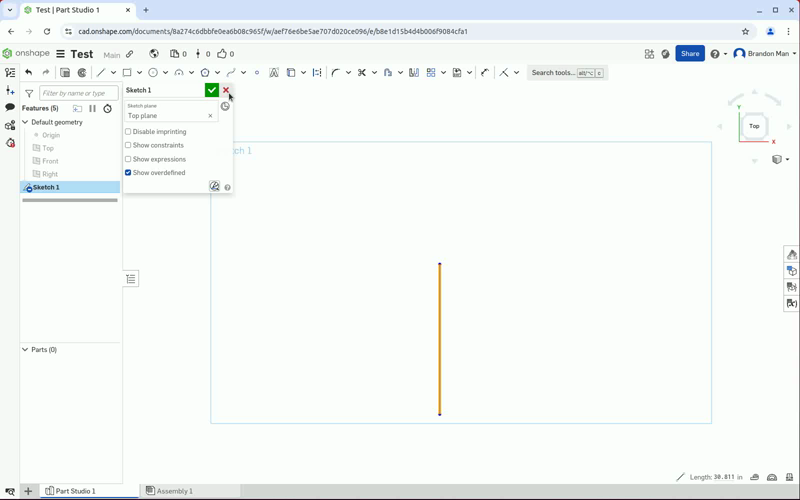
key(shift+h)
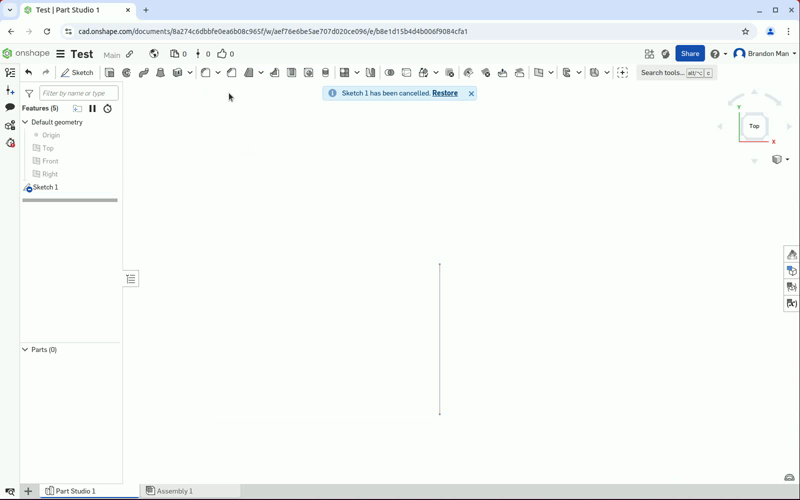
key(shift+s)
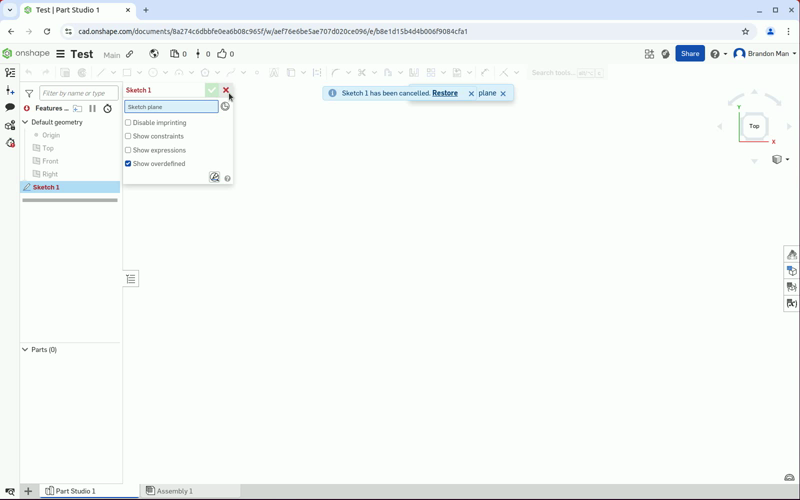
mouse_move(73, 150)
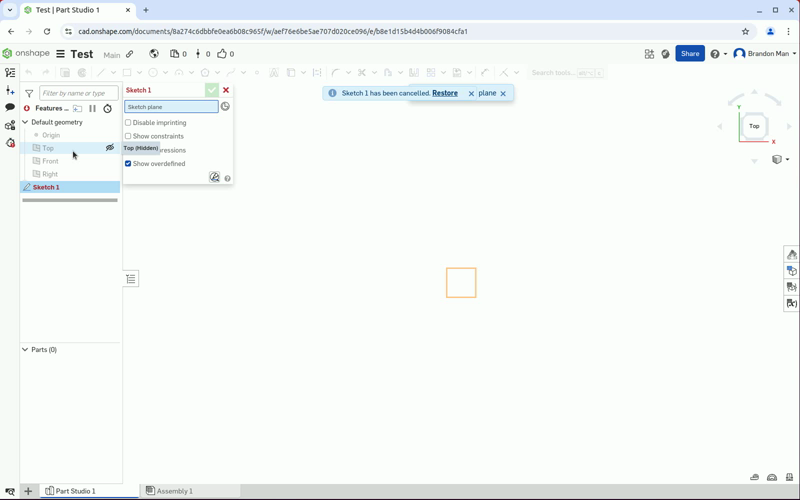
click(73, 150)
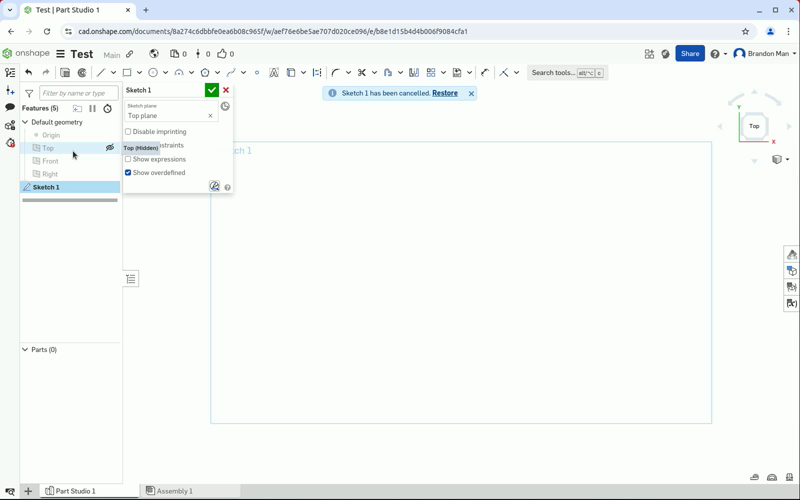
mouse_move(73, 352)
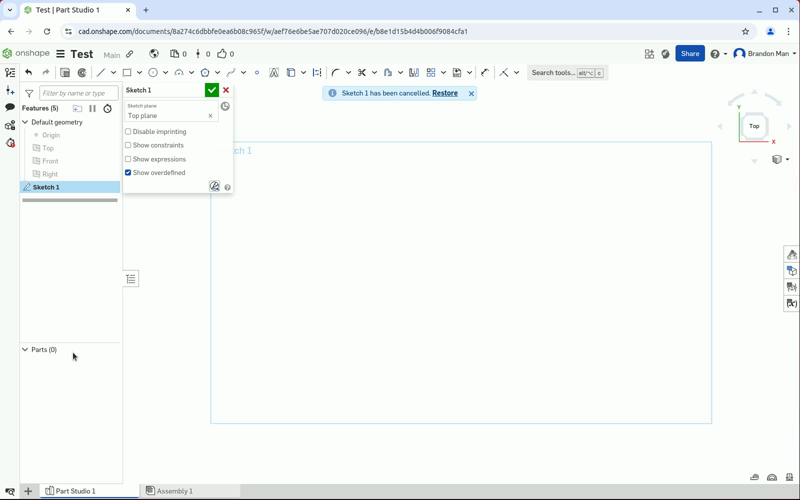
key(y)
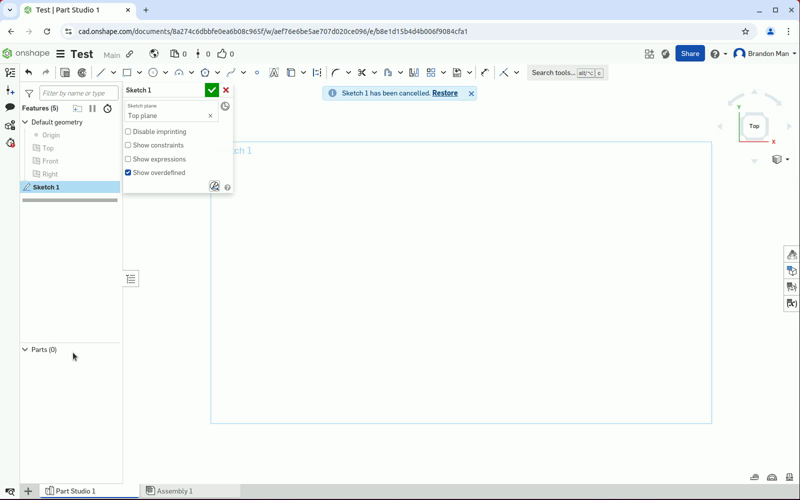
key(l)
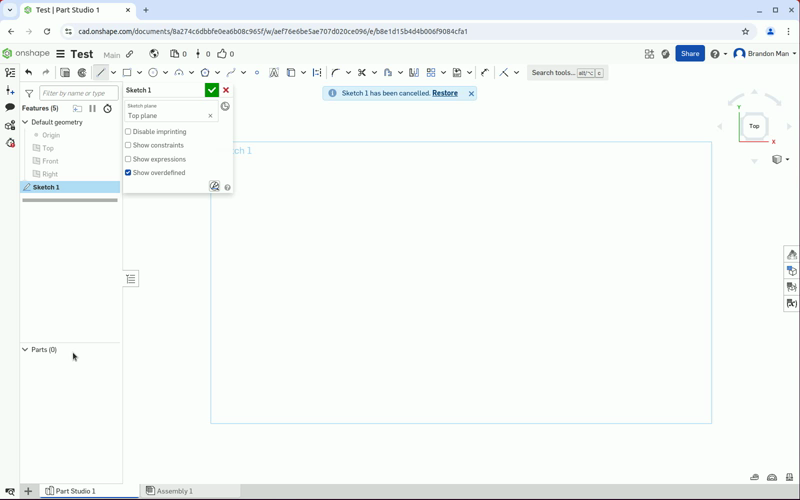
key_down(shift)
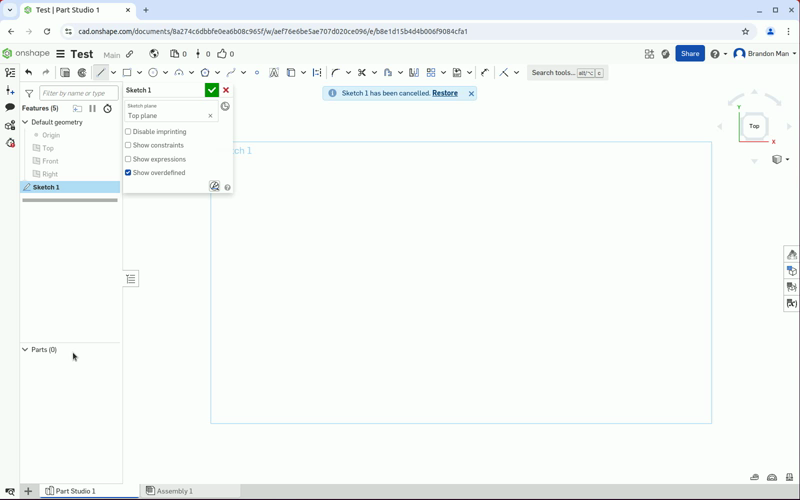
mouse_move(486, 282)
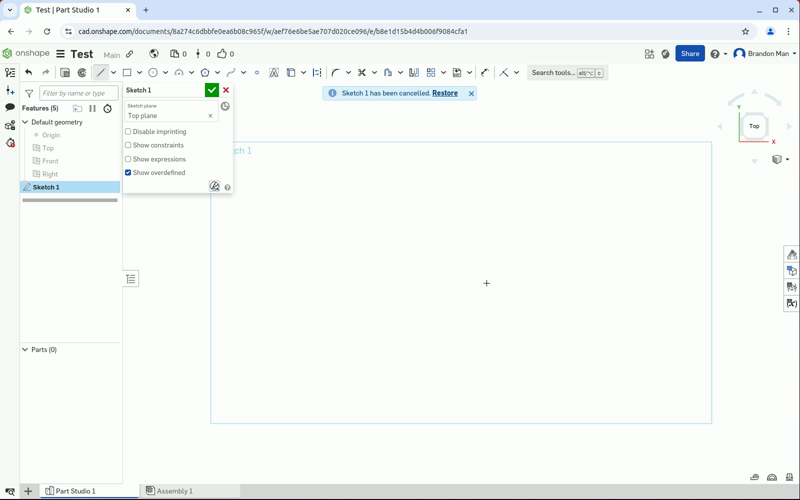
click(486, 282)
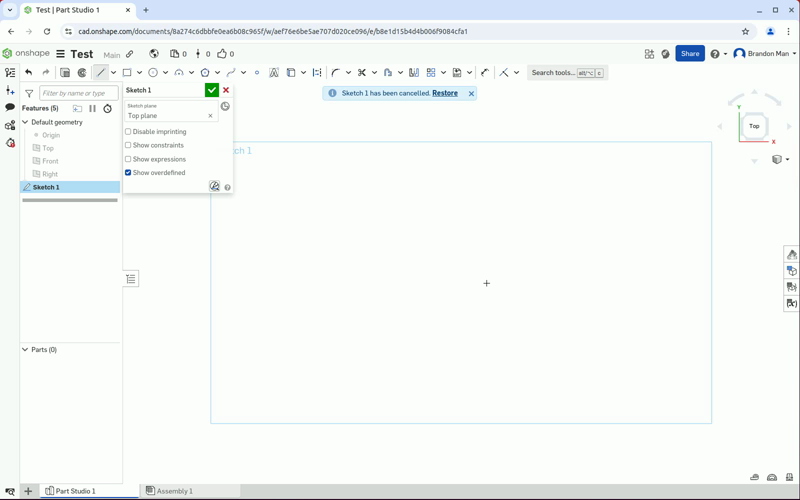
key_up(shift)
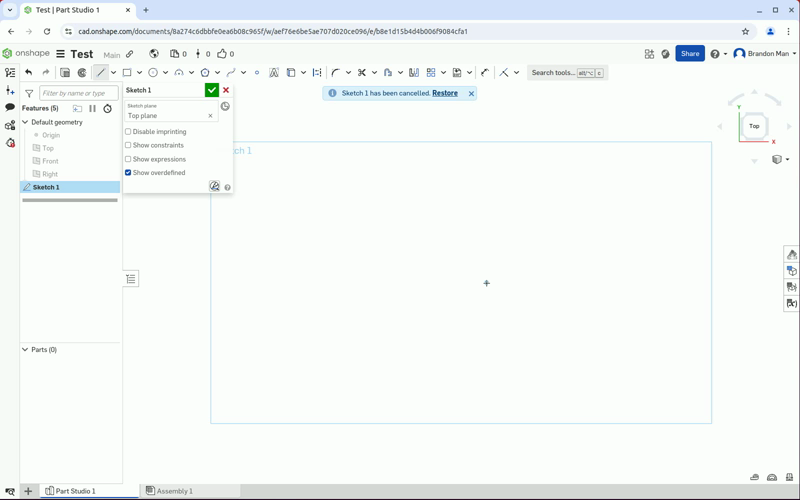
key_down(shift)
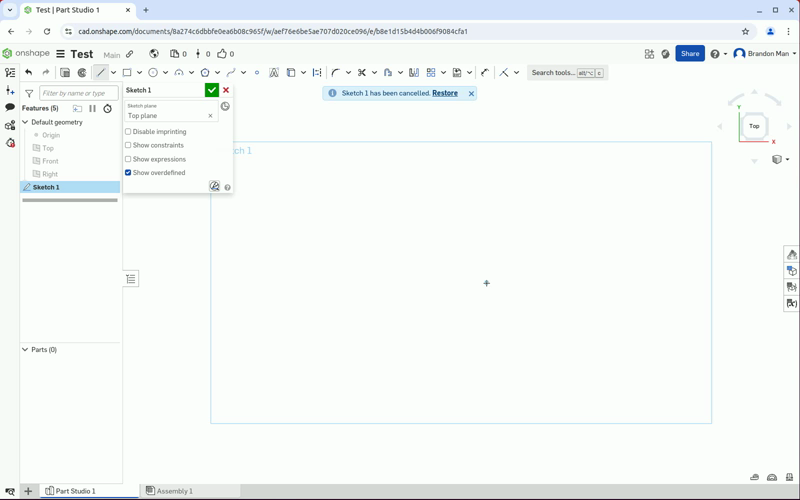
mouse_move(516, 282)
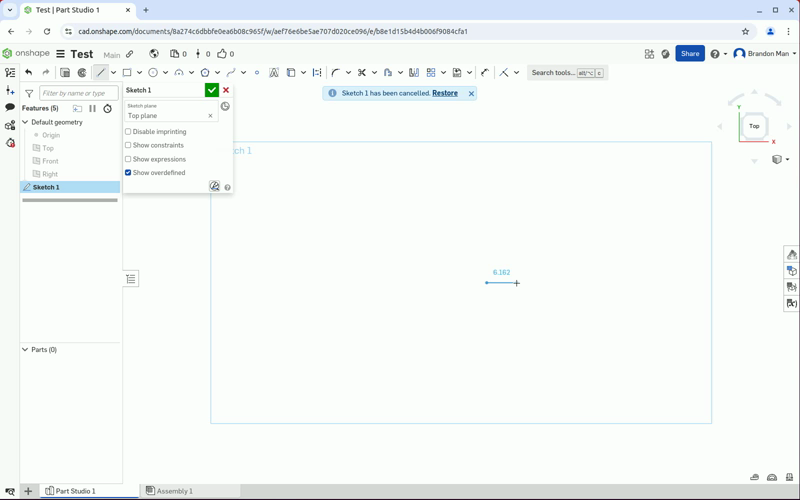
mouse_move(488, 282)
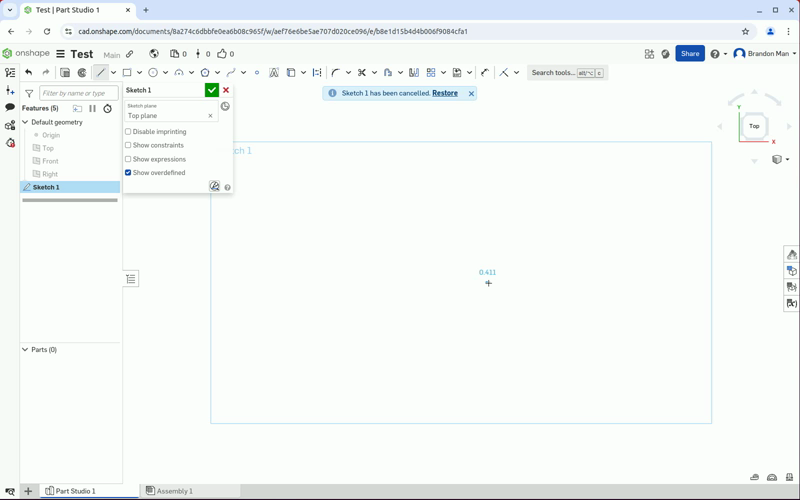
scroll(6)
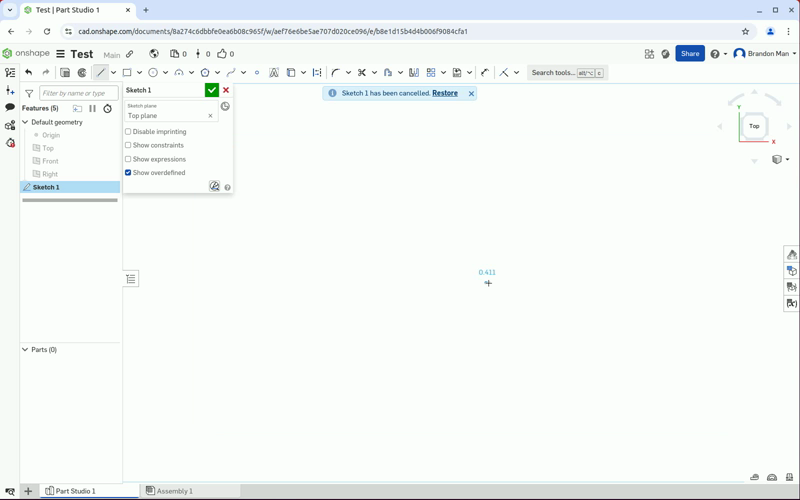
scroll(6)
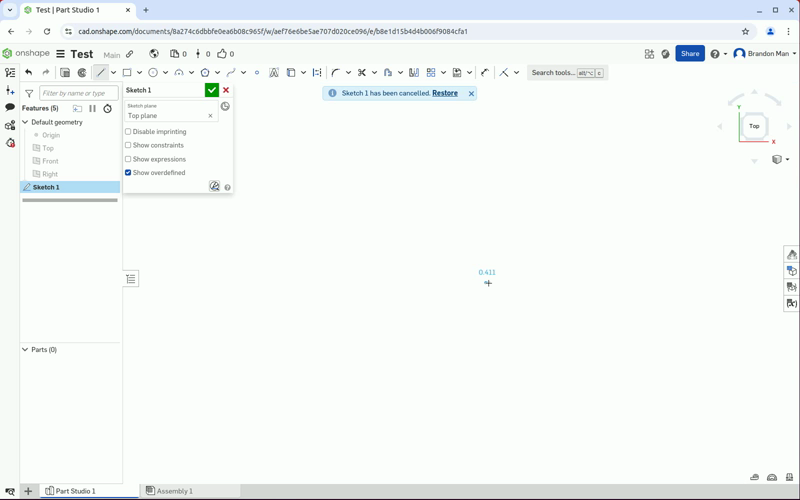
scroll(6)
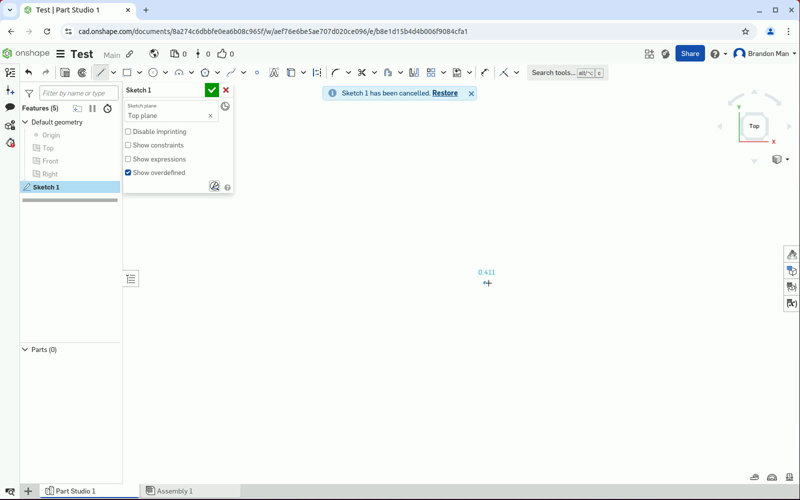
scroll(6)
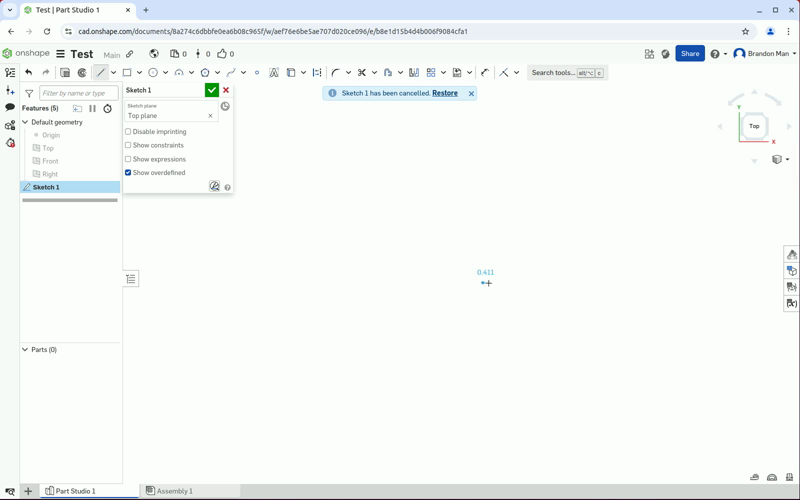
scroll(6)
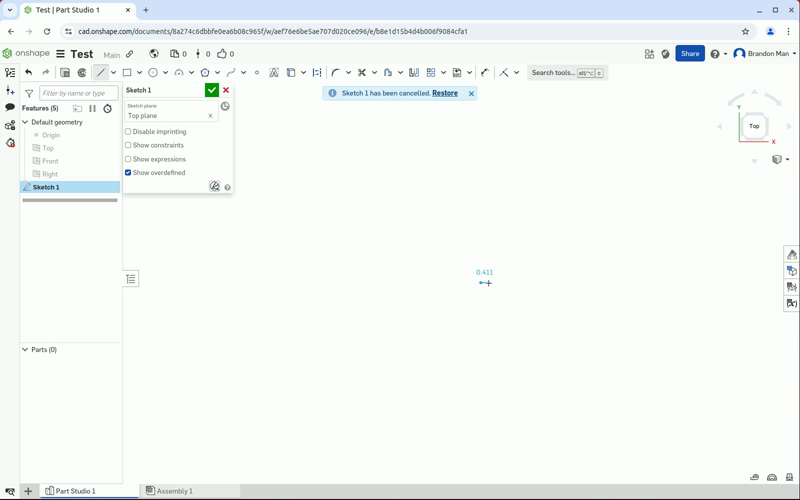
scroll(6)
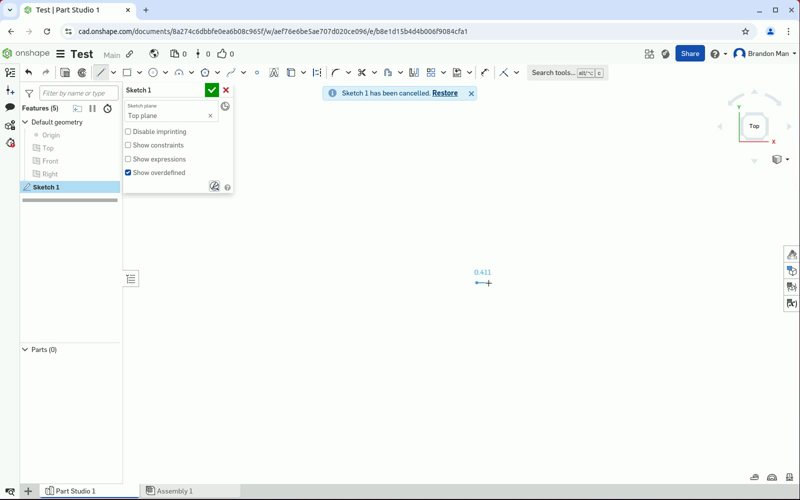
scroll(6)
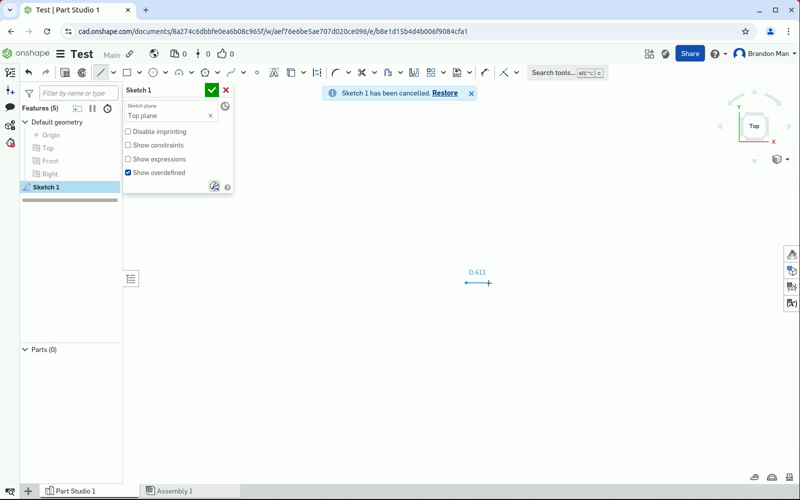
click(488, 282)
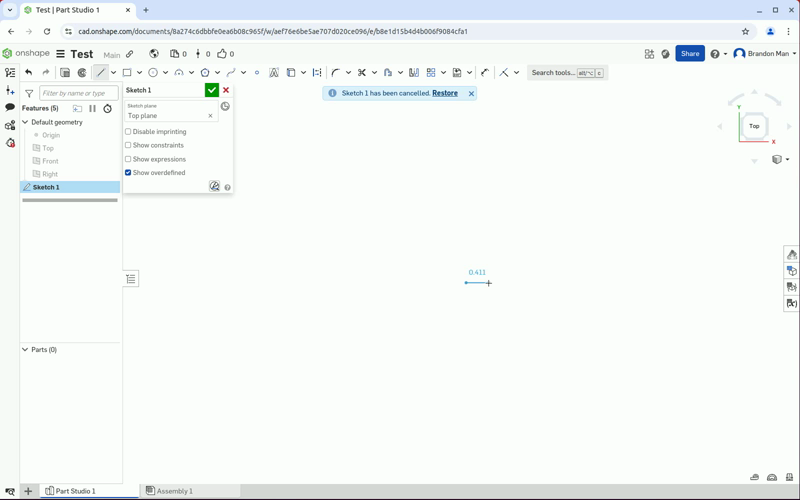
scroll(-6)
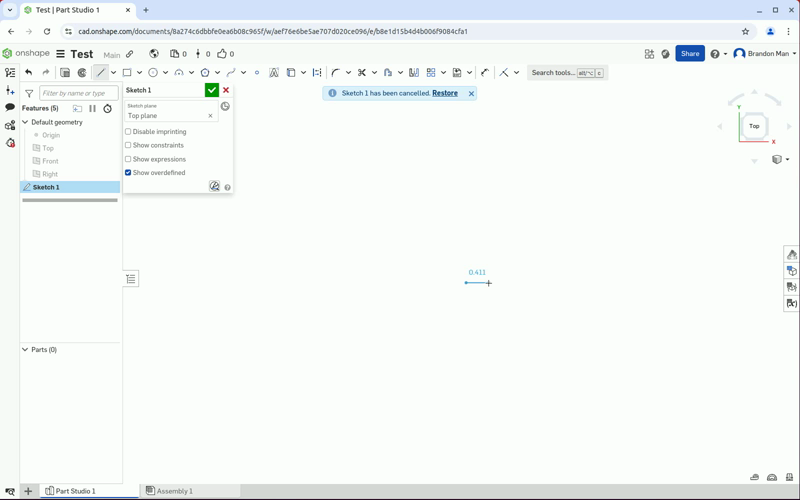
scroll(-6)
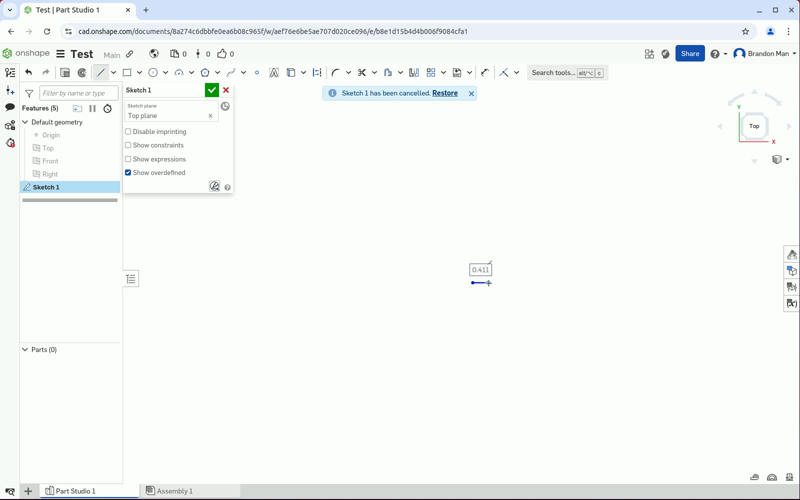
scroll(-6)
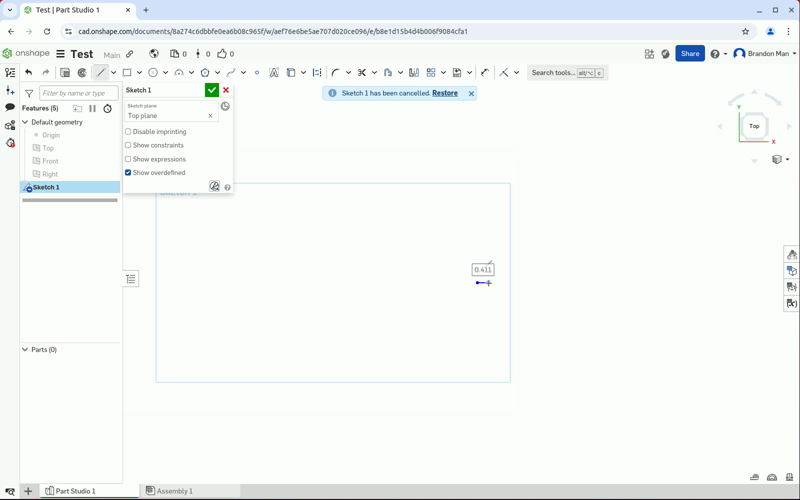
scroll(-6)
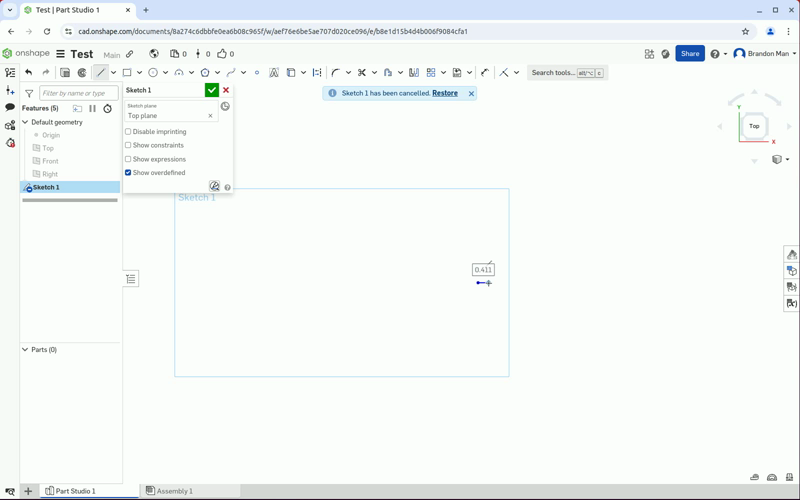
scroll(-6)
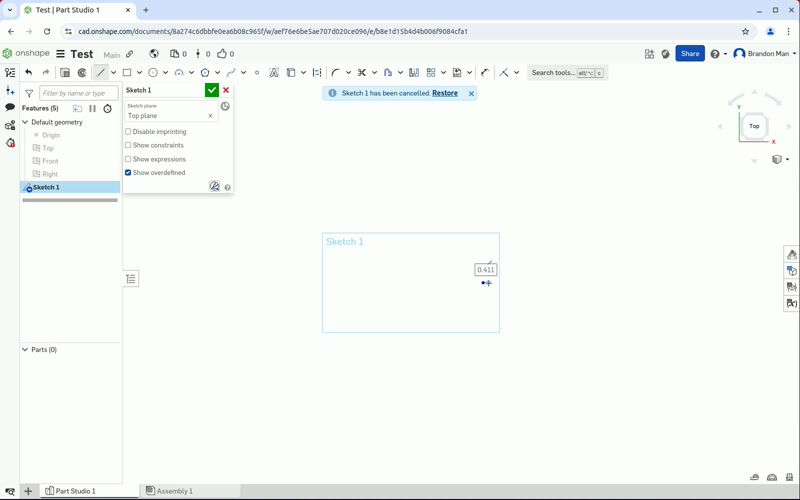
scroll(-6)
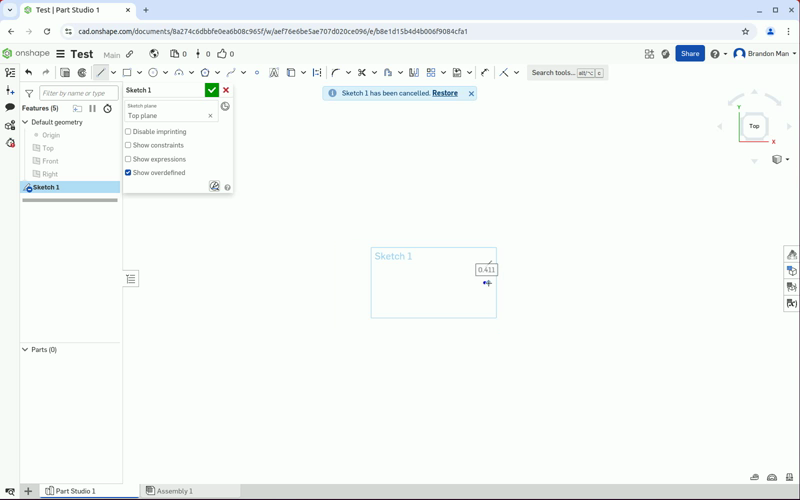
scroll(-6)
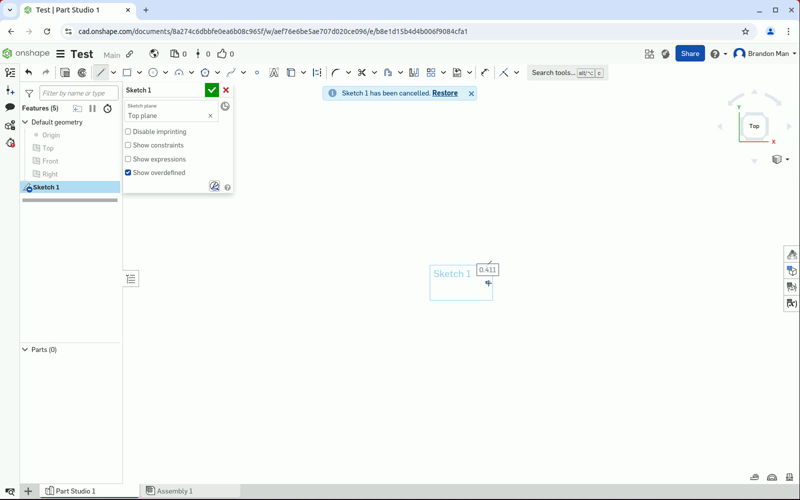
key_up(shift)
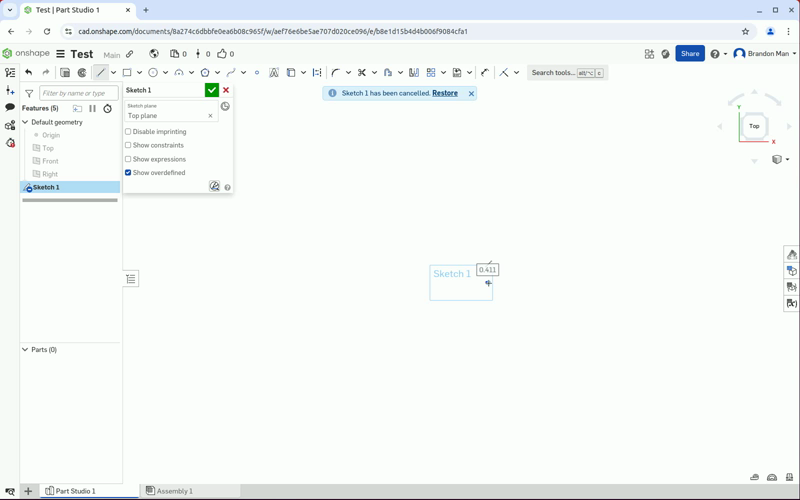
key_down(shift)
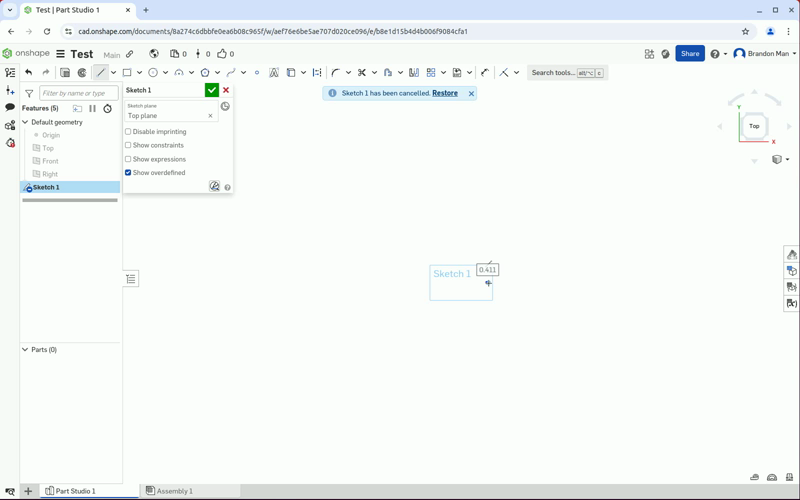
mouse_move(518, 282)
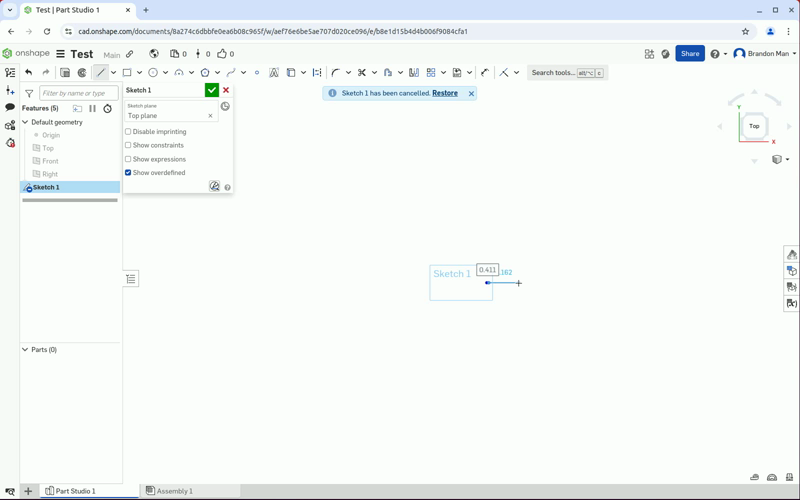
mouse_move(488, 300)
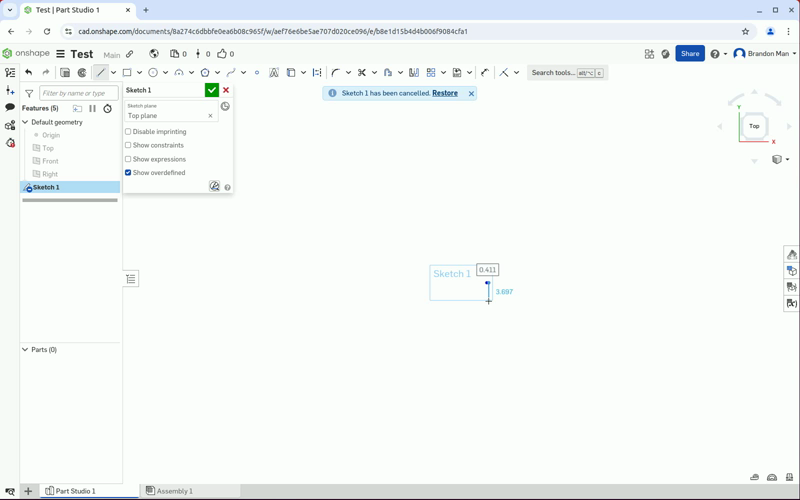
click(488, 300)
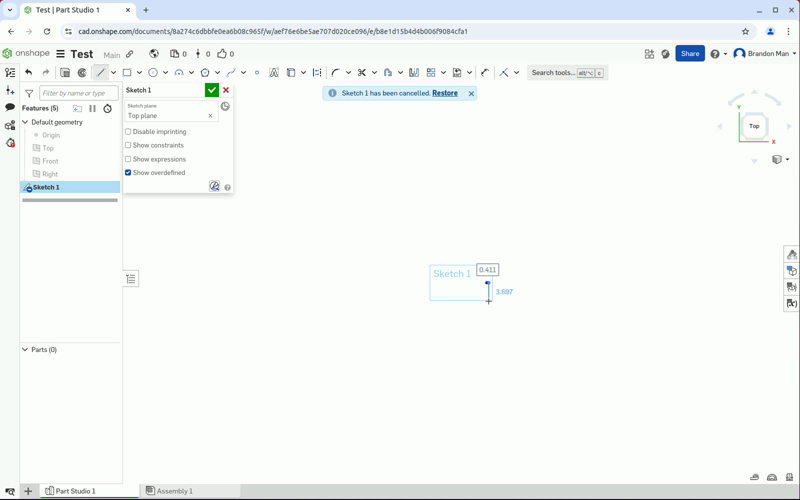
key_up(shift)
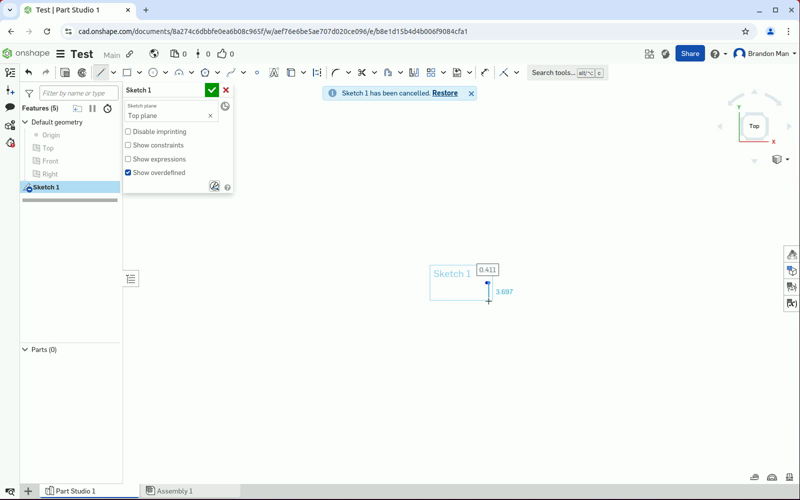
key(esc)
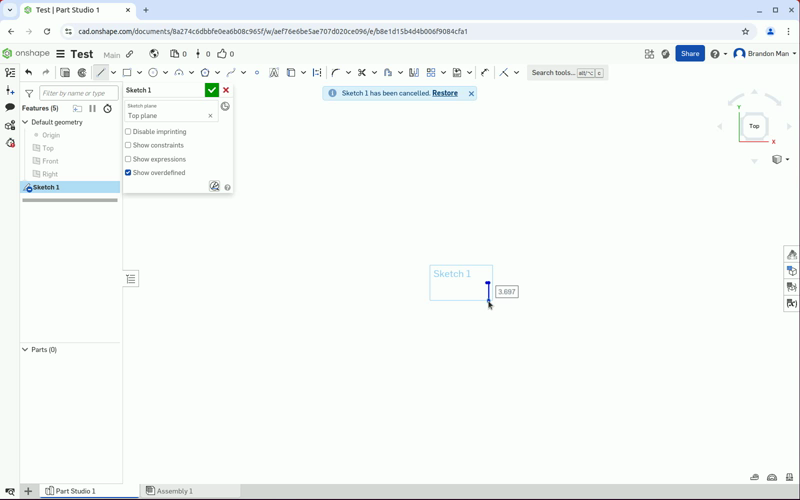
key(a)
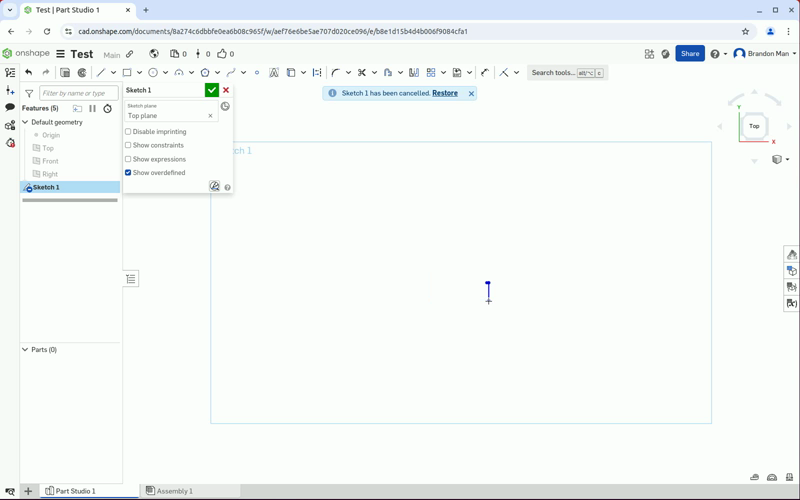
mouse_move(488, 300)
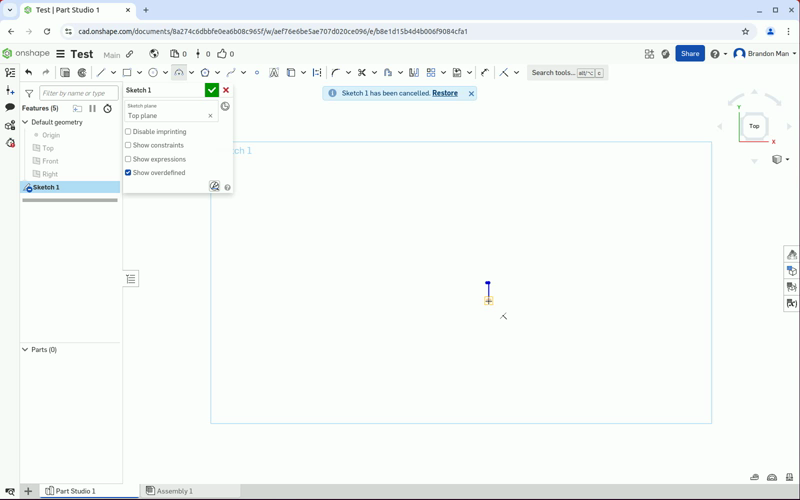
click(488, 300)
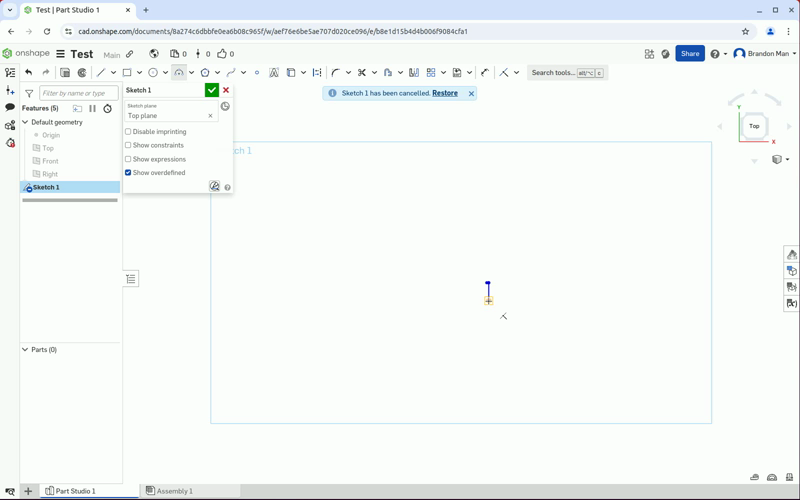
key_down(shift)
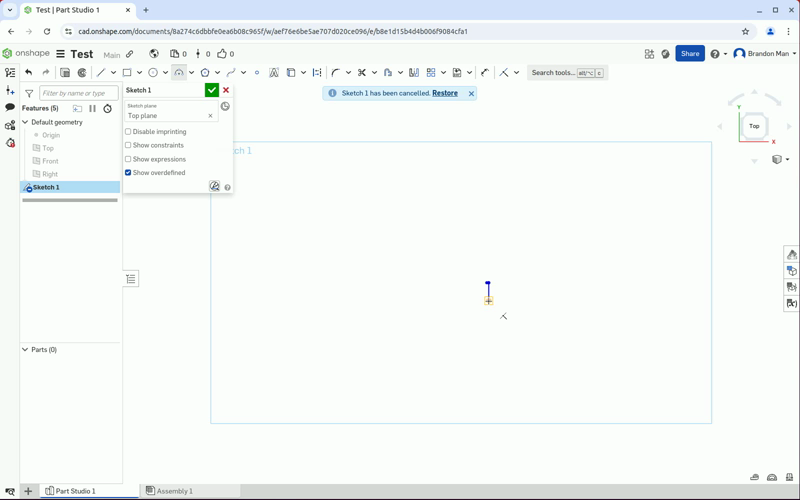
mouse_move(486, 261)
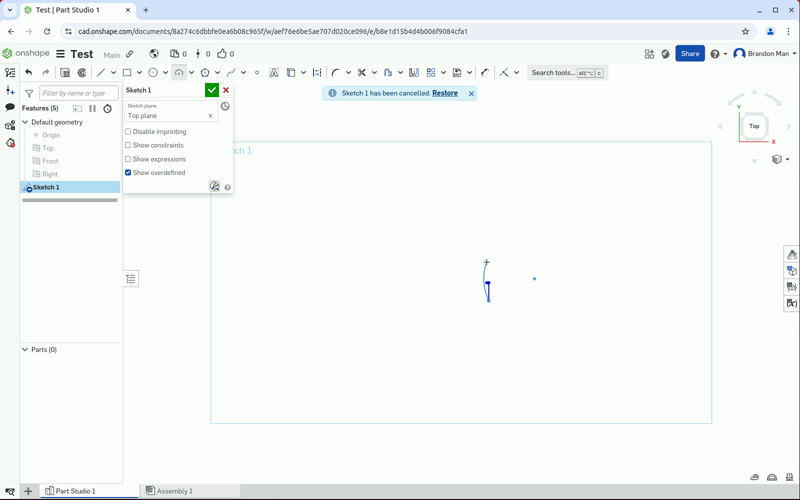
click(486, 261)
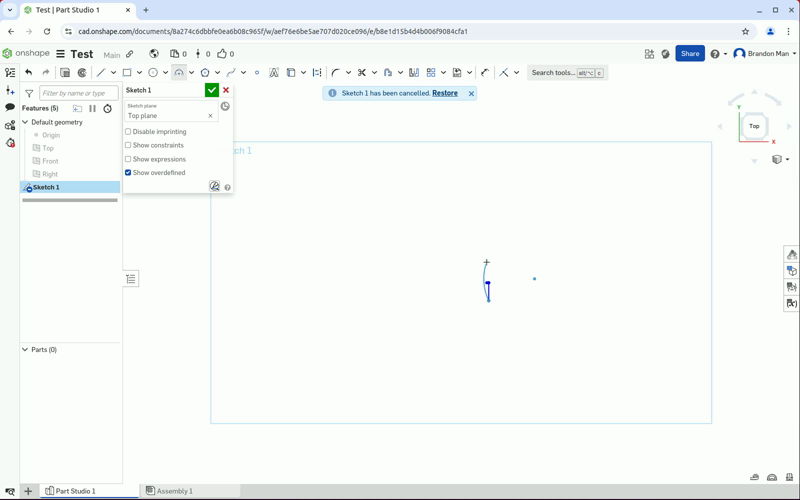
mouse_move(493, 281)
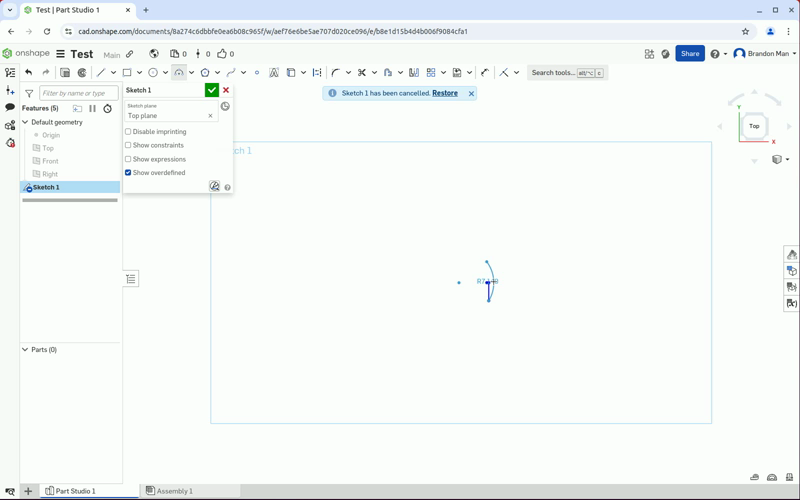
click(493, 281)
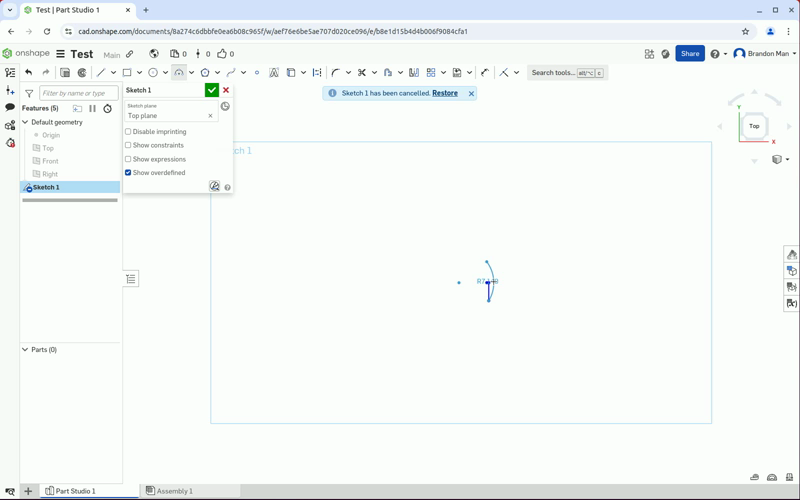
key_up(shift)
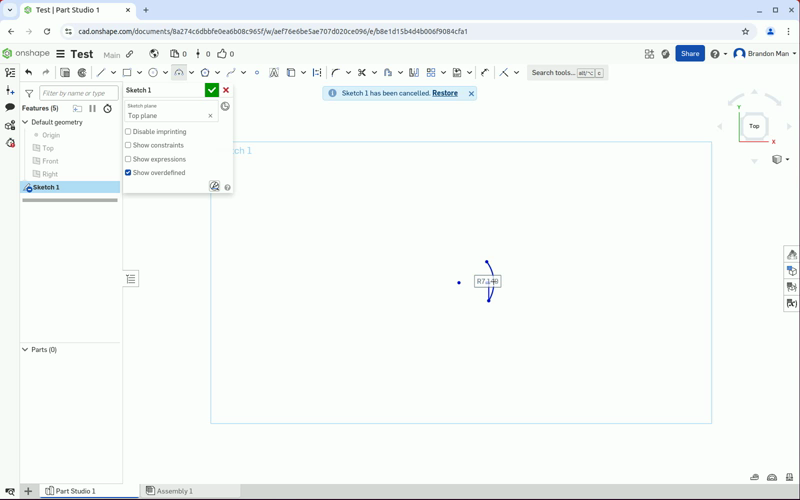
key(esc)
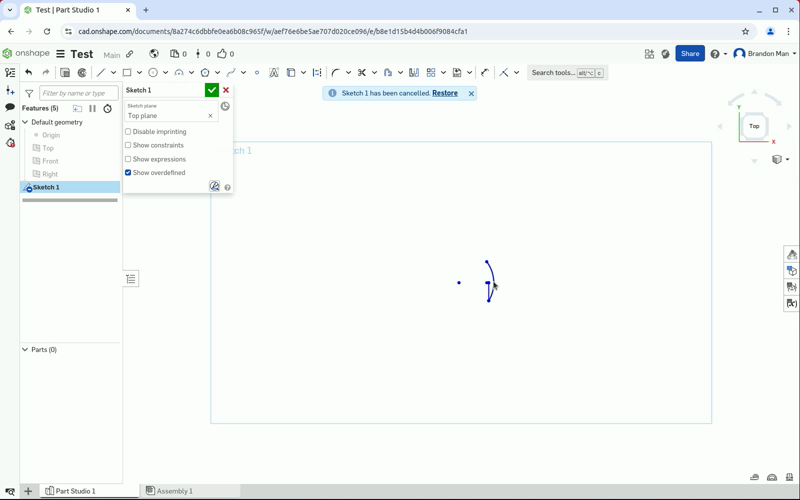
key(l)
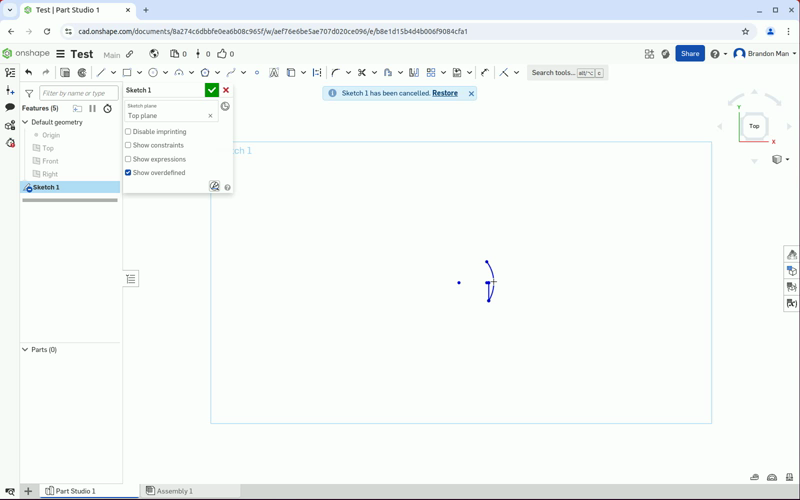
mouse_move(486, 261)
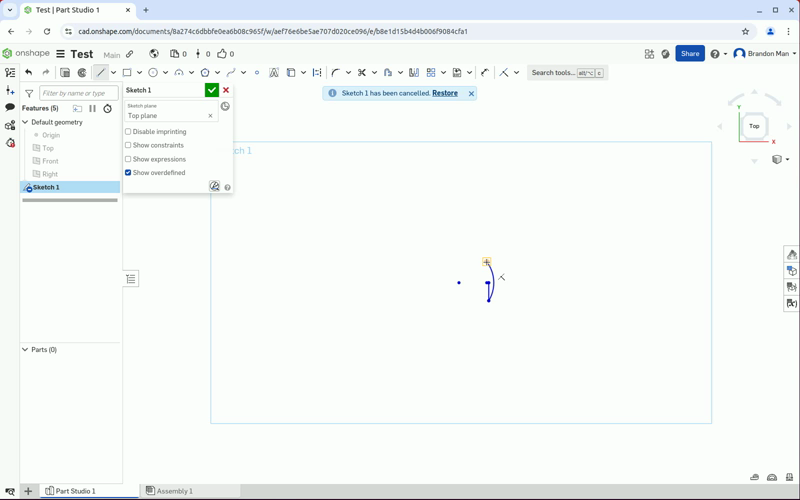
click(486, 261)
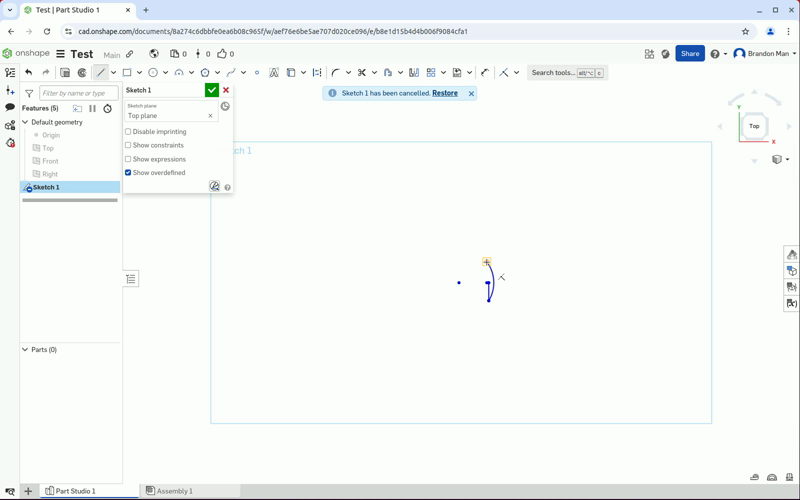
mouse_move(516, 261)
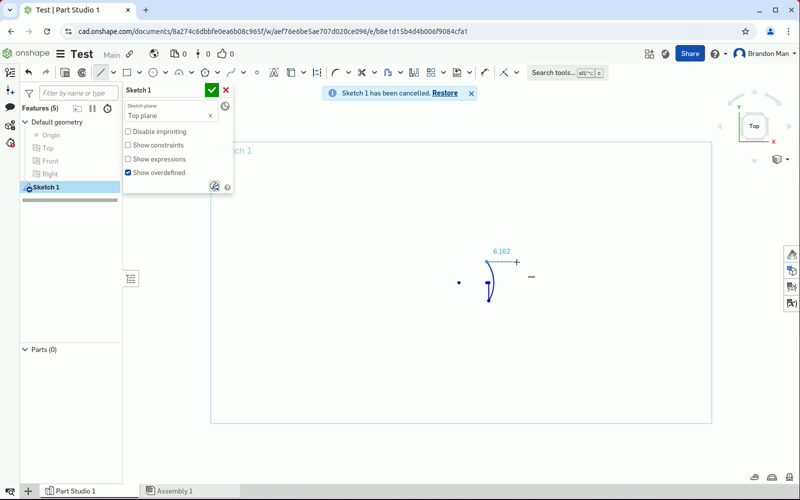
key_down(shift)
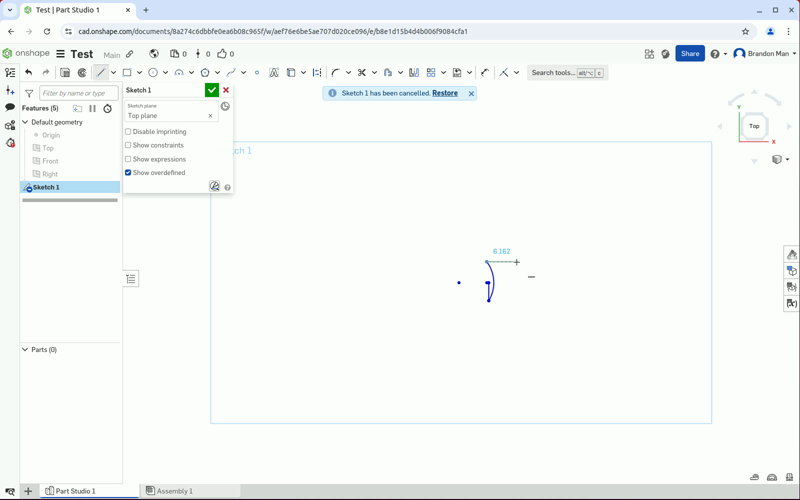
mouse_move(486, 282)
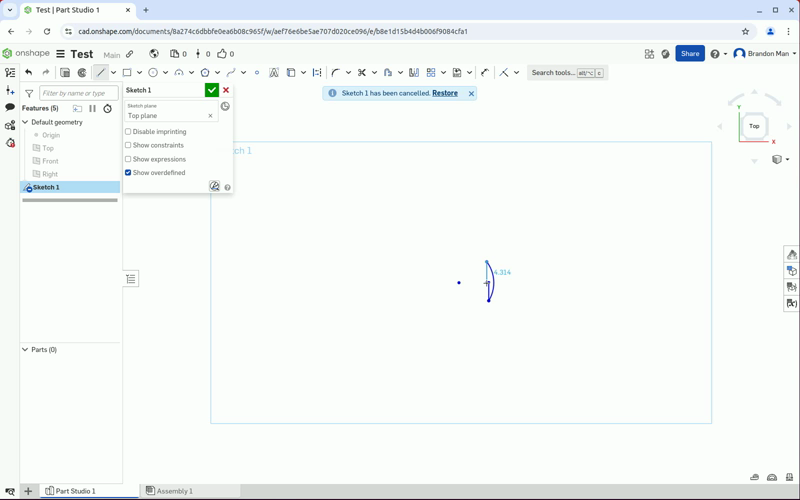
scroll(6)
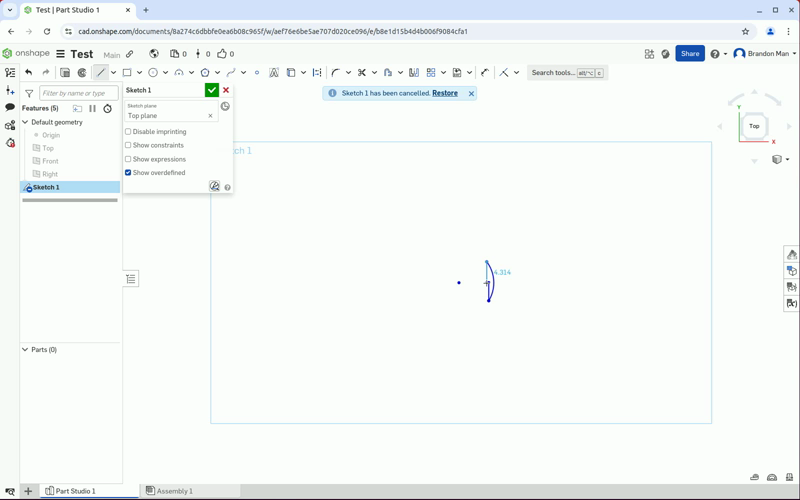
scroll(6)
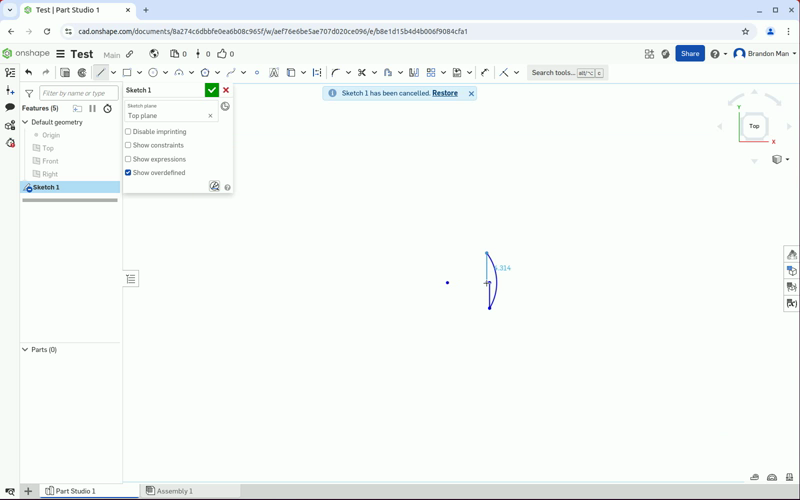
scroll(6)
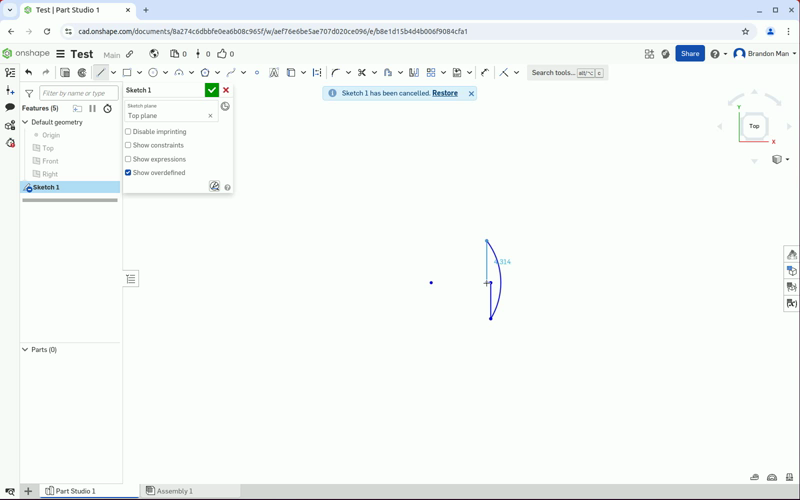
scroll(6)
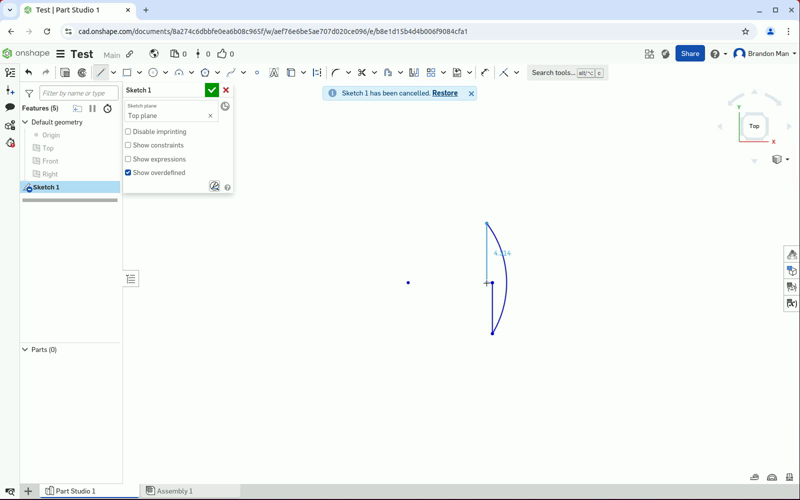
scroll(6)
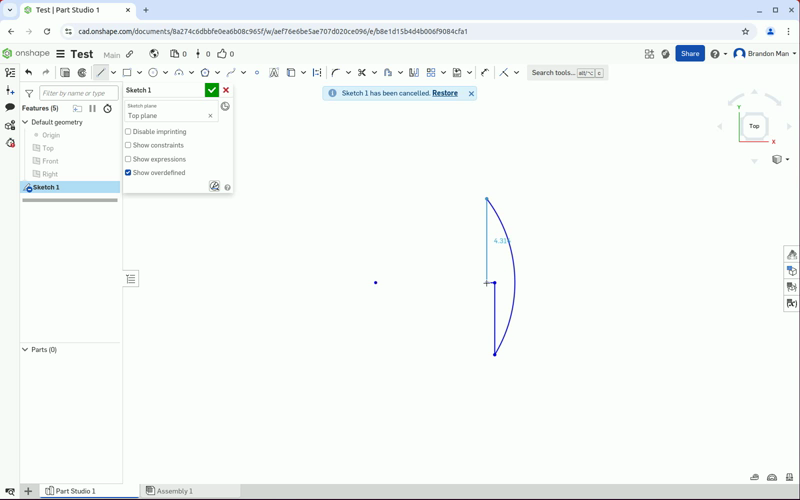
scroll(6)
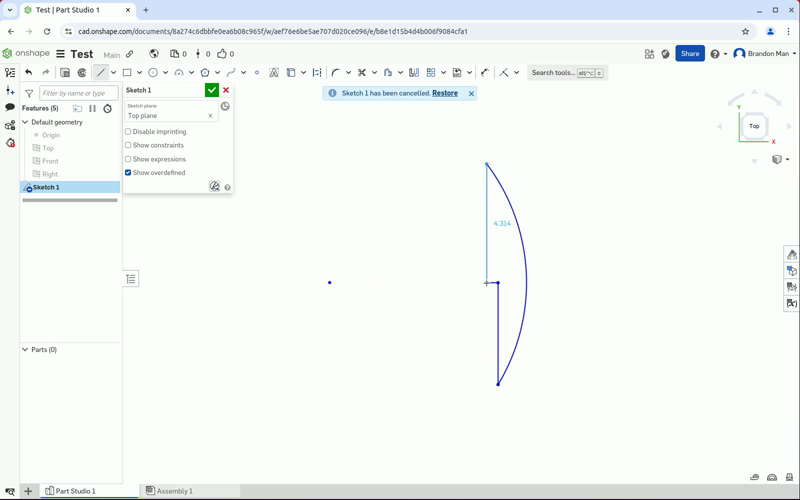
scroll(6)
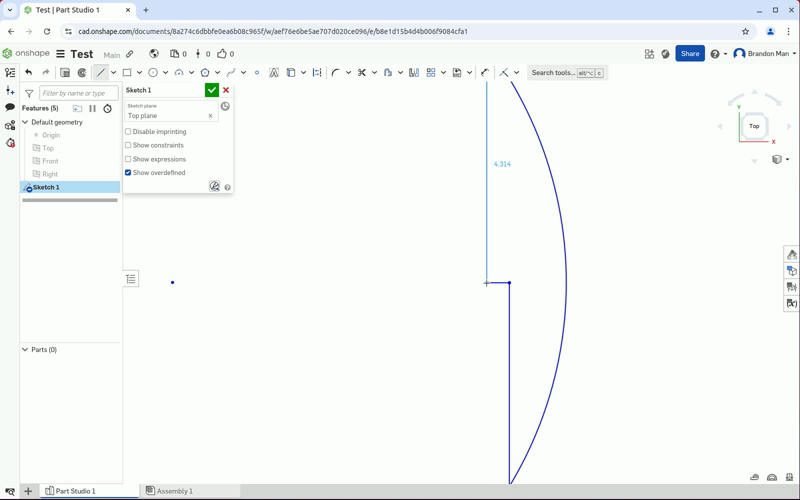
key_up(shift)
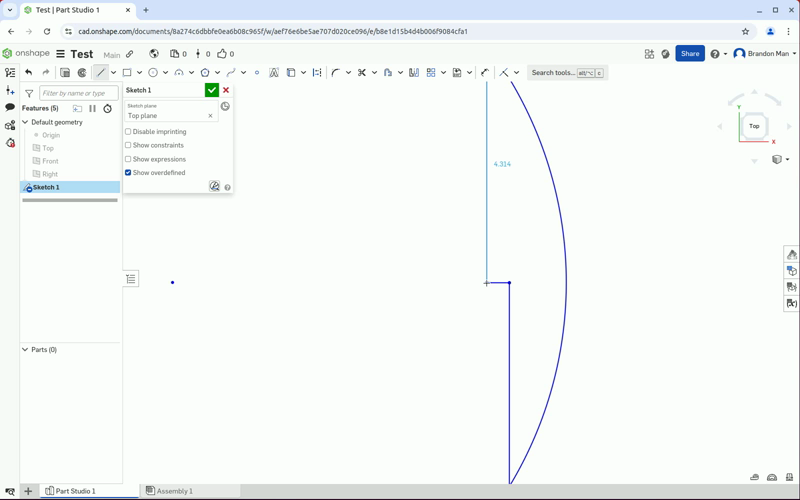
click(486, 282)
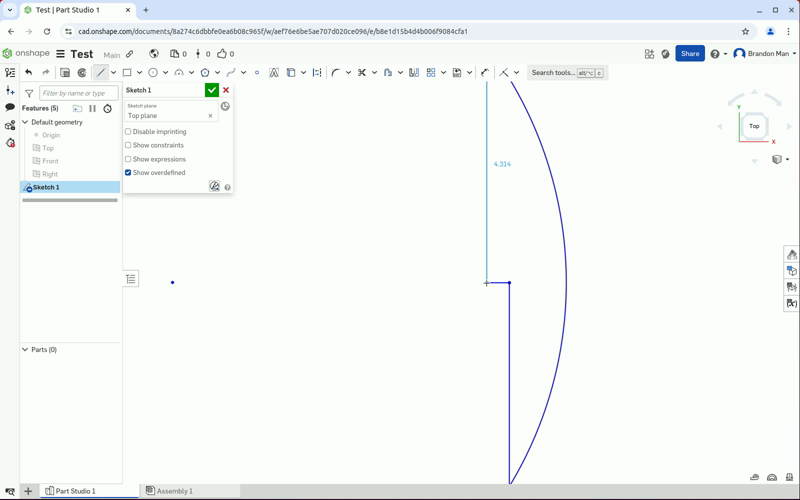
scroll(-6)
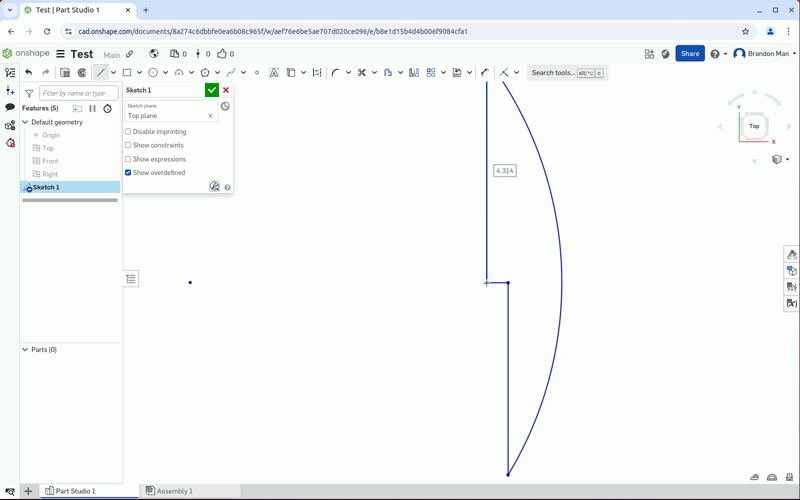
scroll(-6)
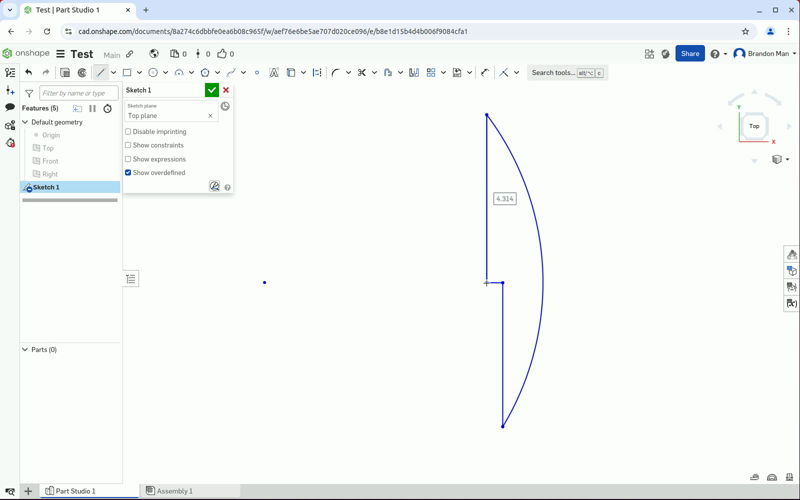
scroll(-6)
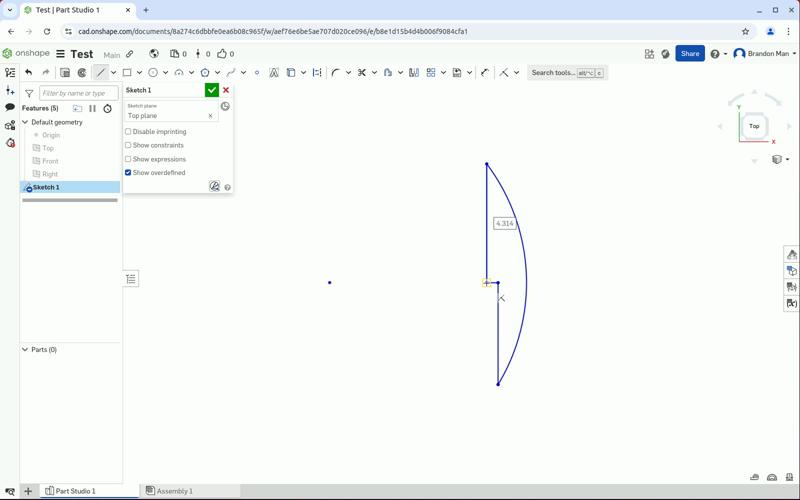
scroll(-6)
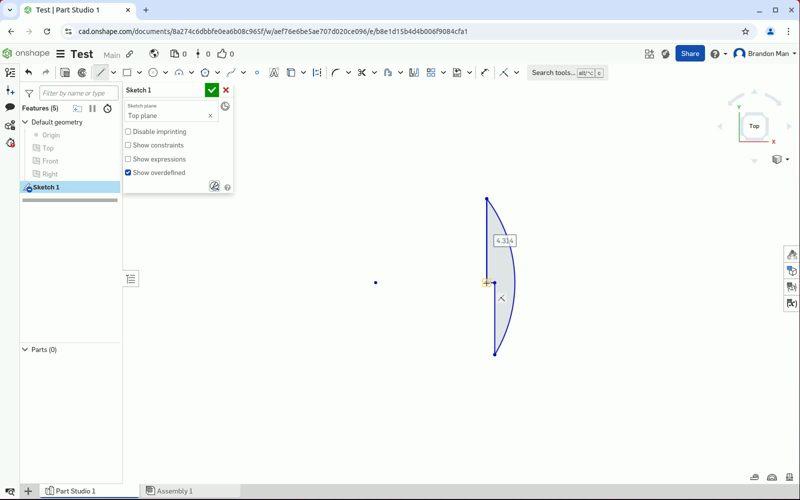
scroll(-6)
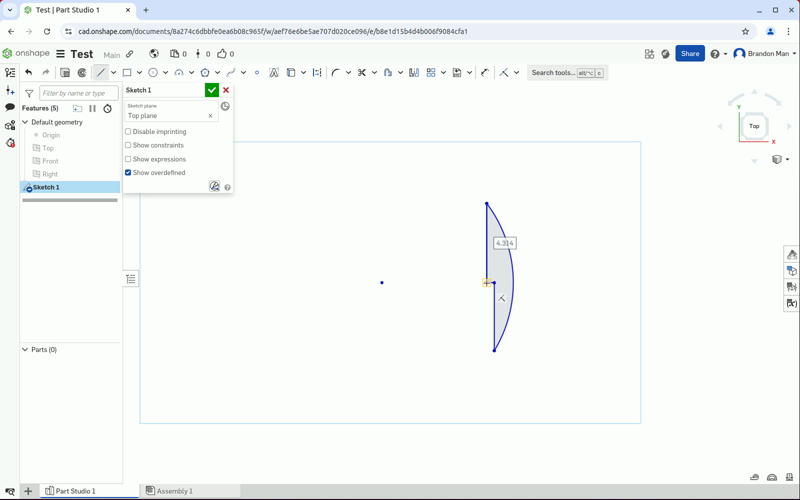
scroll(-6)
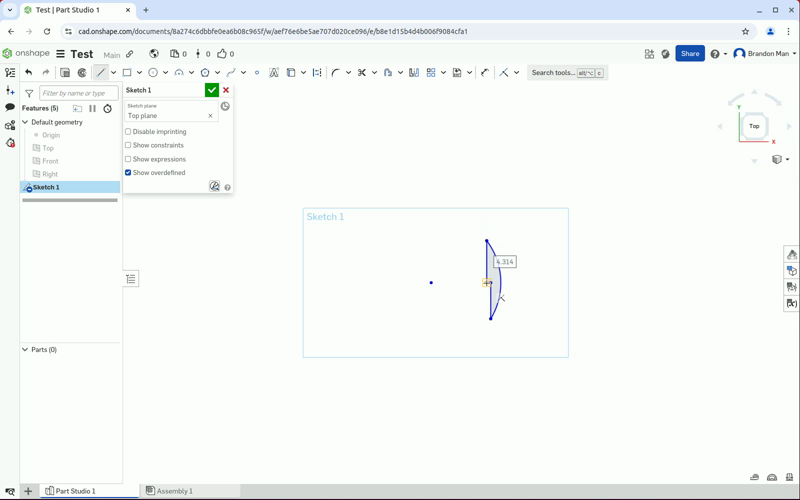
scroll(-6)
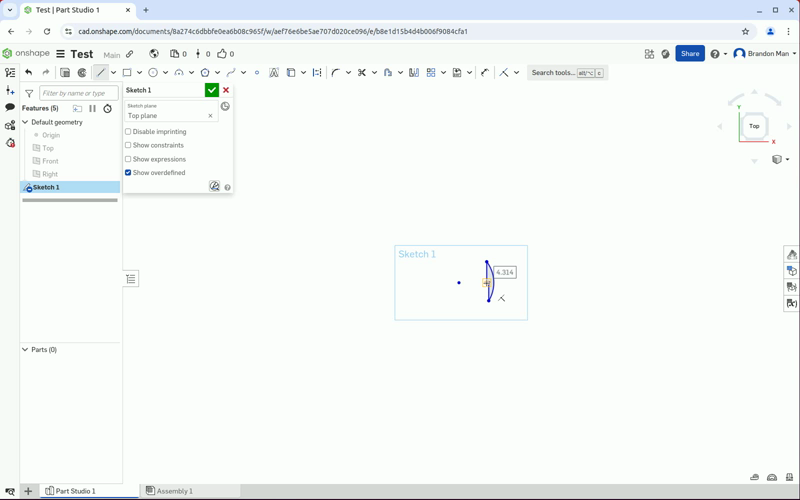
key(esc)
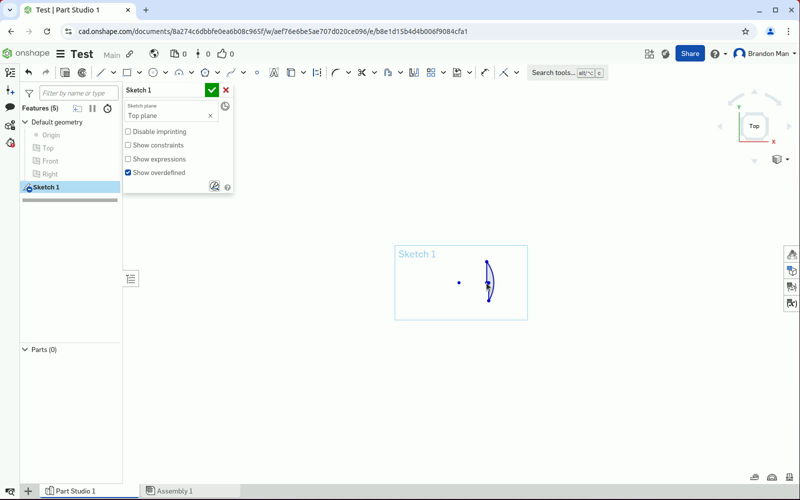
mouse_move(491, 273)
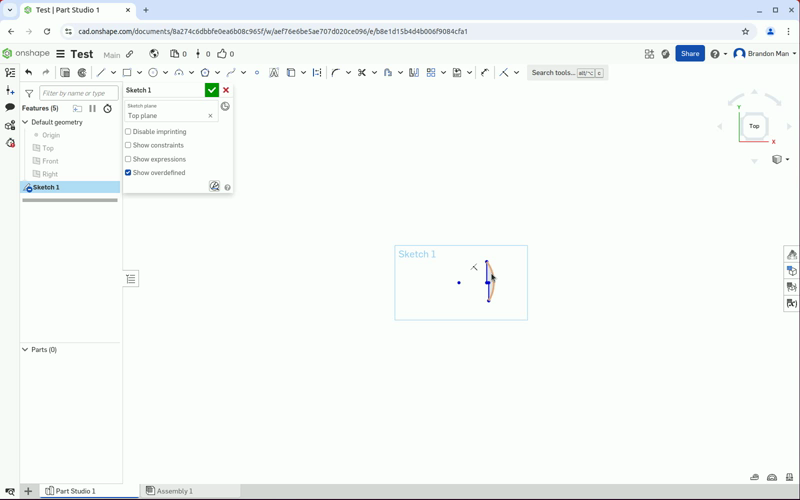
scroll(6)
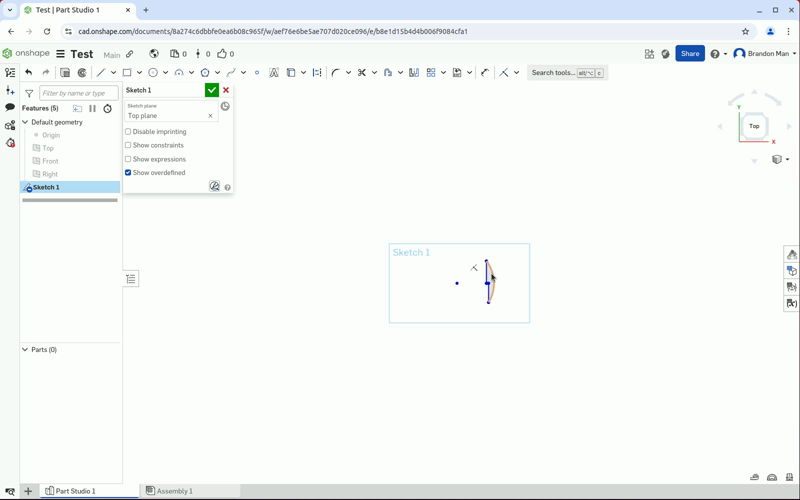
scroll(6)
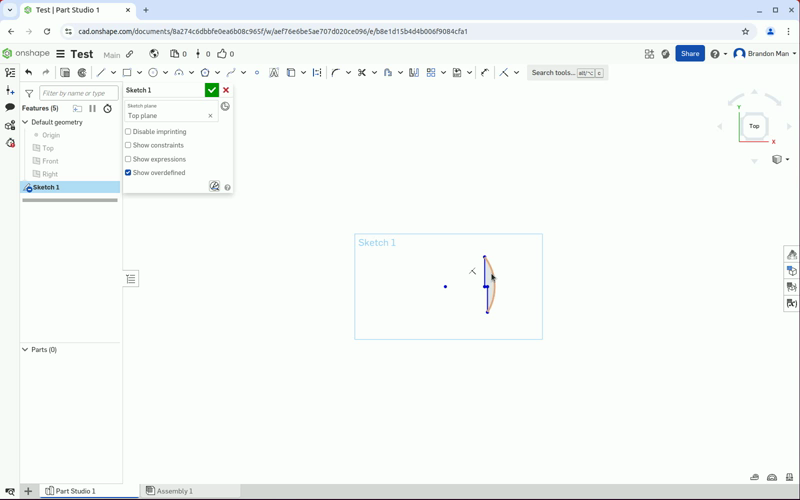
scroll(6)
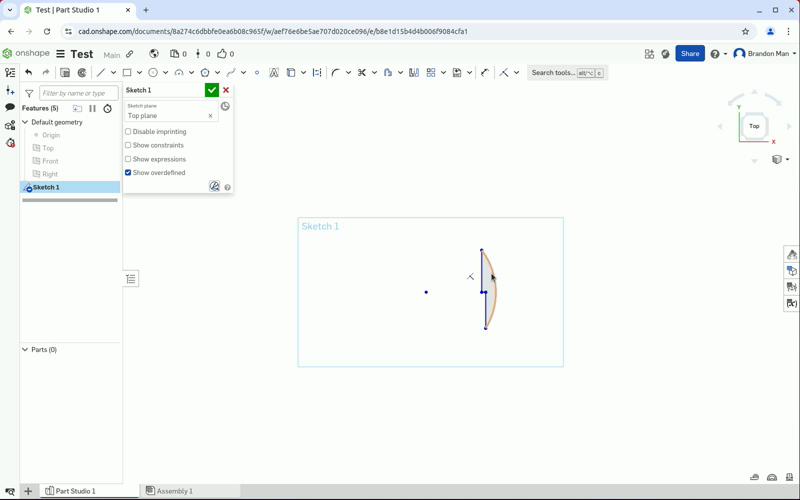
scroll(6)
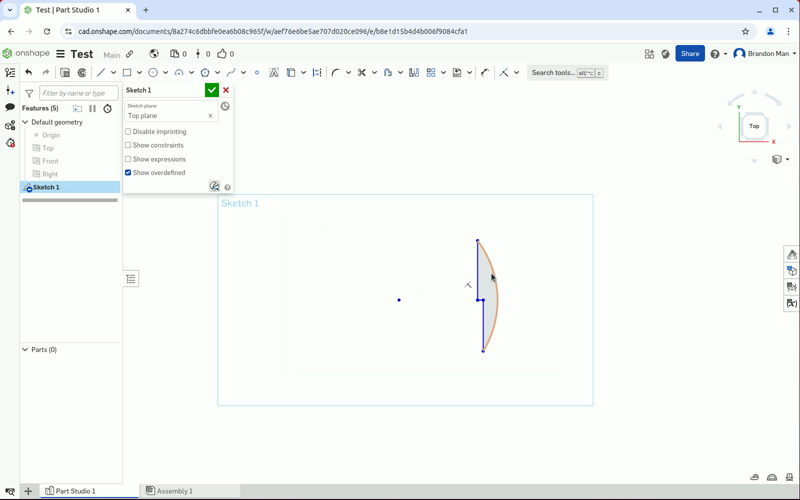
scroll(6)
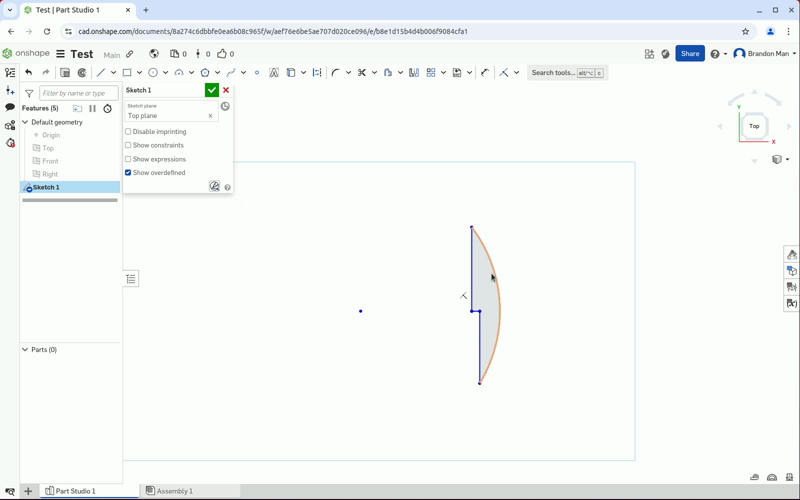
scroll(6)
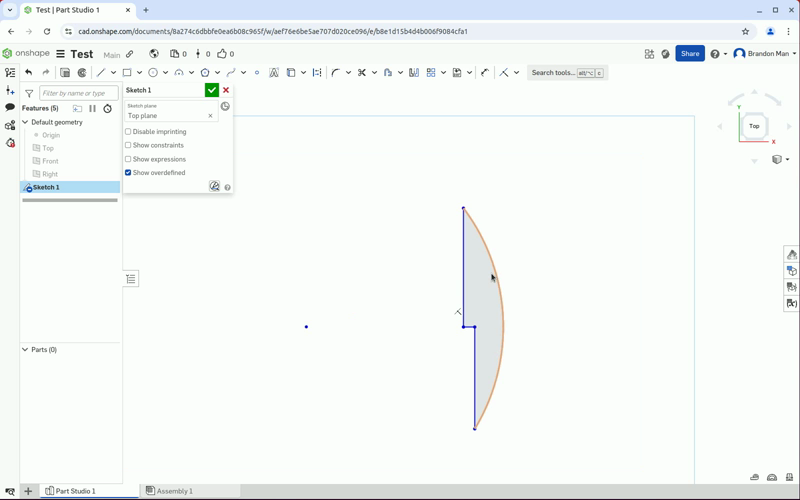
scroll(6)
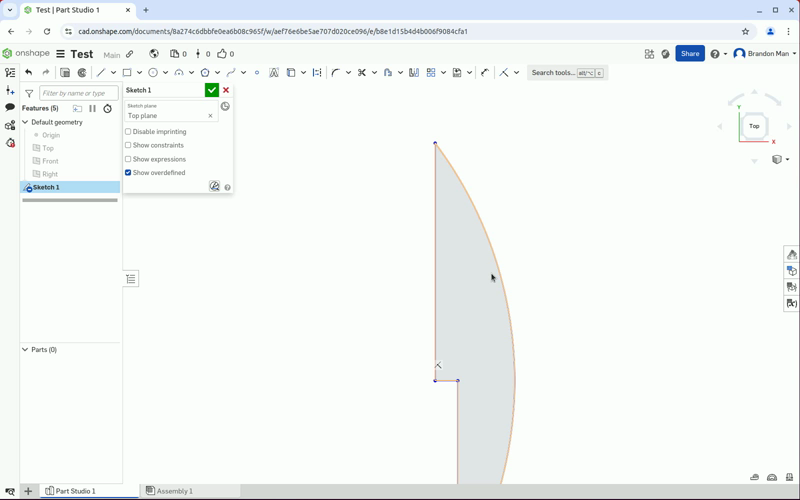
click(491, 273)
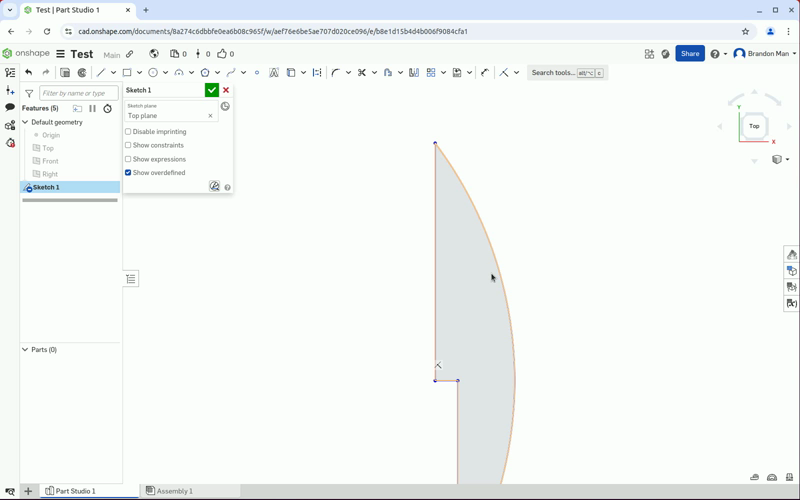
scroll(-6)
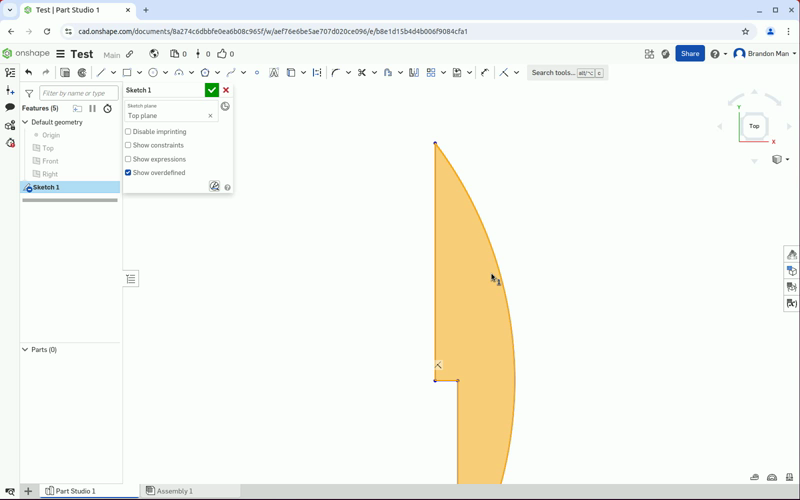
scroll(-6)
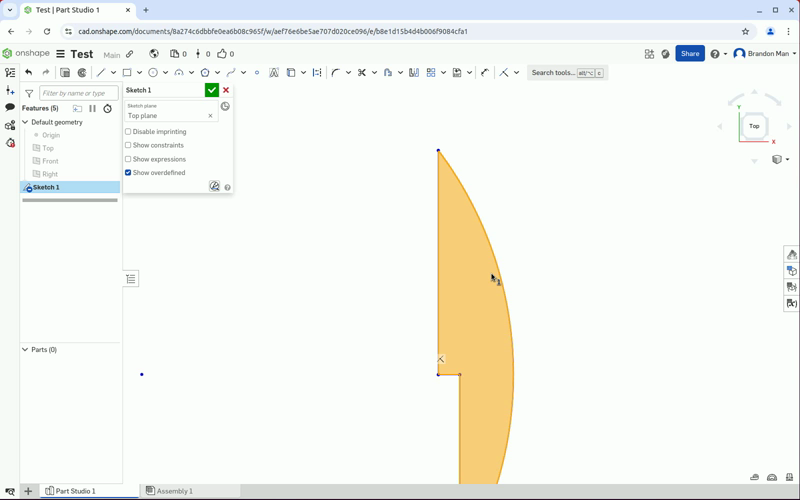
scroll(-6)
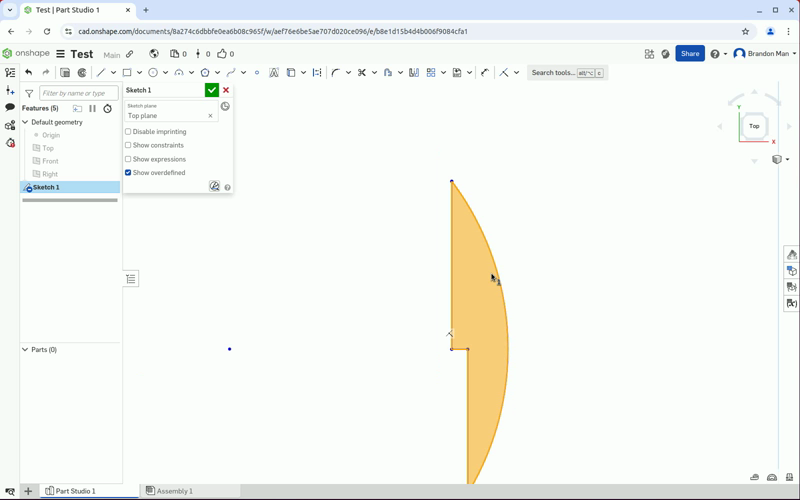
scroll(-6)
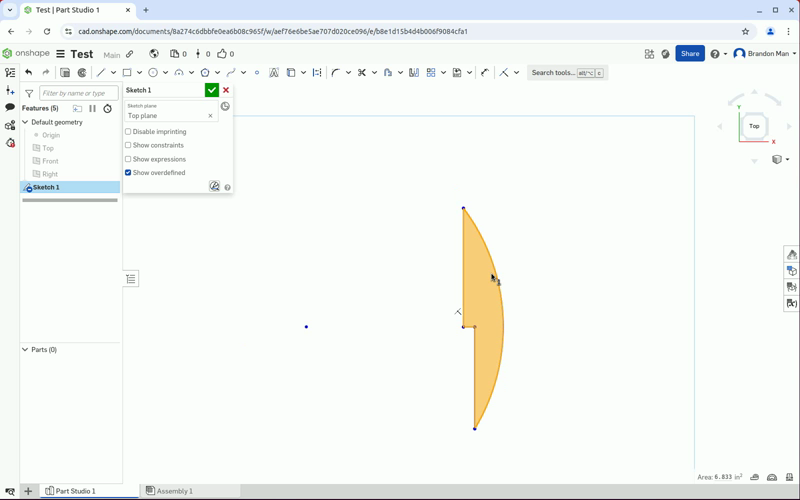
scroll(-6)
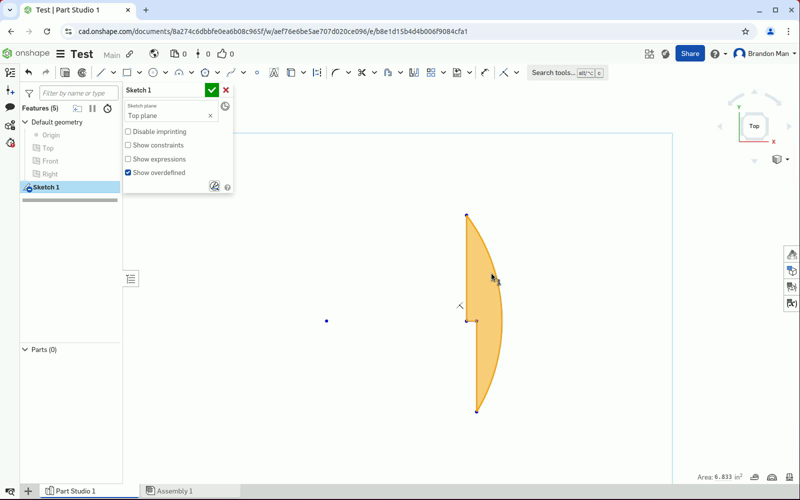
scroll(-6)
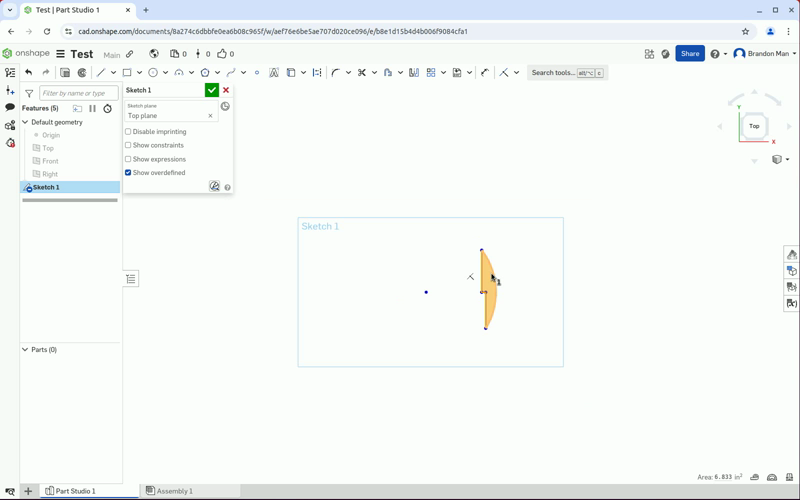
scroll(-6)
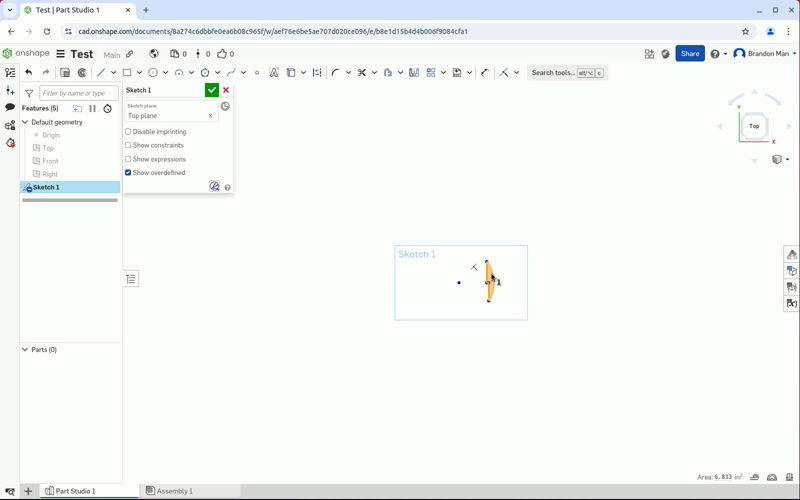
mouse_move(73, 352)
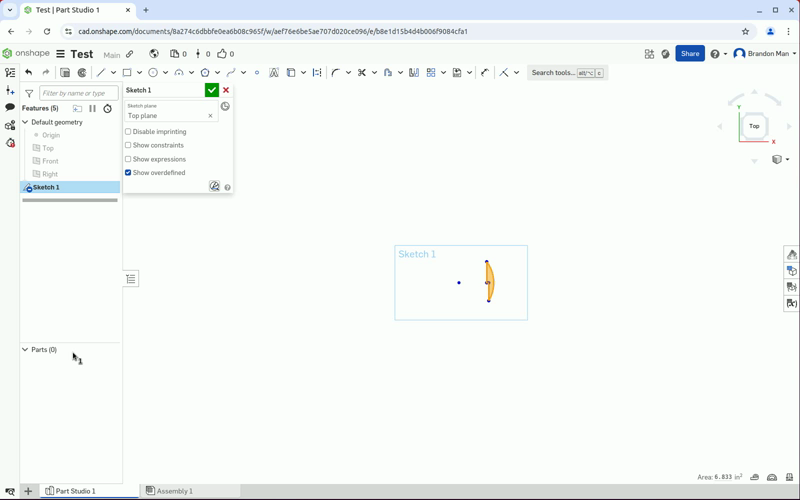
key(shift+y)
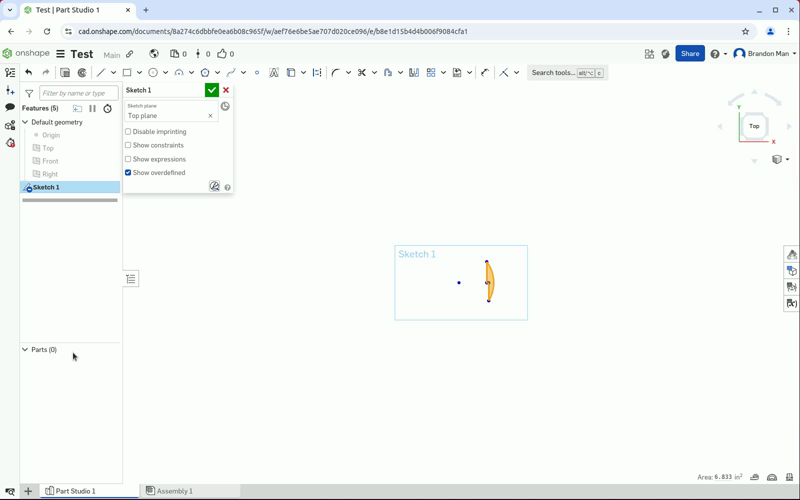
key(shift+e)
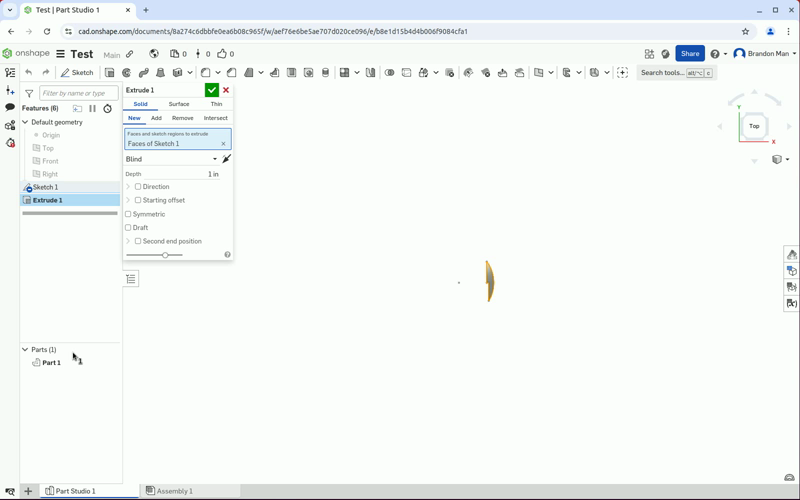
mouse_move(143, 106)
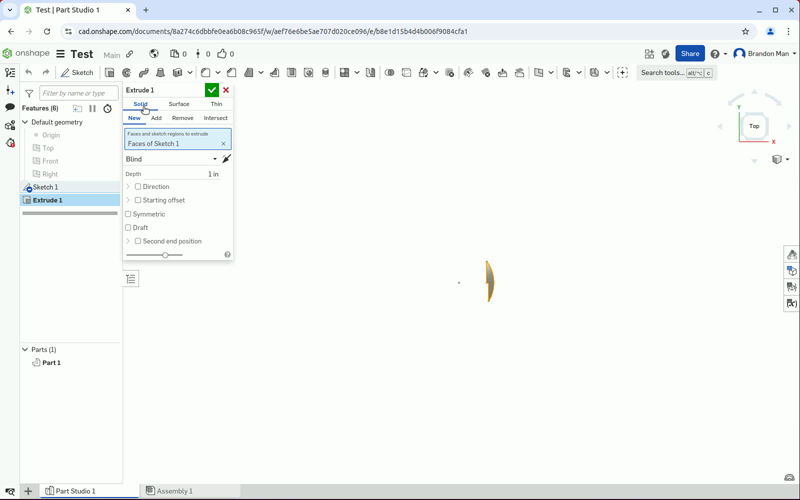
click(143, 106)
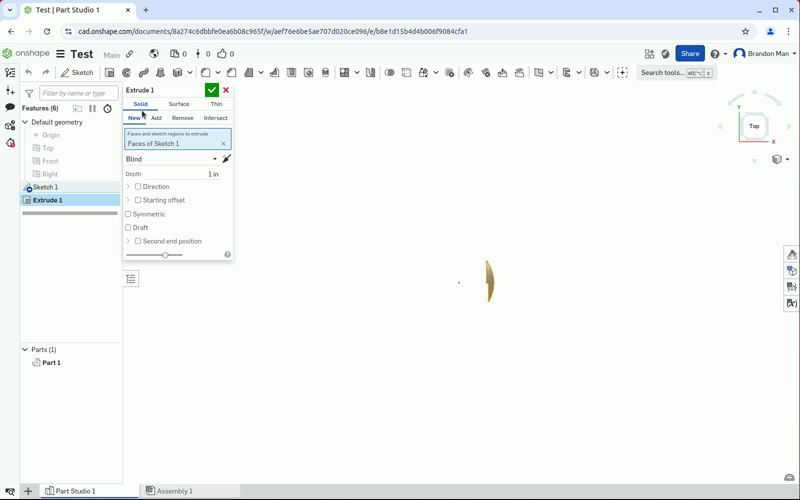
mouse_move(137, 120)
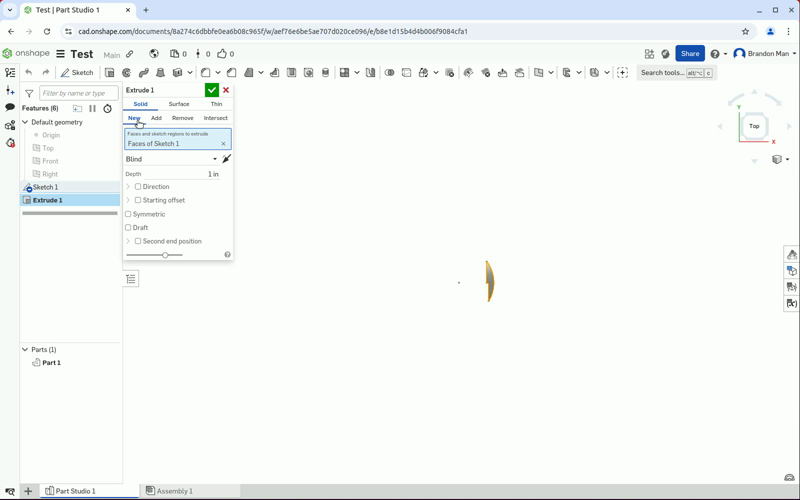
click(137, 120)
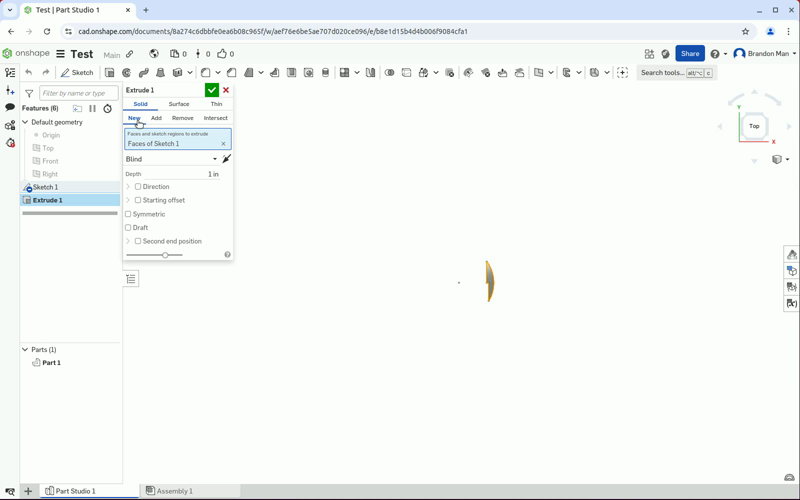
key(tab, 4)
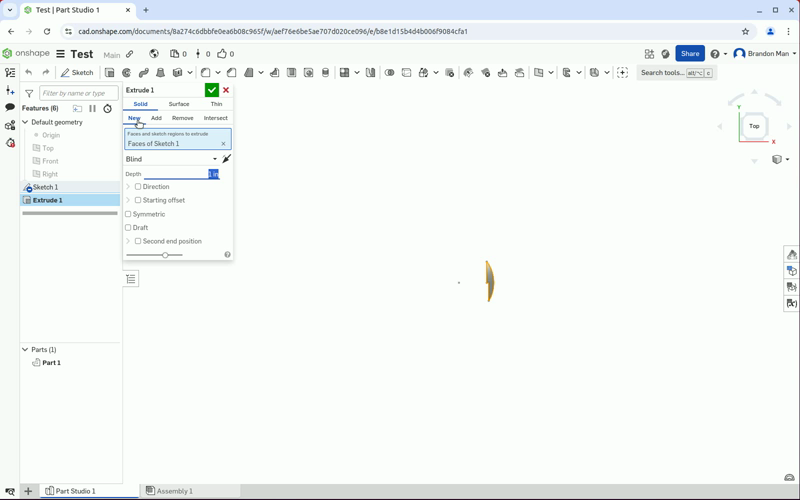
text(5.777)
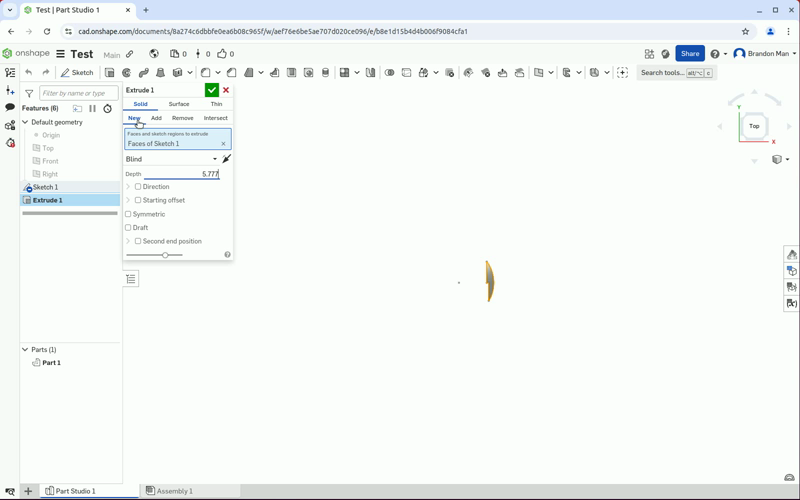
key(enter)
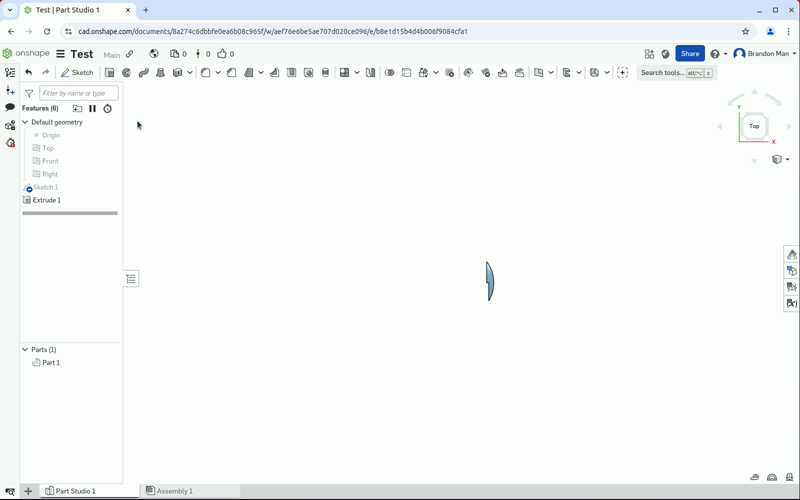
key(shift+h)
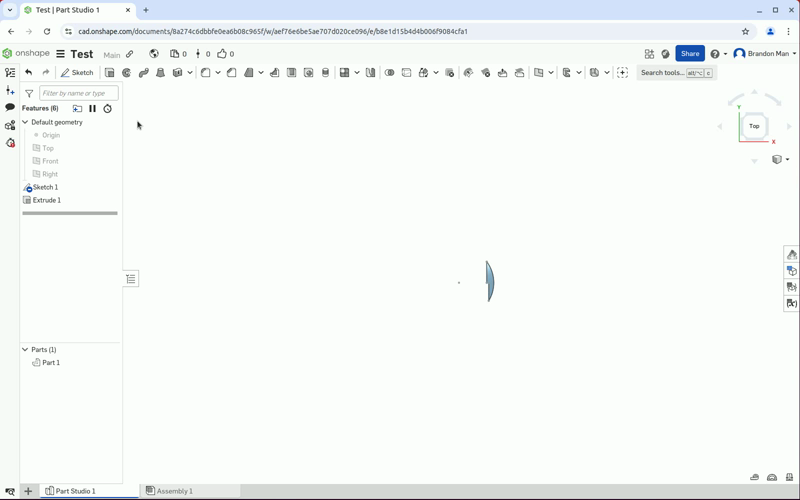
key(shift+h)
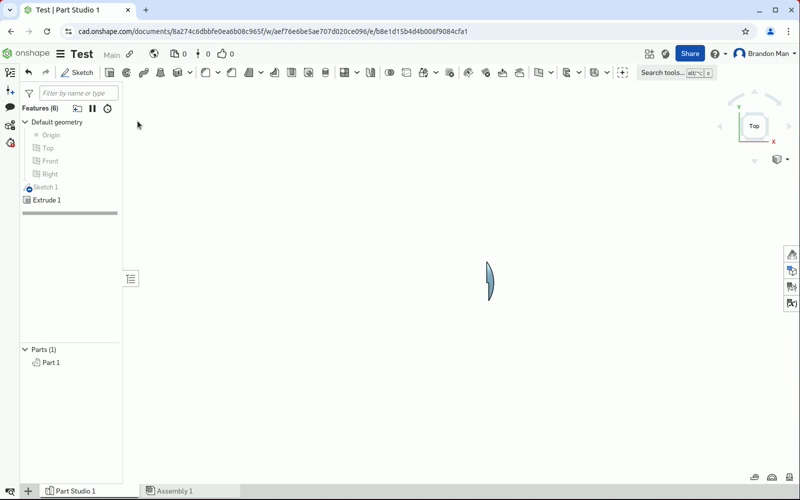
mouse_move(73, 189)
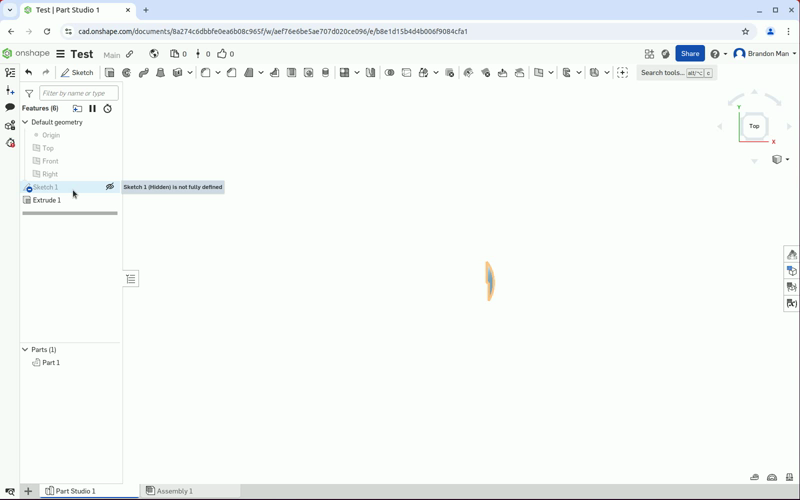
click(73, 189)
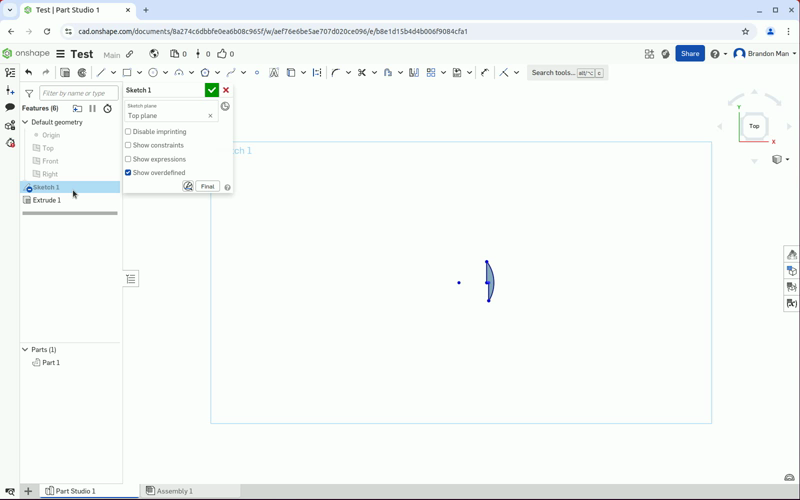
mouse_move(229, 92)
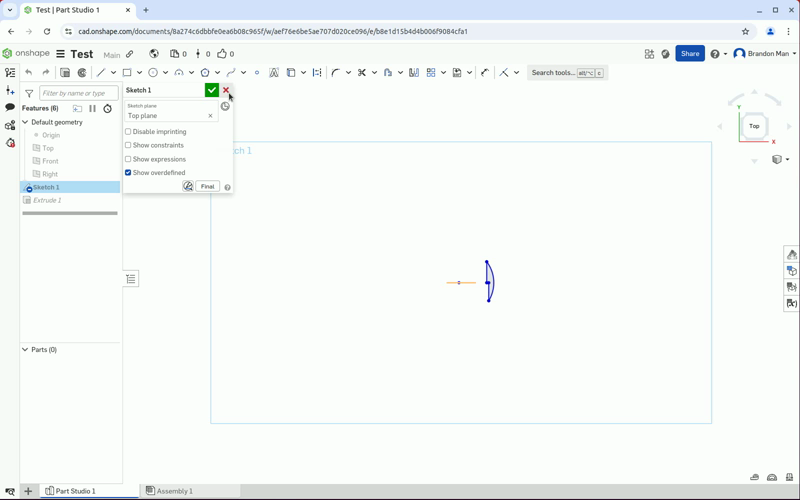
click(229, 92)
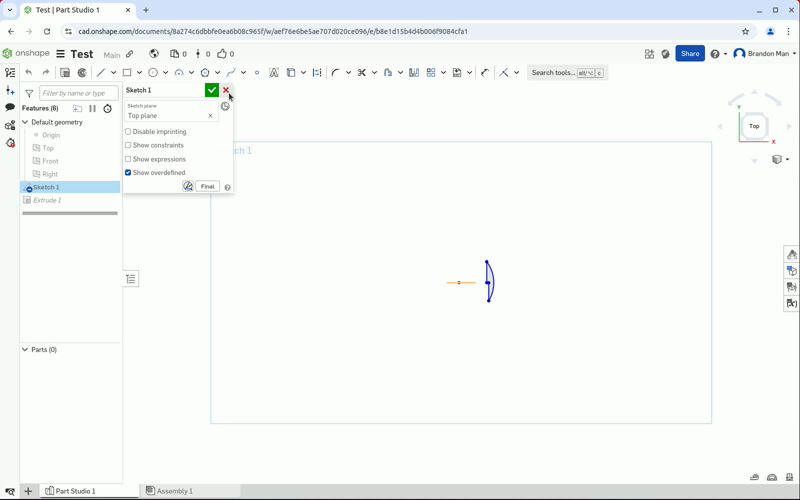
key(shift+s)
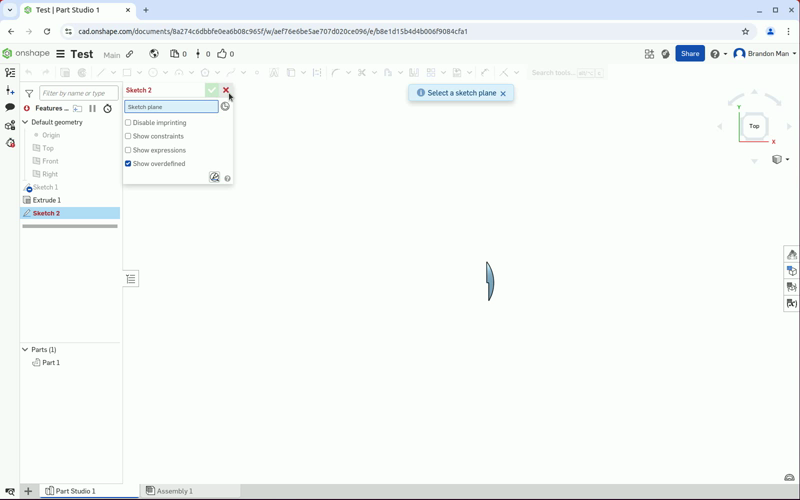
mouse_move(73, 150)
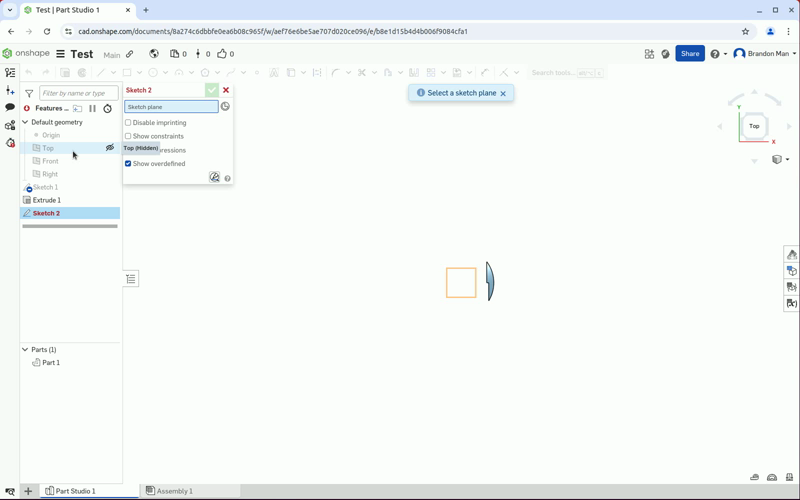
click(73, 150)
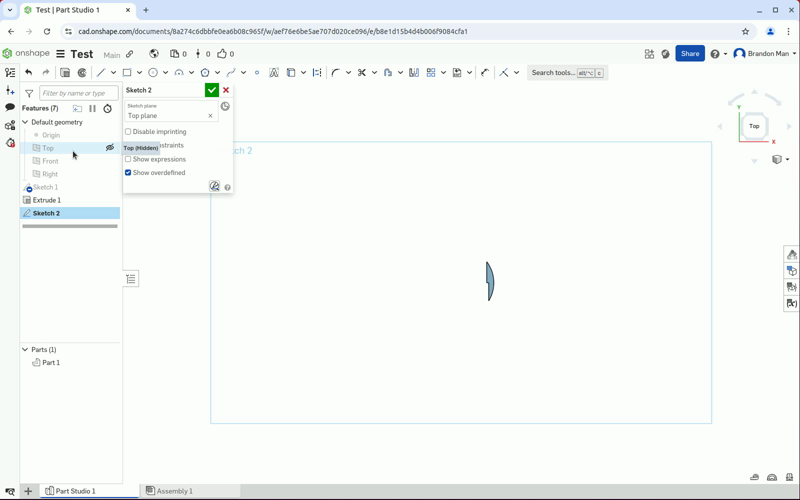
mouse_move(73, 352)
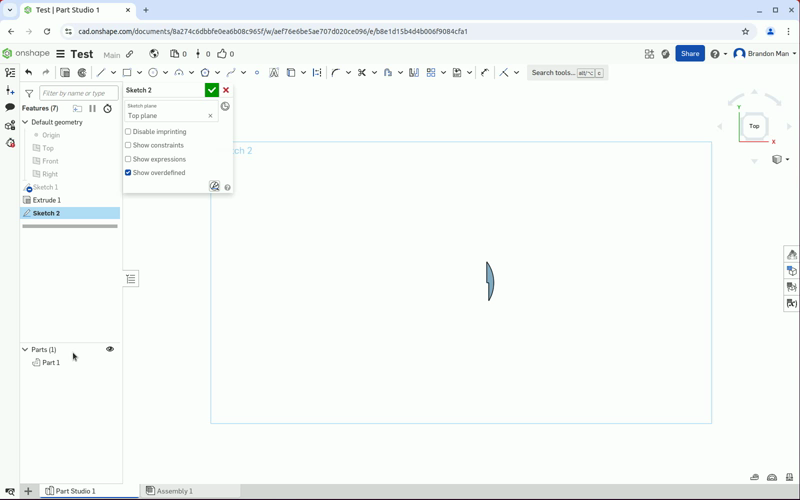
key(y)
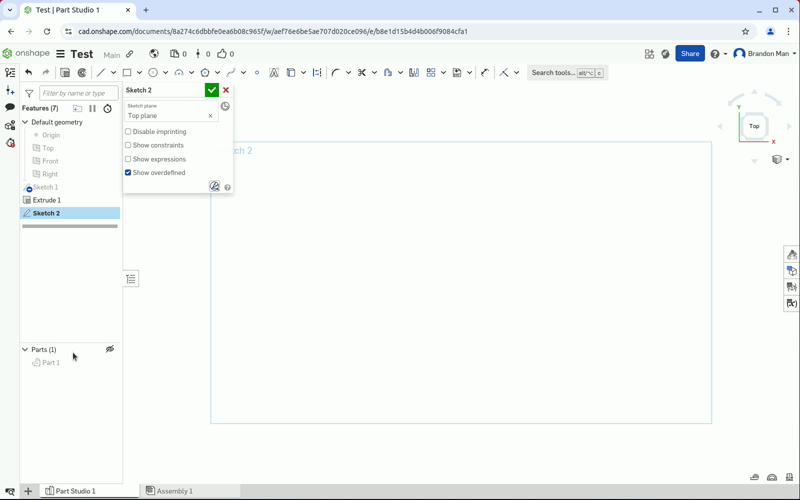
key(l)
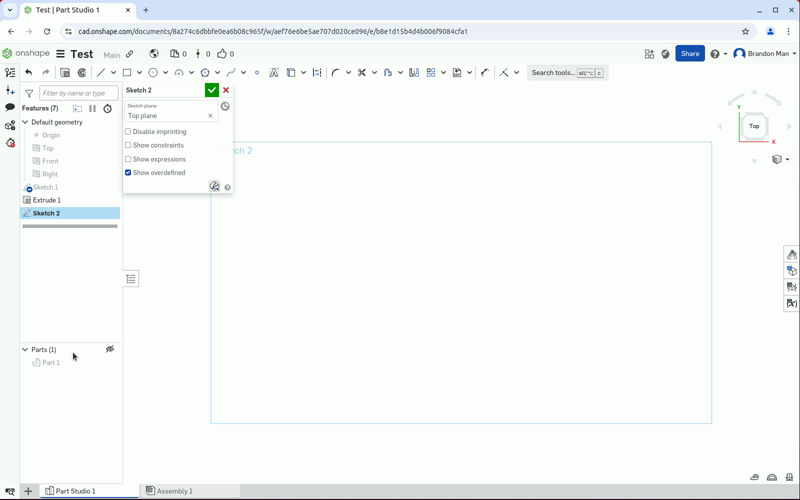
key_down(shift)
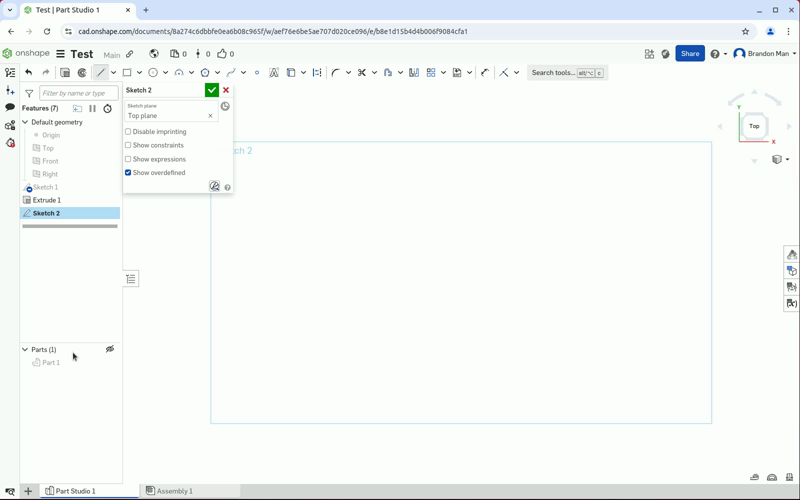
mouse_move(433, 264)
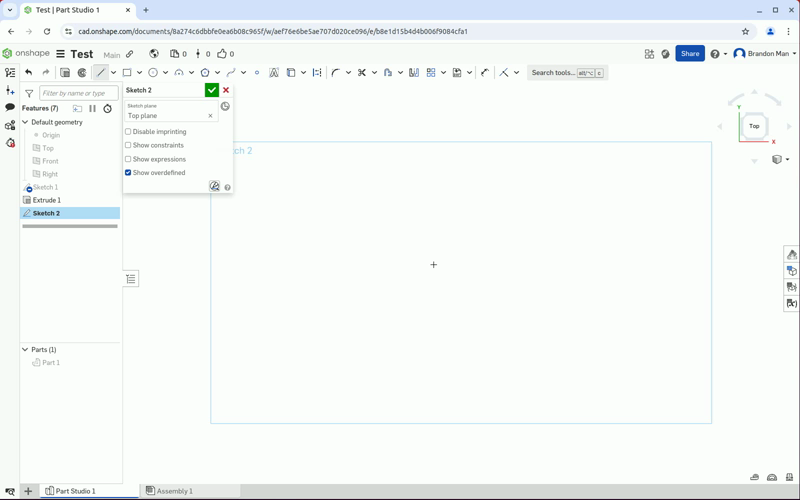
click(433, 264)
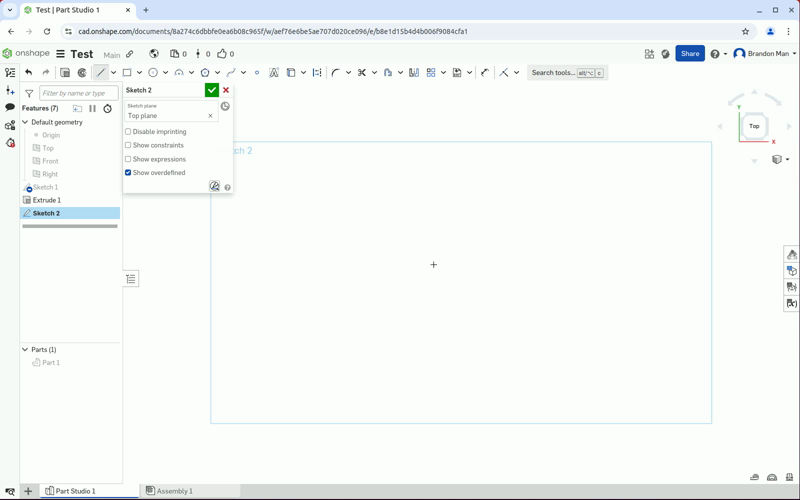
key_up(shift)
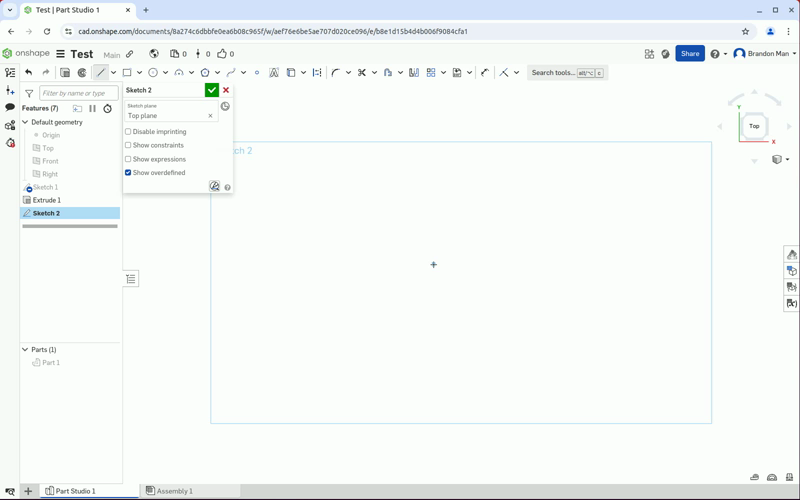
key_down(shift)
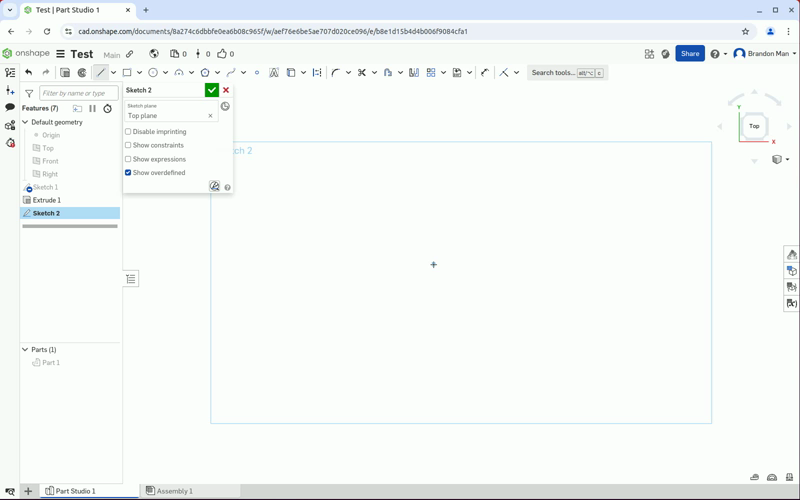
mouse_move(463, 264)
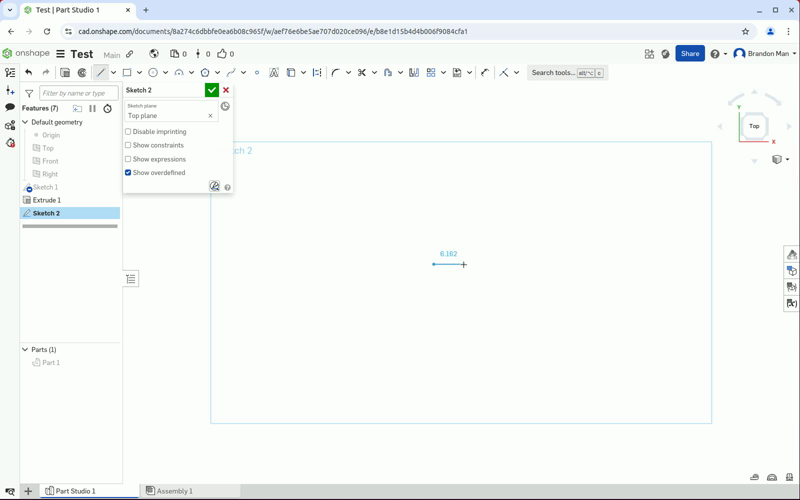
mouse_move(447, 264)
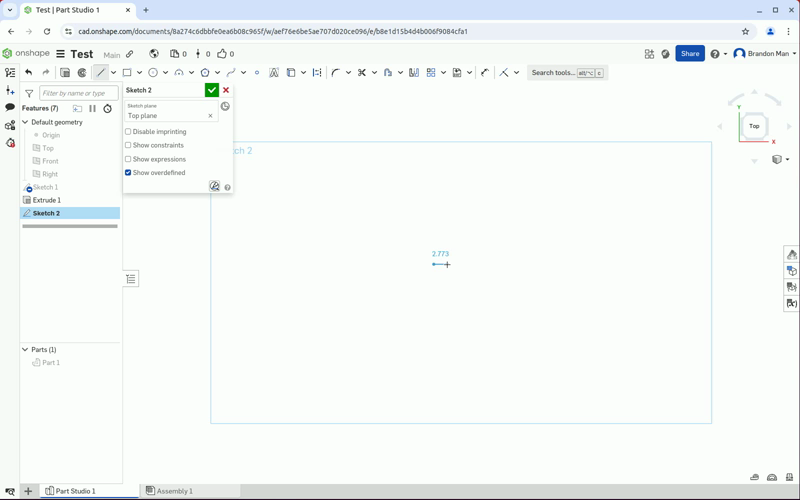
click(447, 264)
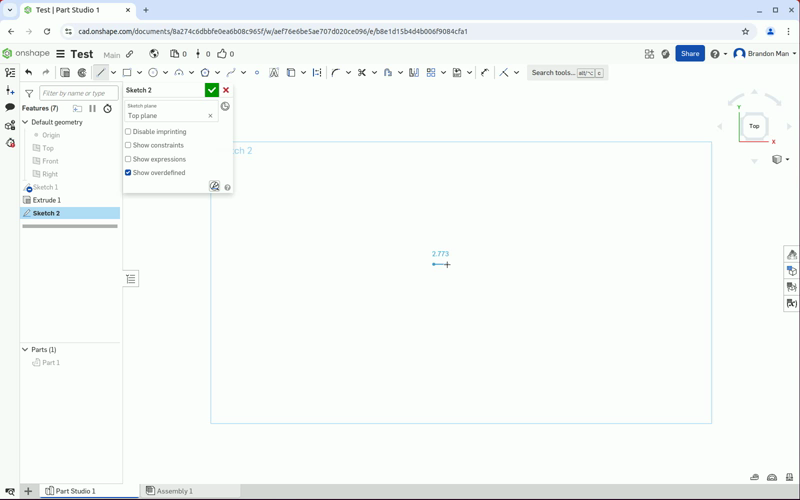
key_up(shift)
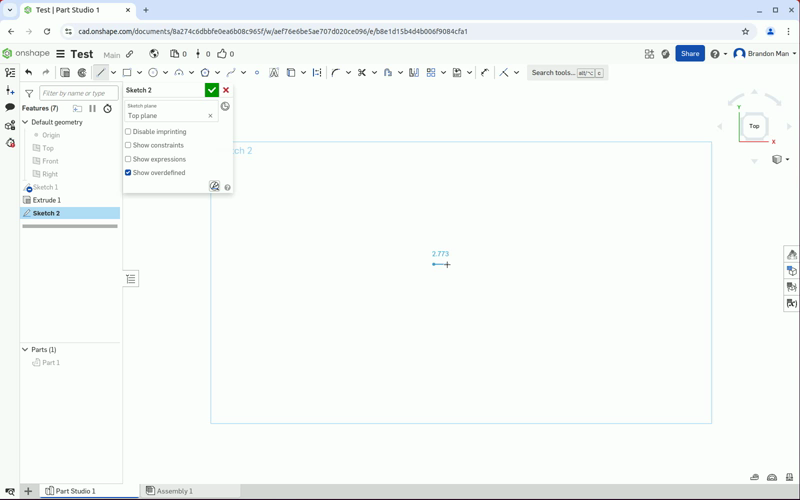
key(esc)
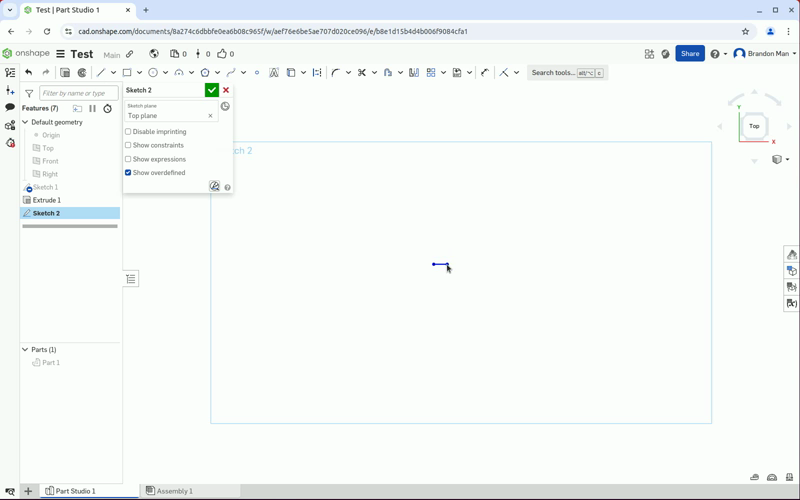
key(a)
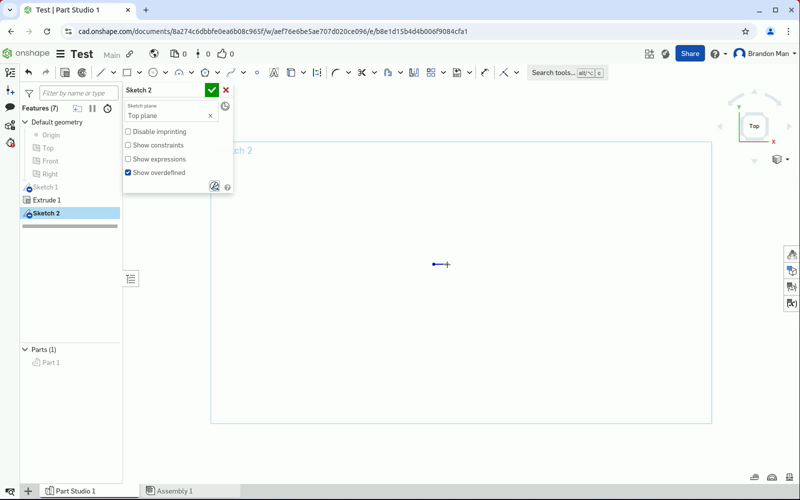
mouse_move(447, 264)
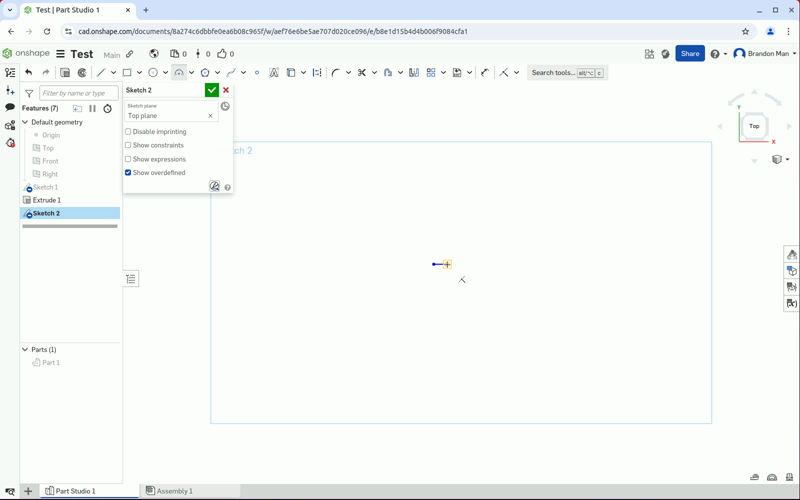
click(447, 264)
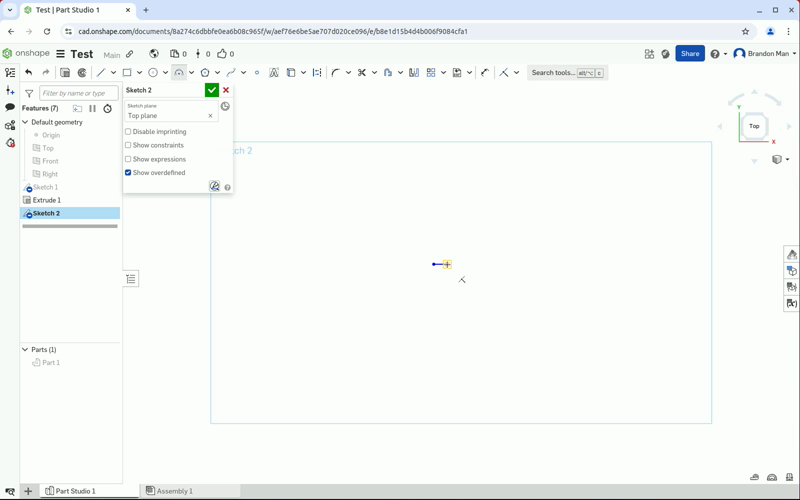
key_down(shift)
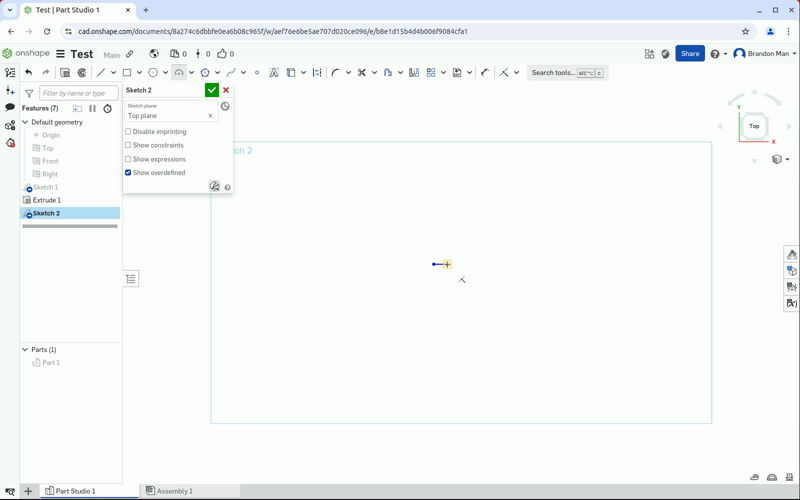
mouse_move(473, 263)
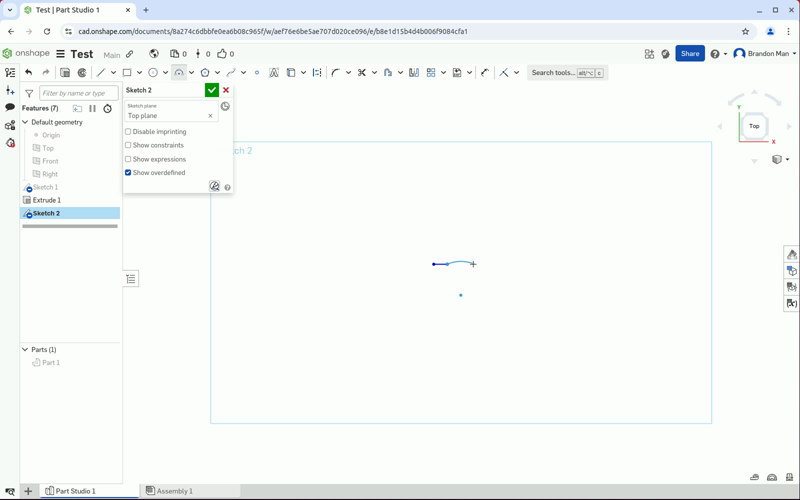
click(473, 263)
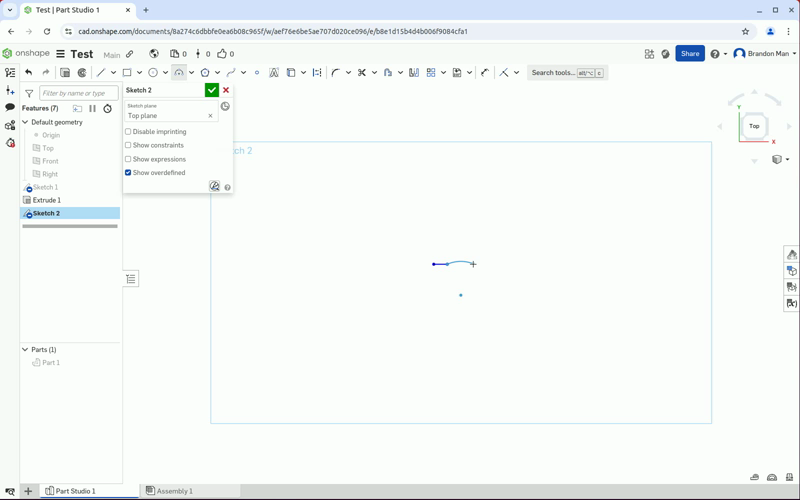
mouse_move(460, 260)
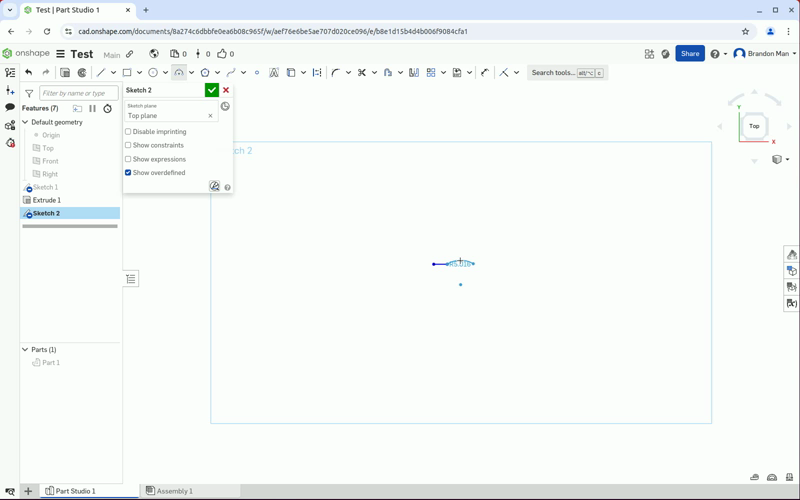
click(460, 260)
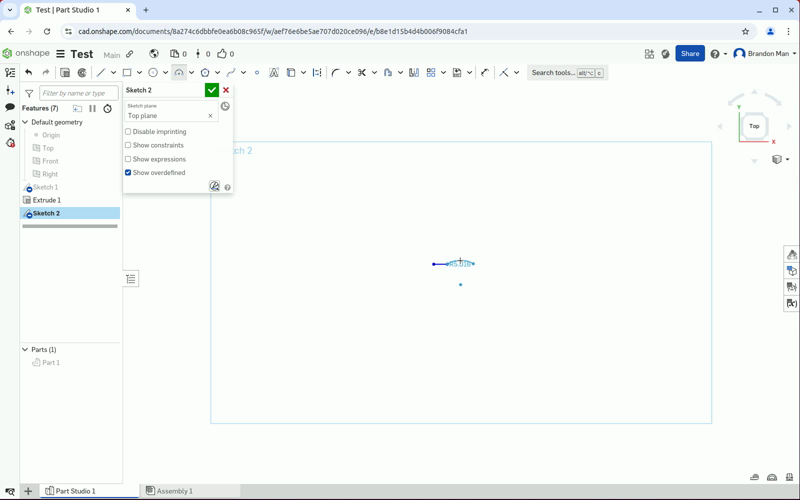
key_up(shift)
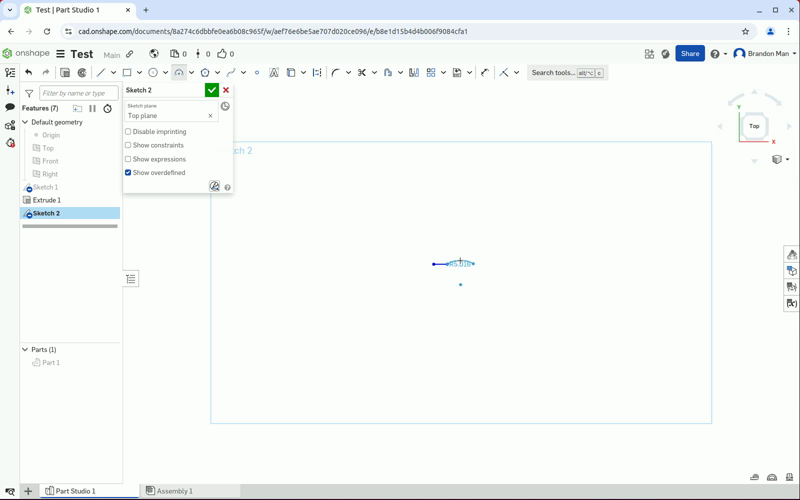
key(esc)
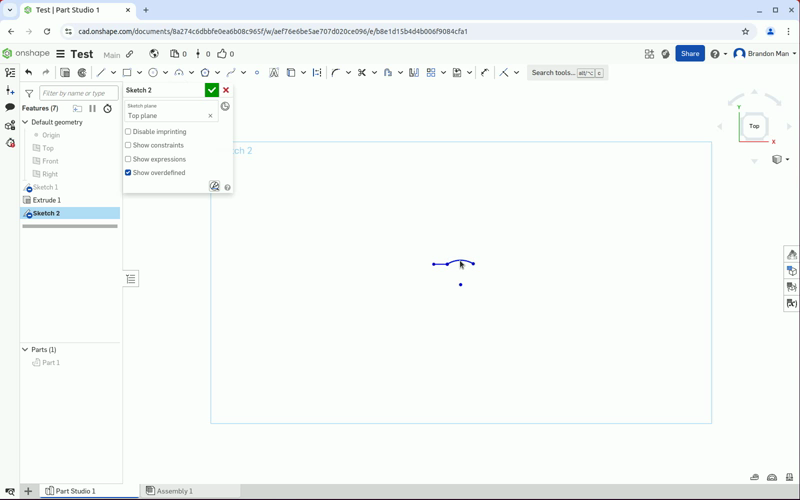
key(l)
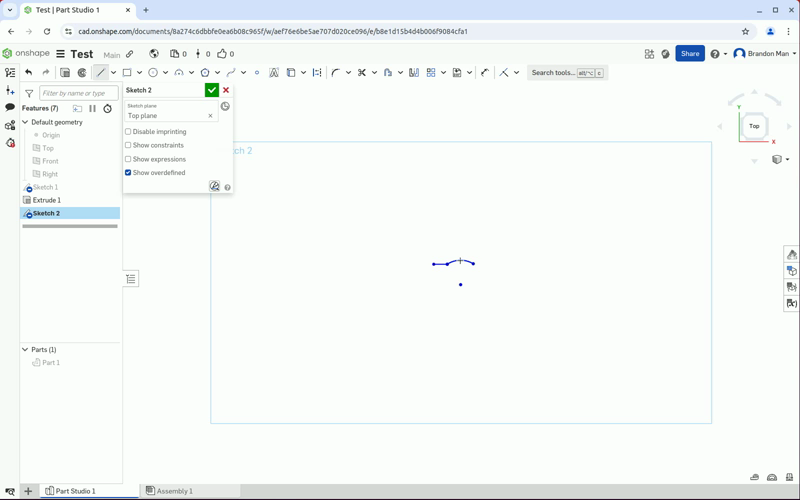
mouse_move(473, 263)
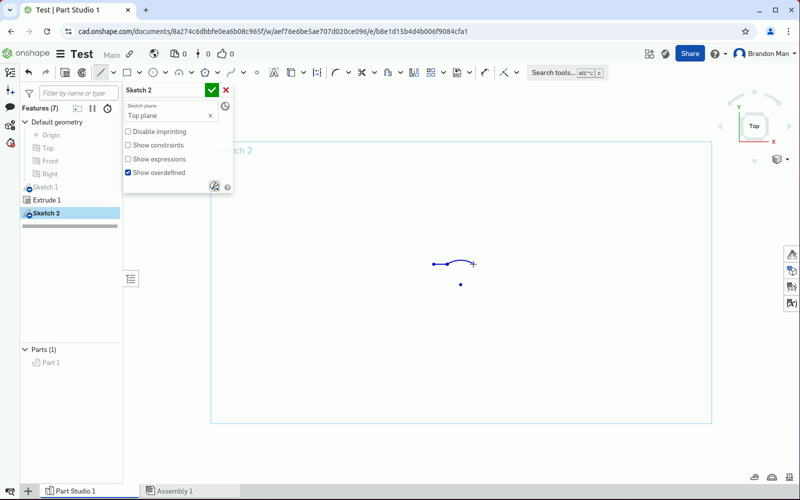
click(473, 263)
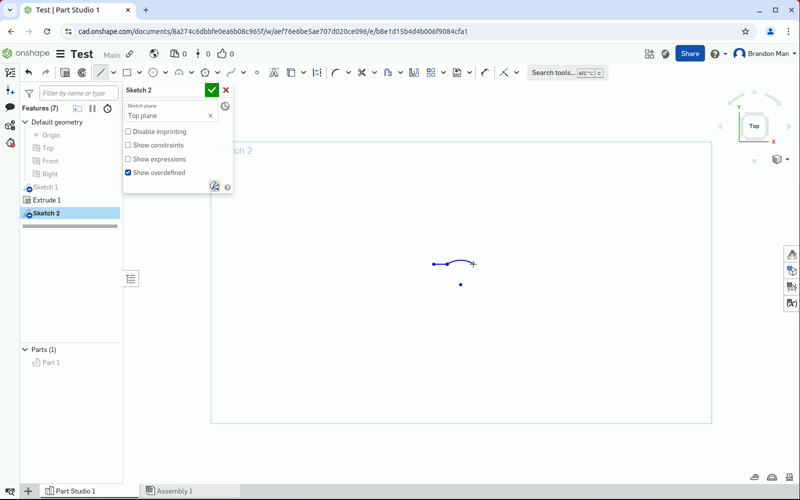
key_down(shift)
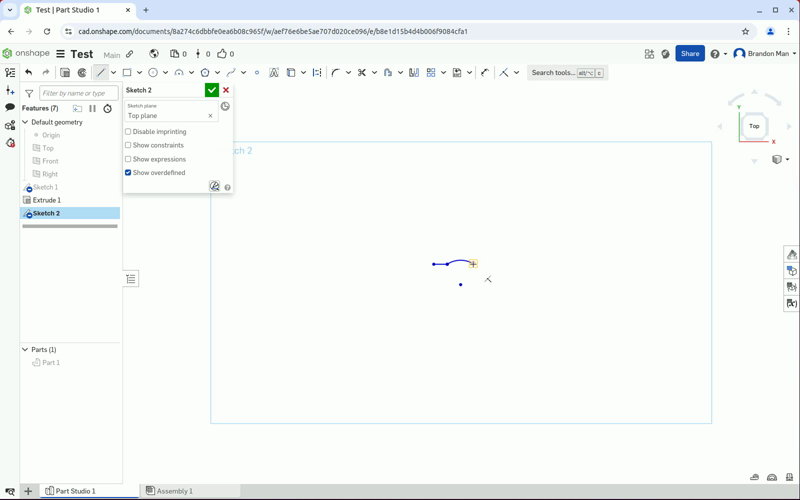
mouse_move(503, 263)
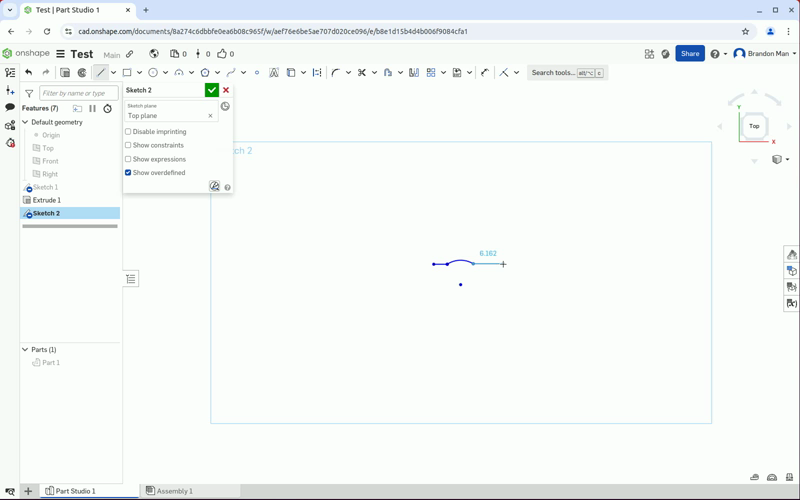
mouse_move(487, 263)
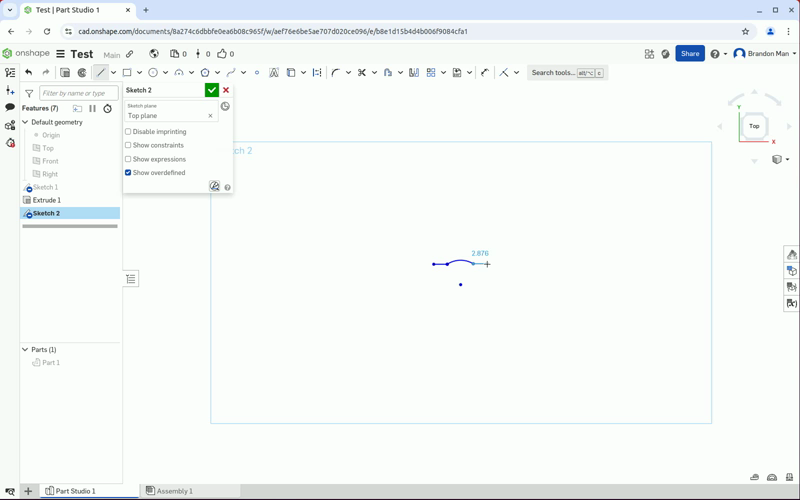
click(487, 263)
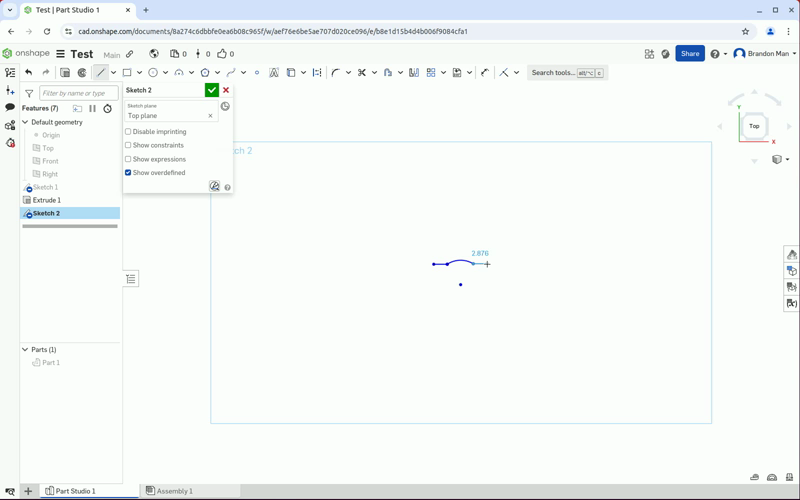
key_up(shift)
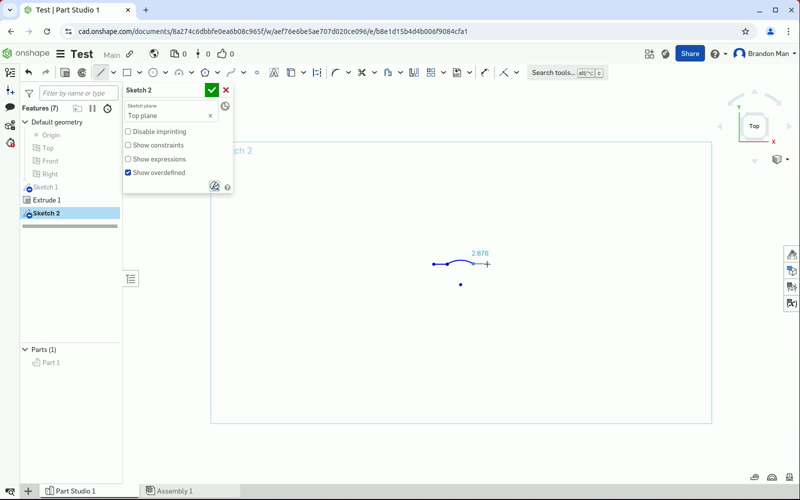
key(esc)
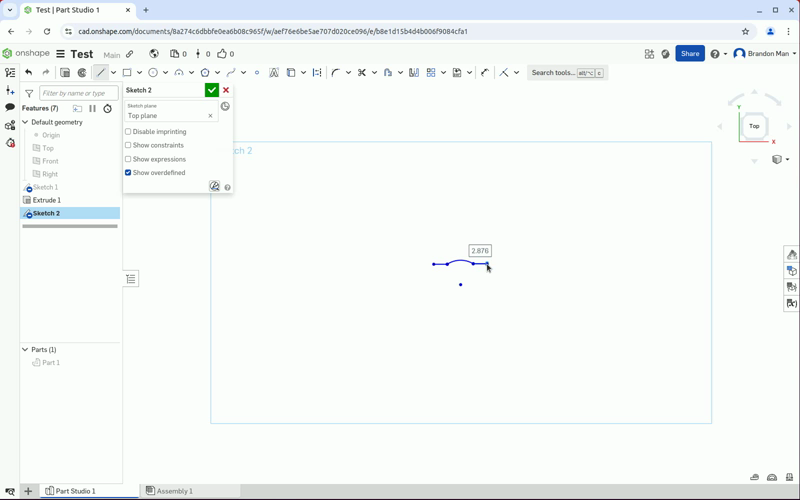
key(a)
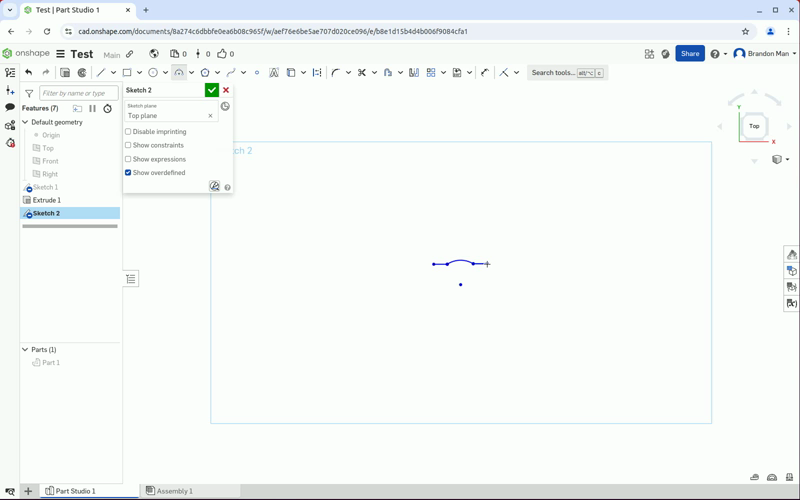
mouse_move(487, 263)
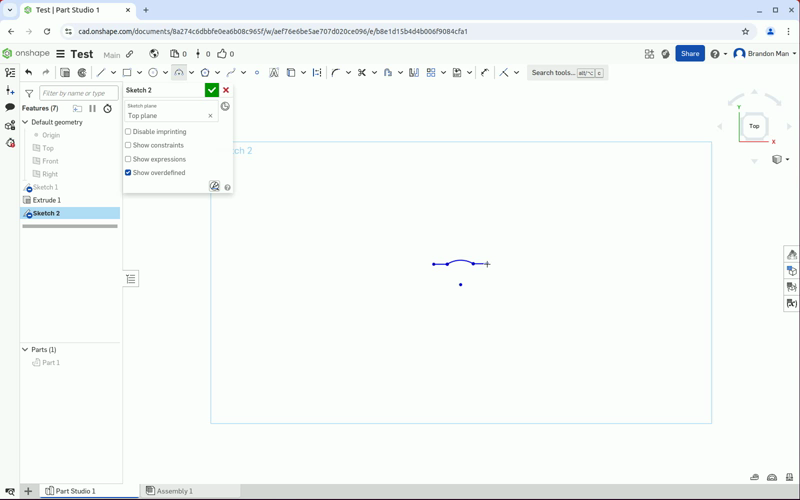
click(487, 263)
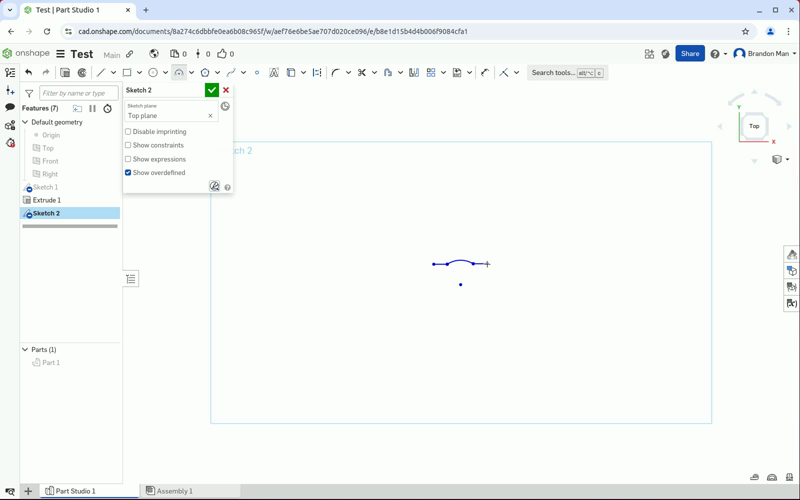
mouse_move(433, 264)
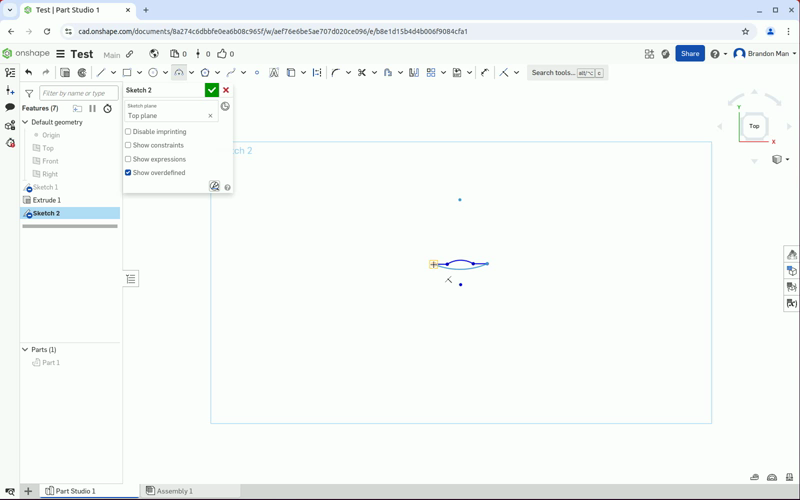
click(433, 264)
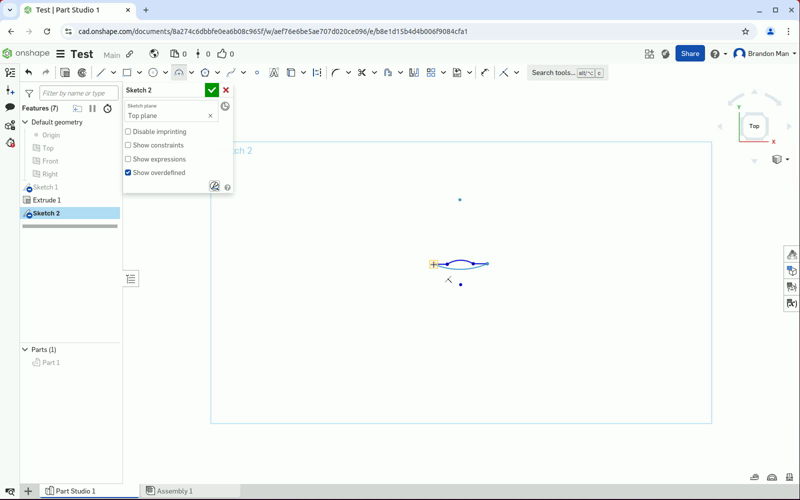
key_down(shift)
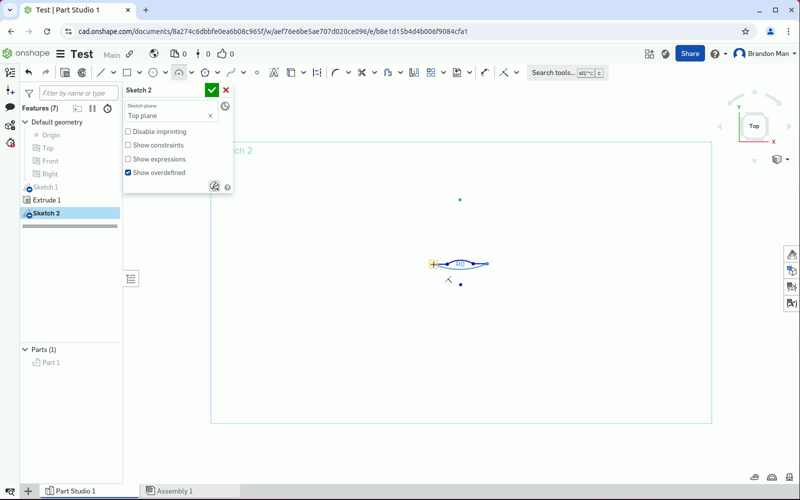
mouse_move(460, 250)
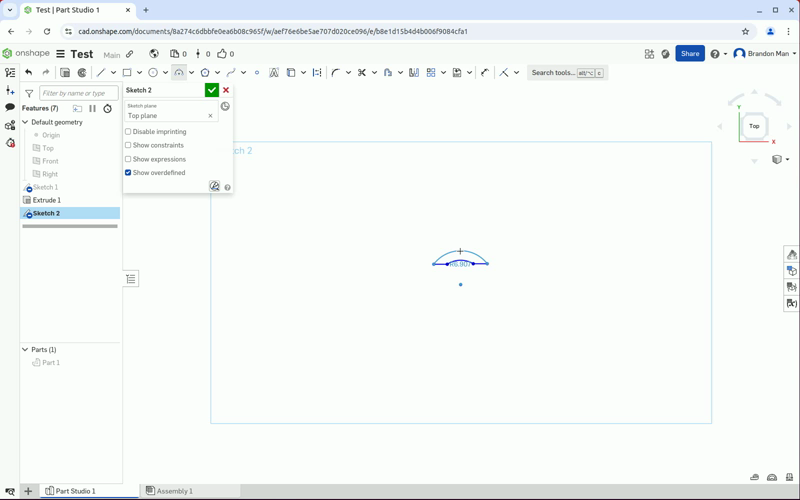
click(460, 250)
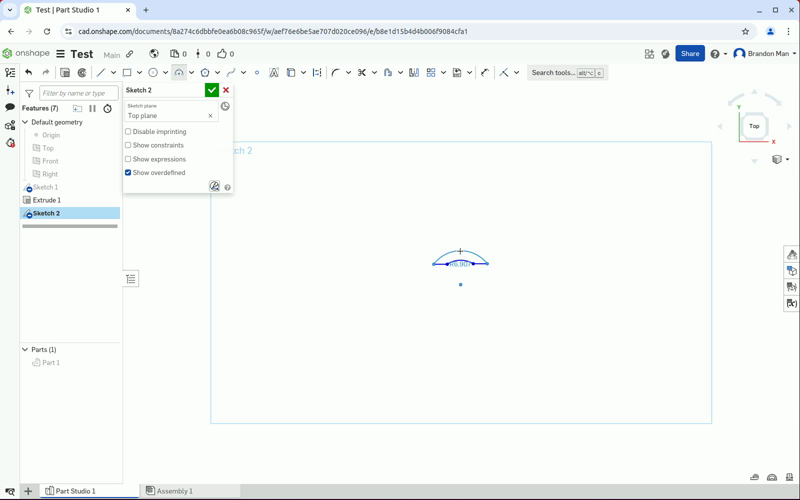
key_up(shift)
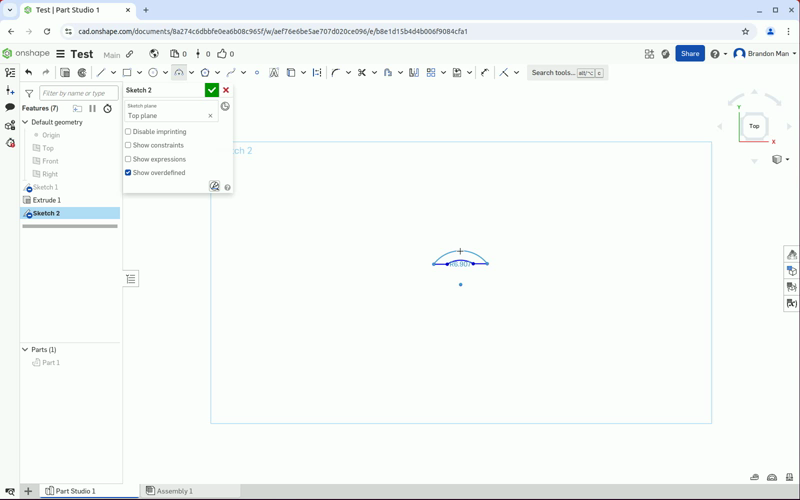
key(esc)
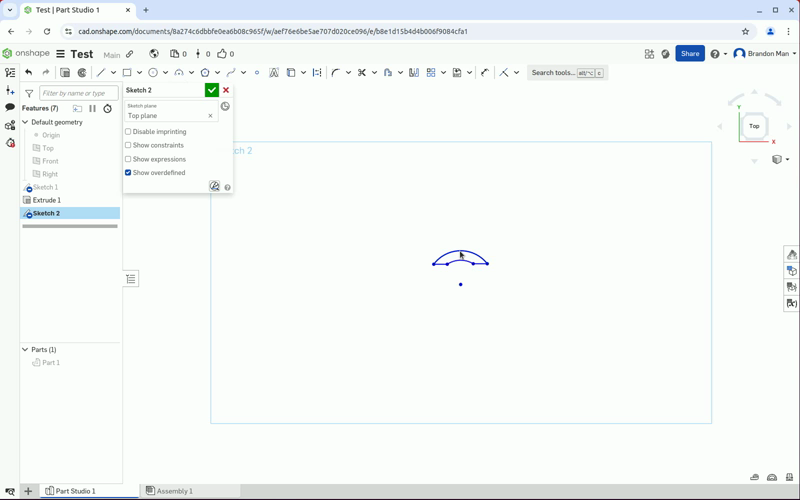
mouse_move(454, 251)
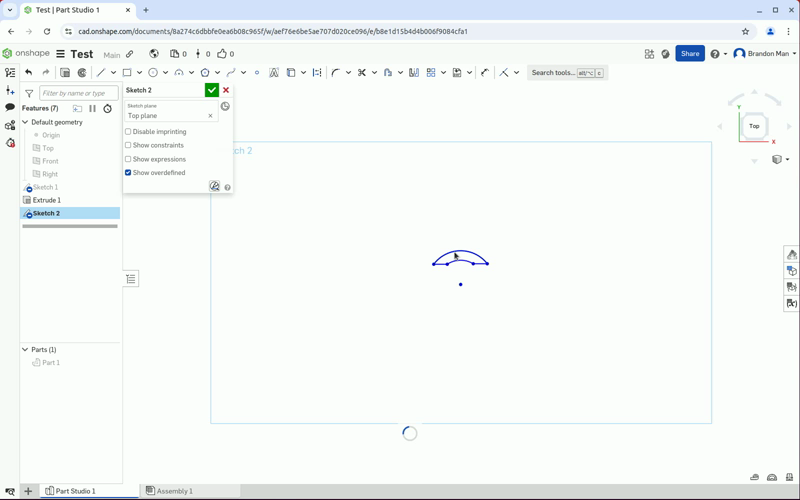
scroll(6)
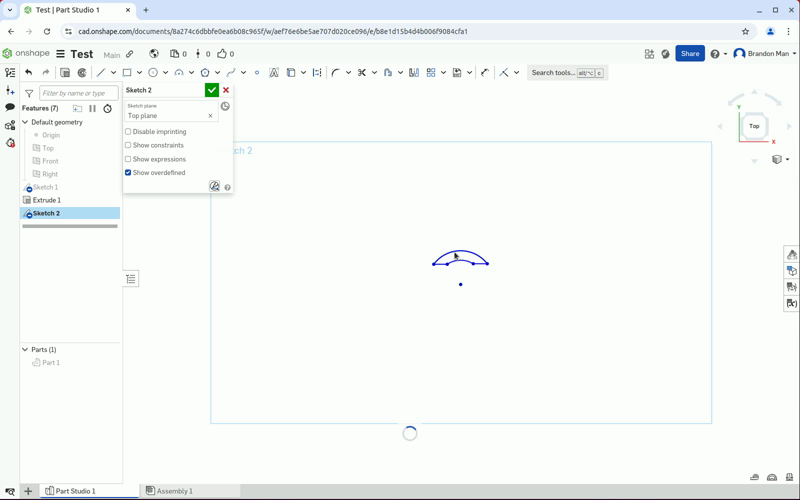
scroll(6)
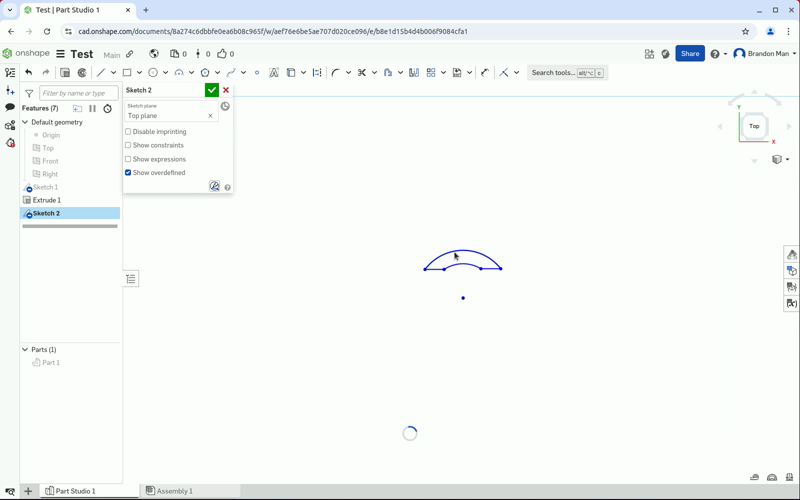
scroll(6)
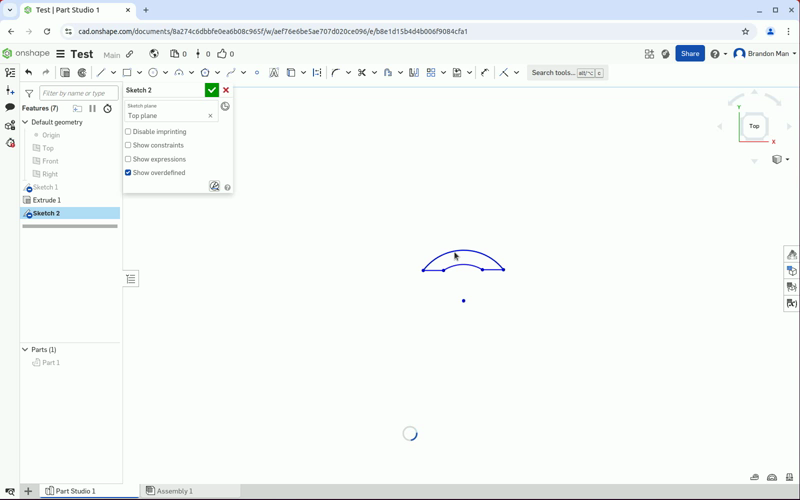
scroll(6)
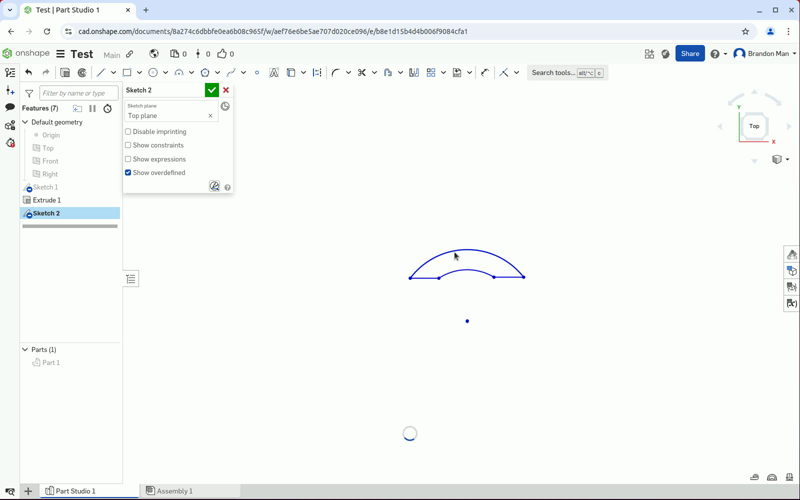
scroll(6)
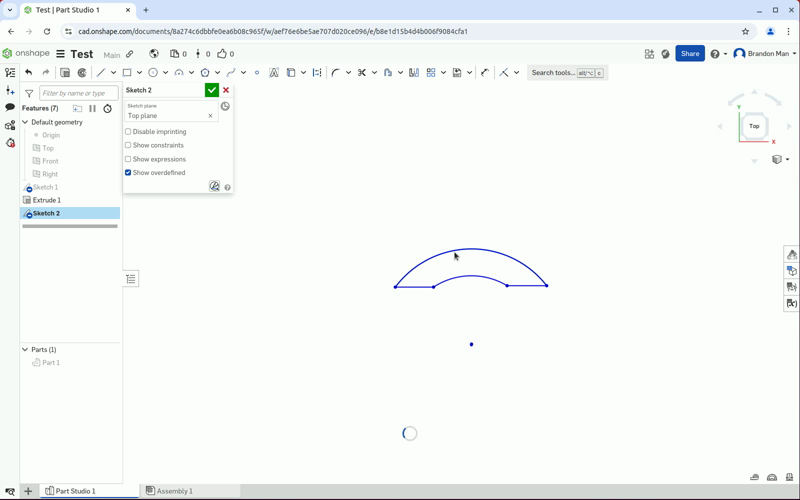
scroll(6)
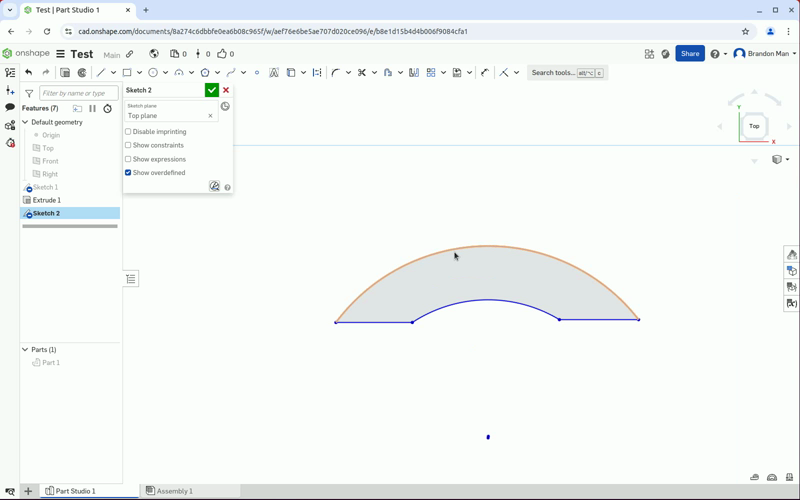
scroll(6)
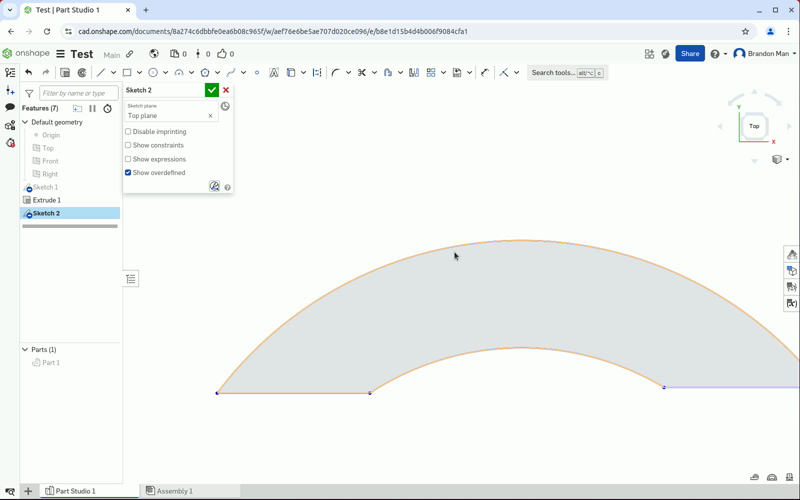
click(454, 251)
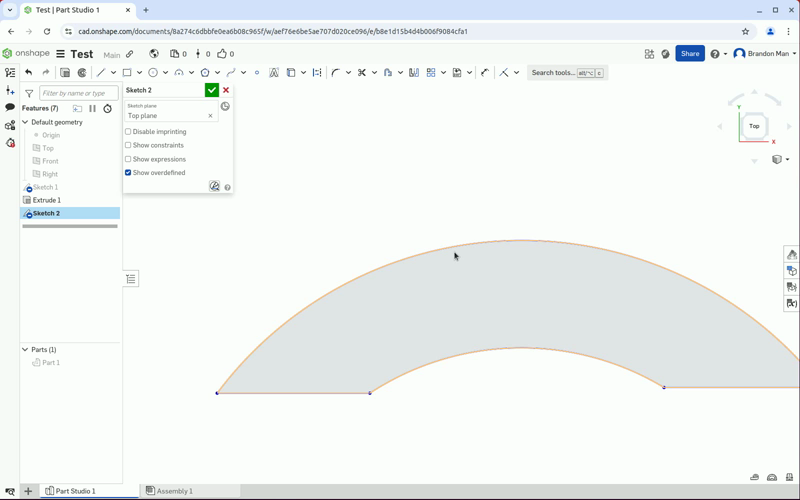
scroll(-6)
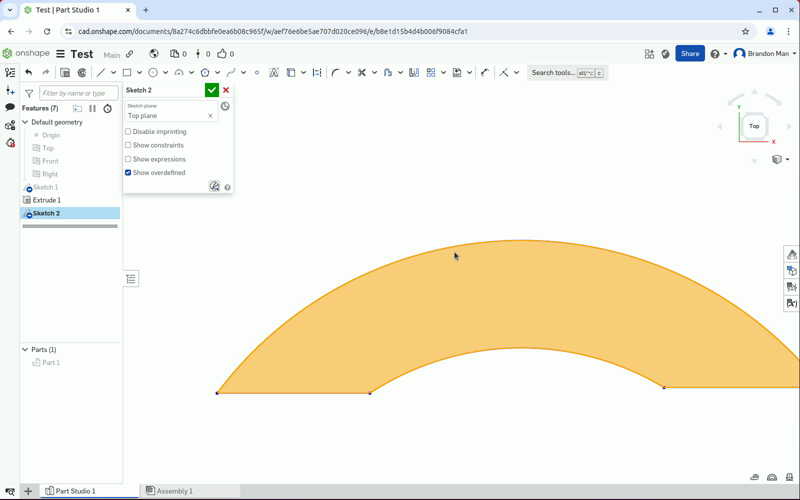
scroll(-6)
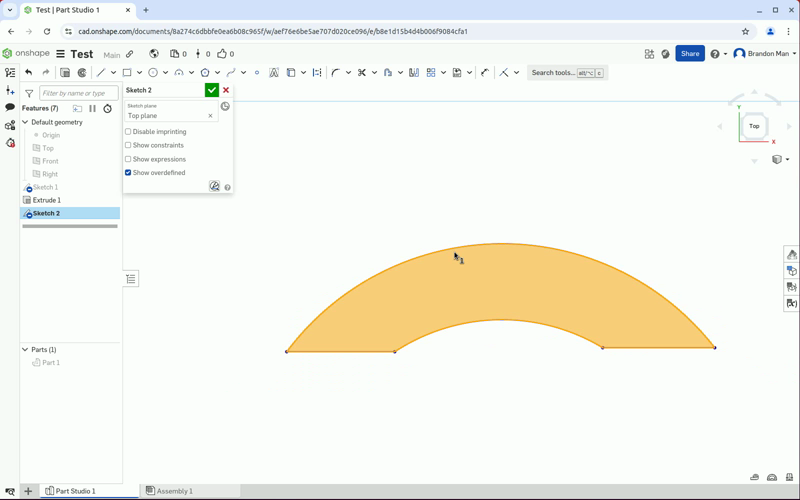
scroll(-6)
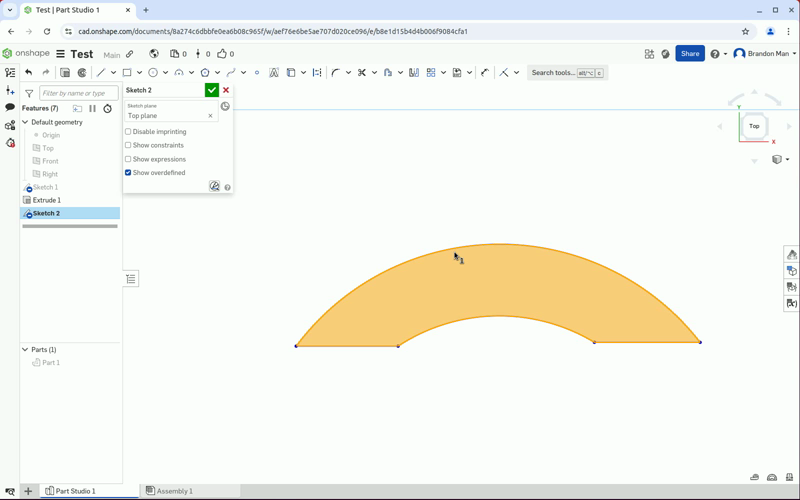
scroll(-6)
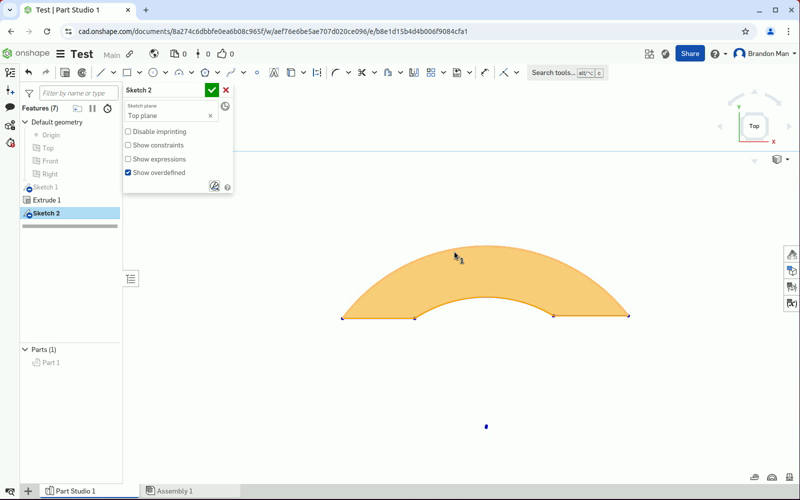
scroll(-6)
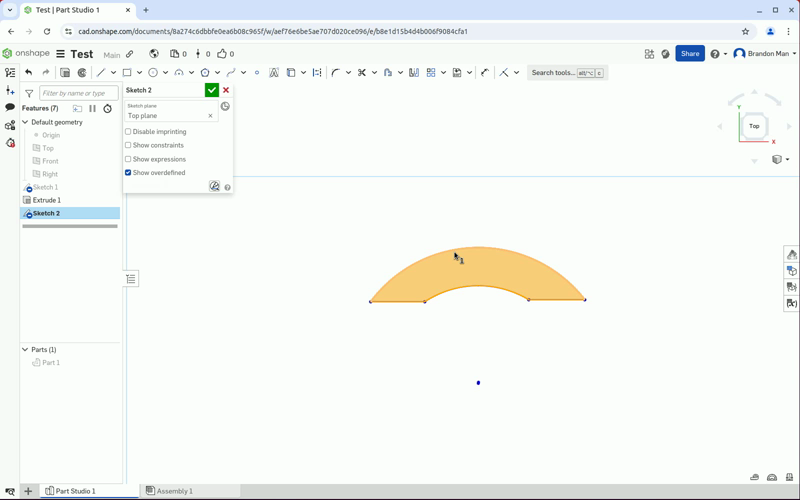
scroll(-6)
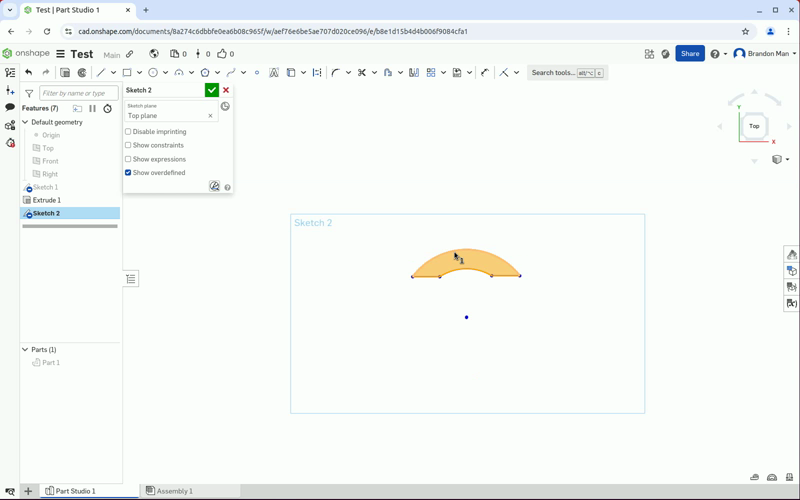
scroll(-6)
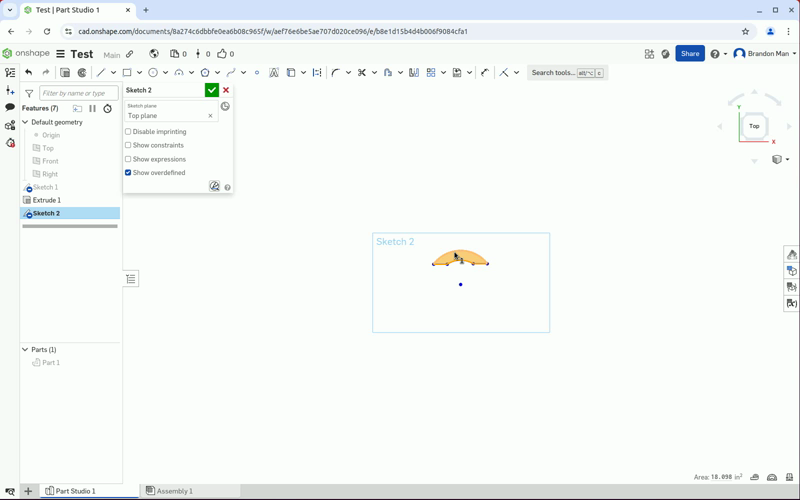
mouse_move(73, 352)
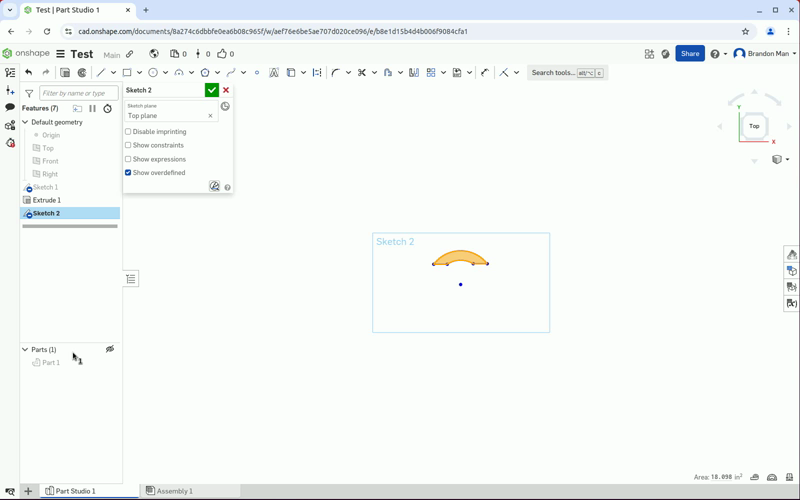
key(shift+y)
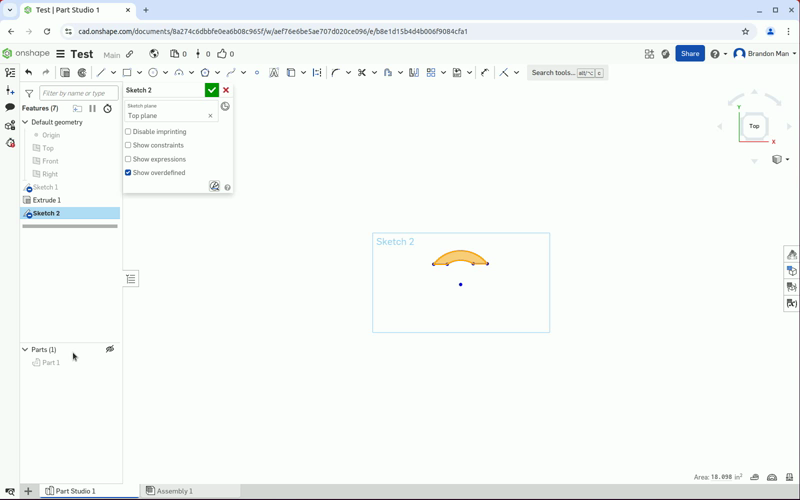
key(shift+e)
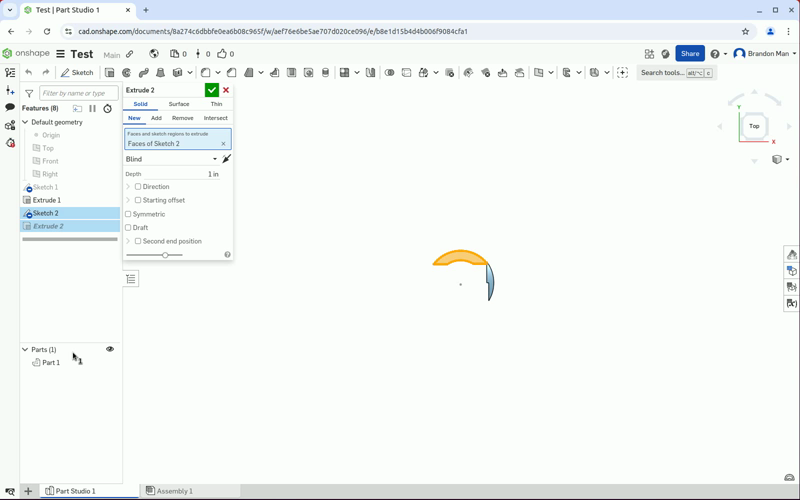
mouse_move(143, 106)
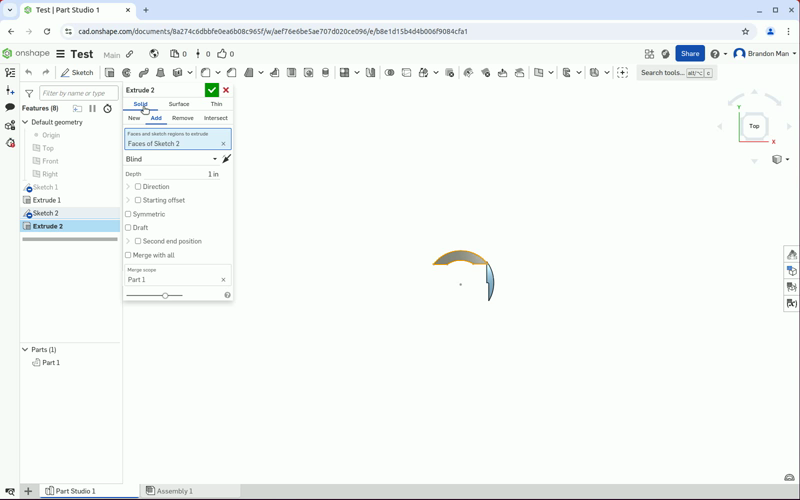
click(143, 106)
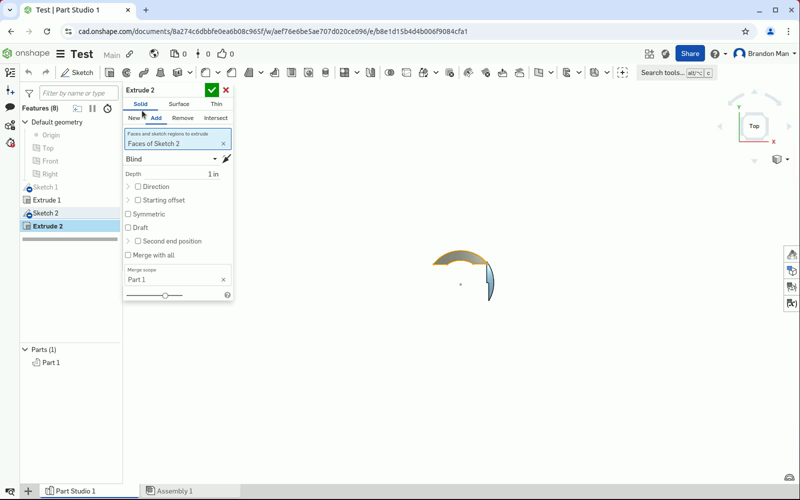
mouse_move(137, 120)
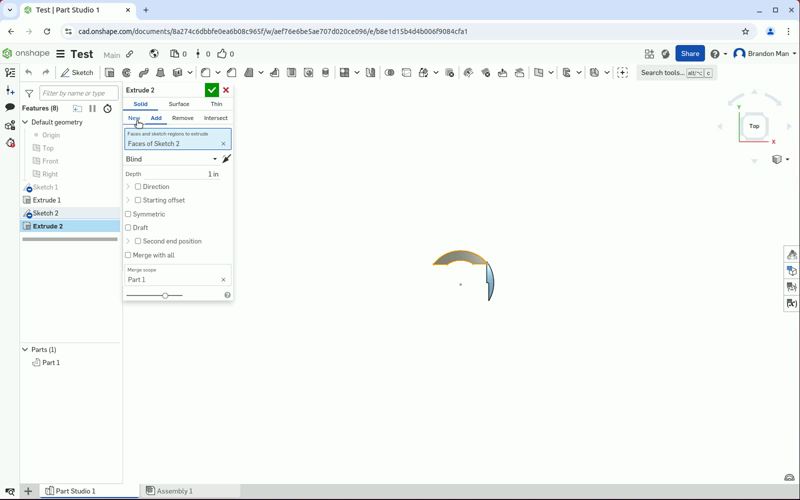
click(137, 120)
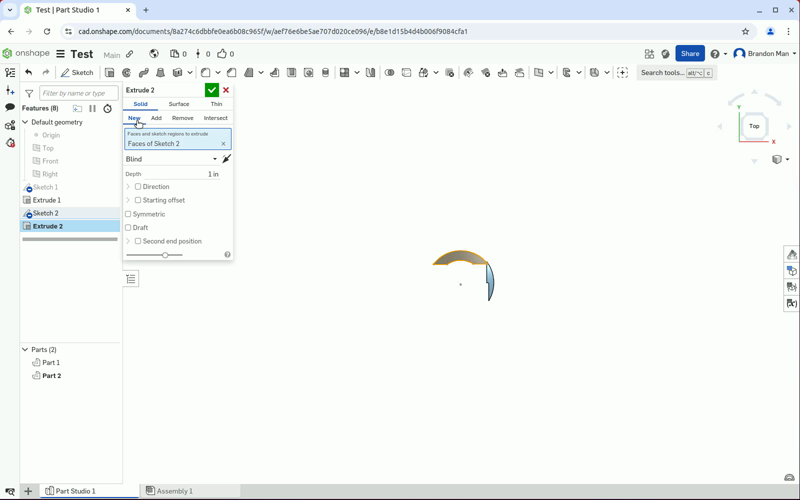
key(tab, 4)
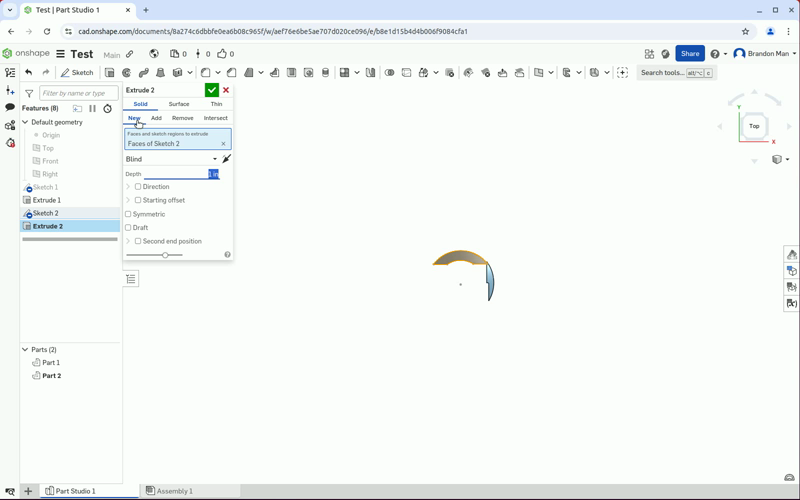
text(5.777)
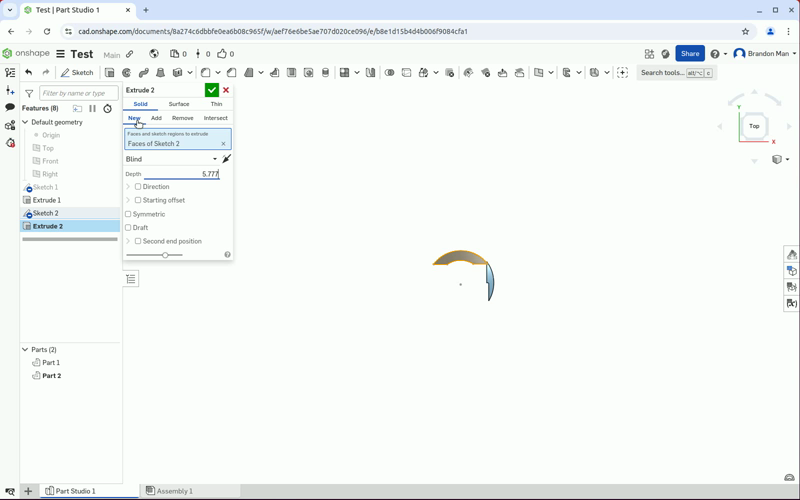
key(enter)
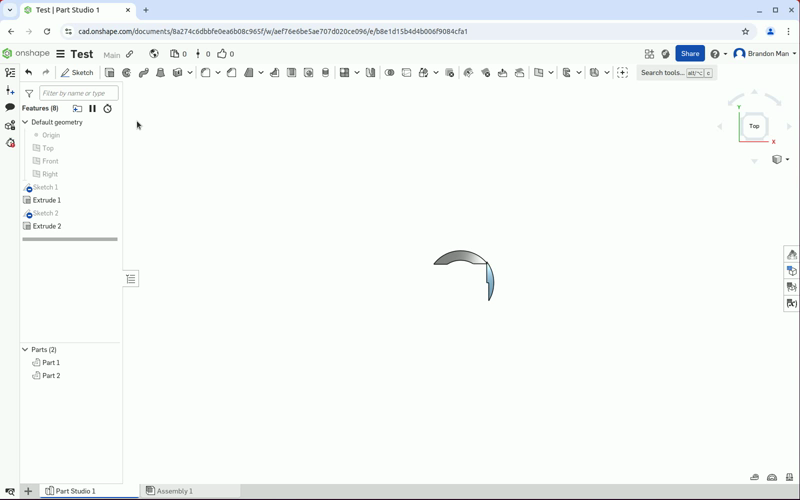
key(shift+h)
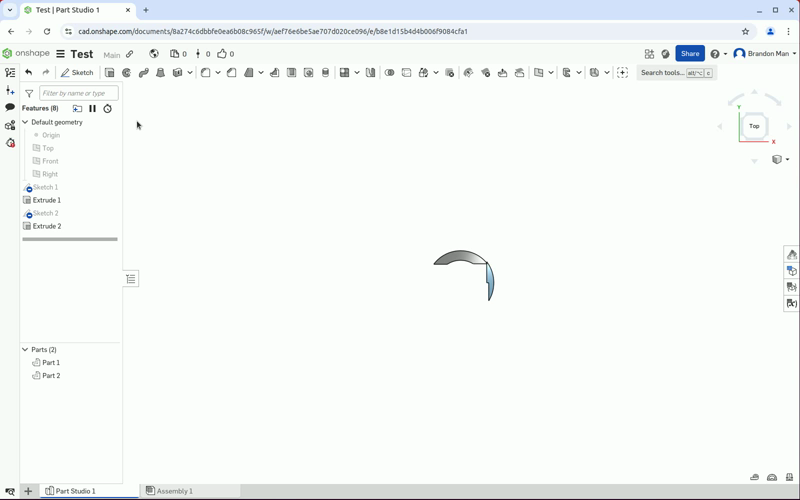
key(shift+h)
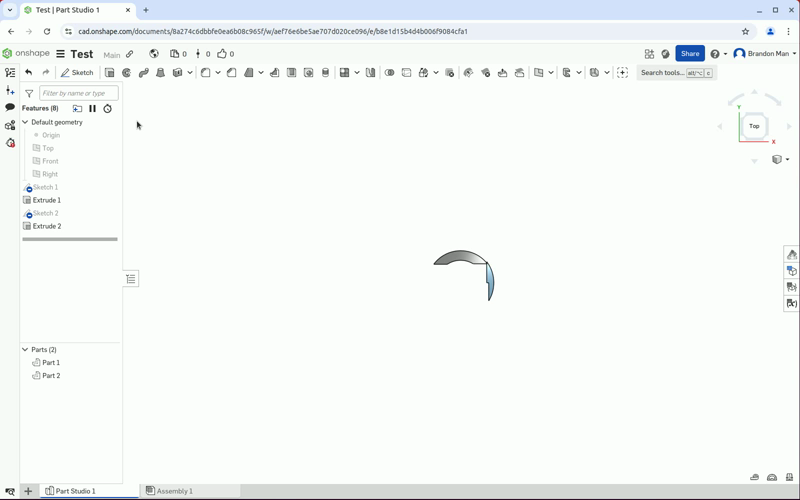
mouse_move(73, 189)
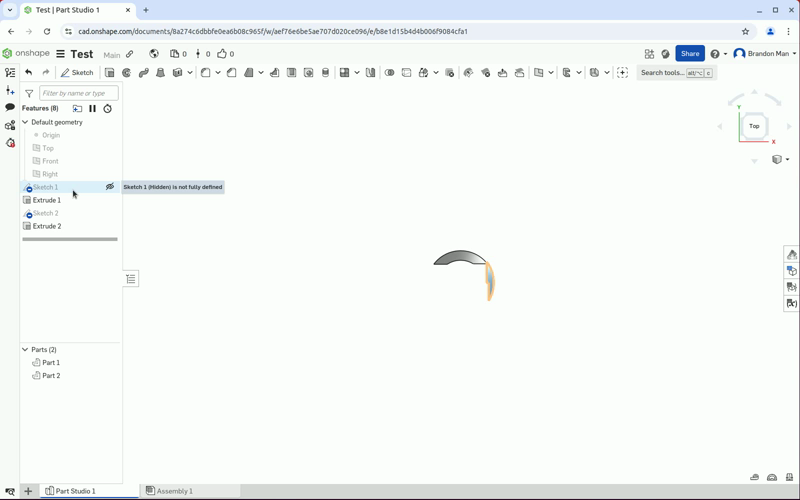
click(73, 189)
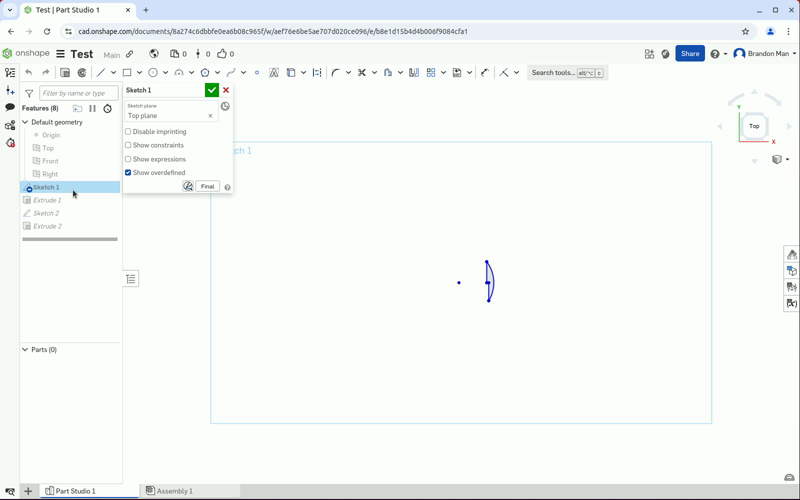
mouse_move(229, 92)
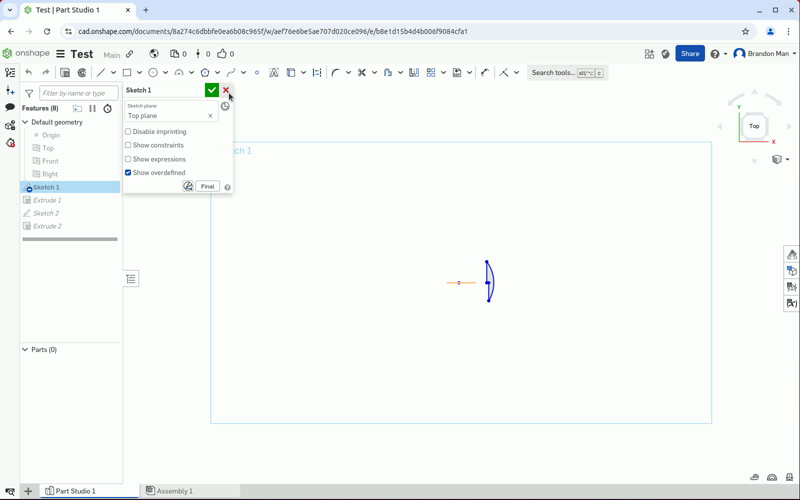
click(229, 92)
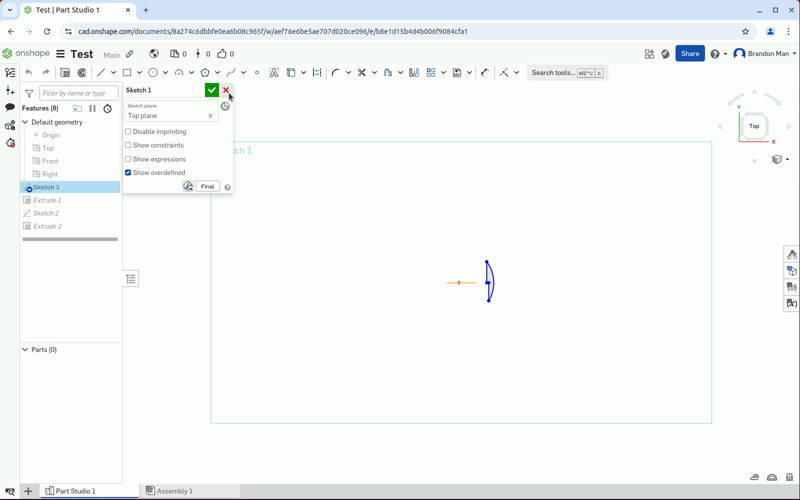
key(shift+s)
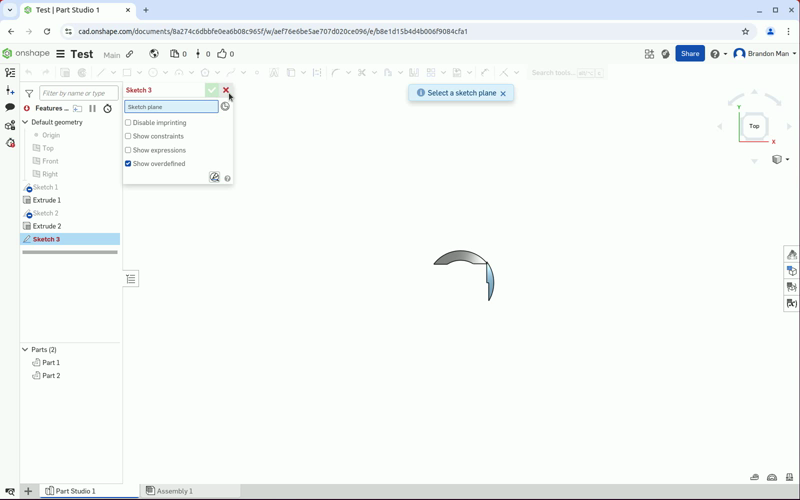
mouse_move(73, 150)
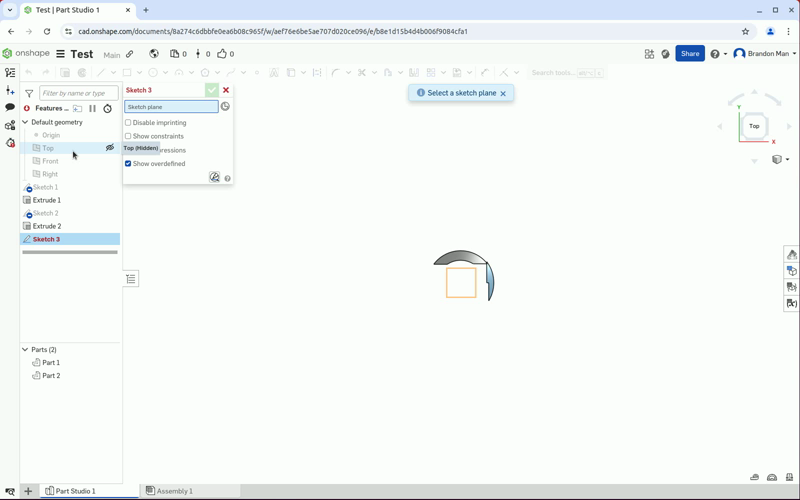
click(73, 150)
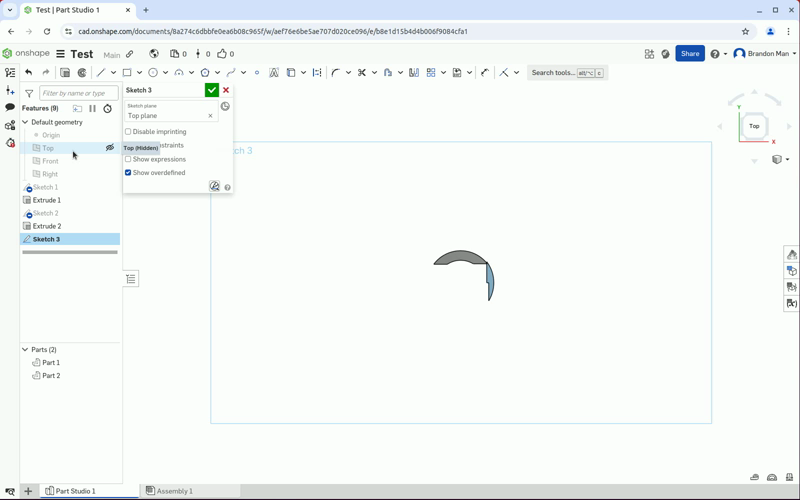
mouse_move(73, 352)
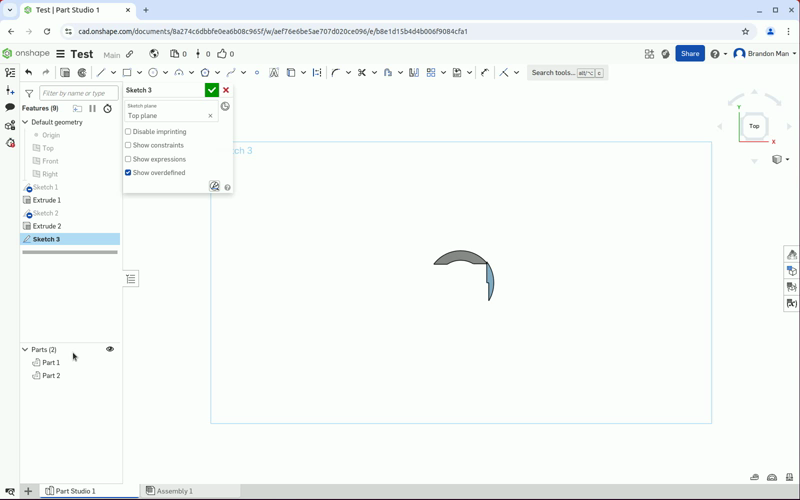
key(y)
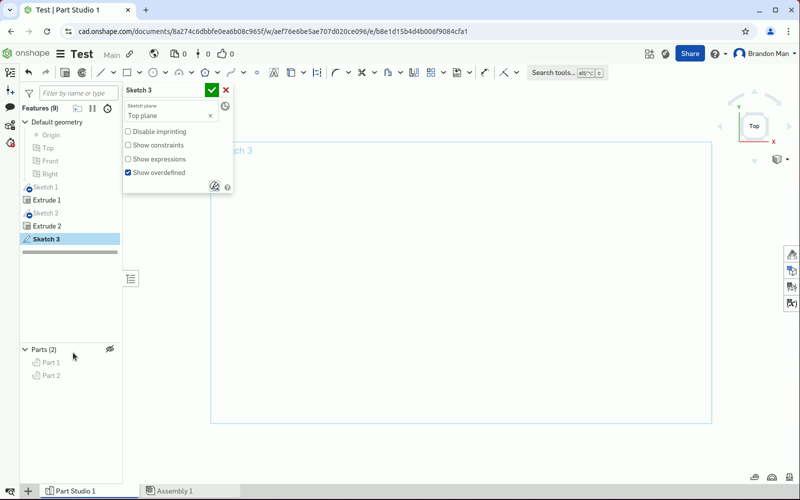
key(l)
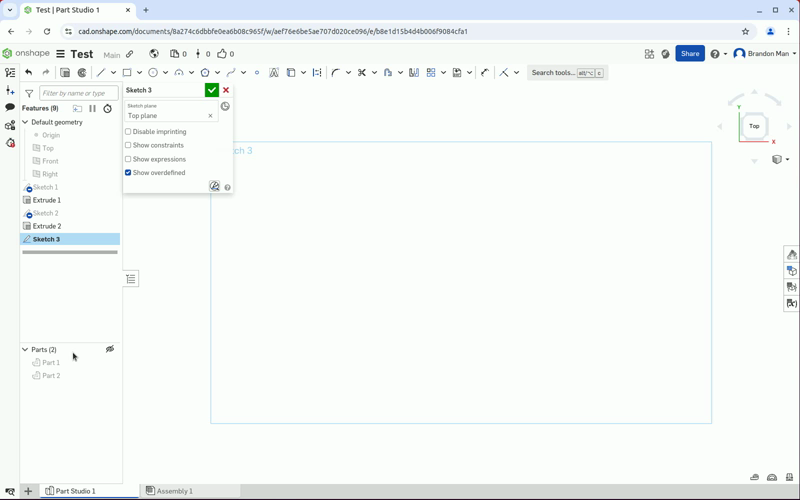
key_down(shift)
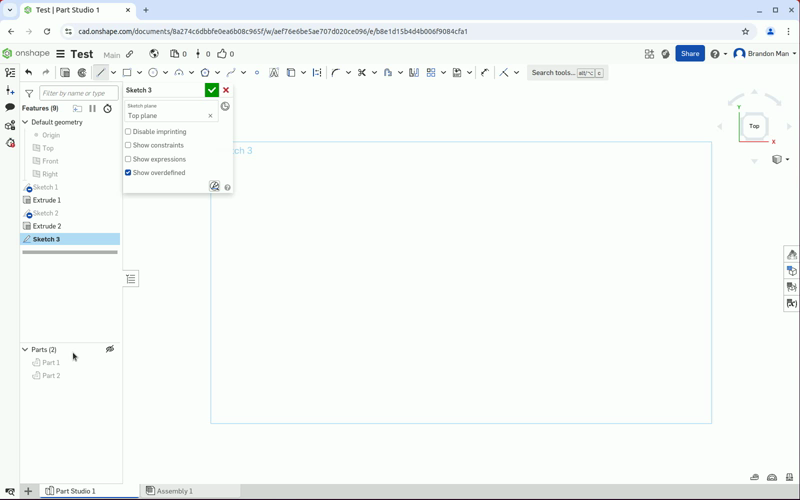
mouse_move(432, 299)
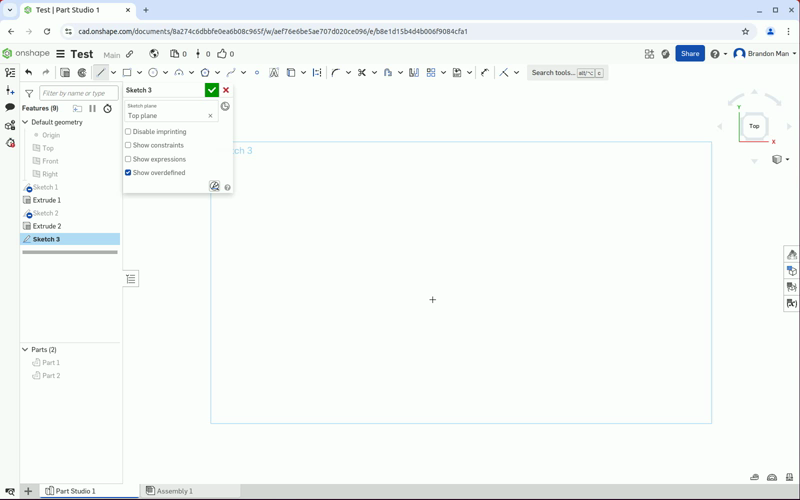
click(432, 299)
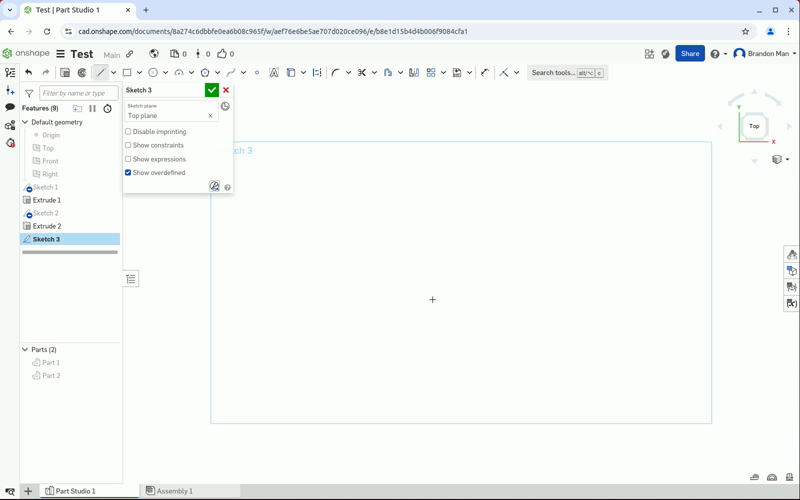
key_up(shift)
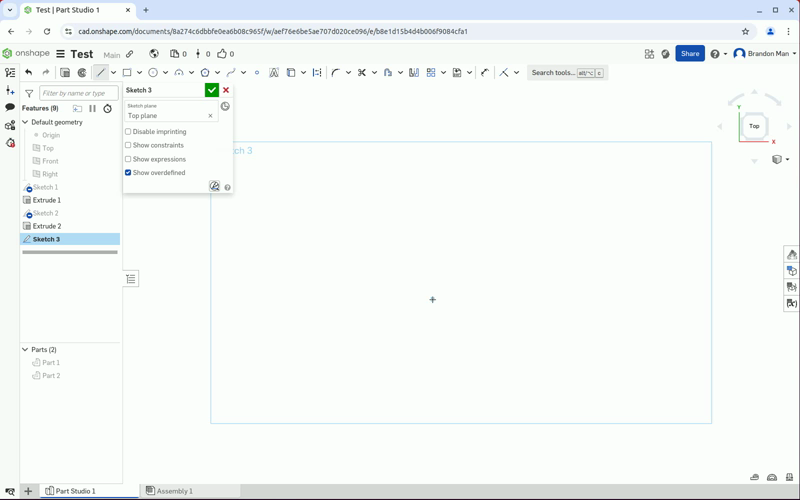
key_down(shift)
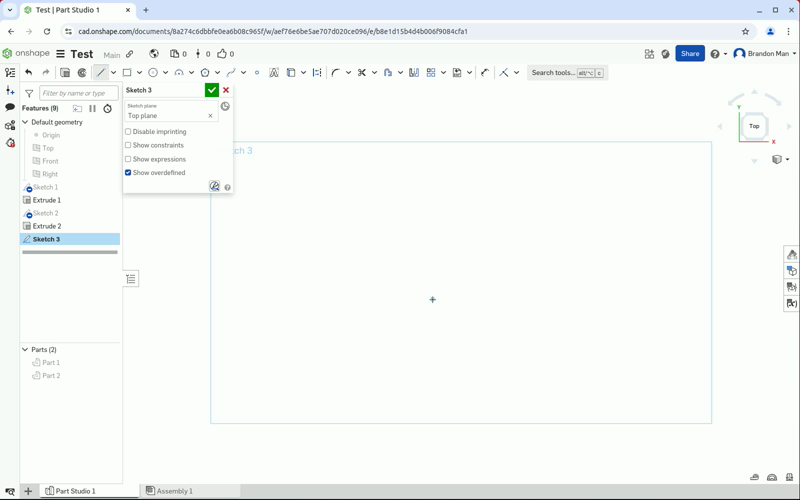
mouse_move(462, 299)
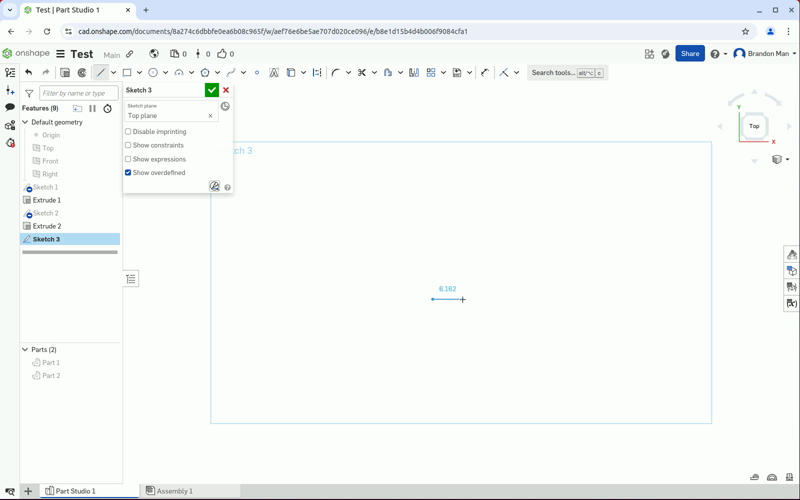
mouse_move(432, 282)
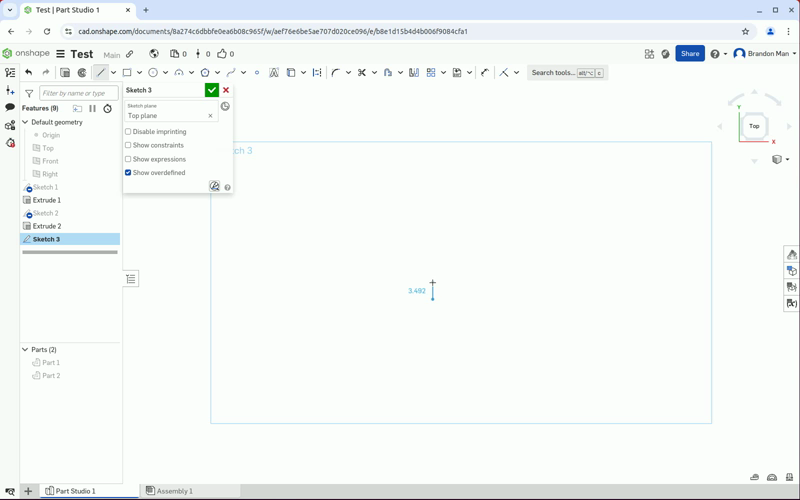
click(432, 282)
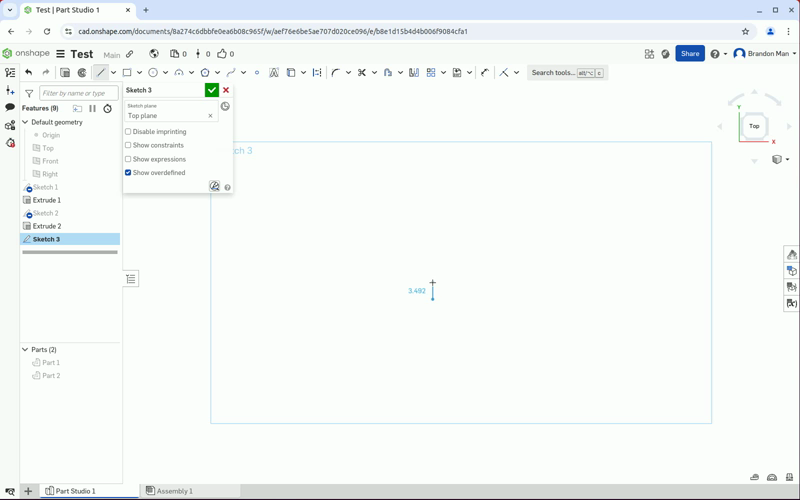
key_up(shift)
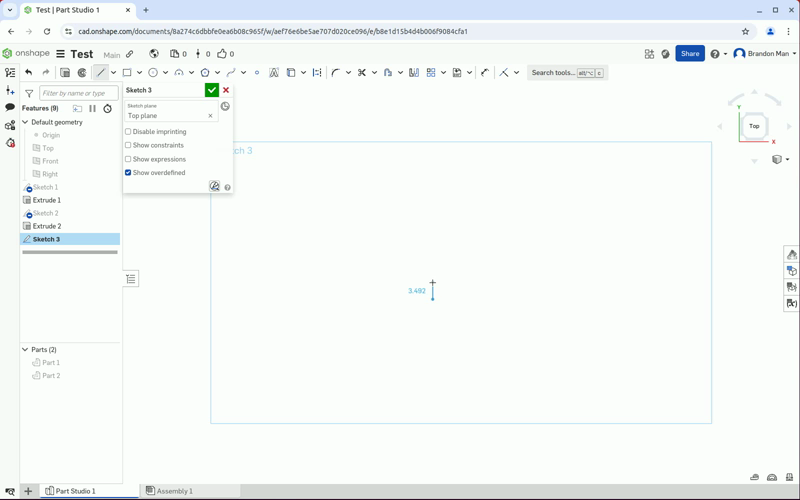
key_down(shift)
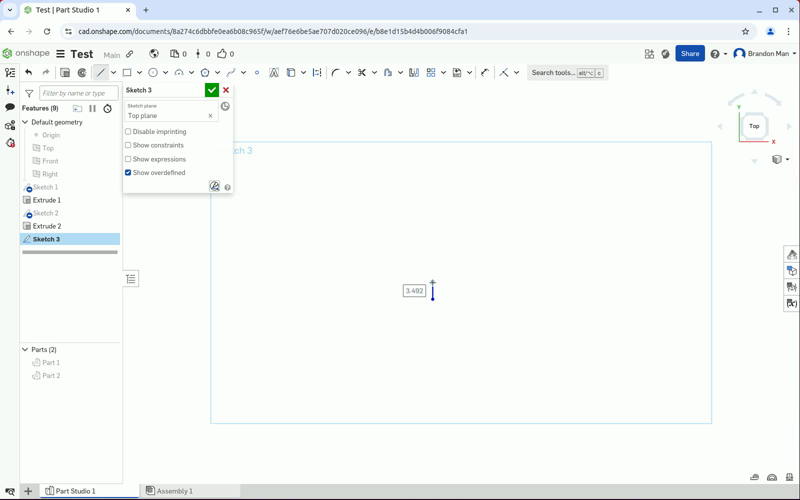
mouse_move(462, 282)
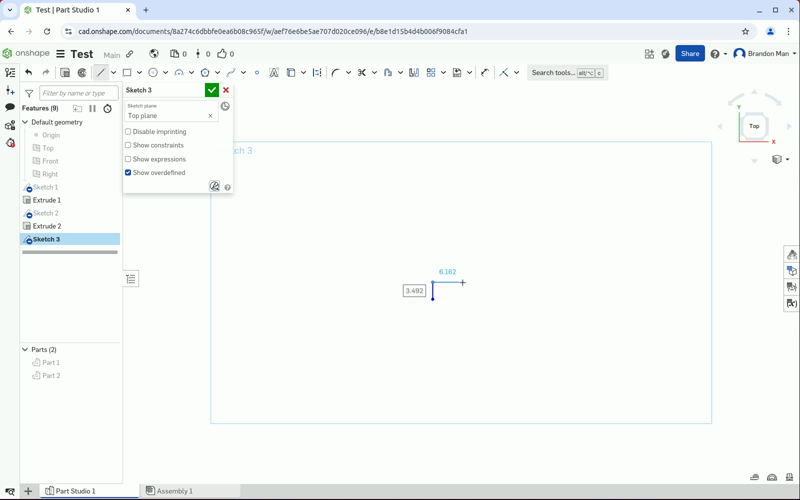
mouse_move(437, 282)
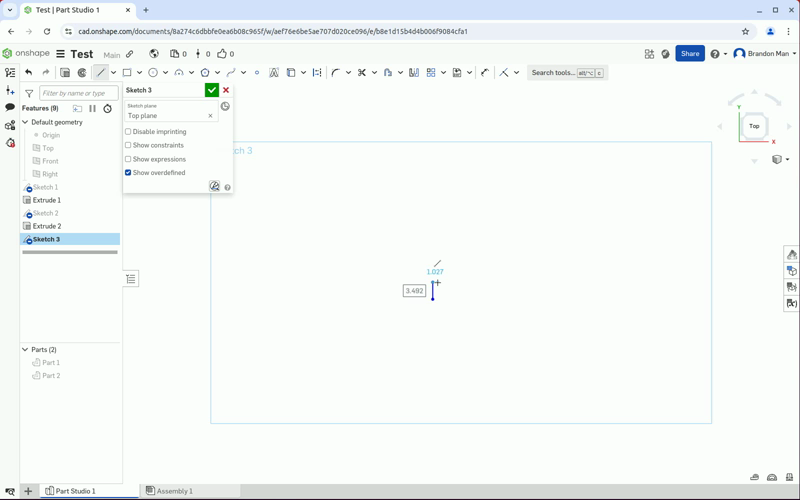
scroll(6)
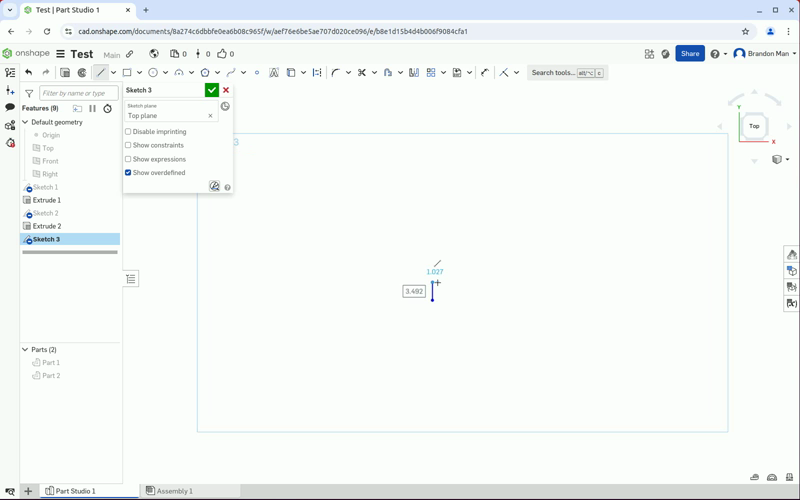
scroll(6)
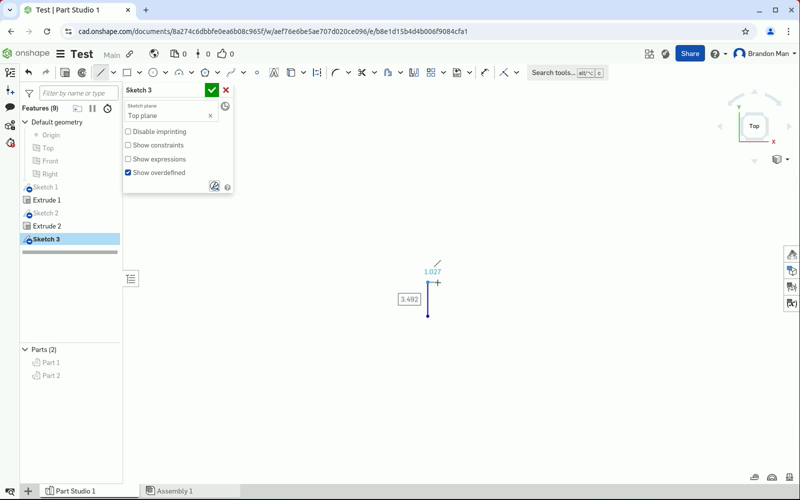
scroll(6)
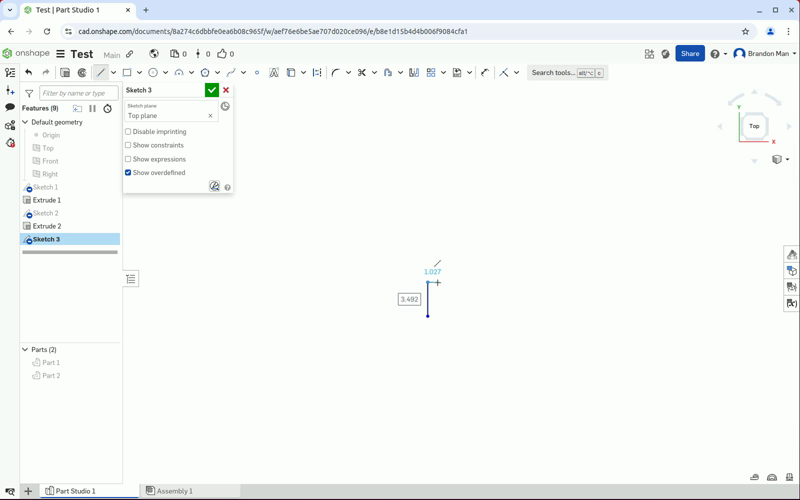
scroll(6)
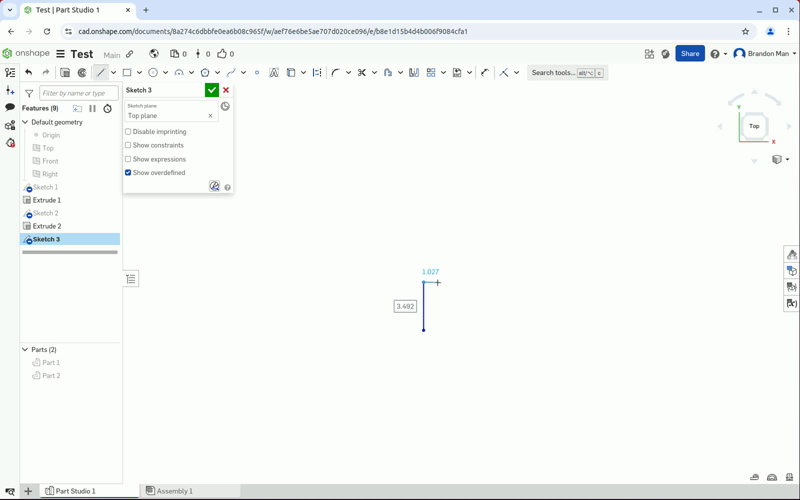
scroll(6)
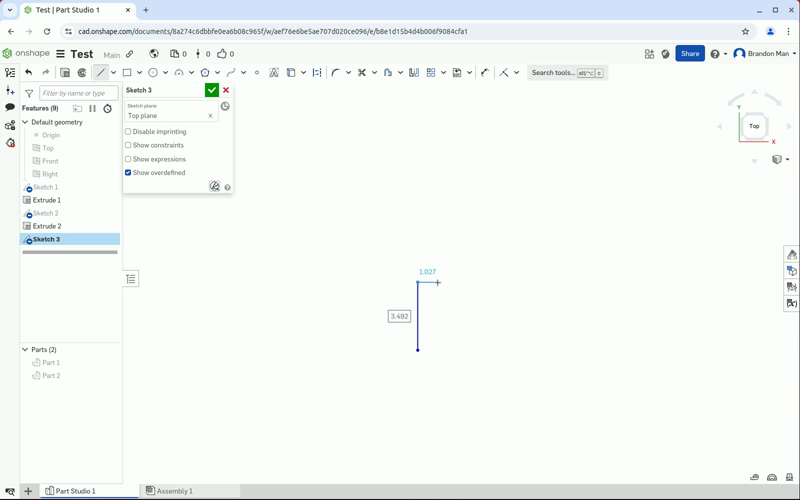
scroll(6)
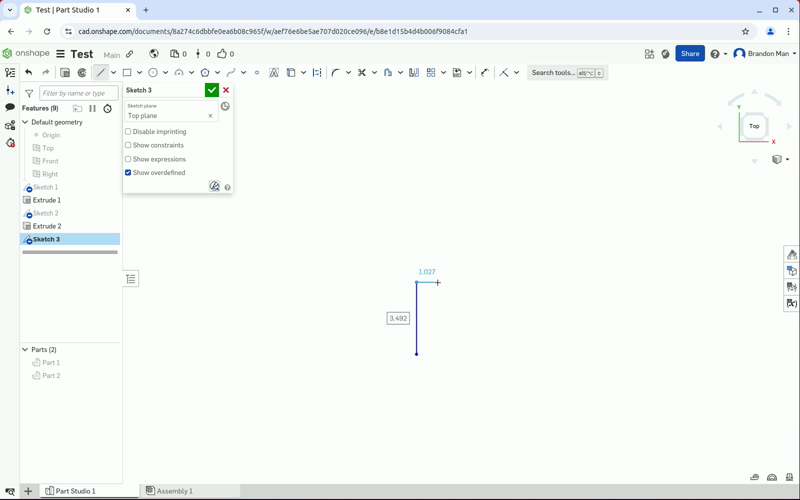
scroll(6)
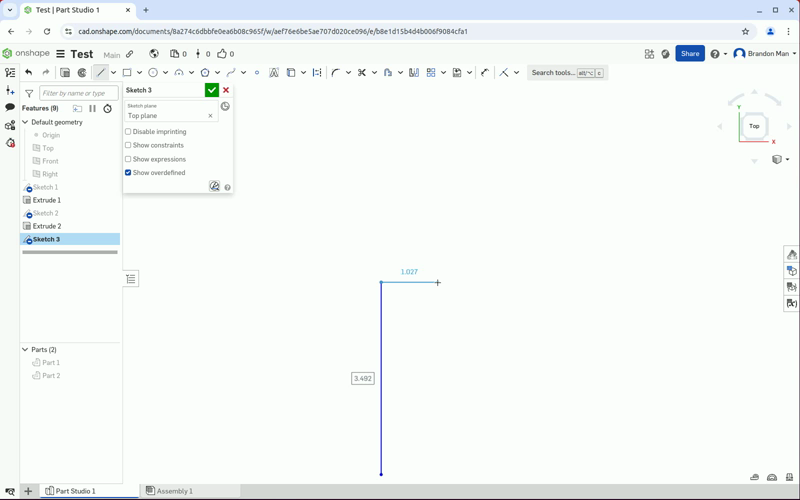
click(437, 282)
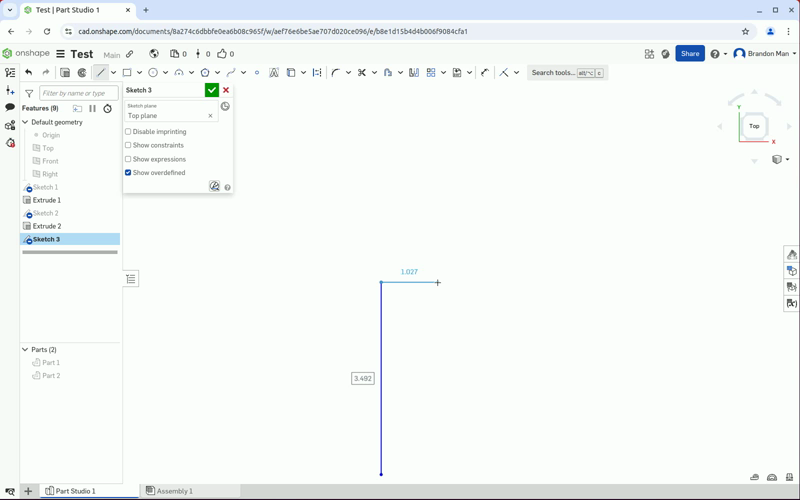
scroll(-6)
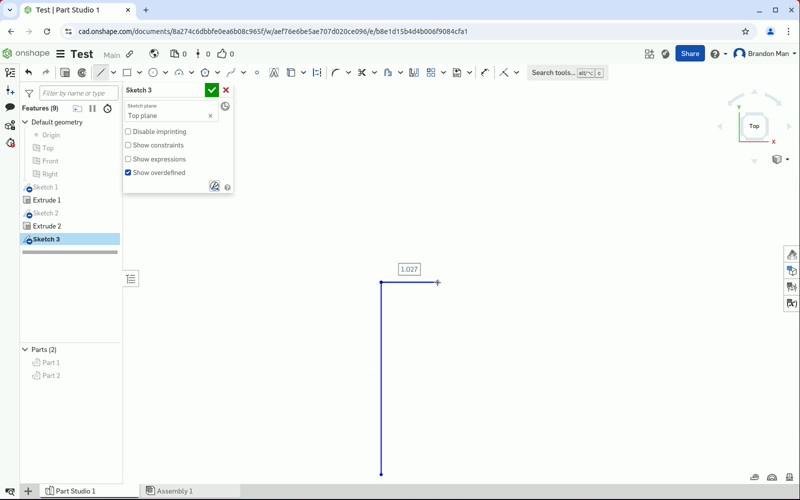
scroll(-6)
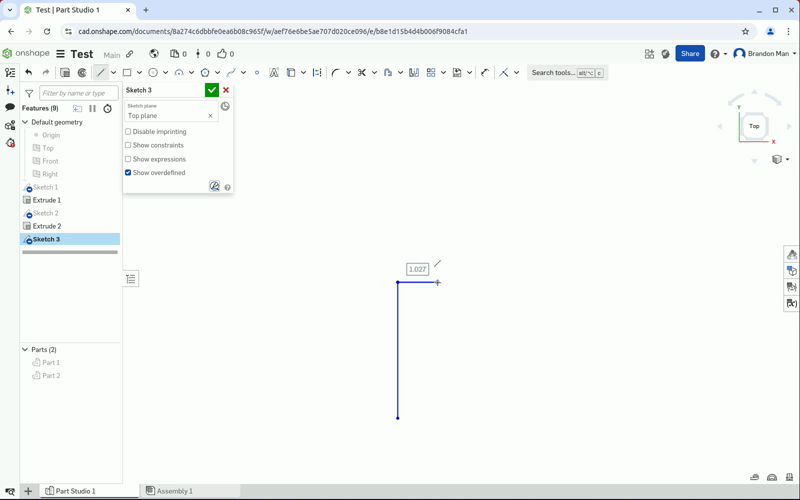
scroll(-6)
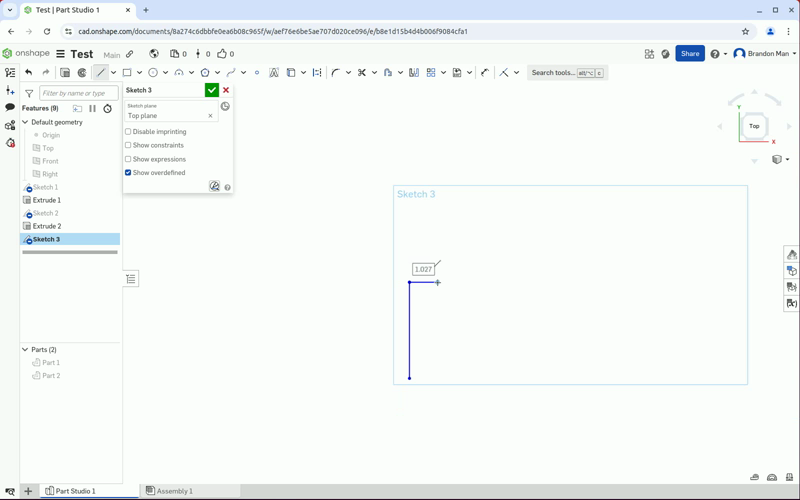
scroll(-6)
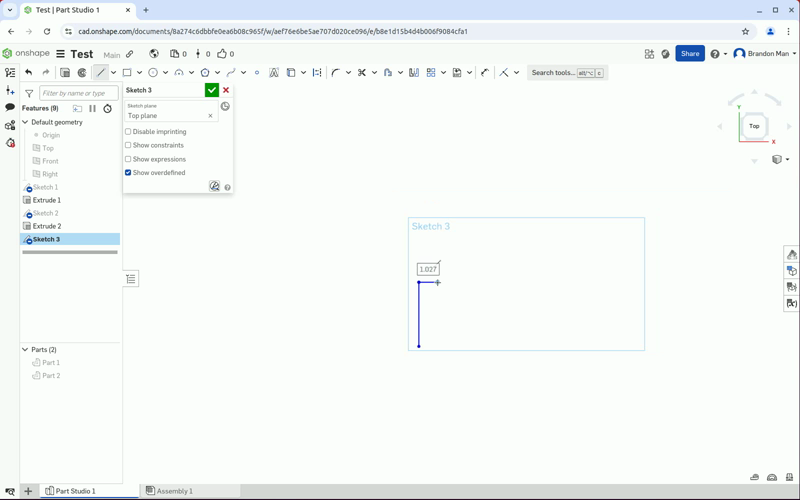
scroll(-6)
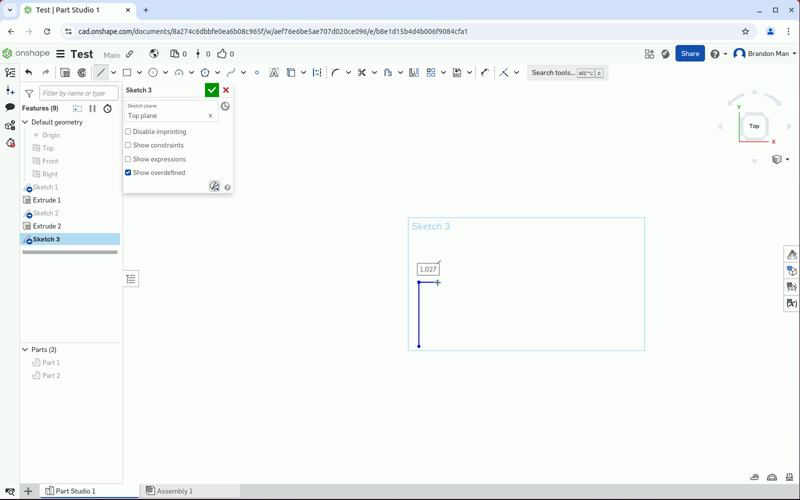
scroll(-6)
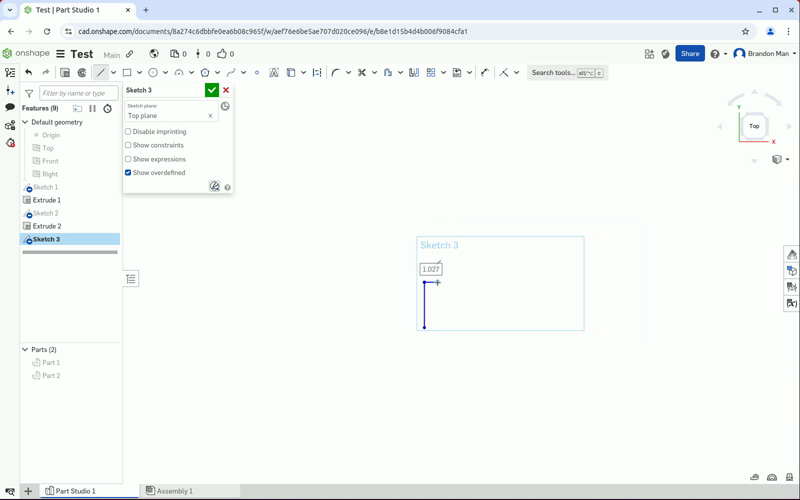
scroll(-6)
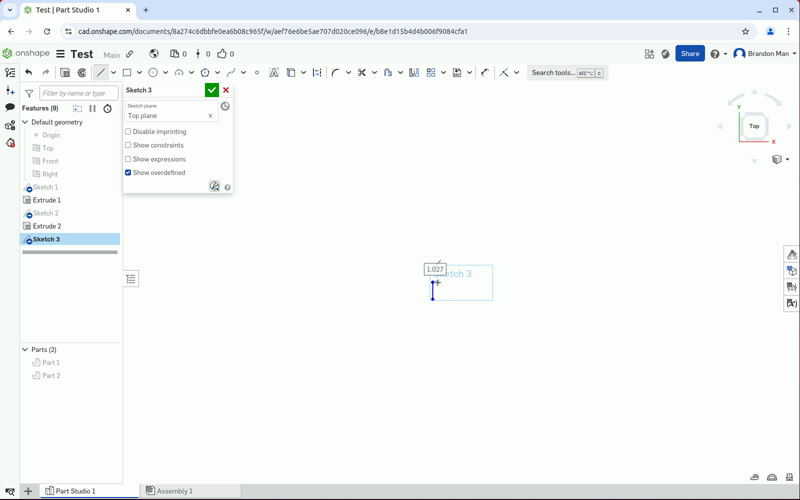
key_up(shift)
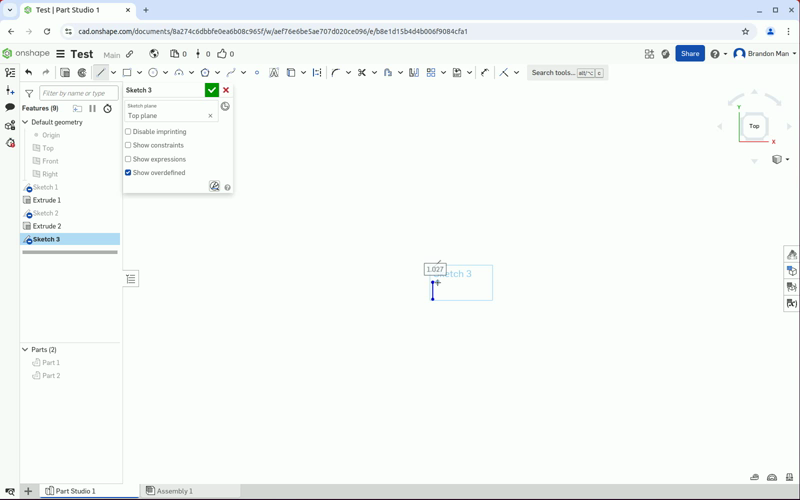
key(esc)
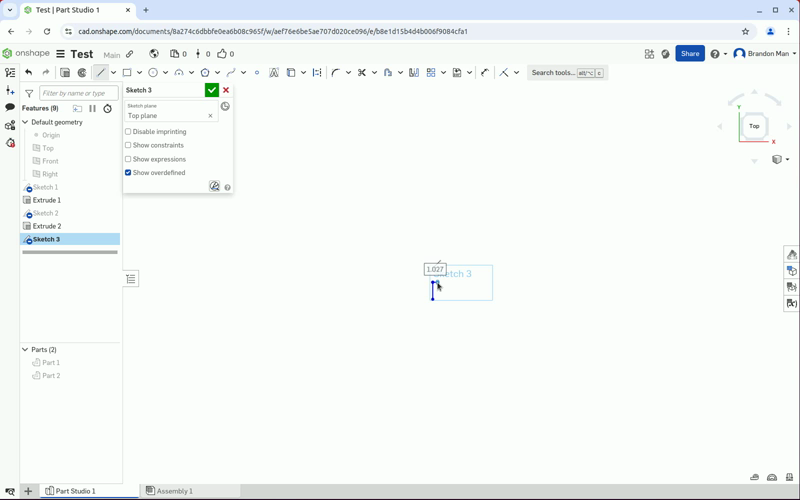
key(a)
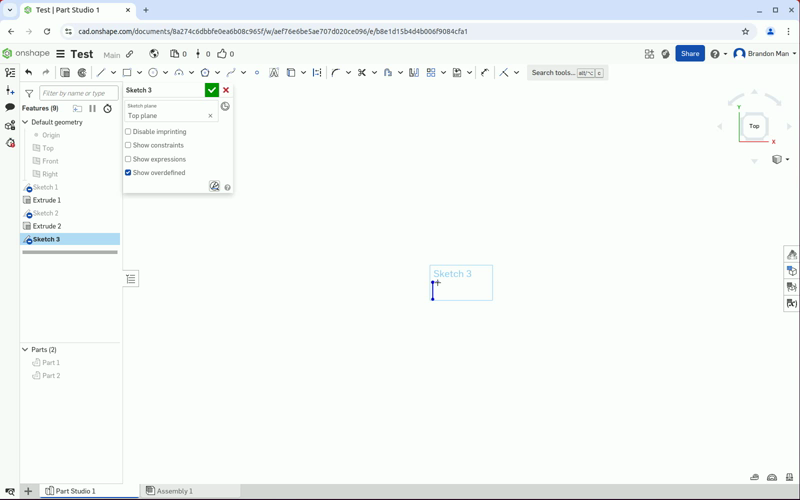
mouse_move(437, 282)
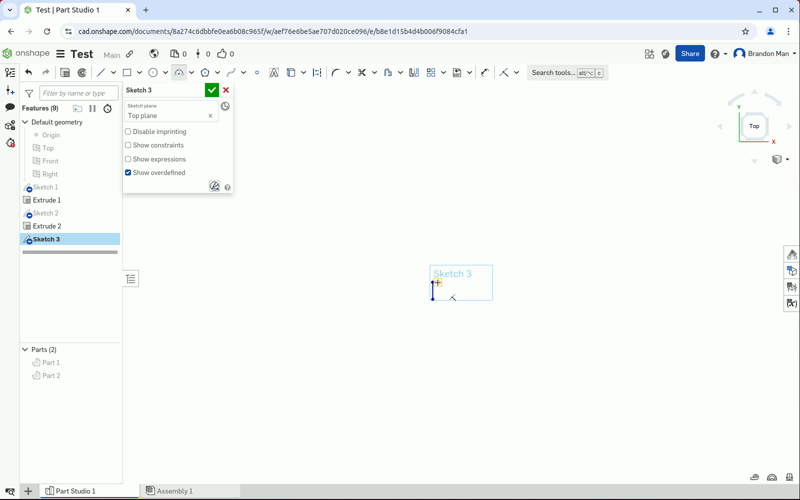
click(437, 282)
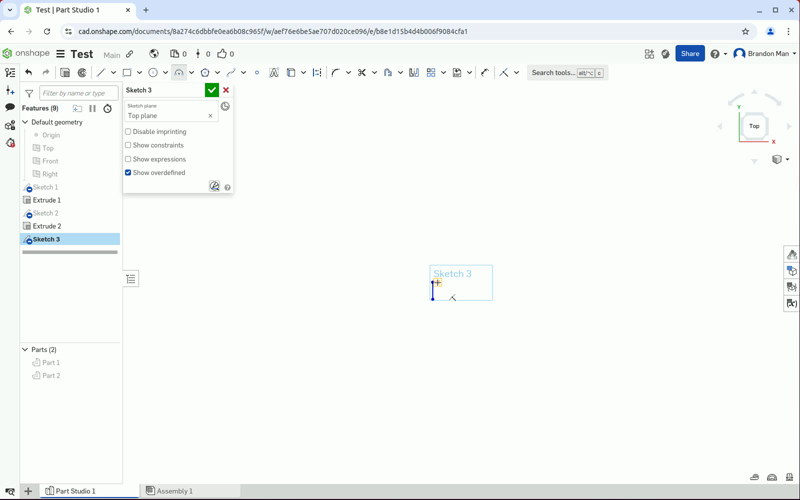
key_down(shift)
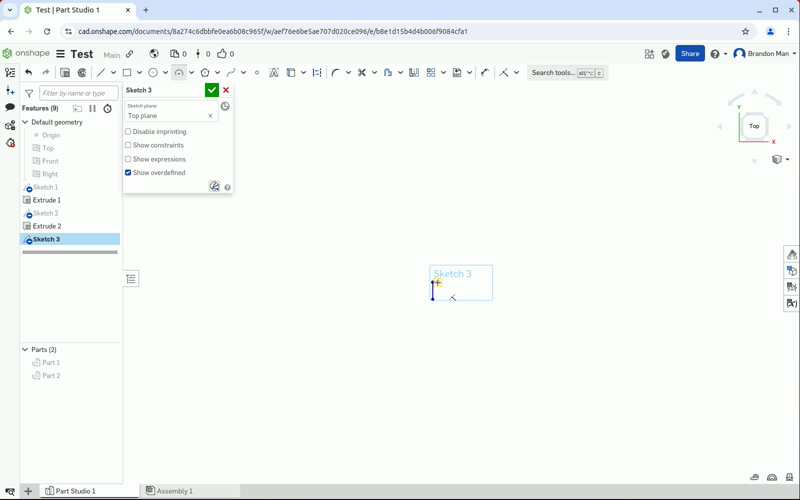
mouse_move(437, 281)
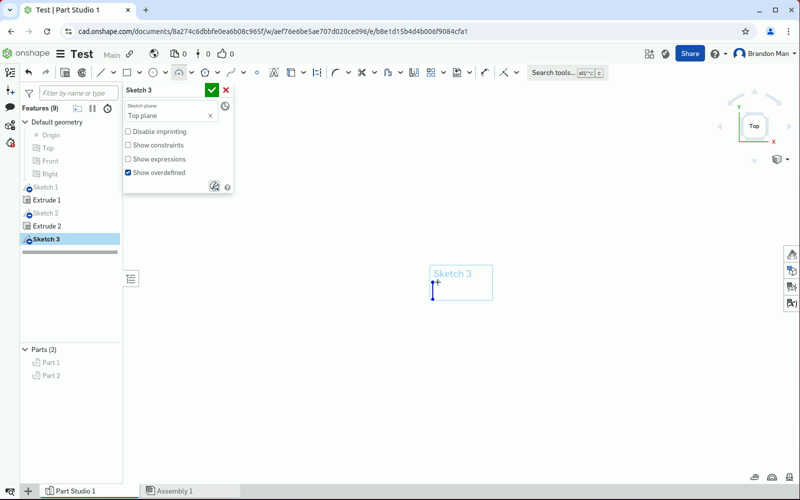
scroll(6)
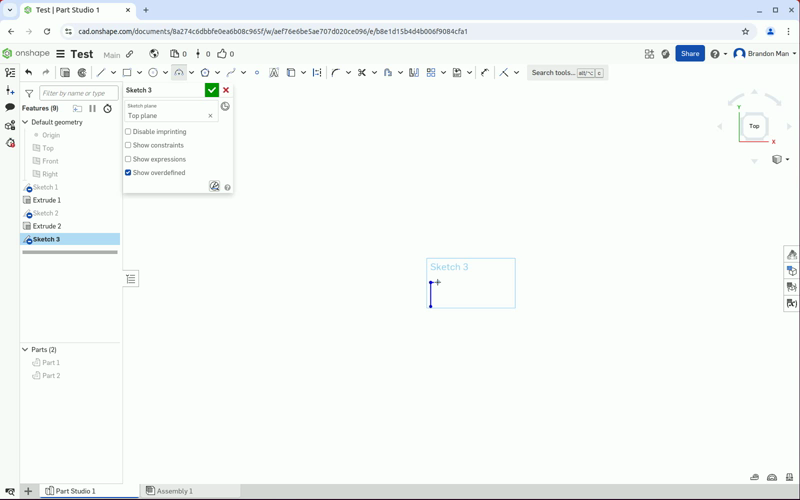
scroll(6)
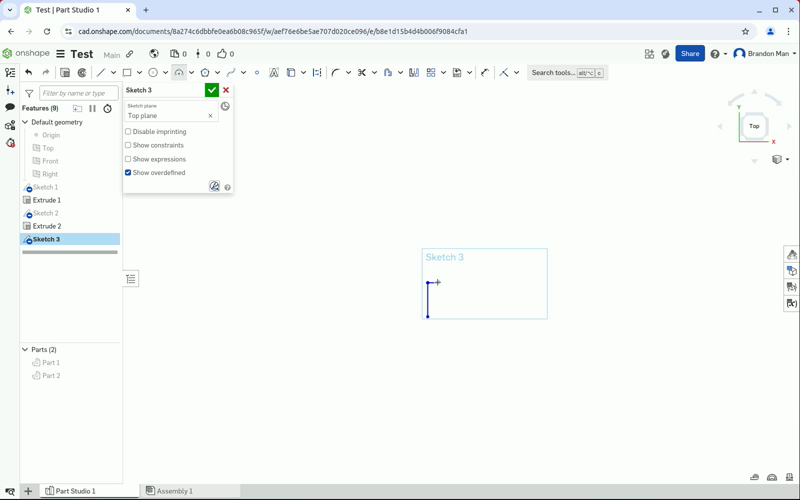
scroll(6)
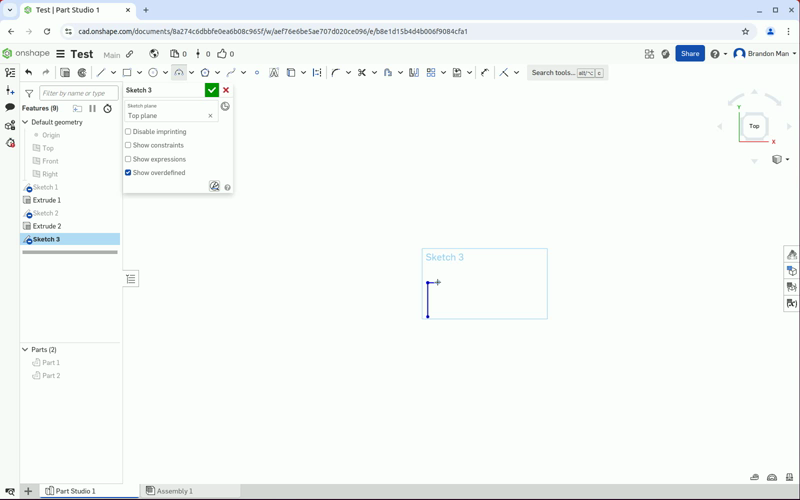
scroll(6)
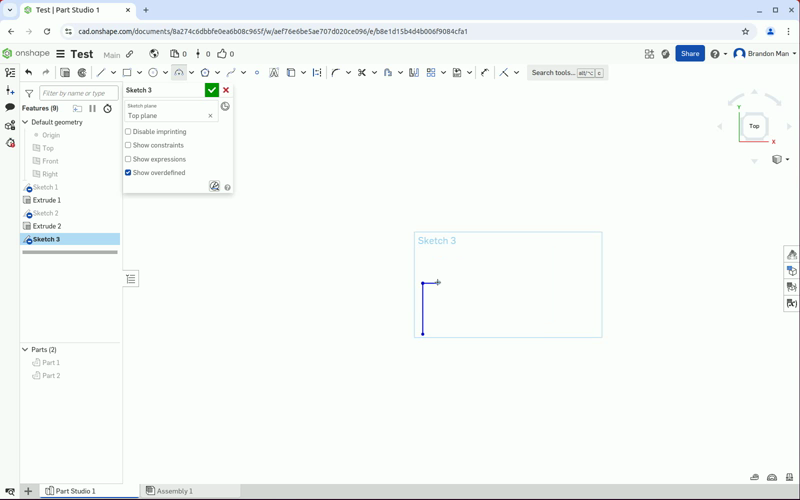
scroll(6)
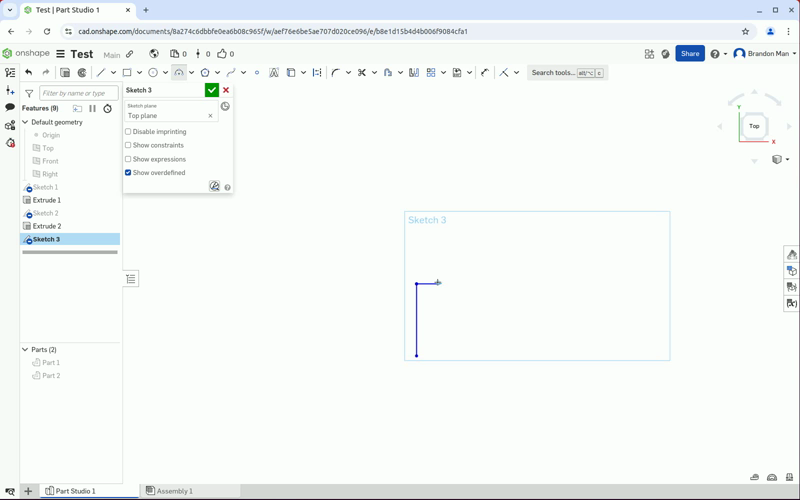
scroll(6)
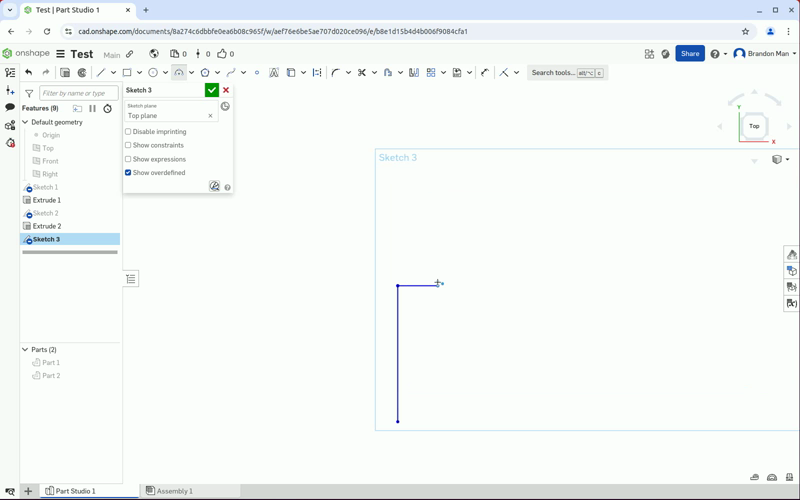
scroll(6)
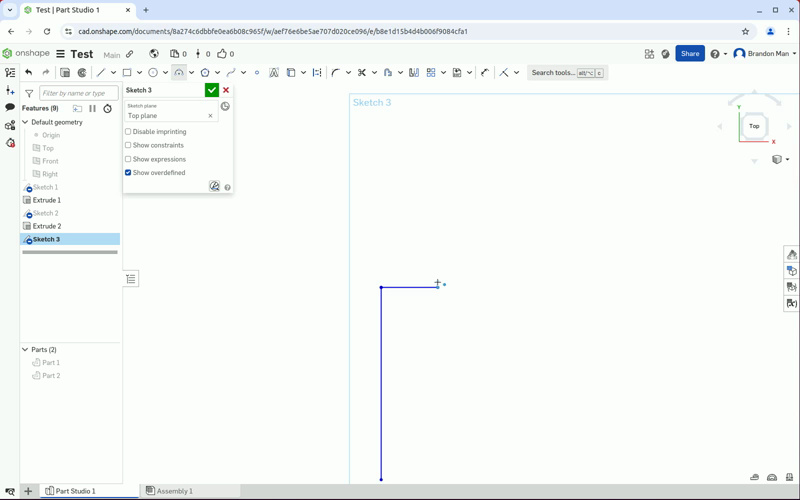
click(437, 281)
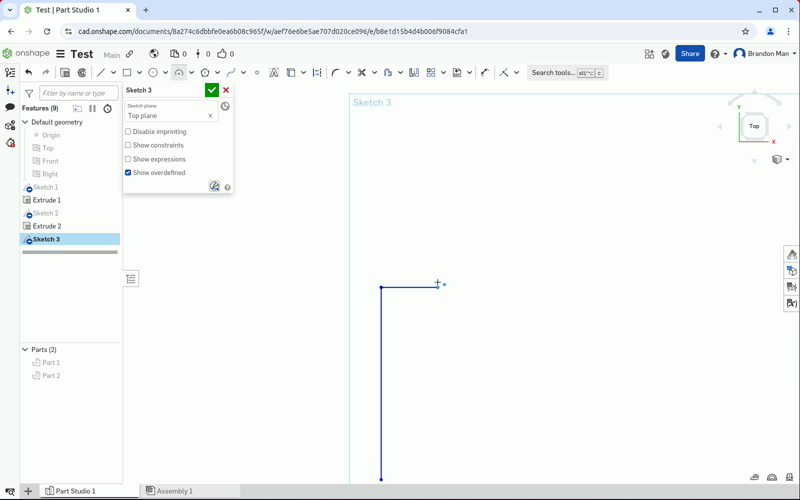
scroll(-6)
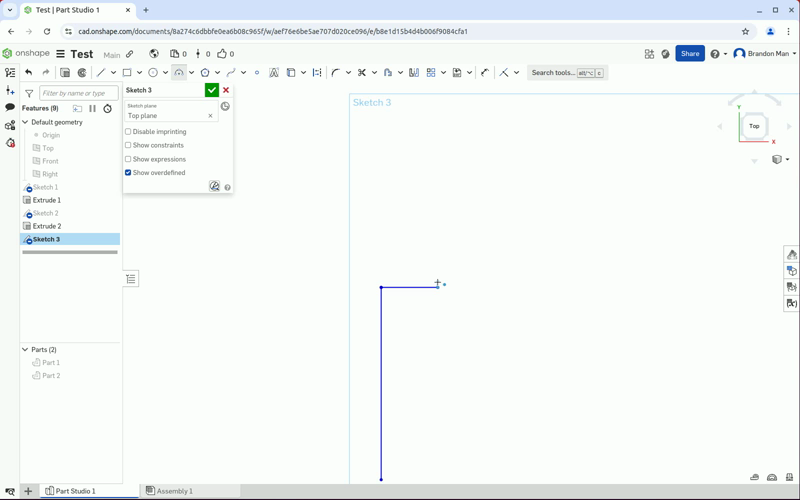
scroll(-6)
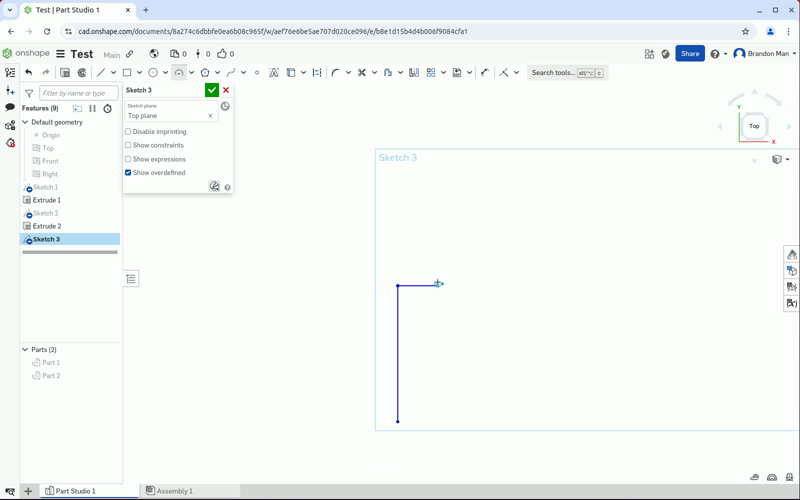
scroll(-6)
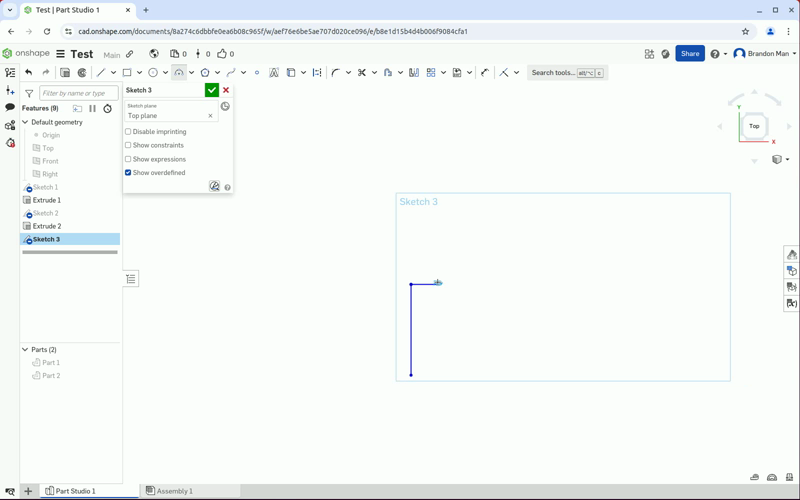
scroll(-6)
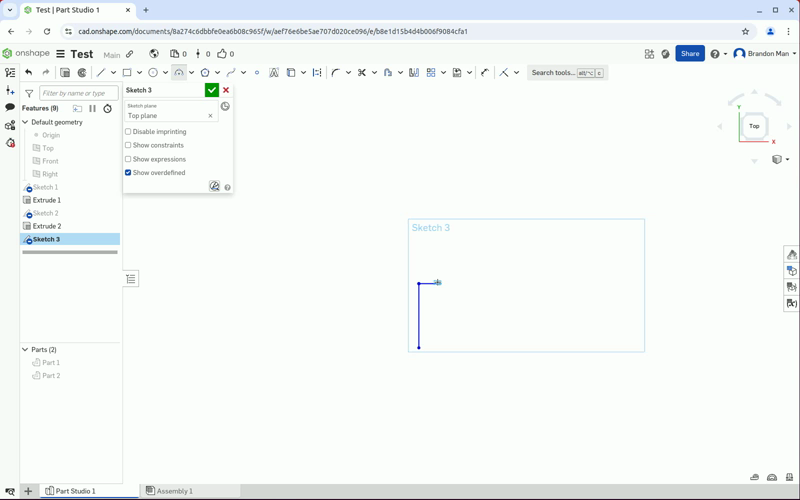
scroll(-6)
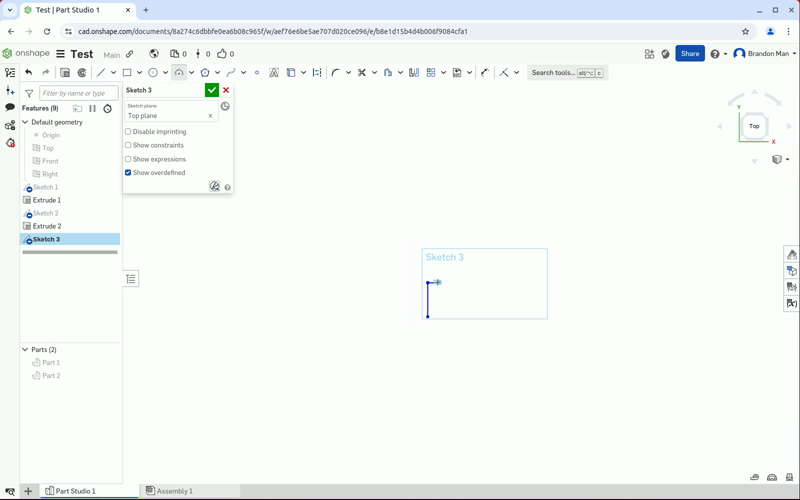
scroll(-6)
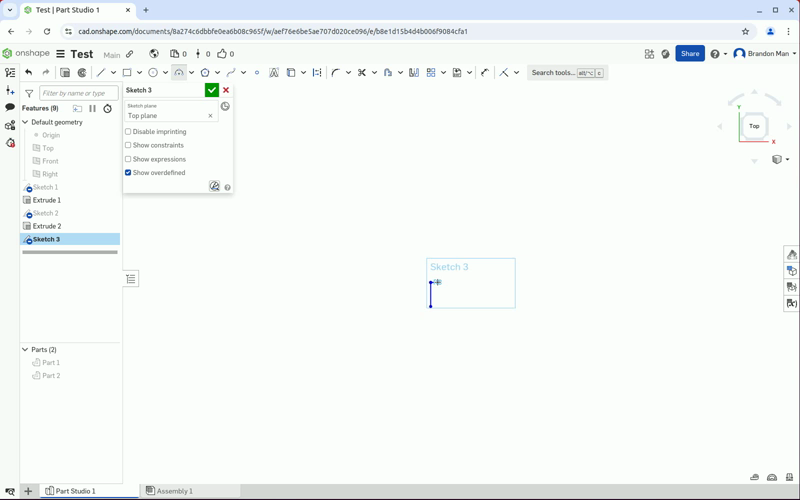
scroll(-6)
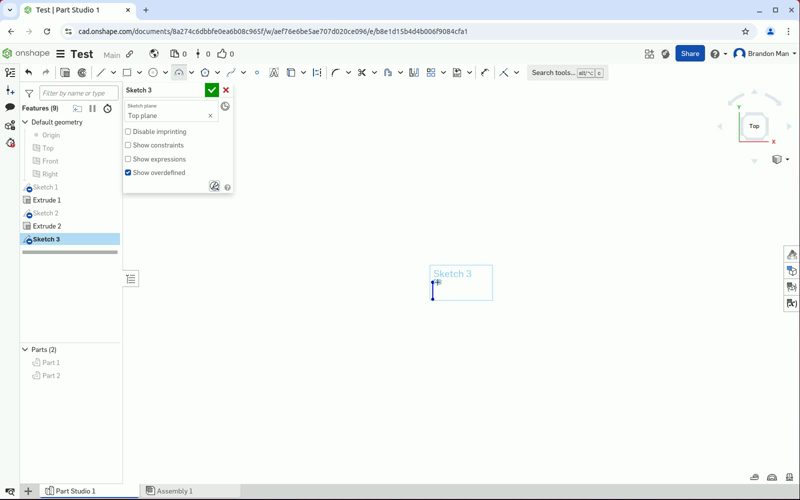
mouse_move(437, 282)
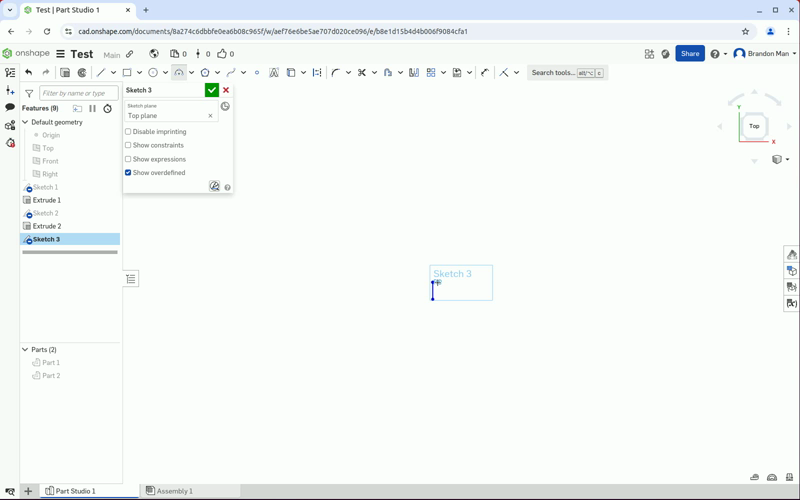
scroll(6)
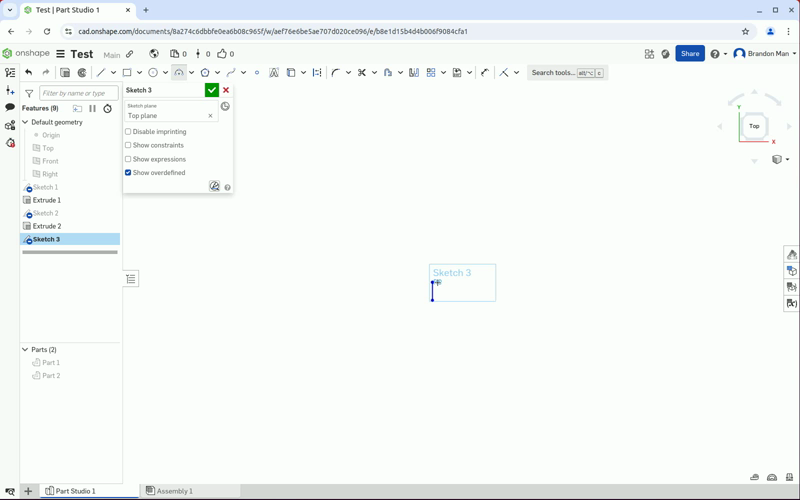
scroll(6)
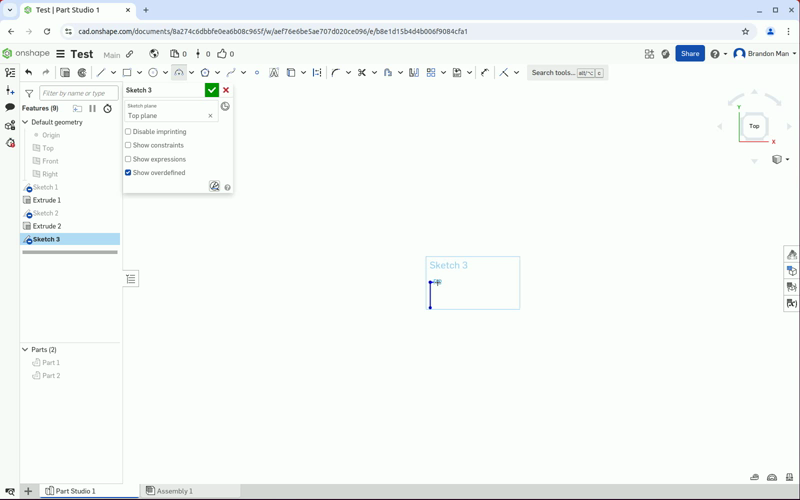
scroll(6)
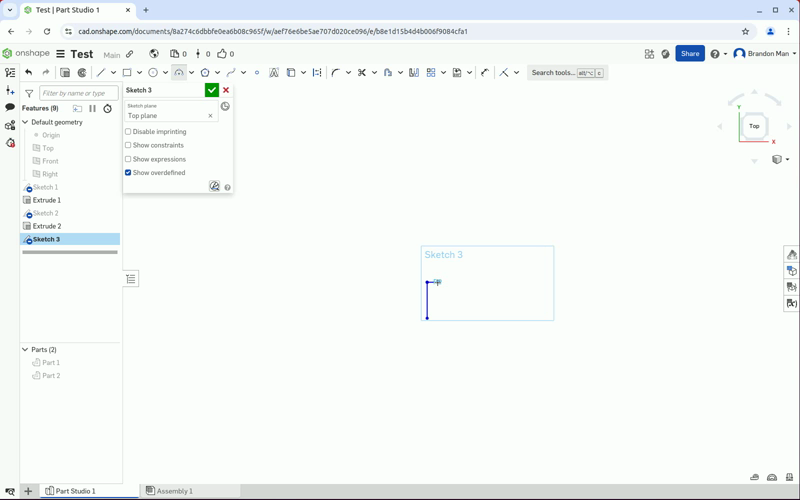
scroll(6)
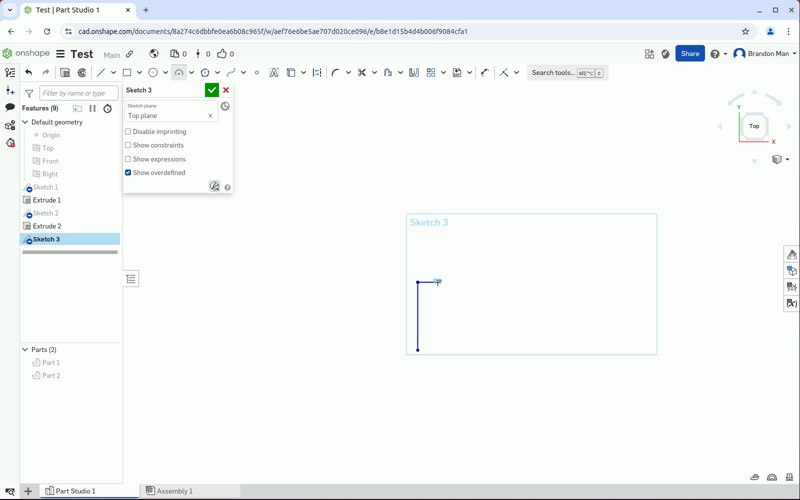
scroll(6)
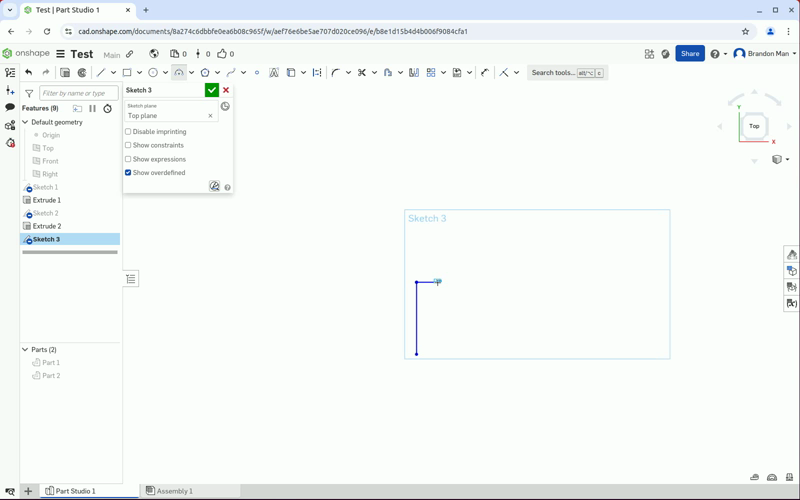
scroll(6)
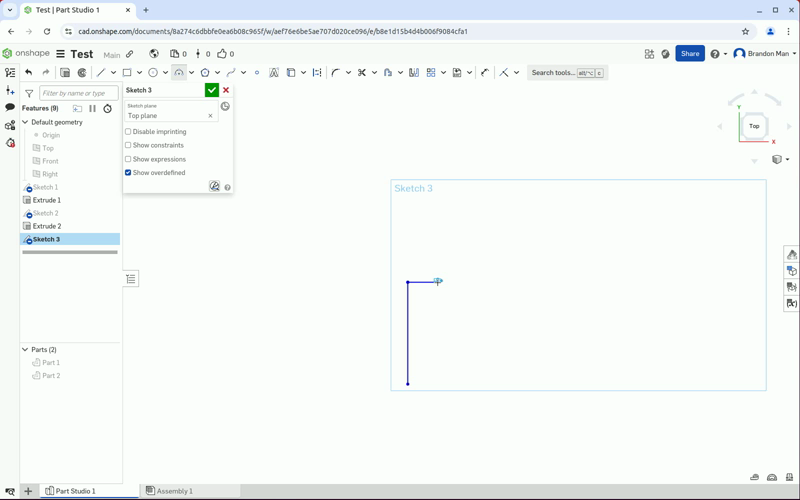
scroll(6)
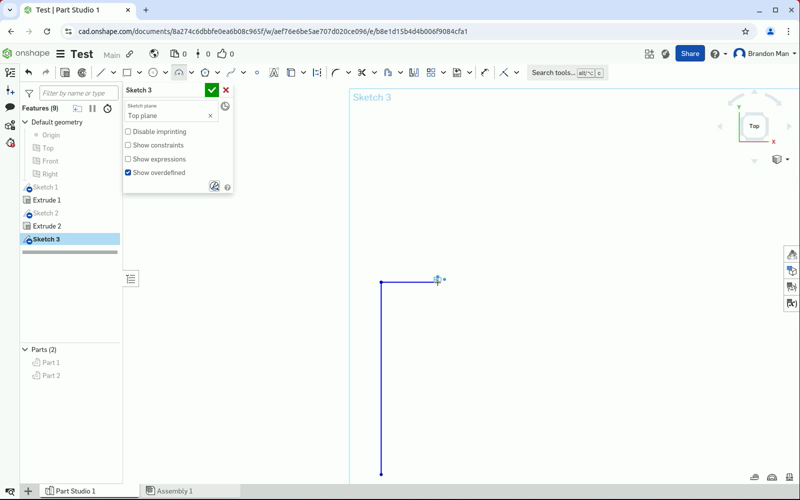
click(437, 282)
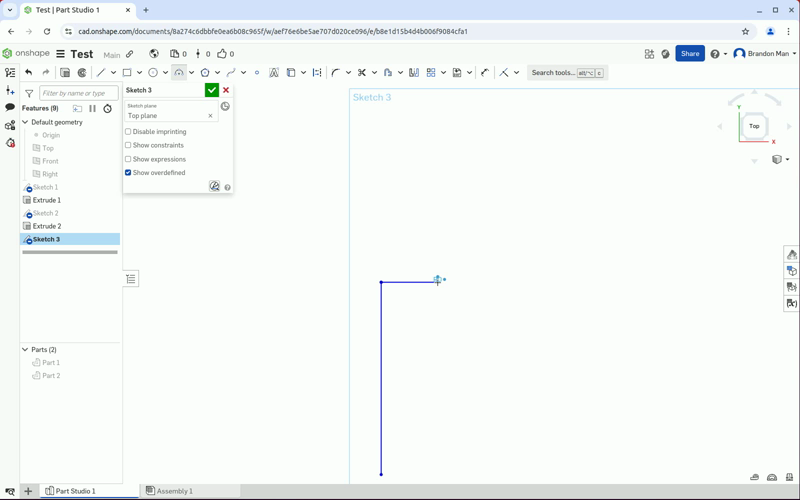
scroll(-6)
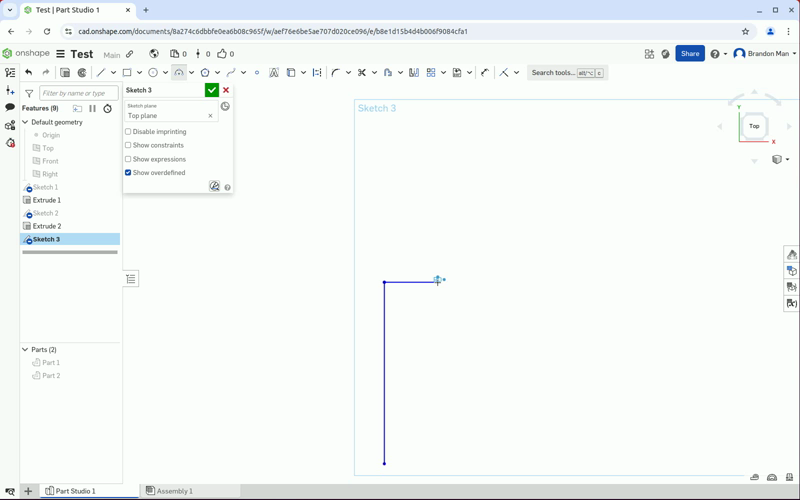
scroll(-6)
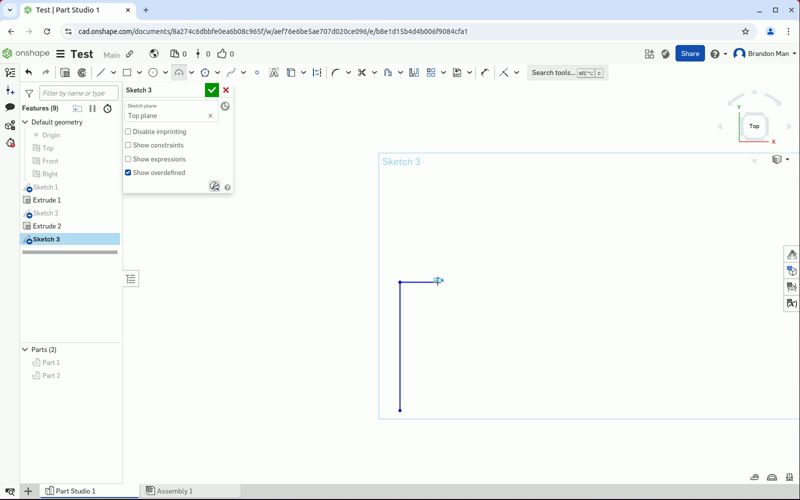
scroll(-6)
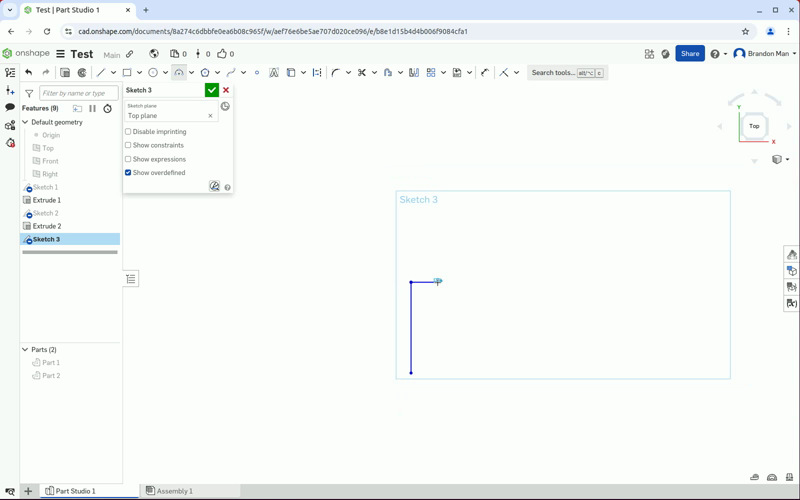
scroll(-6)
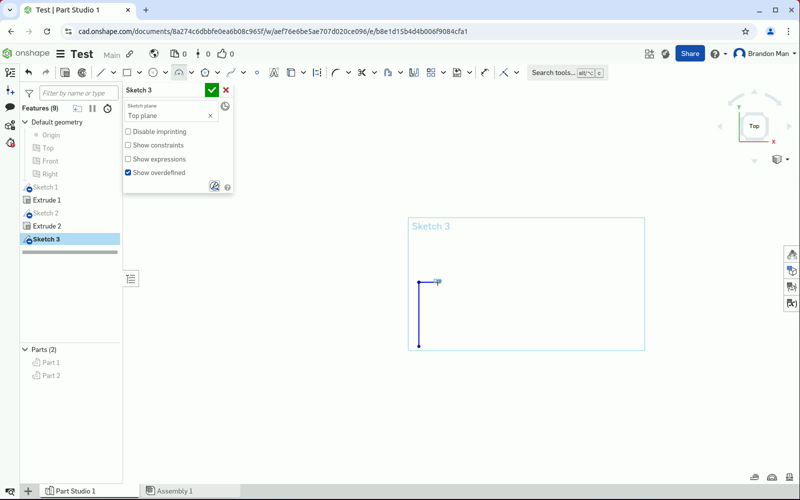
scroll(-6)
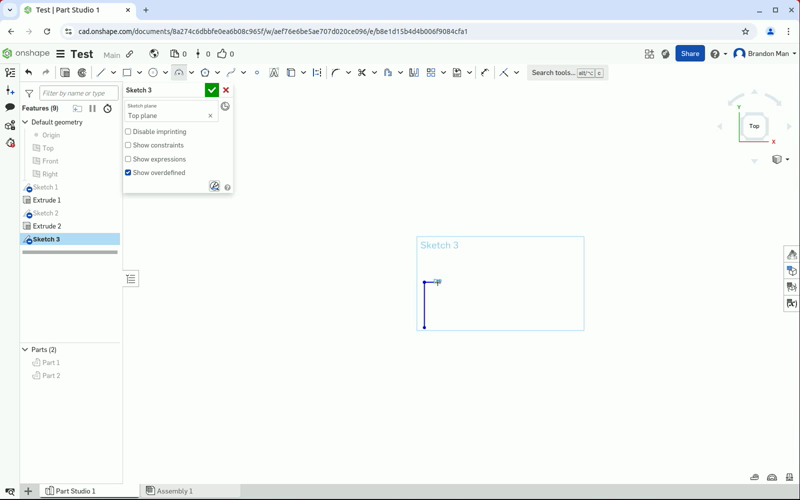
scroll(-6)
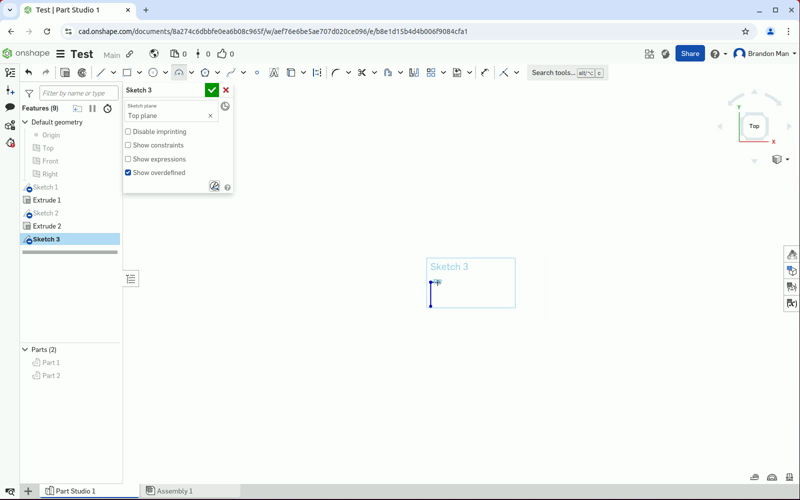
scroll(-6)
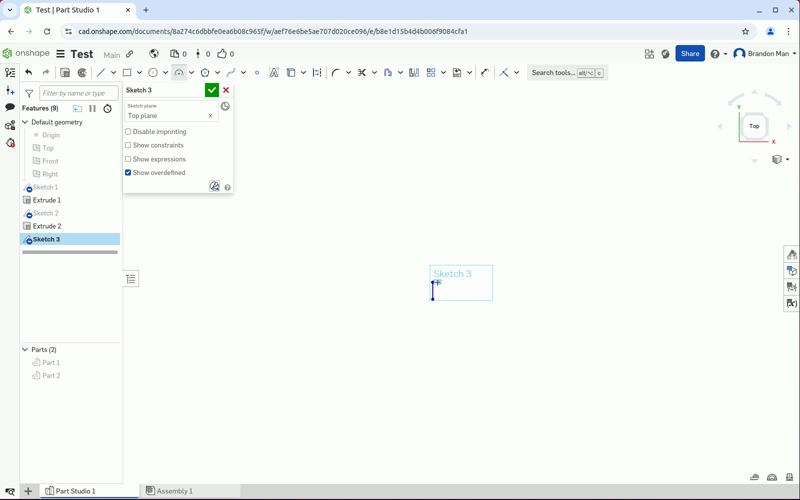
key_up(shift)
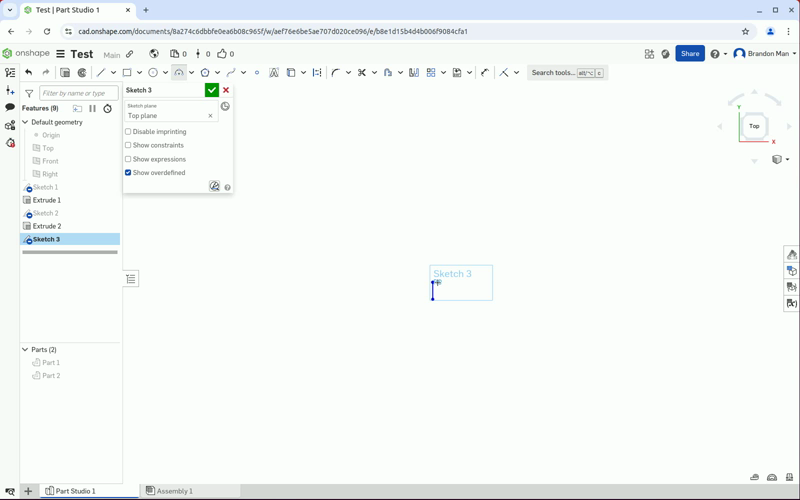
key(esc)
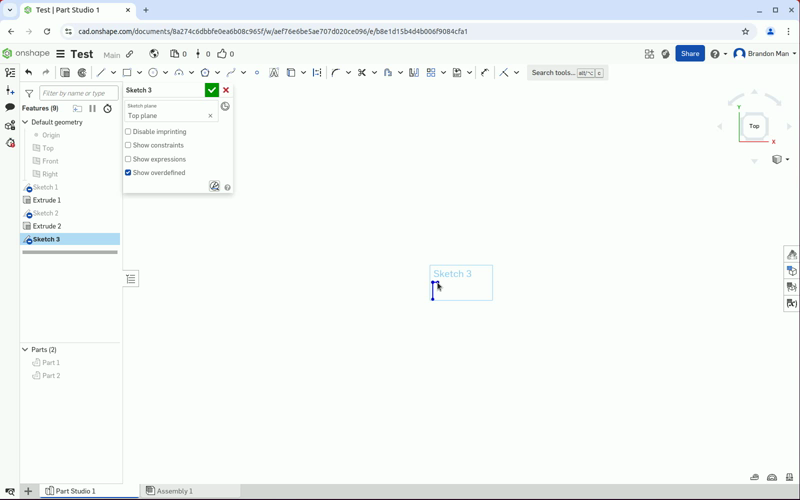
key(l)
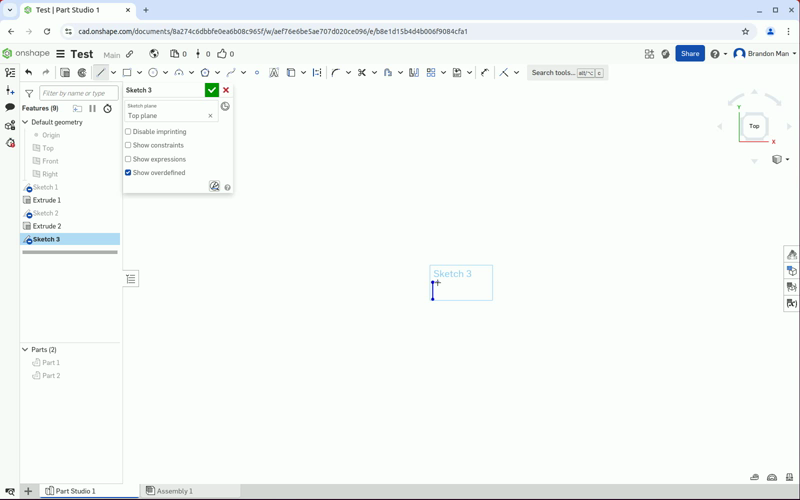
mouse_move(437, 281)
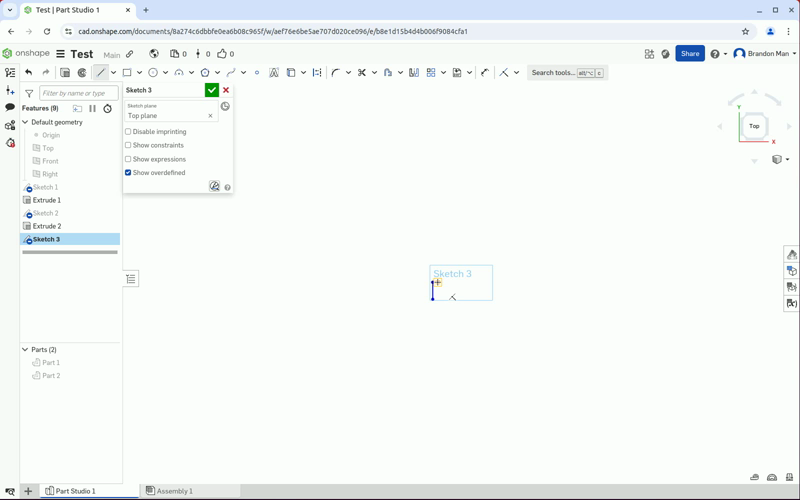
click(437, 281)
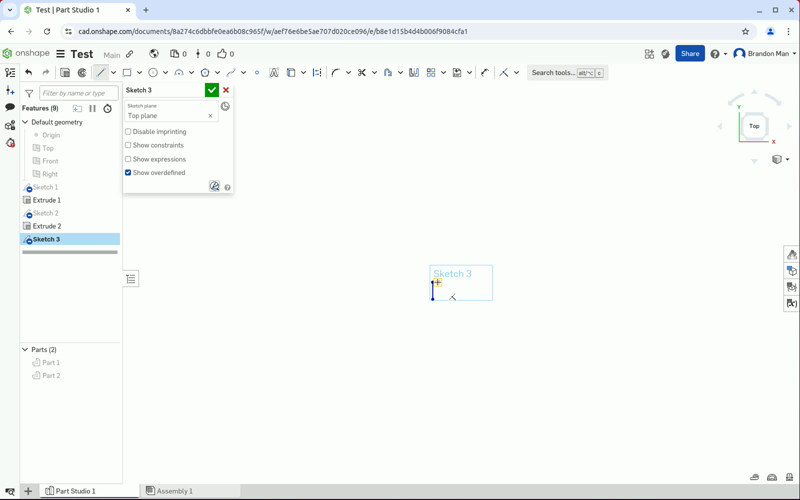
key_down(shift)
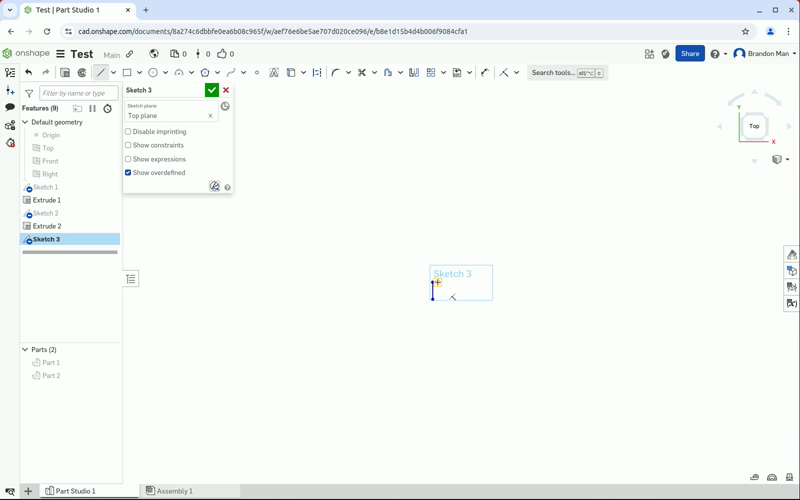
mouse_move(467, 281)
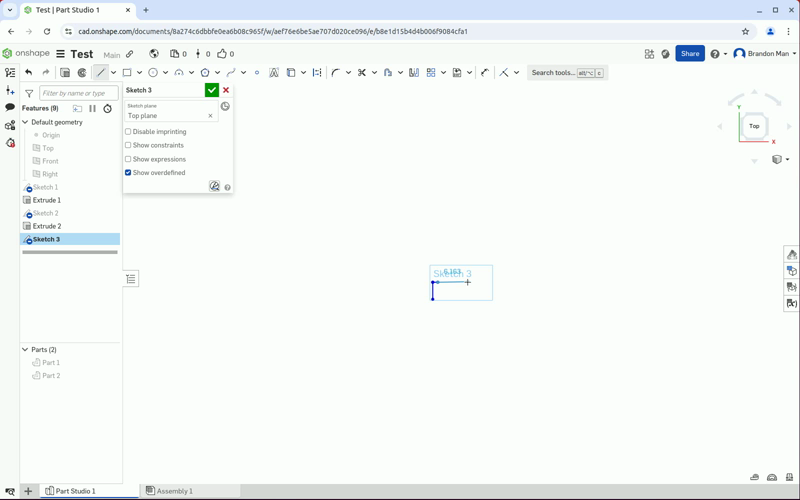
mouse_move(434, 281)
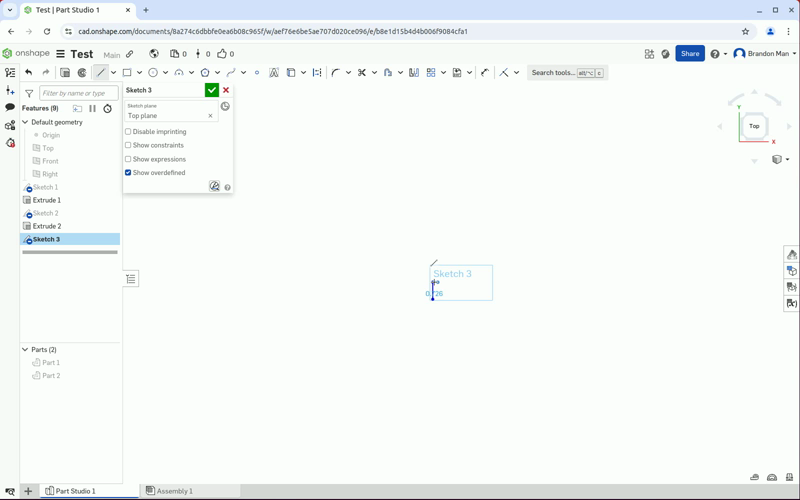
scroll(6)
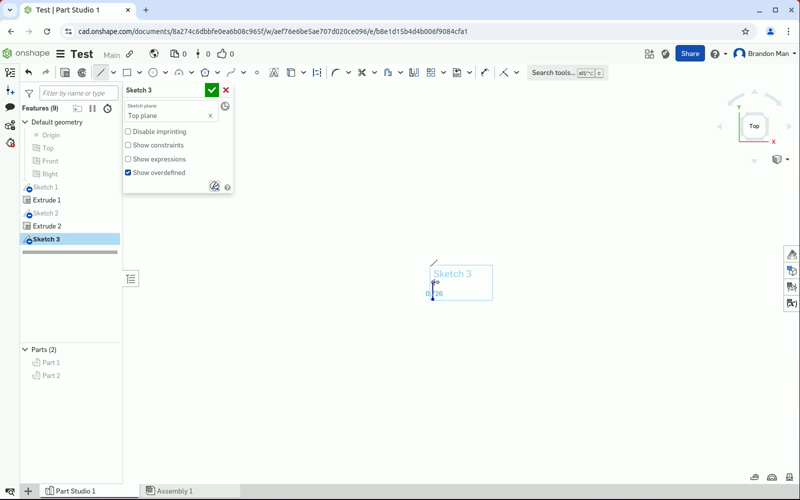
scroll(6)
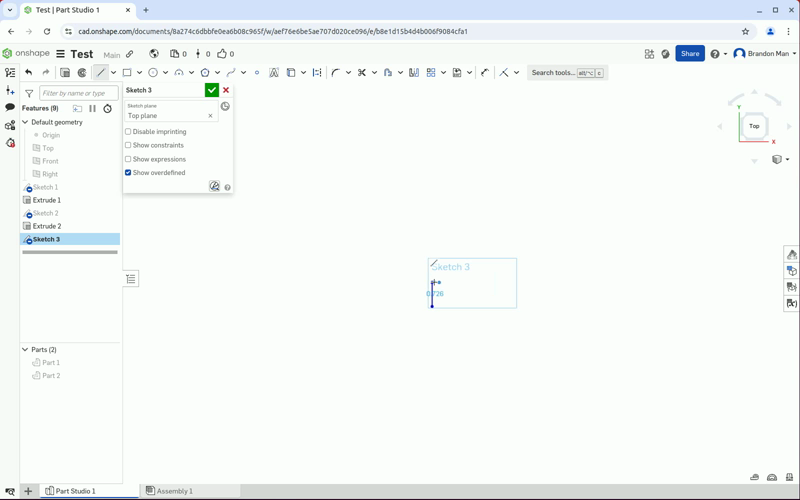
scroll(6)
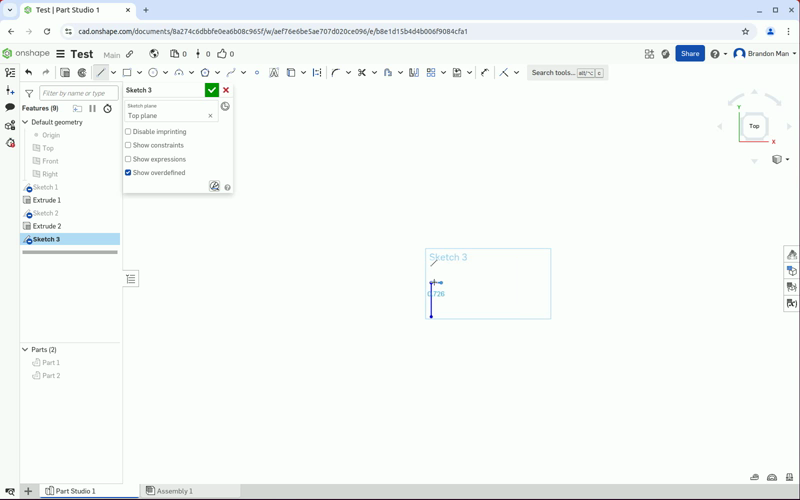
scroll(6)
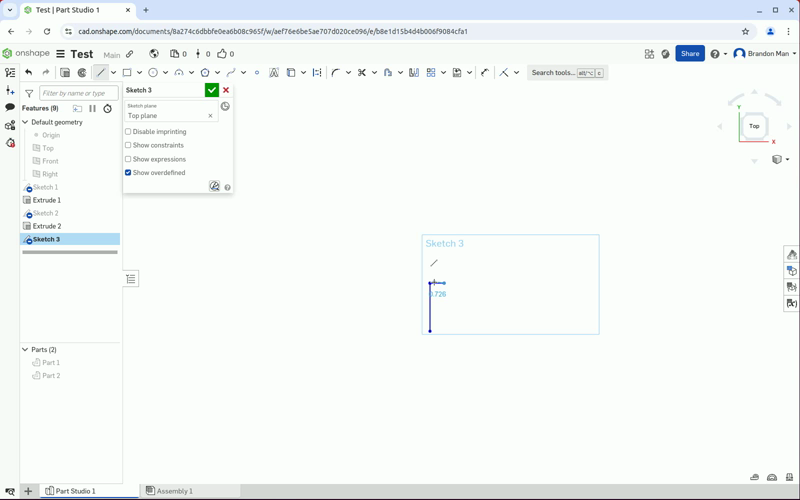
scroll(6)
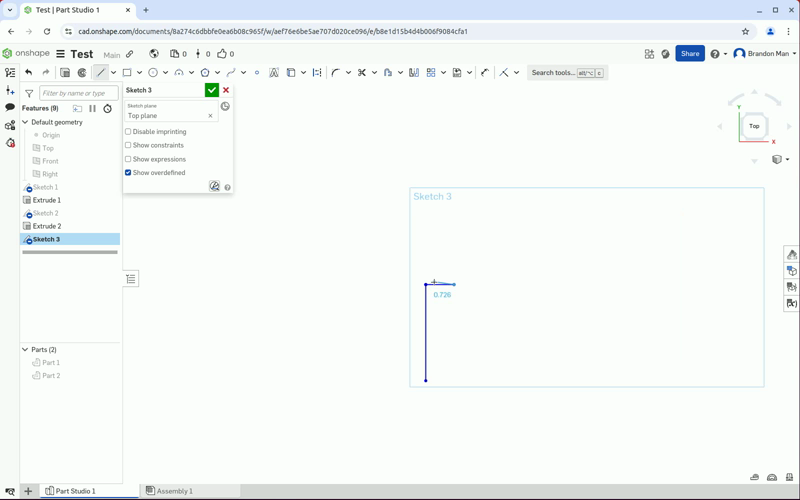
scroll(6)
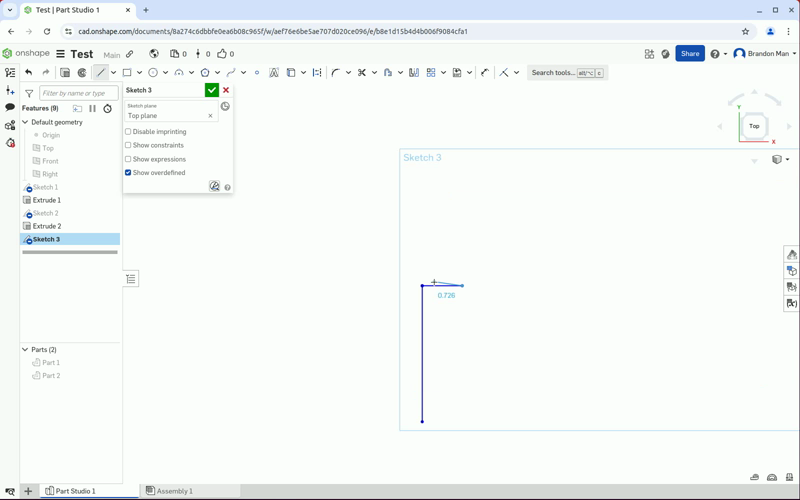
scroll(6)
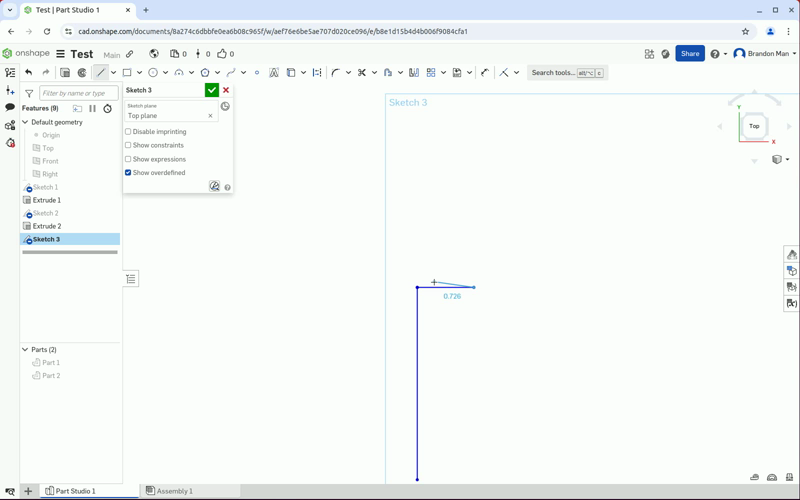
click(434, 281)
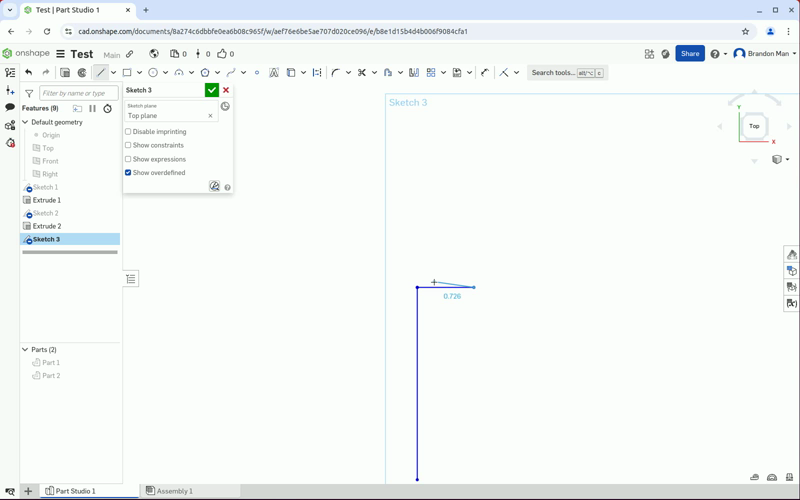
scroll(-6)
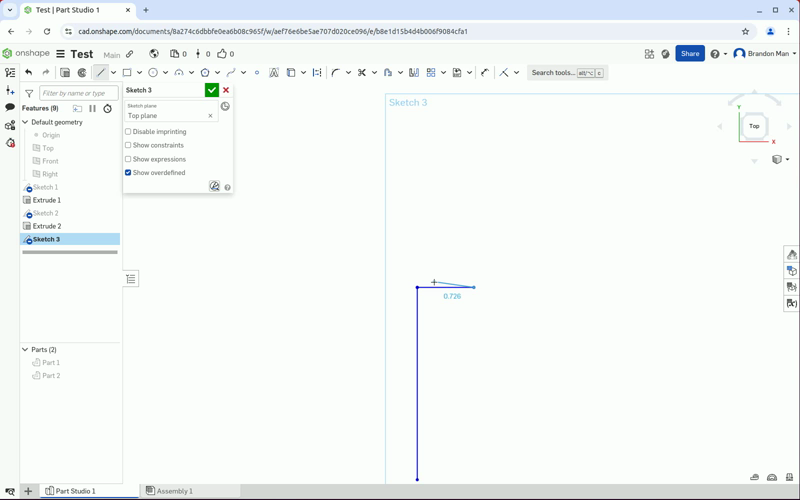
scroll(-6)
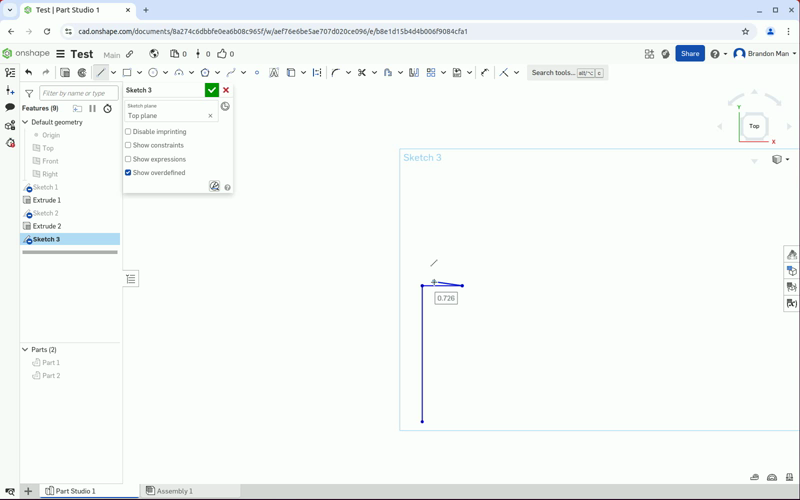
scroll(-6)
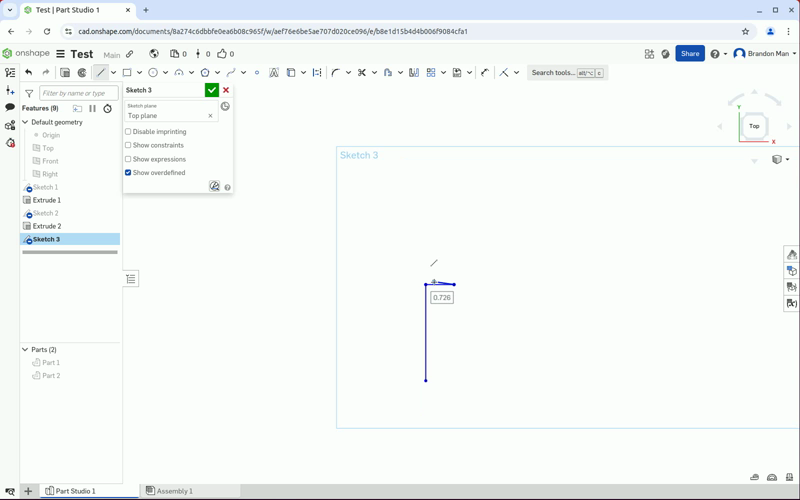
scroll(-6)
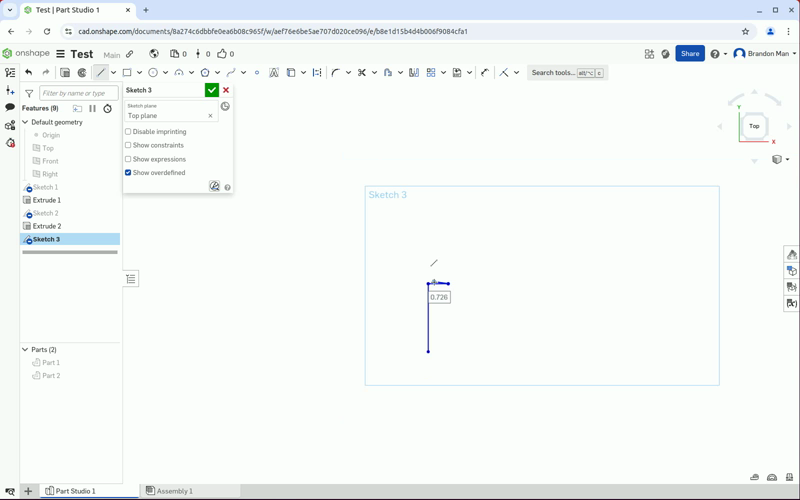
scroll(-6)
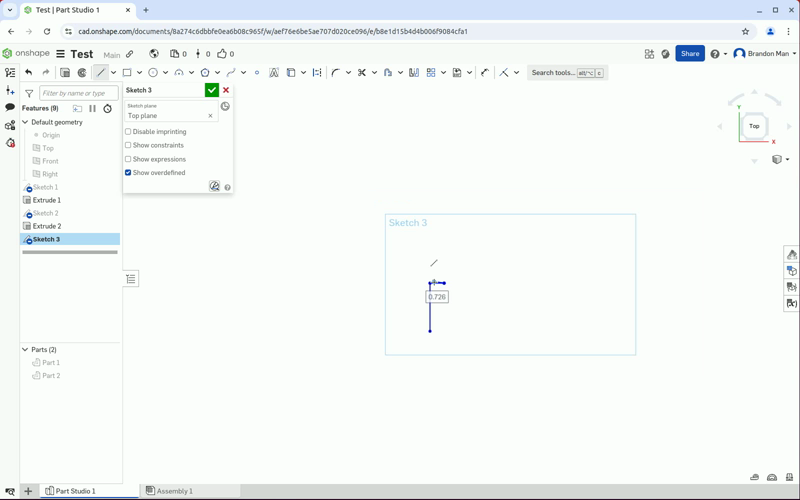
scroll(-6)
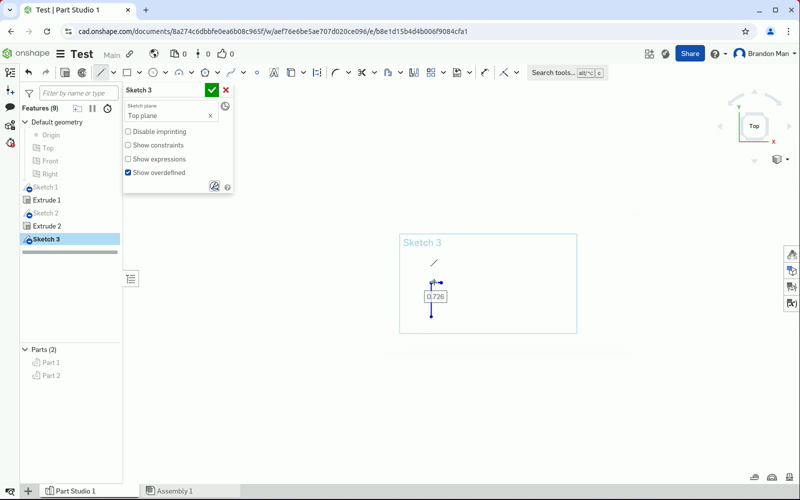
scroll(-6)
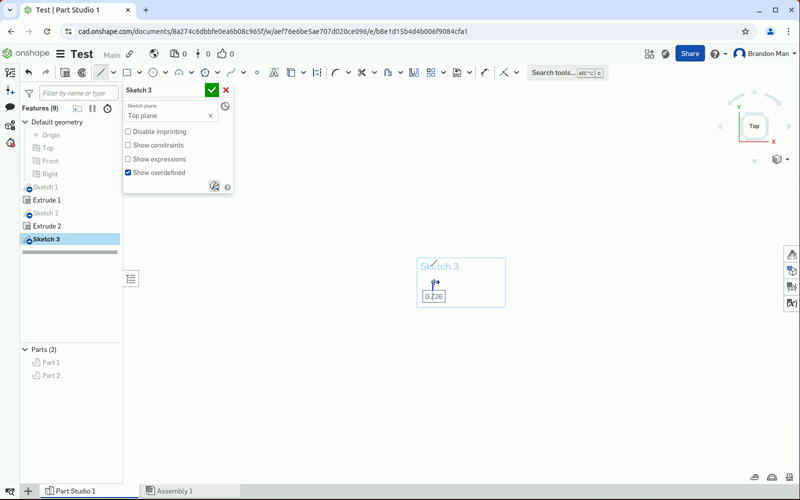
key_up(shift)
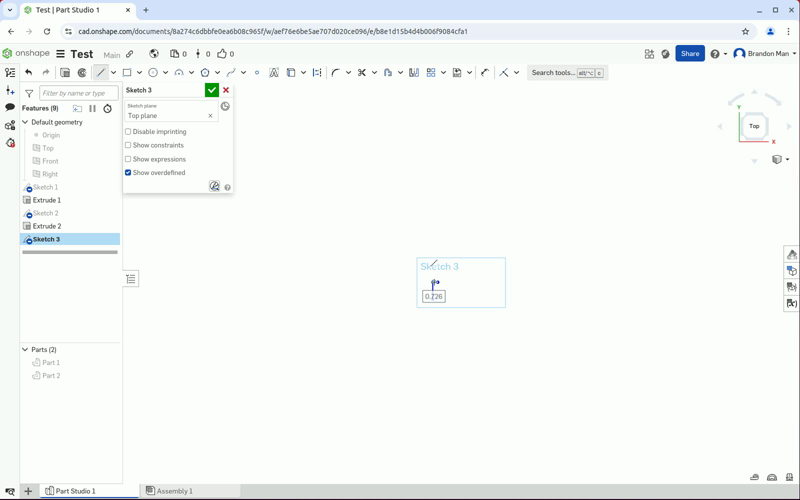
key_down(shift)
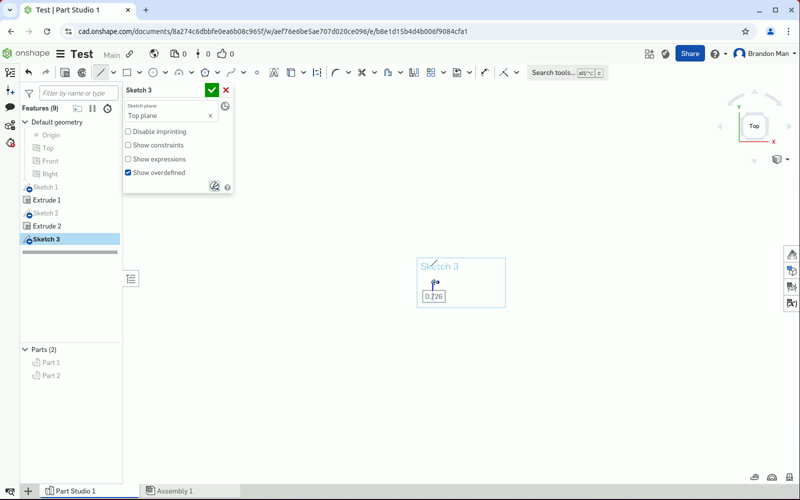
mouse_move(464, 281)
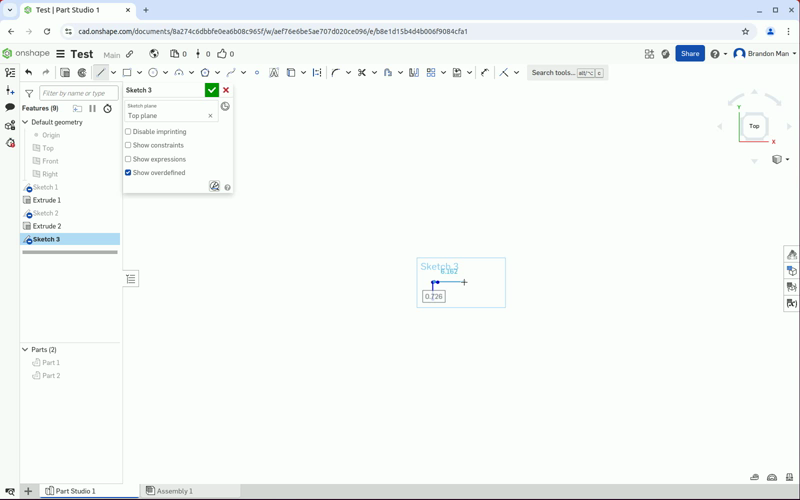
mouse_move(434, 262)
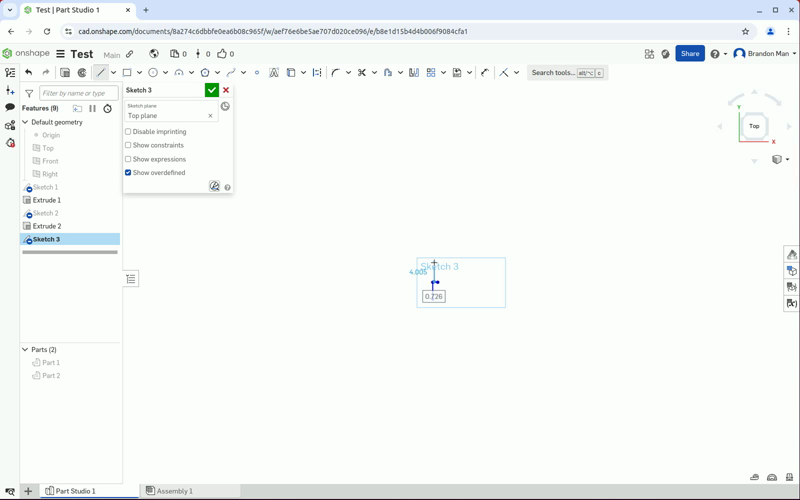
click(434, 262)
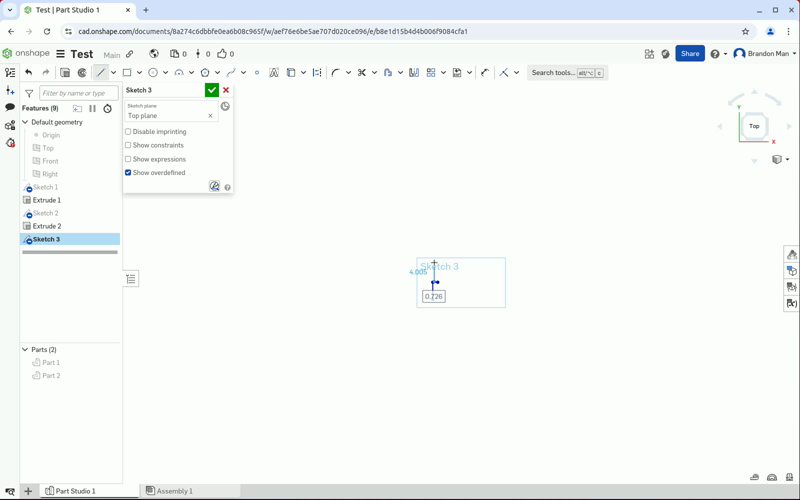
key_up(shift)
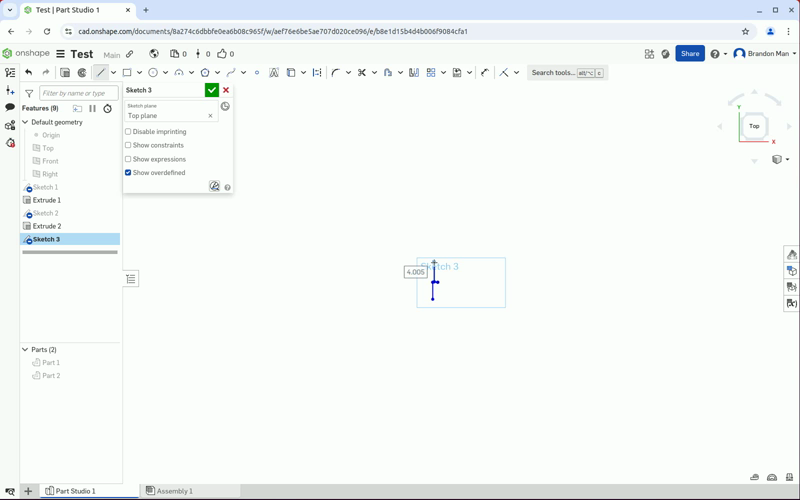
key(esc)
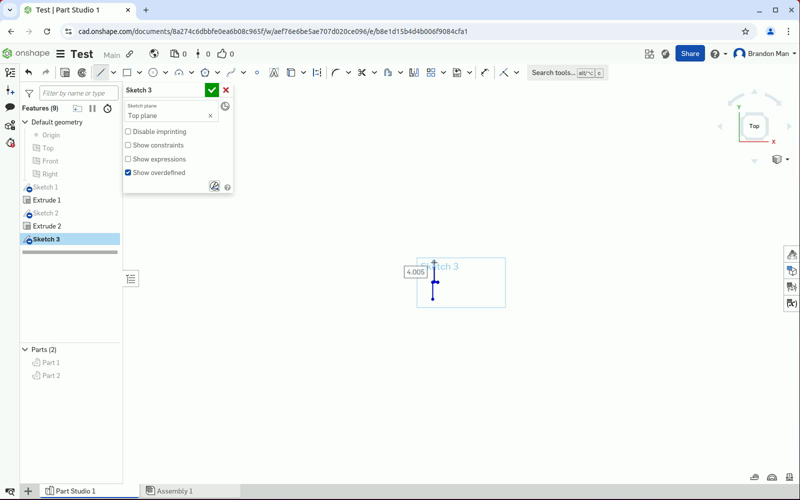
key(a)
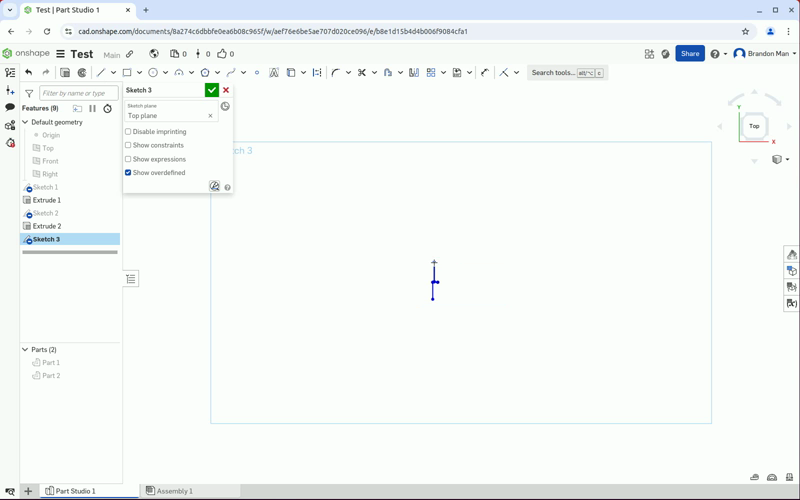
mouse_move(434, 262)
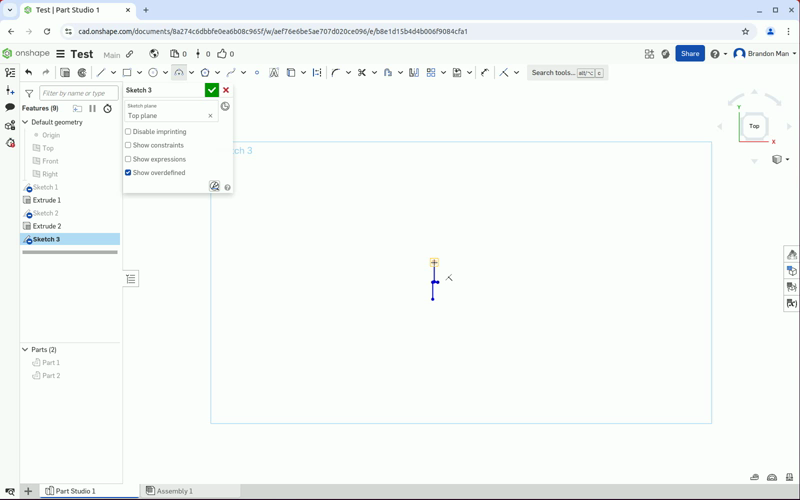
click(434, 262)
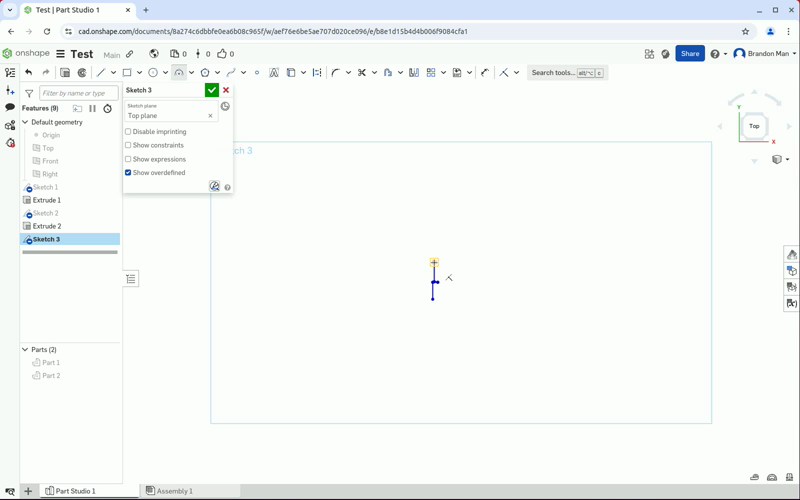
mouse_move(432, 299)
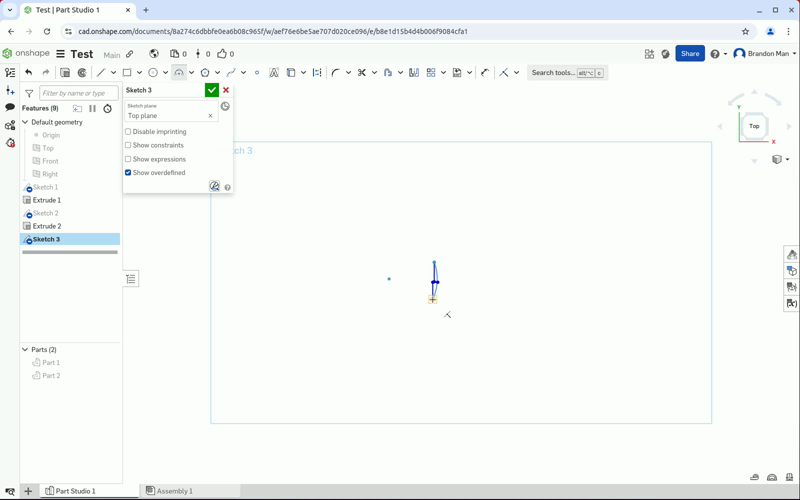
click(432, 299)
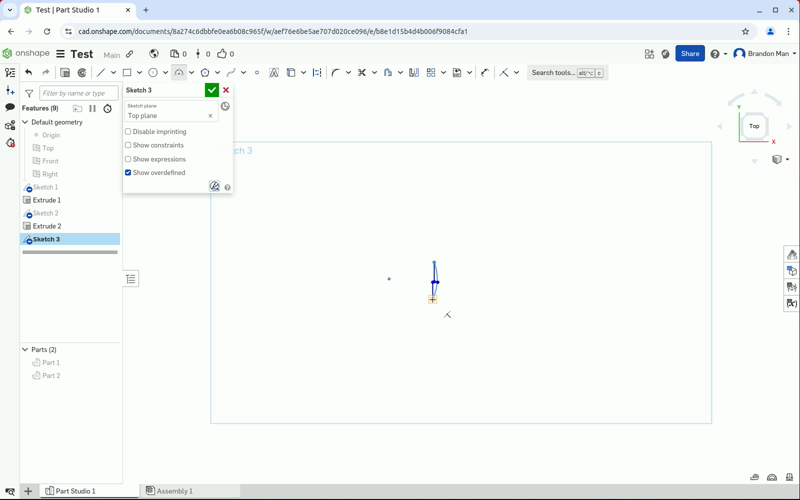
key_down(shift)
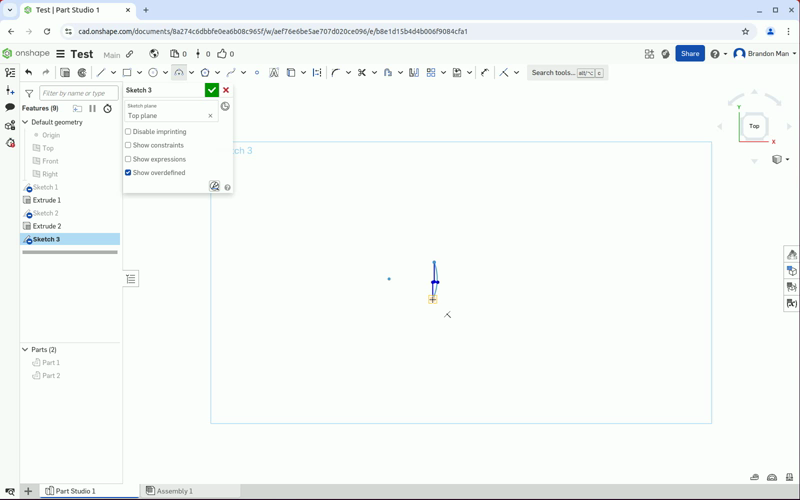
mouse_move(427, 280)
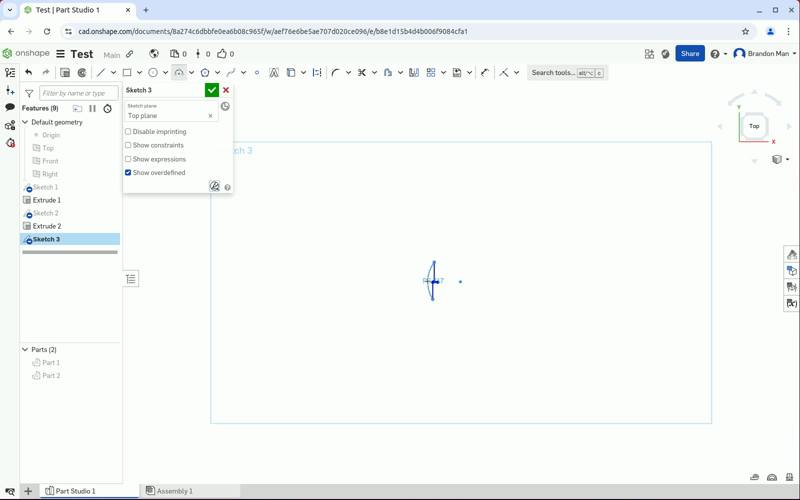
click(427, 280)
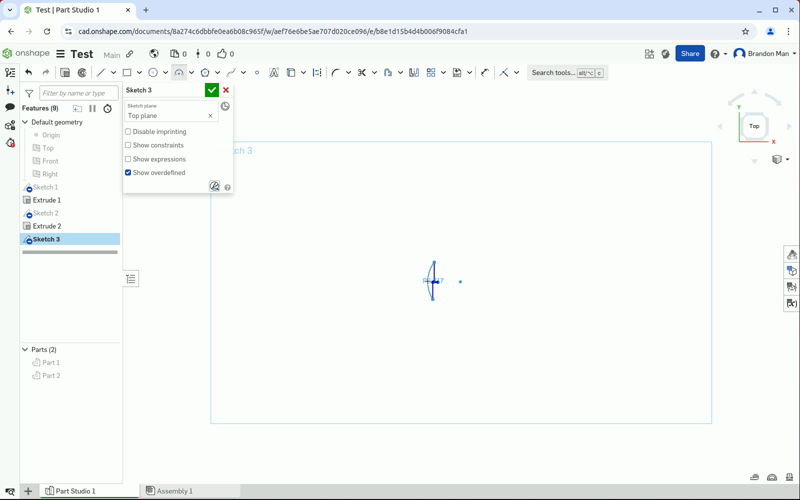
key_up(shift)
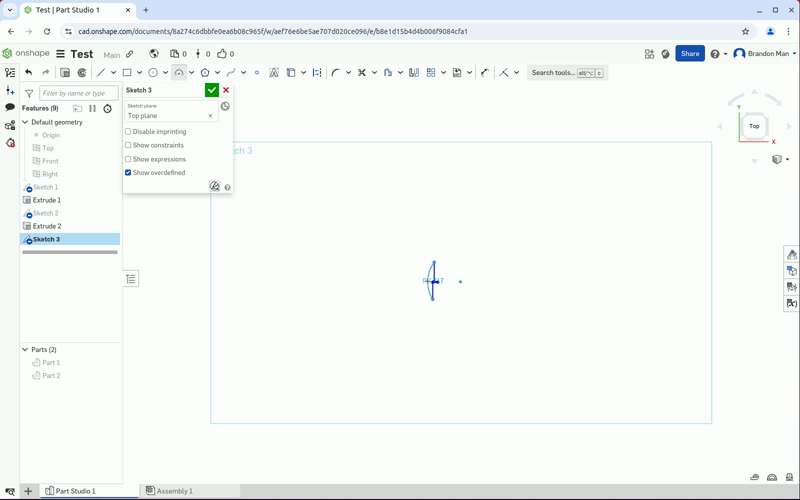
key(esc)
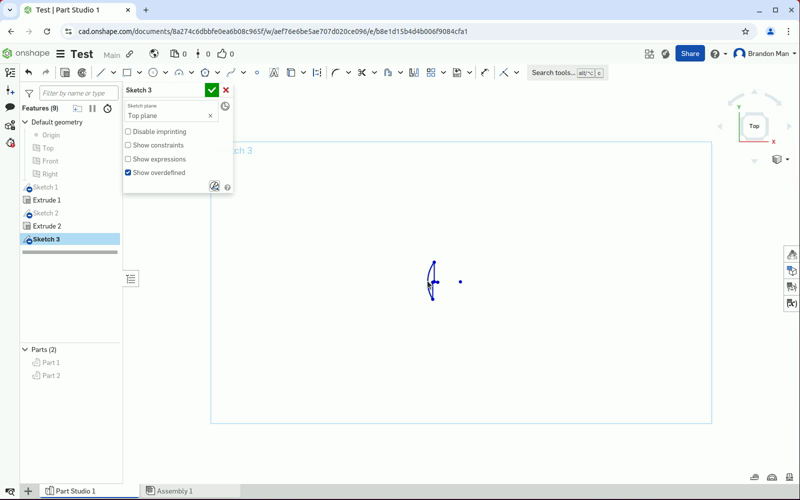
mouse_move(418, 267)
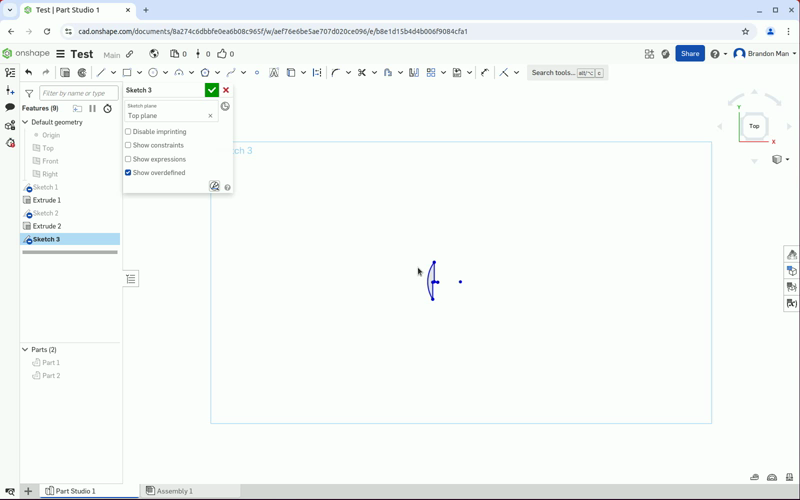
scroll(6)
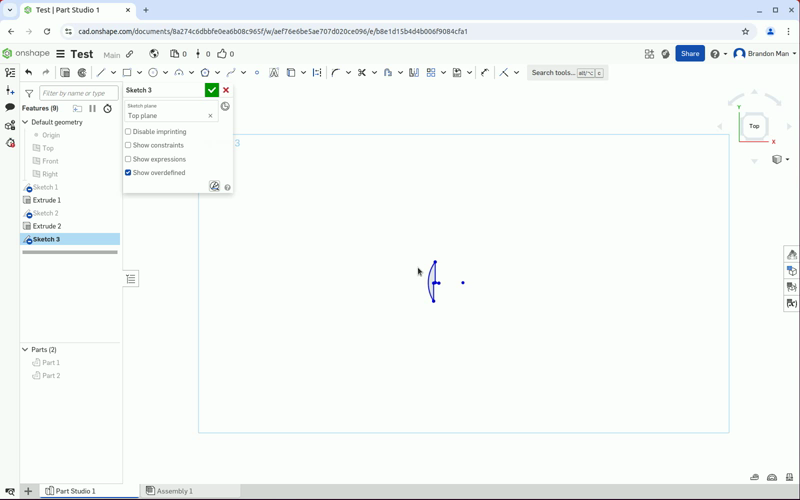
scroll(6)
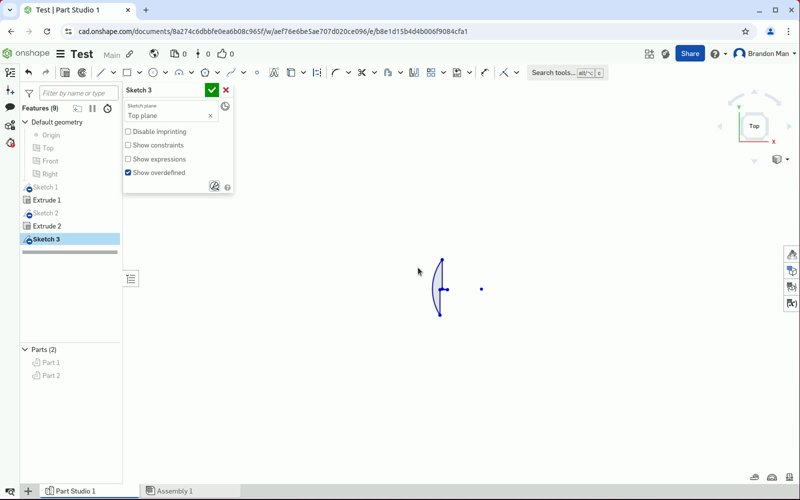
scroll(6)
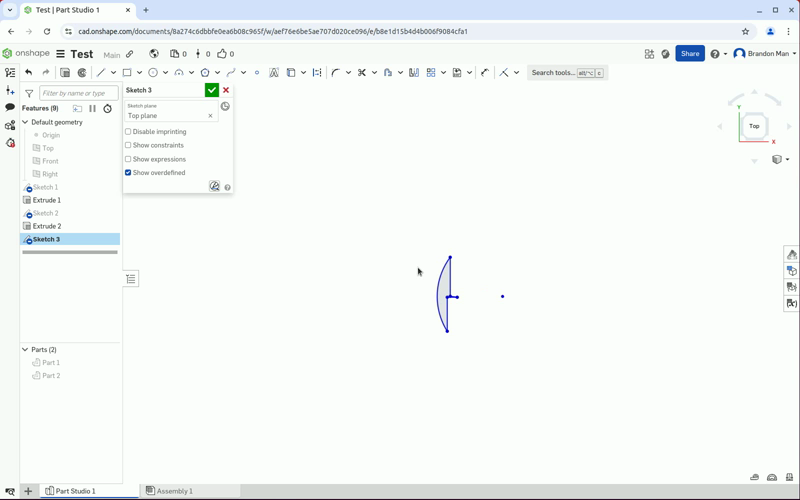
scroll(6)
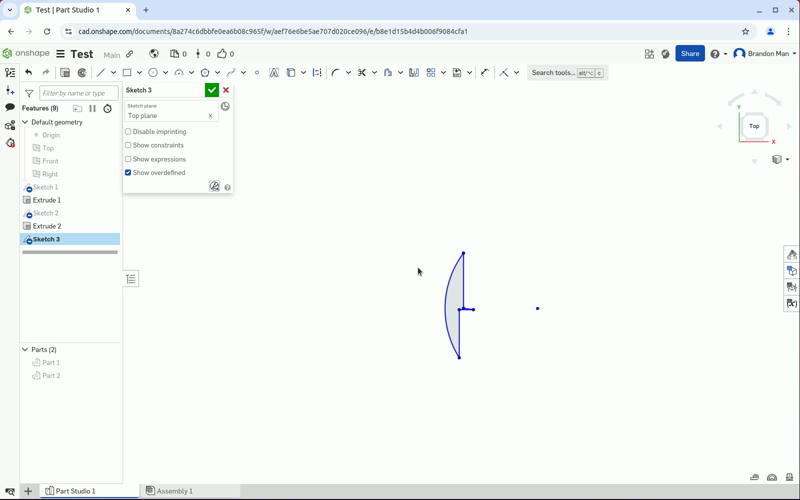
scroll(6)
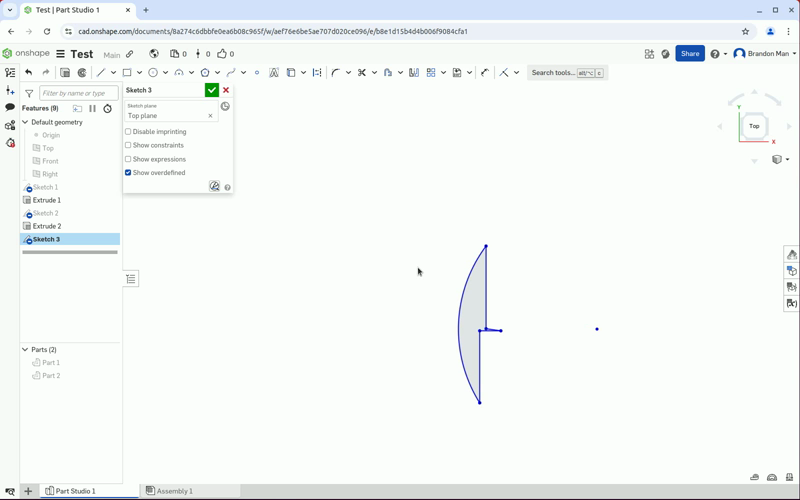
scroll(6)
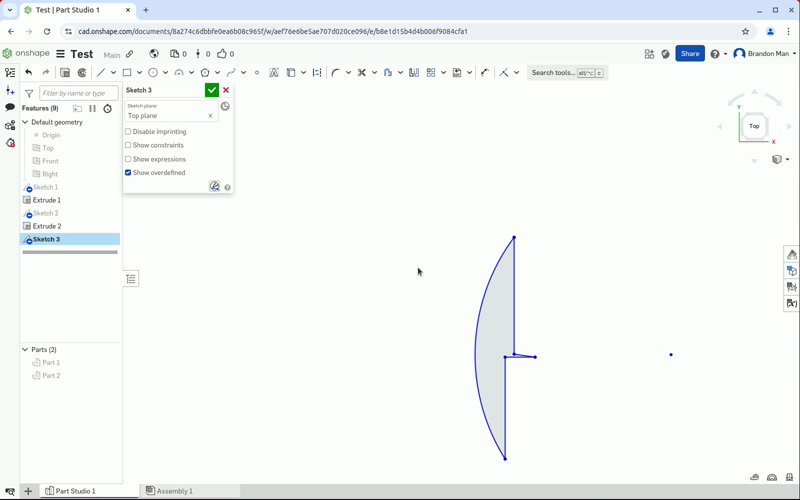
scroll(6)
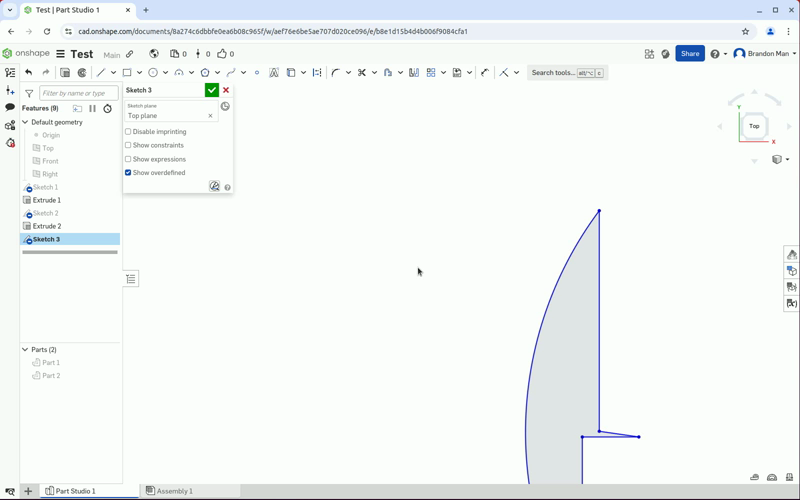
click(418, 267)
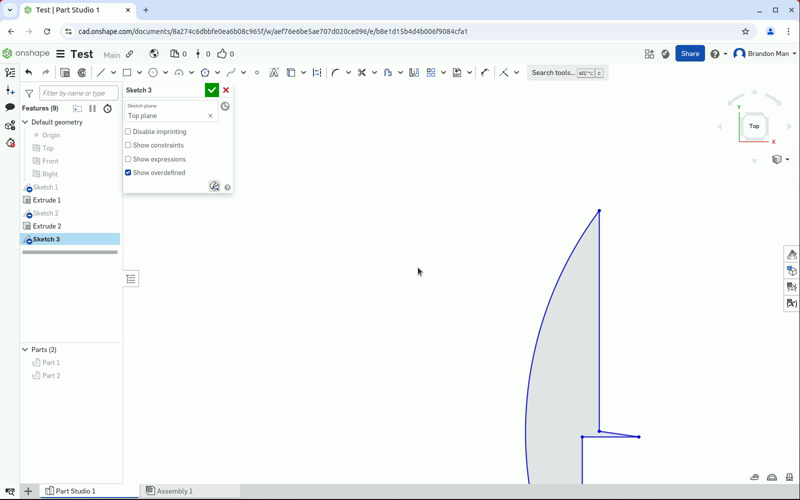
scroll(-6)
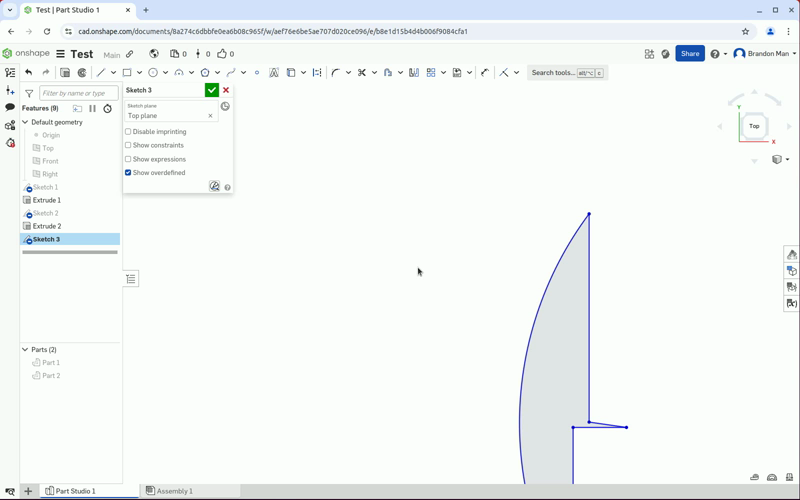
scroll(-6)
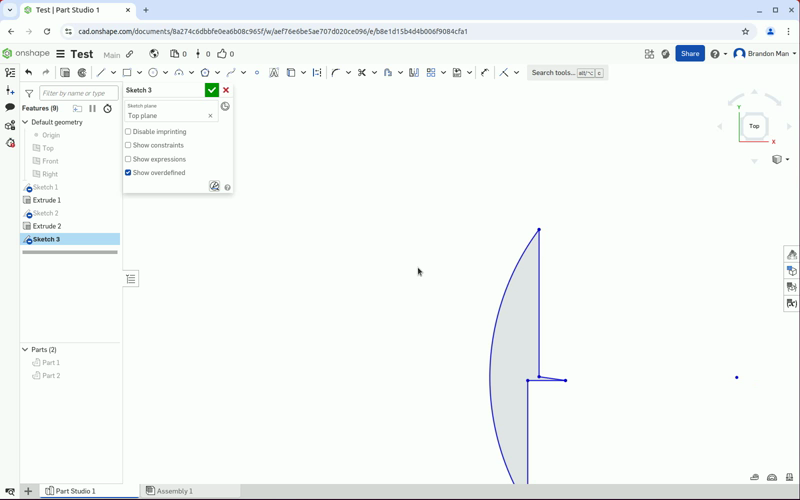
scroll(-6)
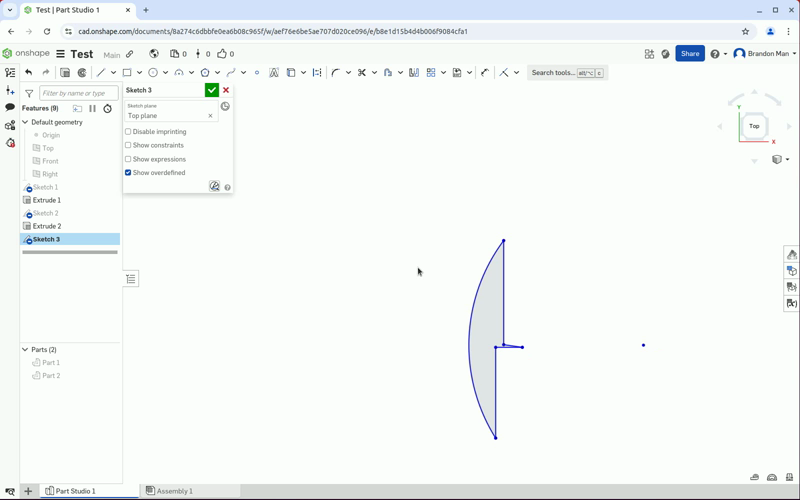
scroll(-6)
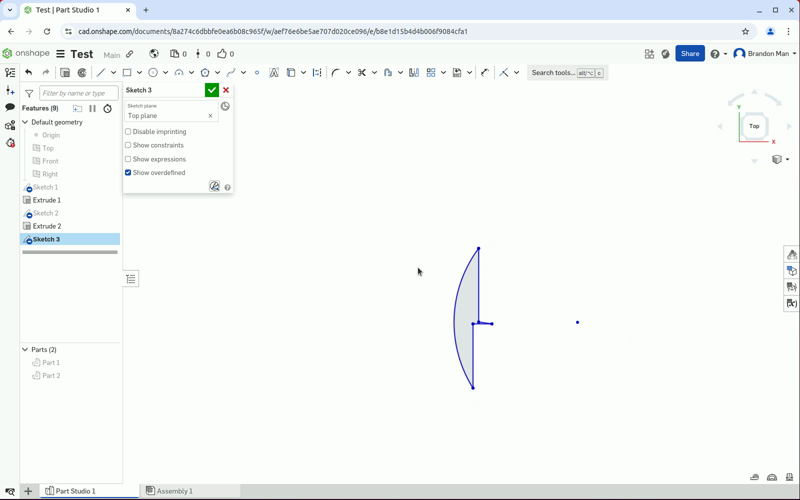
scroll(-6)
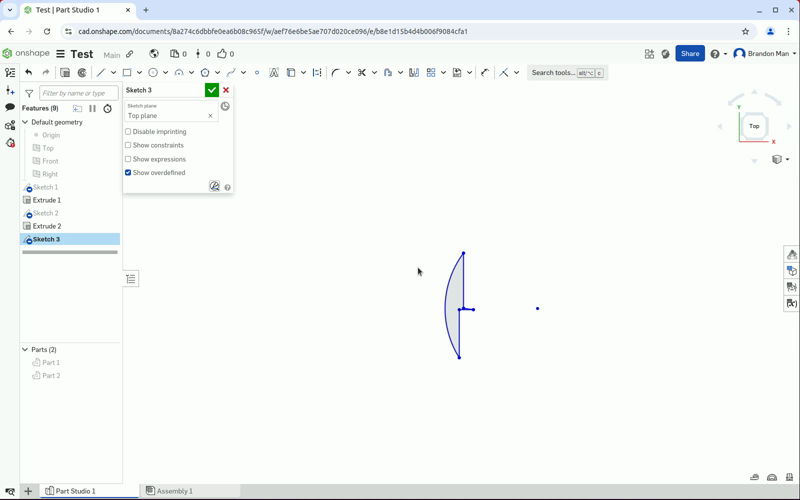
scroll(-6)
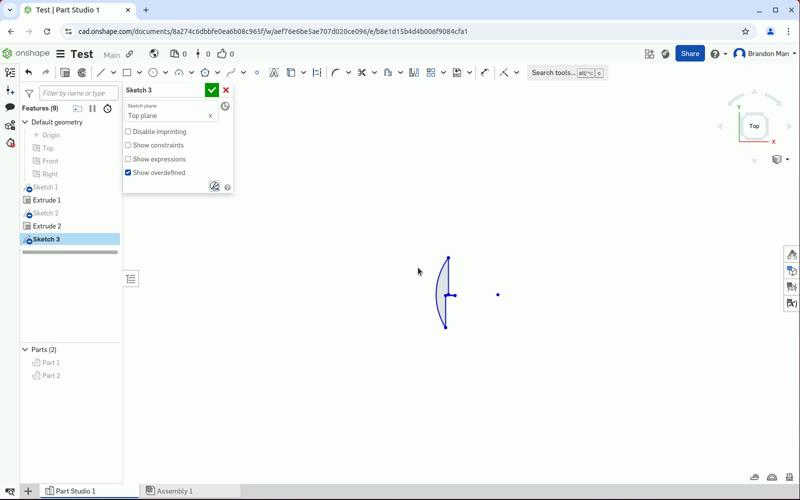
scroll(-6)
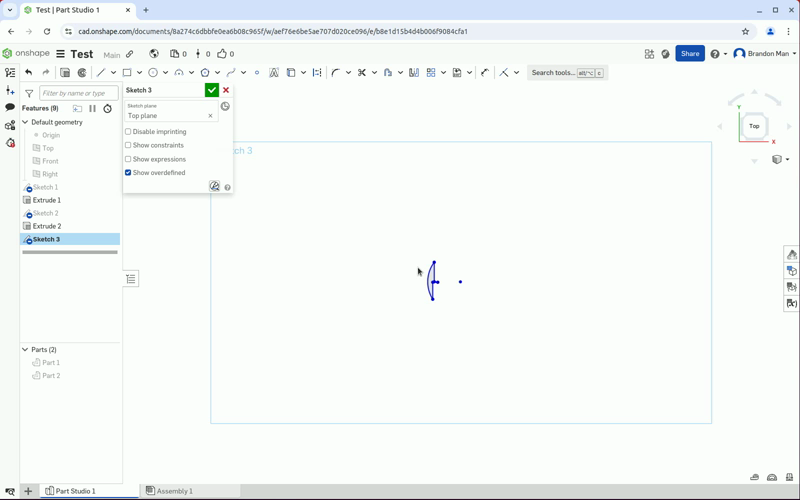
mouse_move(73, 352)
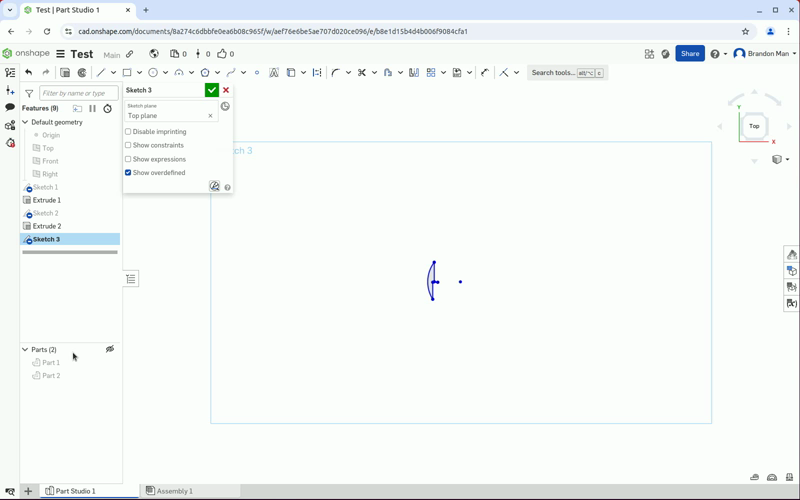
key(shift+y)
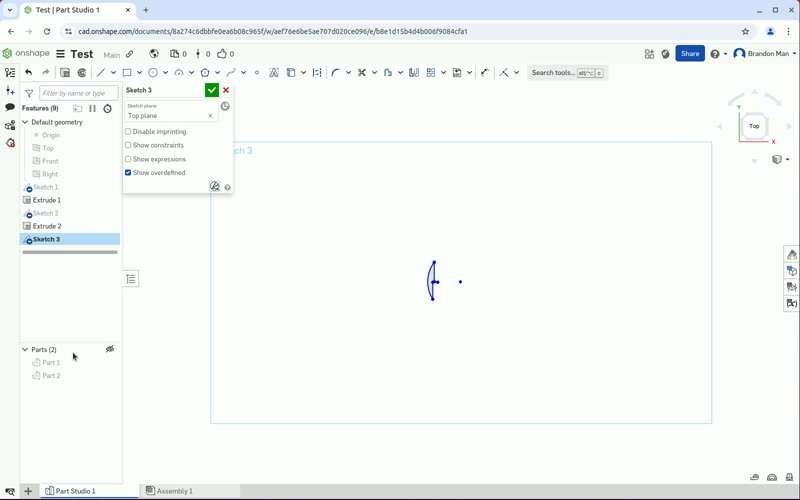
key(shift+e)
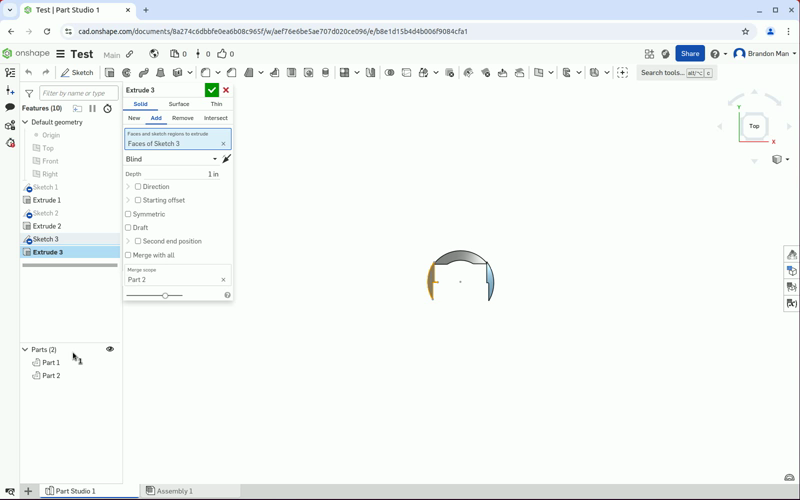
mouse_move(143, 106)
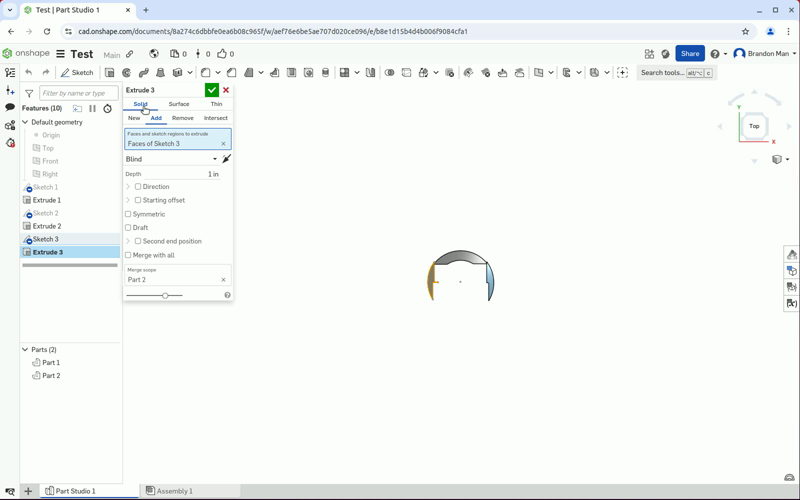
click(143, 106)
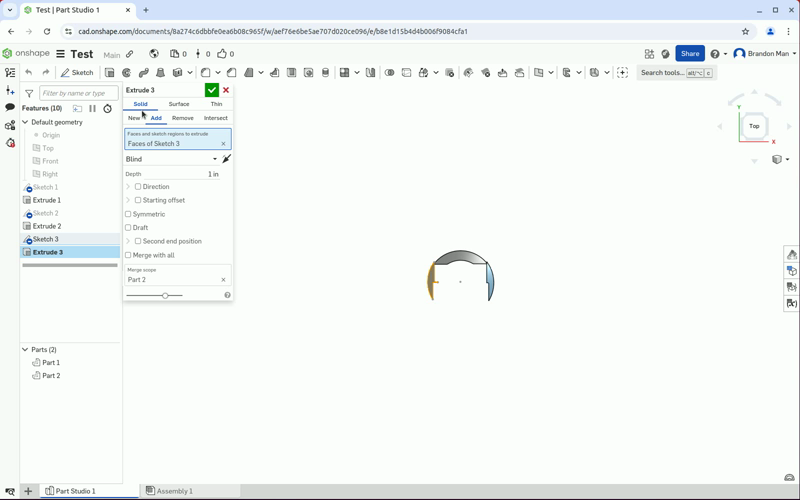
mouse_move(137, 120)
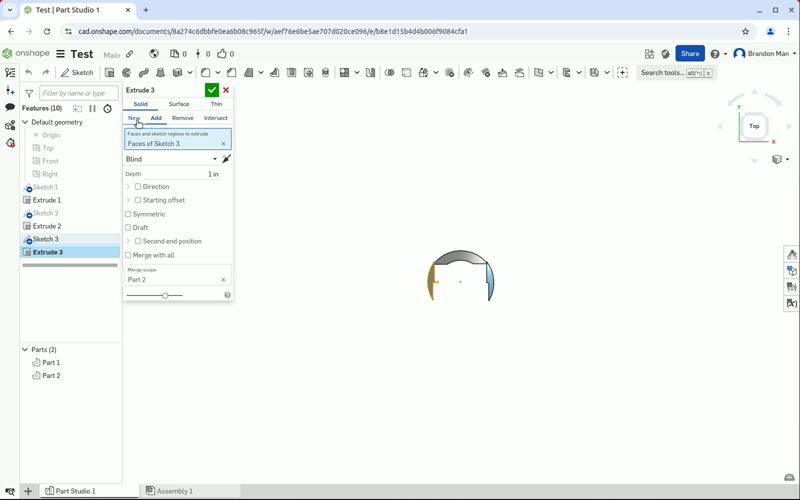
click(137, 120)
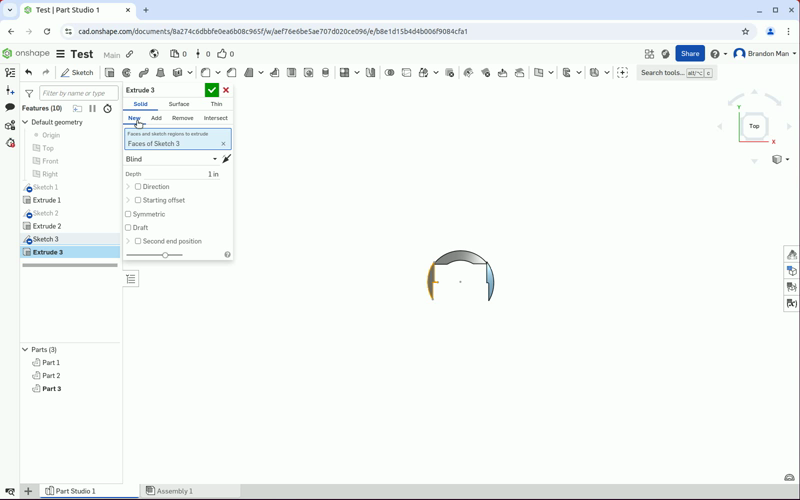
key(tab, 4)
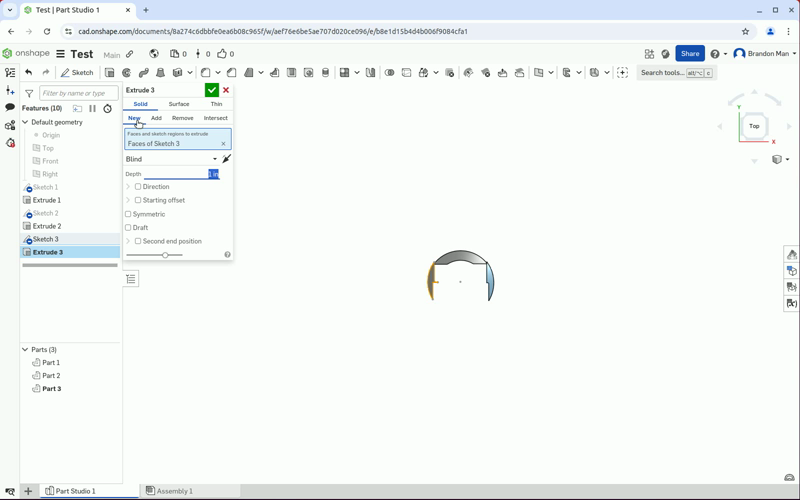
text(5.777)
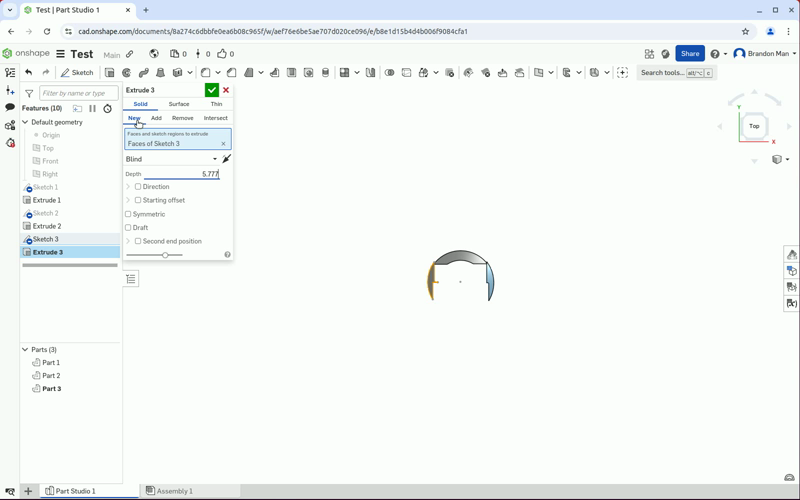
key(enter)
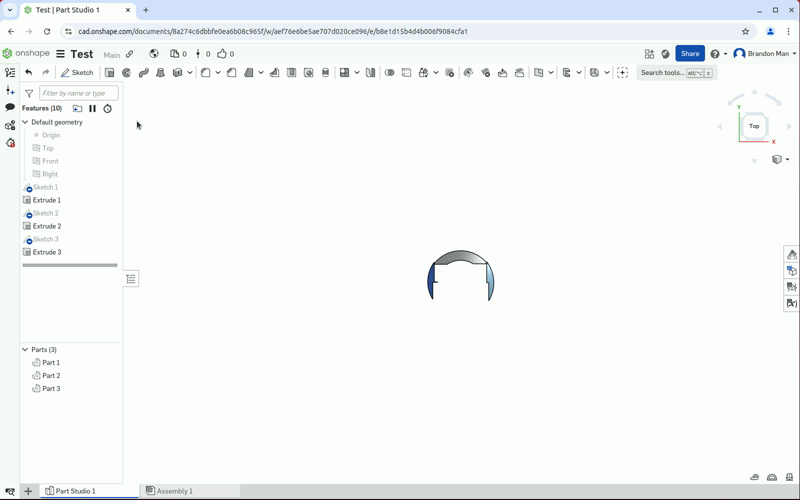
key(shift+h)
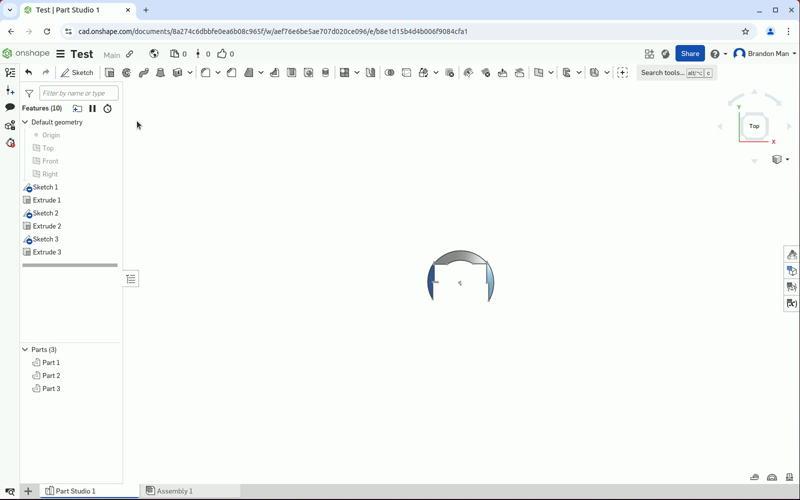
key(shift+h)
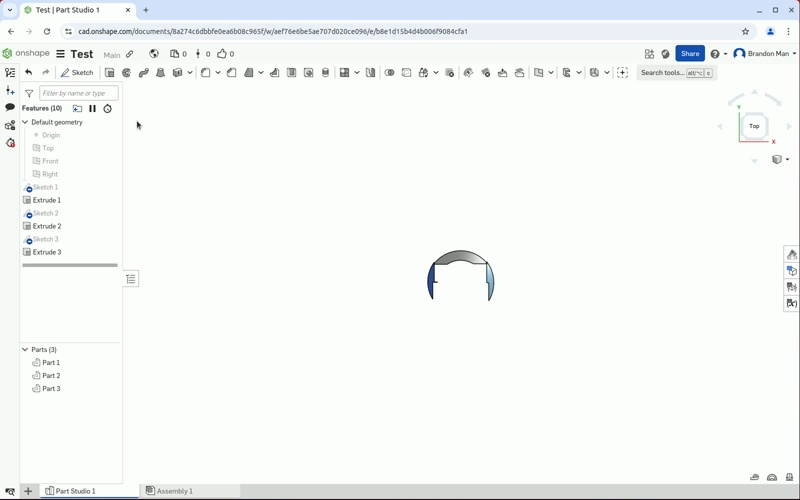
mouse_move(73, 189)
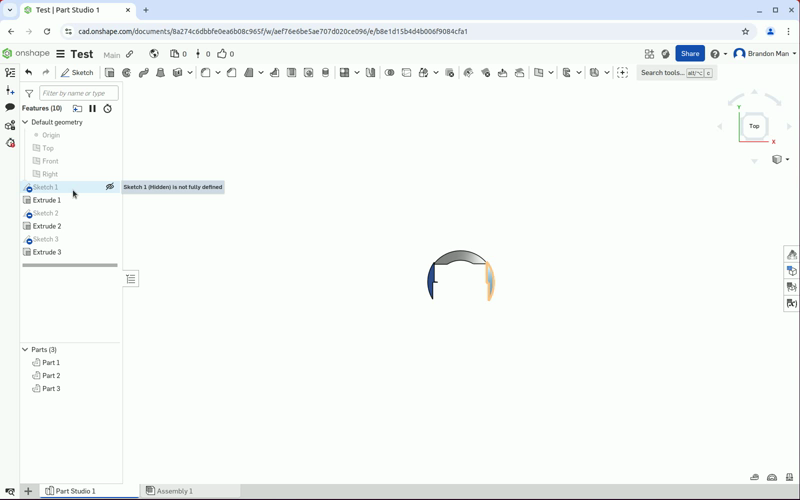
click(73, 189)
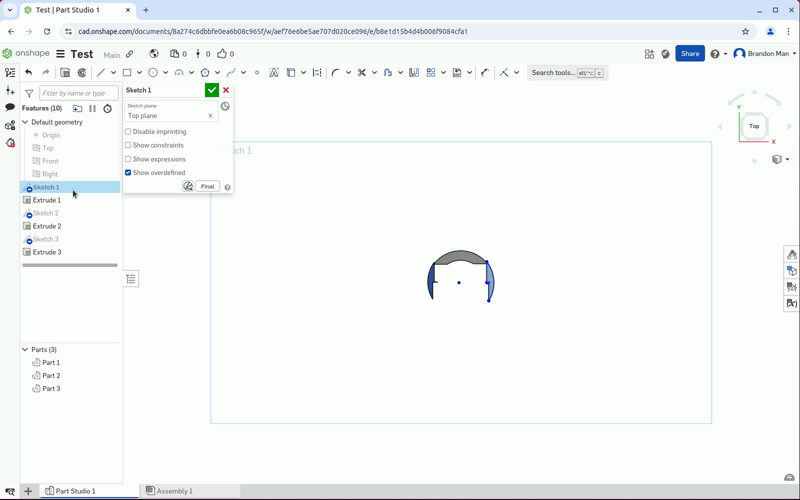
mouse_move(229, 92)
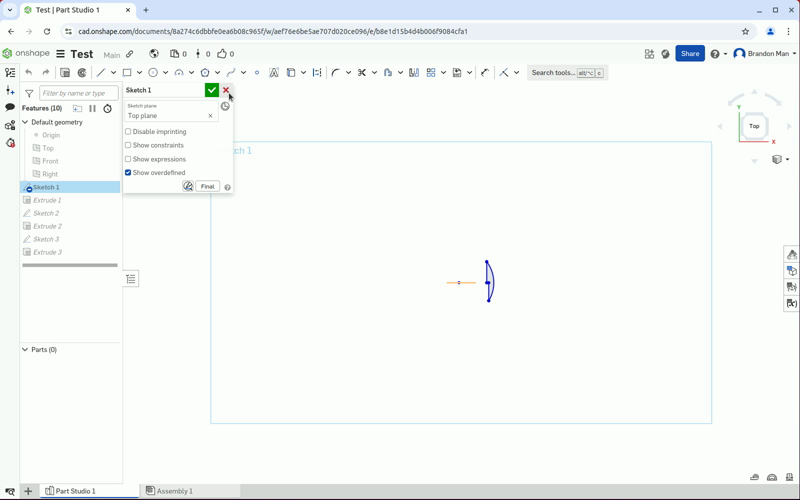
click(229, 92)
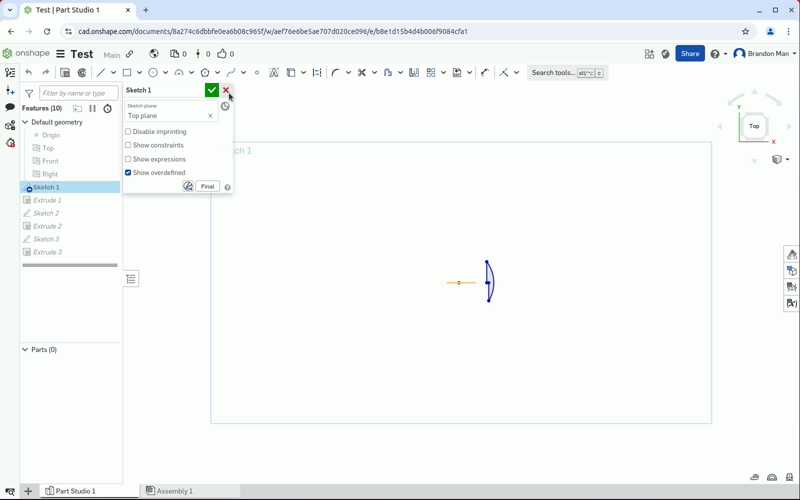
key(shift+s)
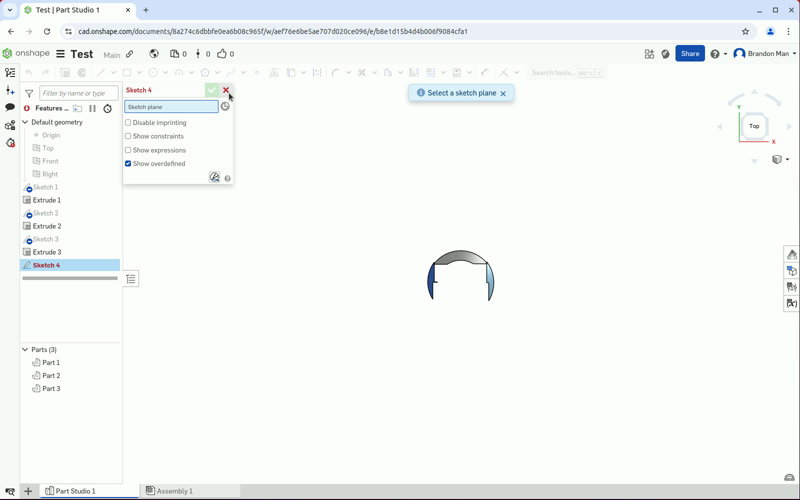
mouse_move(73, 150)
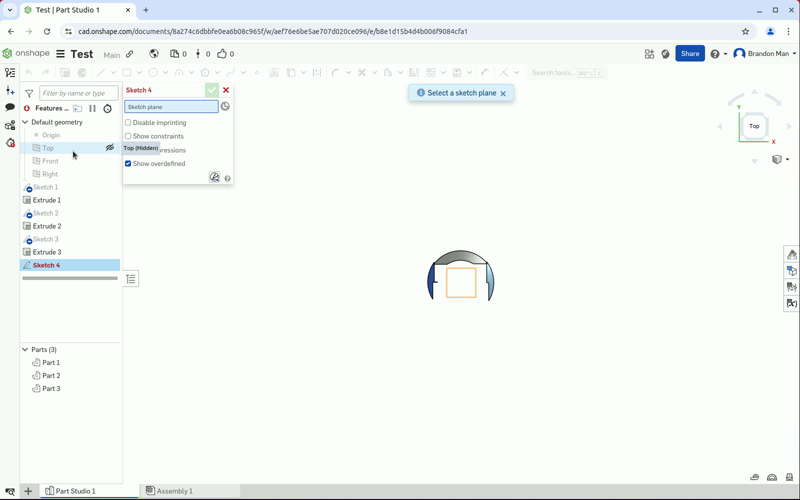
click(73, 150)
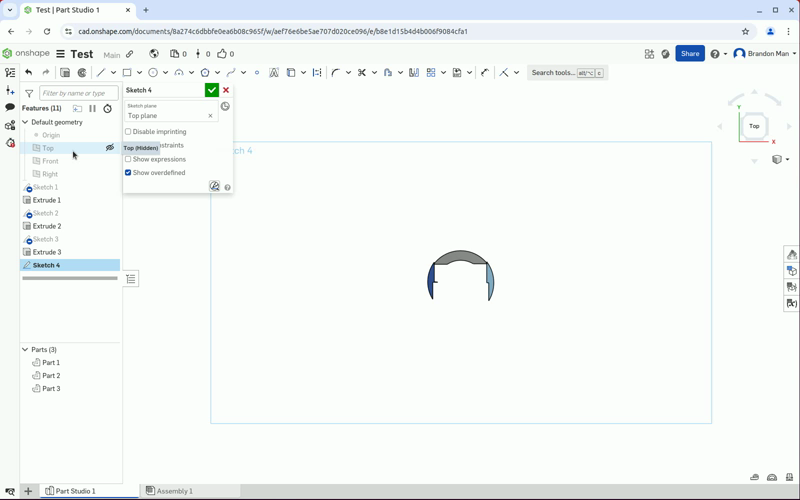
mouse_move(73, 352)
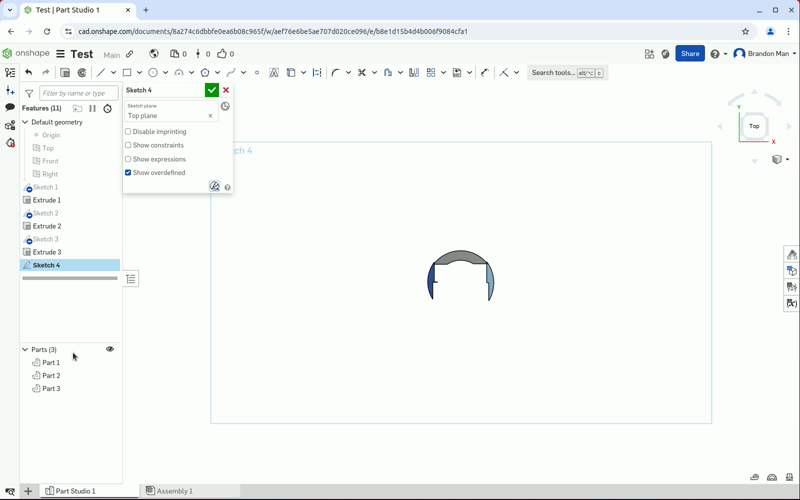
key(y)
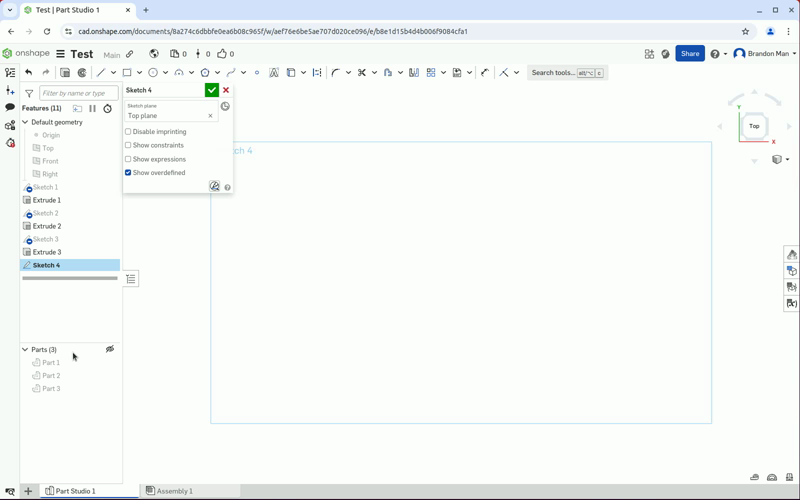
key(a)
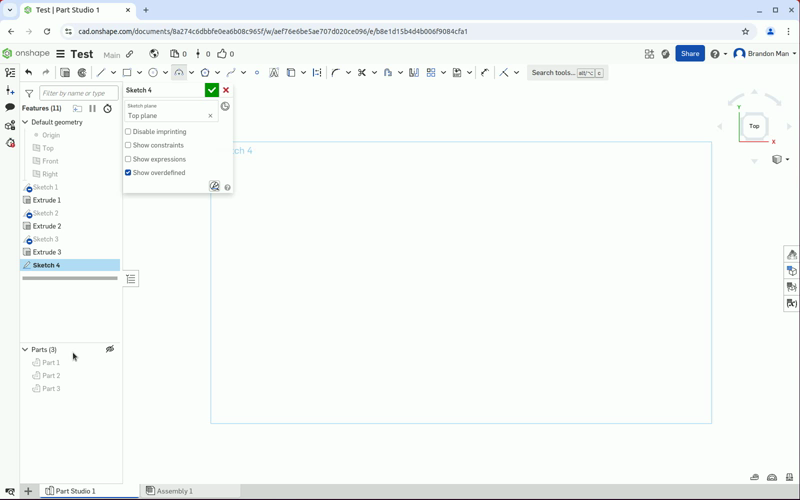
key_down(shift)
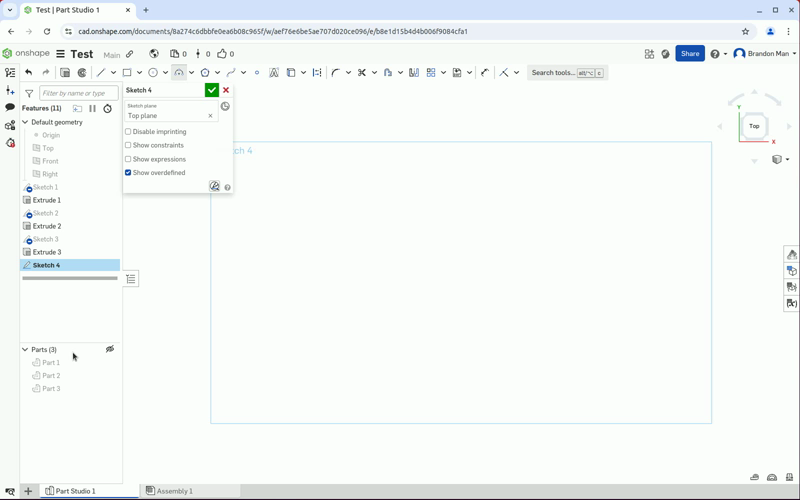
mouse_move(432, 299)
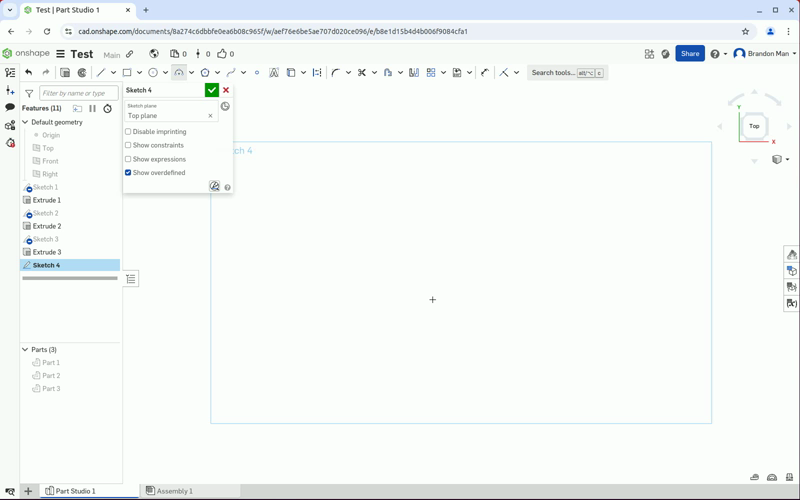
click(432, 299)
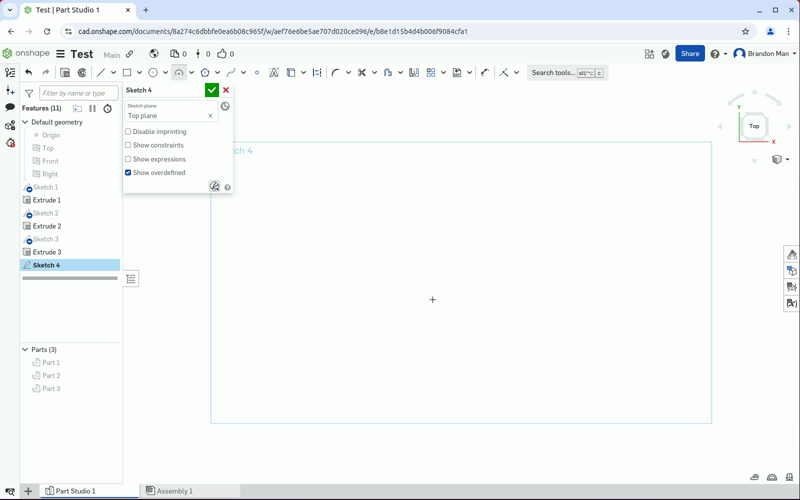
key_up(shift)
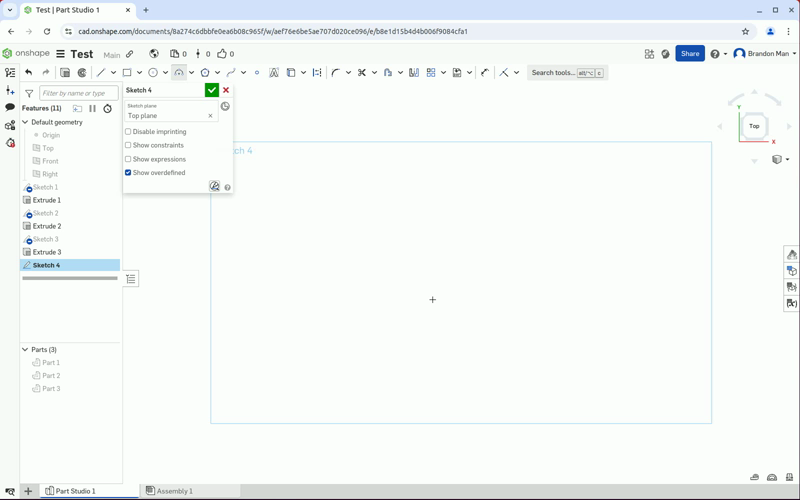
key_down(shift)
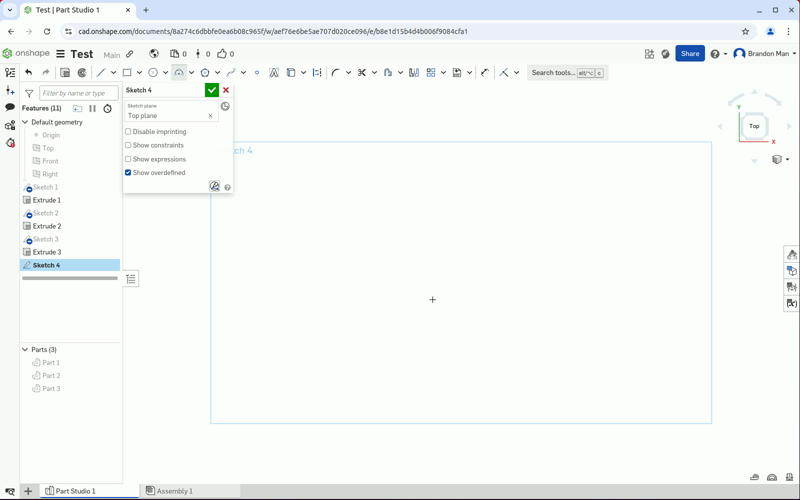
mouse_move(489, 299)
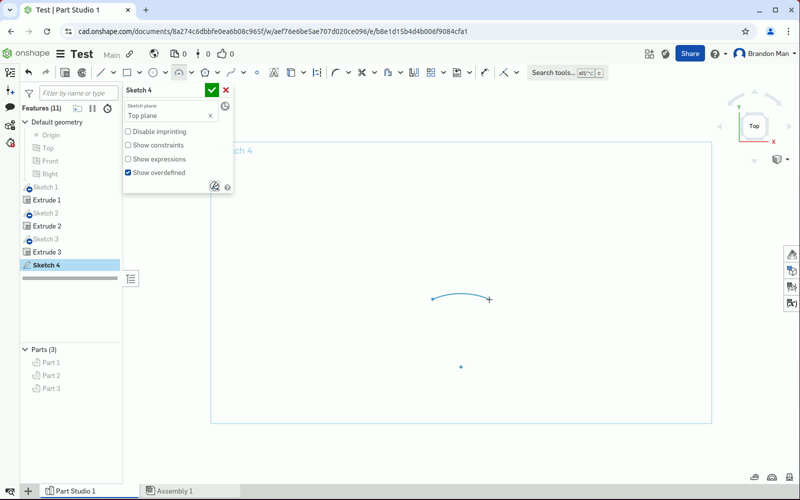
click(489, 299)
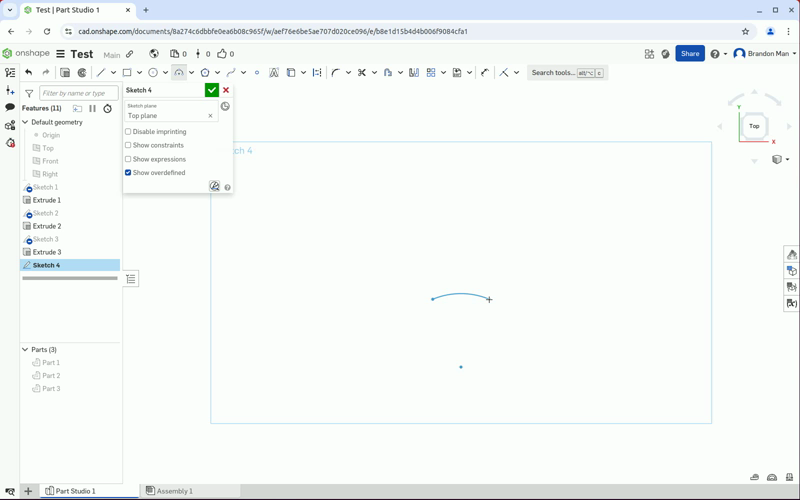
mouse_move(461, 315)
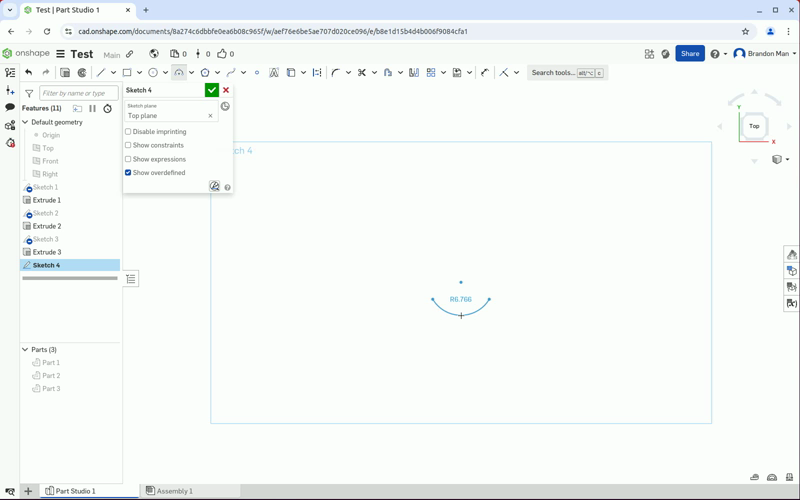
click(461, 315)
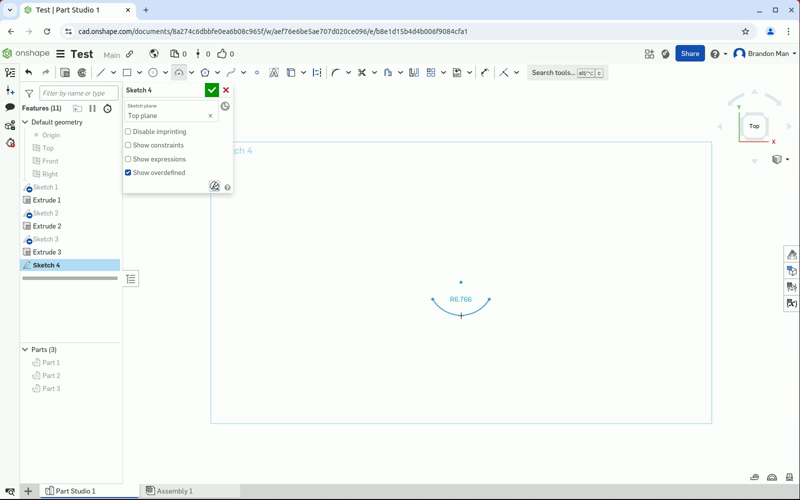
key_up(shift)
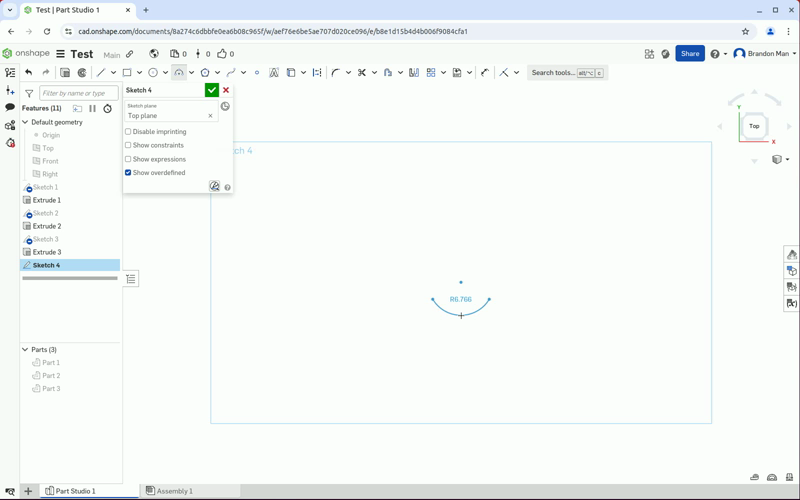
key(esc)
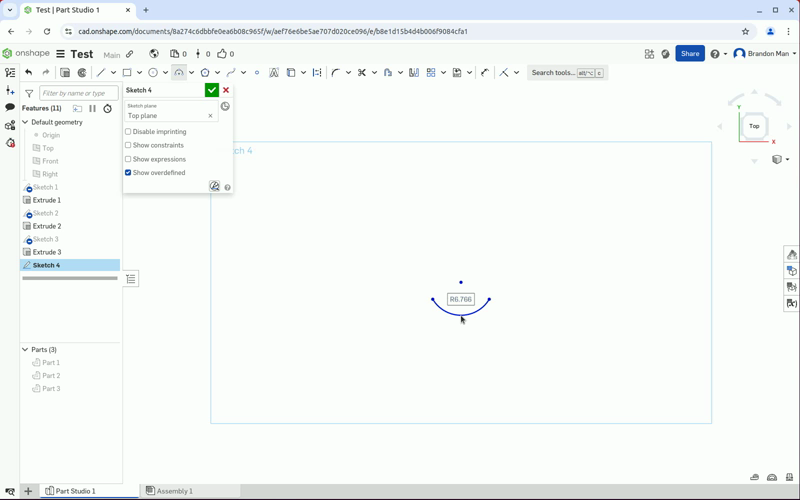
key(l)
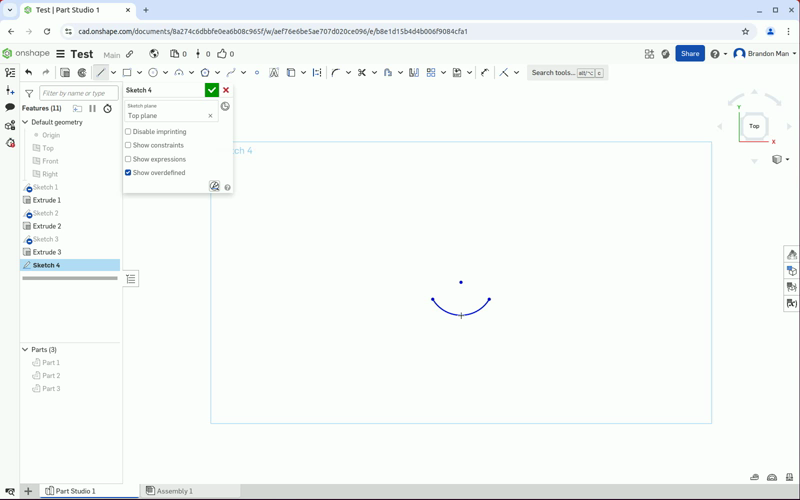
mouse_move(489, 299)
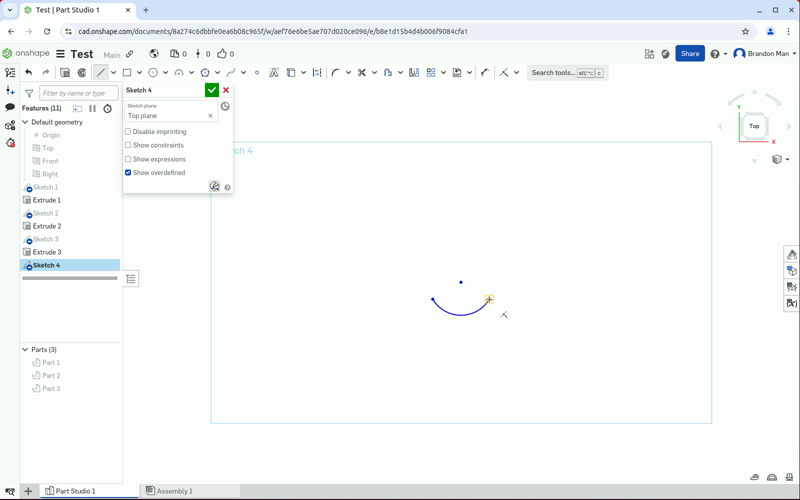
click(489, 299)
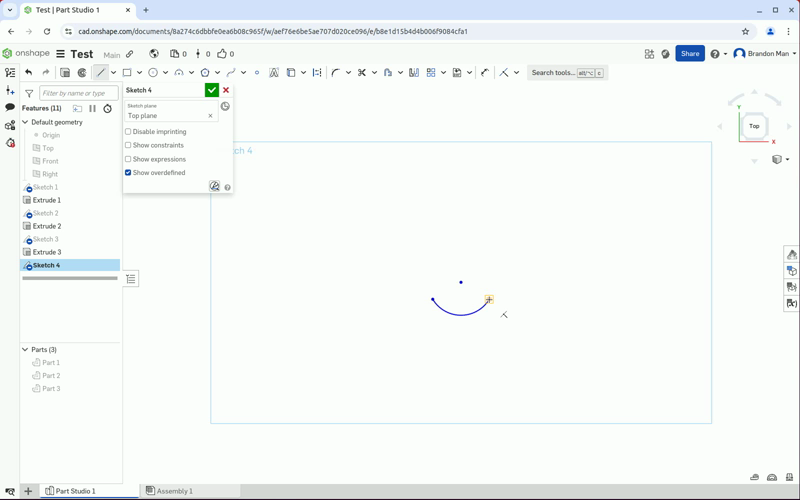
key_down(shift)
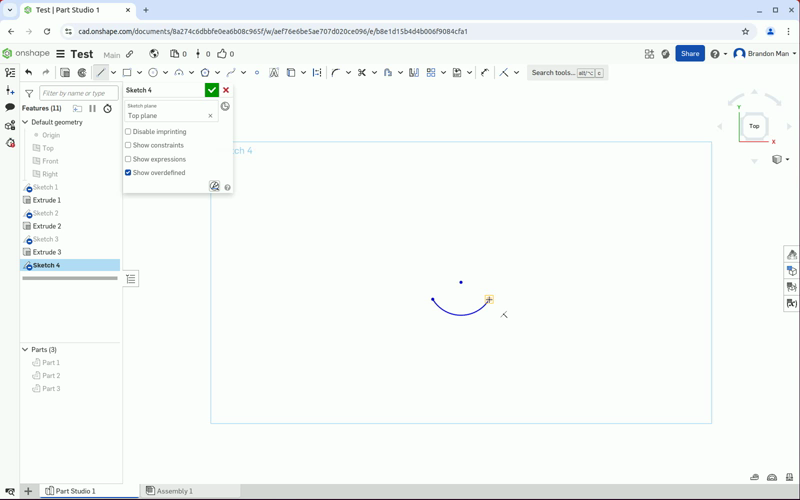
mouse_move(519, 299)
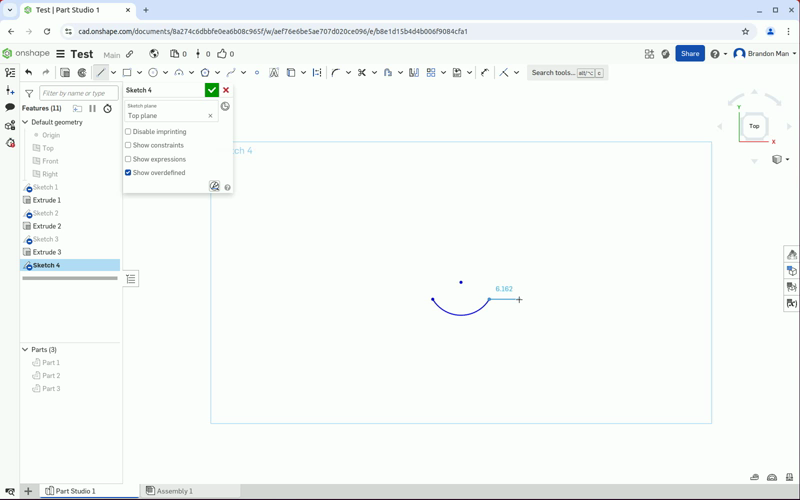
mouse_move(477, 299)
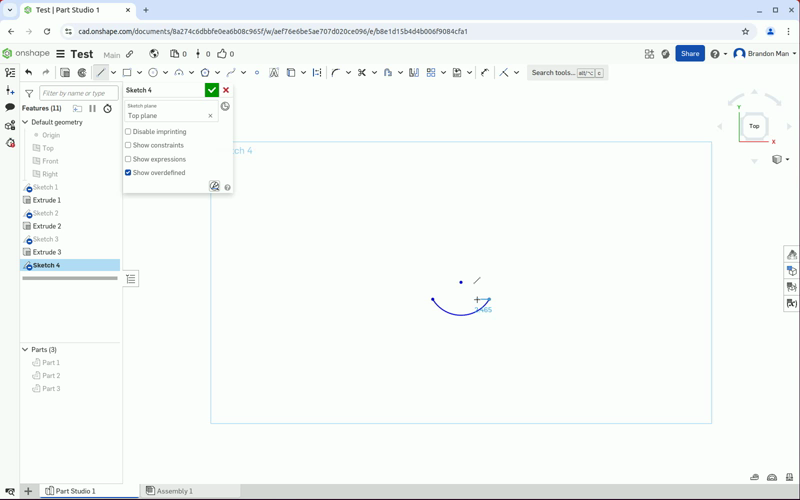
click(477, 299)
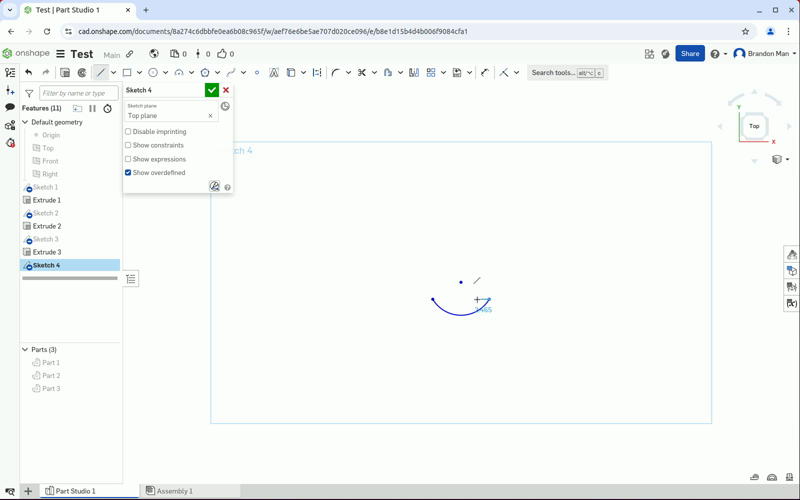
key_up(shift)
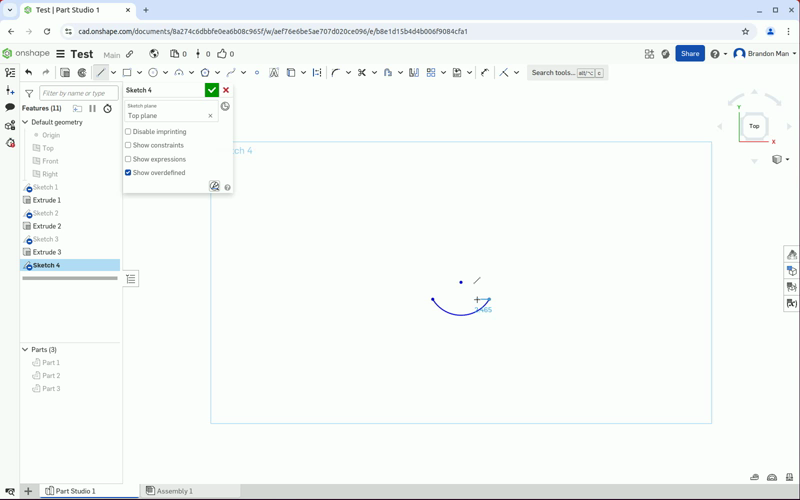
key(esc)
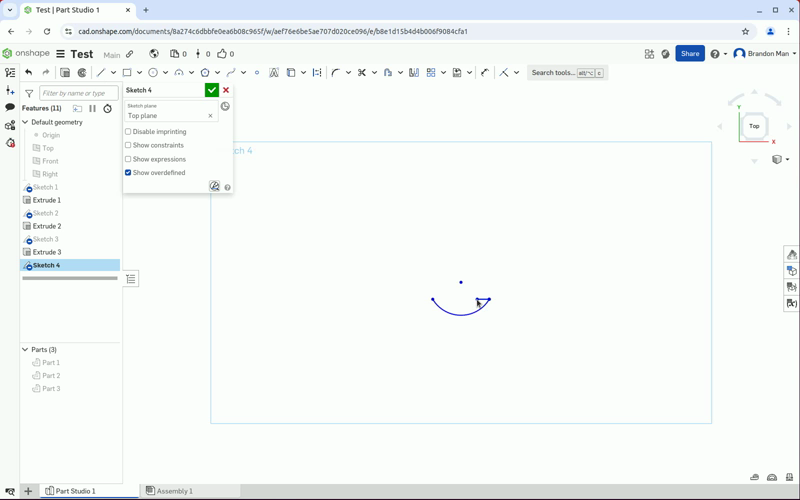
key(a)
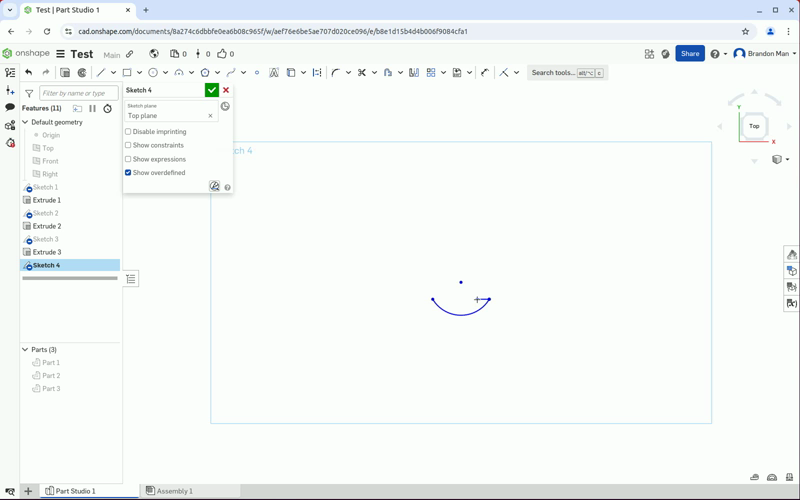
mouse_move(477, 299)
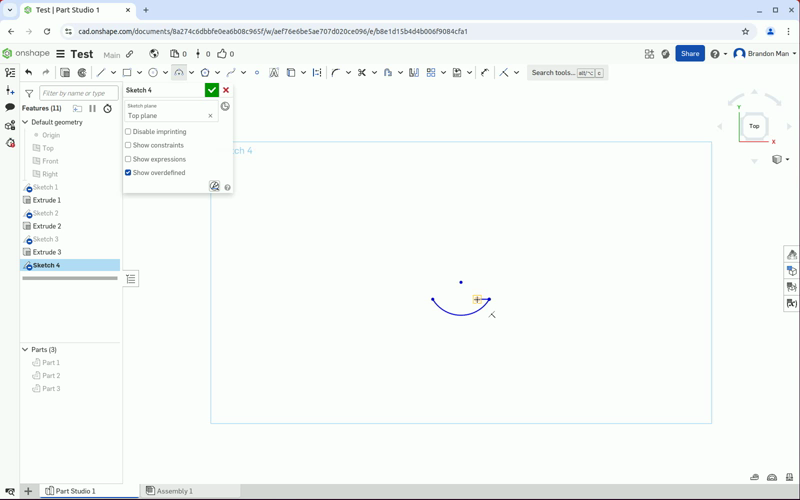
click(477, 299)
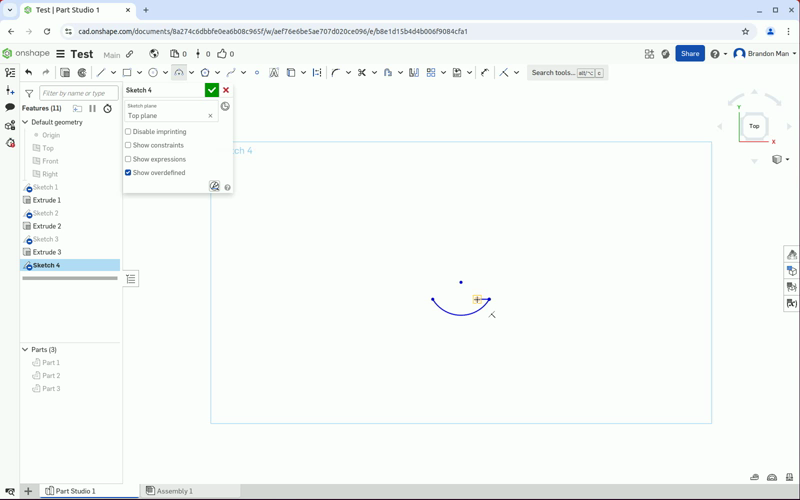
key_down(shift)
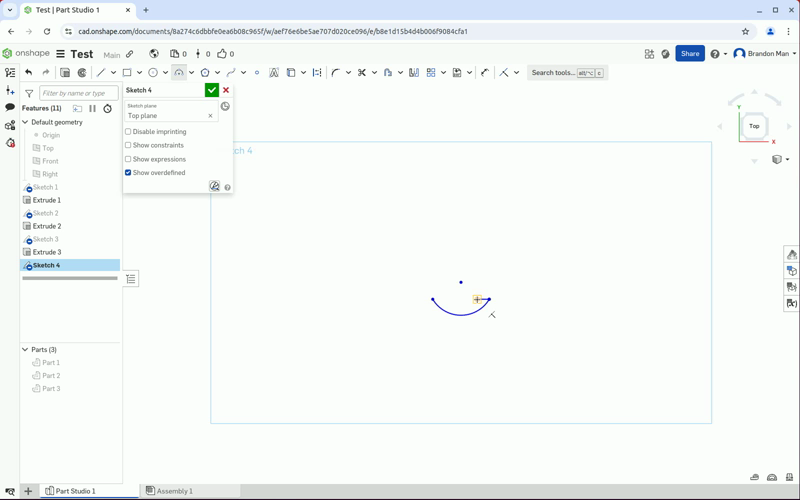
mouse_move(445, 299)
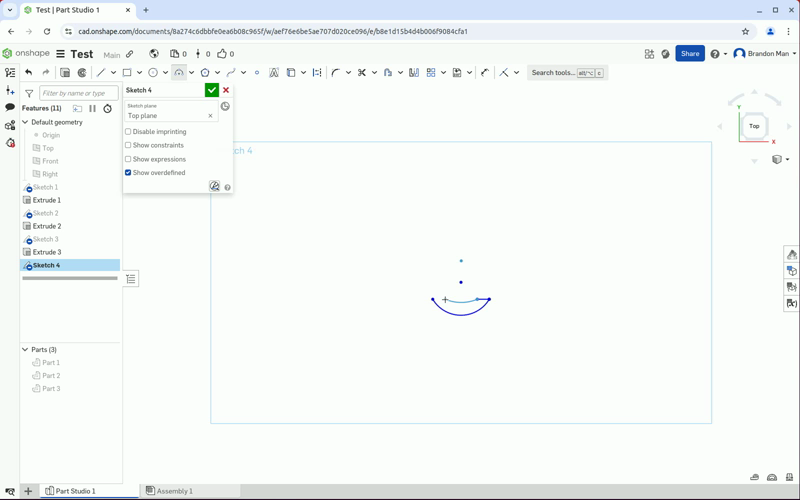
click(445, 299)
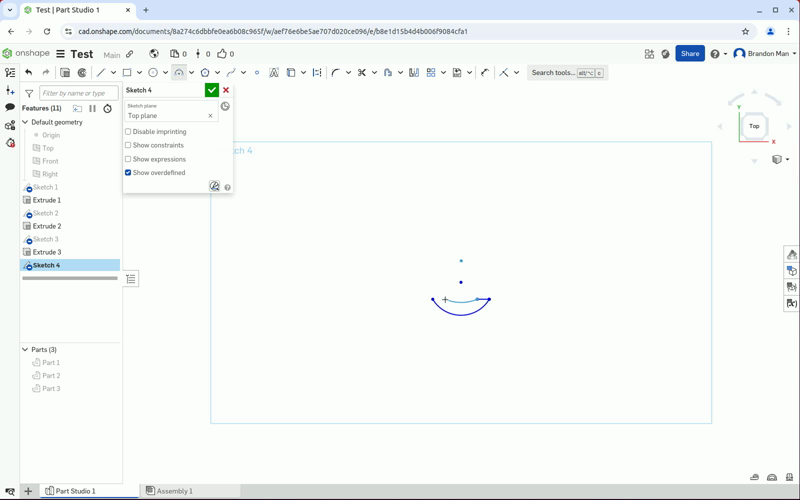
mouse_move(461, 305)
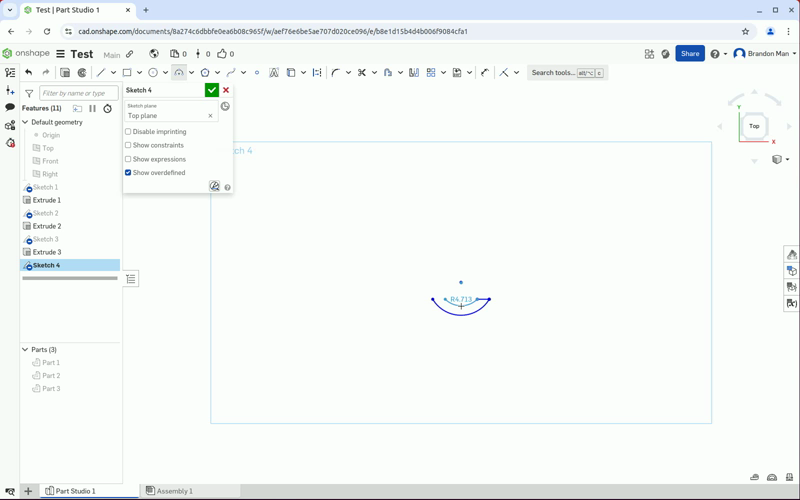
click(461, 305)
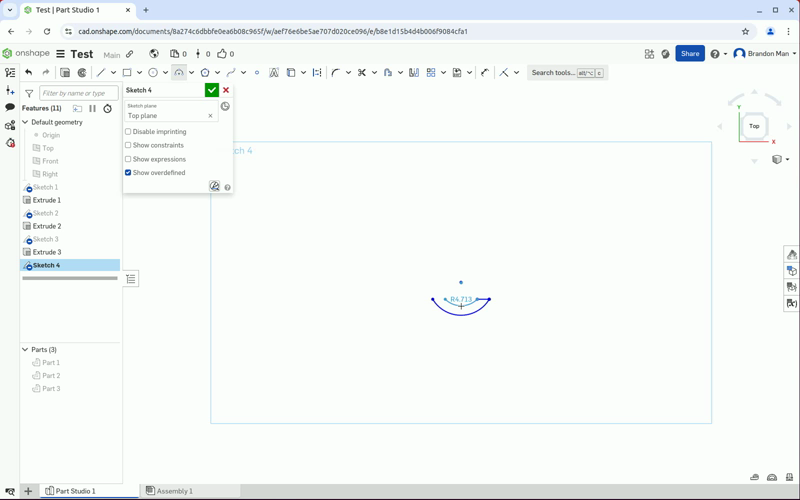
key_up(shift)
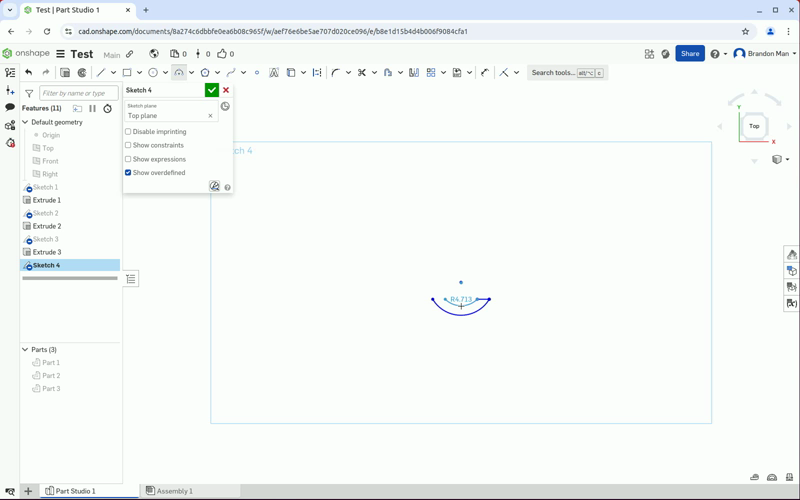
key(esc)
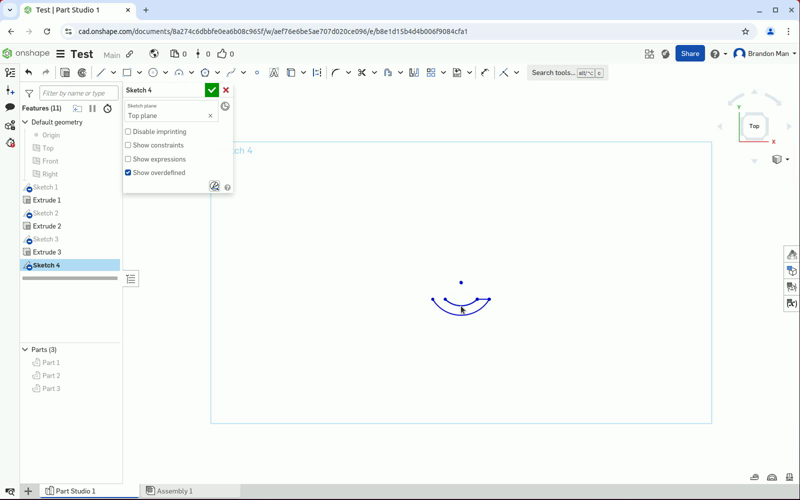
key(l)
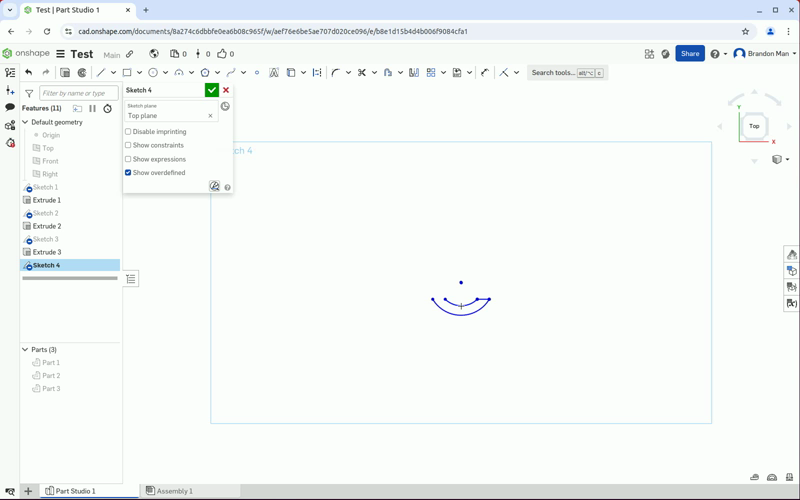
mouse_move(445, 299)
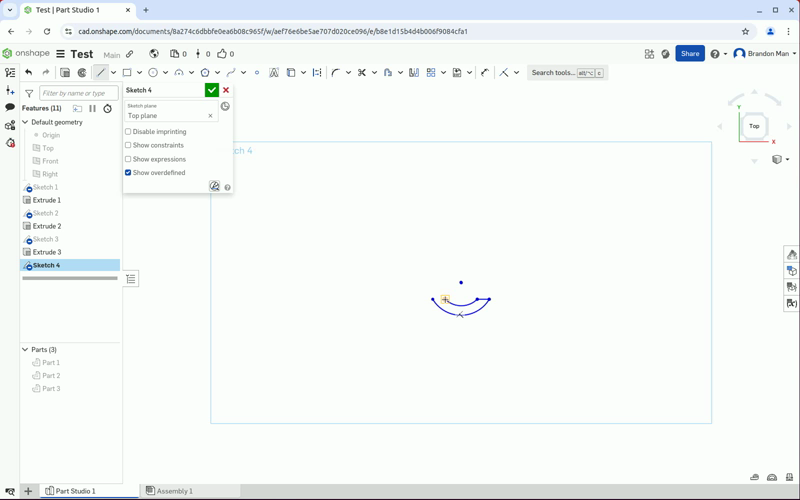
click(445, 299)
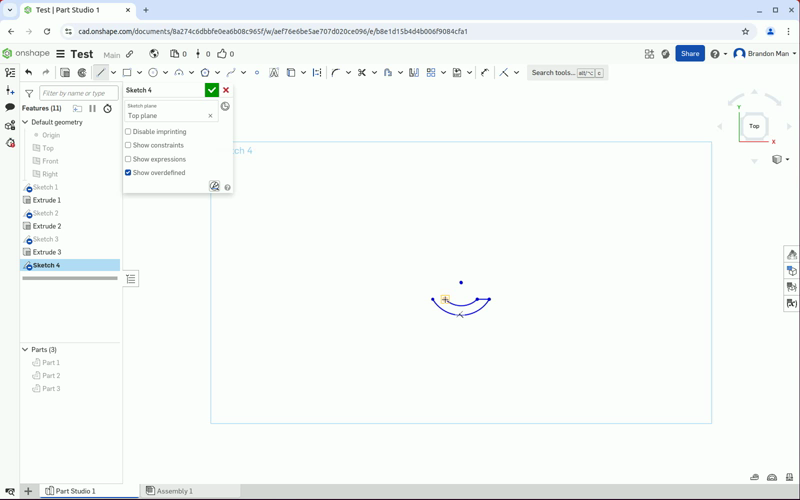
mouse_move(475, 299)
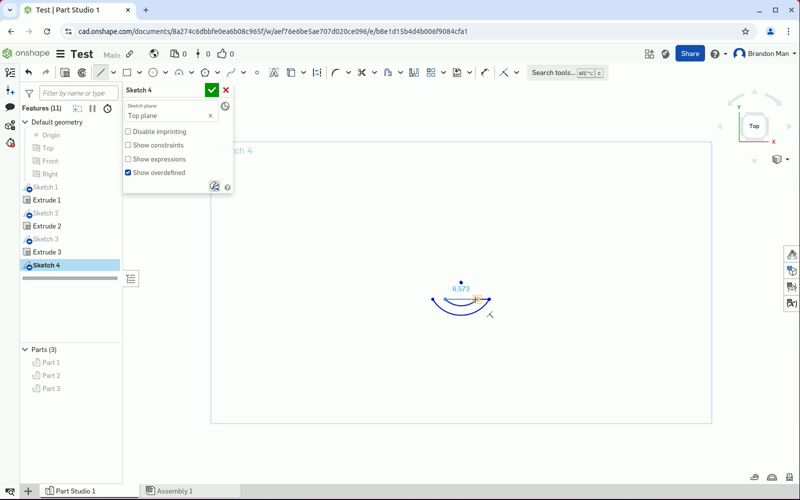
key_down(shift)
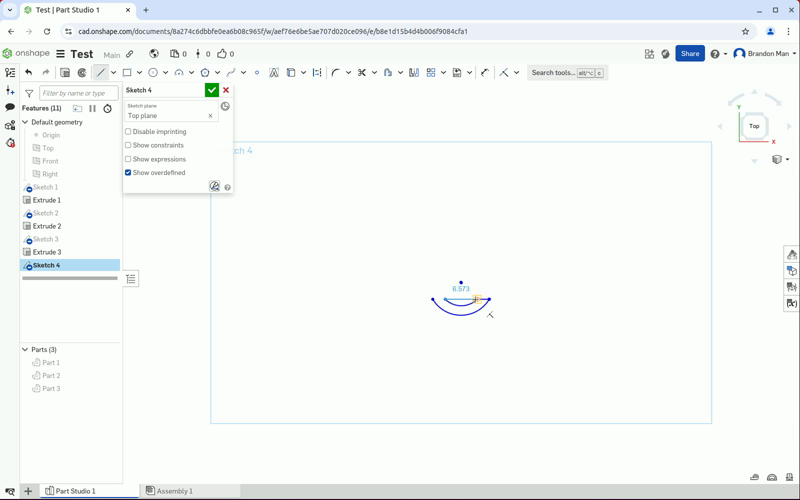
mouse_move(432, 299)
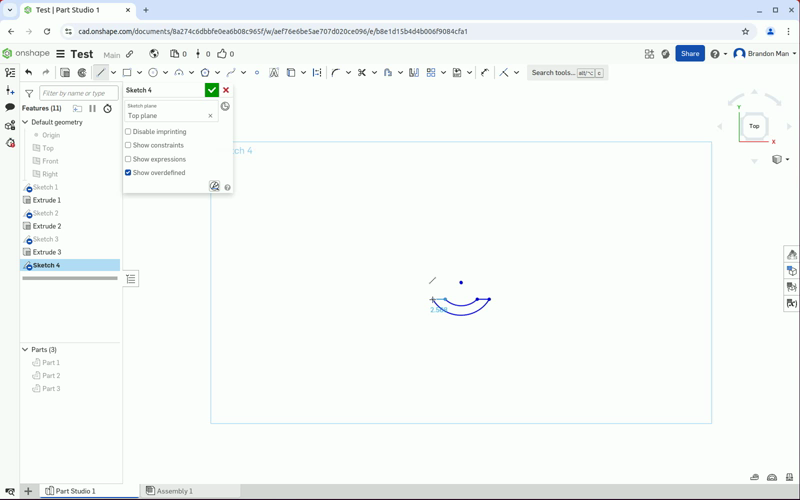
key_up(shift)
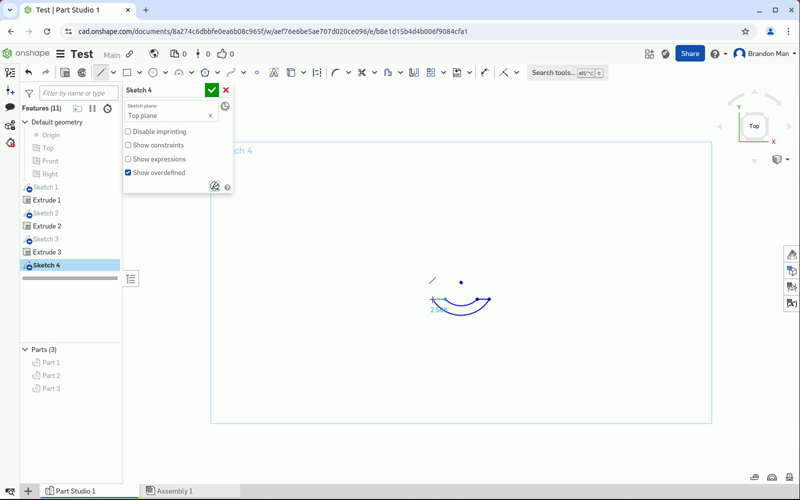
click(432, 299)
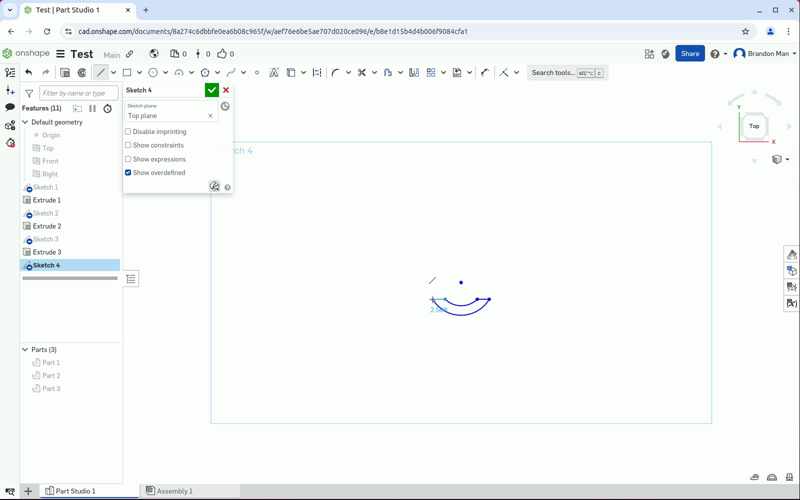
key(esc)
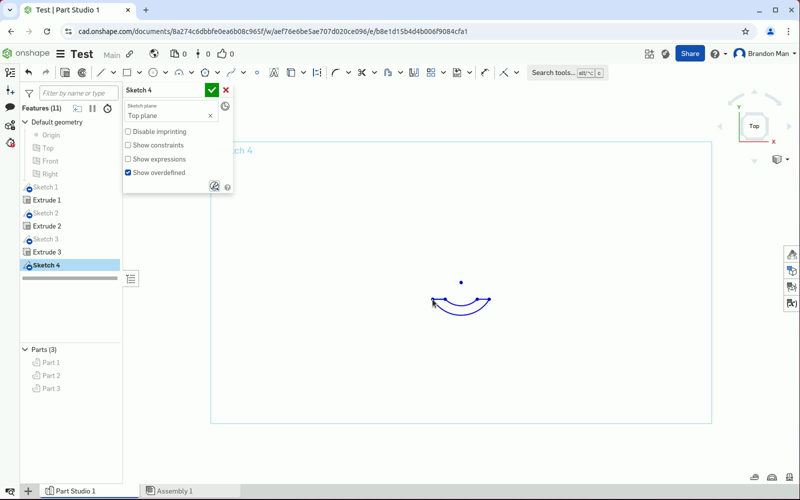
mouse_move(476, 302)
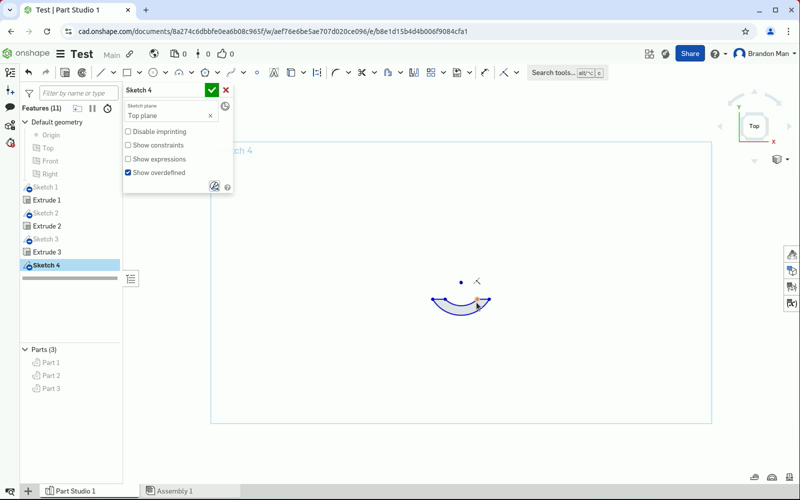
scroll(6)
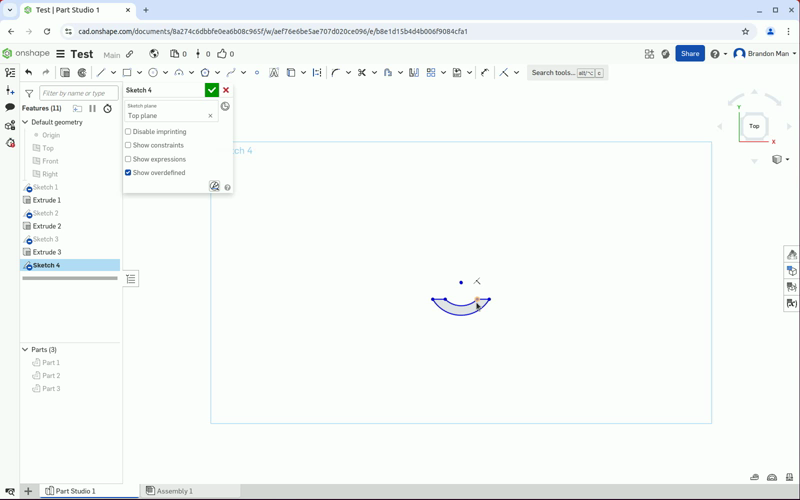
scroll(6)
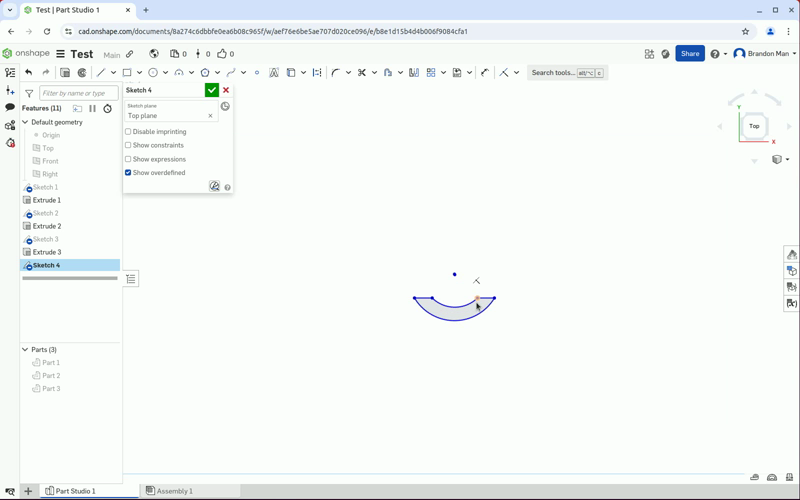
scroll(6)
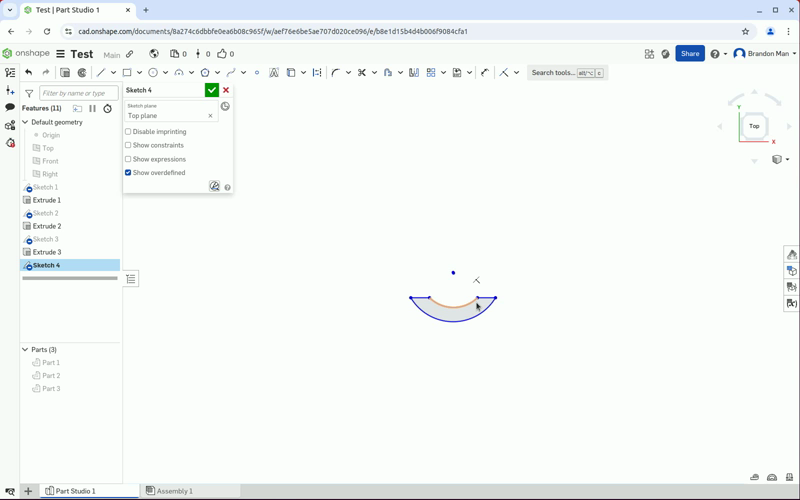
scroll(6)
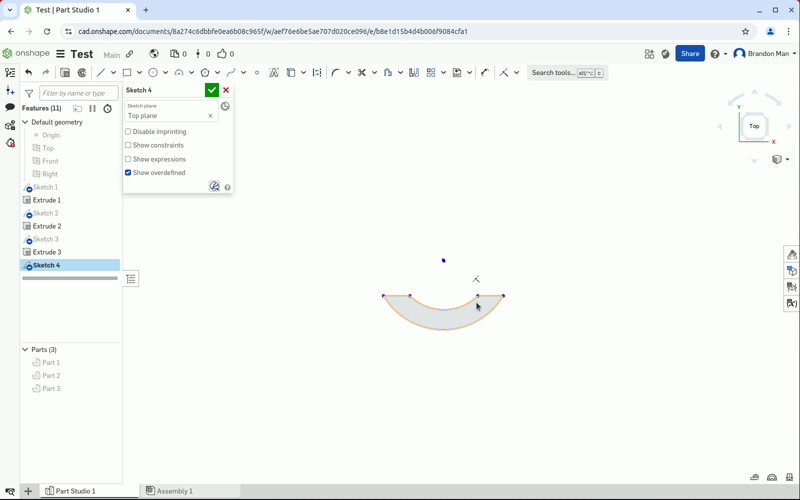
scroll(6)
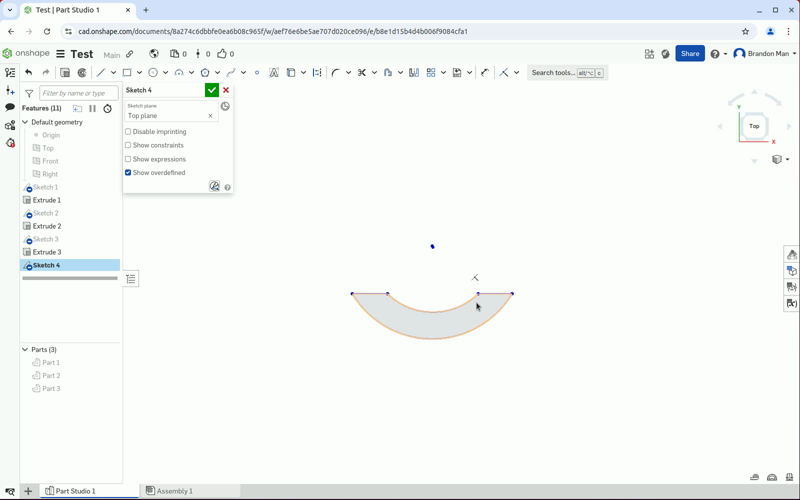
scroll(6)
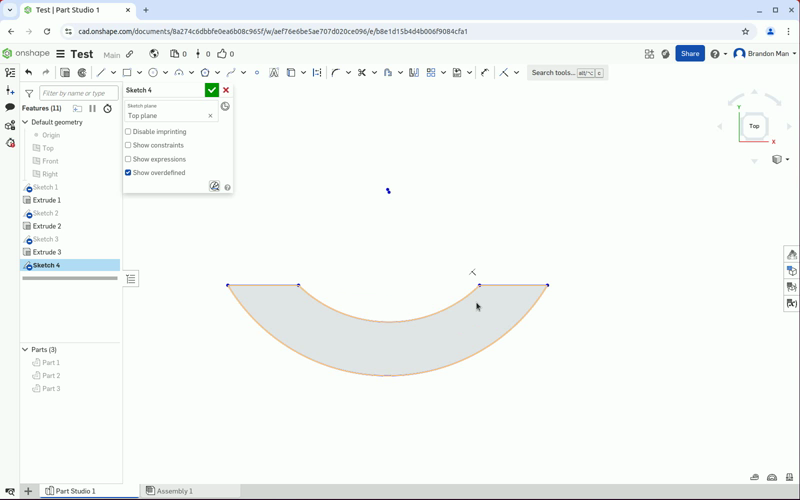
scroll(6)
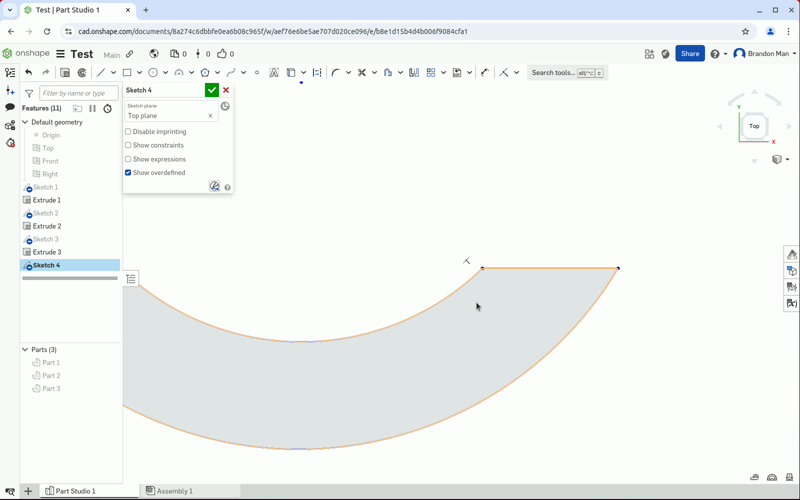
click(476, 302)
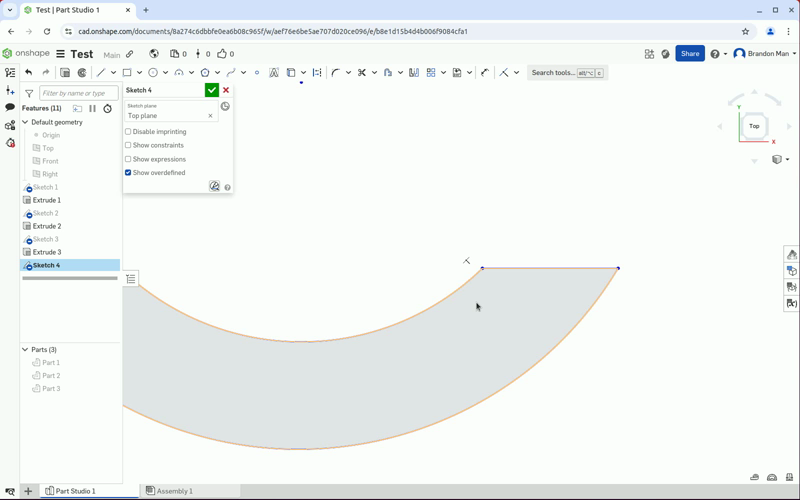
scroll(-6)
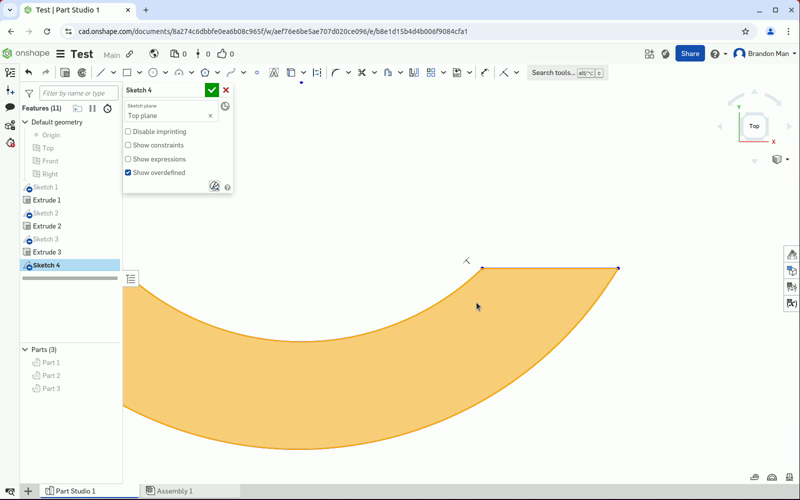
scroll(-6)
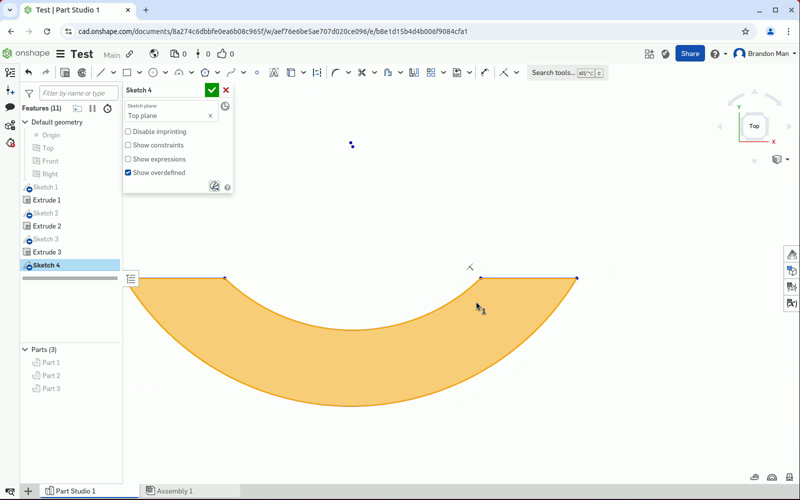
scroll(-6)
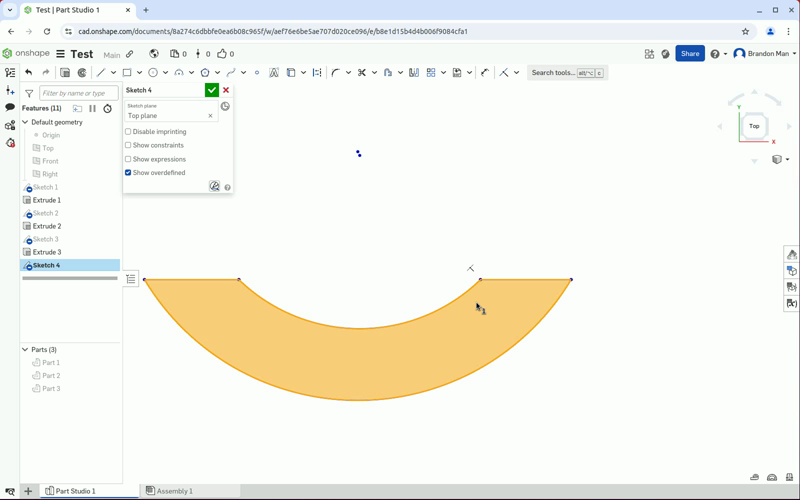
scroll(-6)
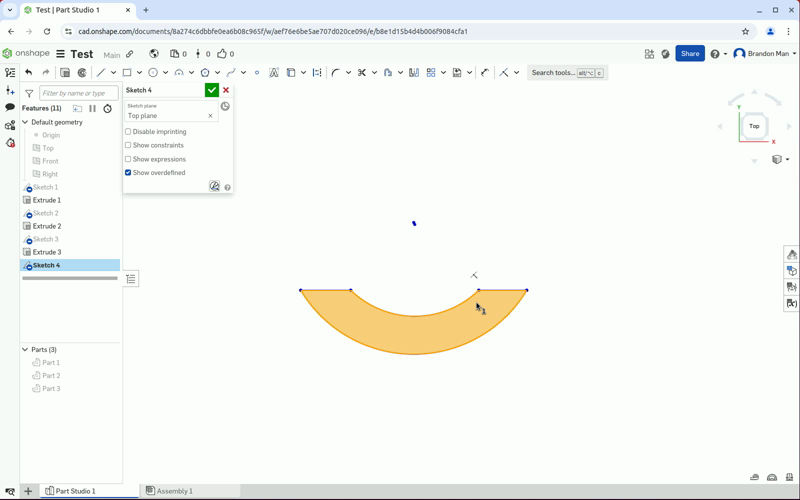
scroll(-6)
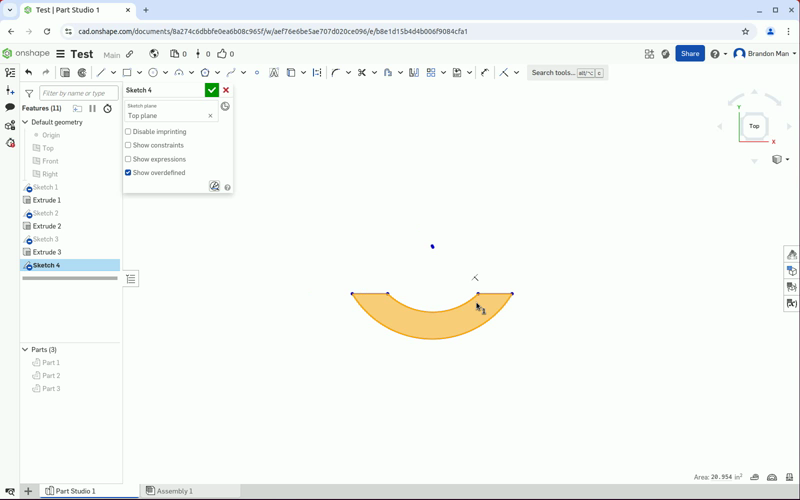
scroll(-6)
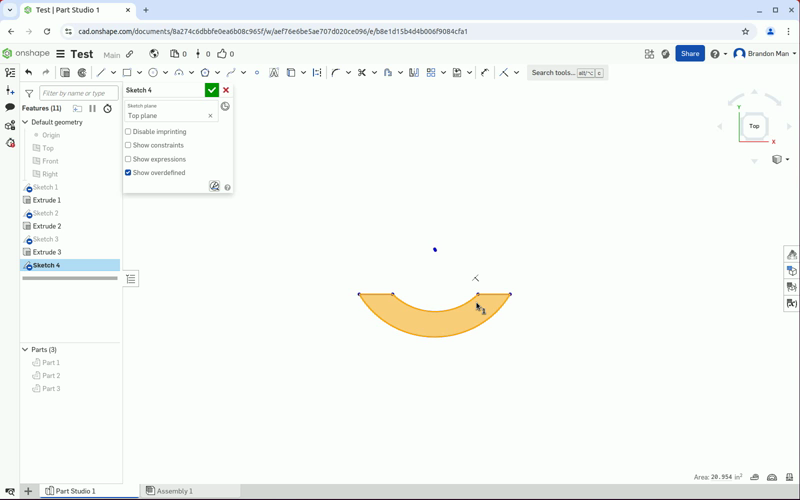
scroll(-6)
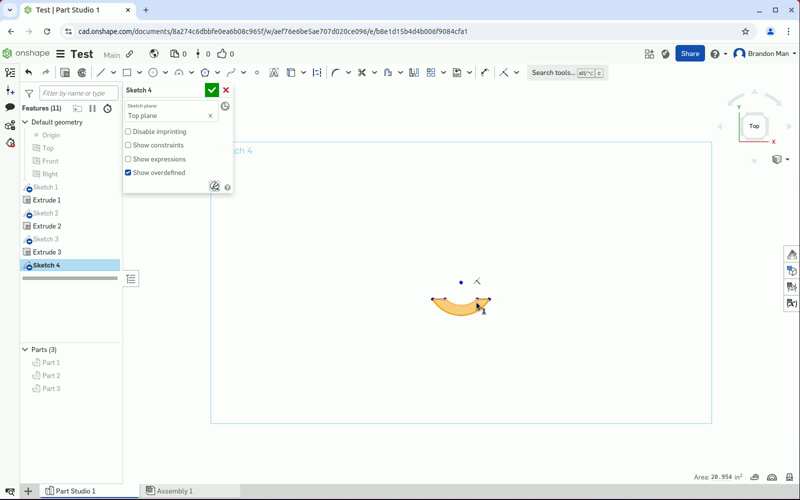
mouse_move(73, 352)
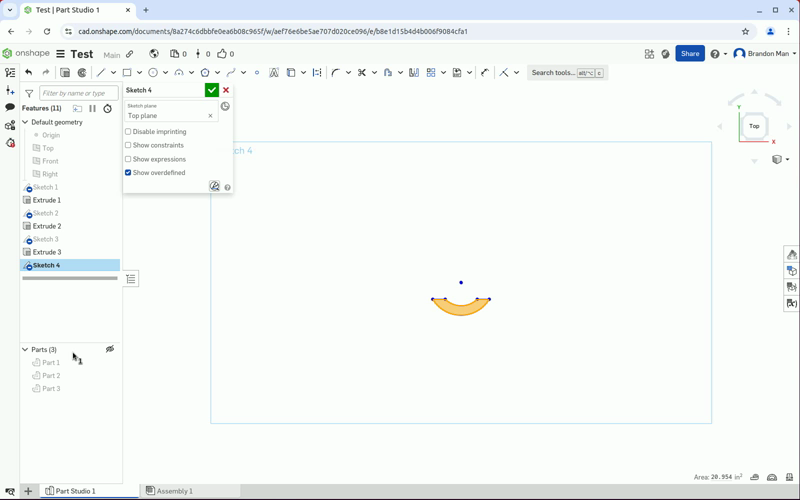
key(shift+y)
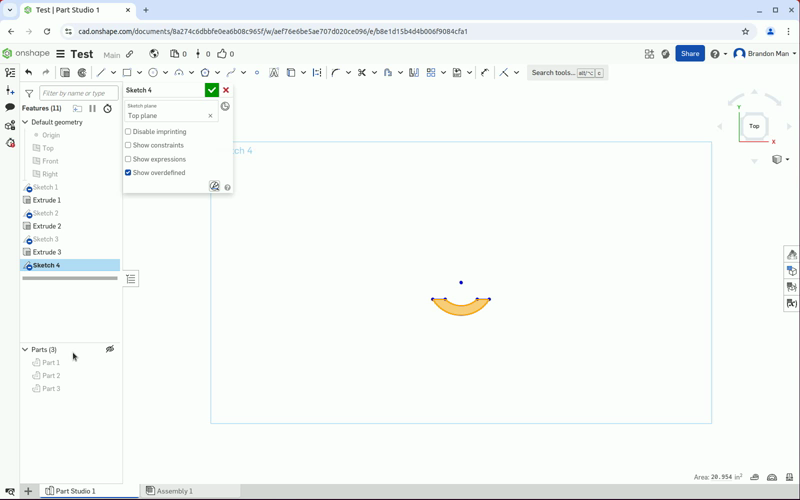
key(shift+e)
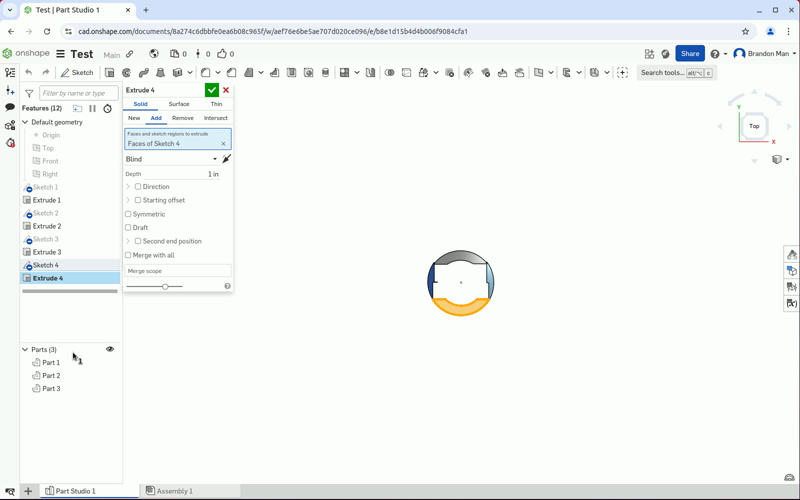
mouse_move(143, 106)
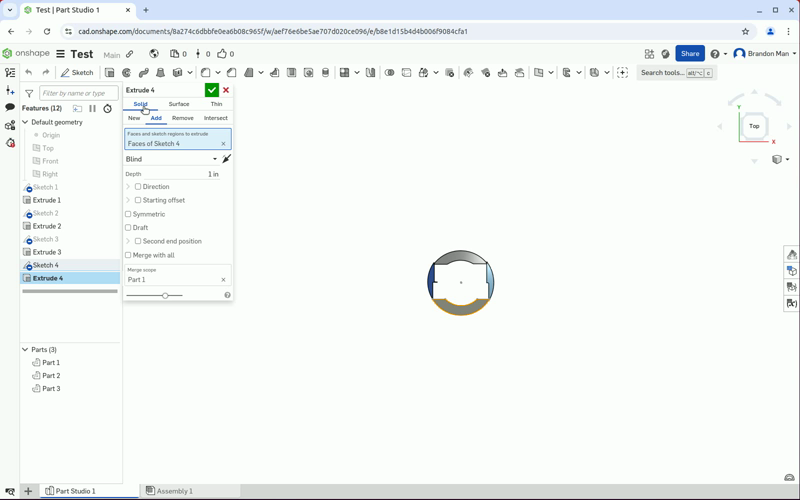
click(143, 106)
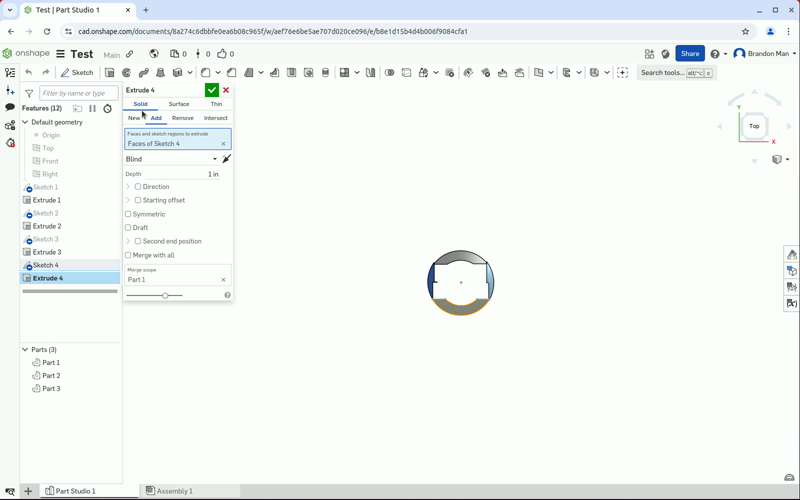
mouse_move(137, 120)
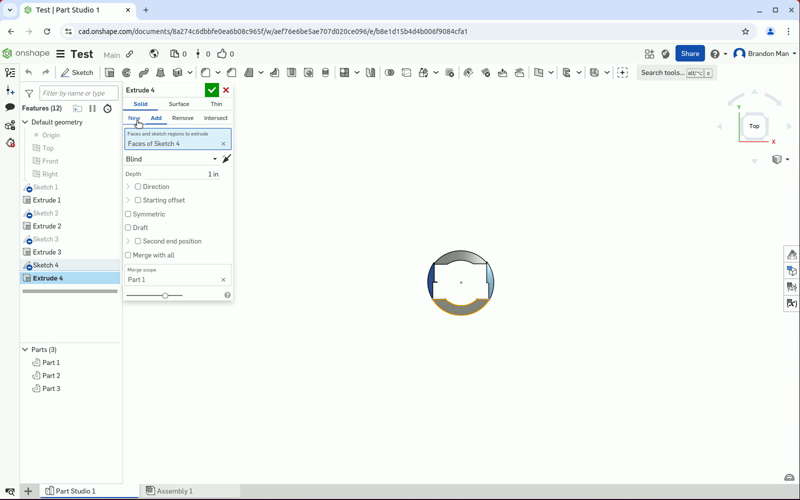
click(137, 120)
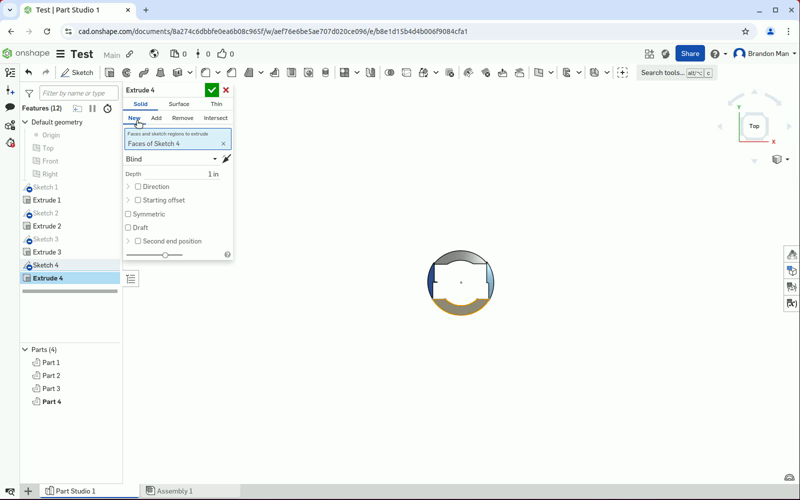
key(tab, 4)
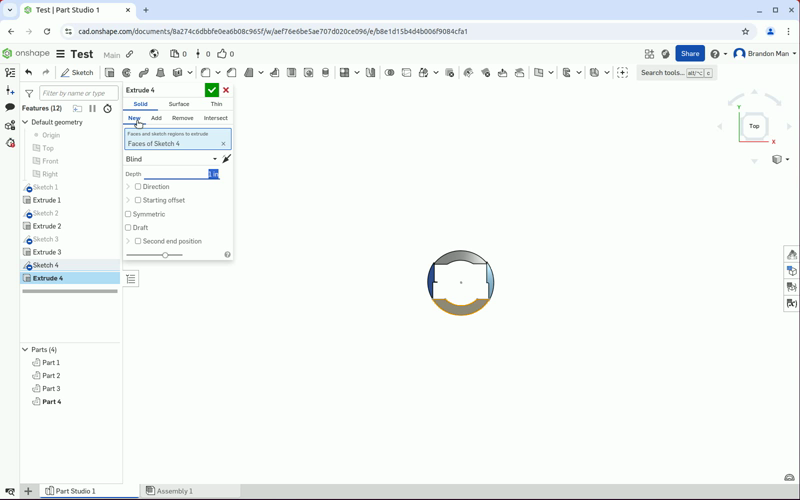
text(5.777)
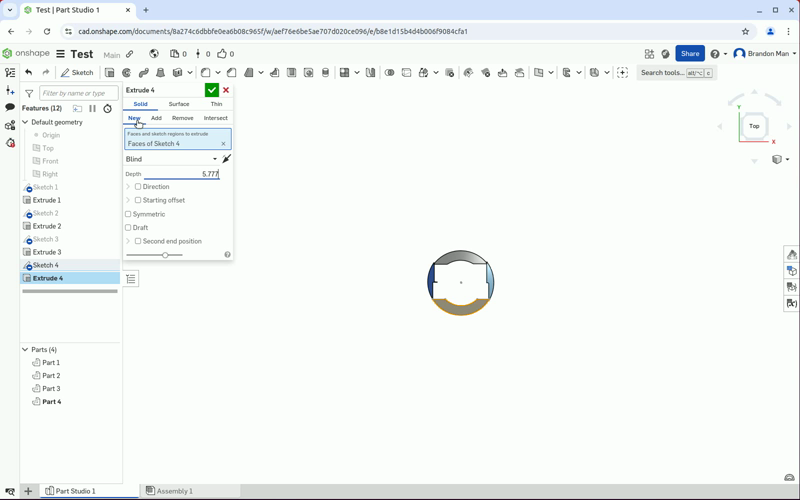
key(enter)
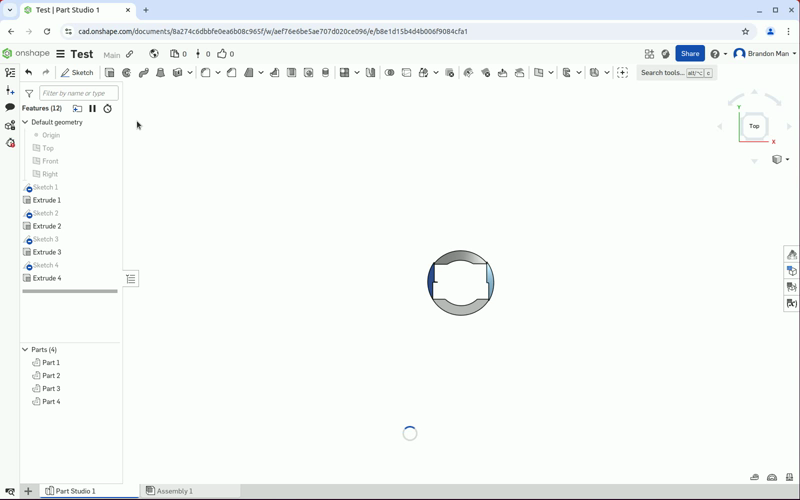
key(shift+h)
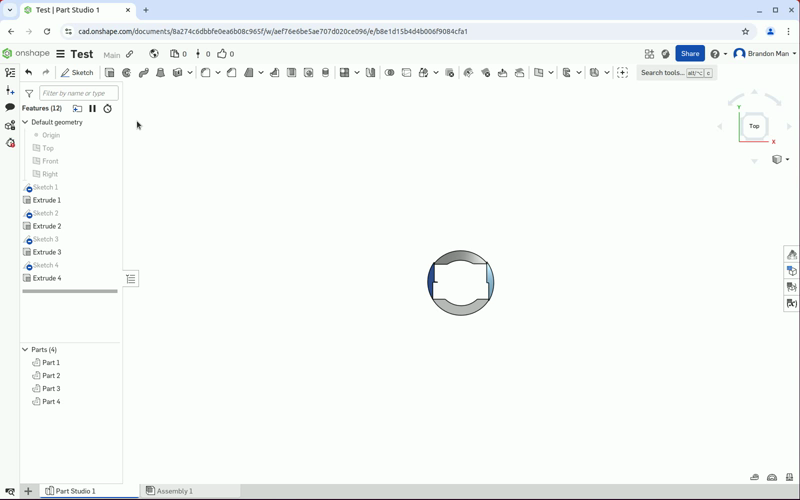
key(shift+h)
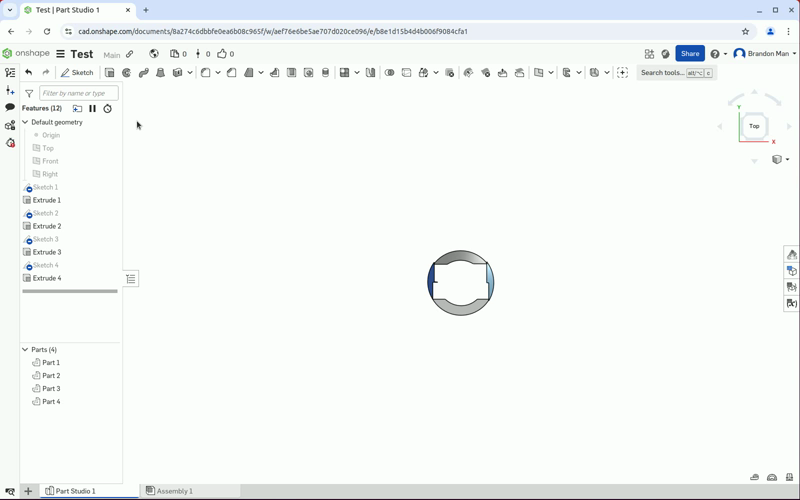
mouse_move(73, 189)
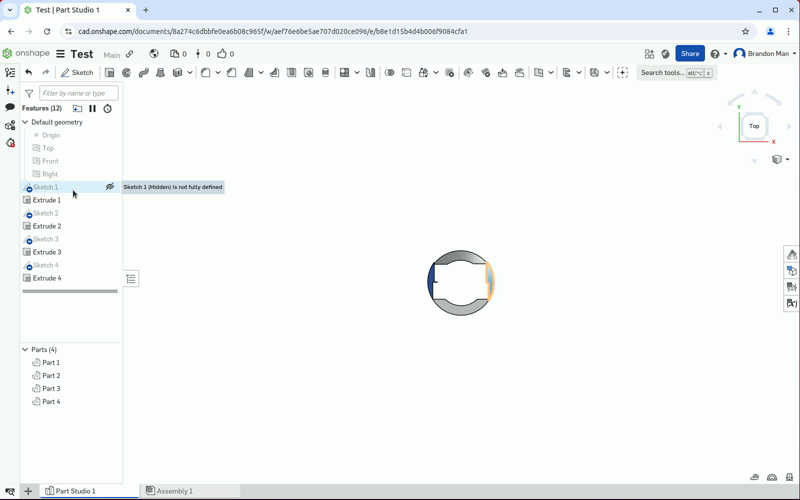
click(73, 189)
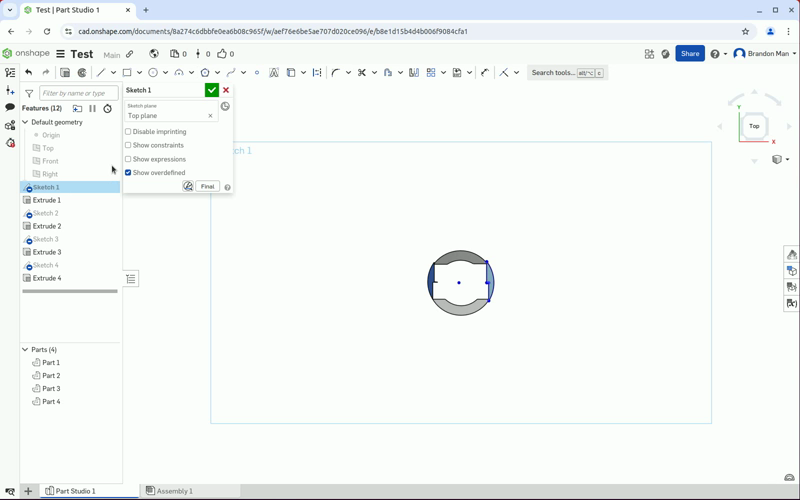
mouse_move(229, 92)
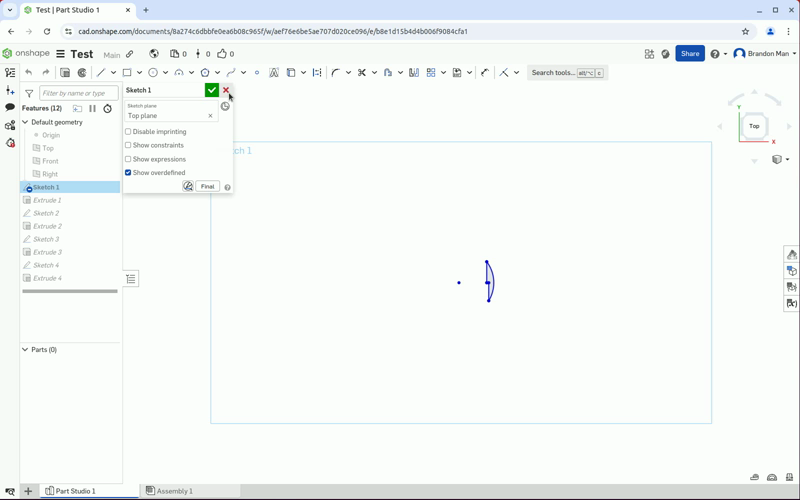
click(229, 92)
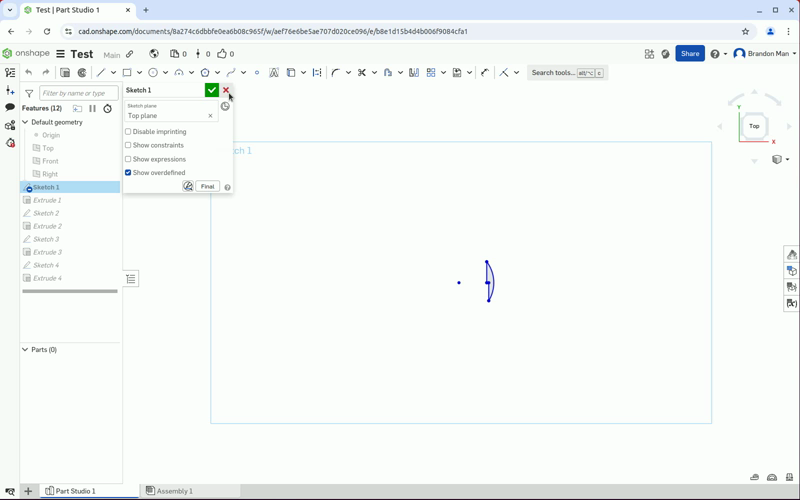
key(shift+s)
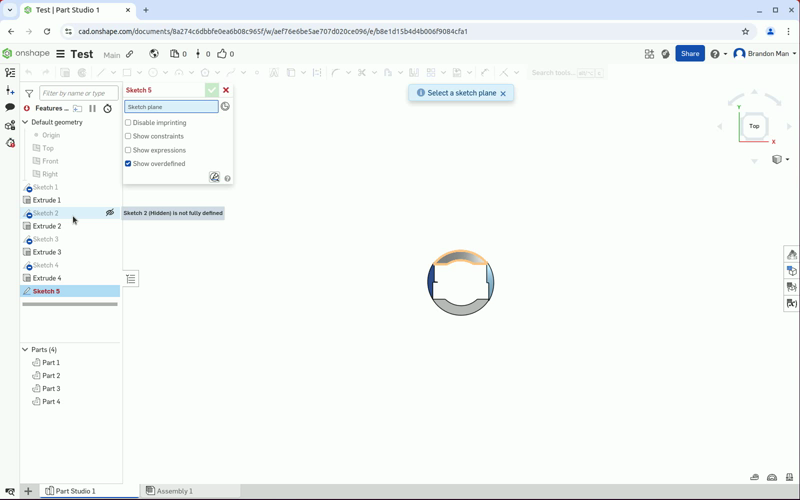
scroll(3)
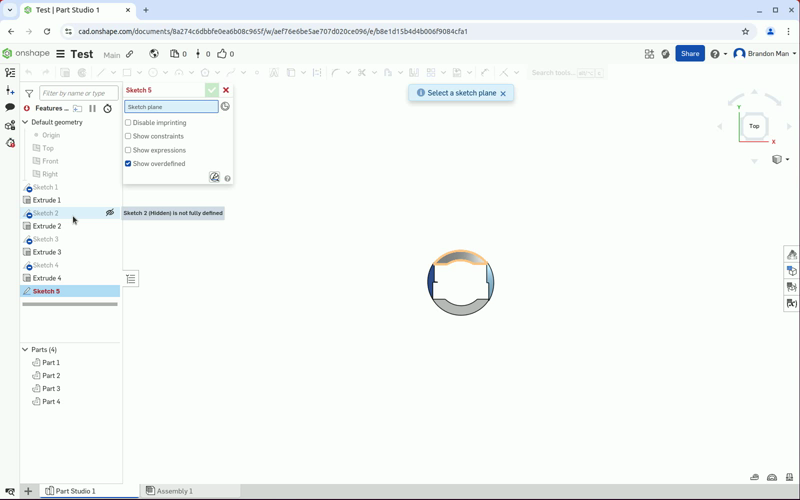
mouse_move(73, 150)
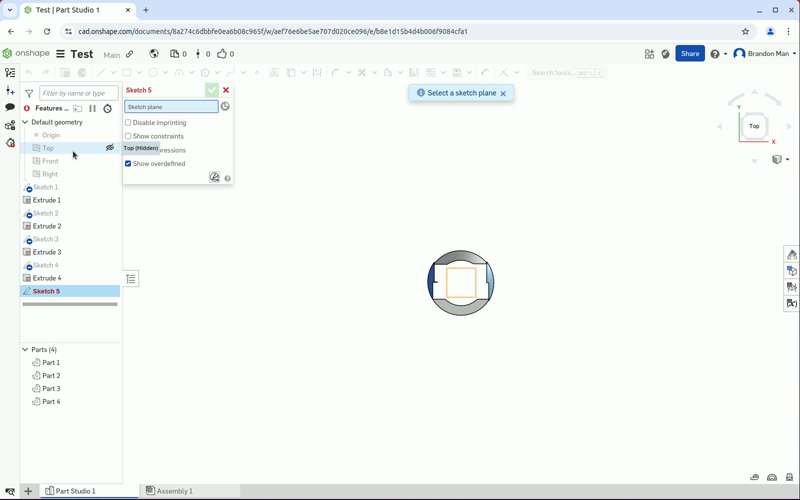
click(73, 150)
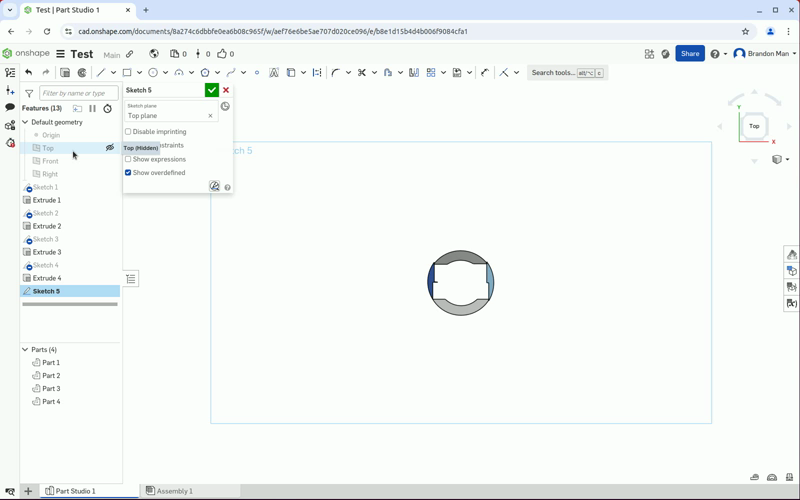
mouse_move(73, 352)
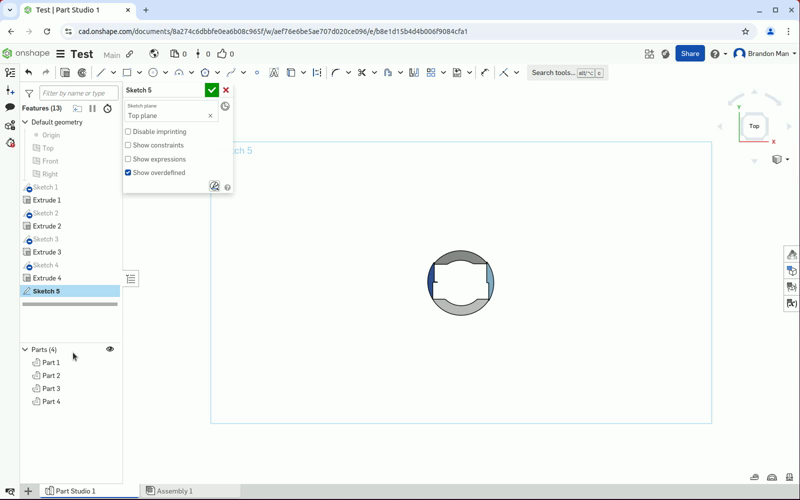
key(y)
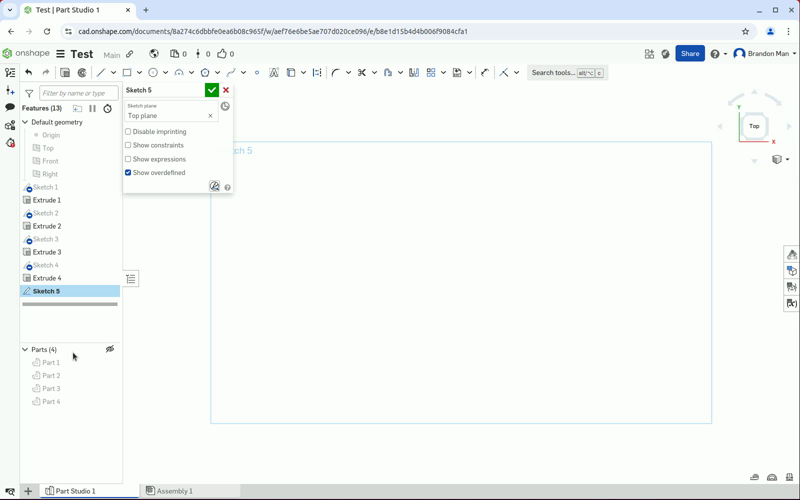
key(l)
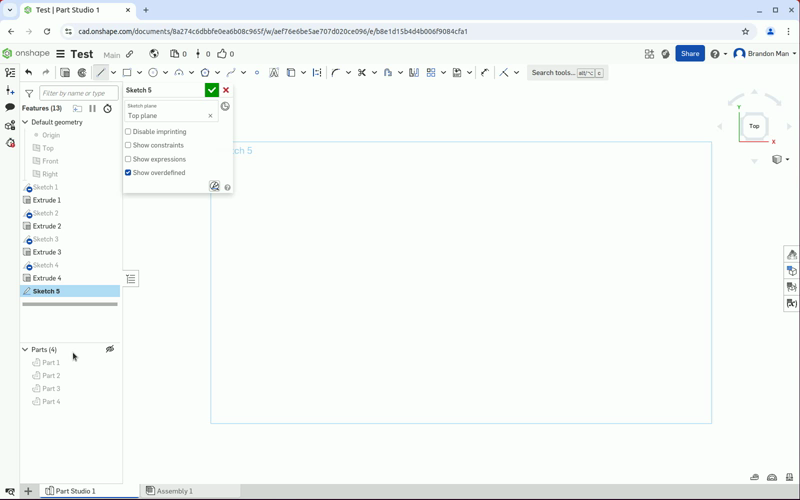
key_down(shift)
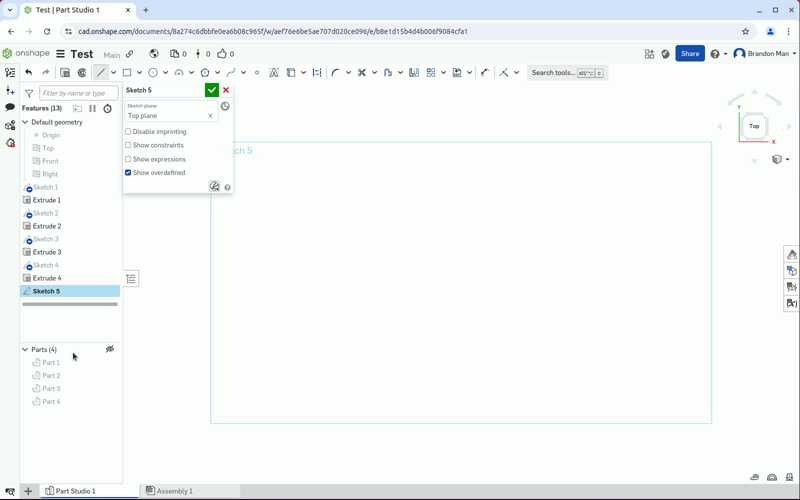
mouse_move(433, 282)
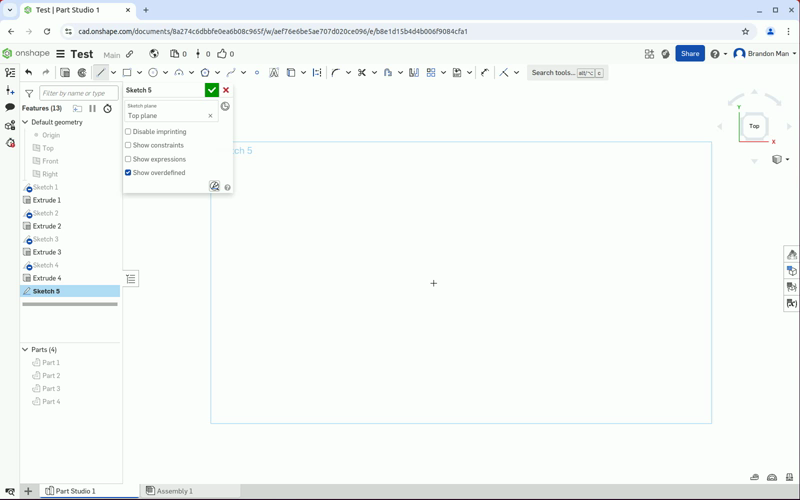
click(433, 282)
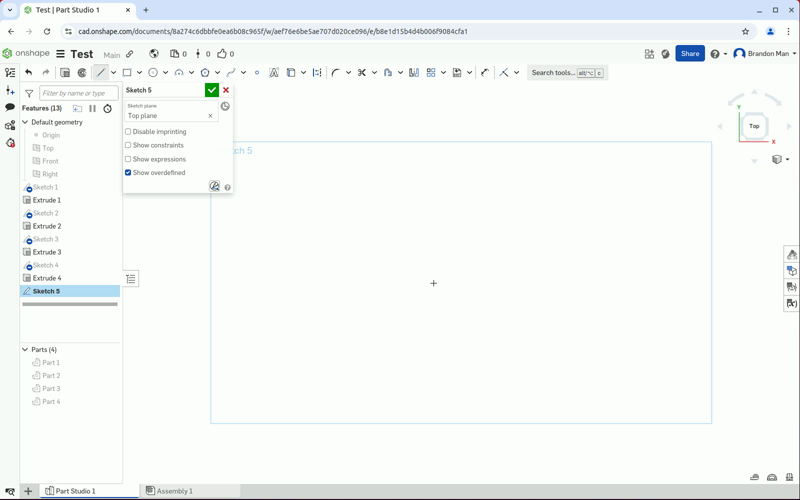
key_up(shift)
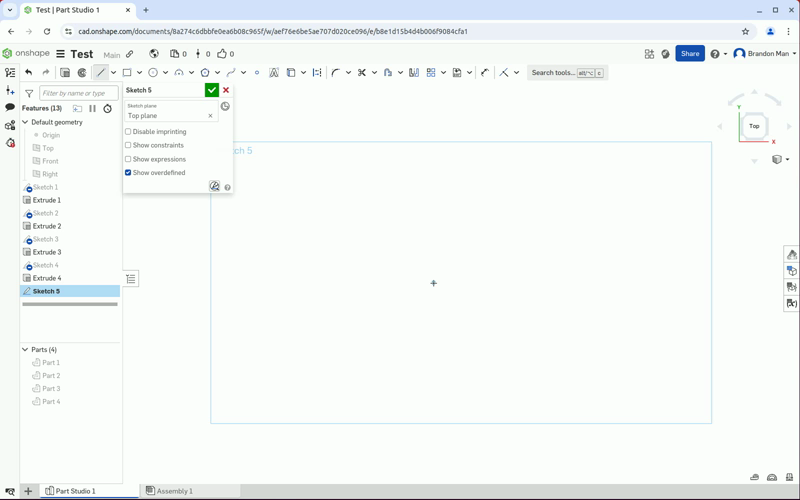
key_down(shift)
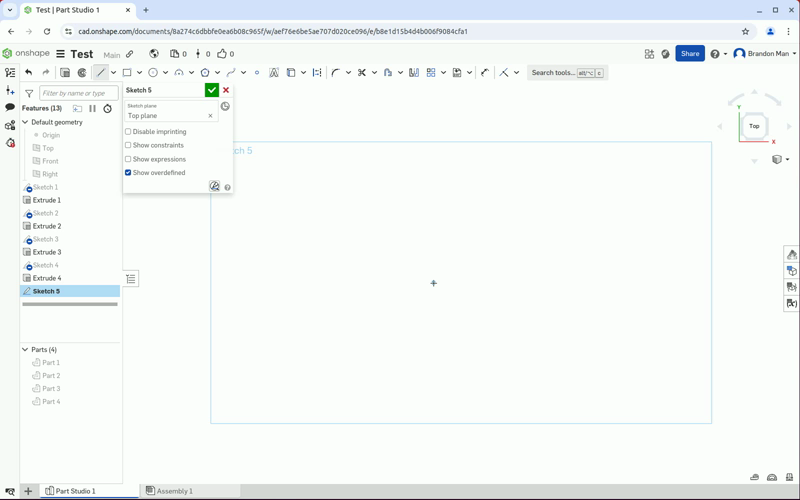
mouse_move(463, 282)
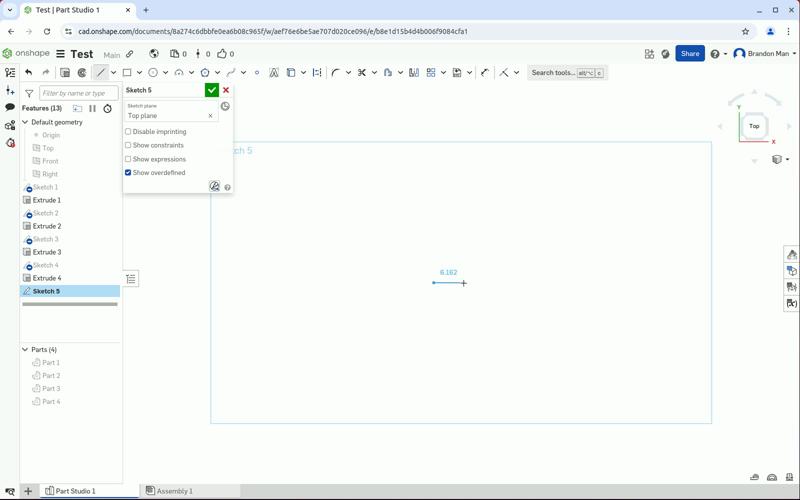
mouse_move(437, 282)
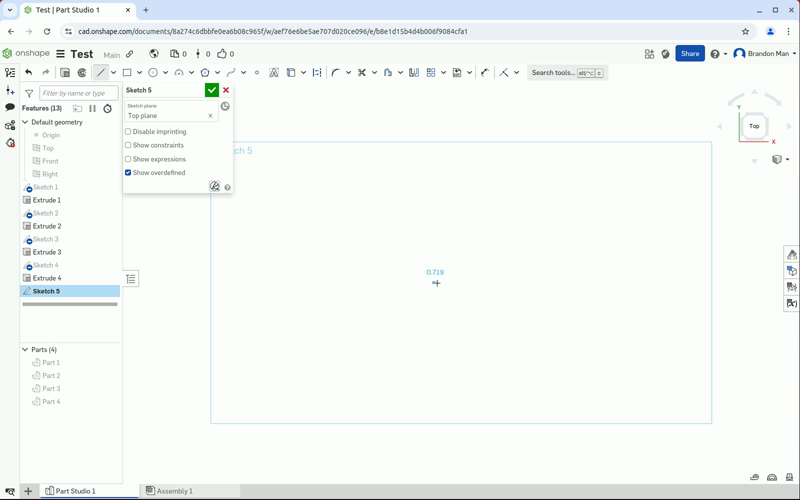
scroll(6)
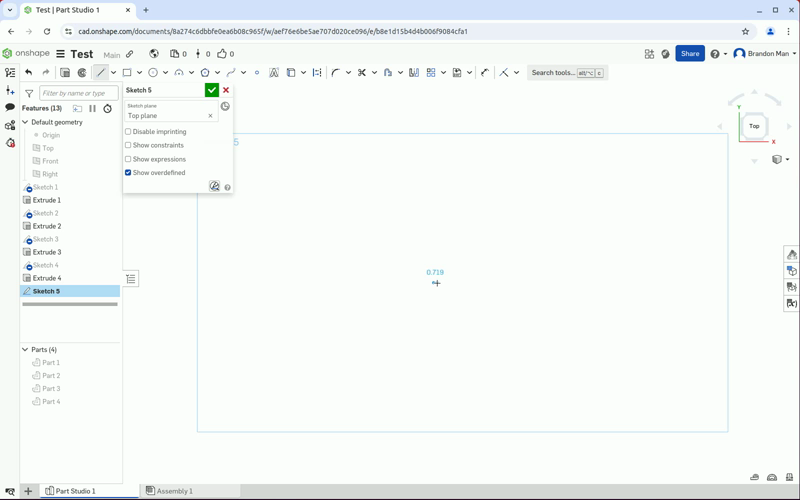
scroll(6)
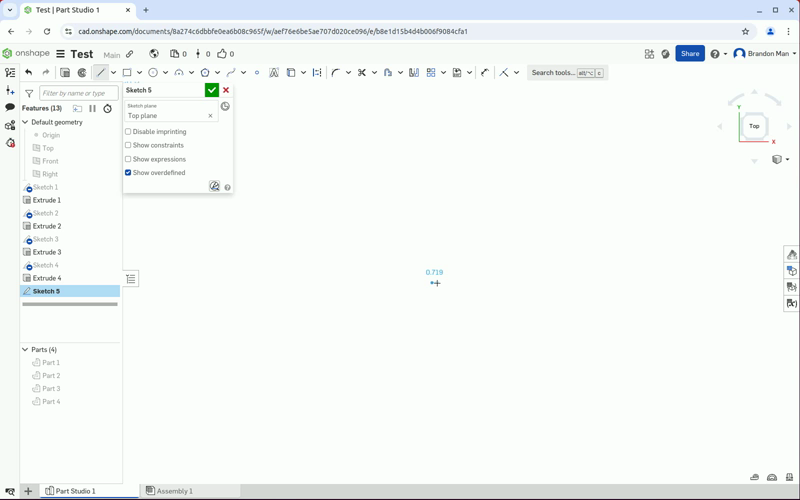
scroll(6)
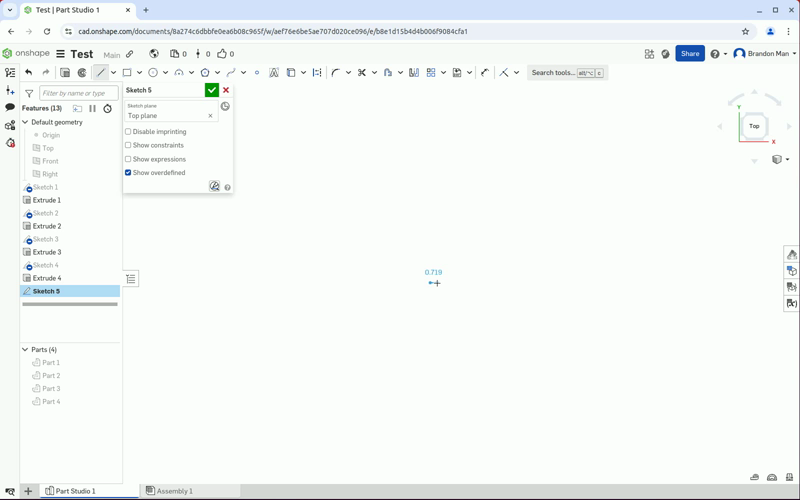
scroll(6)
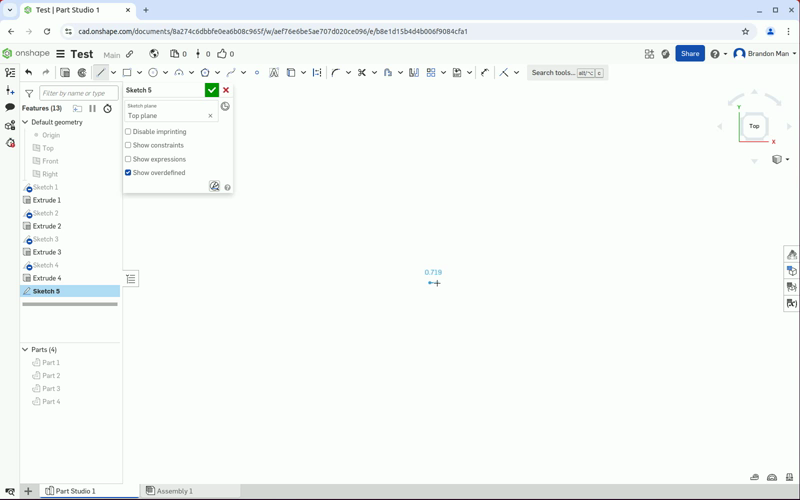
scroll(6)
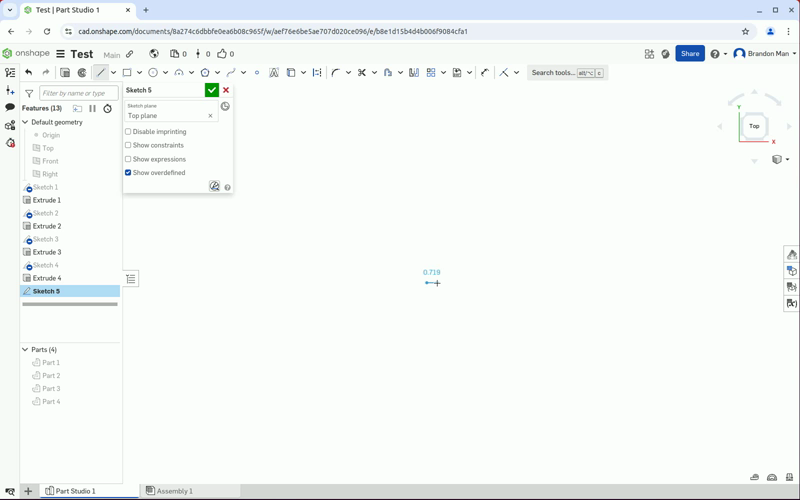
scroll(6)
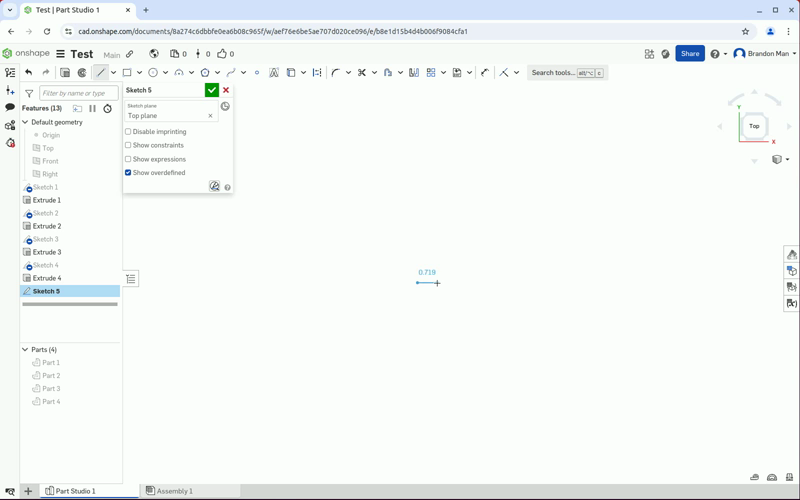
scroll(6)
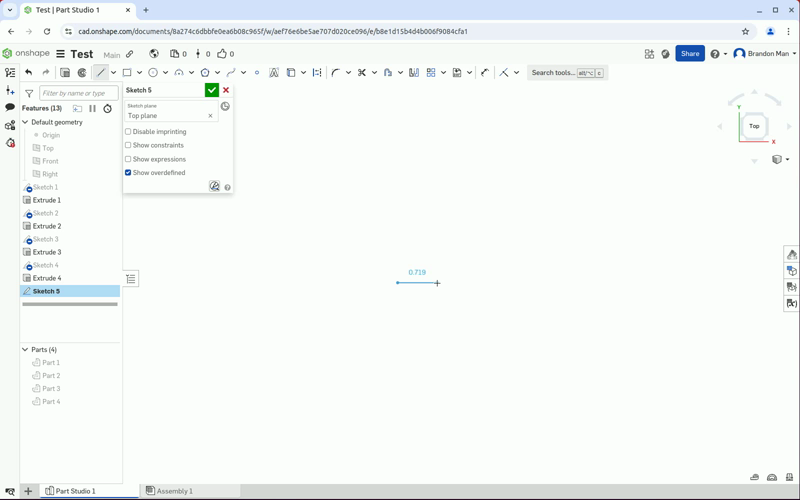
click(437, 282)
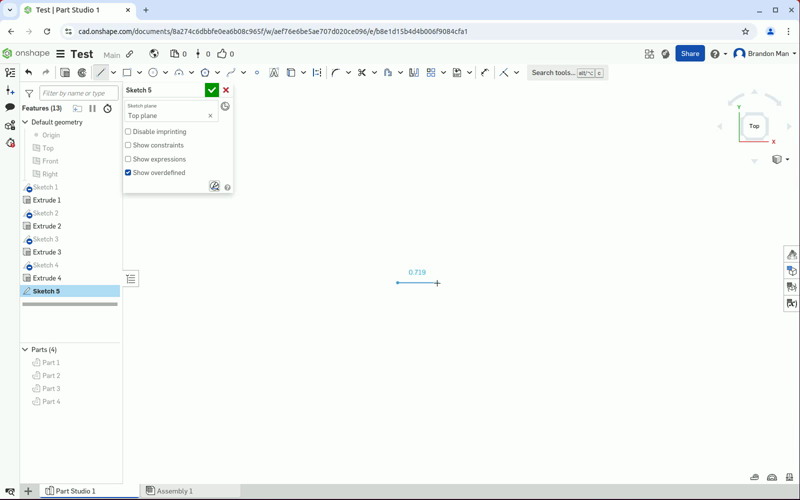
scroll(-6)
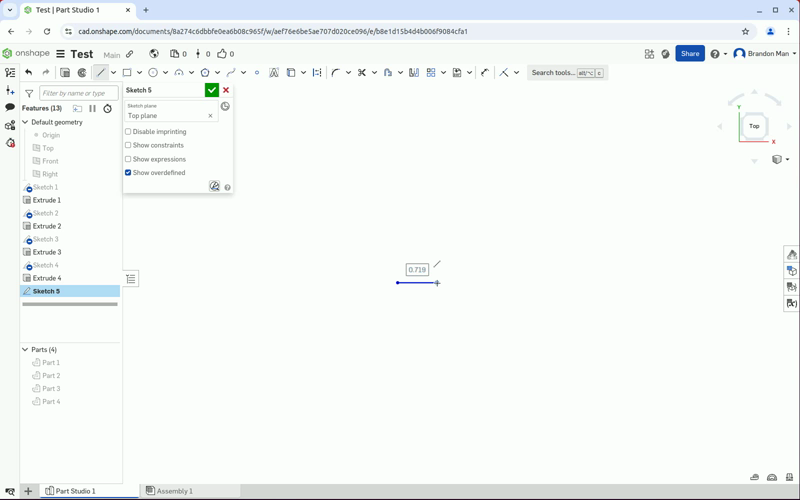
scroll(-6)
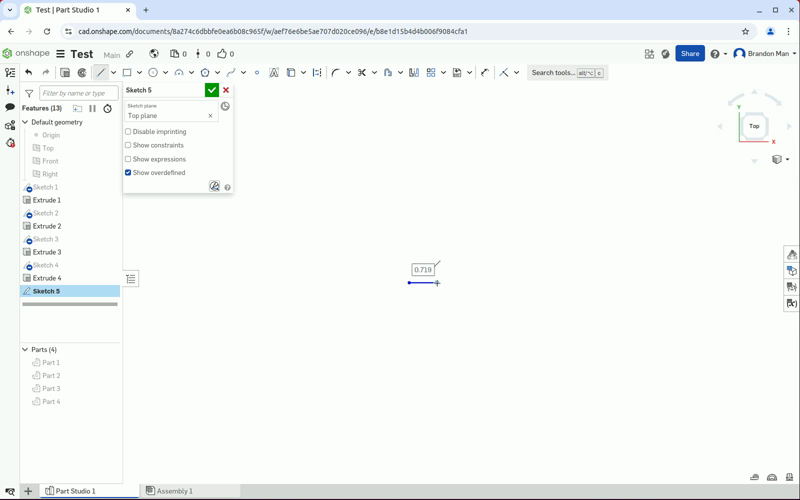
scroll(-6)
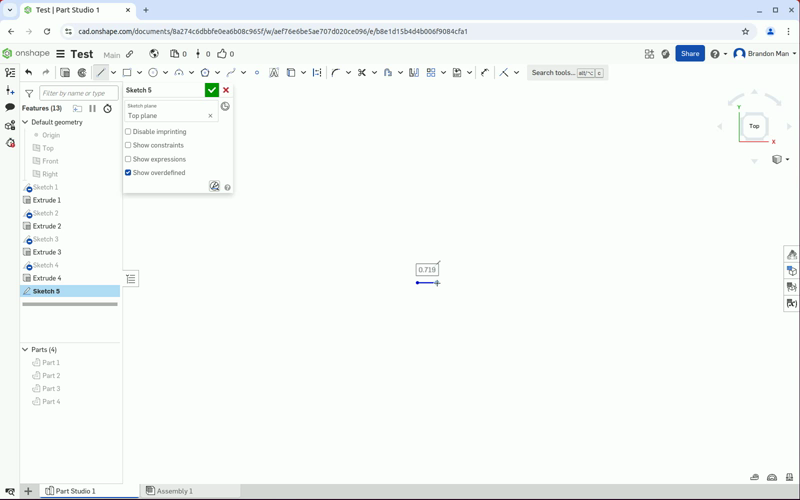
scroll(-6)
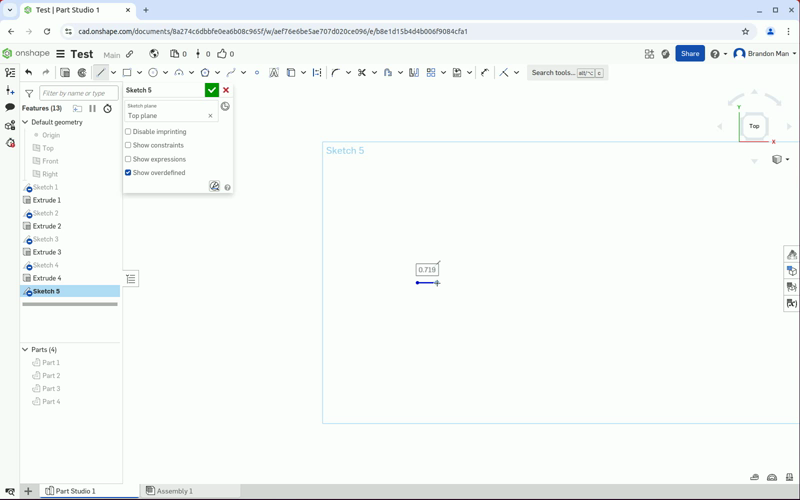
scroll(-6)
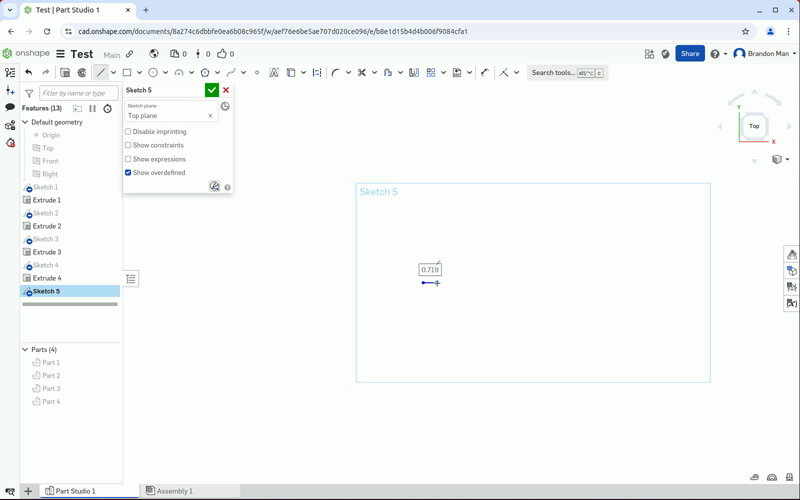
scroll(-6)
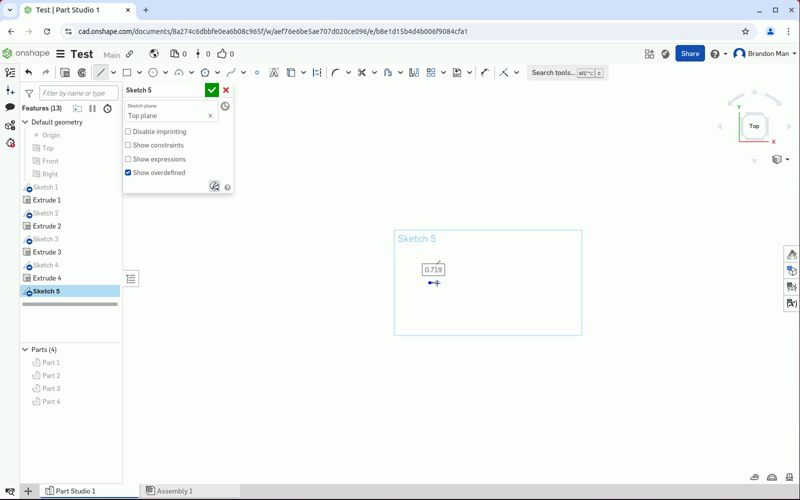
scroll(-6)
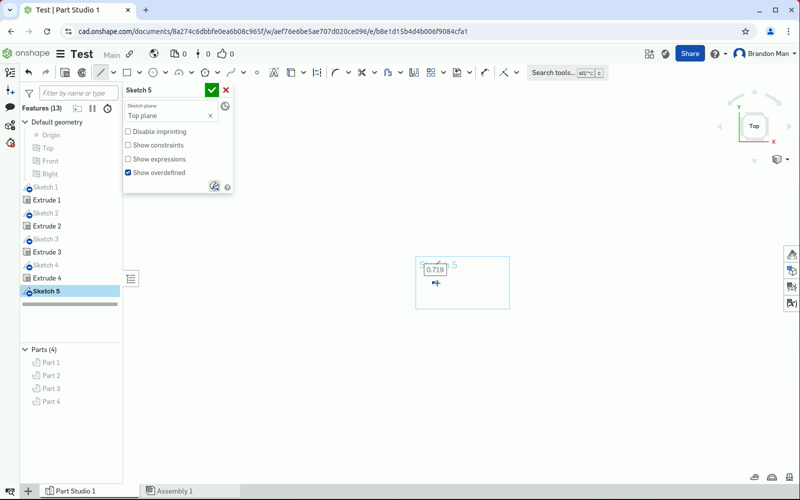
key_up(shift)
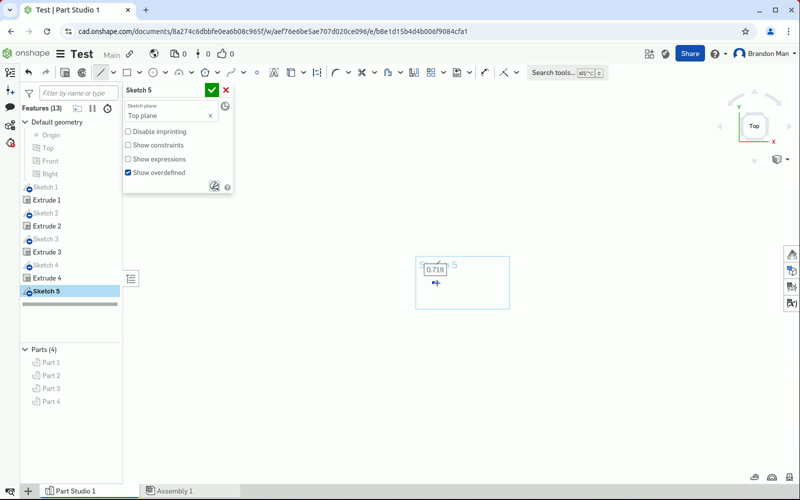
key(esc)
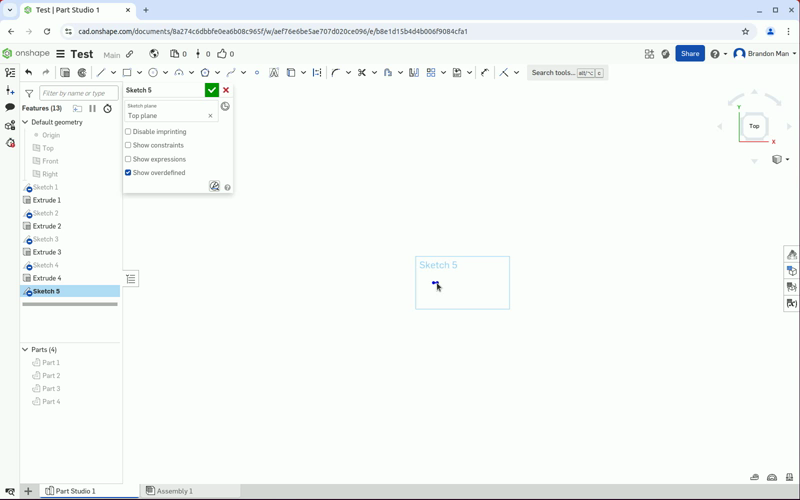
key(a)
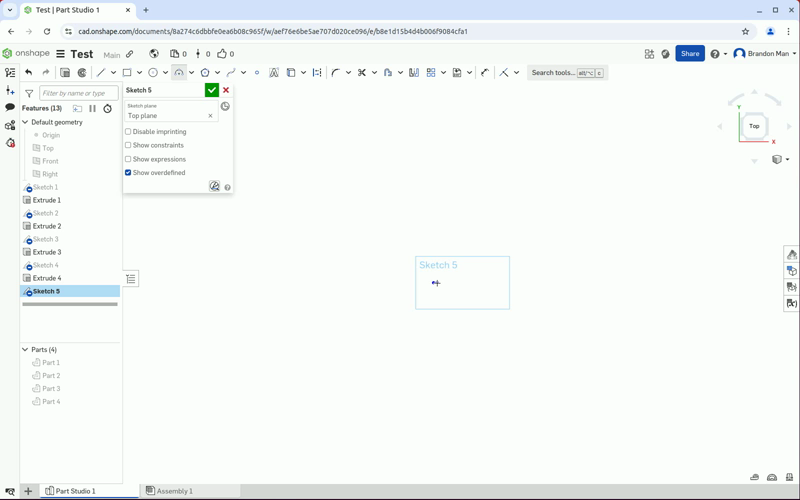
mouse_move(437, 282)
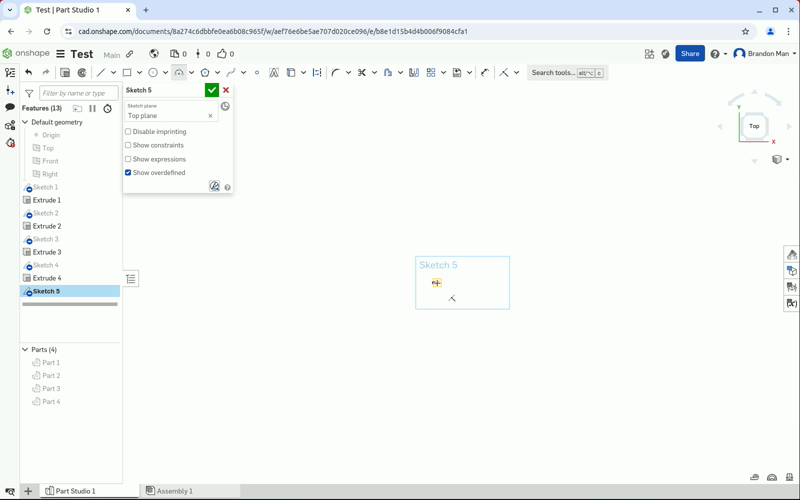
scroll(6)
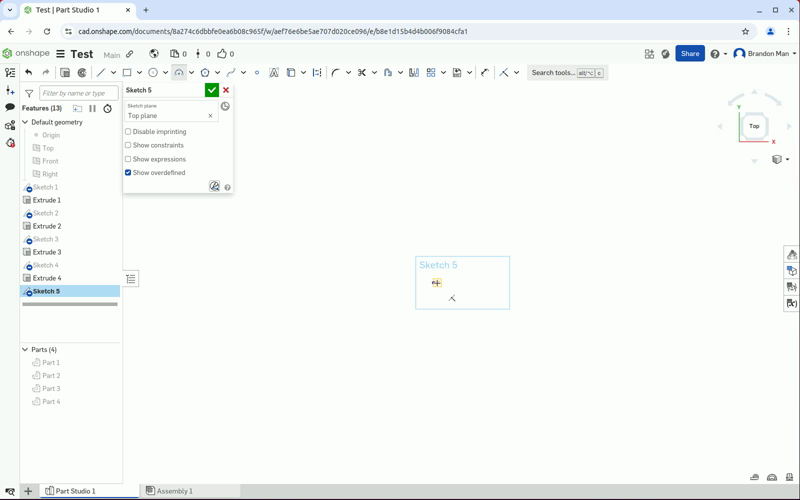
scroll(6)
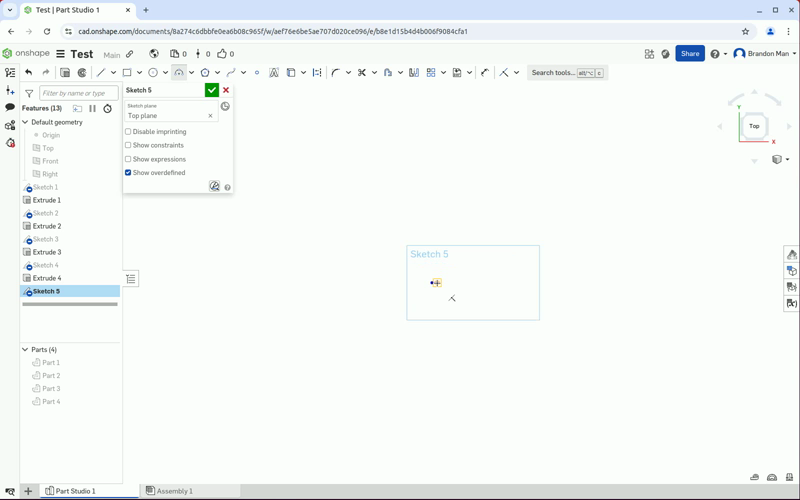
scroll(6)
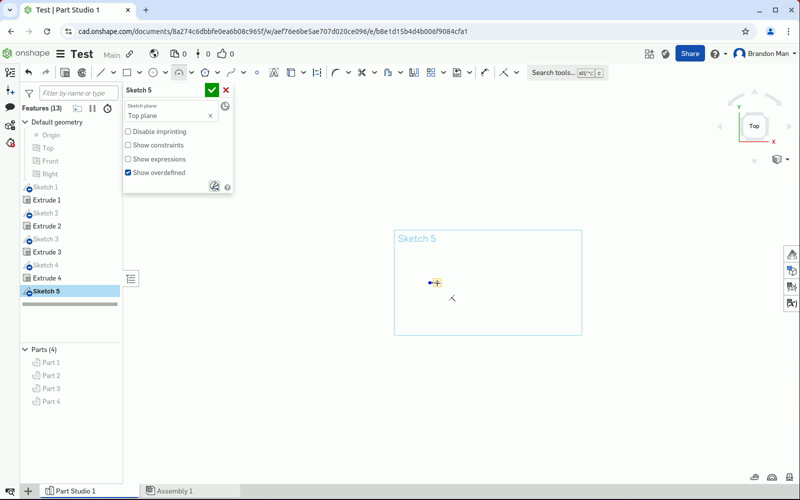
scroll(6)
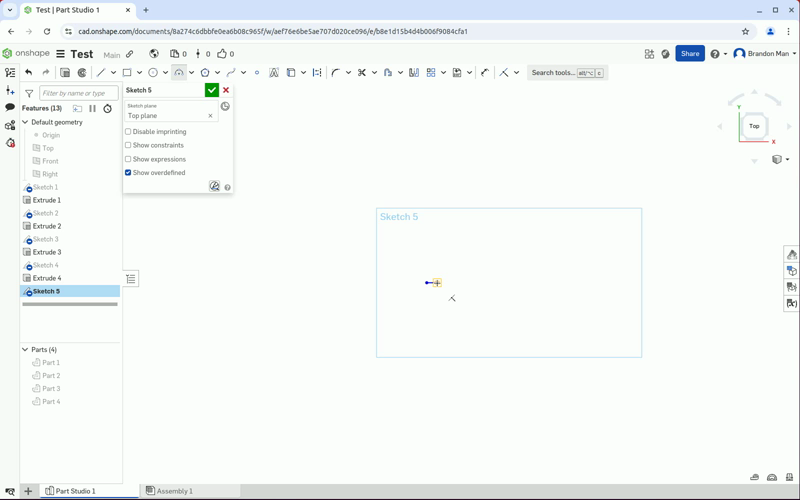
scroll(6)
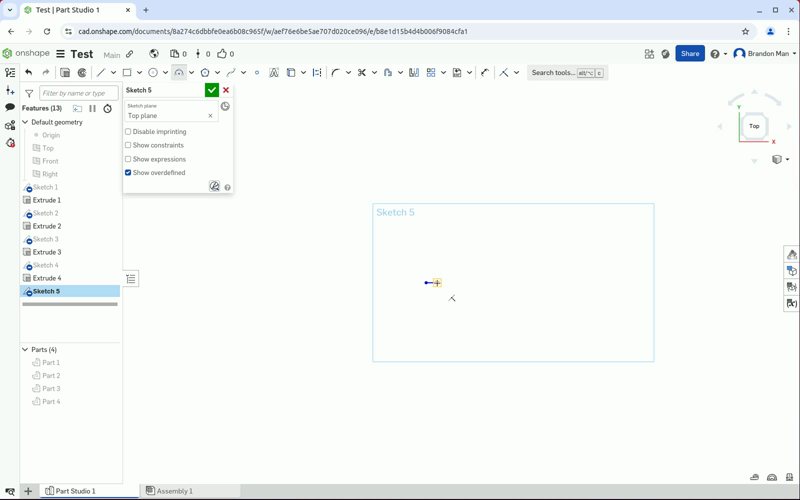
scroll(6)
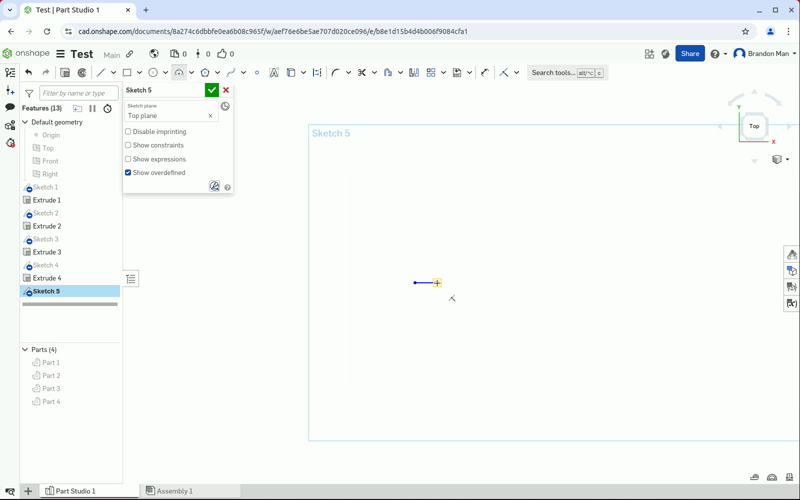
scroll(6)
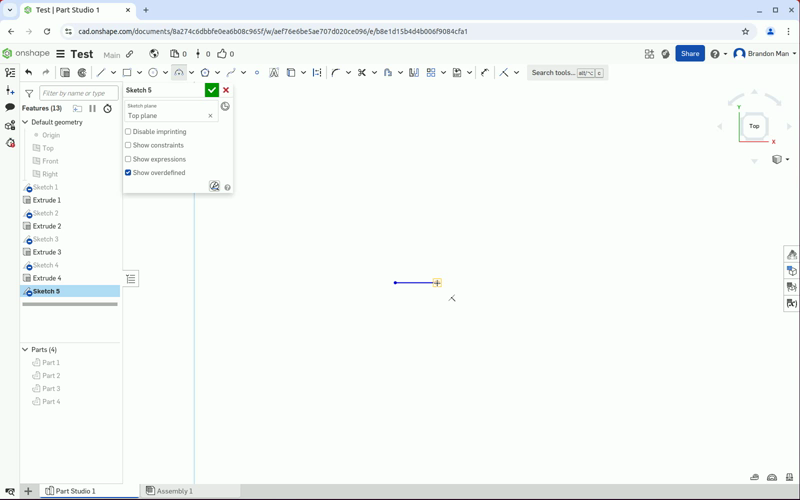
click(437, 282)
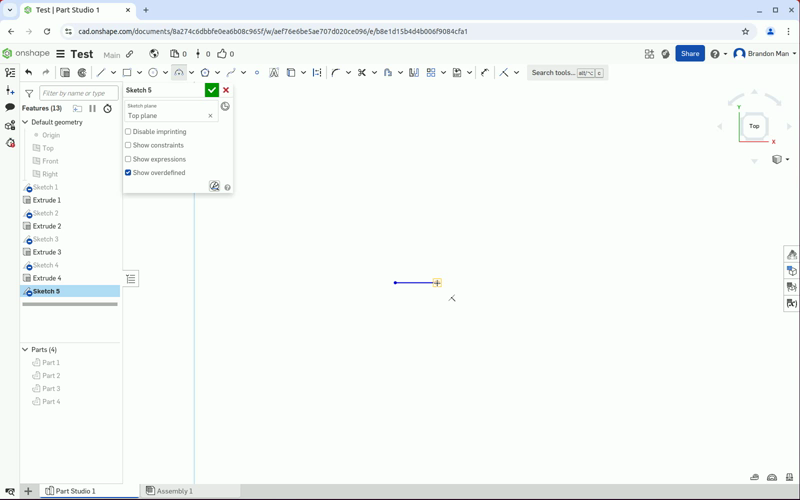
scroll(-6)
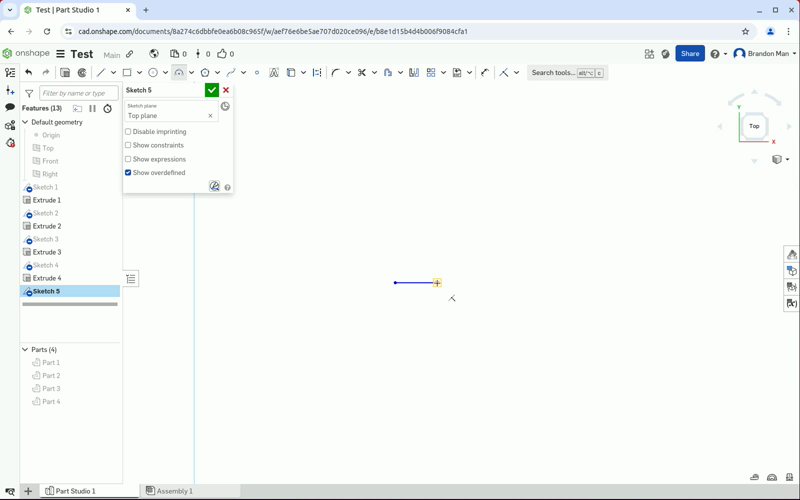
scroll(-6)
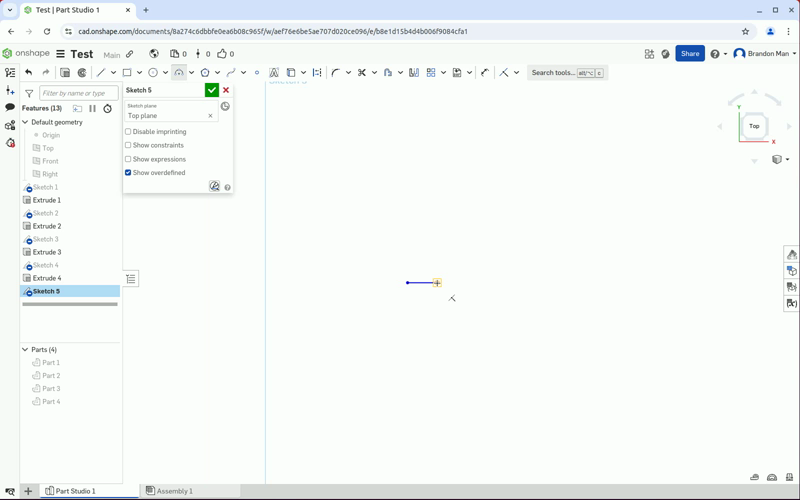
scroll(-6)
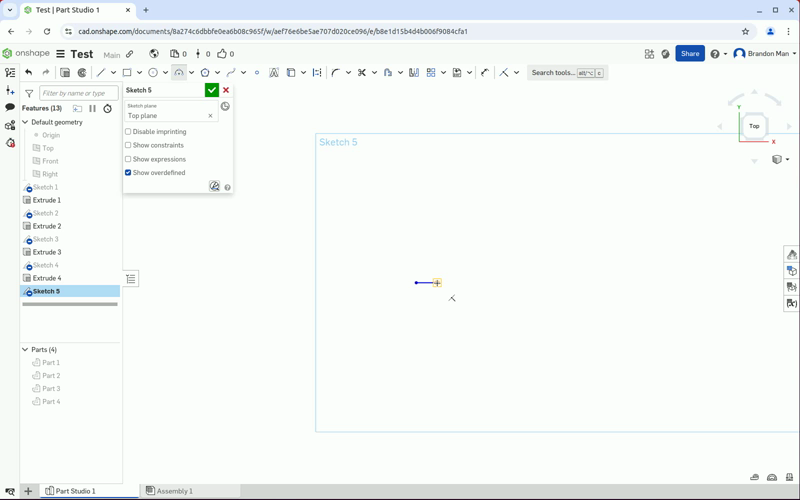
scroll(-6)
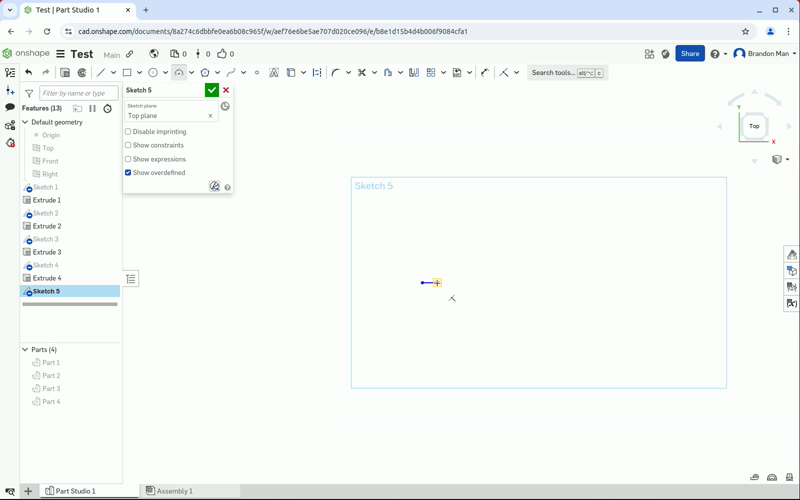
scroll(-6)
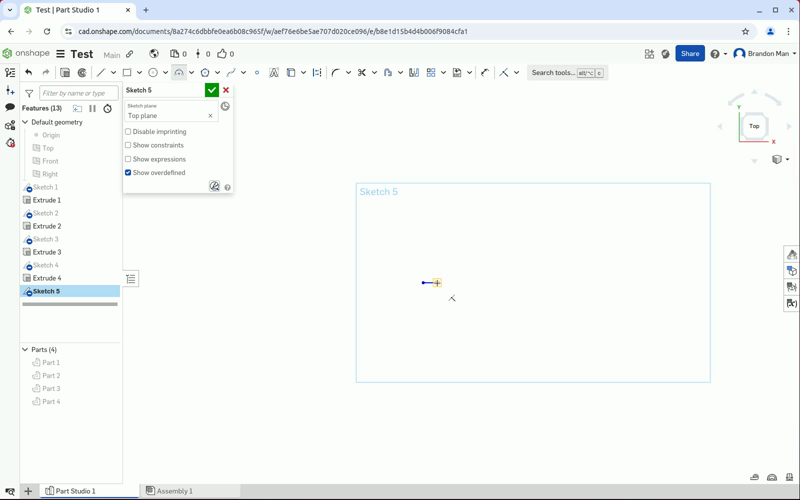
scroll(-6)
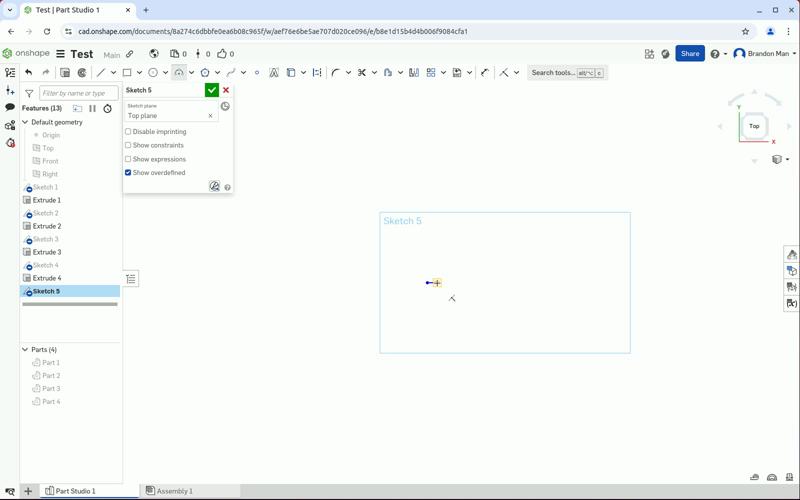
scroll(-6)
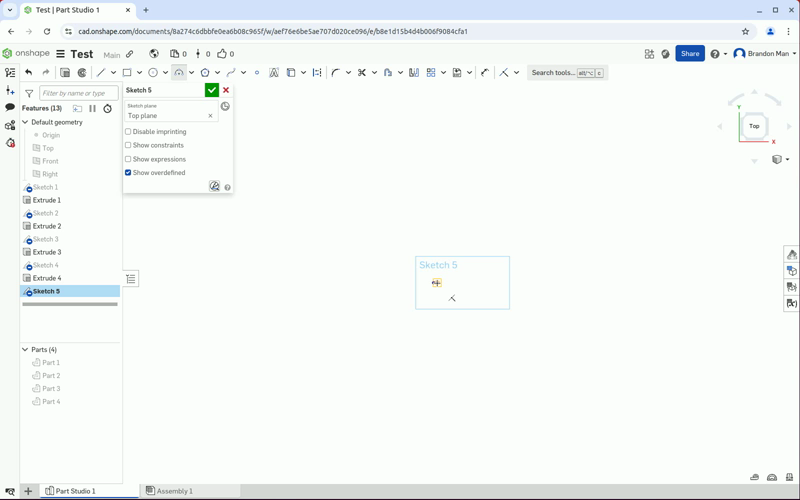
key_down(shift)
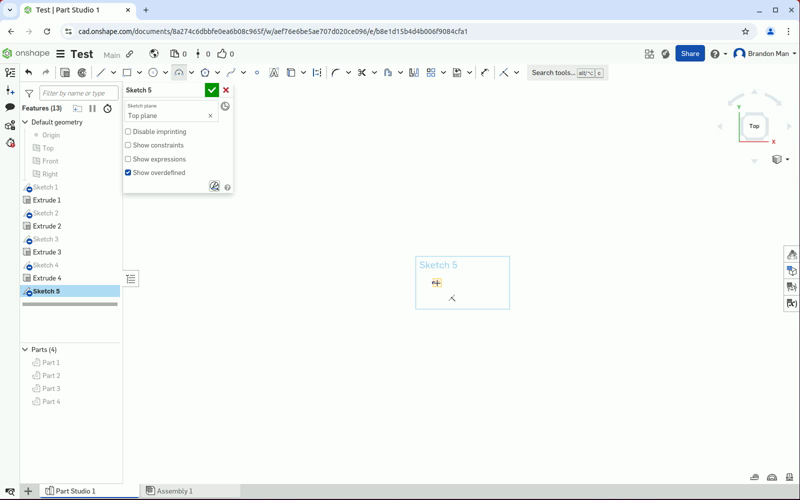
mouse_move(447, 263)
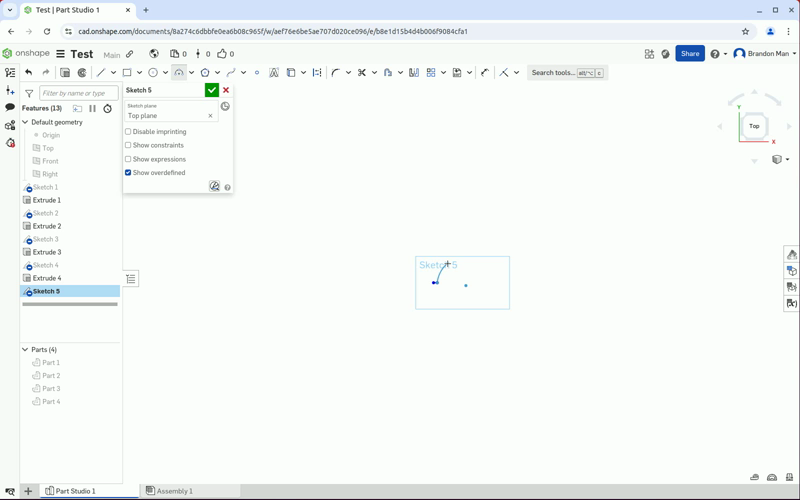
click(447, 263)
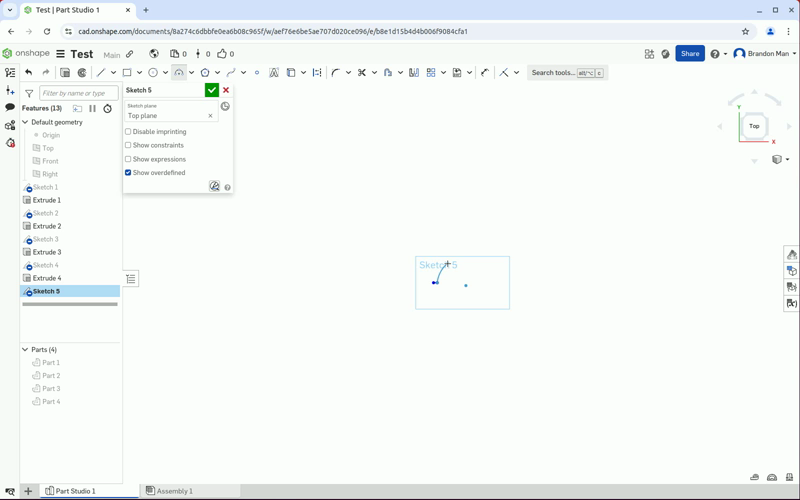
mouse_move(440, 271)
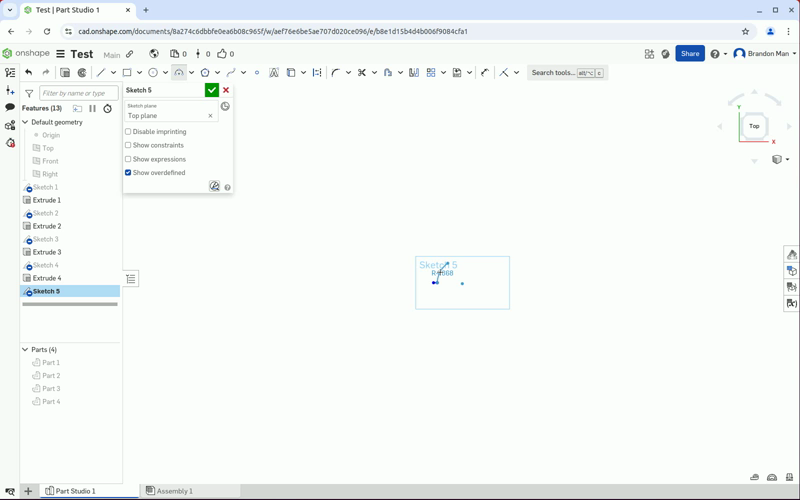
click(440, 271)
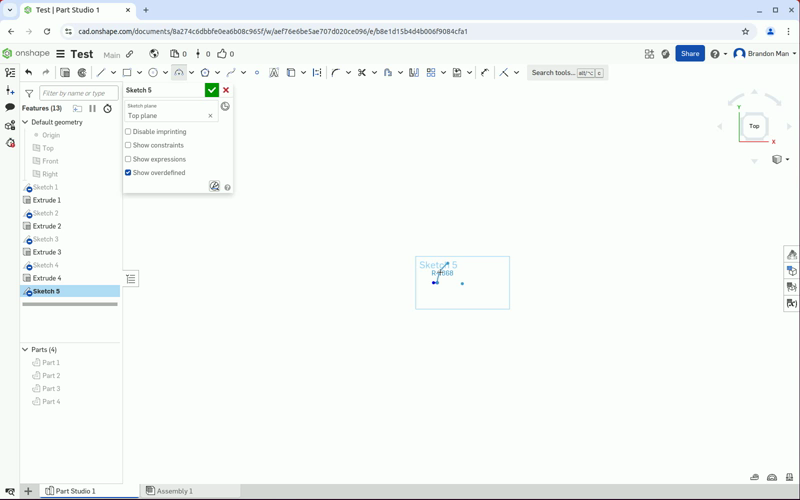
key_up(shift)
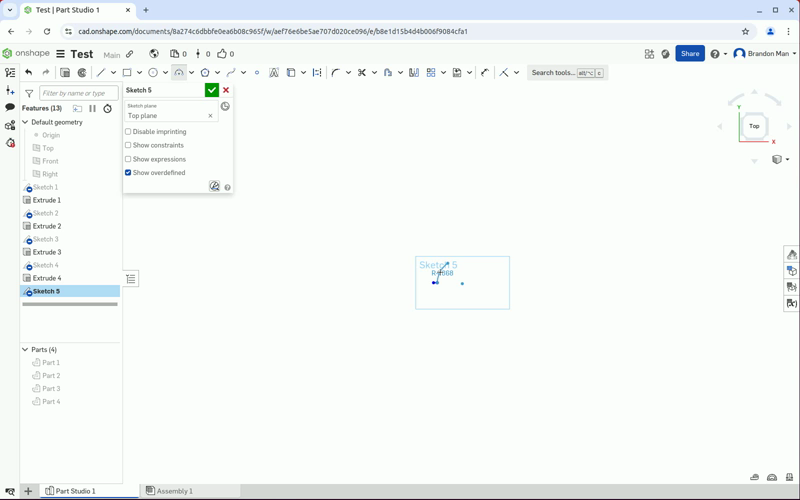
key(esc)
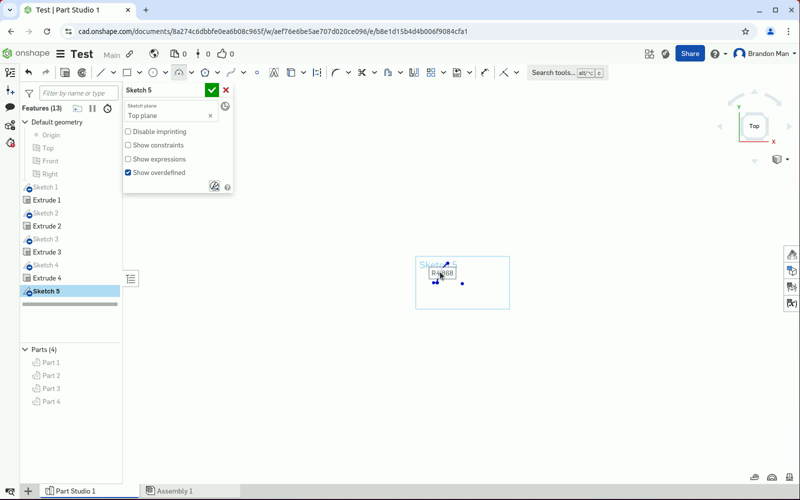
key(l)
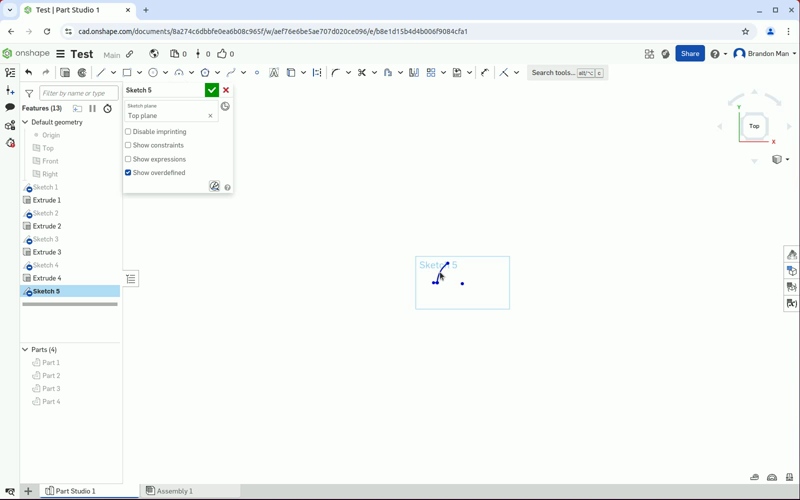
mouse_move(447, 263)
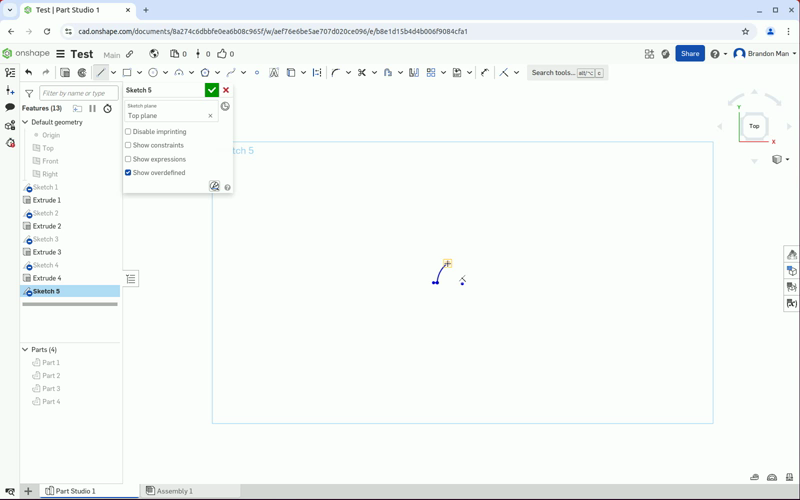
click(447, 263)
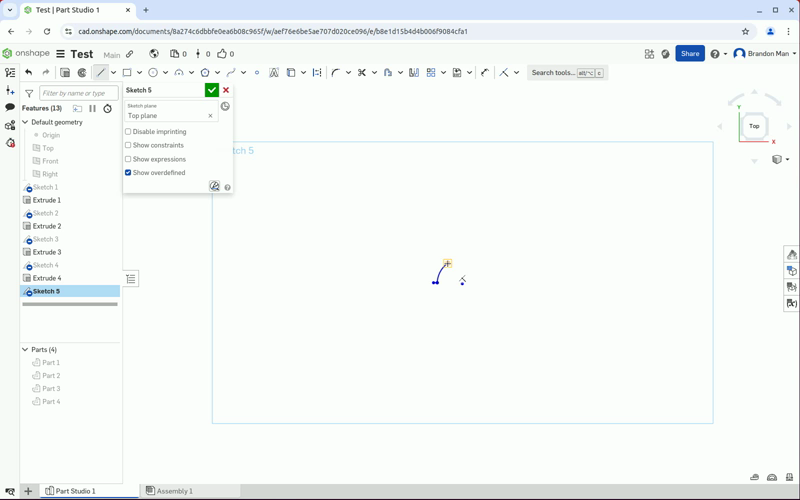
key_down(shift)
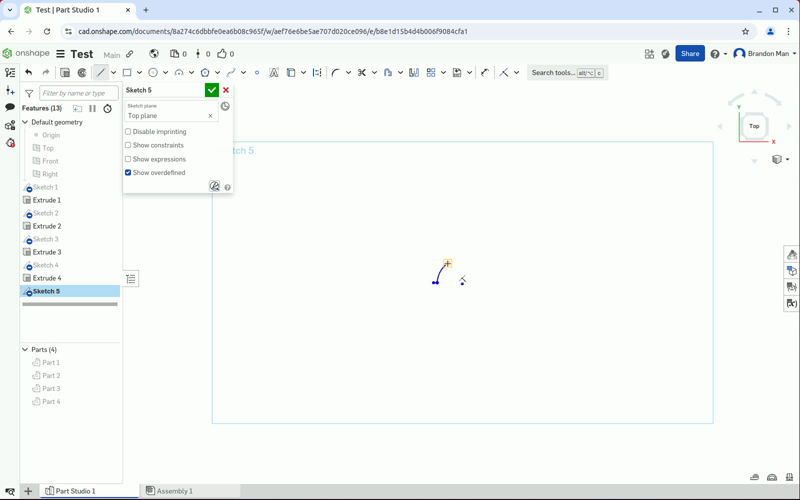
mouse_move(477, 263)
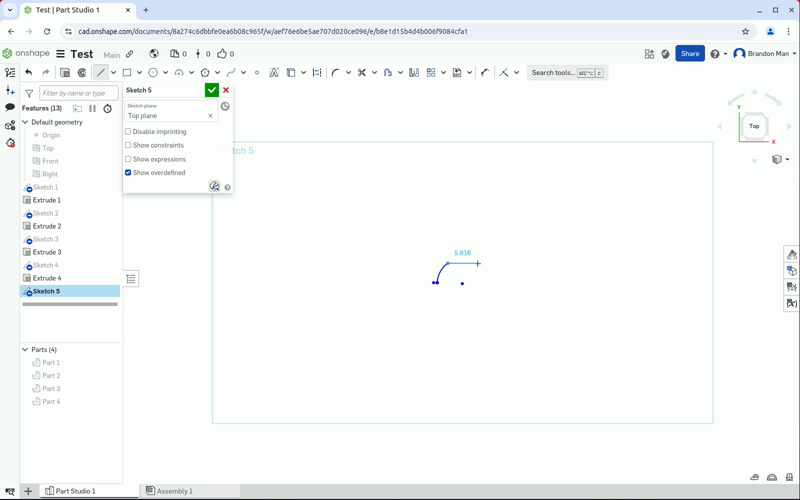
mouse_move(433, 263)
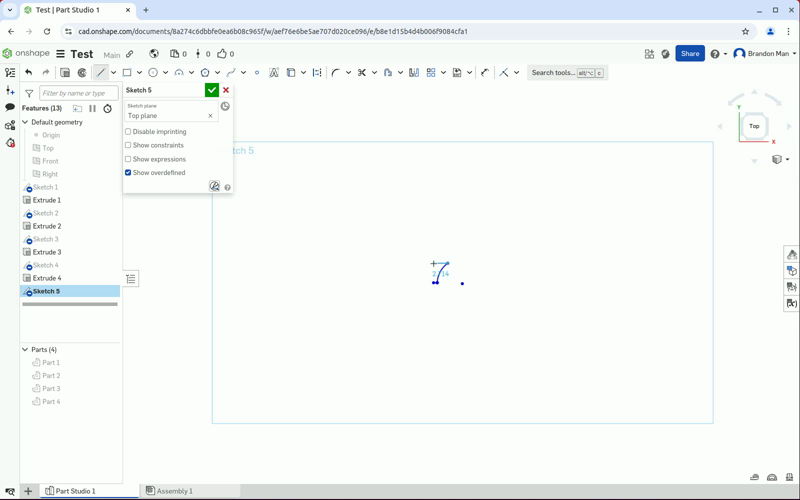
click(433, 263)
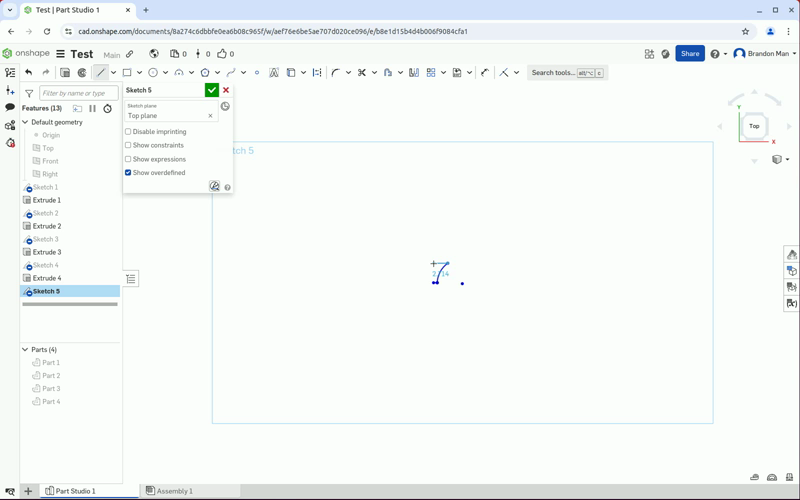
key_up(shift)
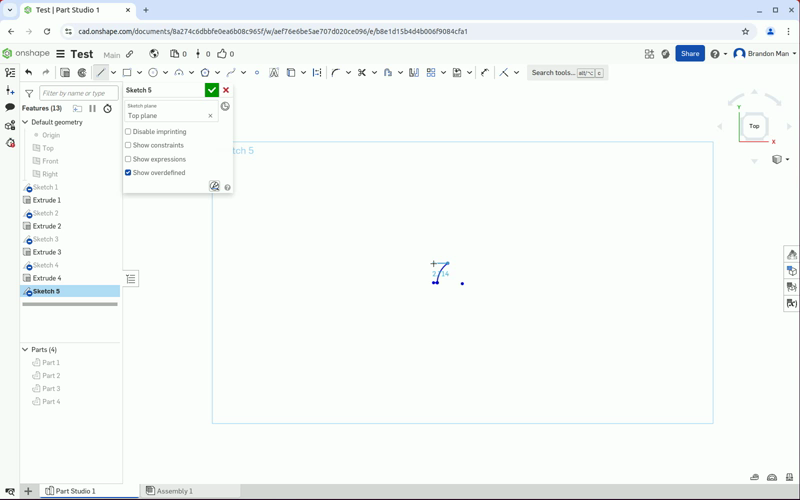
mouse_move(463, 263)
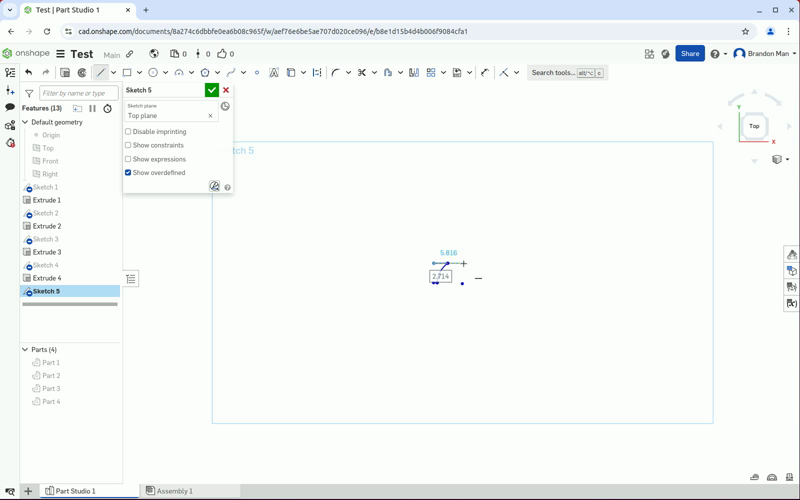
key_down(shift)
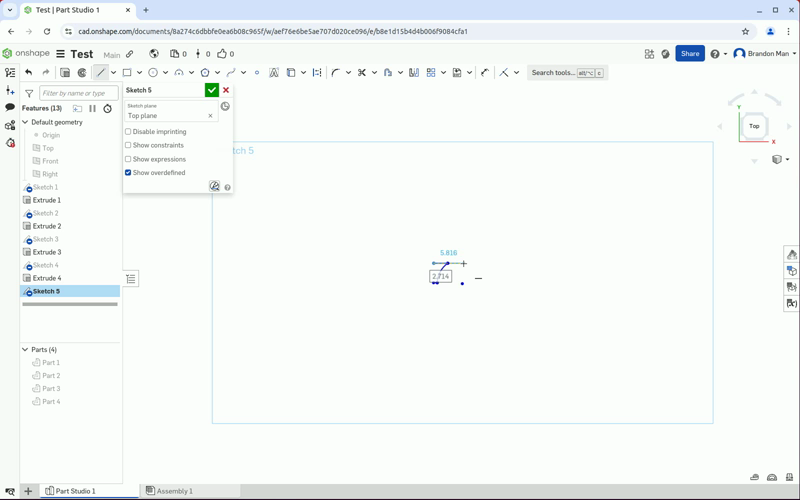
mouse_move(433, 282)
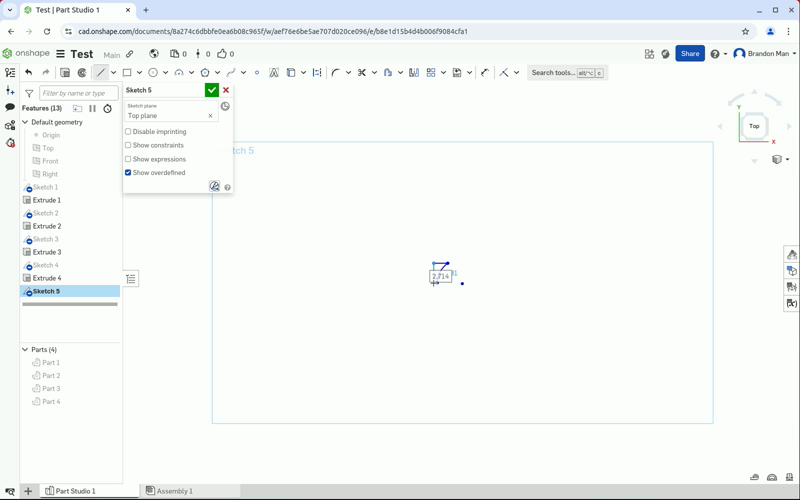
scroll(6)
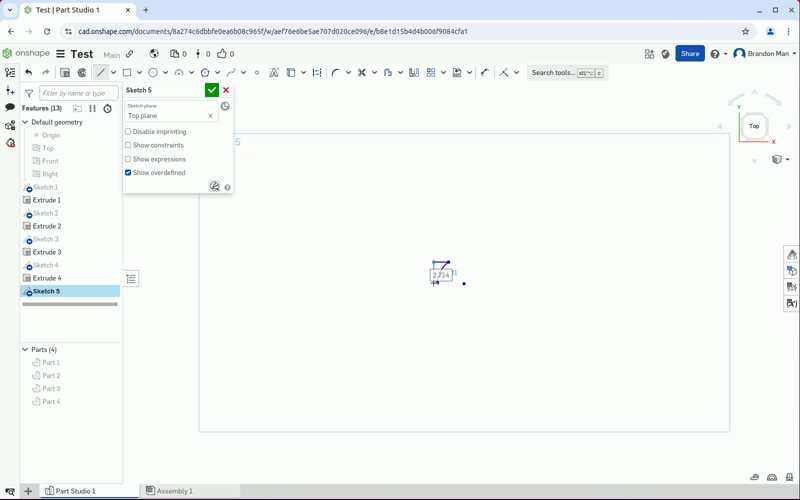
scroll(6)
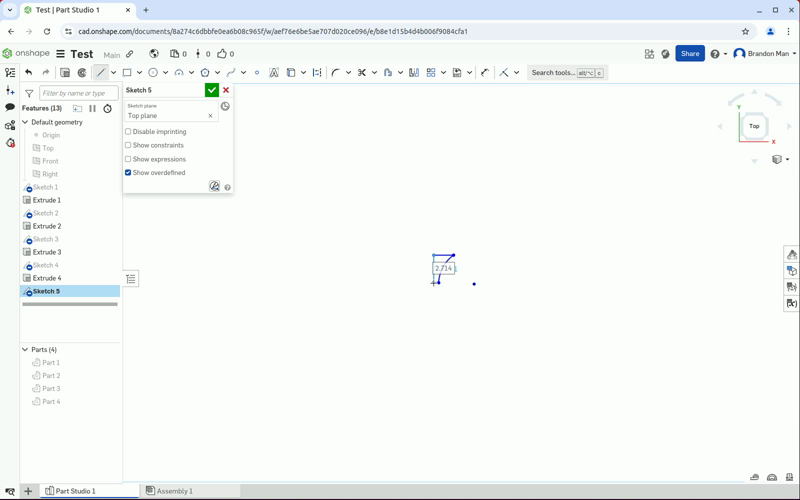
scroll(6)
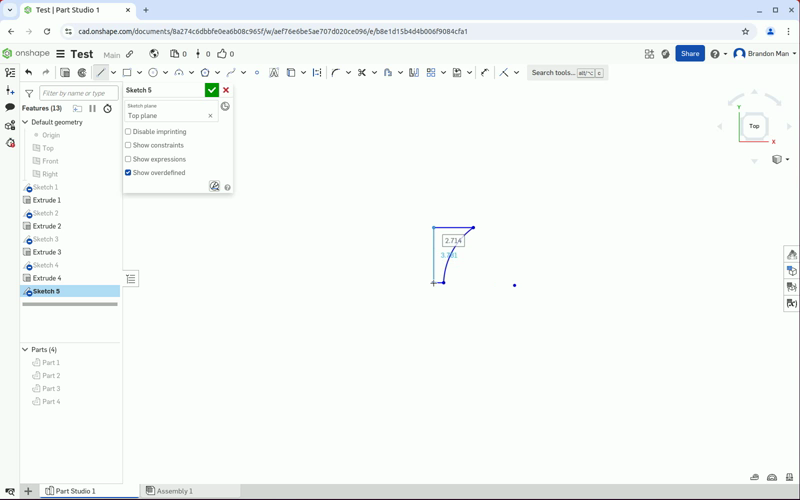
scroll(6)
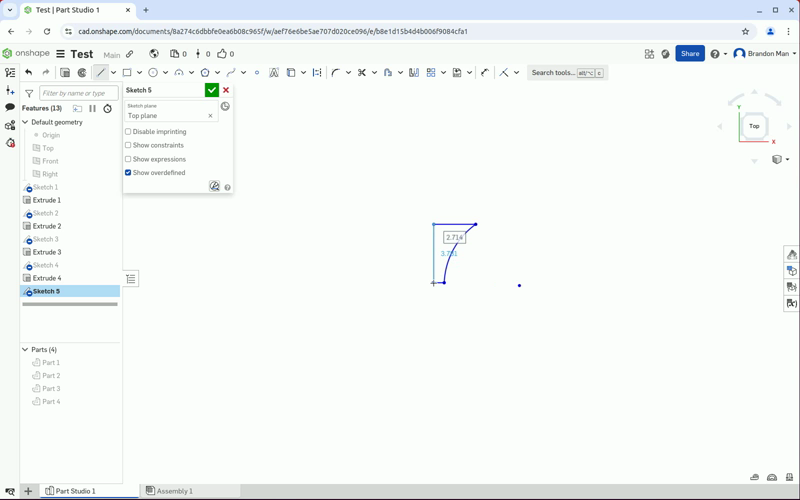
scroll(6)
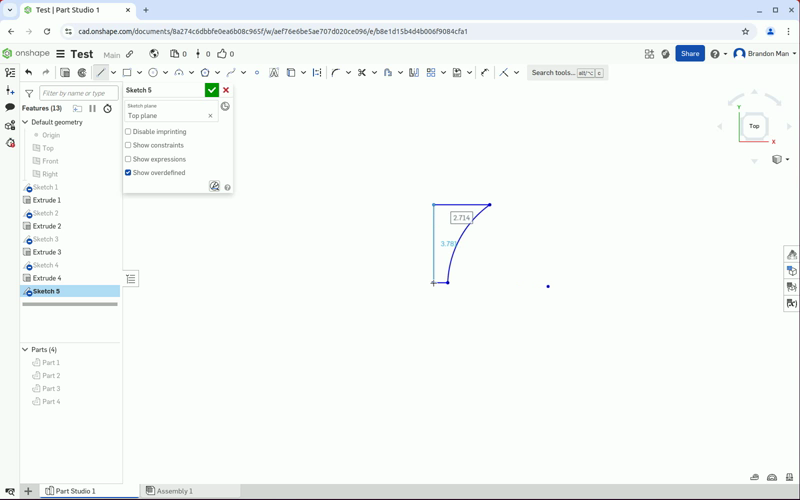
scroll(6)
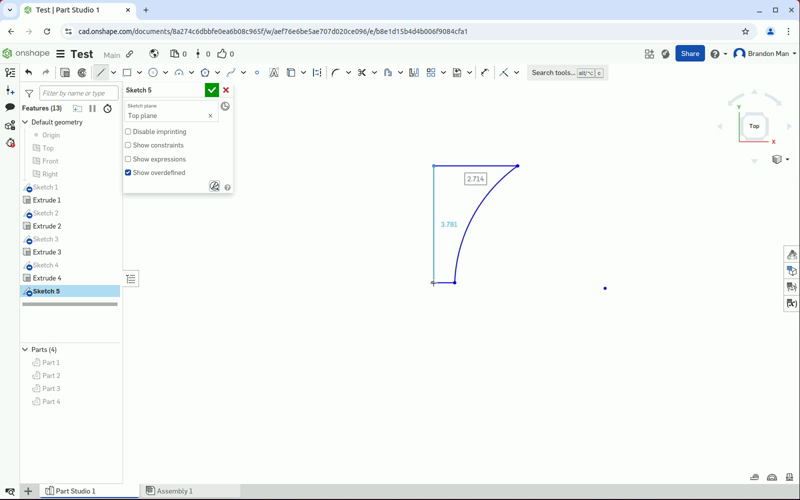
scroll(6)
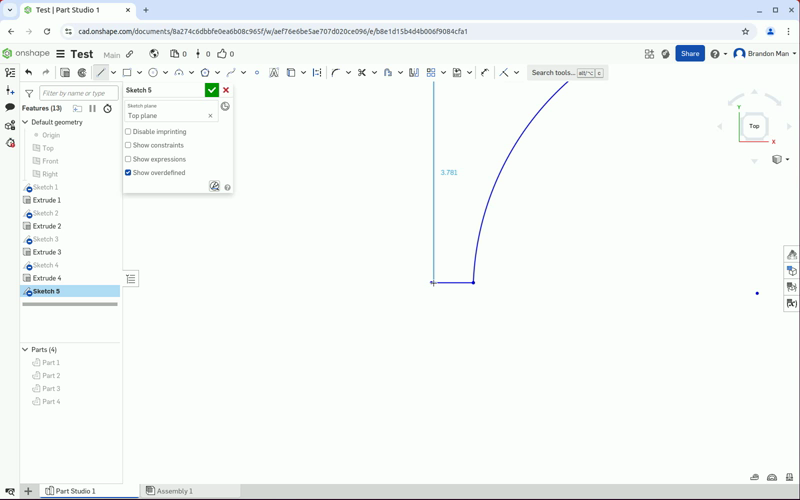
key_up(shift)
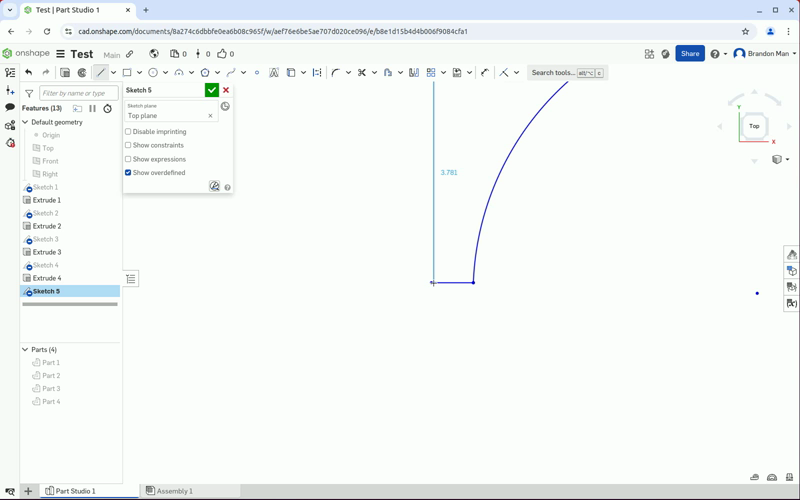
click(433, 282)
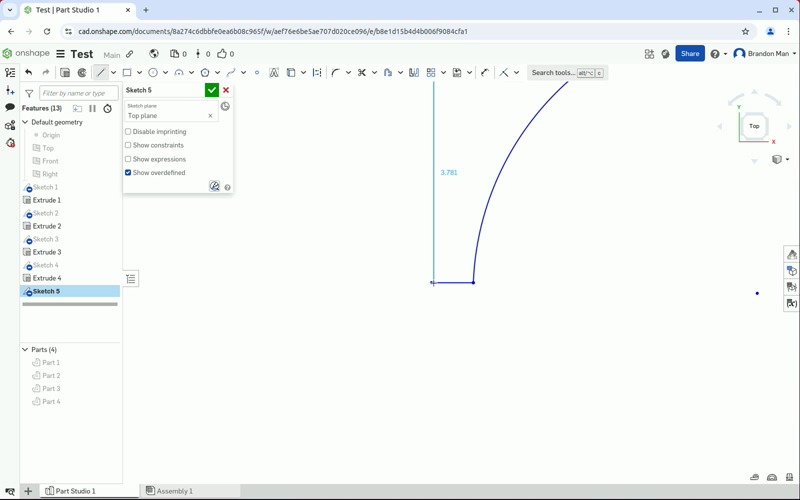
scroll(-6)
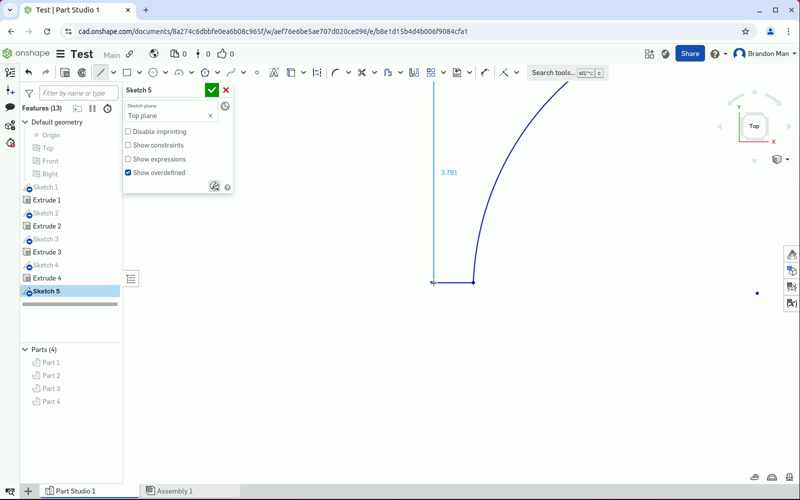
scroll(-6)
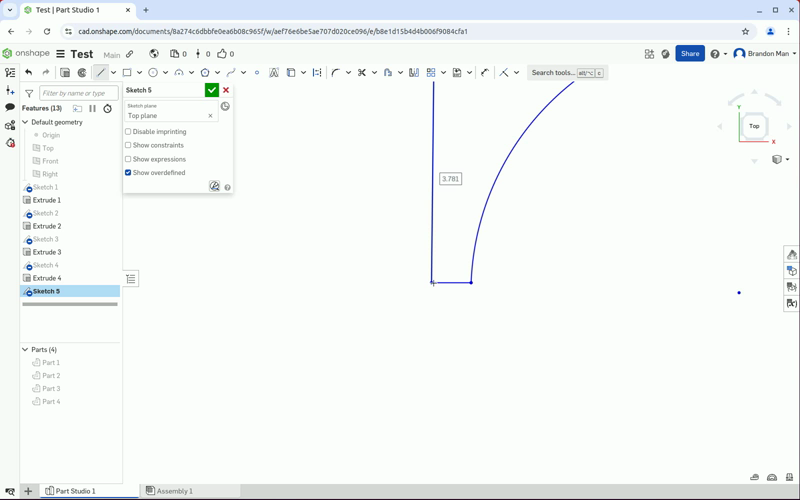
scroll(-6)
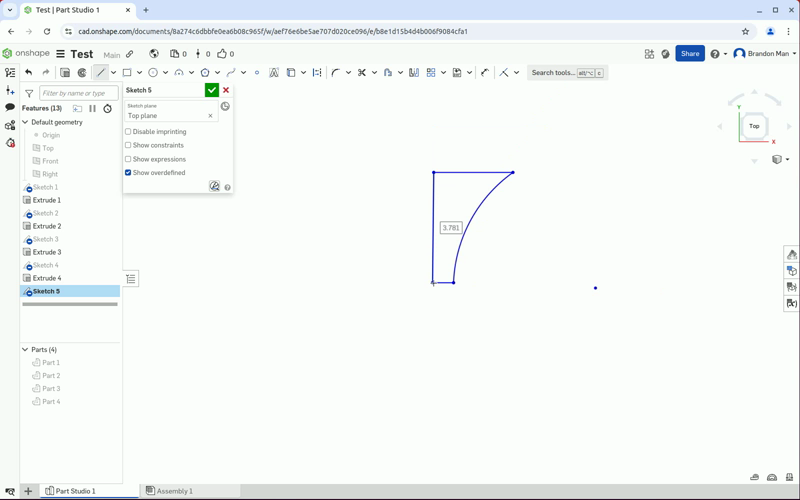
scroll(-6)
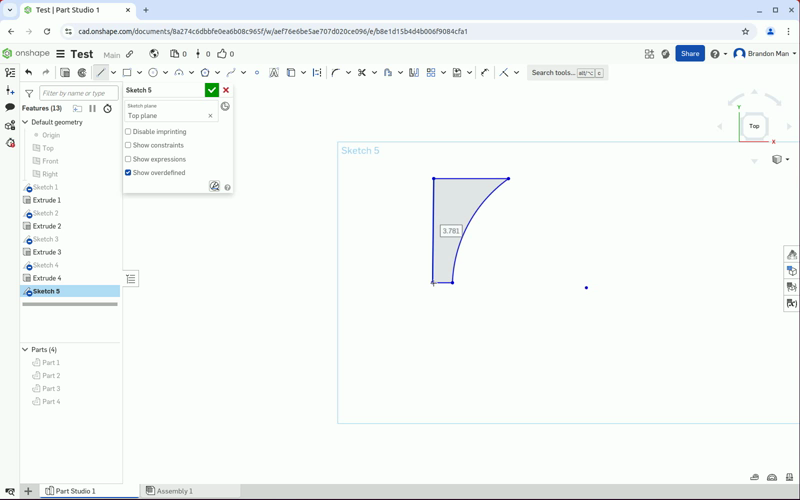
scroll(-6)
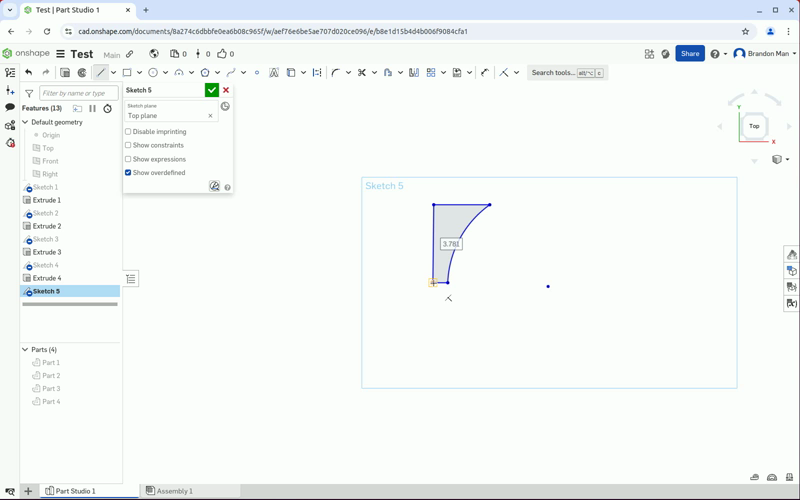
scroll(-6)
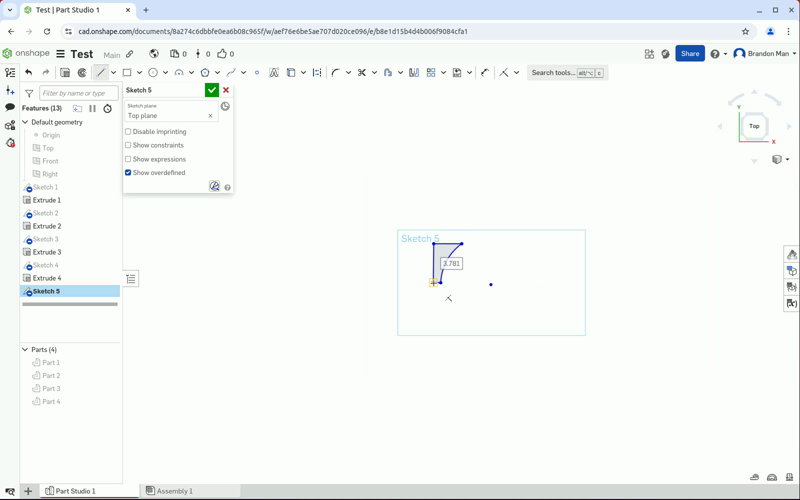
scroll(-6)
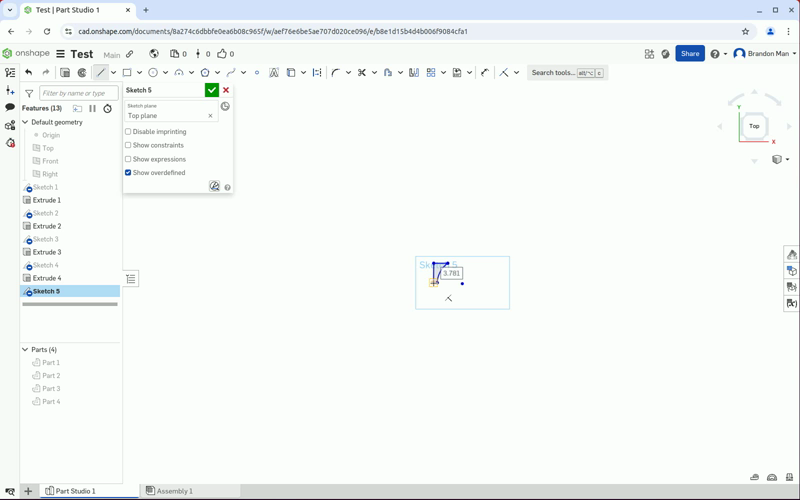
key(esc)
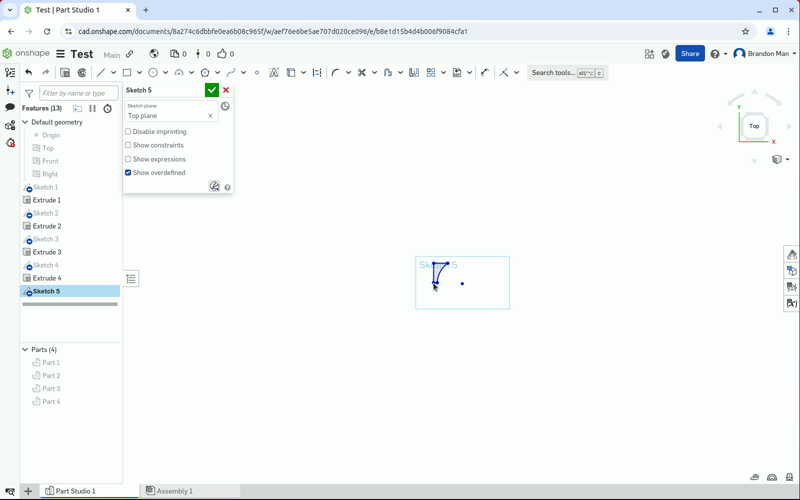
mouse_move(436, 266)
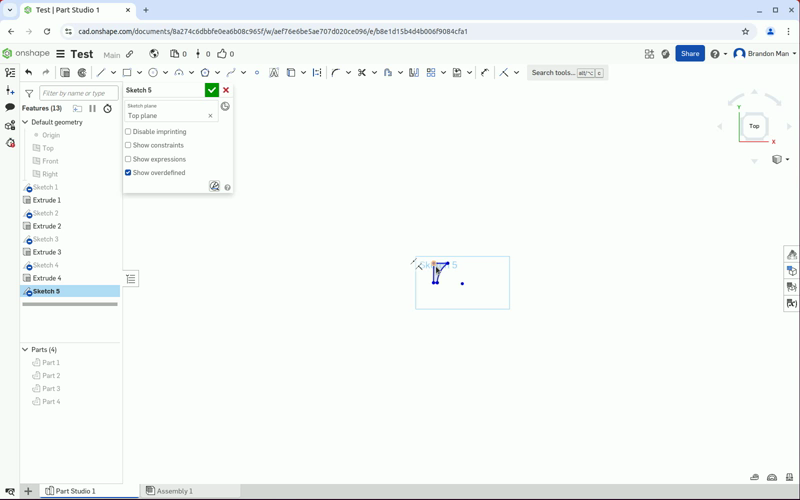
scroll(6)
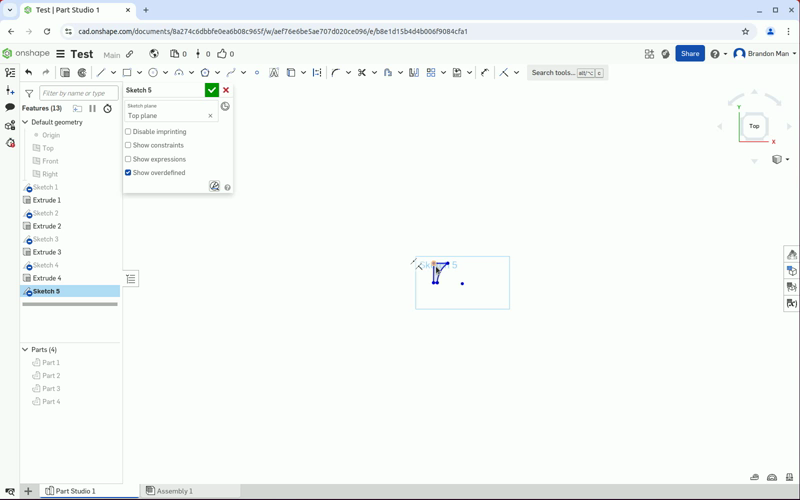
scroll(6)
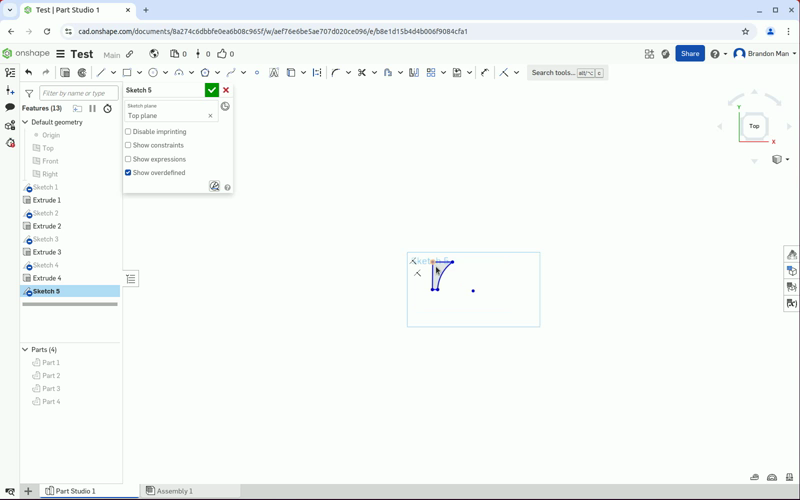
scroll(6)
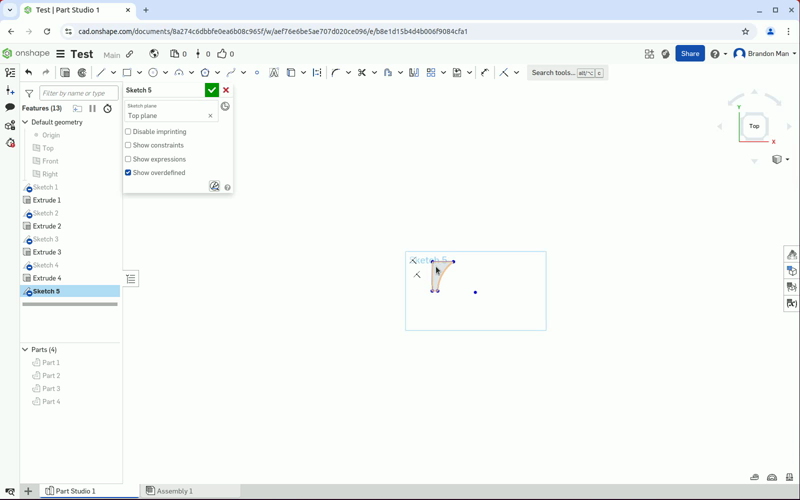
scroll(6)
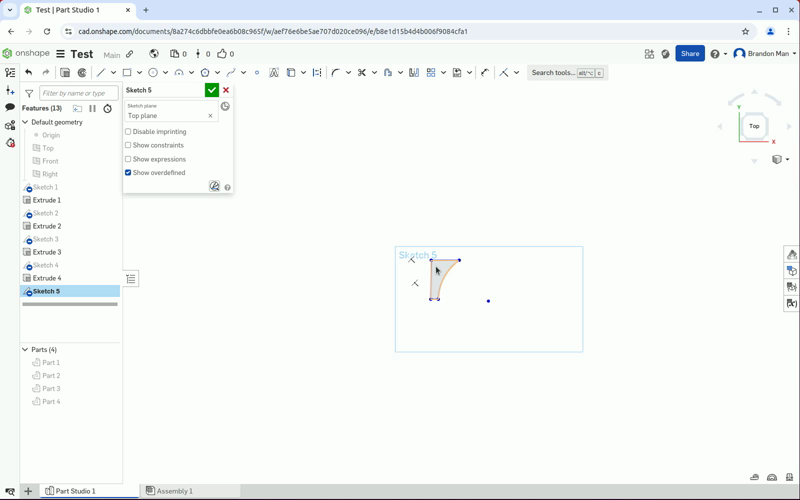
scroll(6)
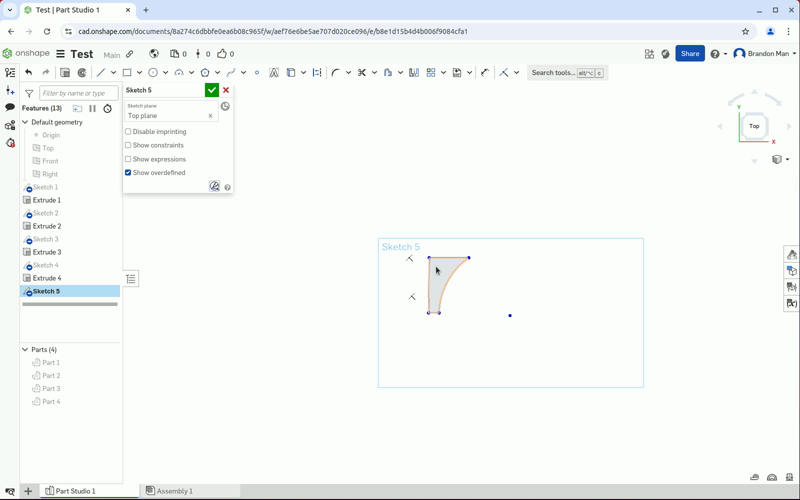
scroll(6)
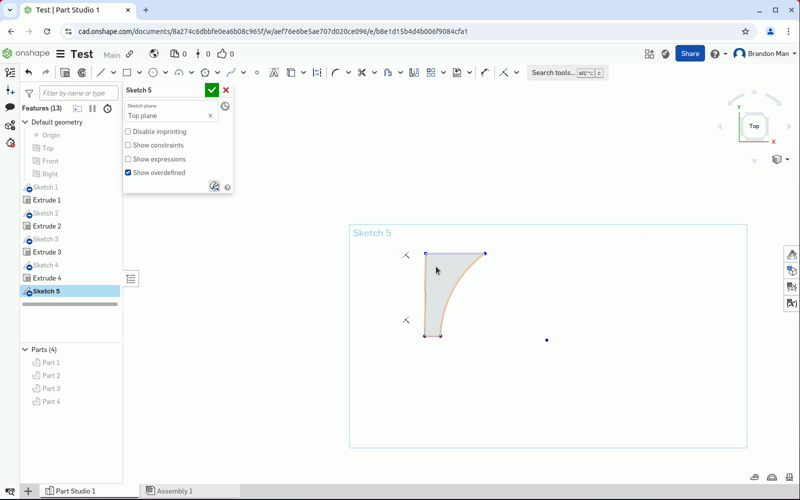
scroll(6)
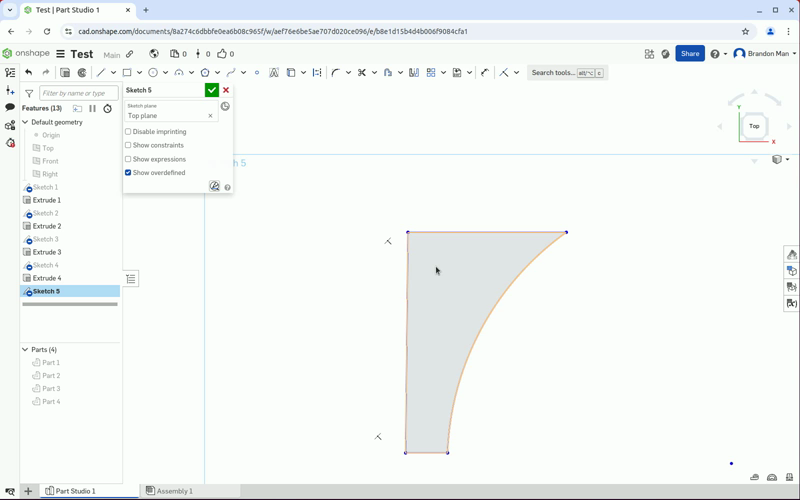
click(436, 266)
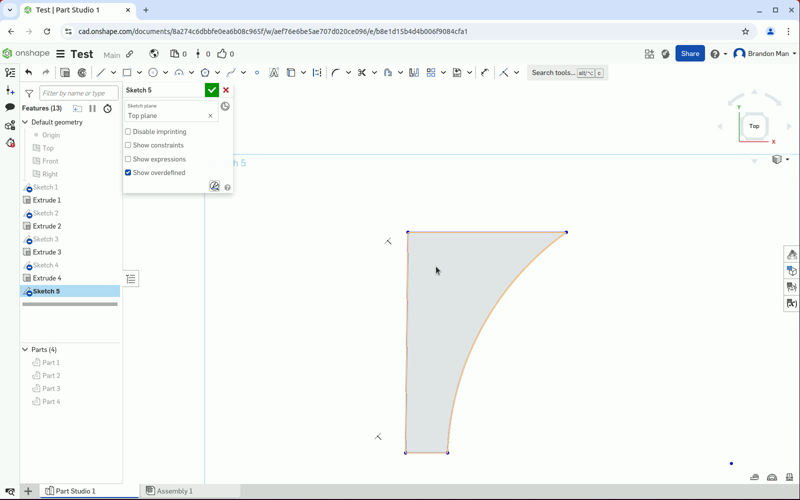
scroll(-6)
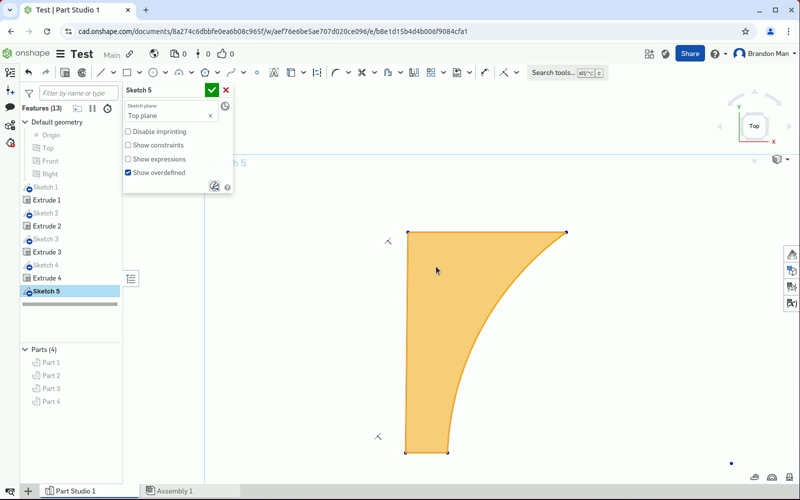
scroll(-6)
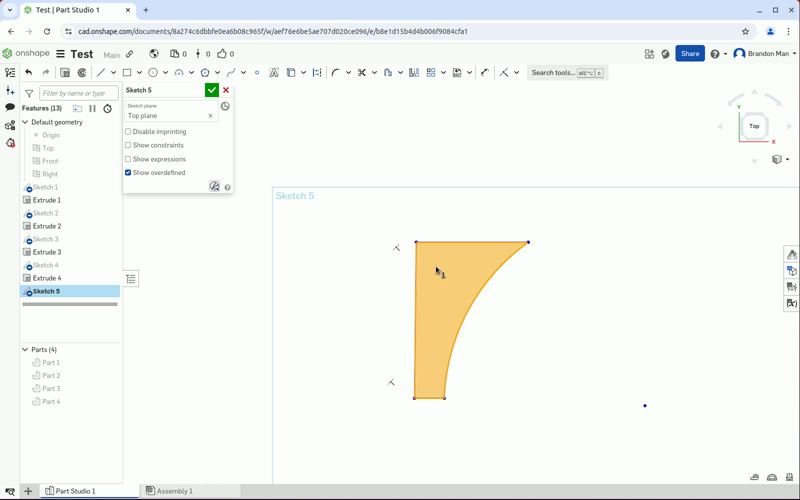
scroll(-6)
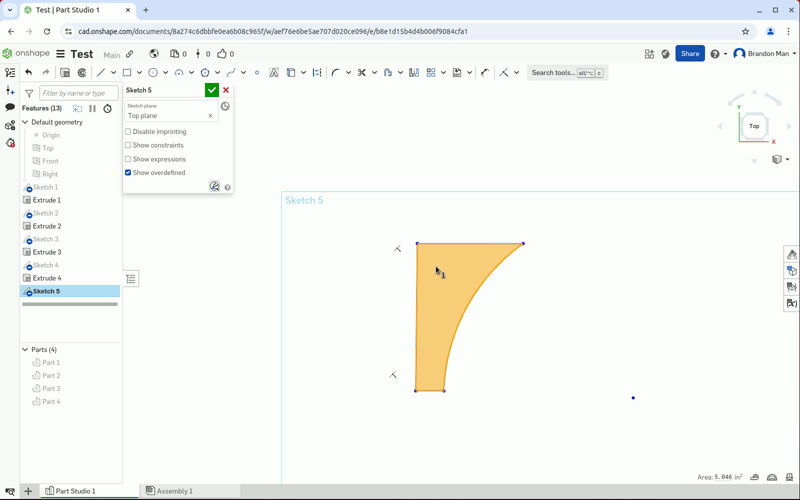
scroll(-6)
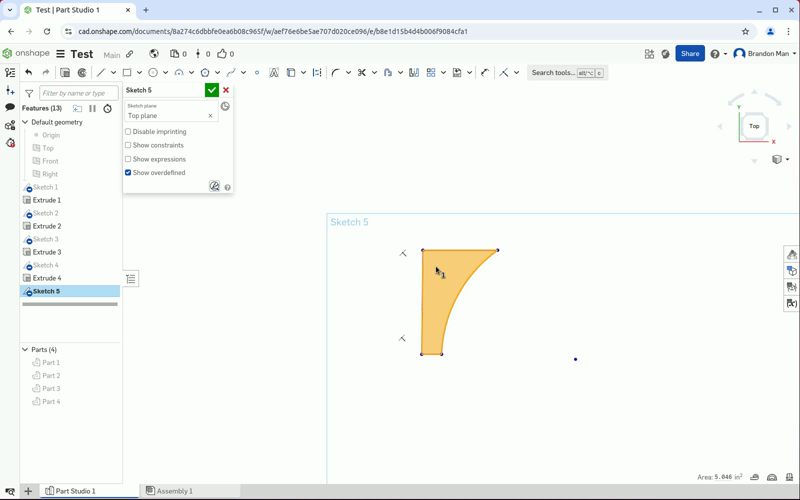
scroll(-6)
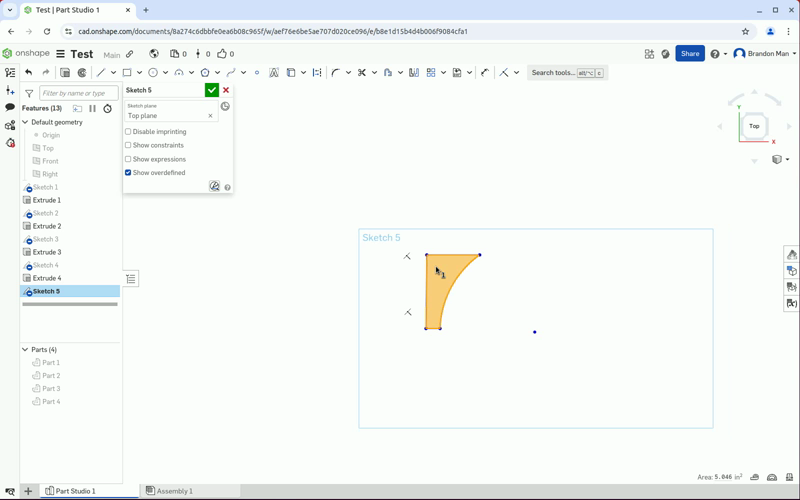
scroll(-6)
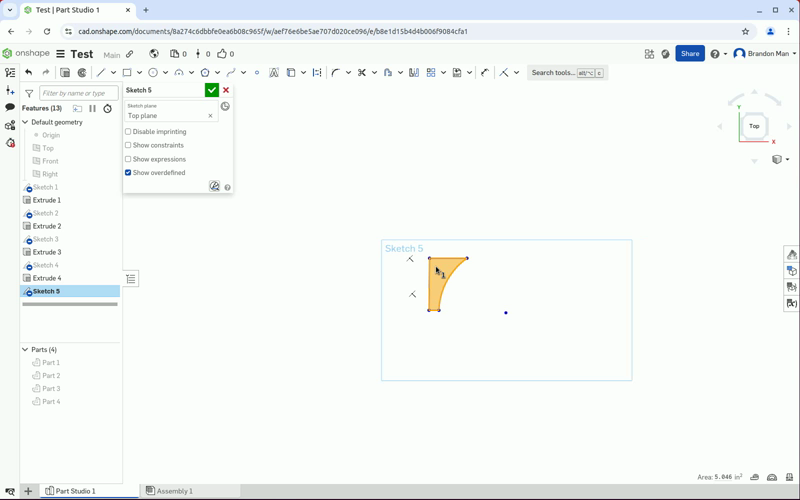
scroll(-6)
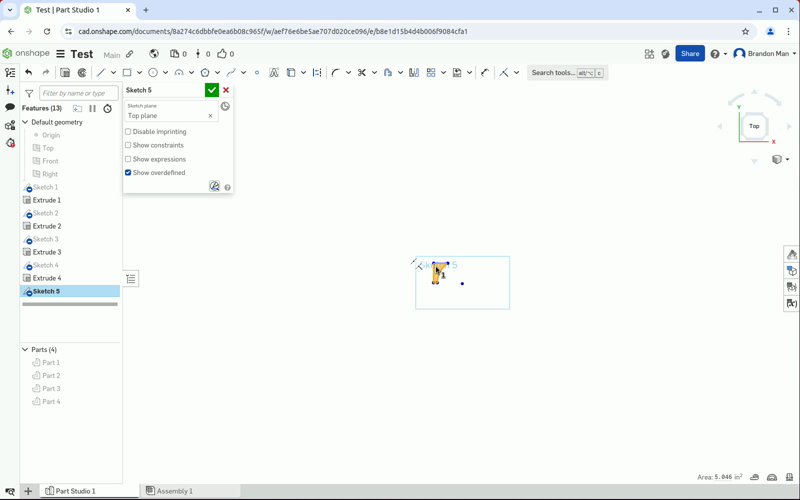
mouse_move(73, 352)
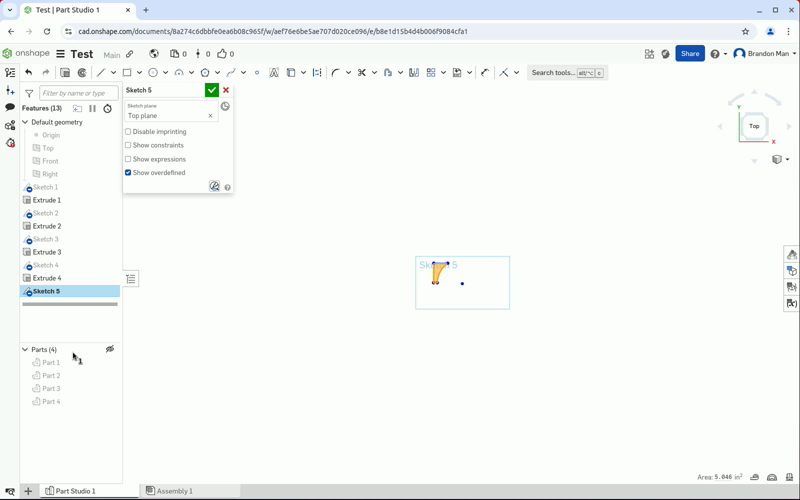
key(shift+y)
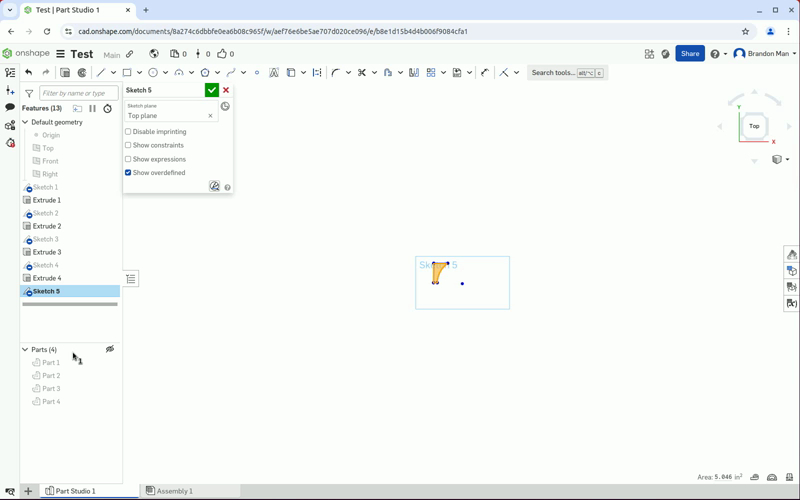
key(shift+e)
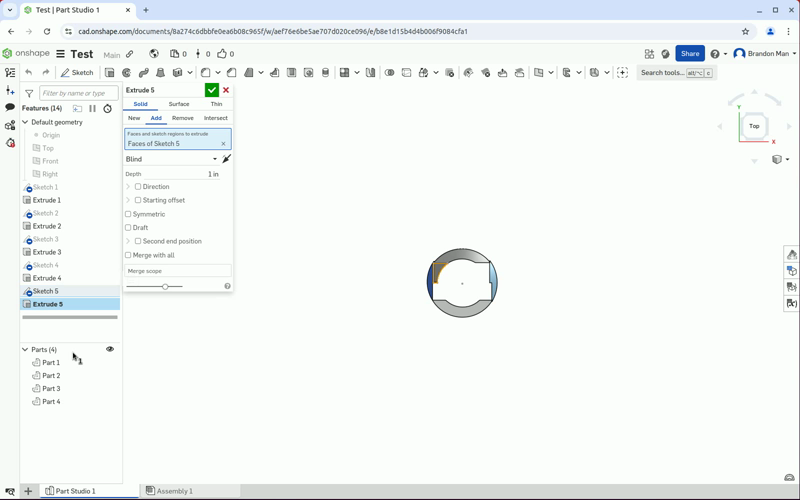
mouse_move(143, 106)
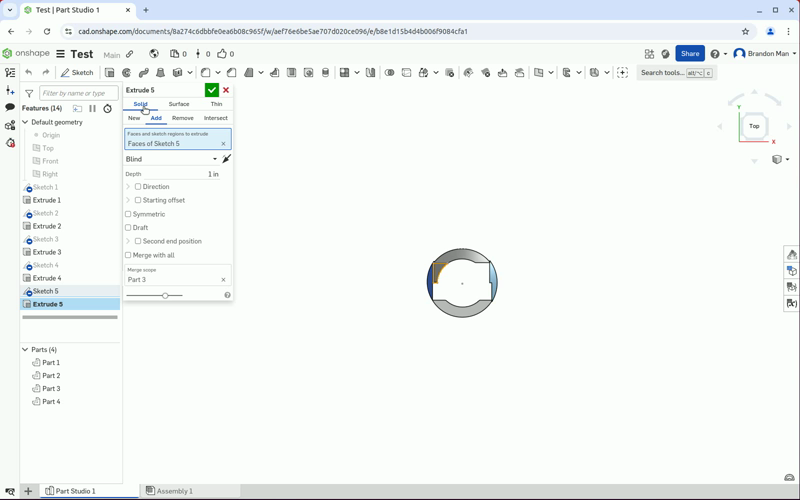
click(143, 106)
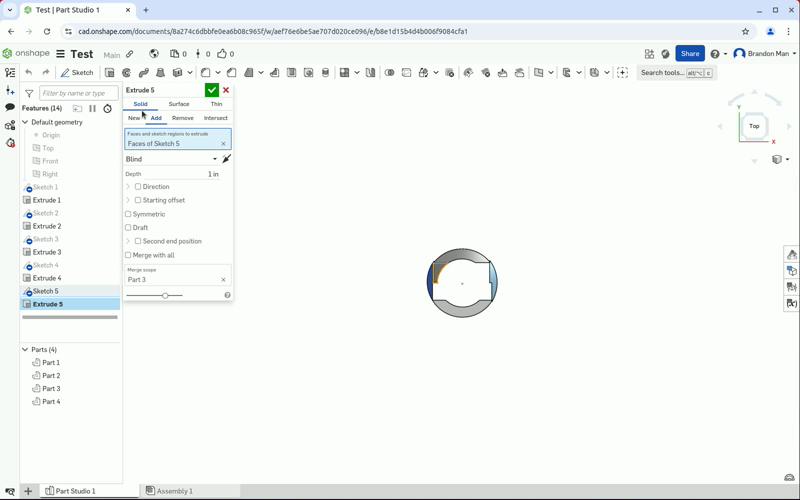
mouse_move(137, 120)
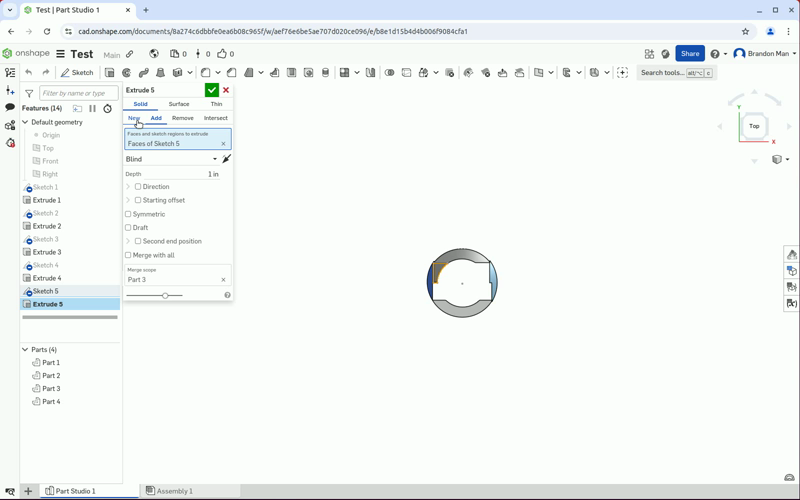
click(137, 120)
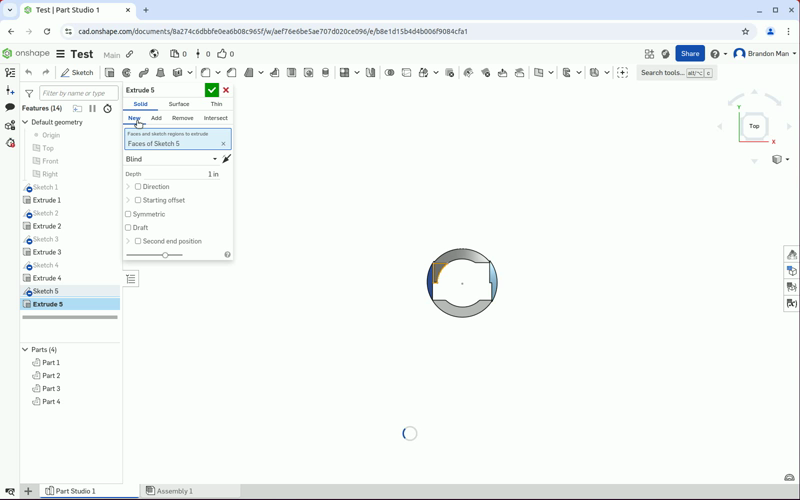
key(tab, 4)
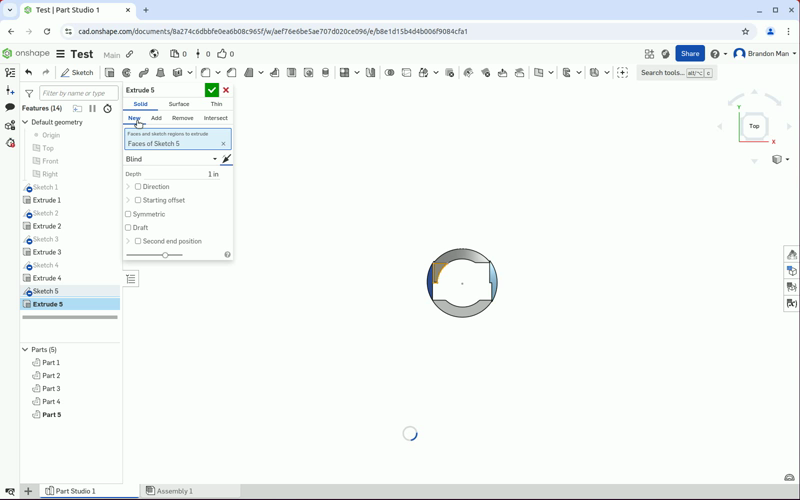
text(5.777)
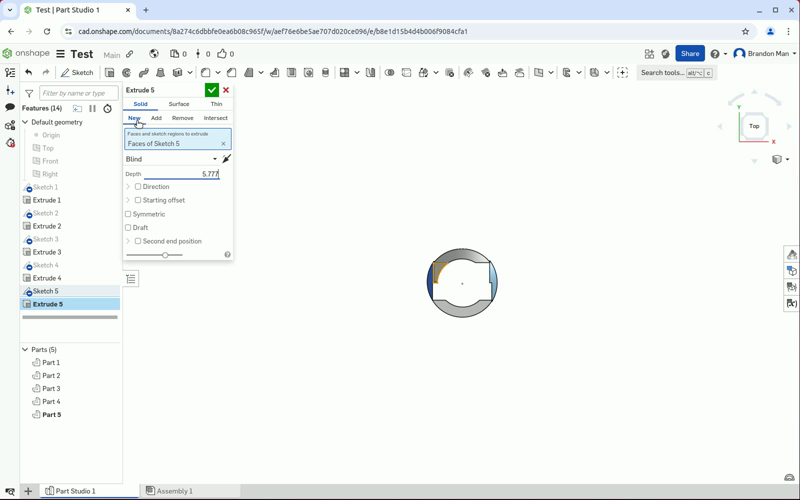
key(enter)
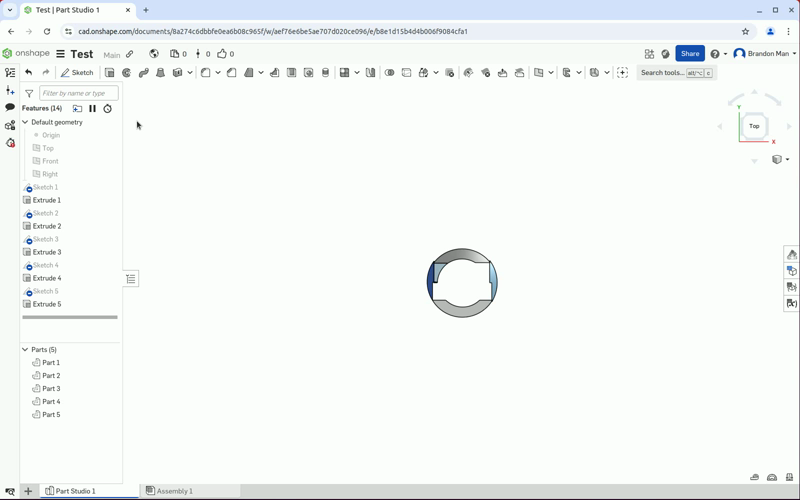
key(shift+h)
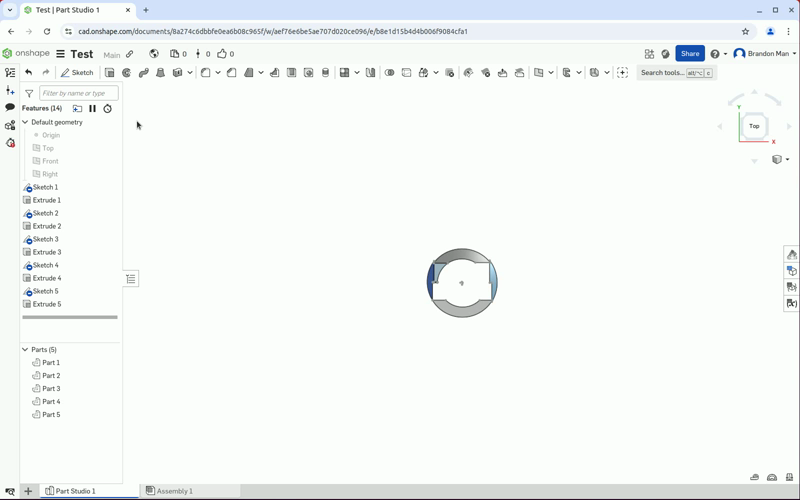
key(shift+h)
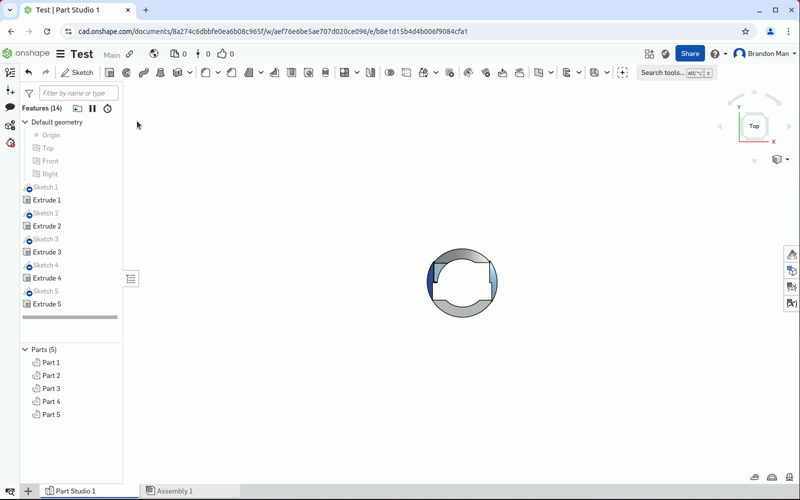
mouse_move(73, 189)
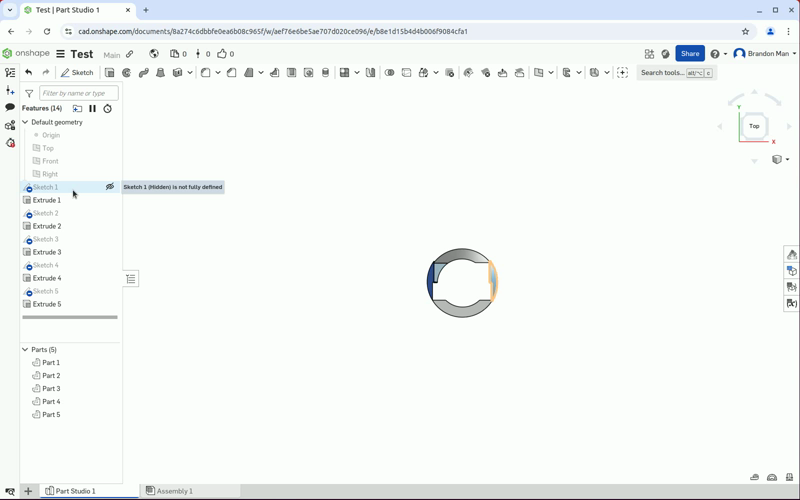
click(73, 189)
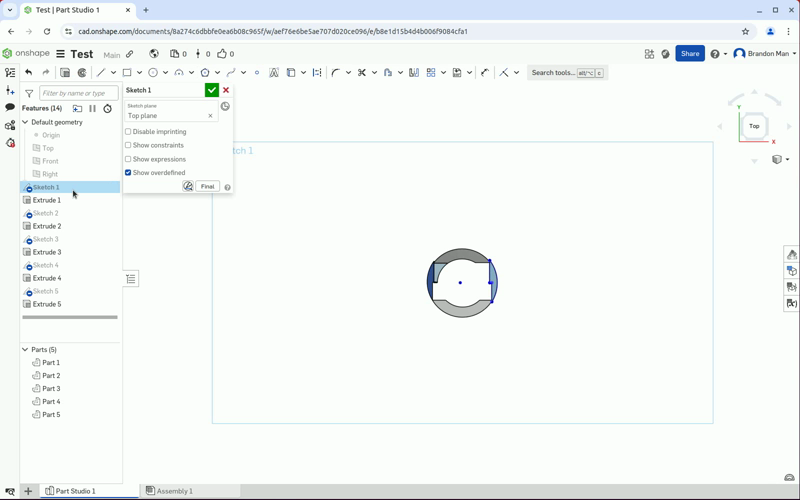
mouse_move(229, 92)
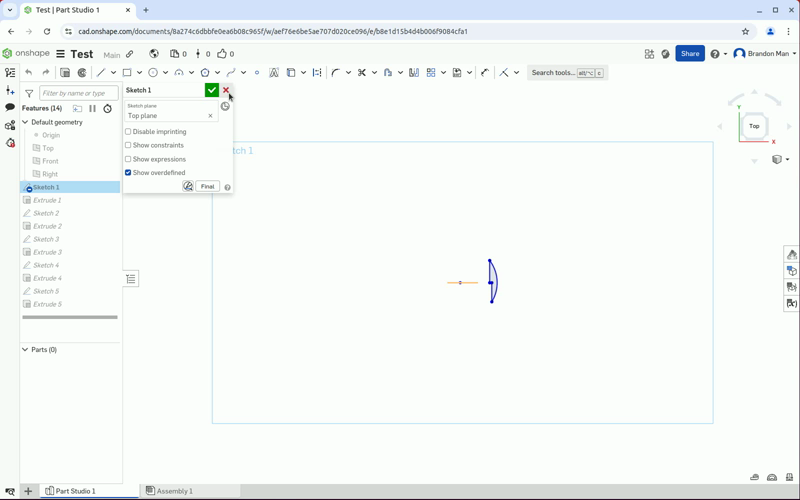
click(229, 92)
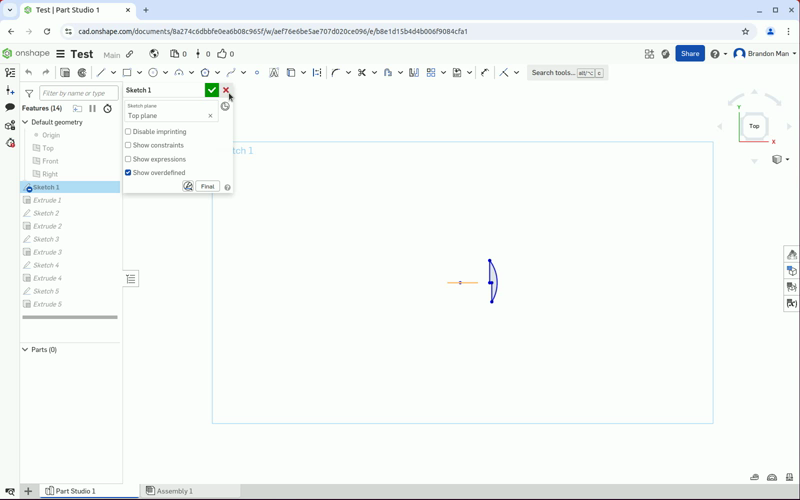
key(shift+s)
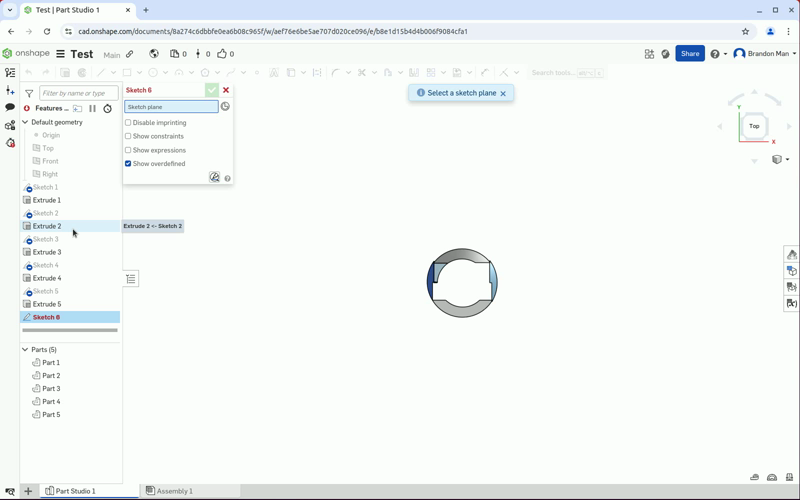
scroll(3)
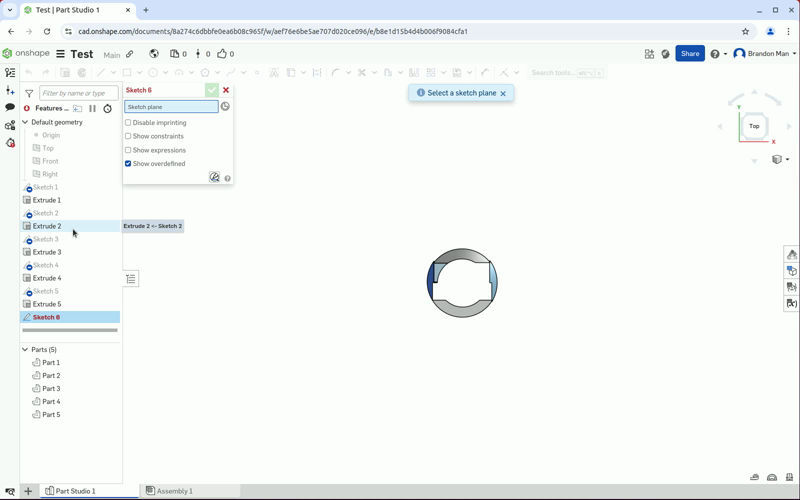
mouse_move(73, 150)
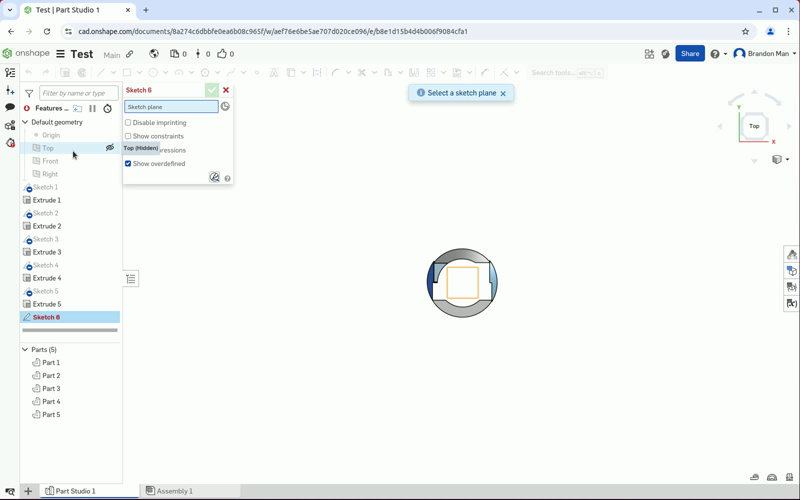
click(73, 150)
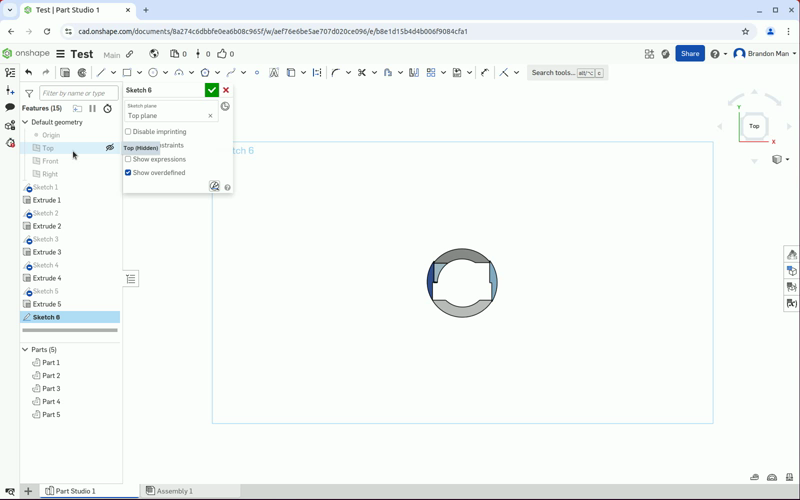
mouse_move(73, 352)
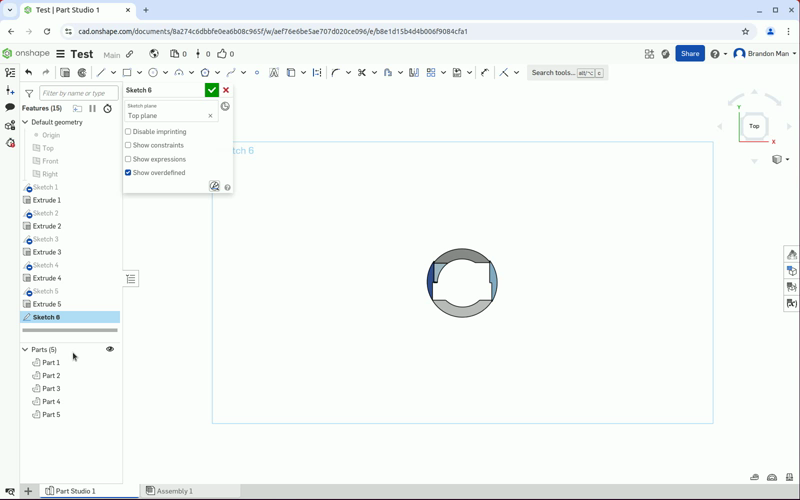
key(y)
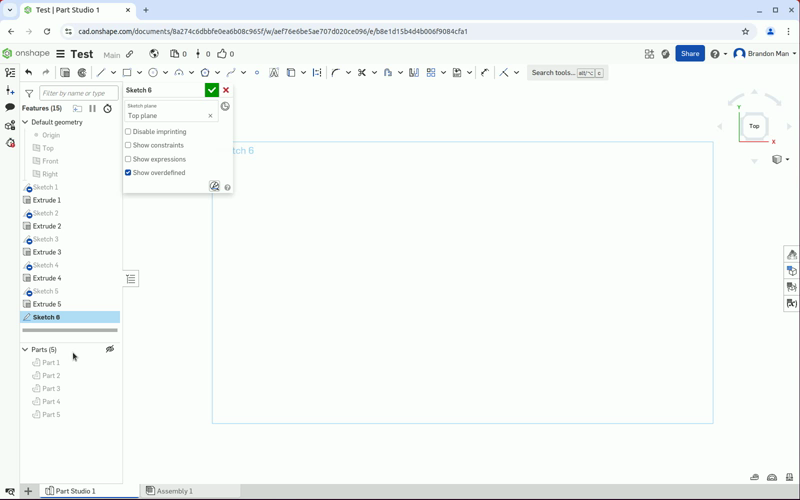
key(l)
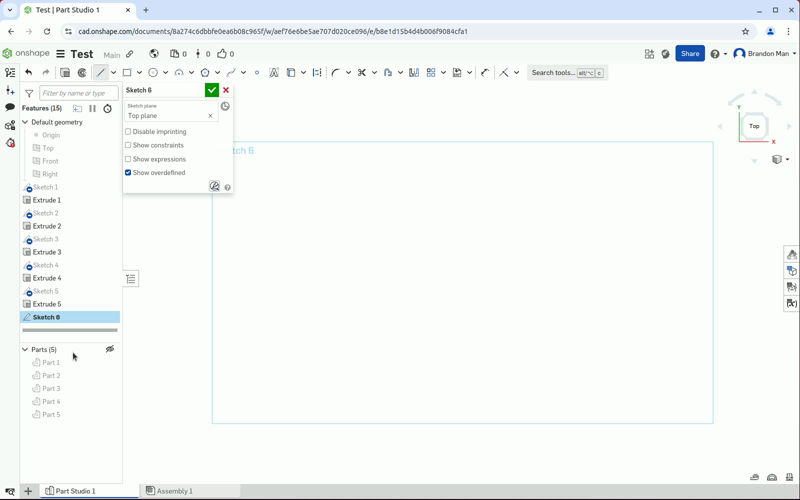
key_down(shift)
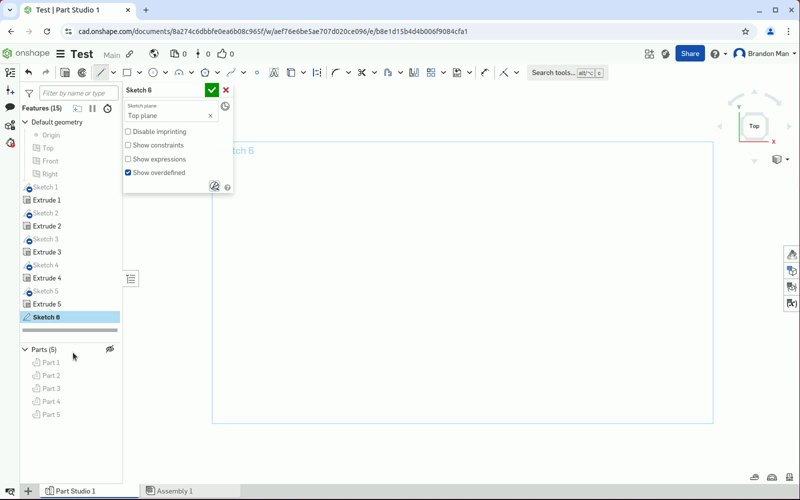
mouse_move(432, 299)
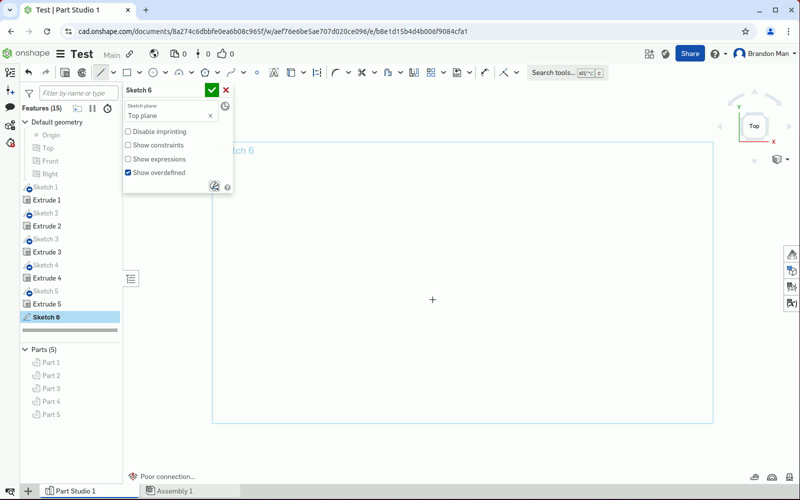
click(432, 299)
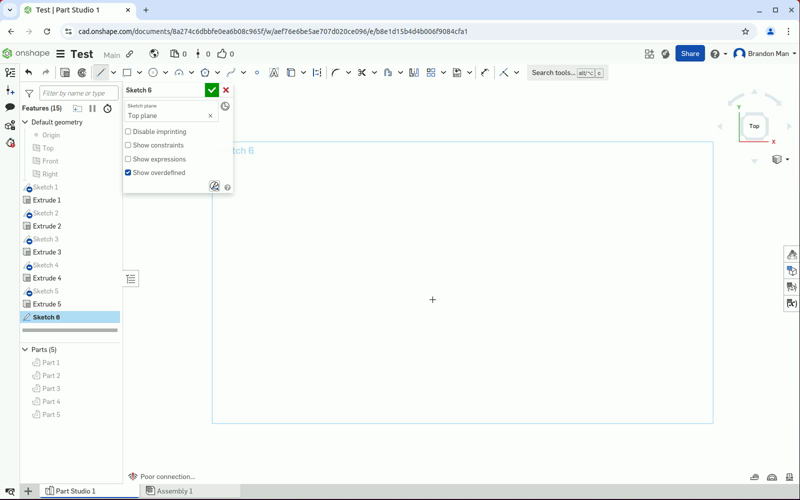
key_up(shift)
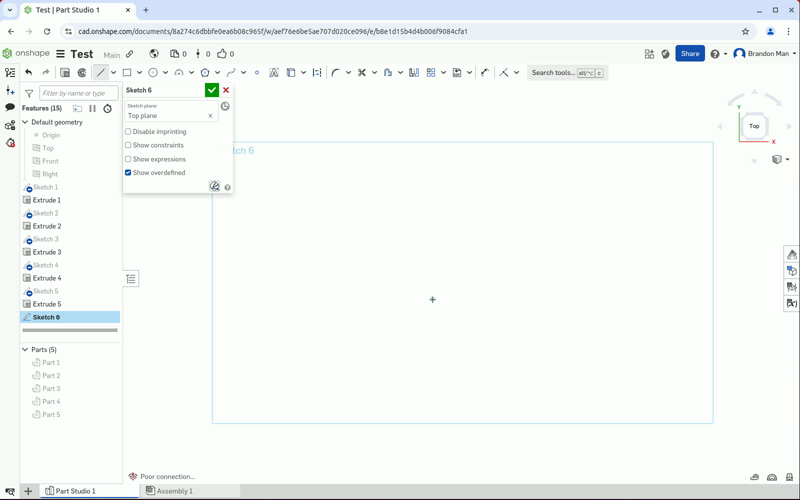
key_down(shift)
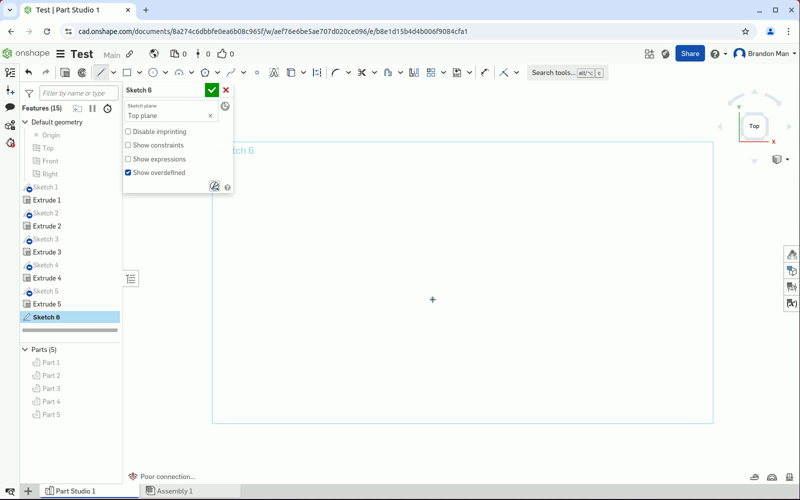
mouse_move(462, 299)
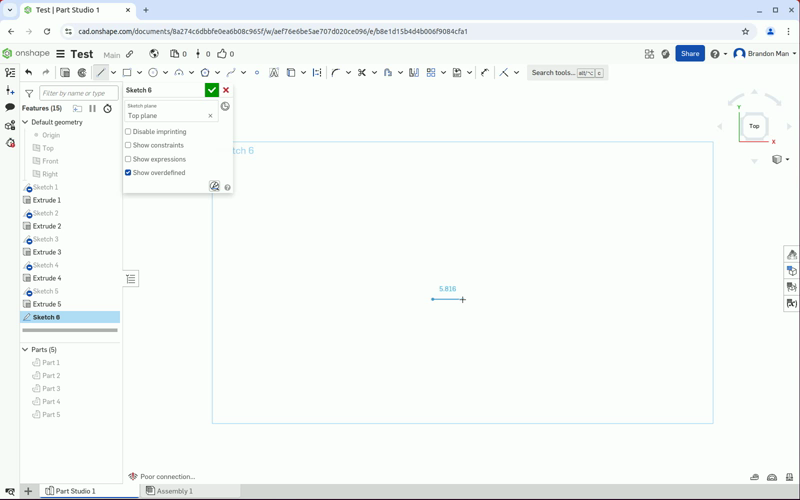
mouse_move(445, 299)
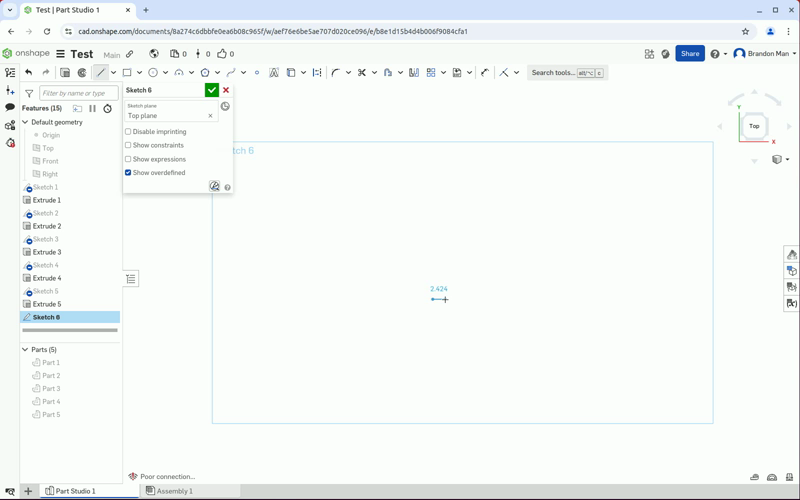
click(445, 299)
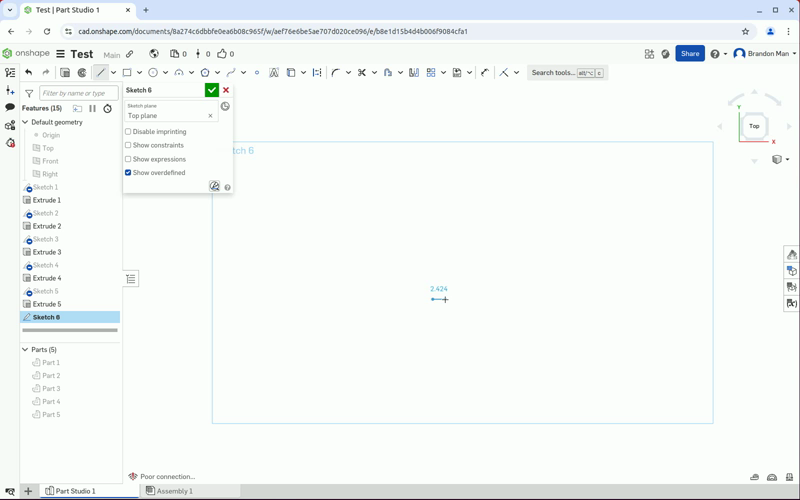
key_up(shift)
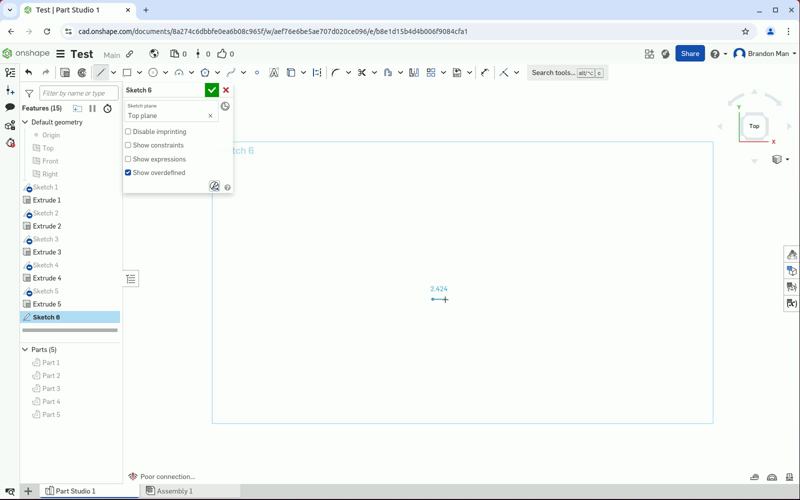
key(esc)
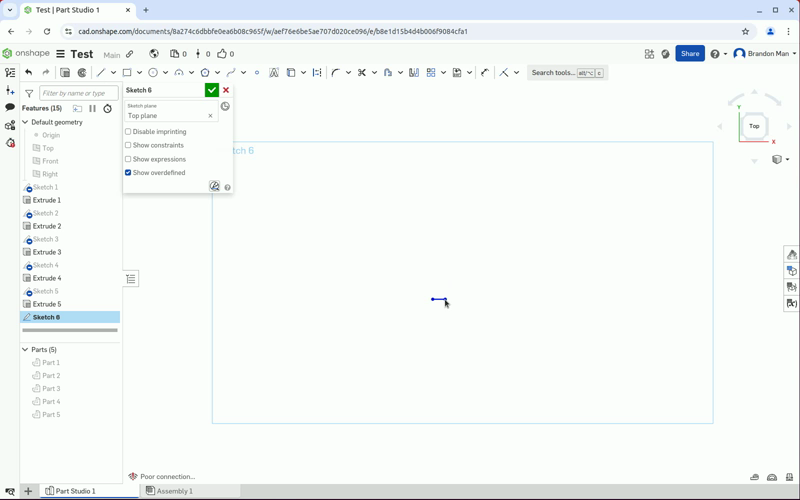
key(a)
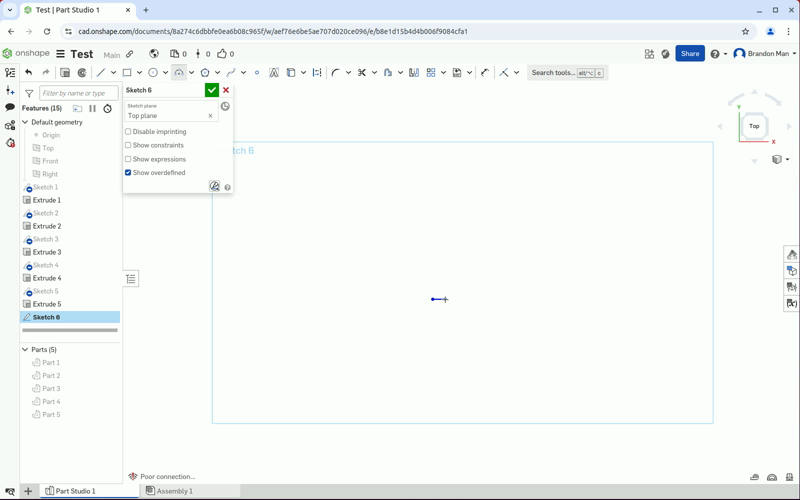
mouse_move(445, 299)
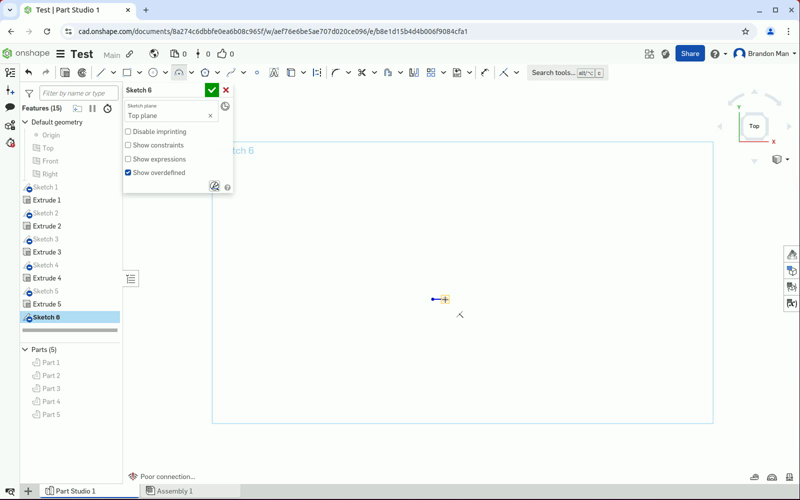
click(445, 299)
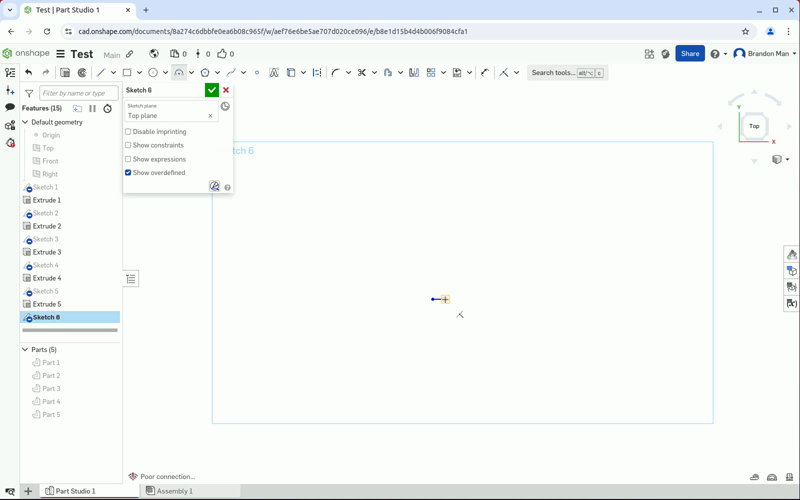
key_down(shift)
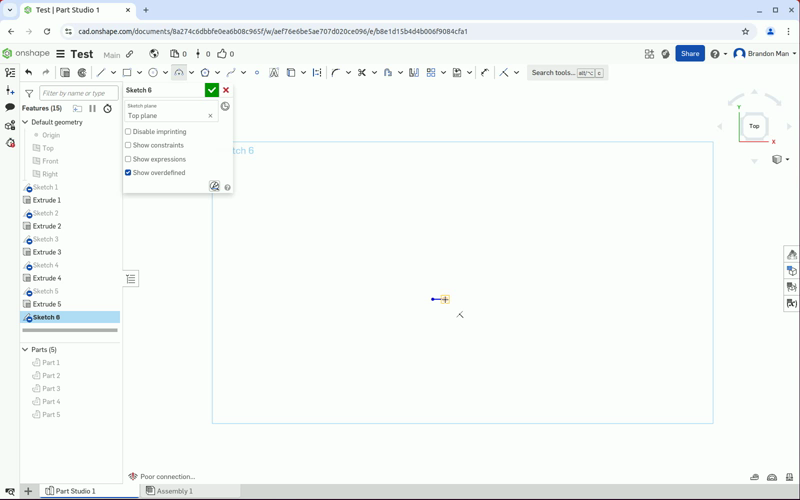
mouse_move(437, 282)
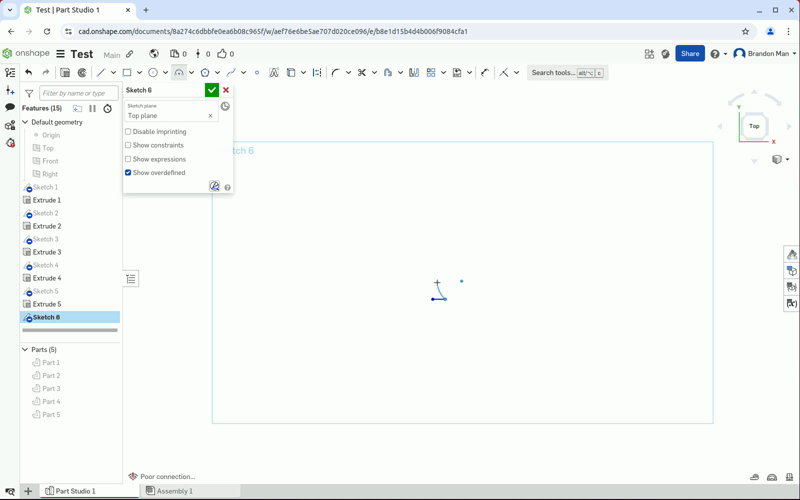
click(437, 282)
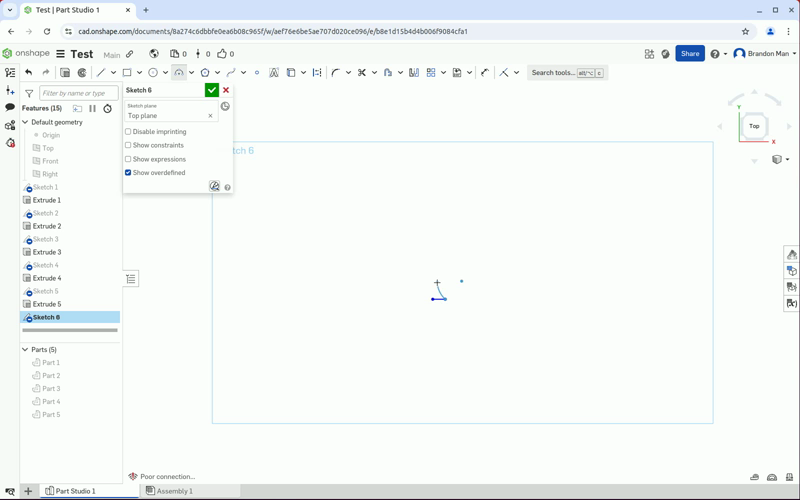
mouse_move(439, 291)
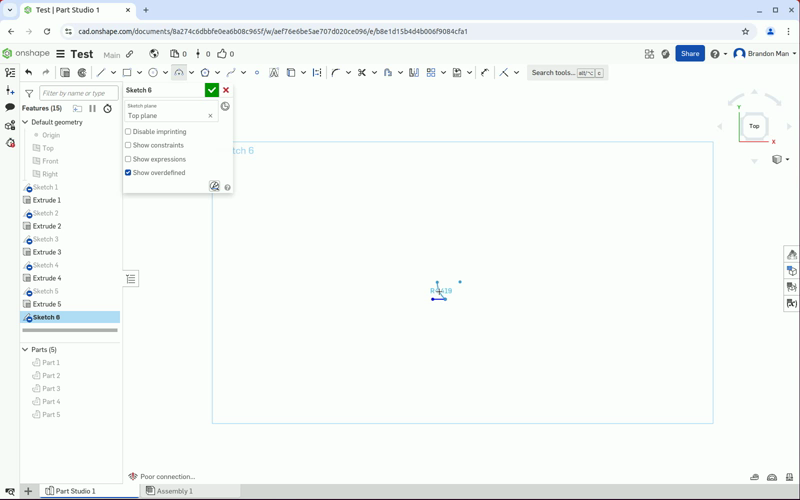
click(439, 291)
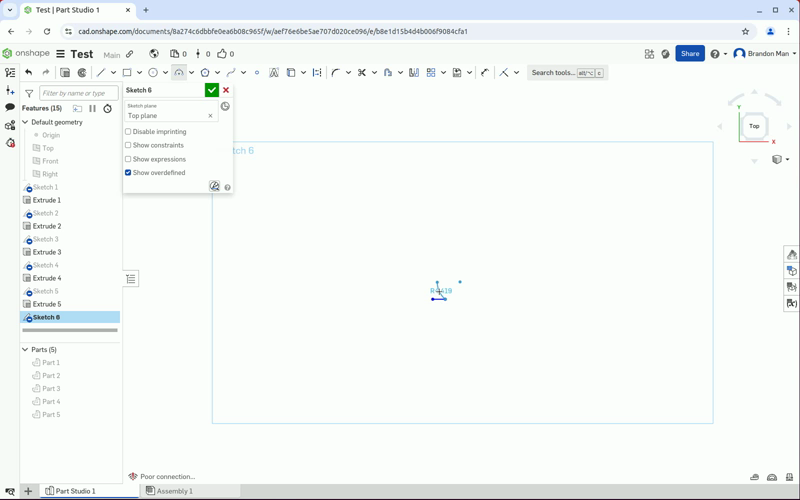
key_up(shift)
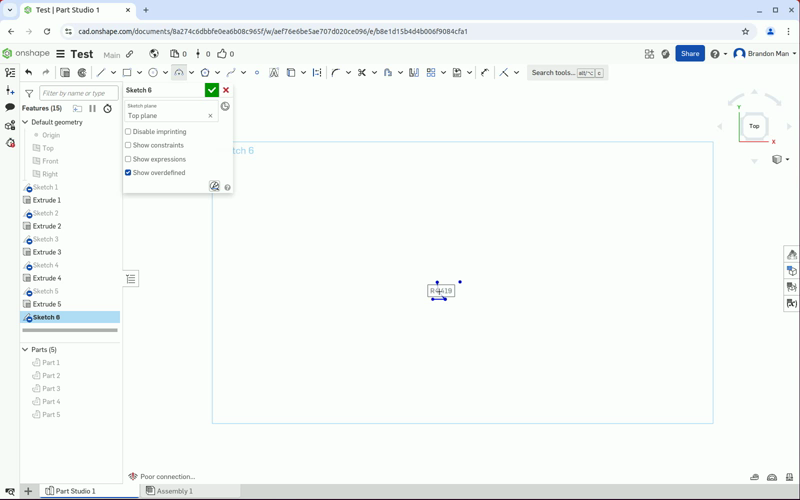
key(esc)
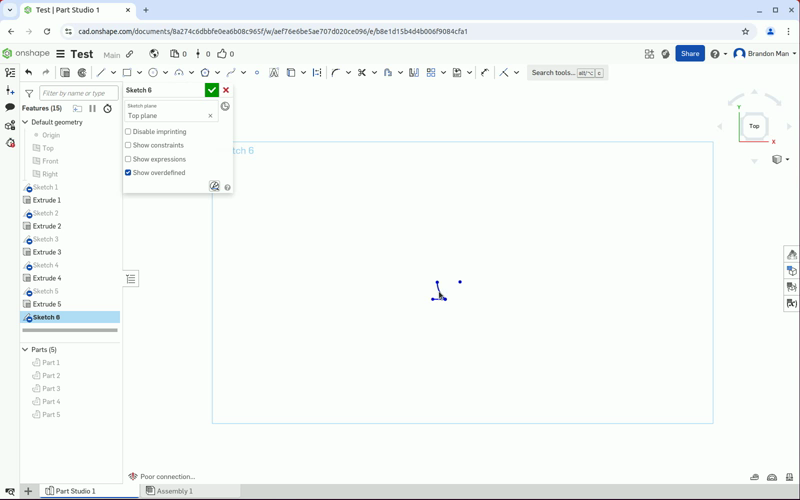
key(l)
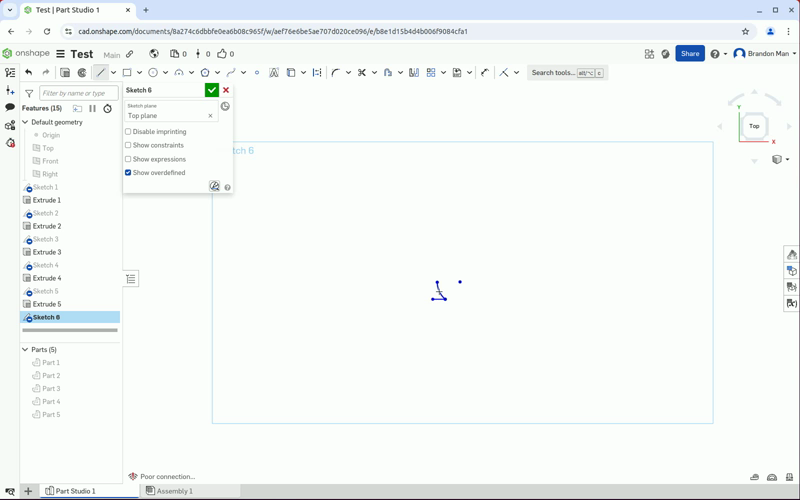
mouse_move(437, 282)
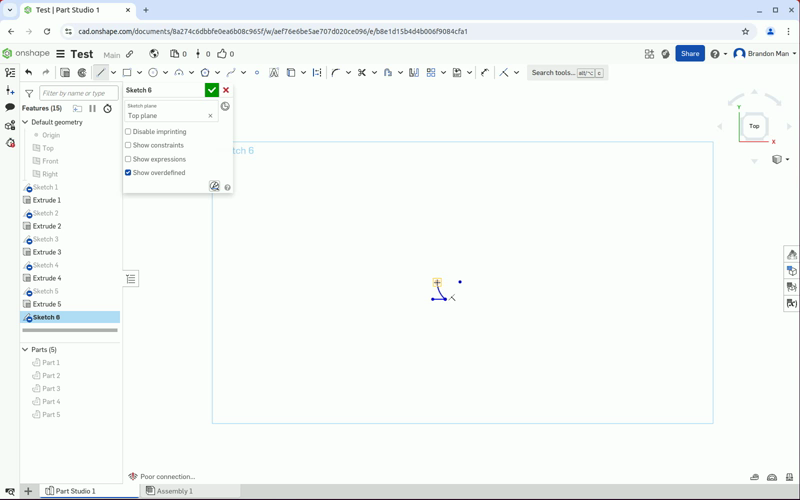
click(437, 282)
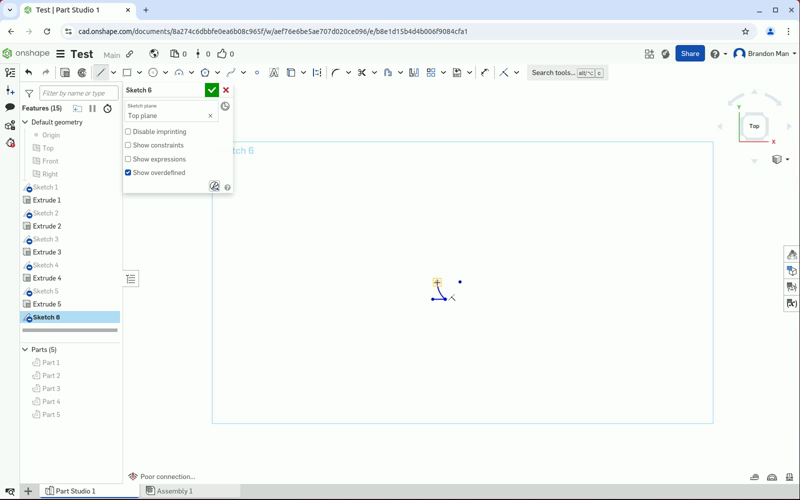
key_down(shift)
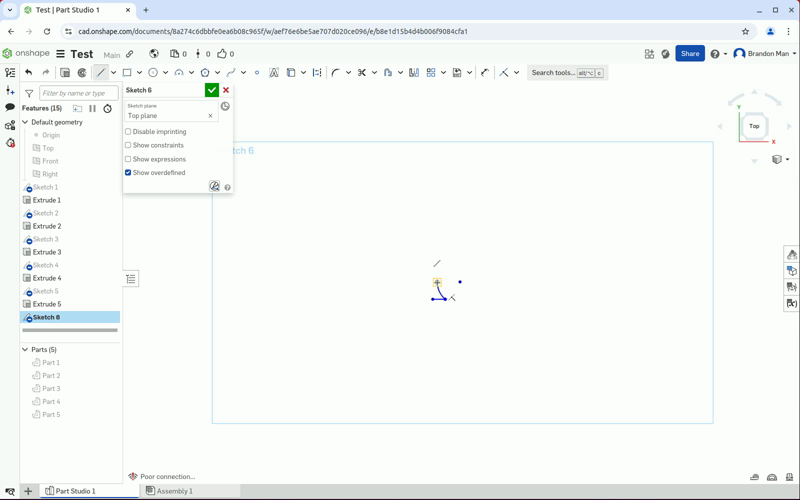
mouse_move(467, 282)
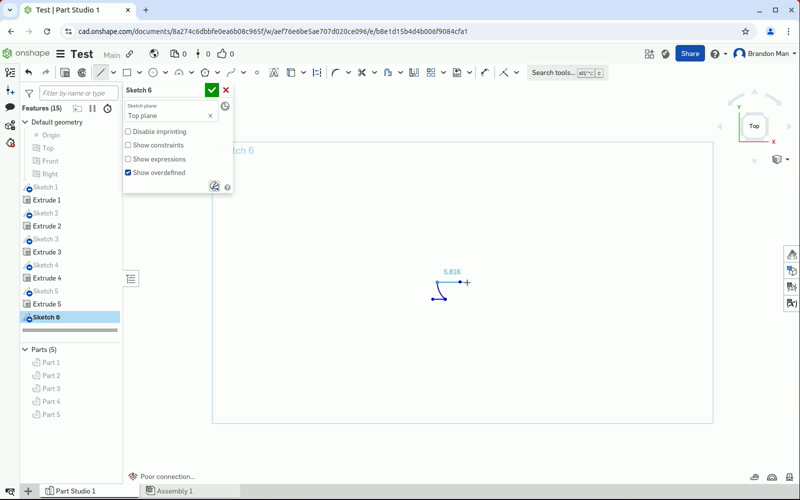
mouse_move(432, 282)
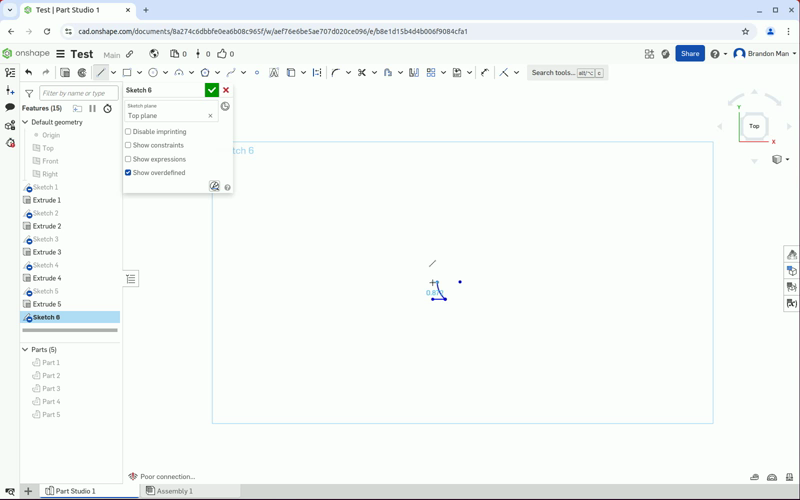
scroll(6)
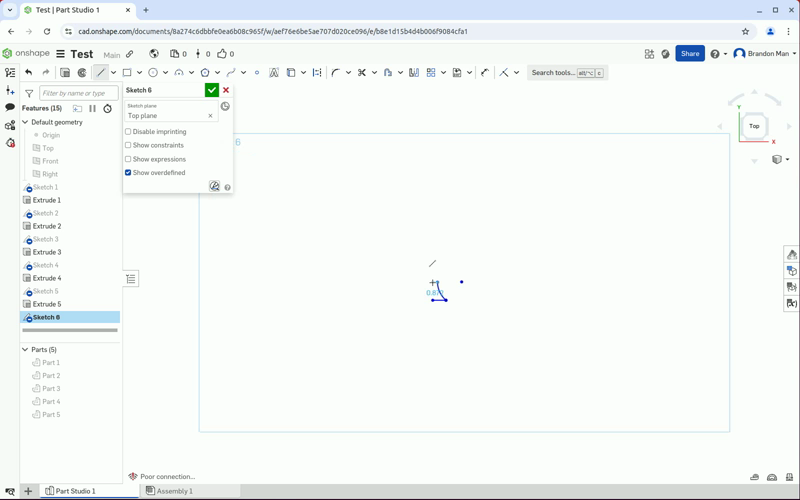
scroll(6)
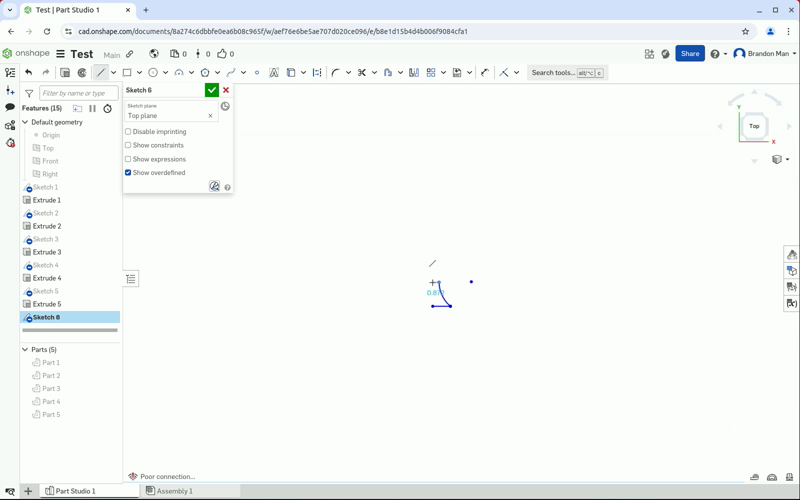
scroll(6)
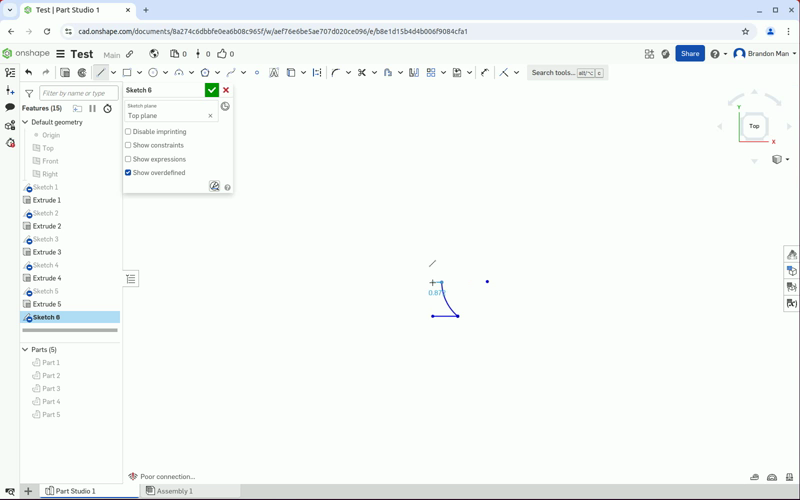
scroll(6)
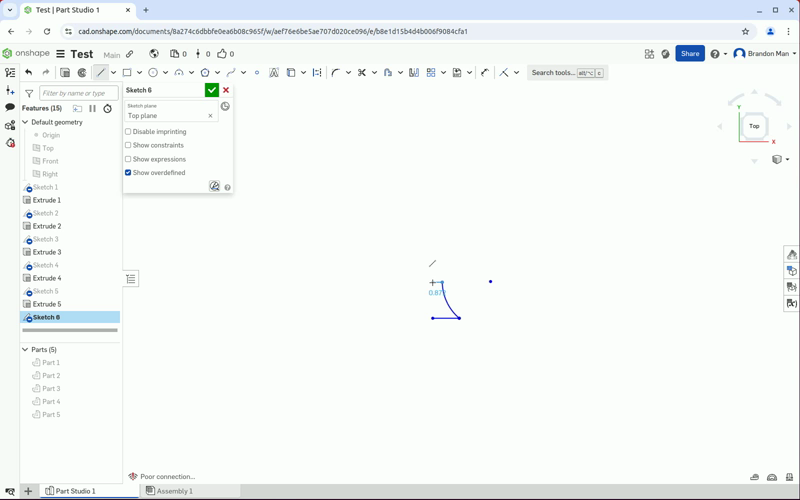
scroll(6)
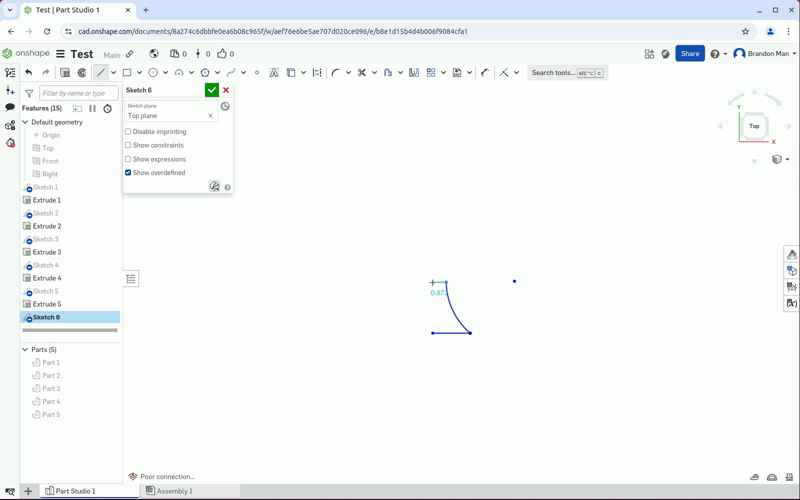
scroll(6)
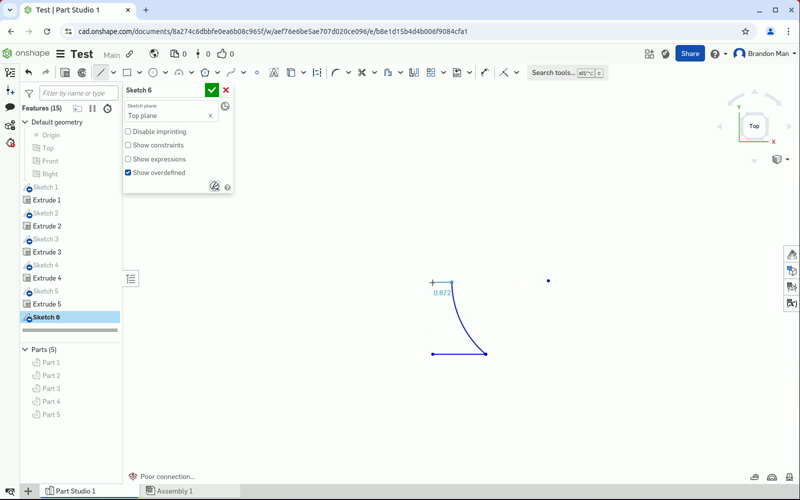
scroll(6)
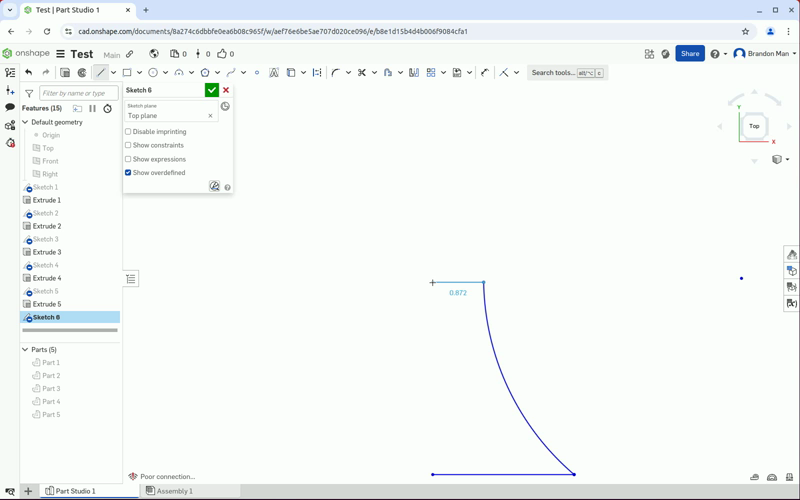
click(432, 282)
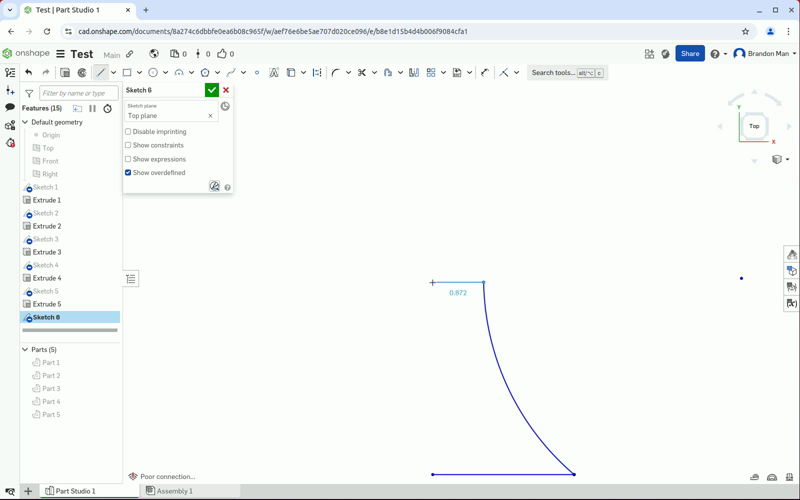
scroll(-6)
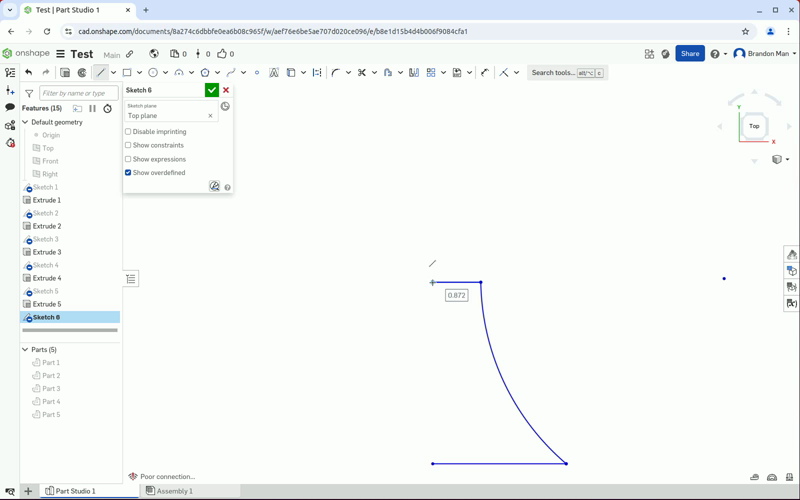
scroll(-6)
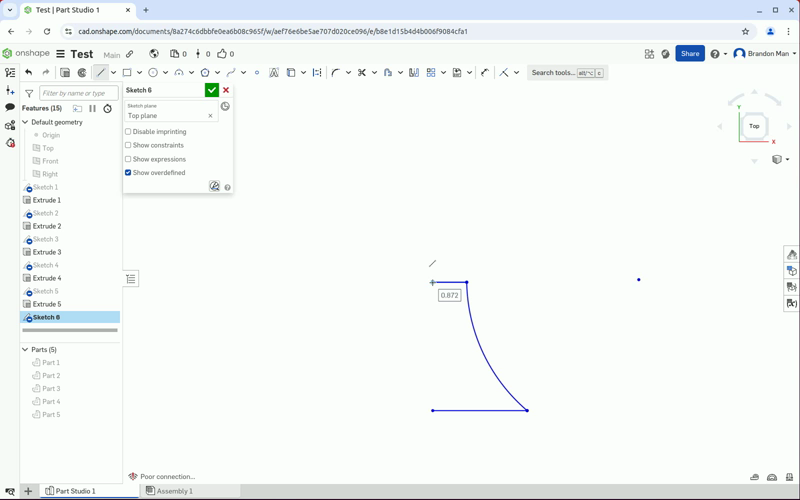
scroll(-6)
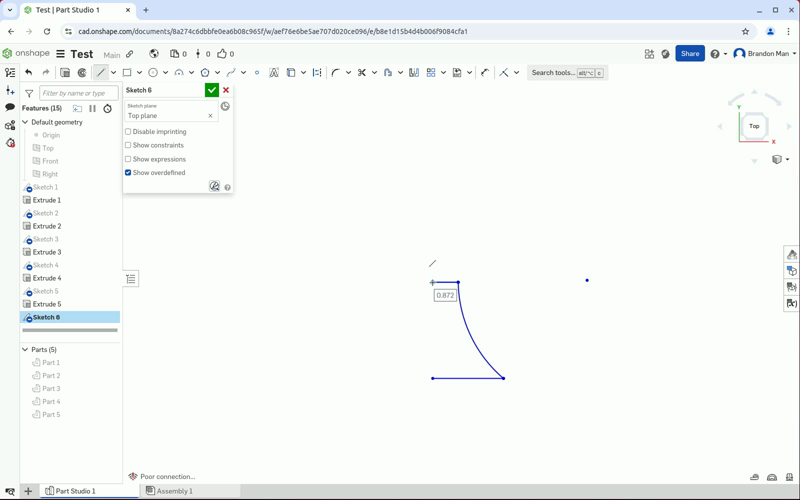
scroll(-6)
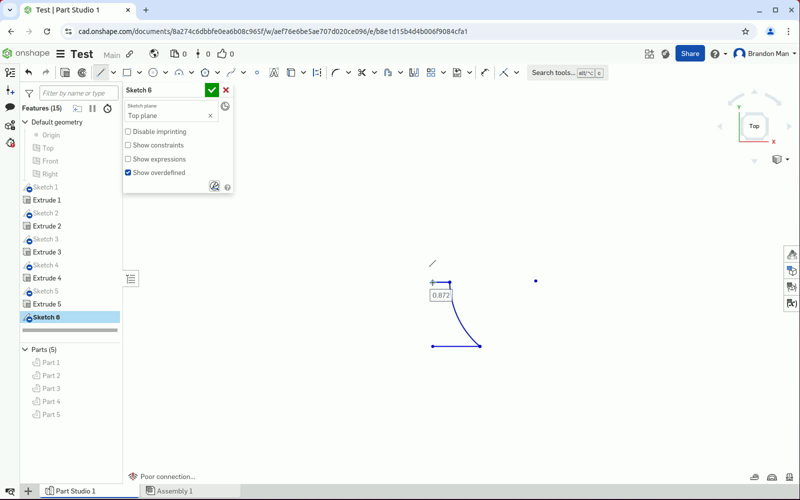
scroll(-6)
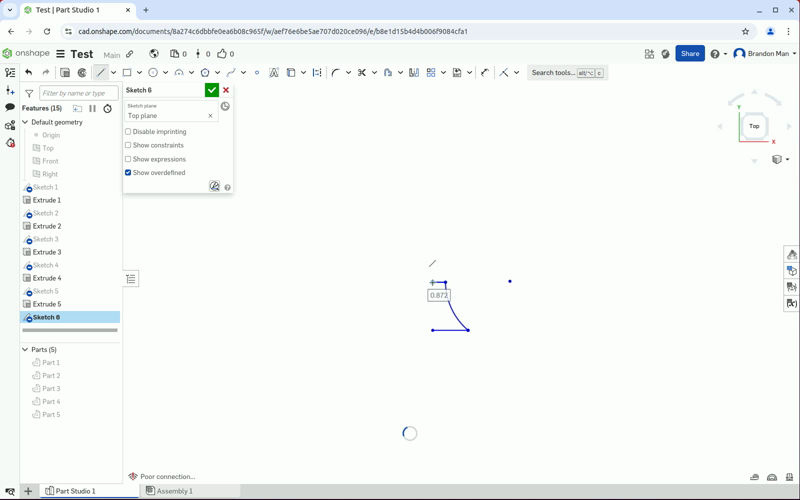
scroll(-6)
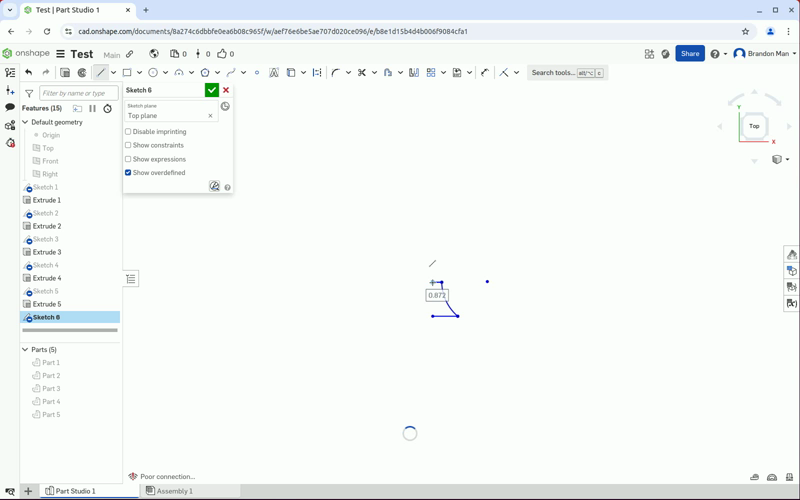
scroll(-6)
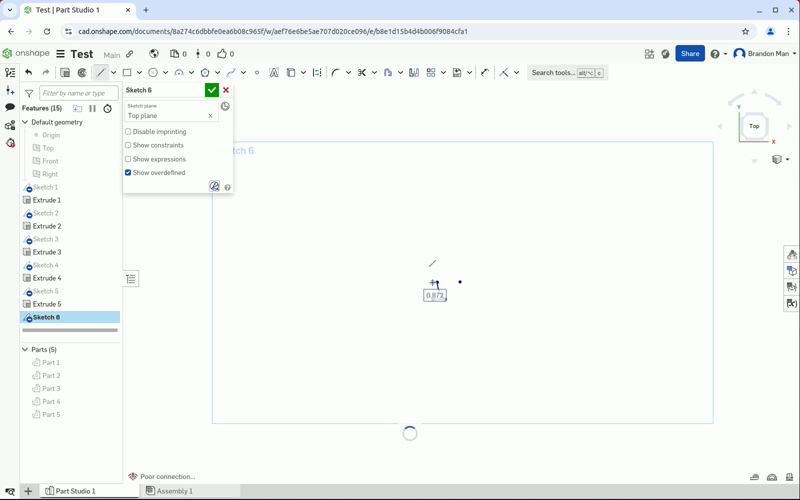
key_up(shift)
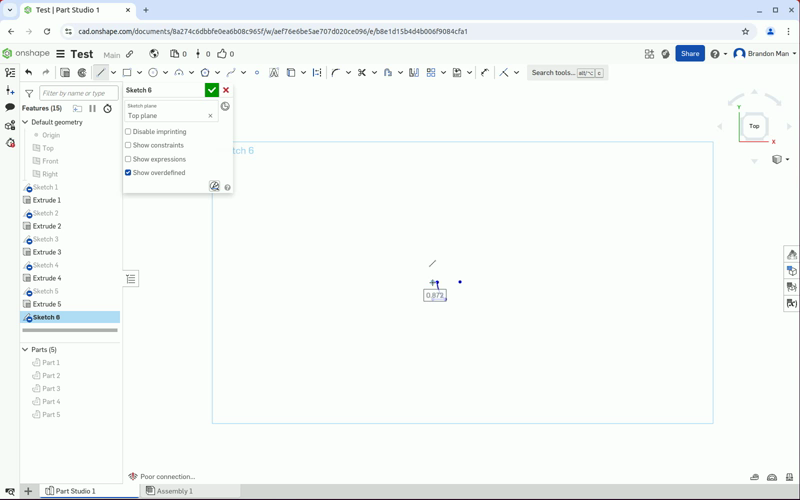
mouse_move(462, 282)
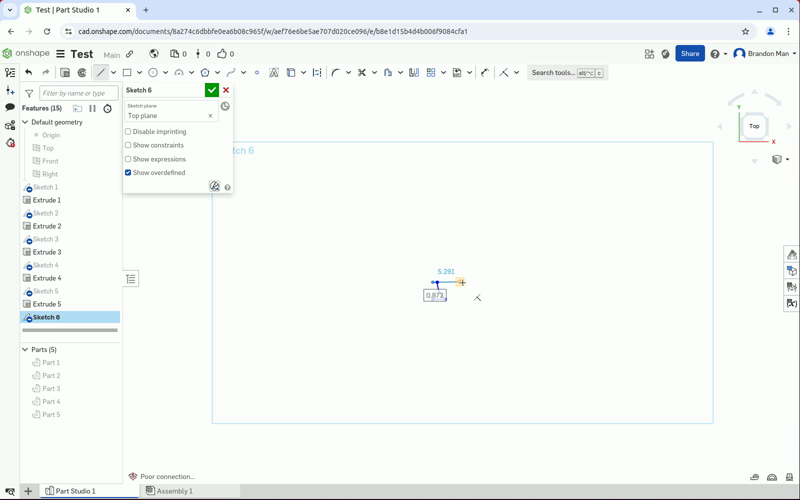
key_down(shift)
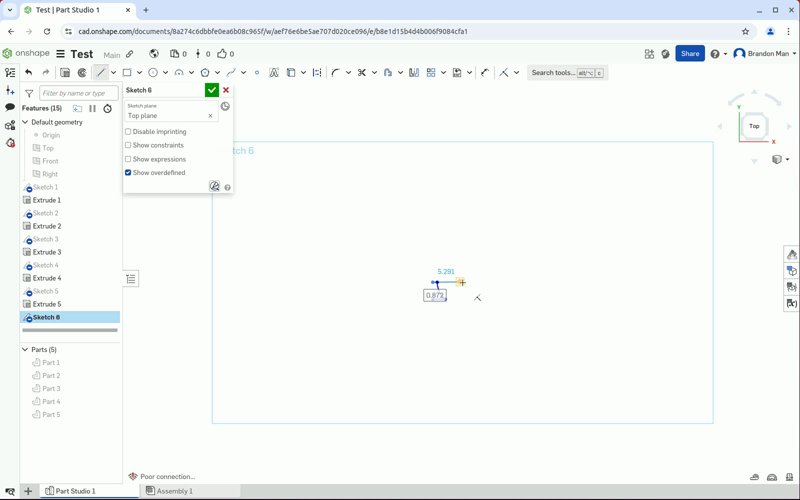
mouse_move(432, 299)
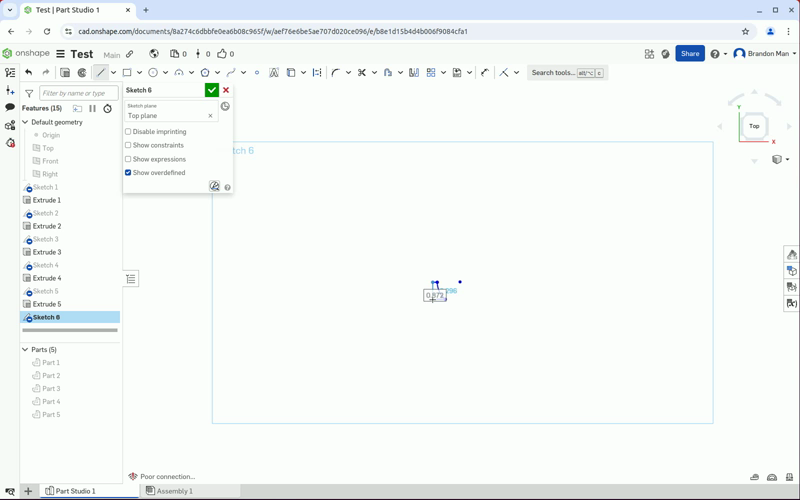
key_up(shift)
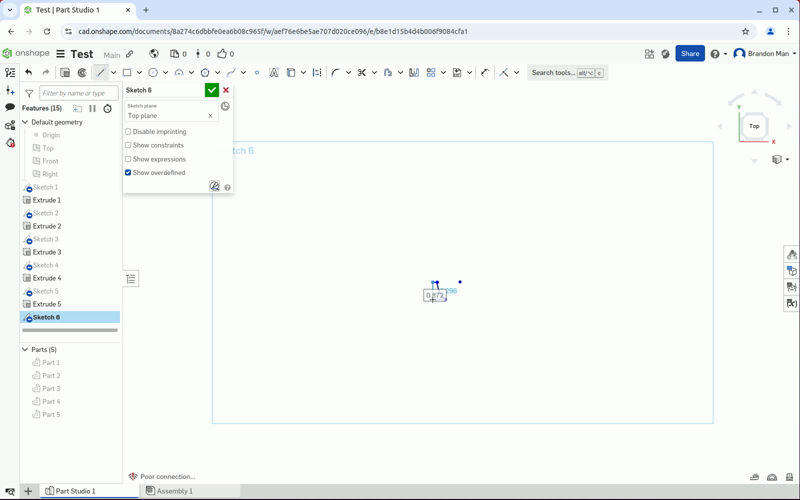
click(432, 299)
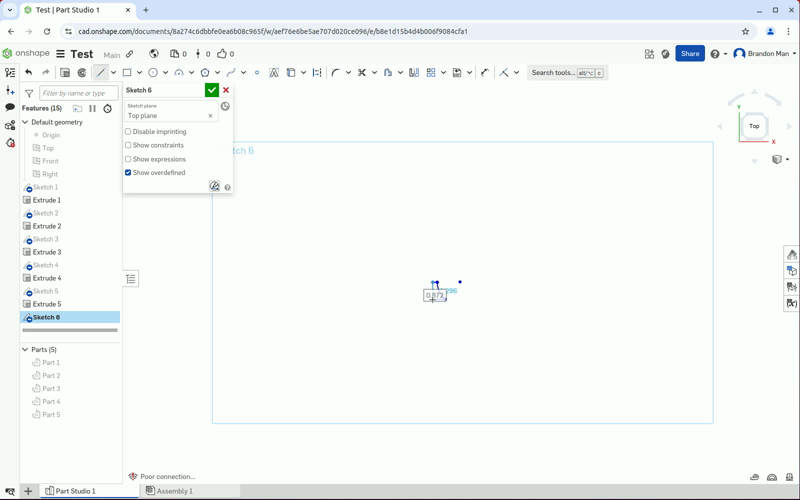
key(esc)
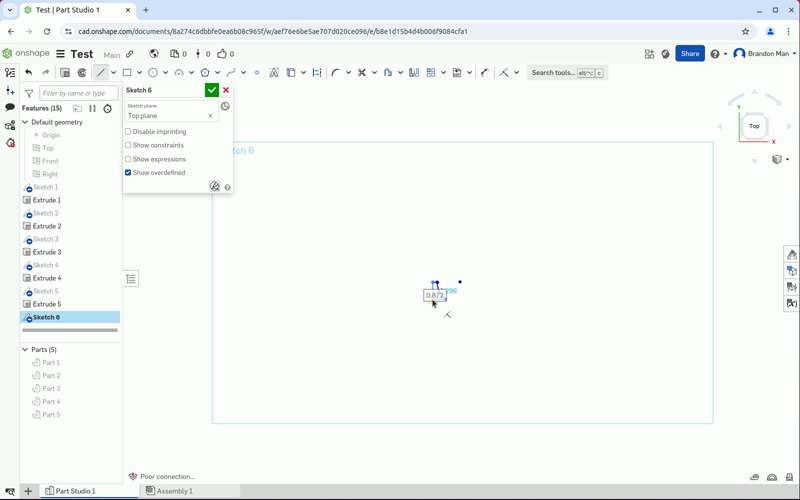
mouse_move(434, 293)
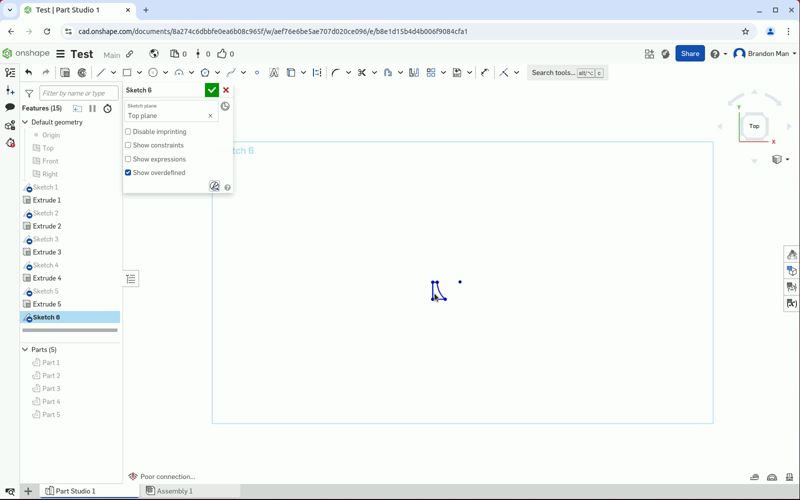
scroll(6)
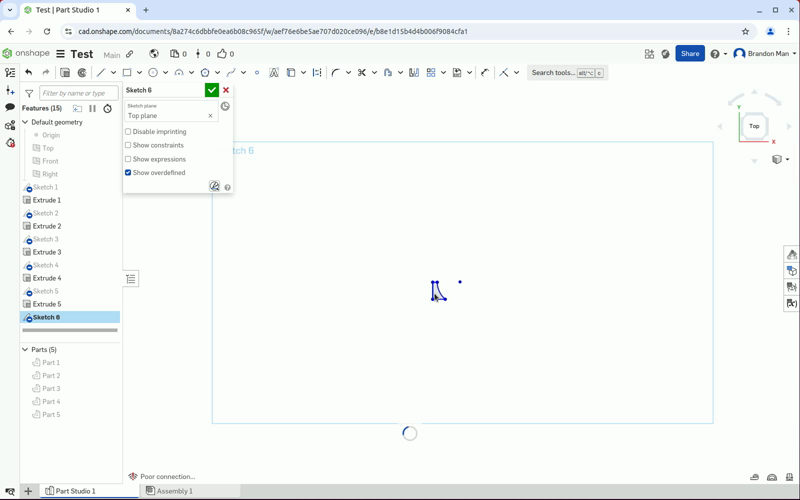
scroll(6)
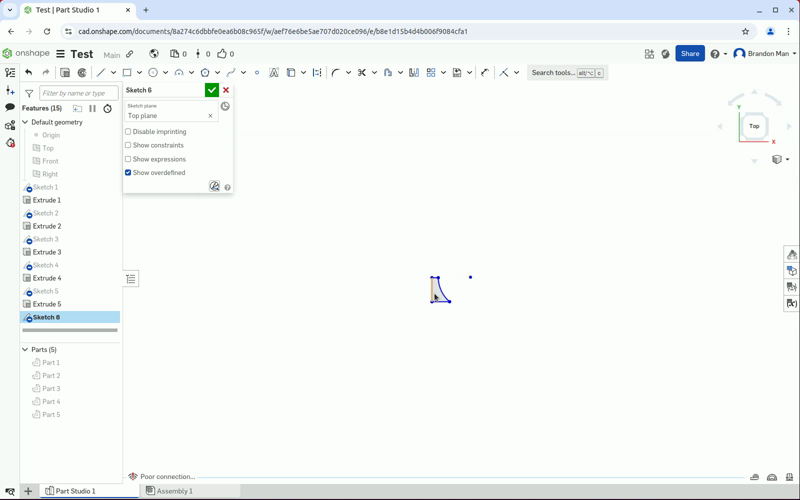
scroll(6)
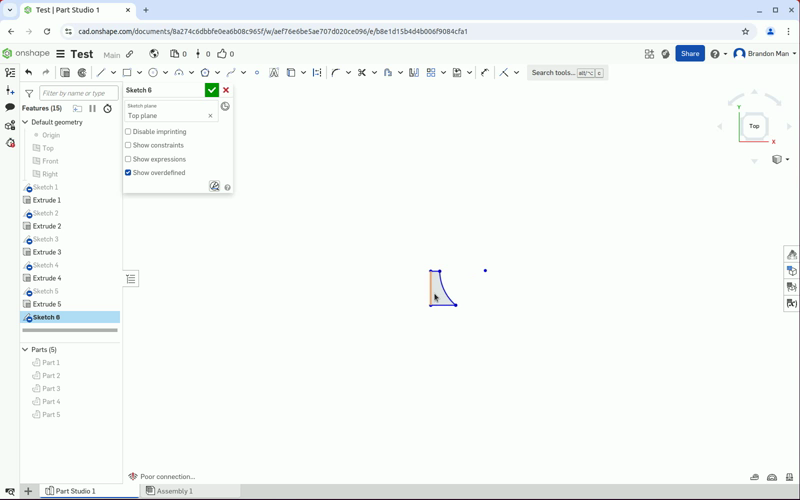
scroll(6)
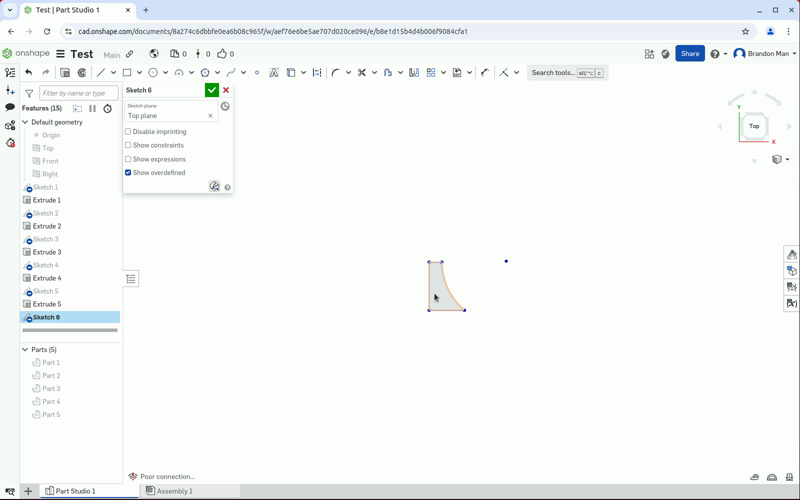
scroll(6)
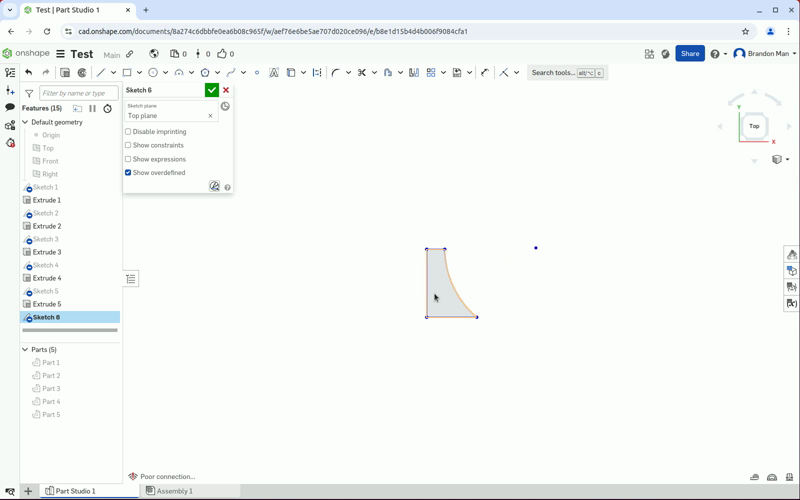
scroll(6)
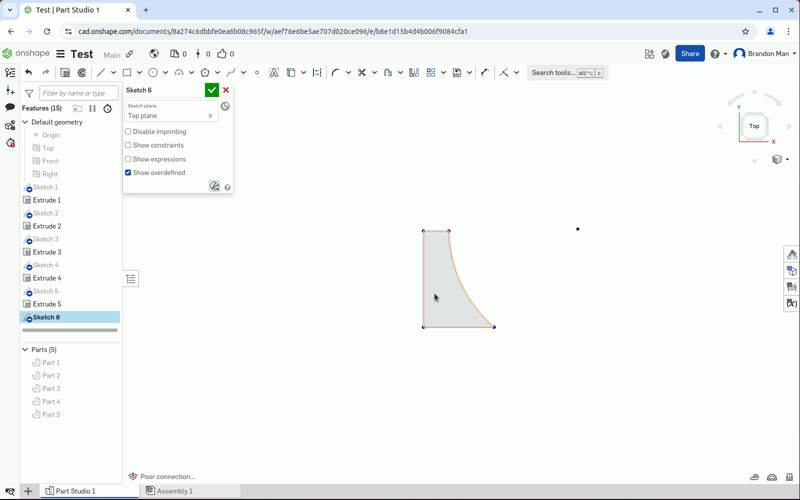
scroll(6)
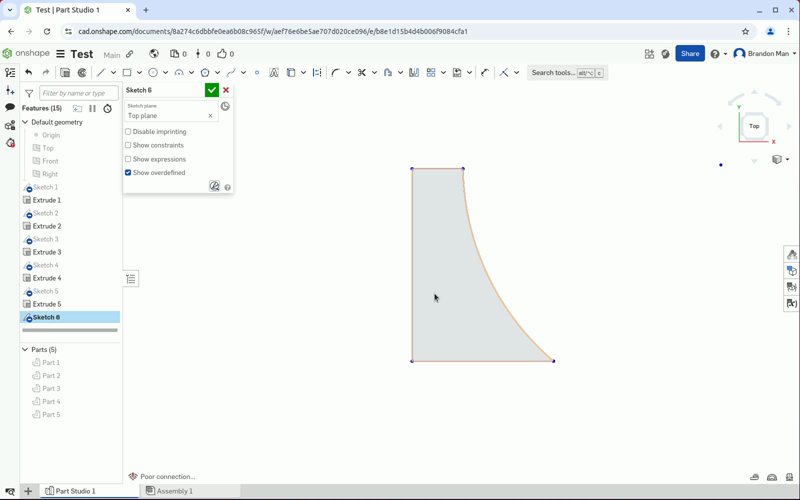
click(434, 293)
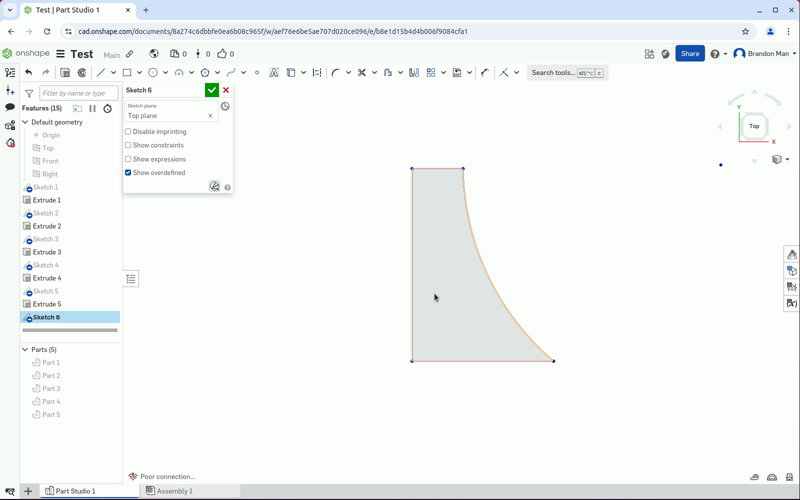
scroll(-6)
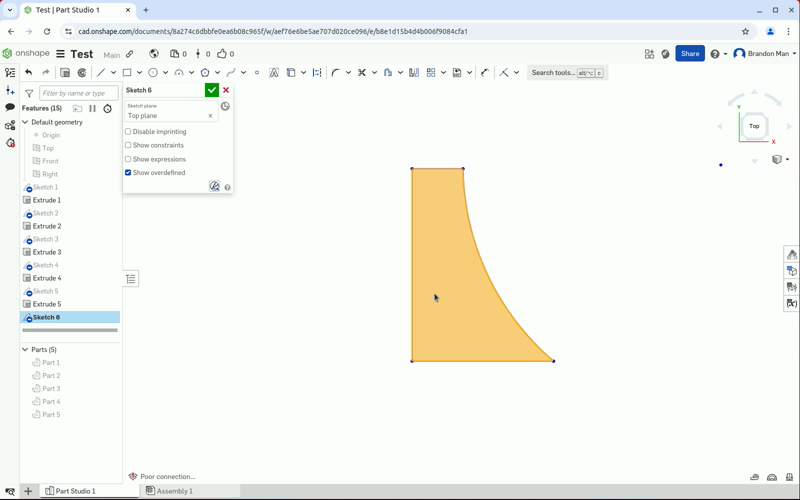
scroll(-6)
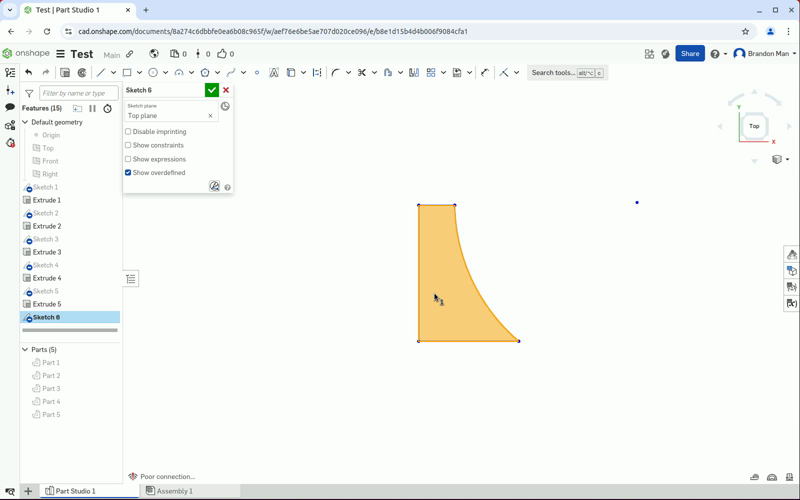
scroll(-6)
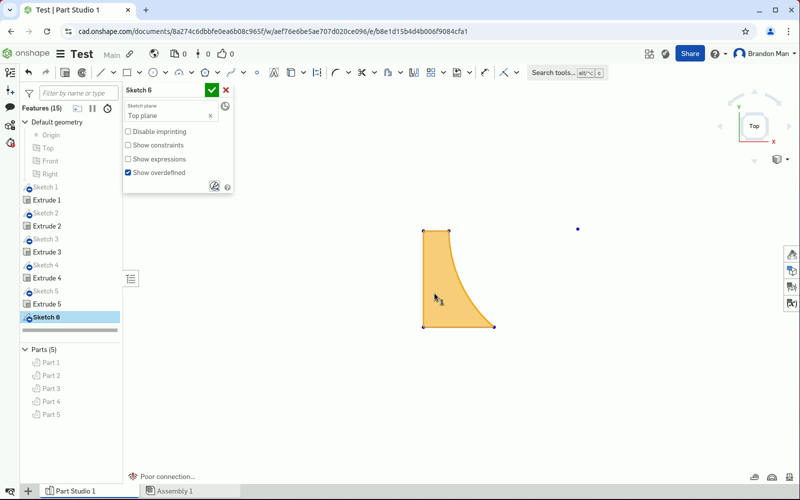
scroll(-6)
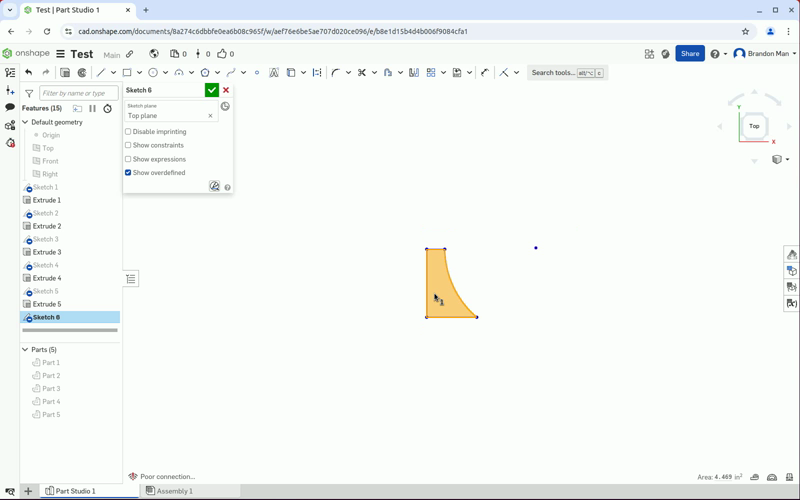
scroll(-6)
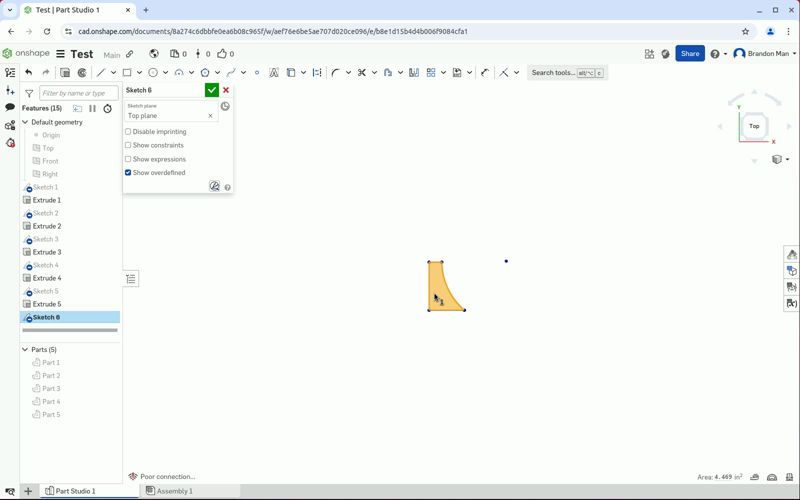
scroll(-6)
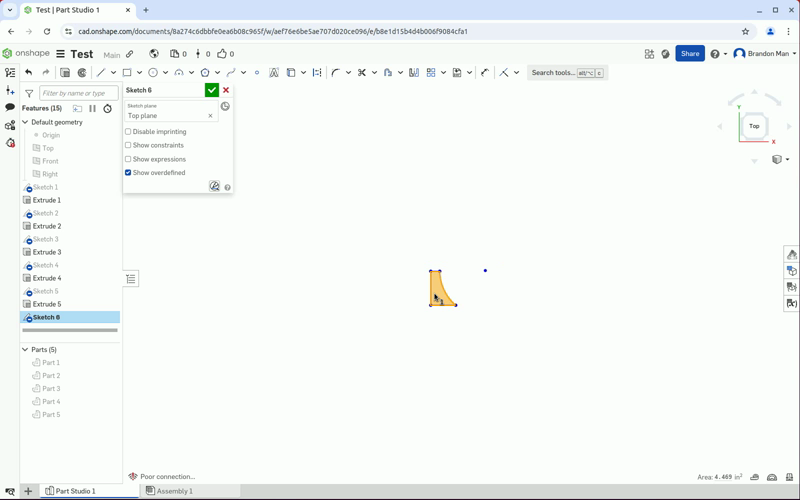
scroll(-6)
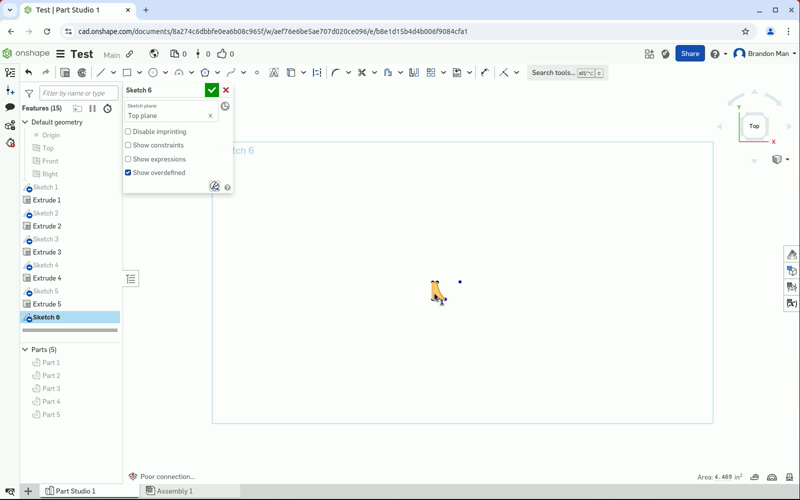
mouse_move(73, 352)
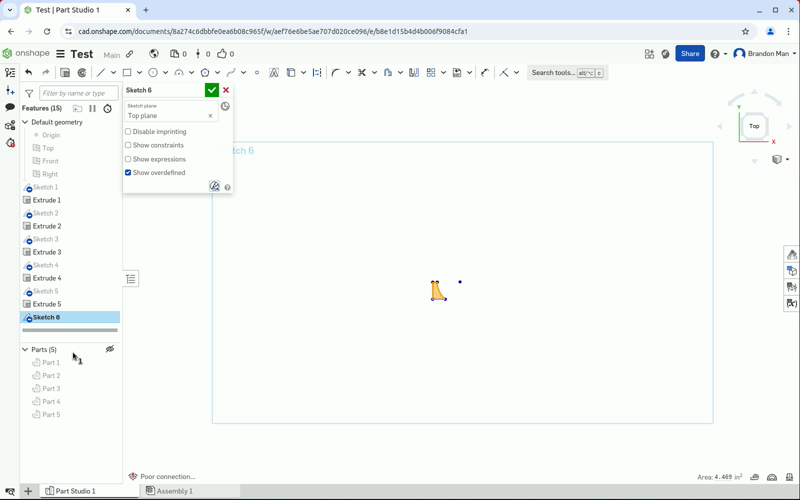
key(shift+y)
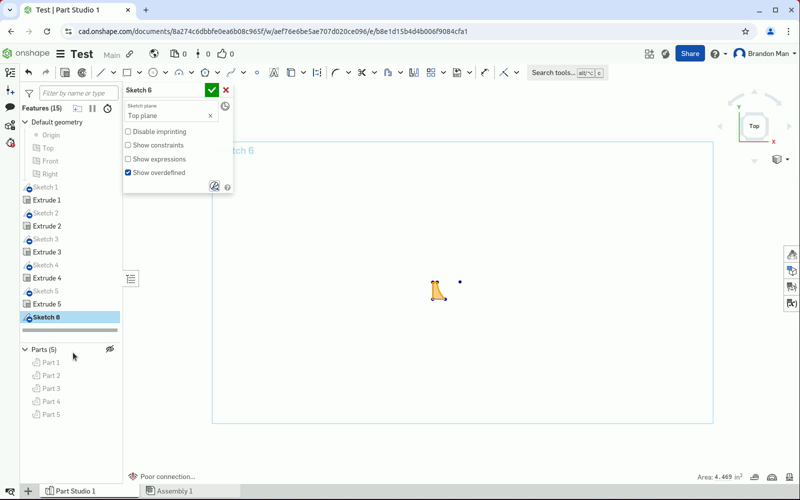
key(shift+e)
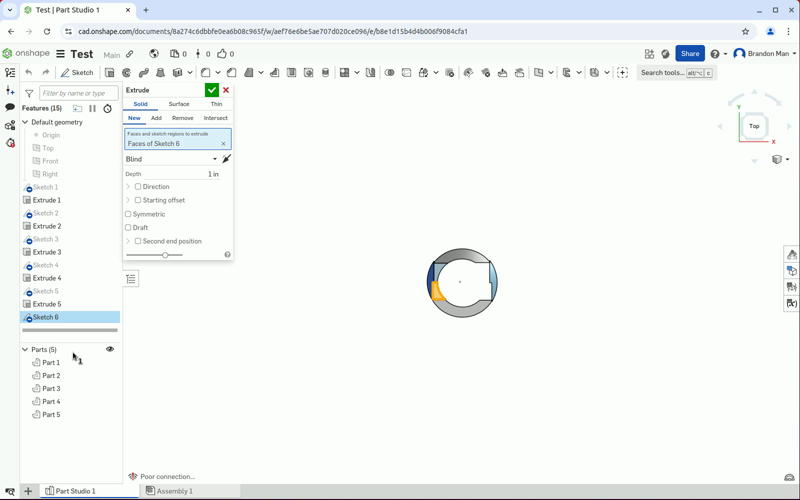
mouse_move(143, 106)
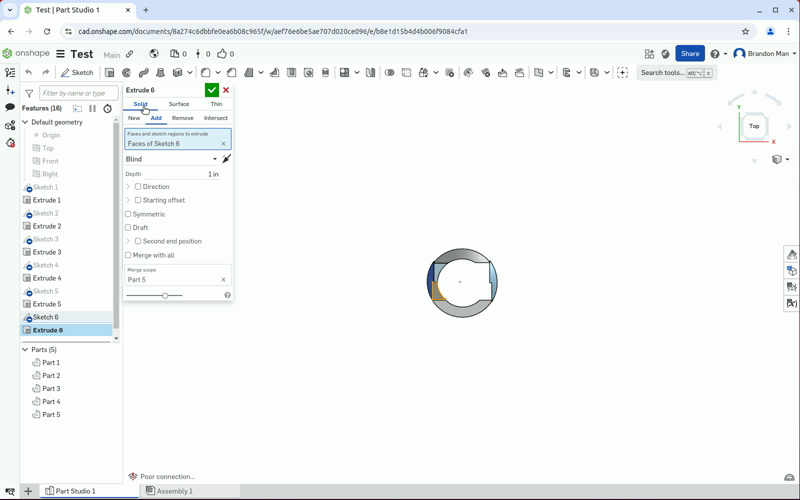
click(143, 106)
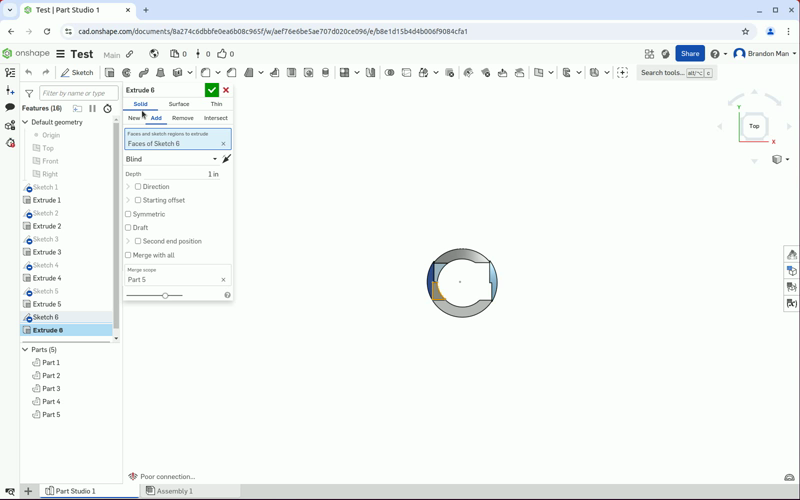
mouse_move(137, 120)
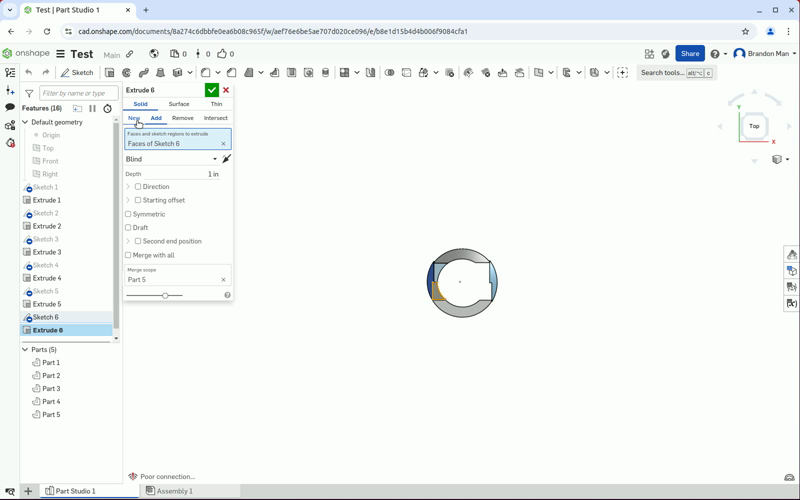
click(137, 120)
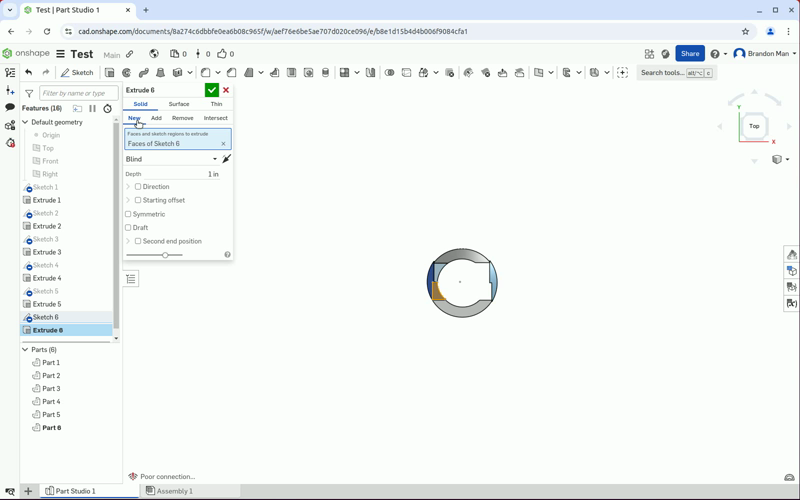
key(tab, 4)
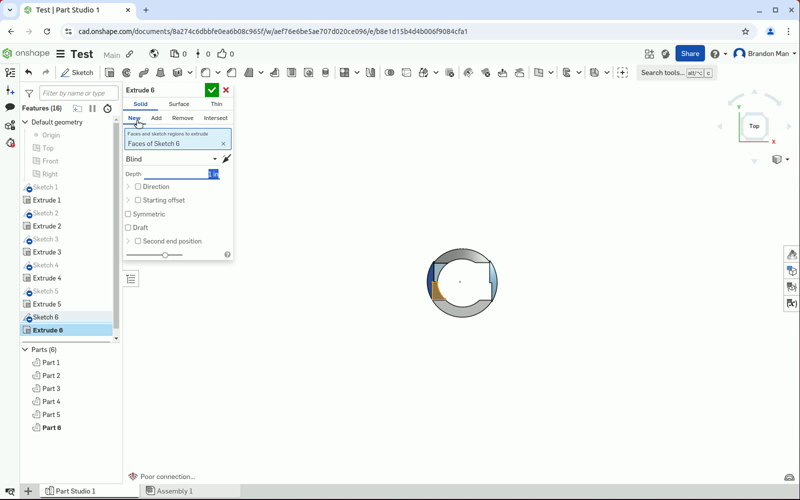
text(5.777)
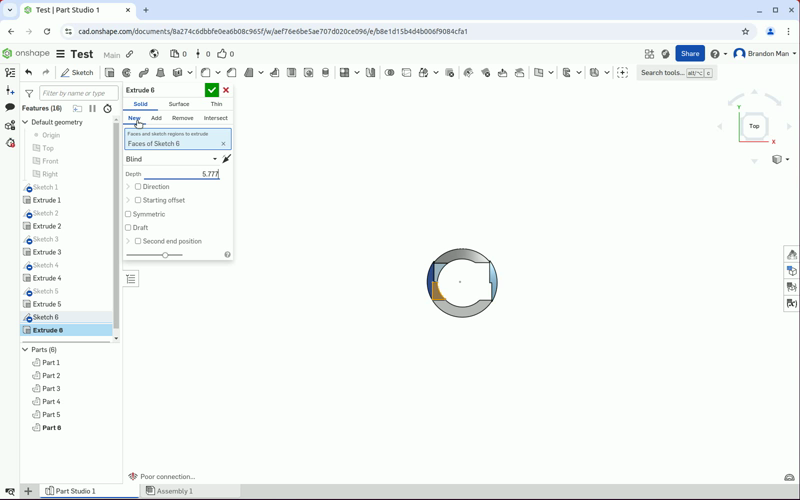
key(enter)
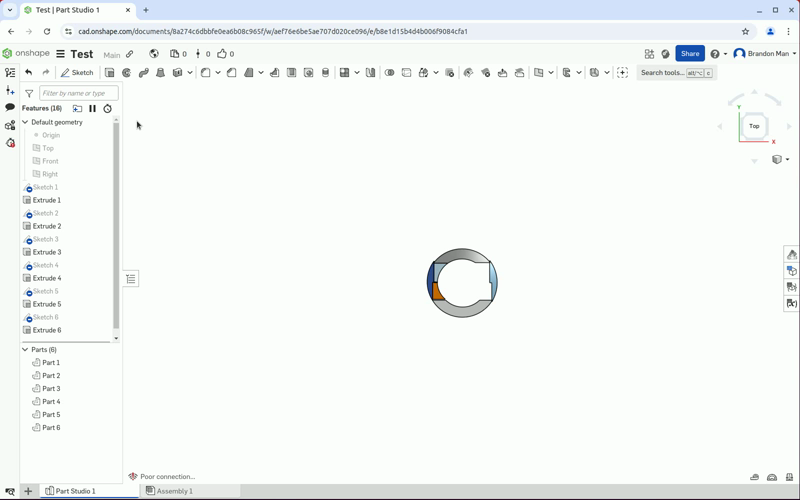
key(shift+h)
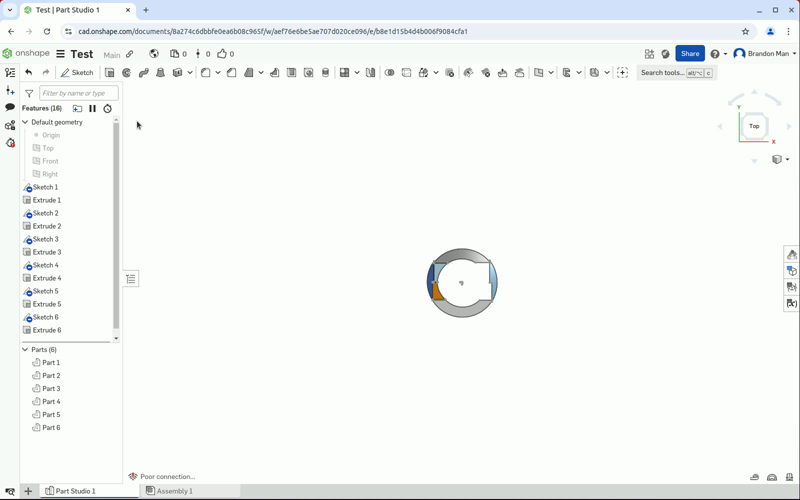
key(shift+h)
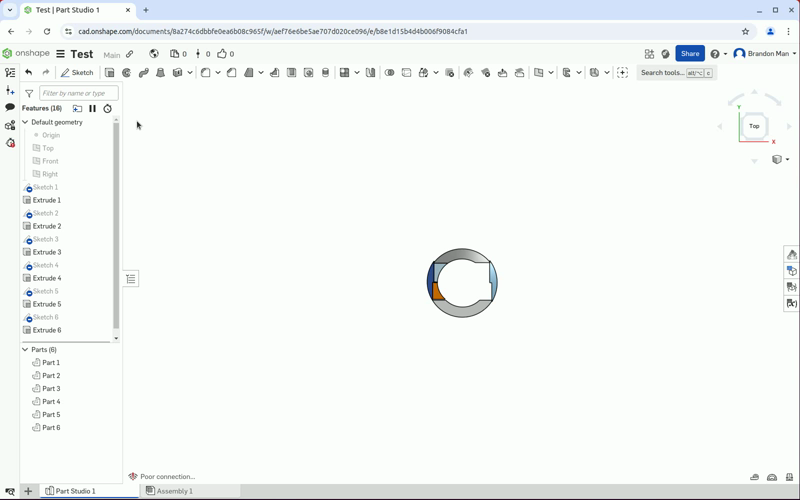
mouse_move(69, 189)
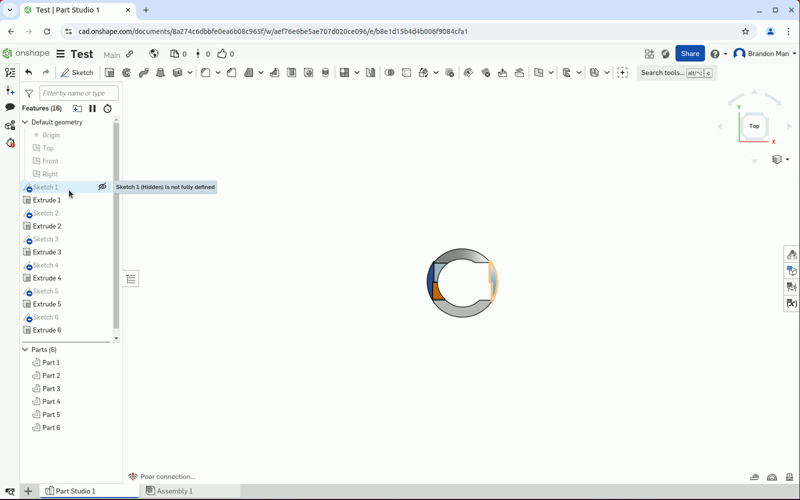
click(69, 189)
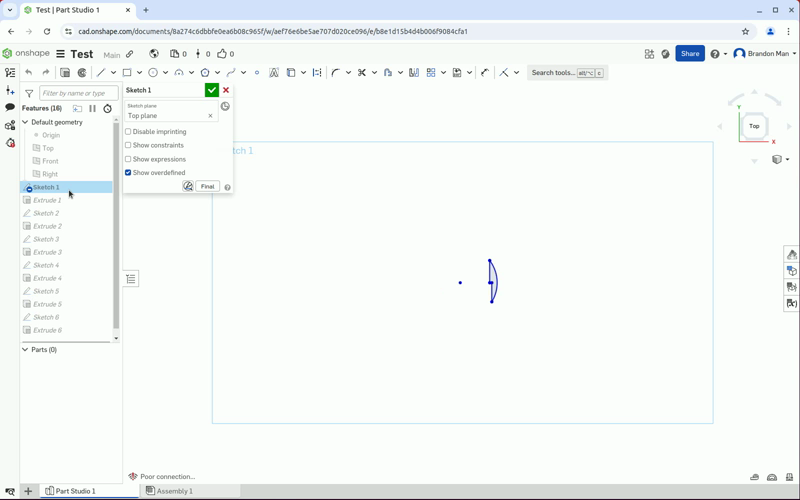
mouse_move(229, 92)
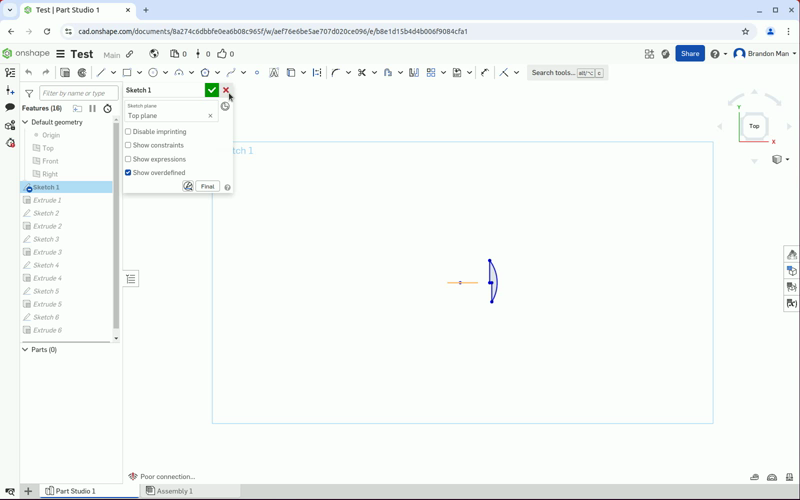
click(229, 92)
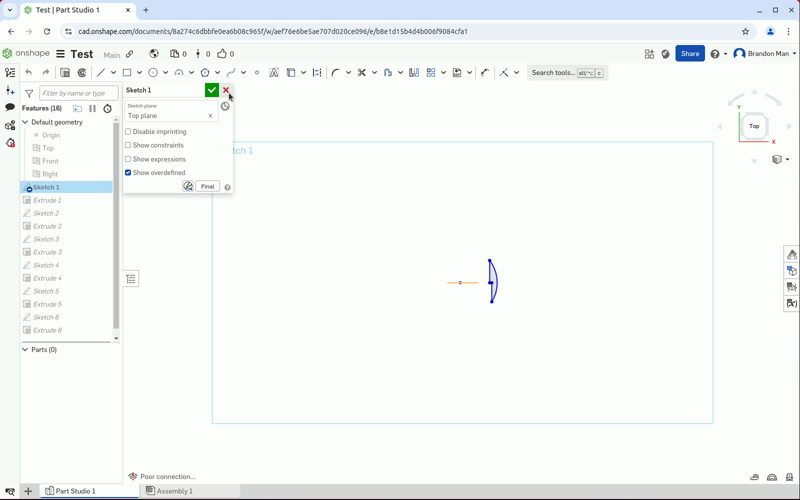
key(shift+s)
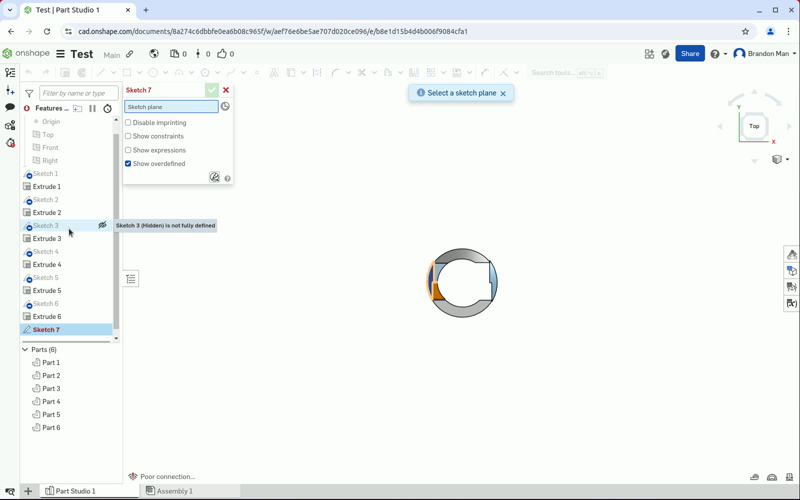
scroll(3)
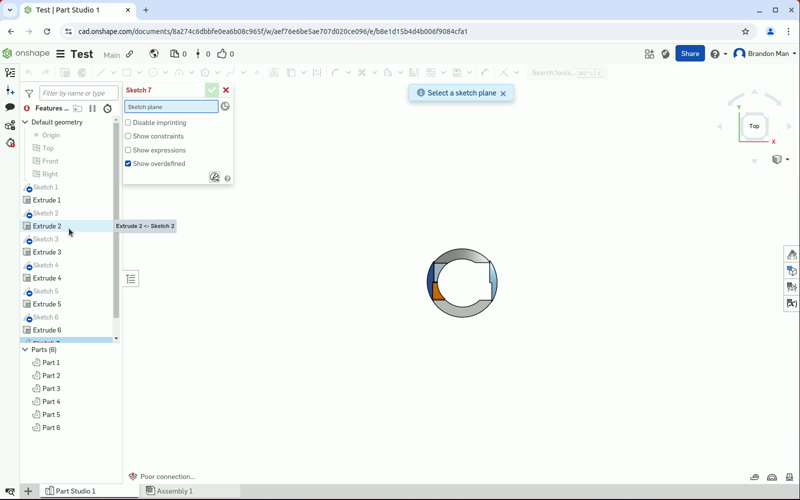
mouse_move(69, 150)
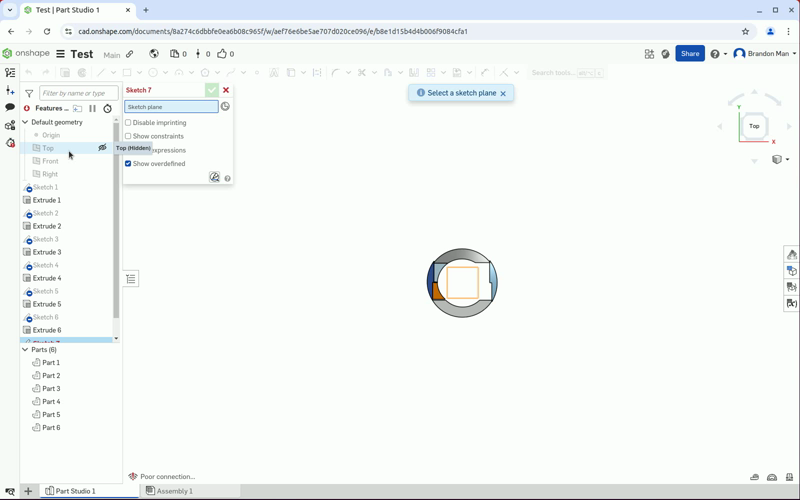
click(69, 150)
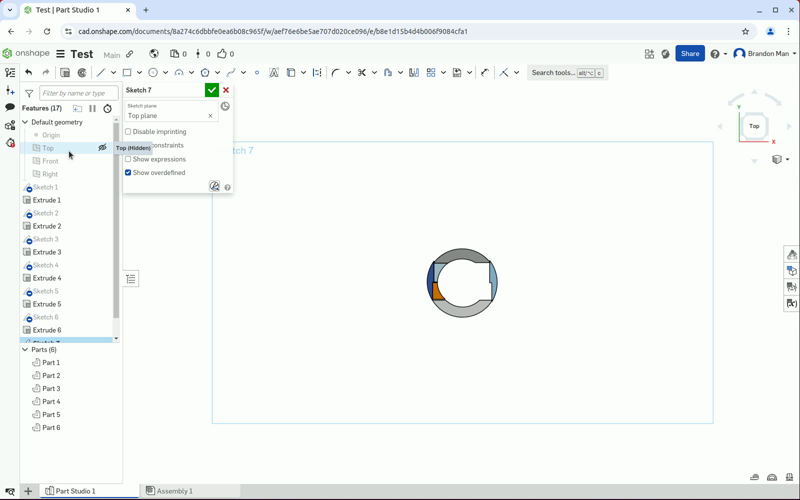
mouse_move(73, 352)
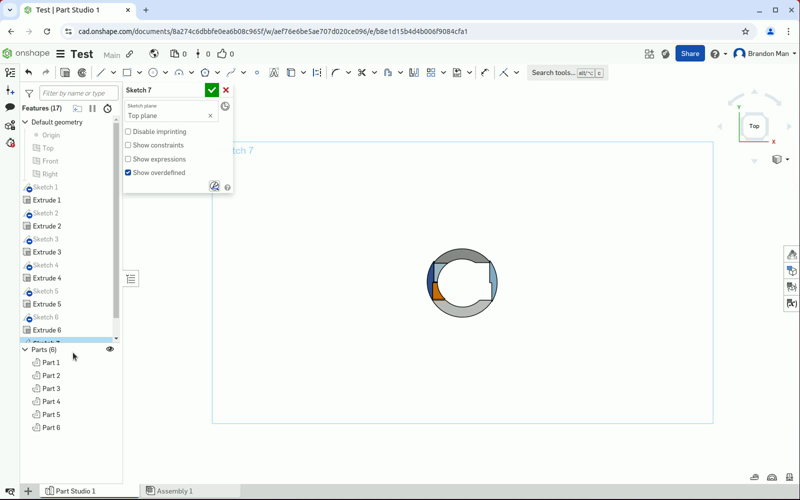
key(y)
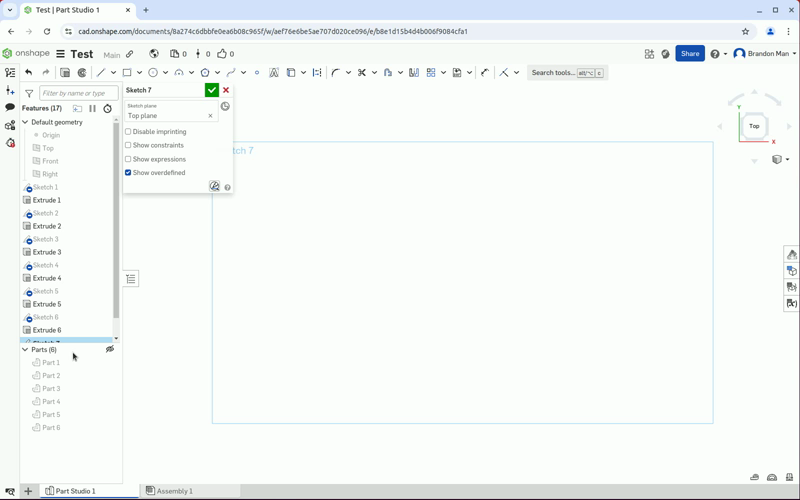
key(a)
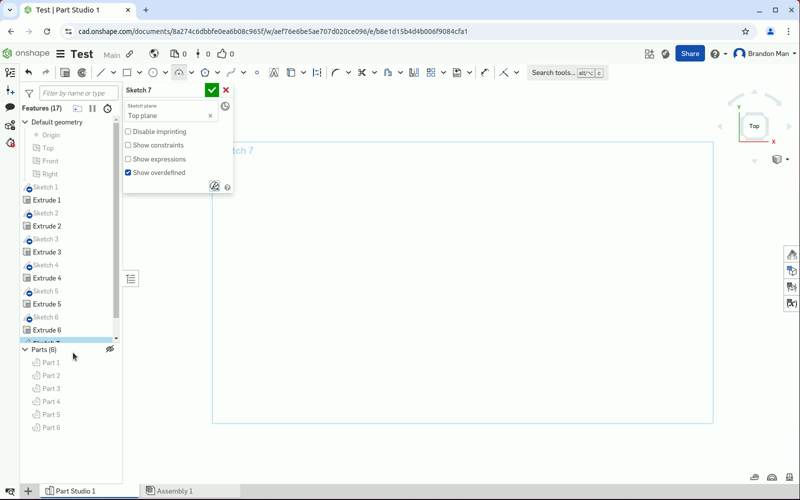
key_down(shift)
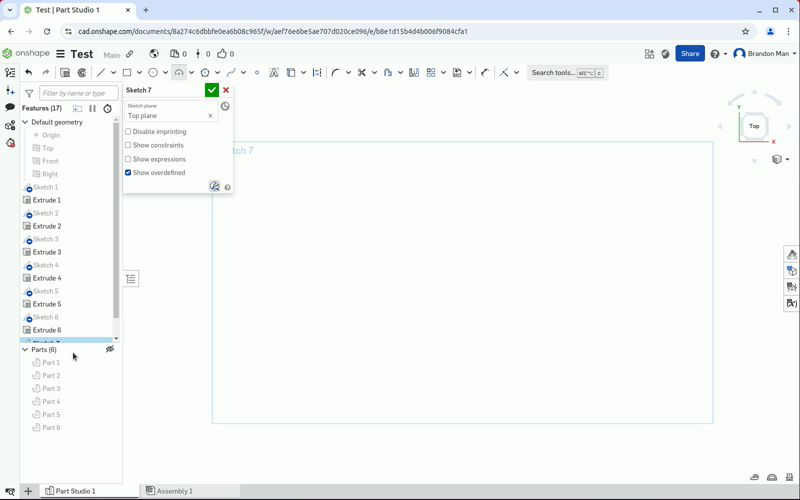
mouse_move(472, 262)
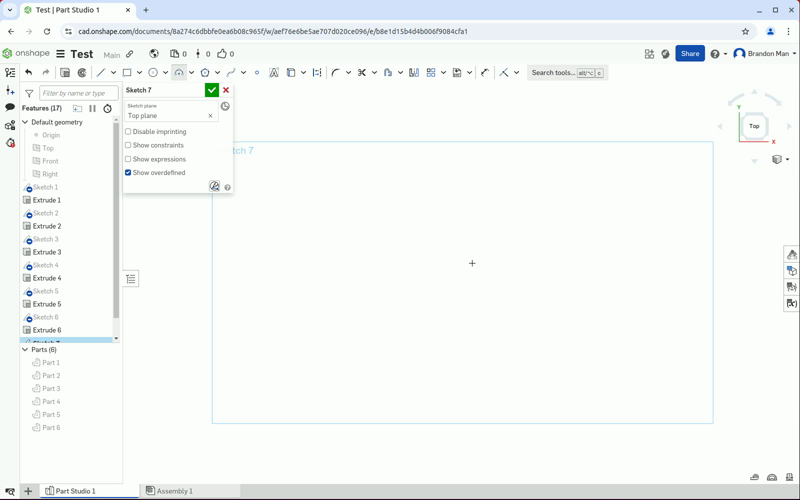
click(472, 262)
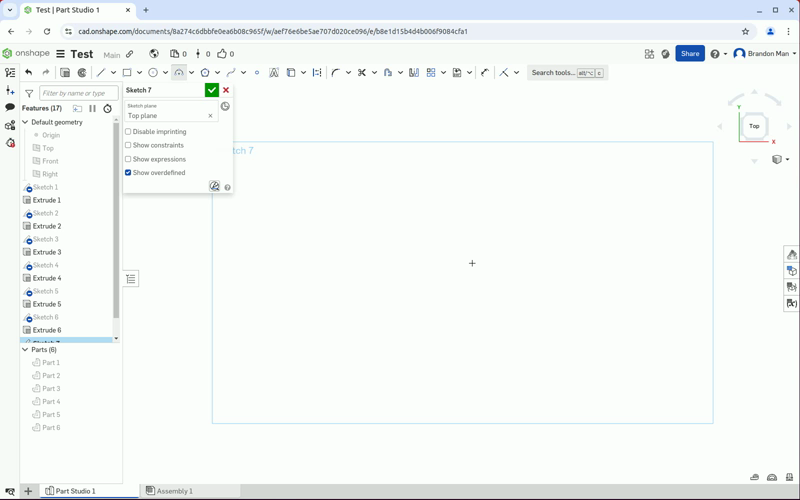
key_up(shift)
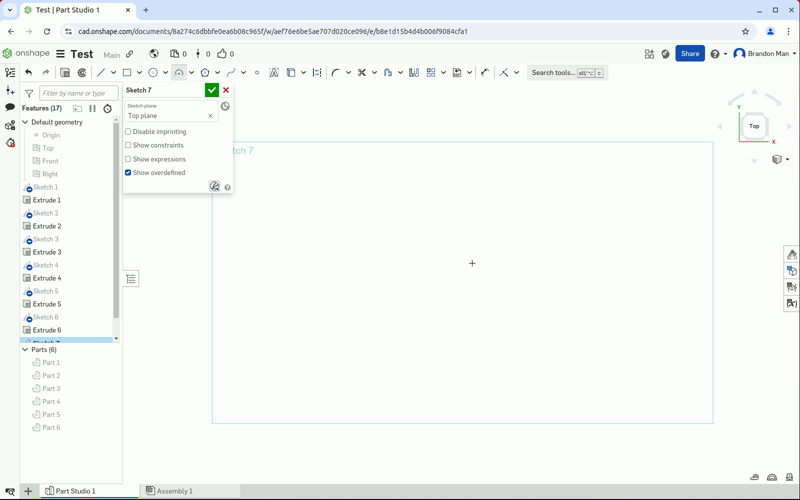
key_down(shift)
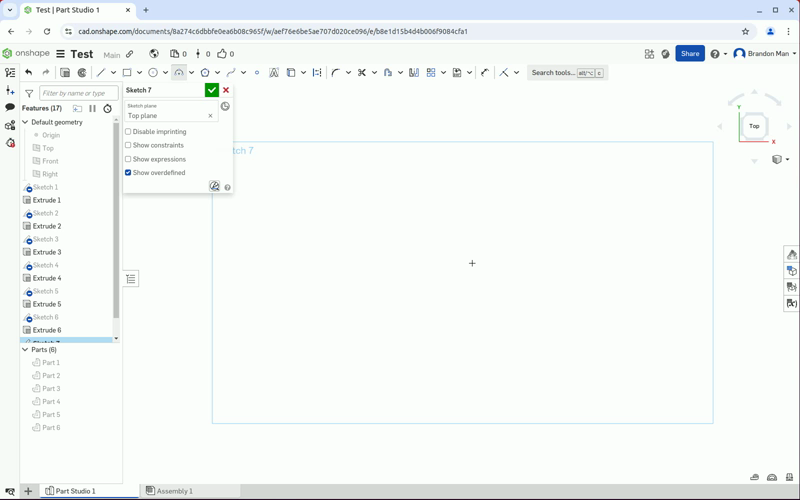
mouse_move(484, 283)
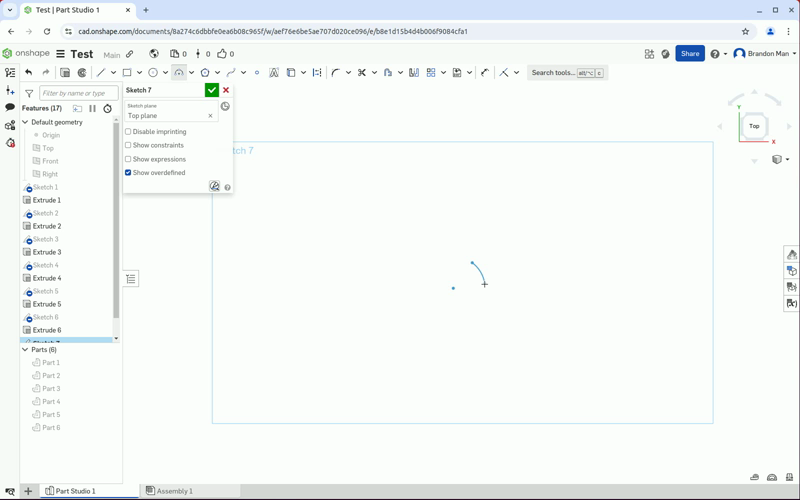
click(484, 283)
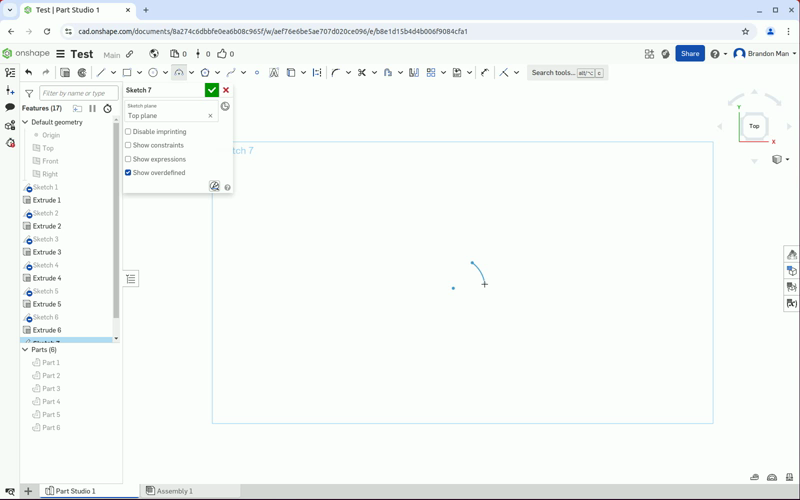
mouse_move(481, 271)
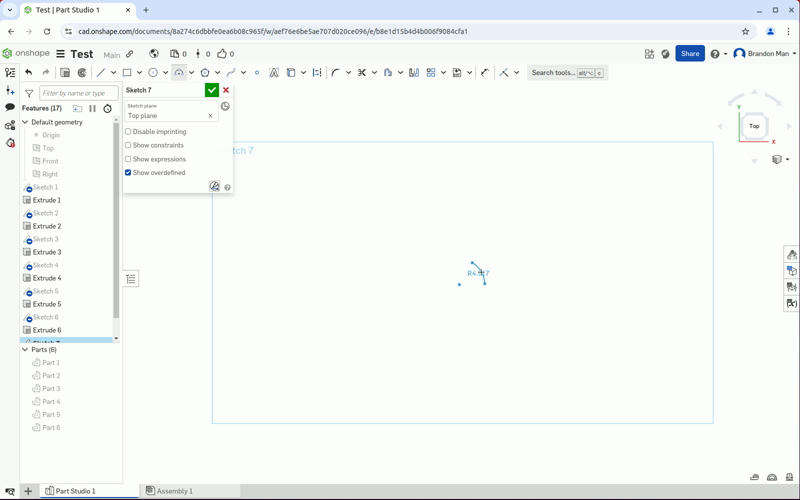
click(481, 271)
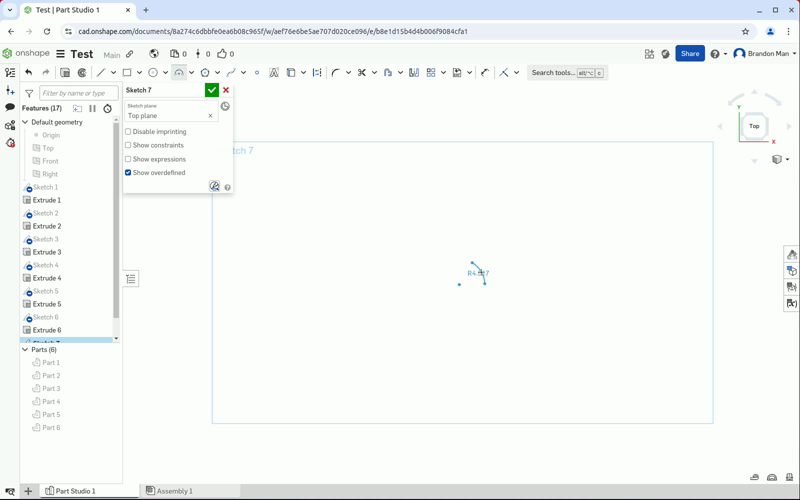
key_up(shift)
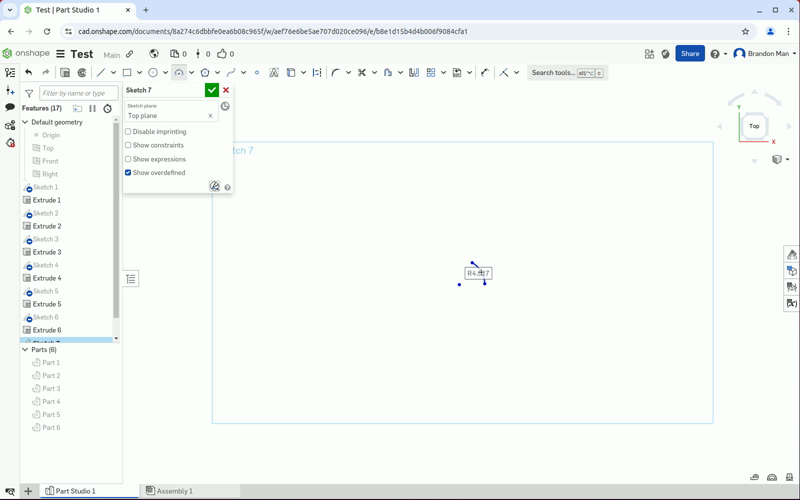
key(esc)
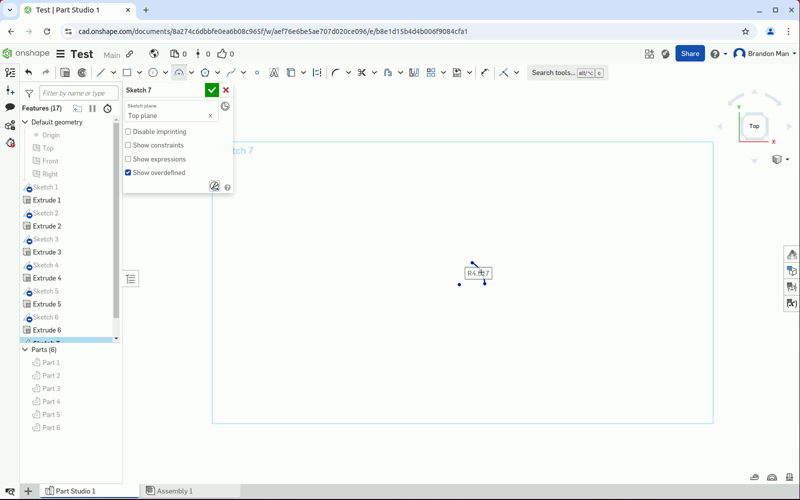
key(l)
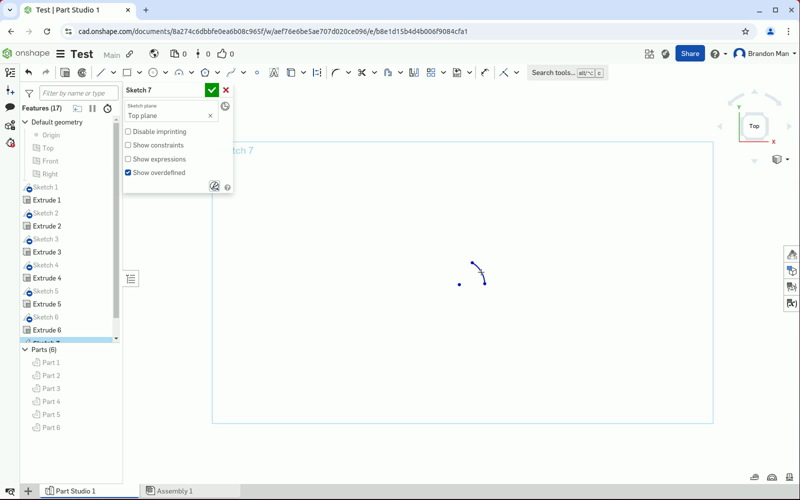
mouse_move(484, 283)
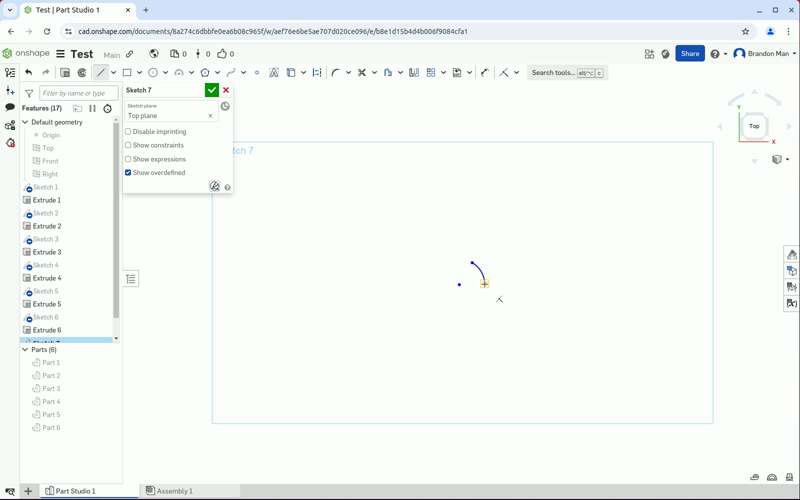
click(484, 283)
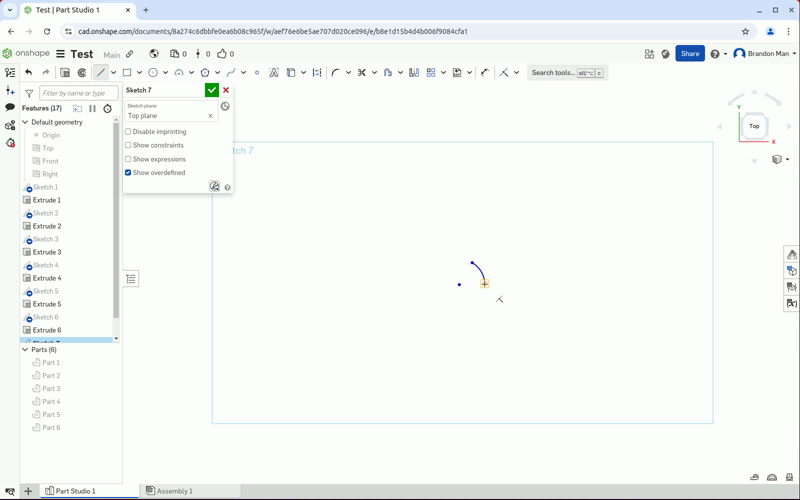
key_down(shift)
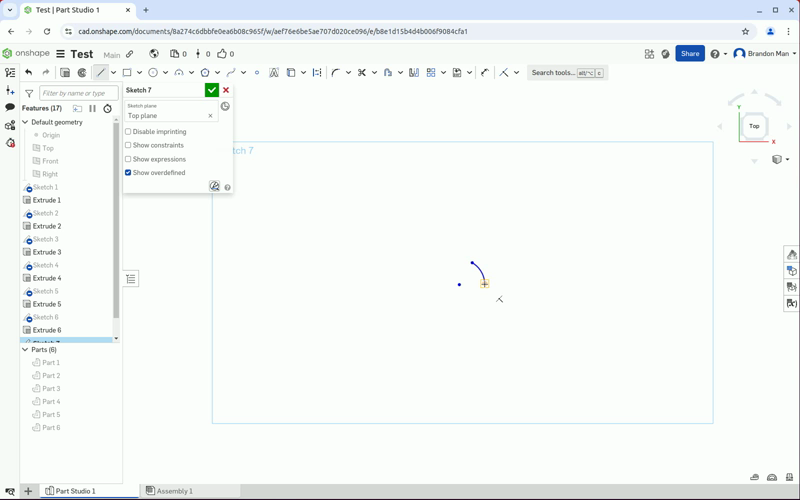
mouse_move(514, 283)
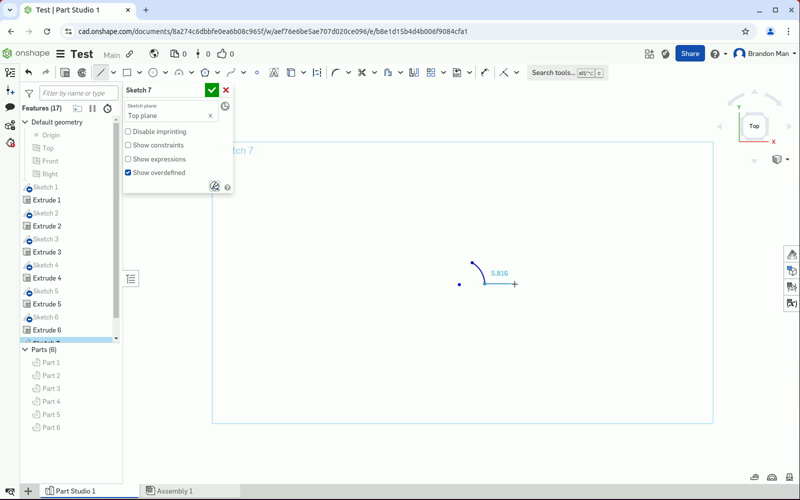
mouse_move(487, 283)
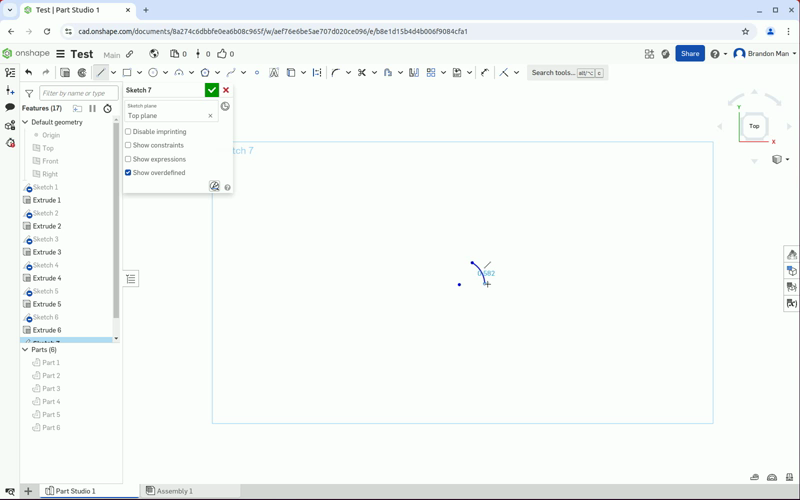
scroll(6)
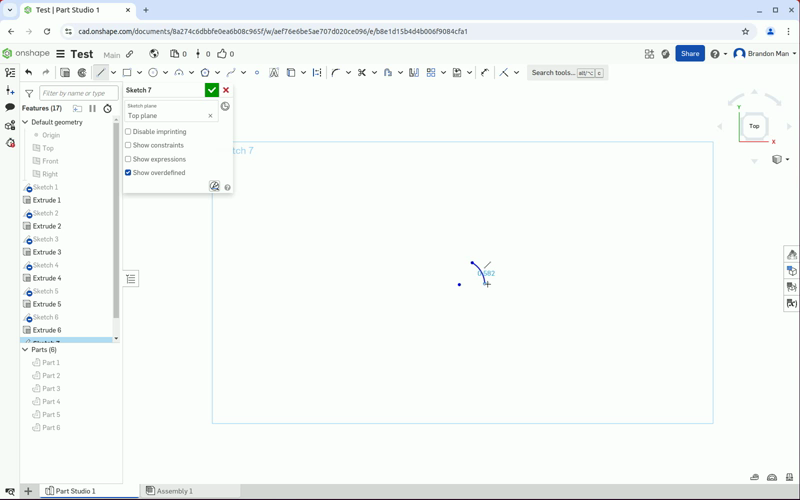
scroll(6)
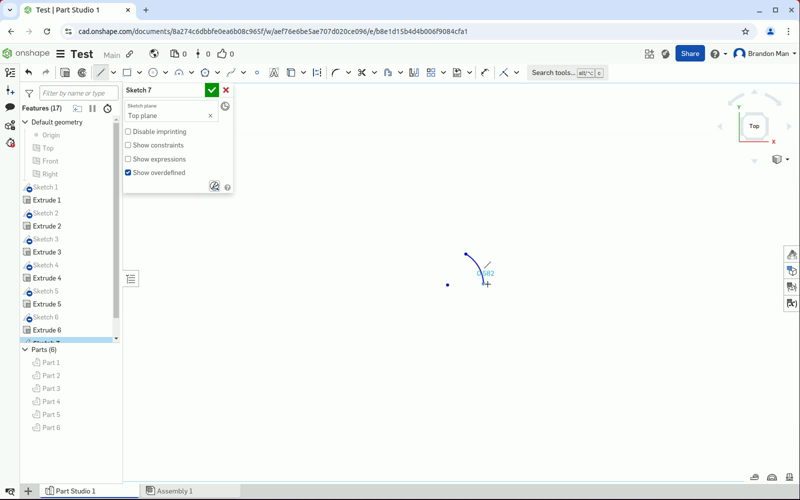
scroll(6)
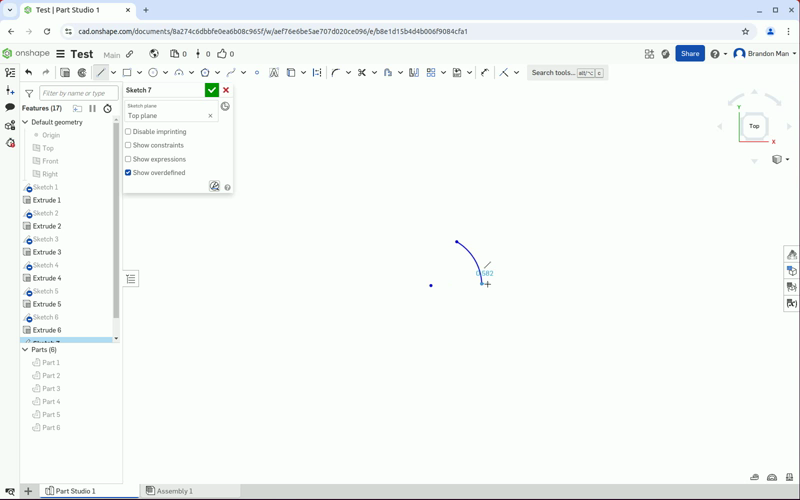
scroll(6)
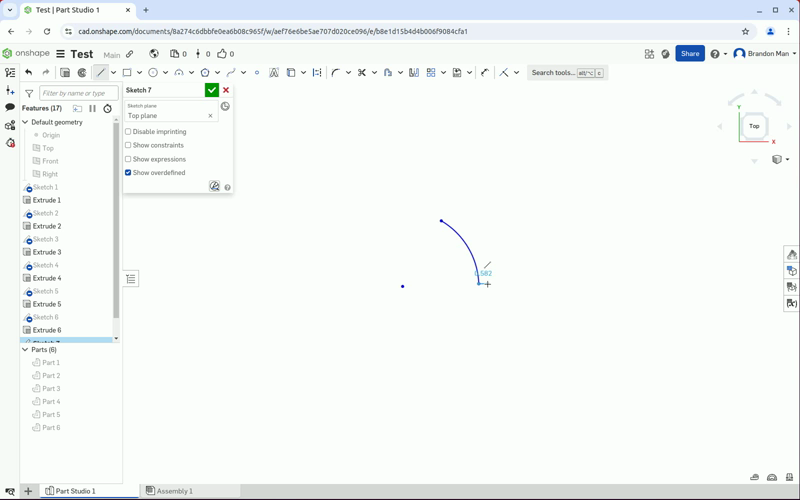
scroll(6)
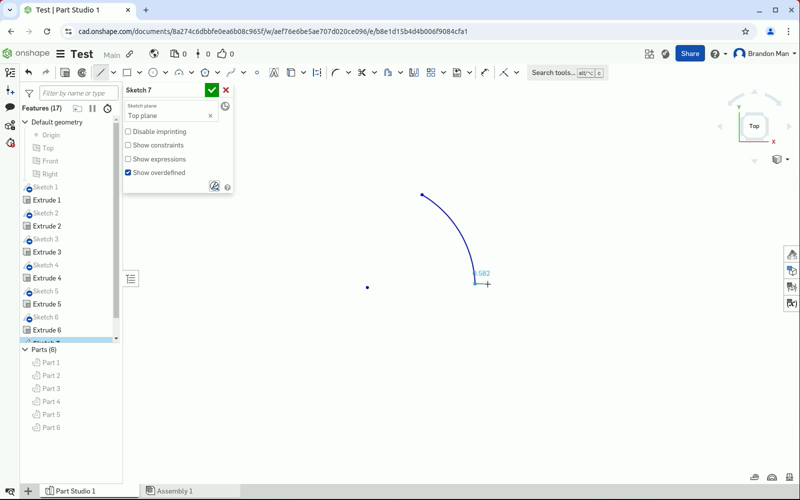
scroll(6)
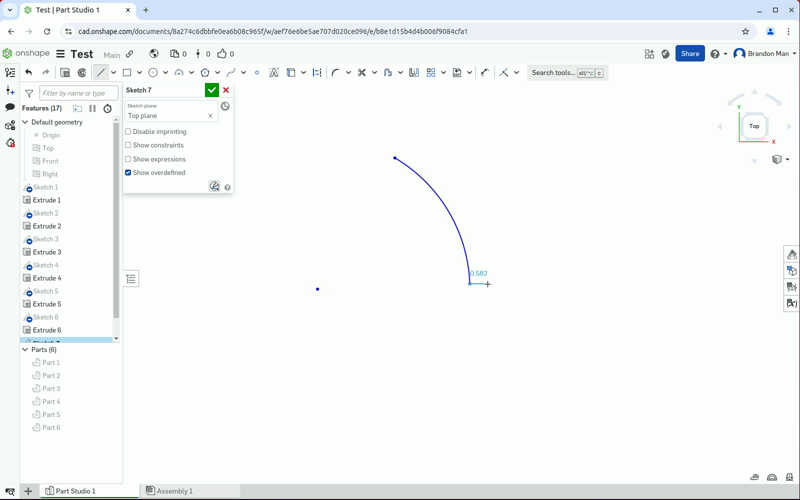
scroll(6)
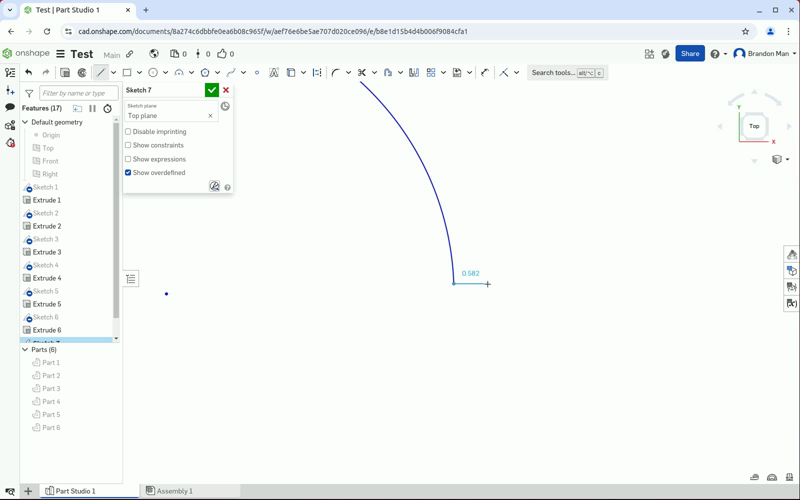
click(487, 283)
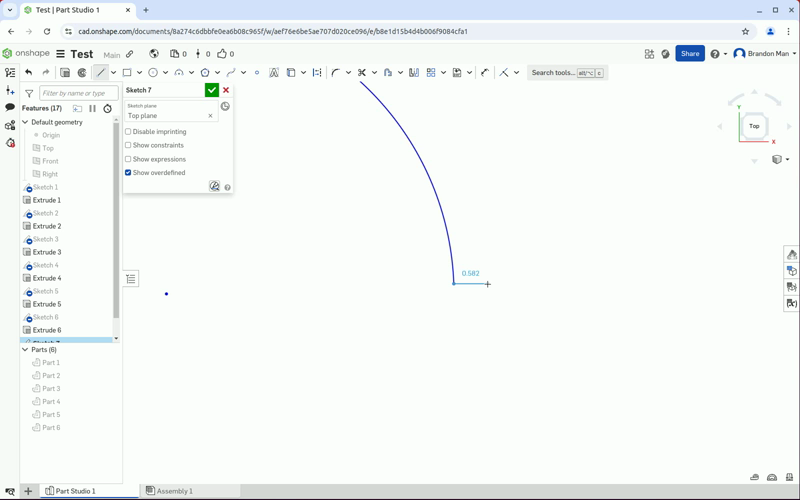
scroll(-6)
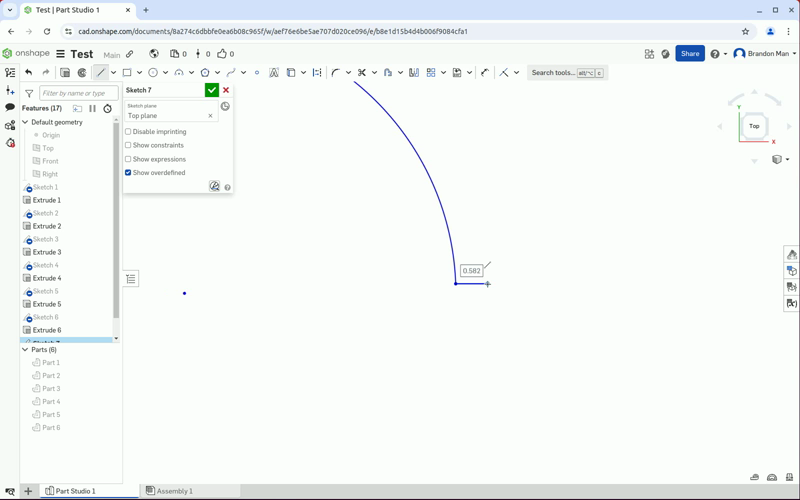
scroll(-6)
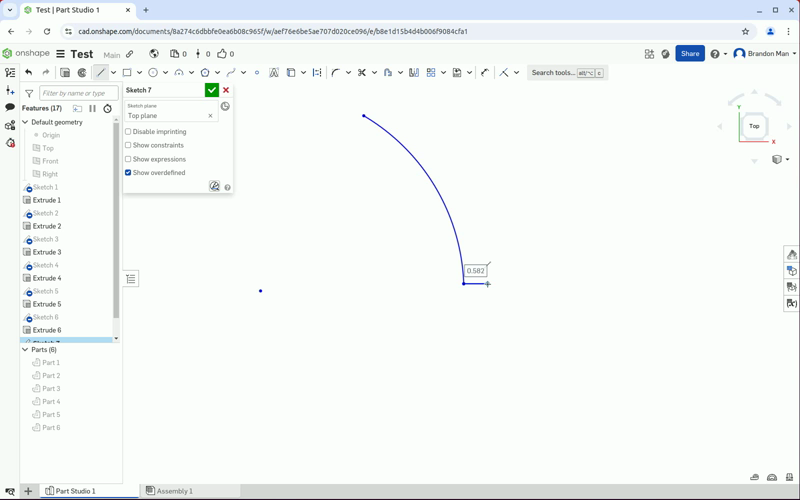
scroll(-6)
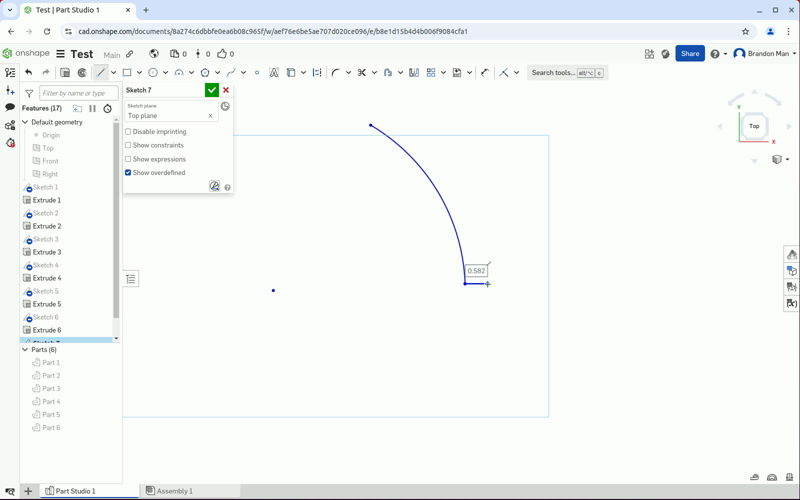
scroll(-6)
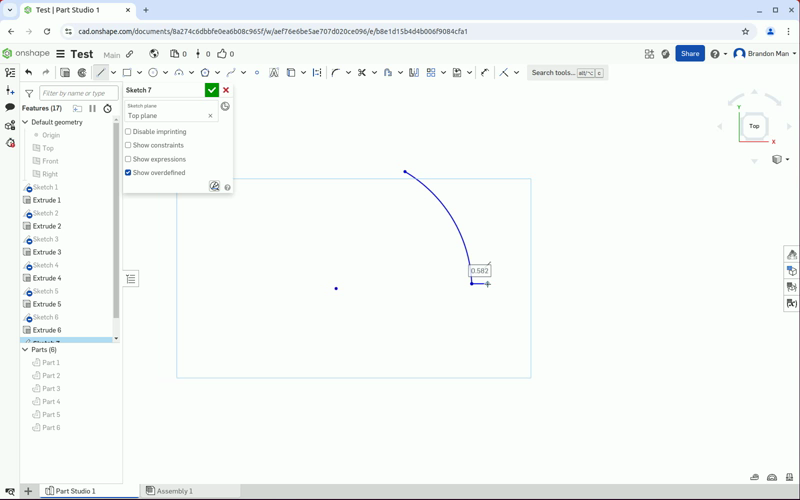
scroll(-6)
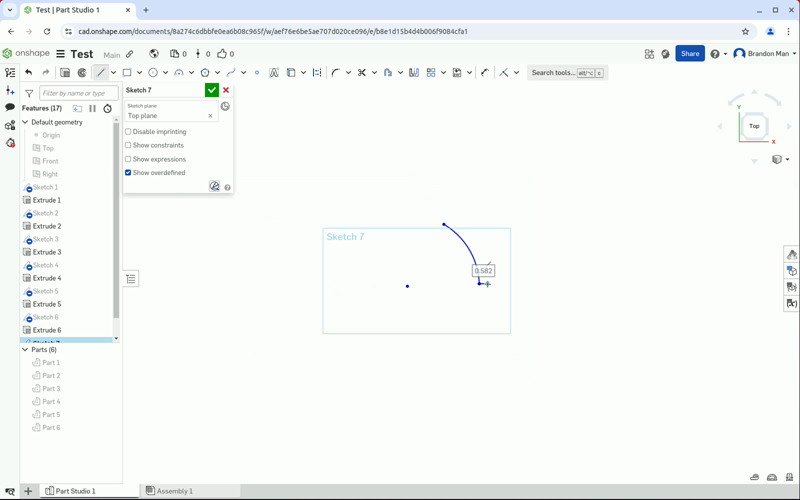
scroll(-6)
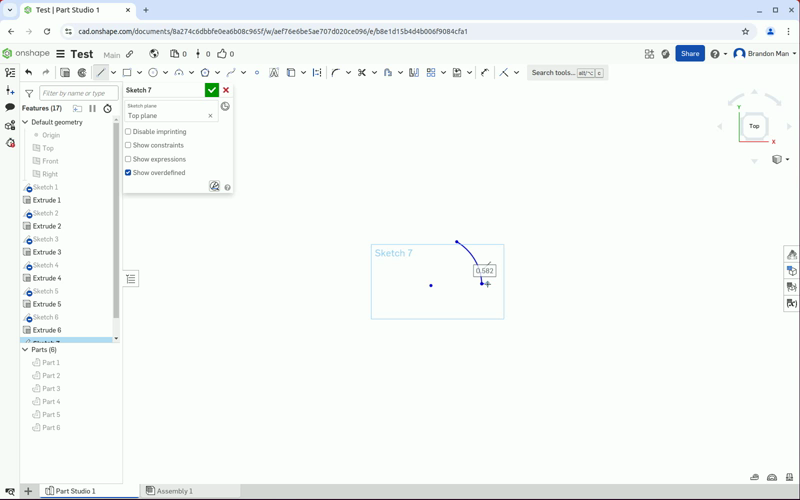
scroll(-6)
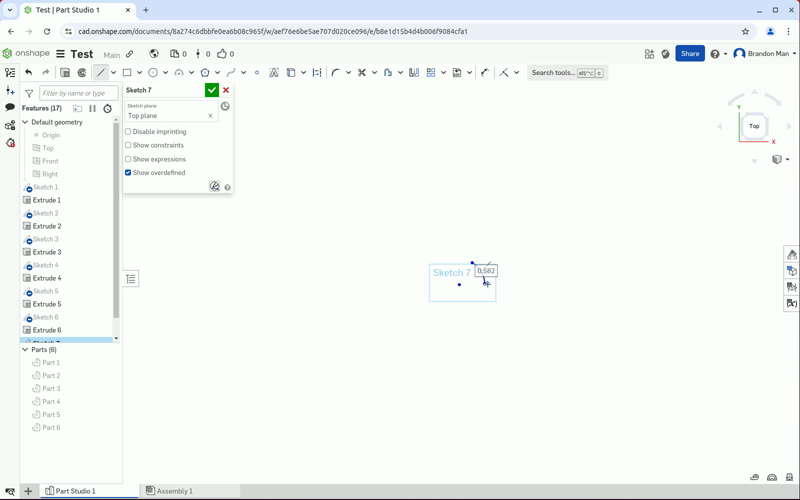
key_up(shift)
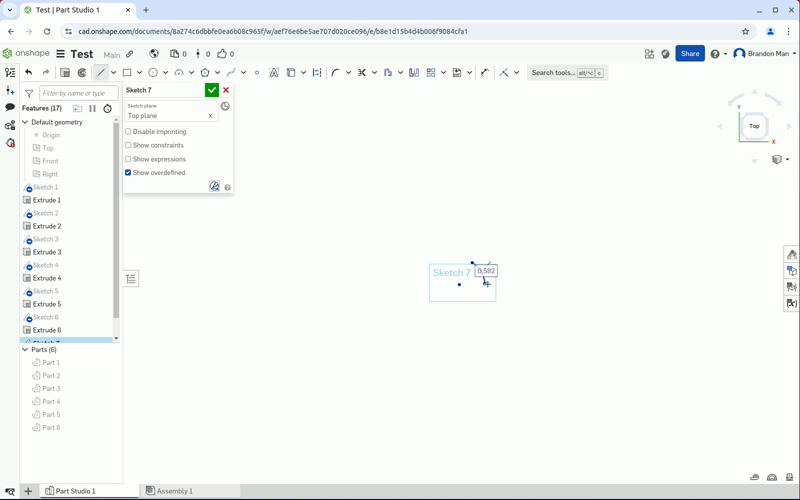
key_down(shift)
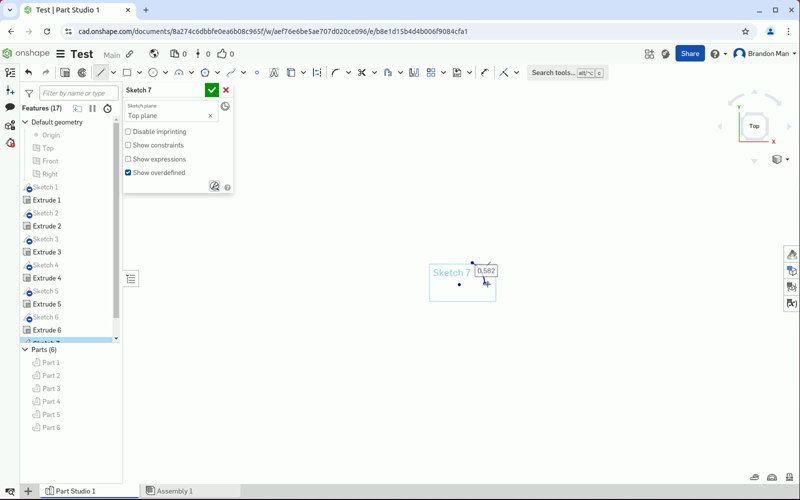
mouse_move(517, 283)
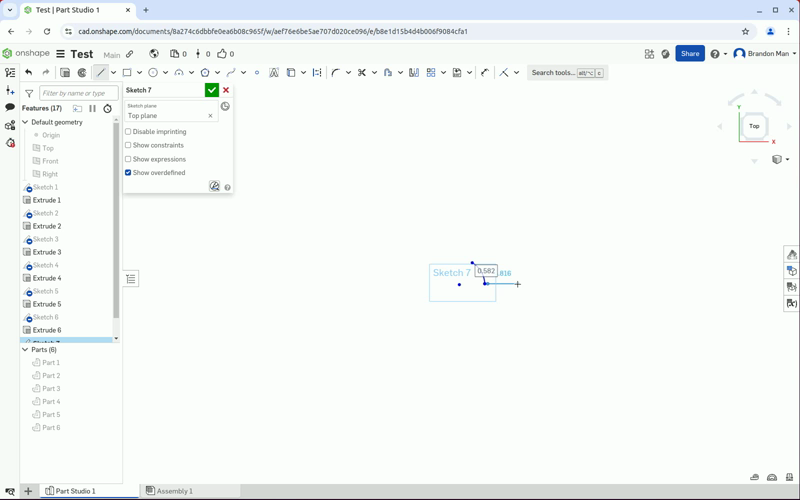
mouse_move(487, 262)
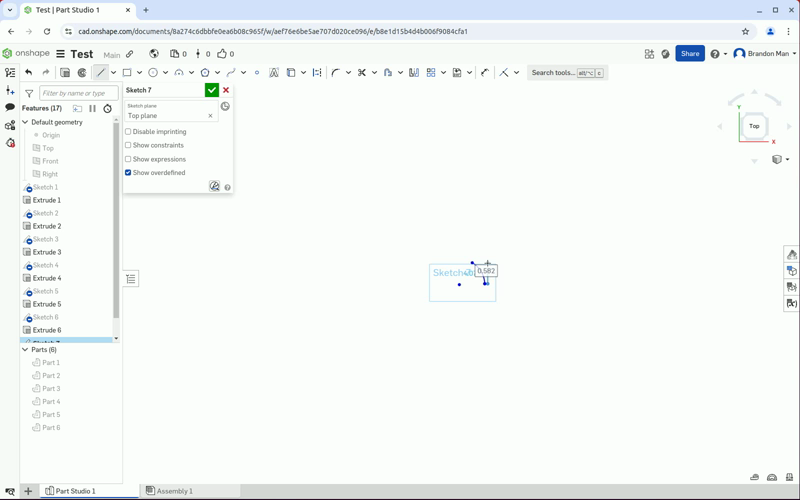
click(487, 262)
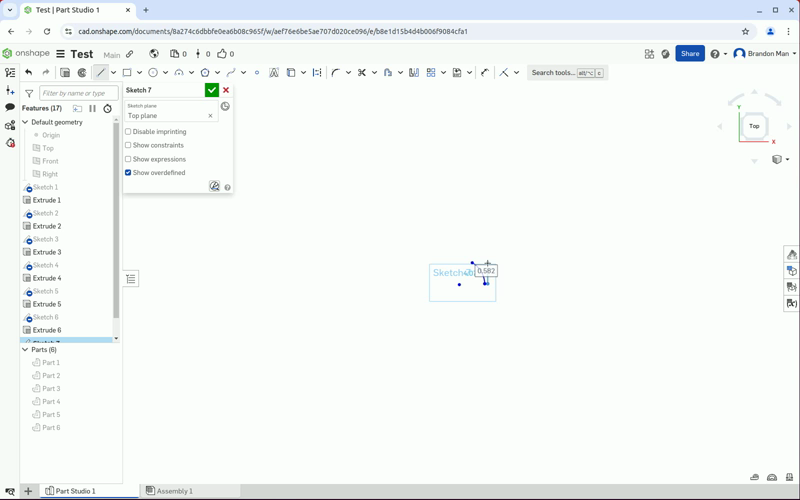
key_up(shift)
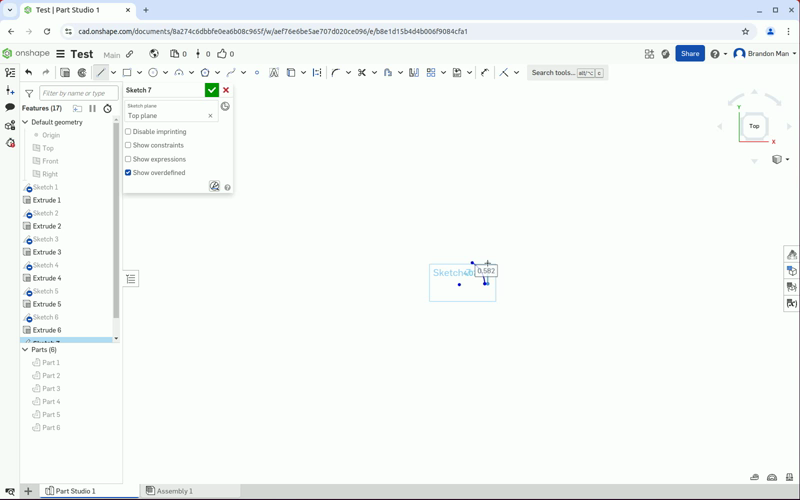
mouse_move(517, 262)
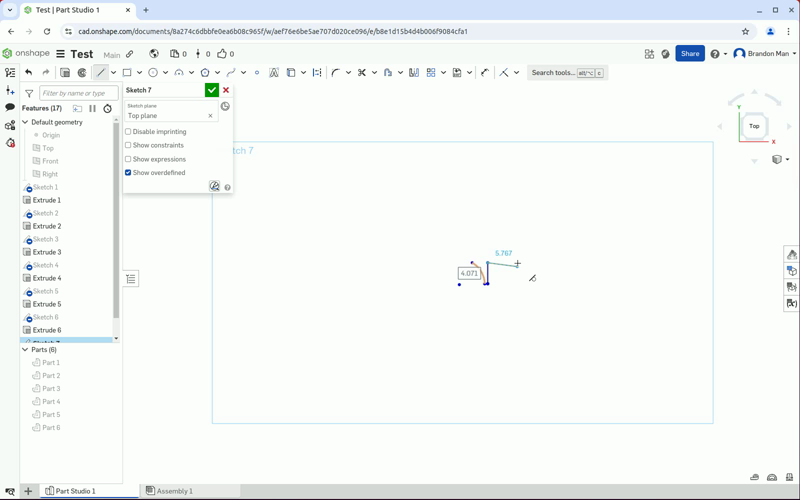
key_down(shift)
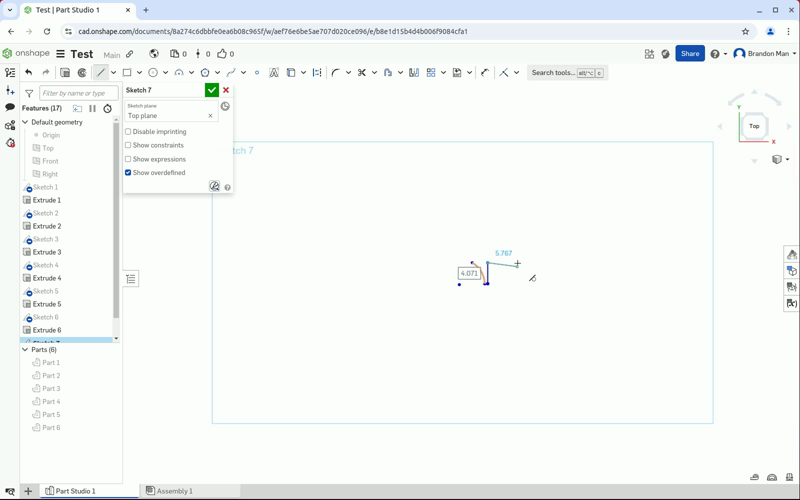
mouse_move(472, 262)
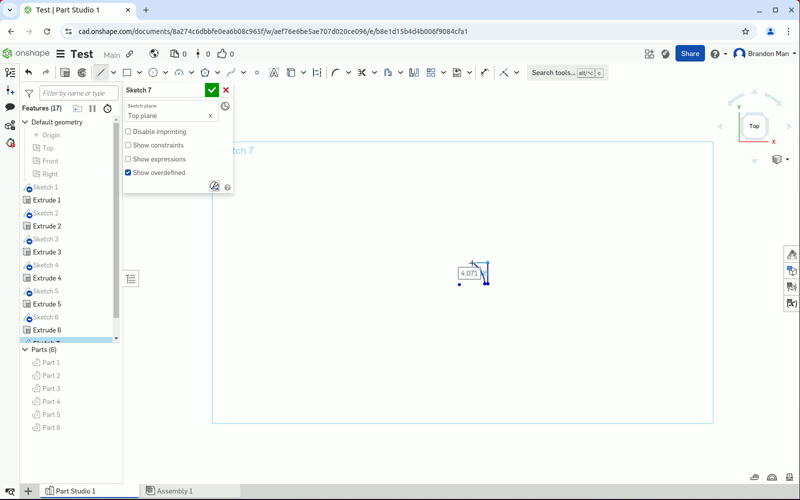
key_up(shift)
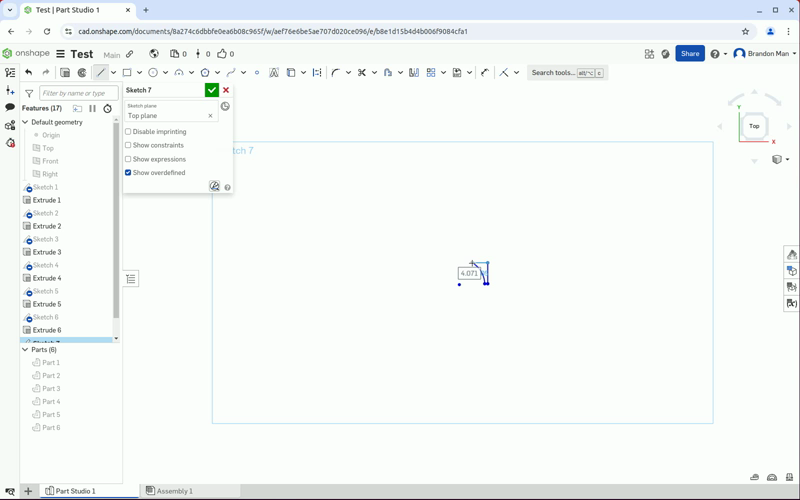
click(472, 262)
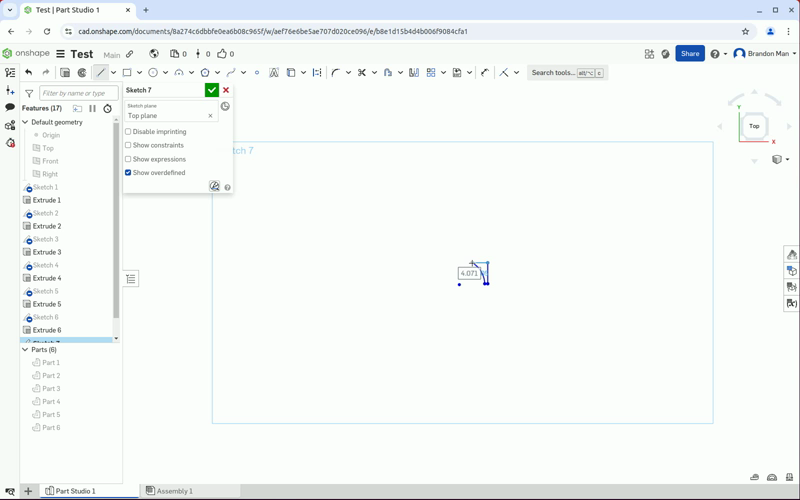
key(esc)
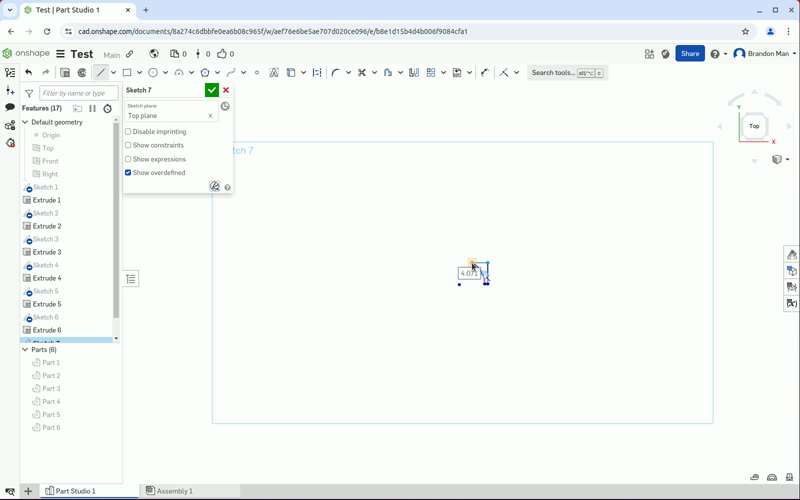
mouse_move(487, 279)
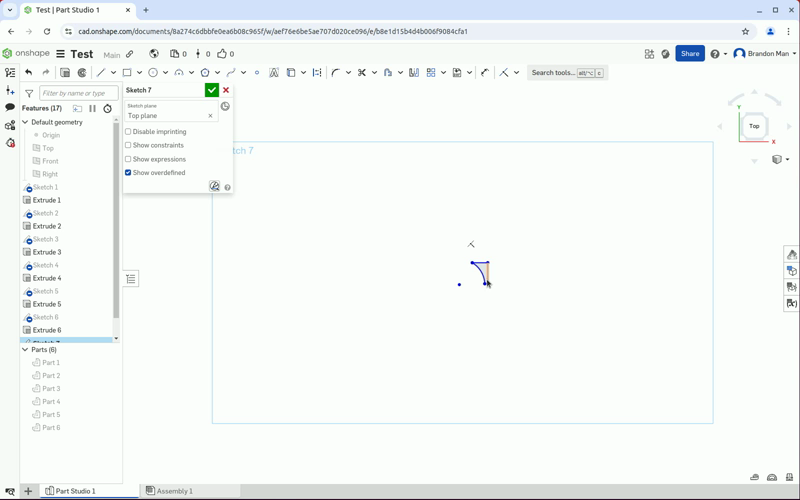
scroll(6)
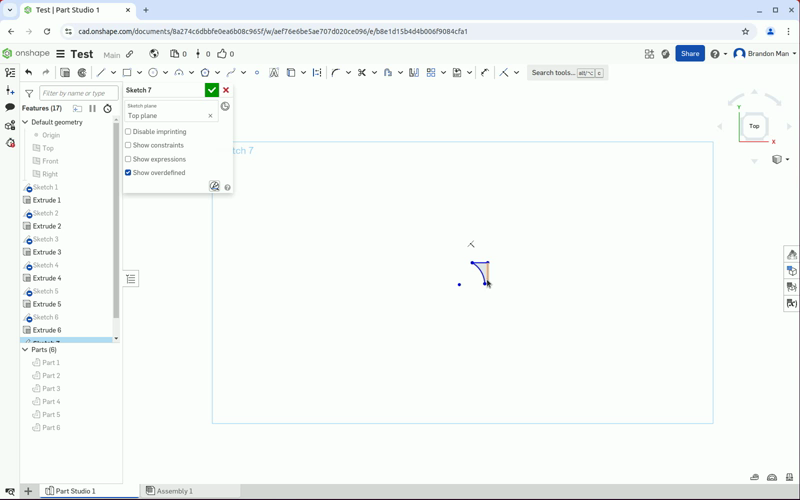
scroll(6)
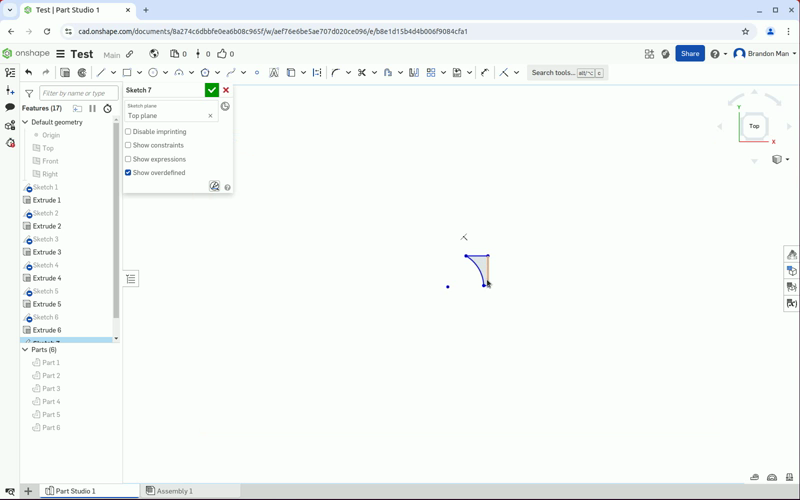
scroll(6)
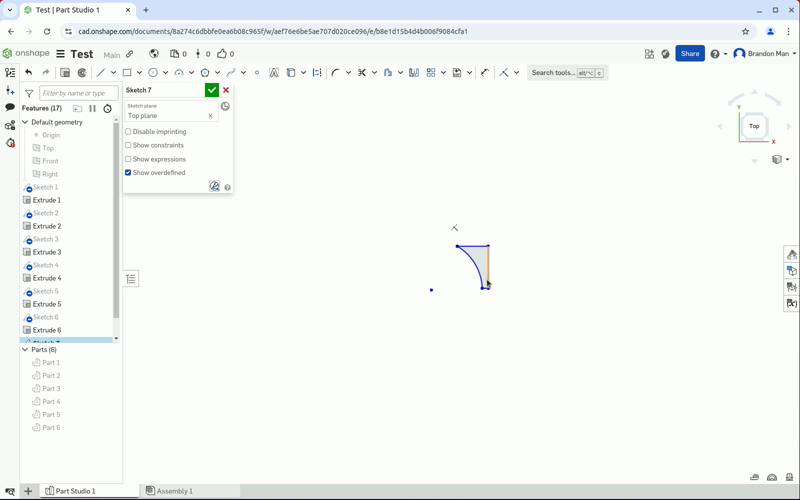
scroll(6)
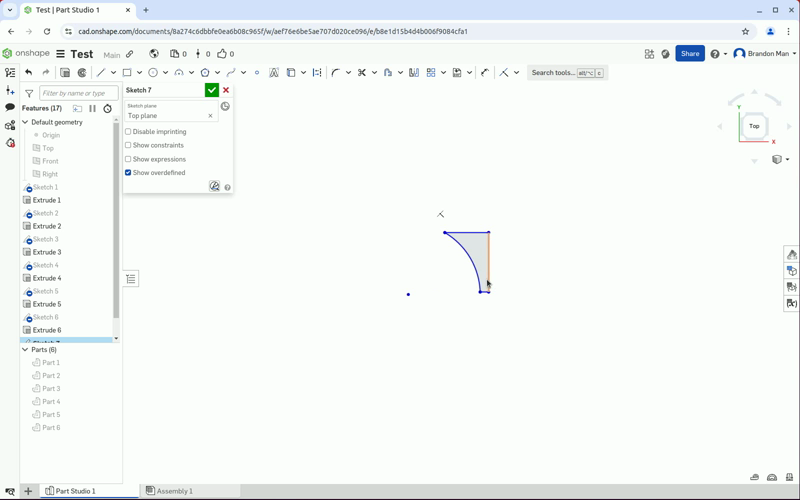
scroll(6)
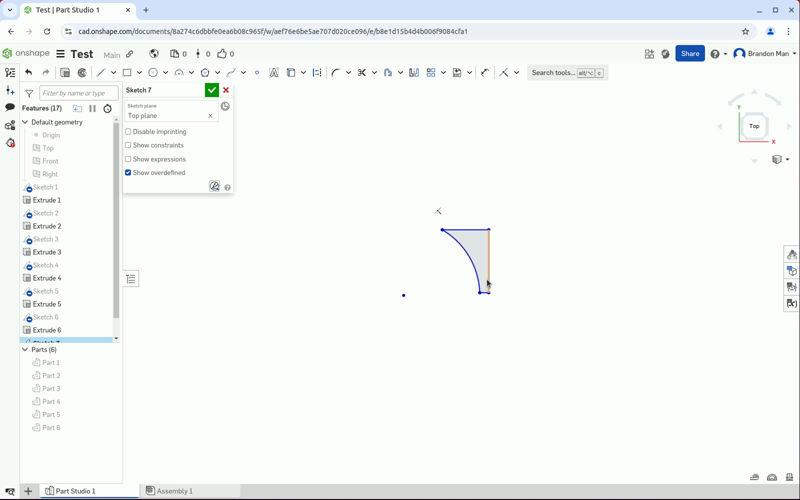
scroll(6)
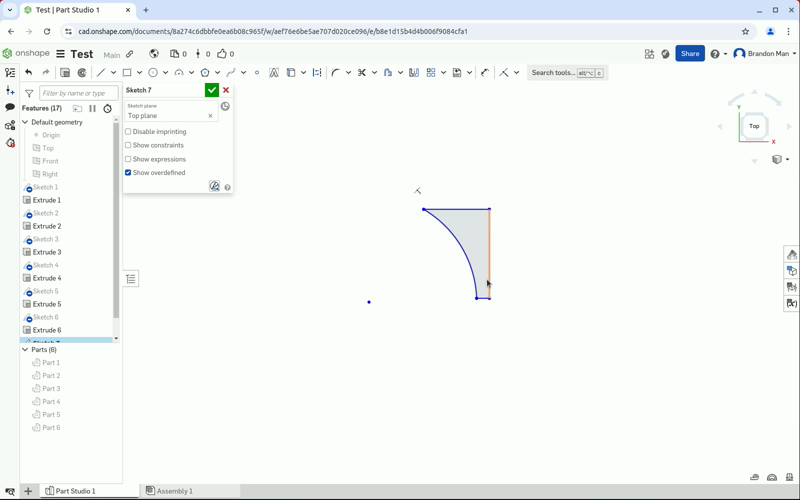
scroll(6)
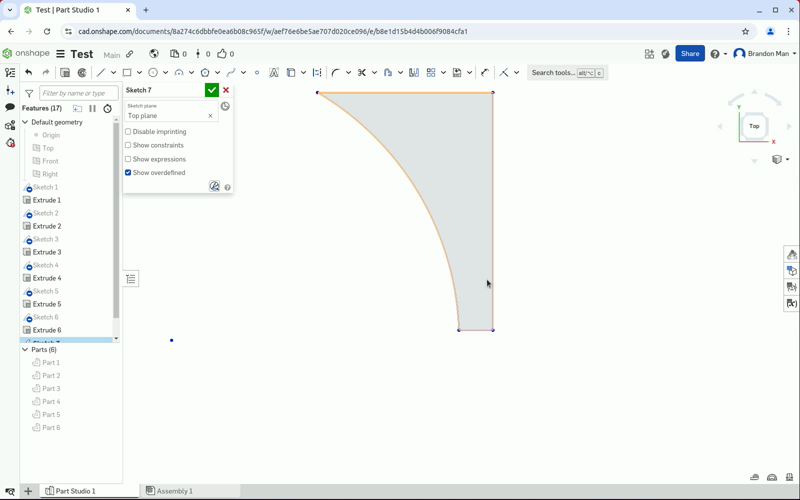
click(487, 279)
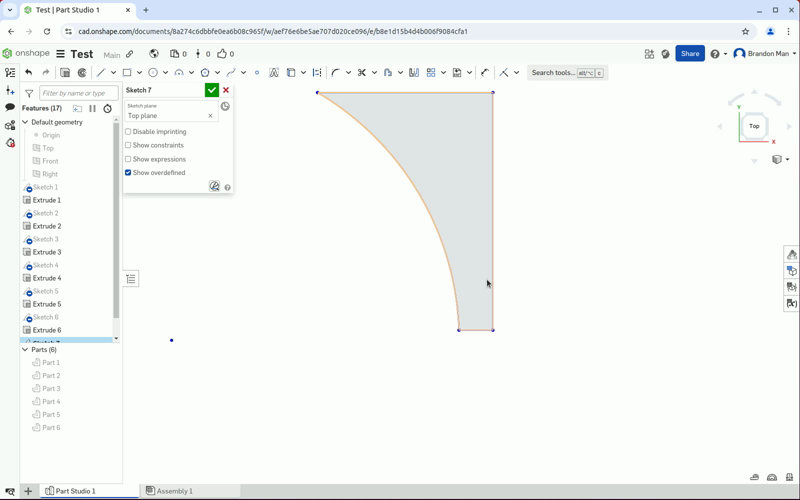
scroll(-6)
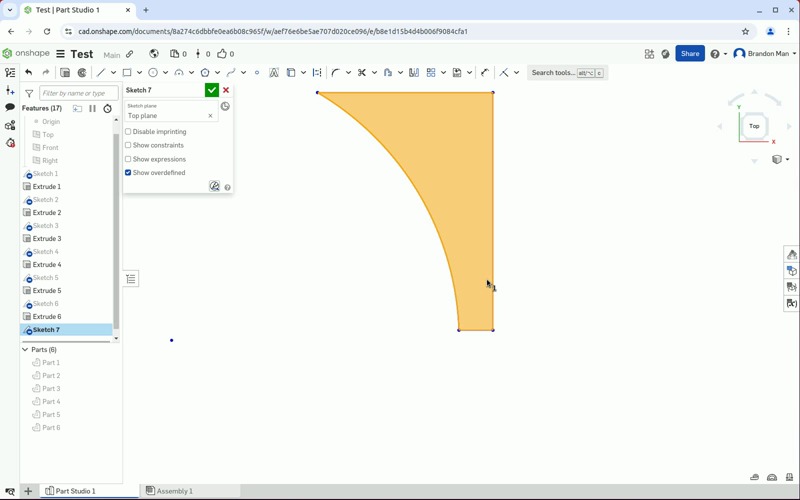
scroll(-6)
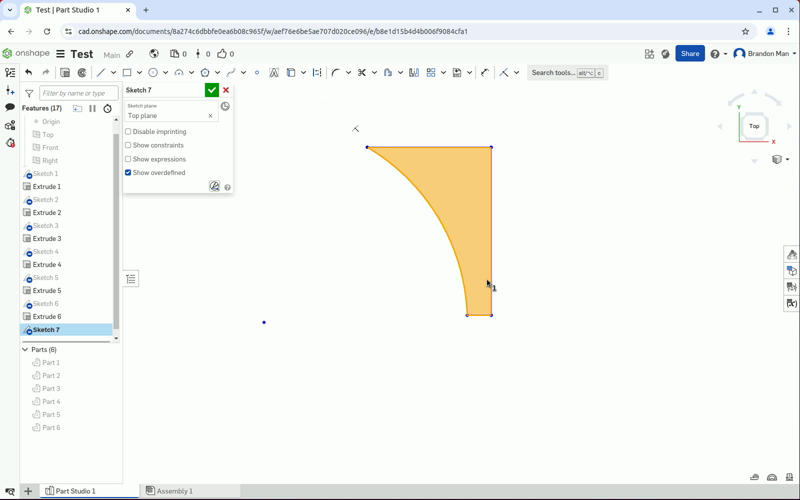
scroll(-6)
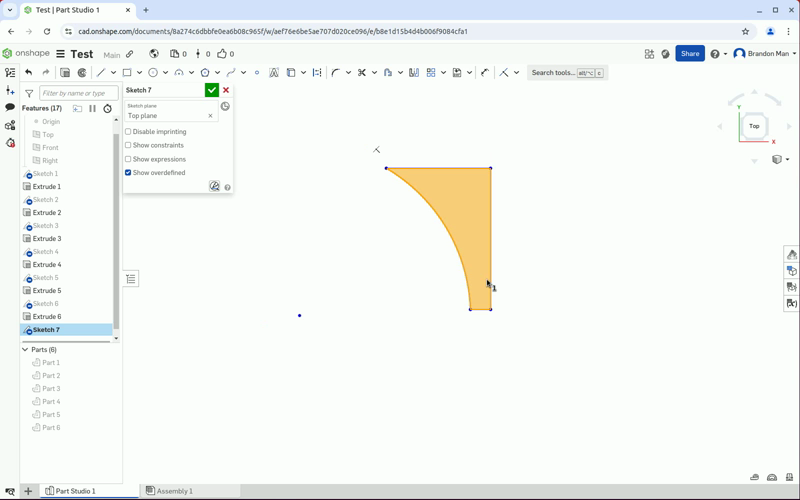
scroll(-6)
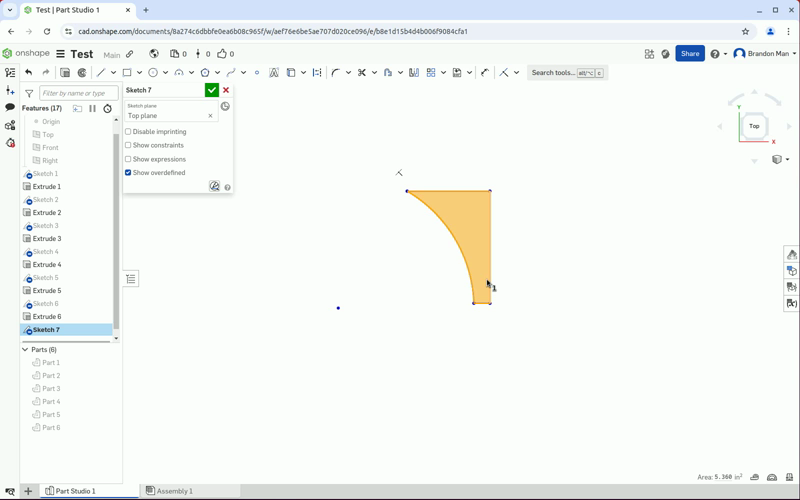
scroll(-6)
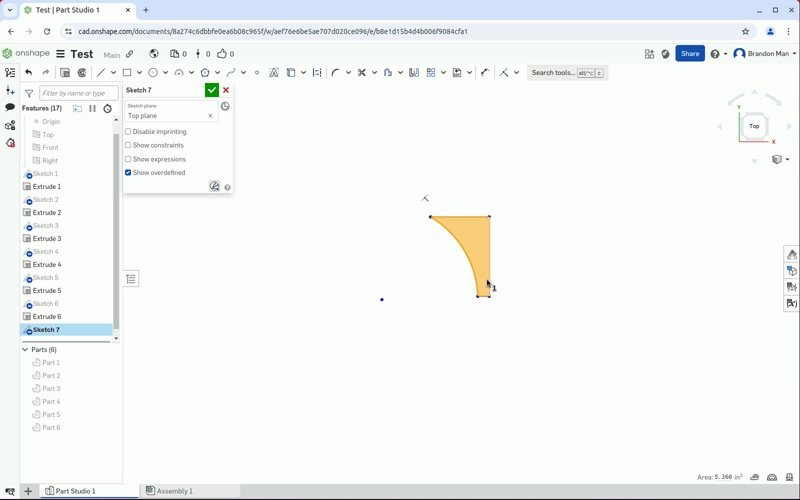
scroll(-6)
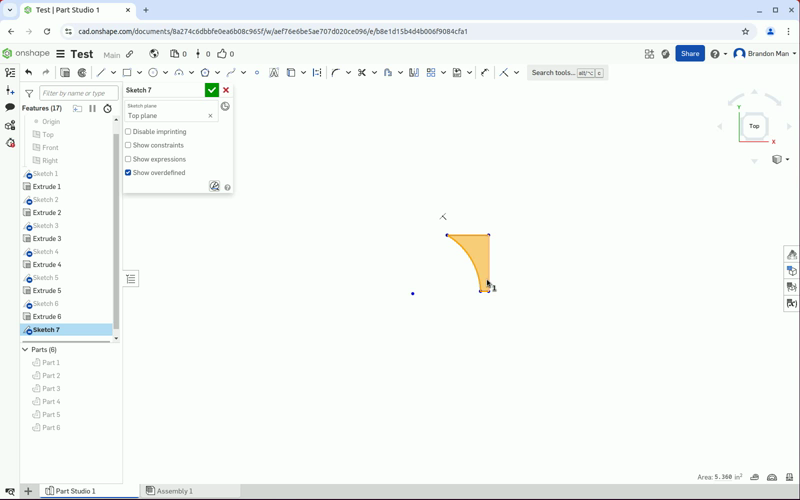
scroll(-6)
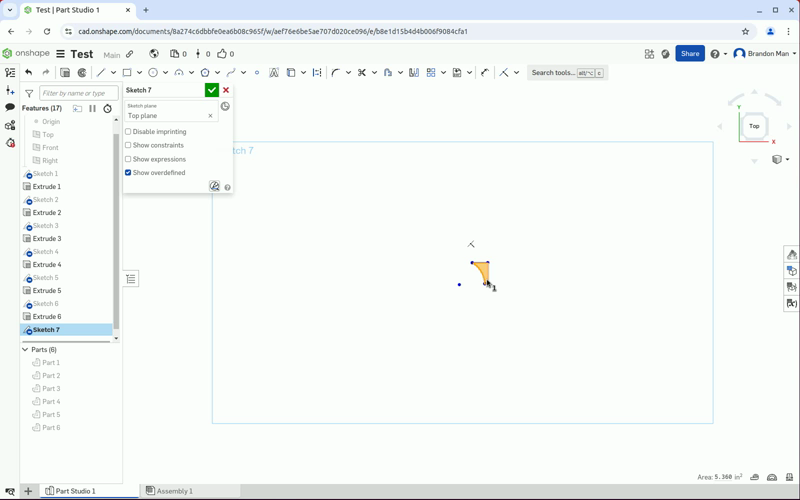
mouse_move(73, 352)
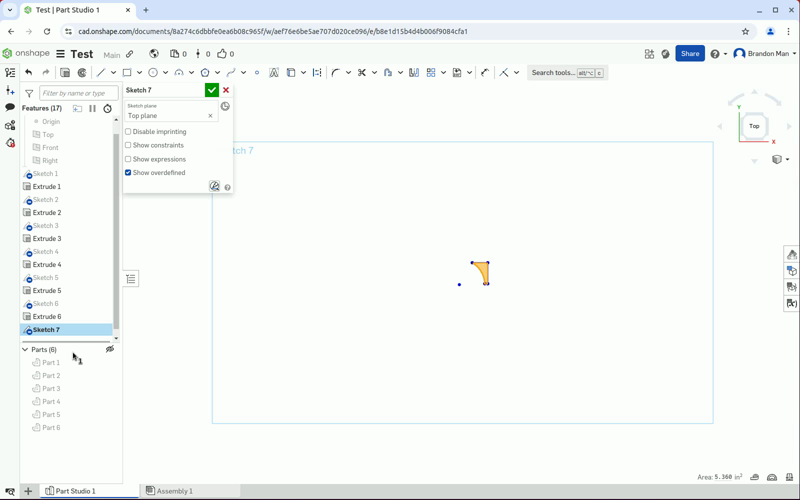
key(shift+y)
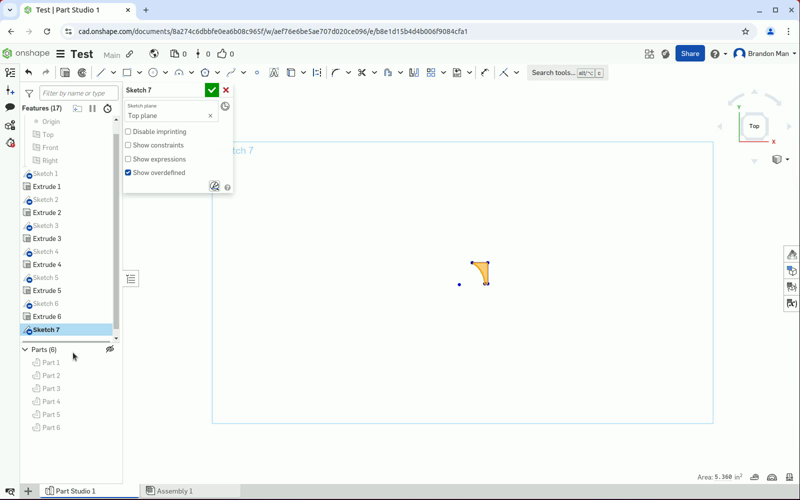
key(shift+e)
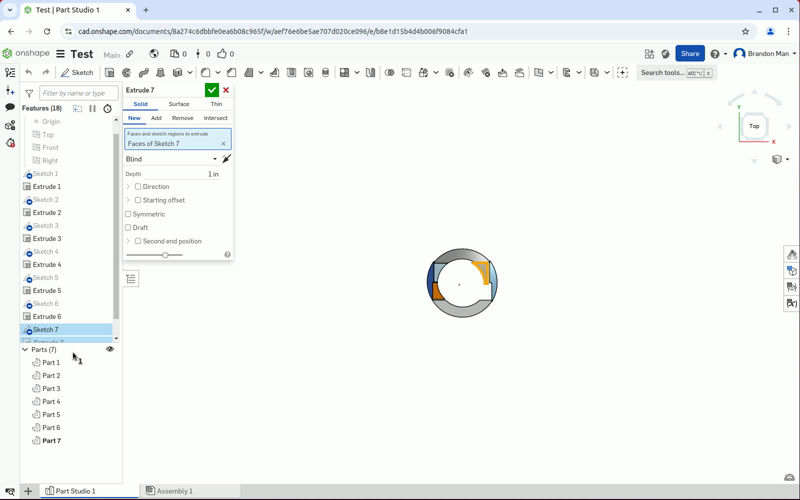
mouse_move(143, 106)
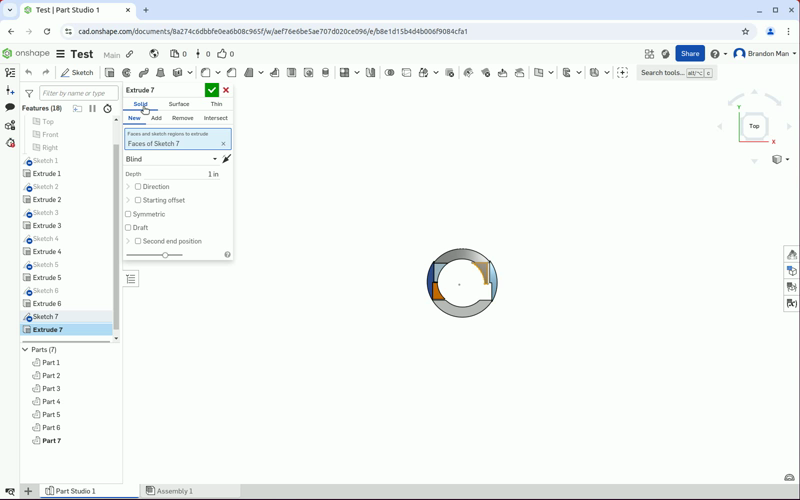
click(143, 106)
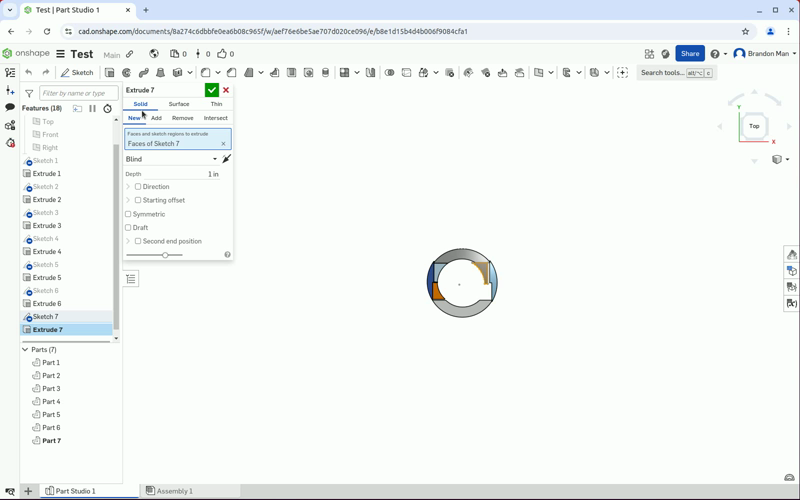
mouse_move(137, 120)
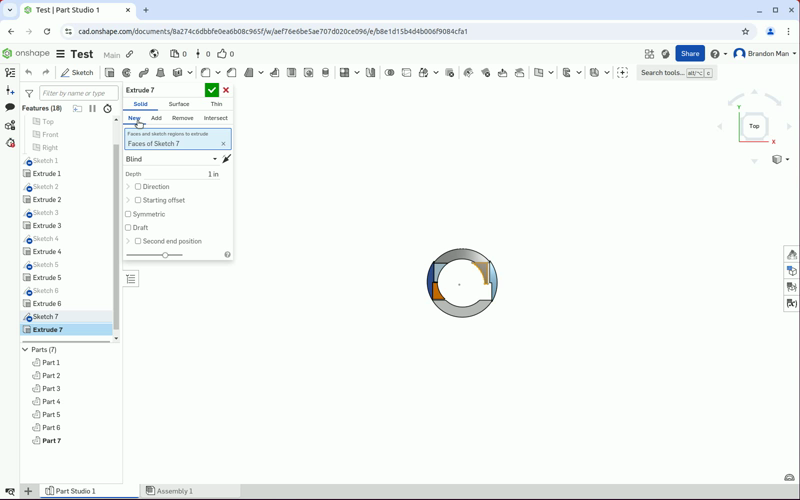
click(137, 120)
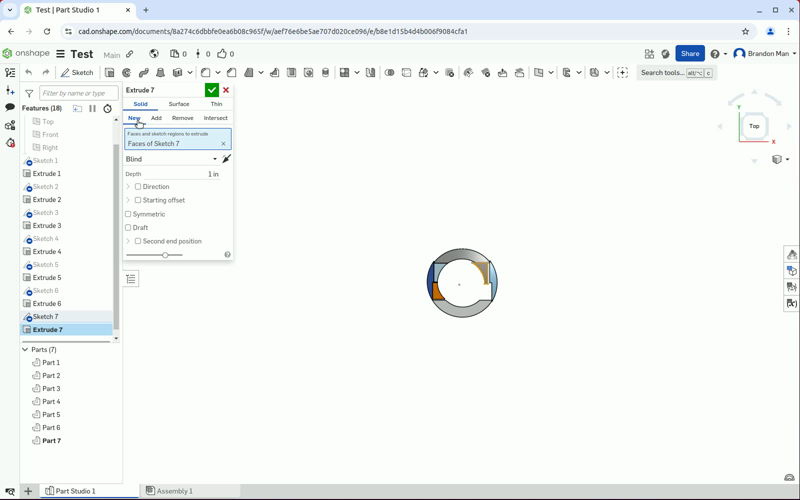
key(tab, 4)
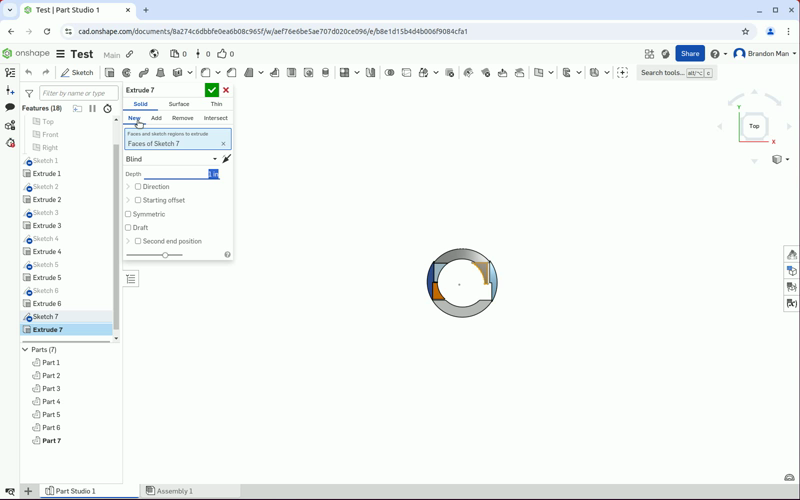
text(5.777)
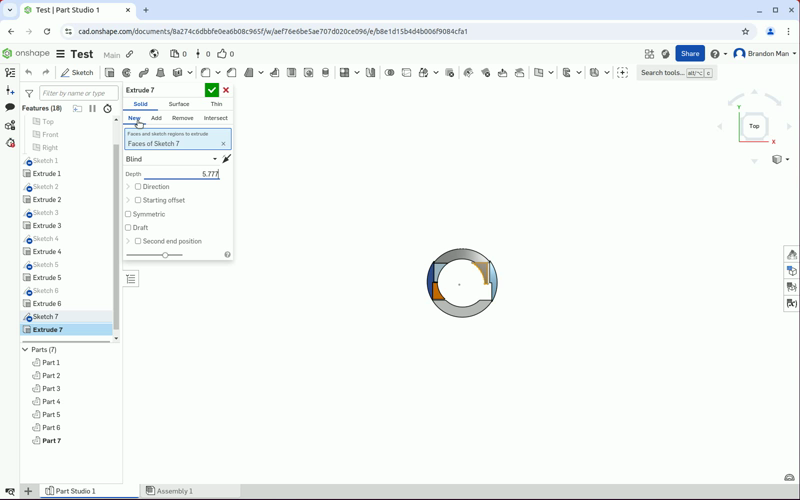
key(enter)
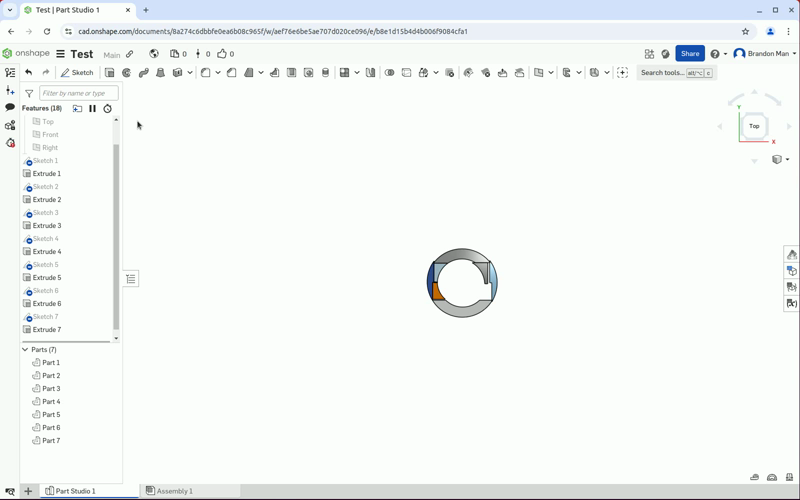
key(shift+h)
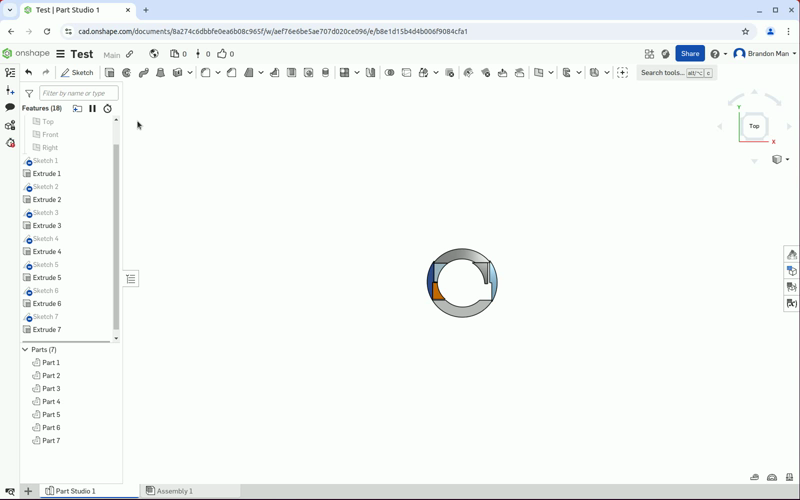
key(shift+h)
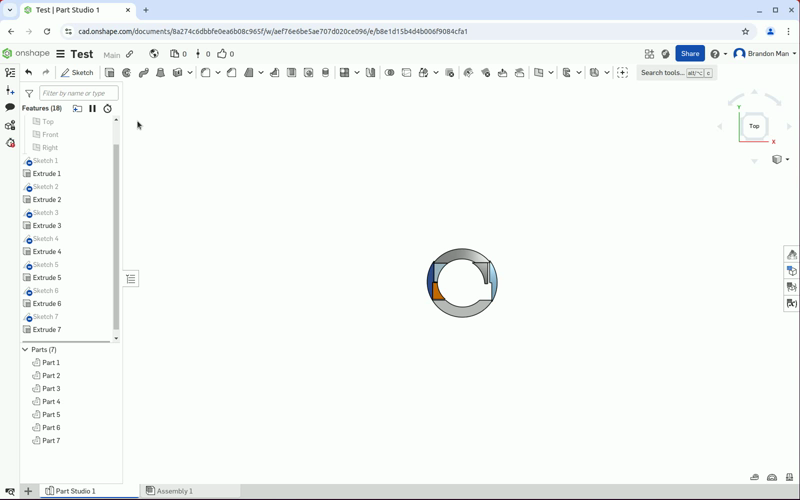
mouse_move(69, 163)
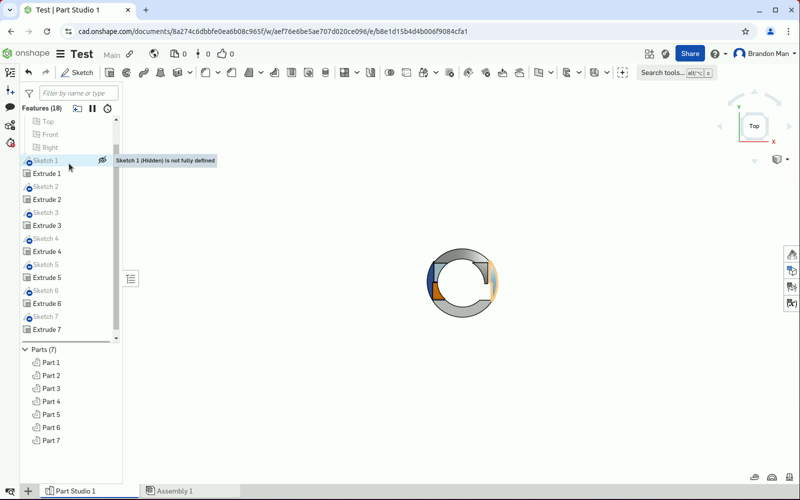
click(69, 163)
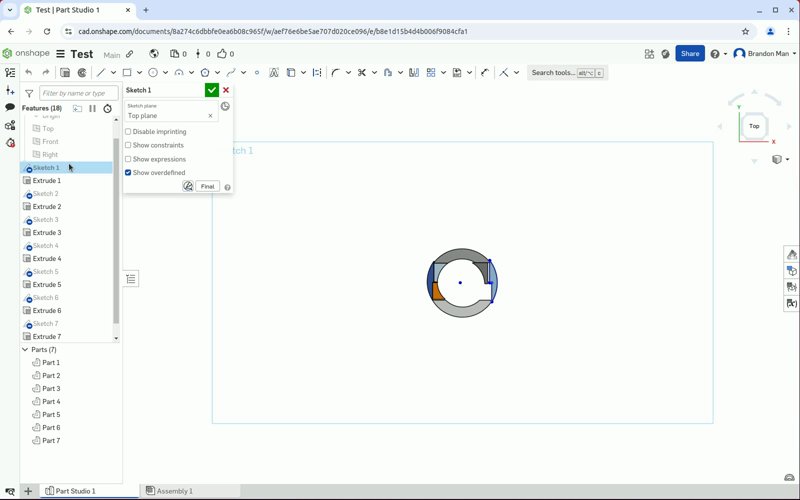
mouse_move(229, 92)
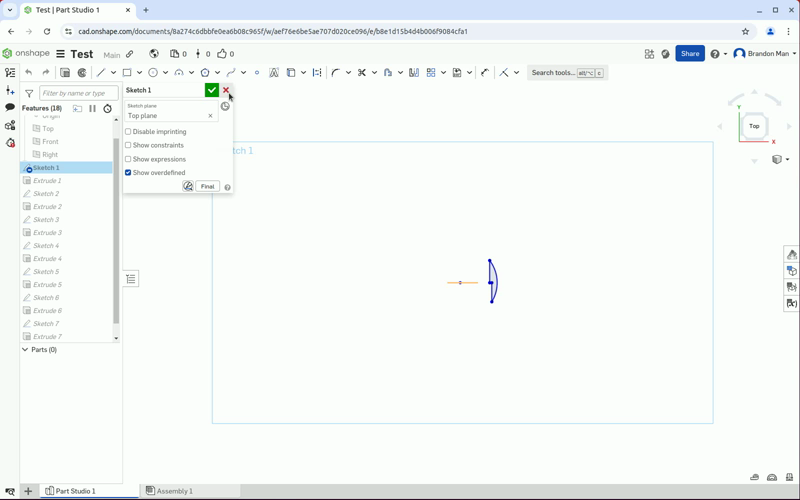
click(229, 92)
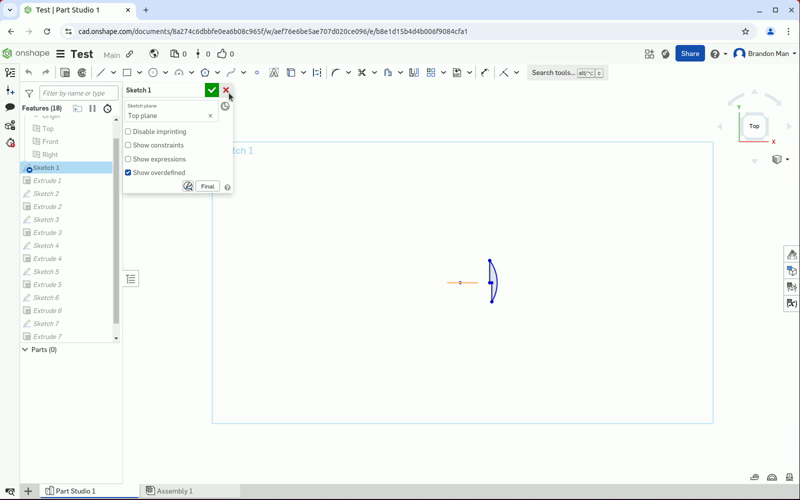
key(shift+s)
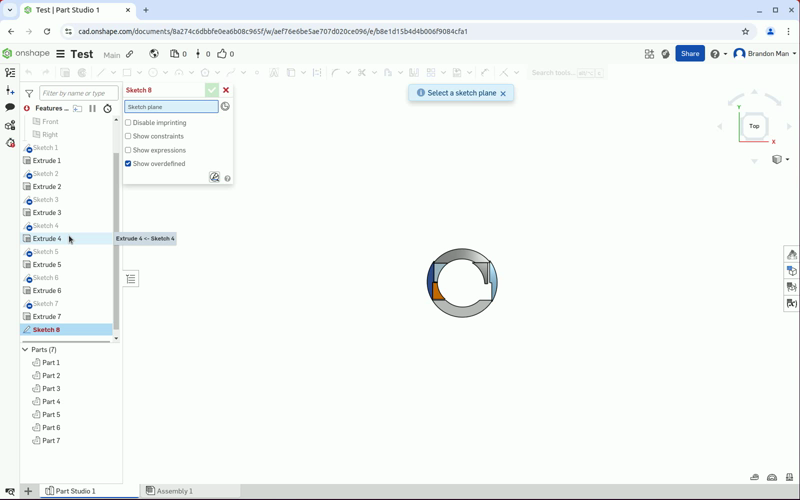
scroll(3)
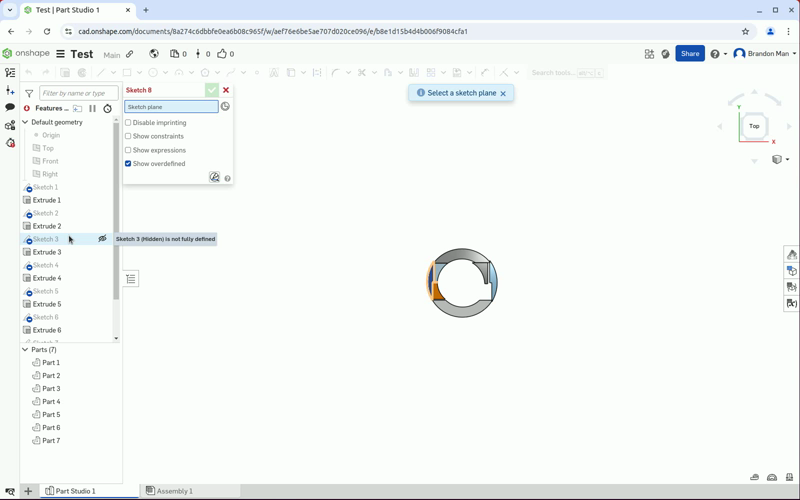
mouse_move(69, 150)
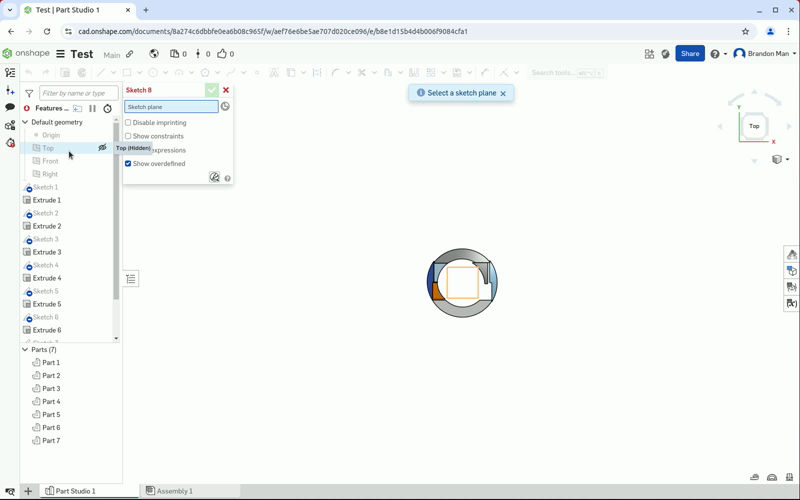
click(69, 150)
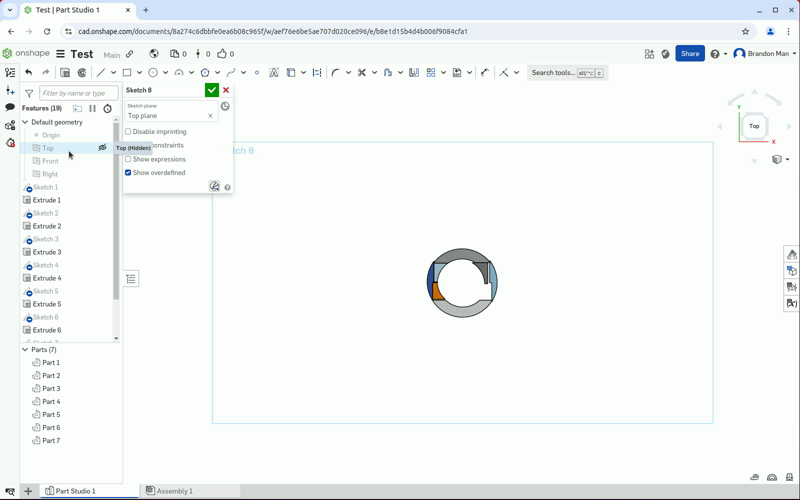
mouse_move(73, 352)
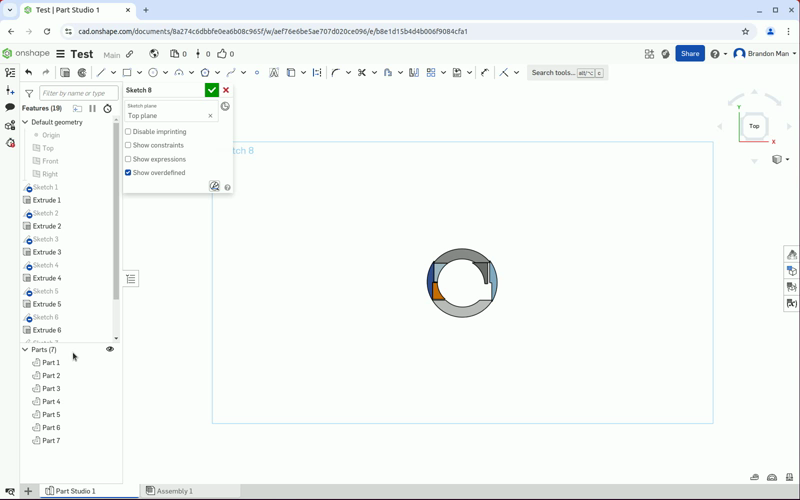
key(y)
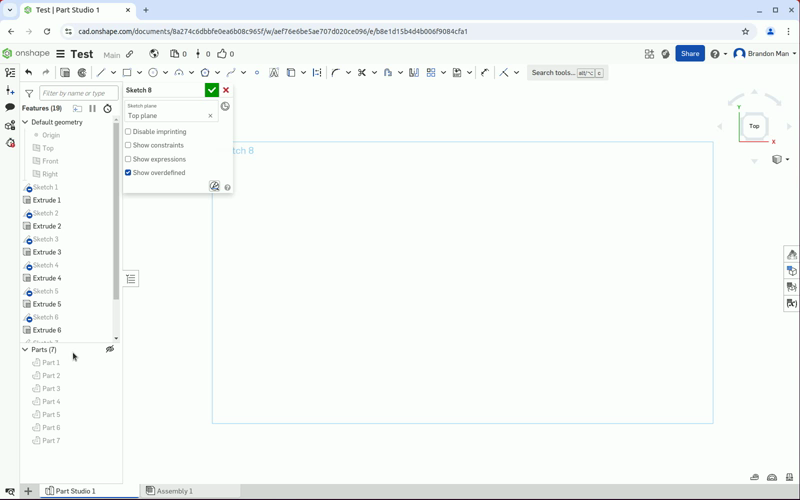
key(l)
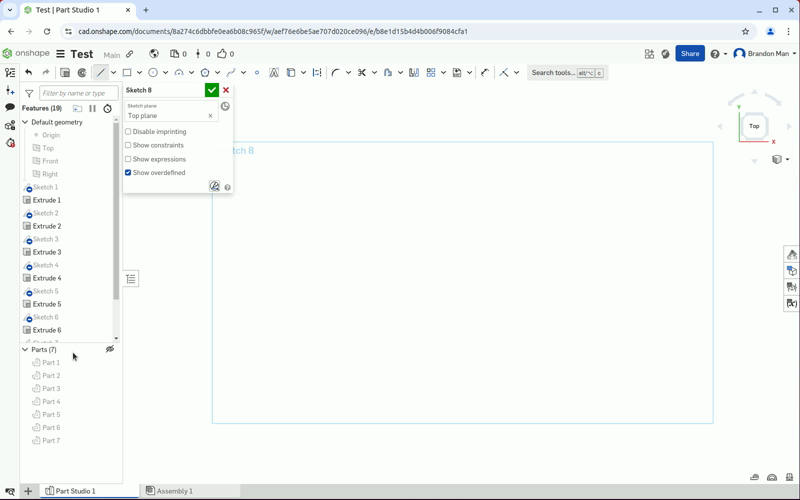
key_down(shift)
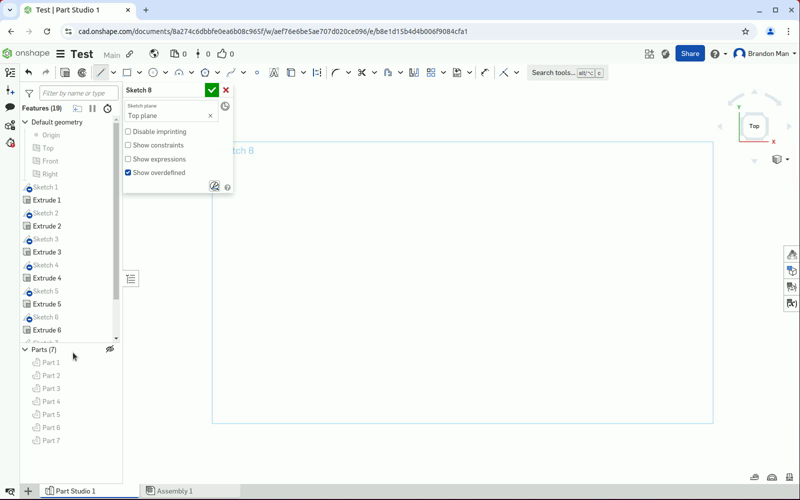
mouse_move(477, 299)
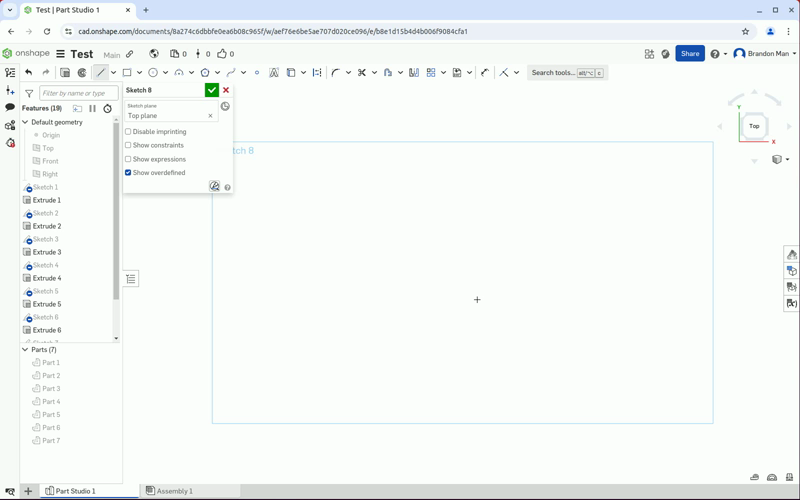
click(477, 299)
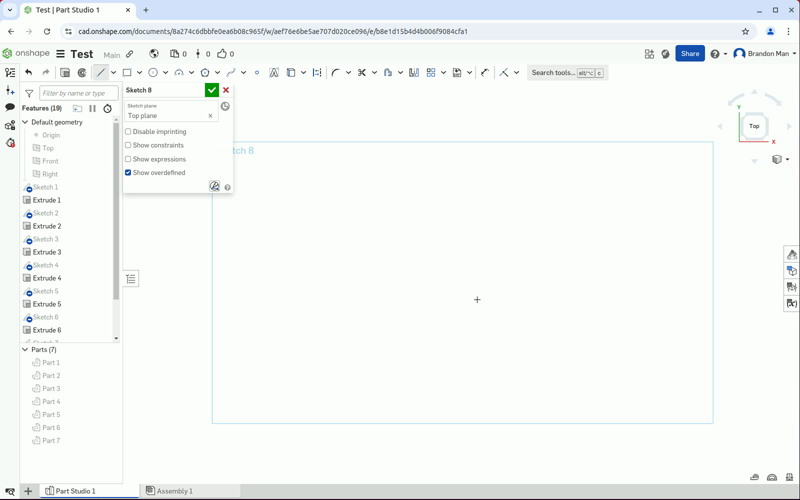
key_up(shift)
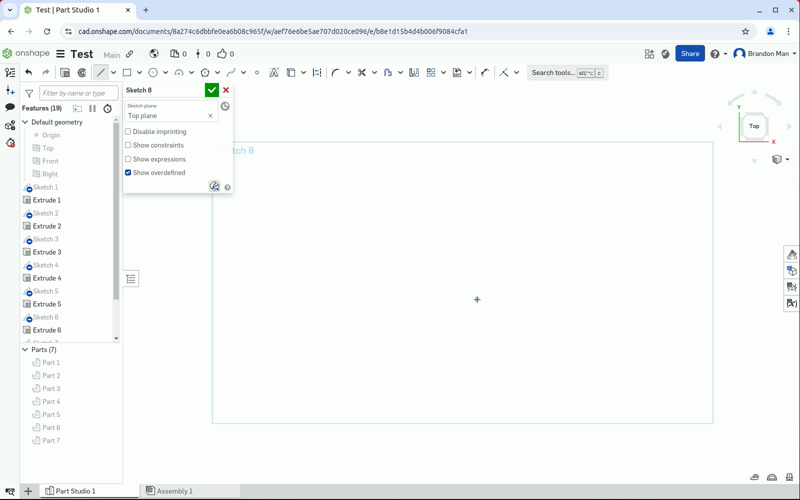
key_down(shift)
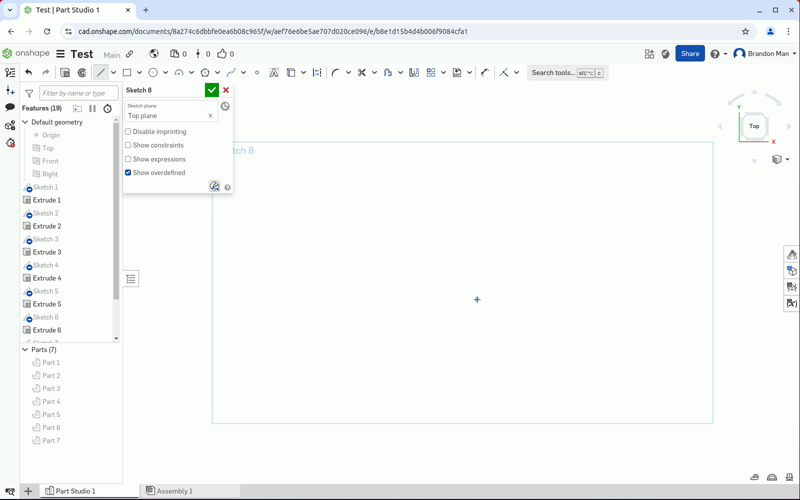
mouse_move(507, 299)
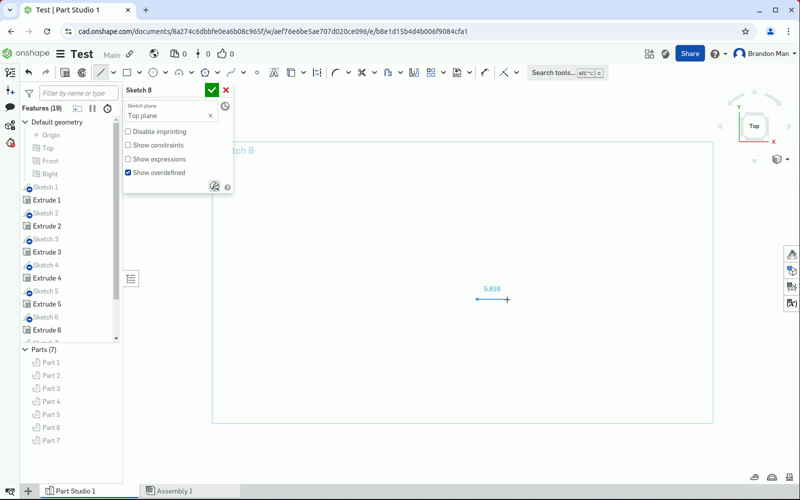
mouse_move(490, 299)
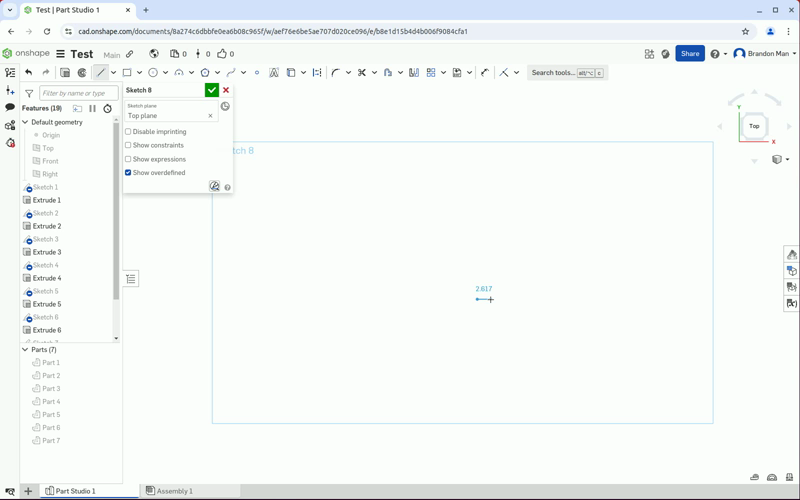
click(490, 299)
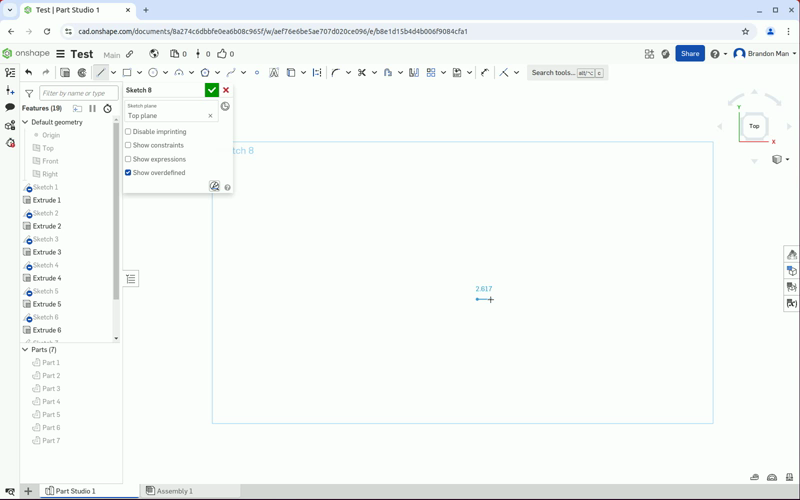
key_up(shift)
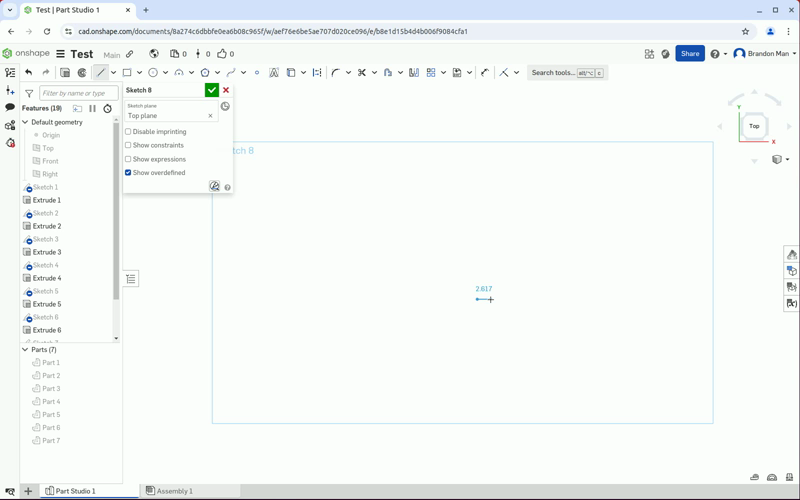
key_down(shift)
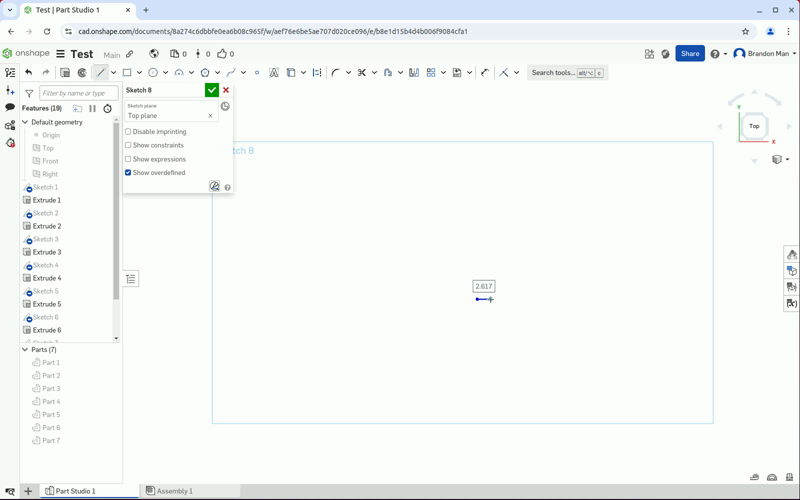
mouse_move(520, 299)
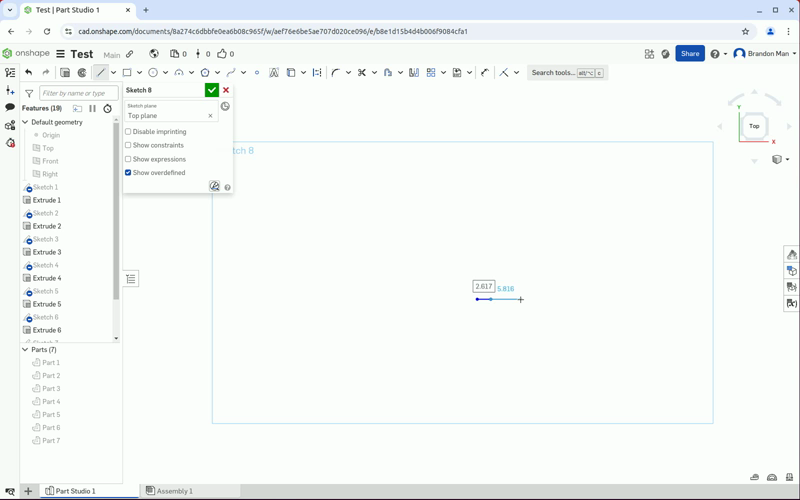
mouse_move(490, 280)
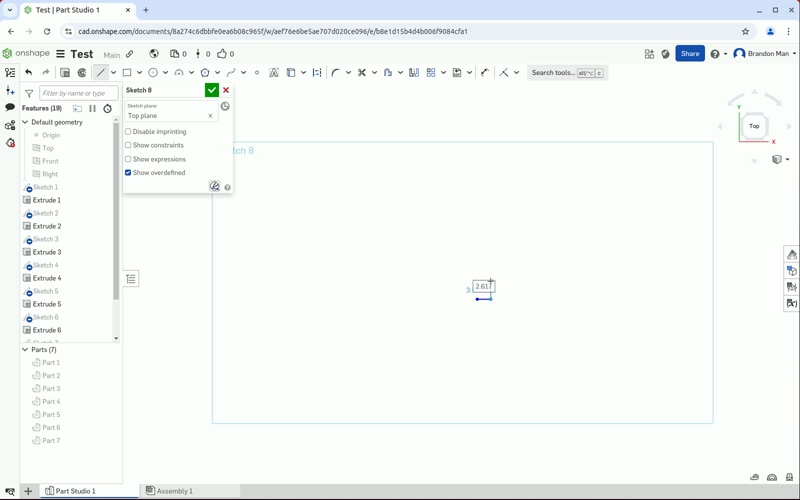
click(490, 280)
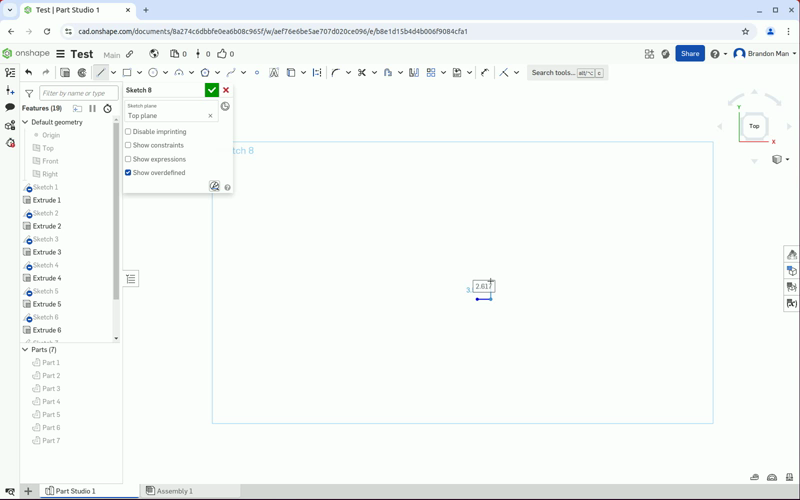
key_up(shift)
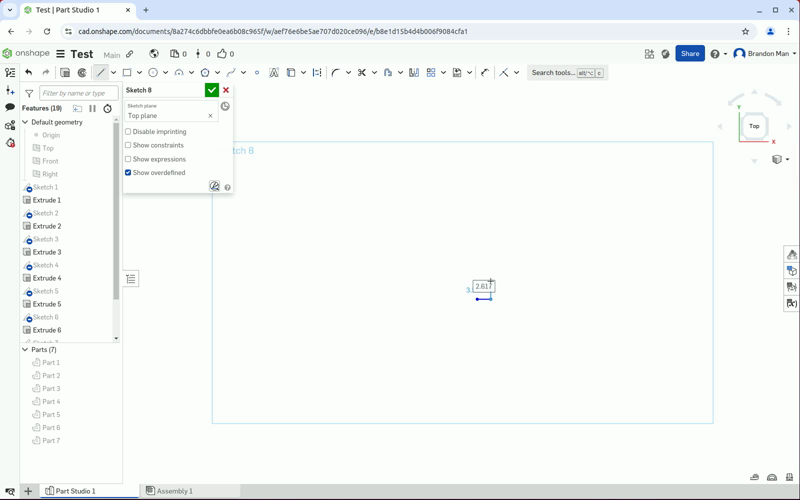
key_down(shift)
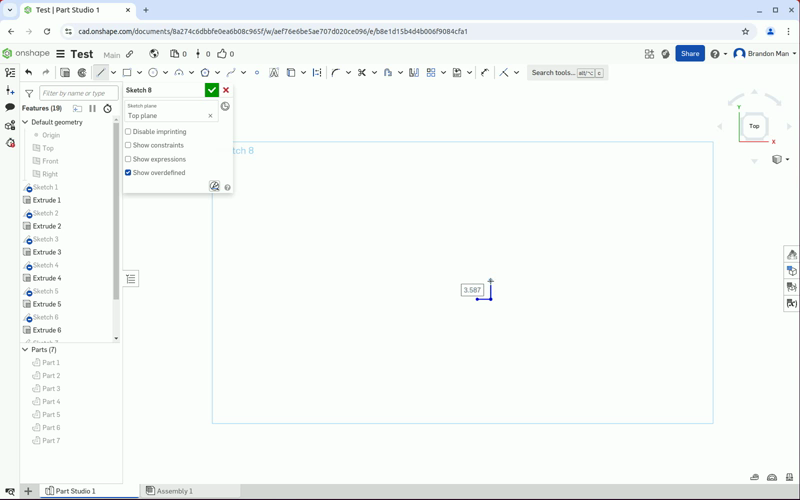
mouse_move(520, 280)
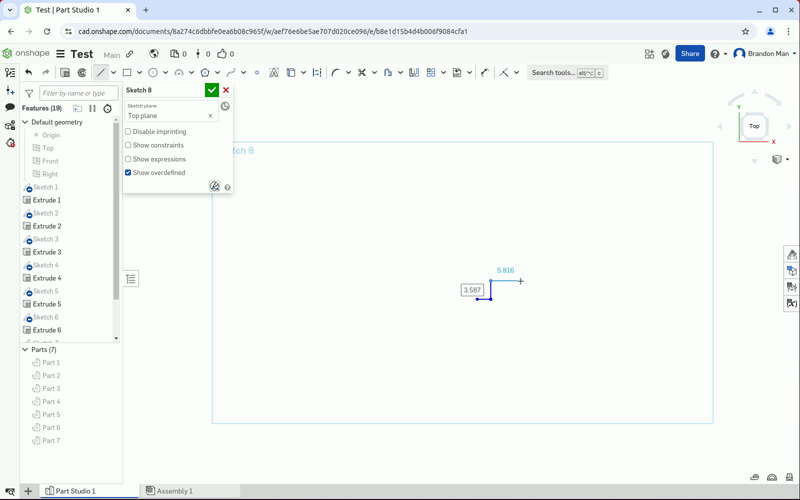
mouse_move(488, 280)
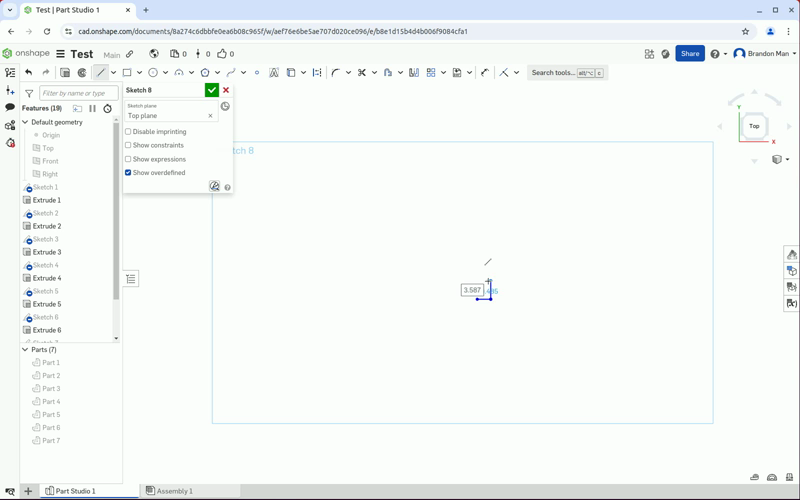
scroll(6)
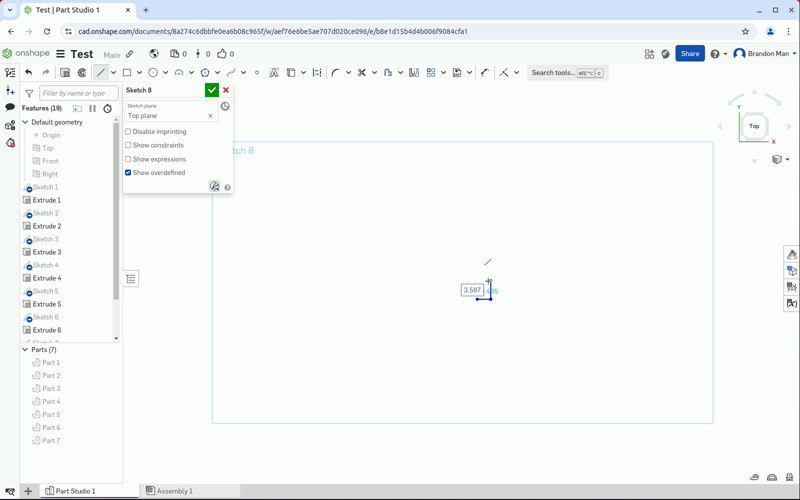
scroll(6)
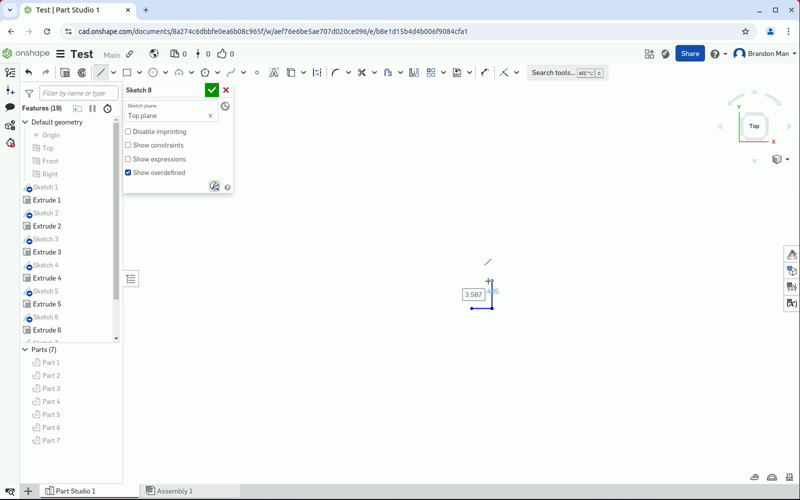
scroll(6)
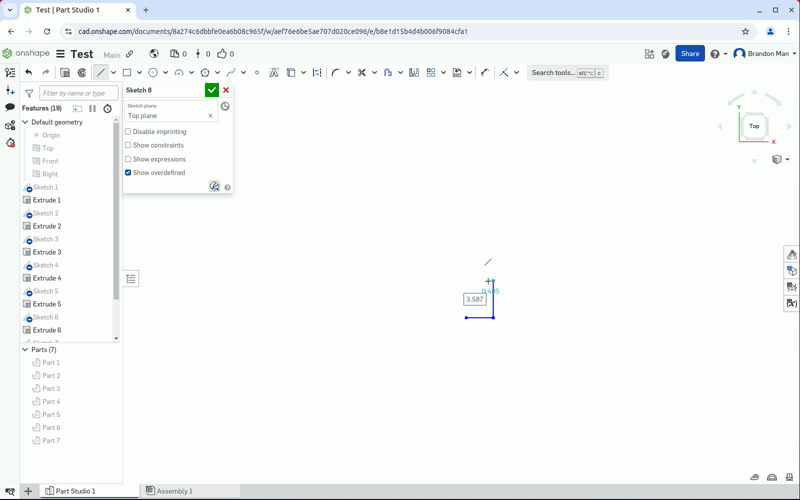
scroll(6)
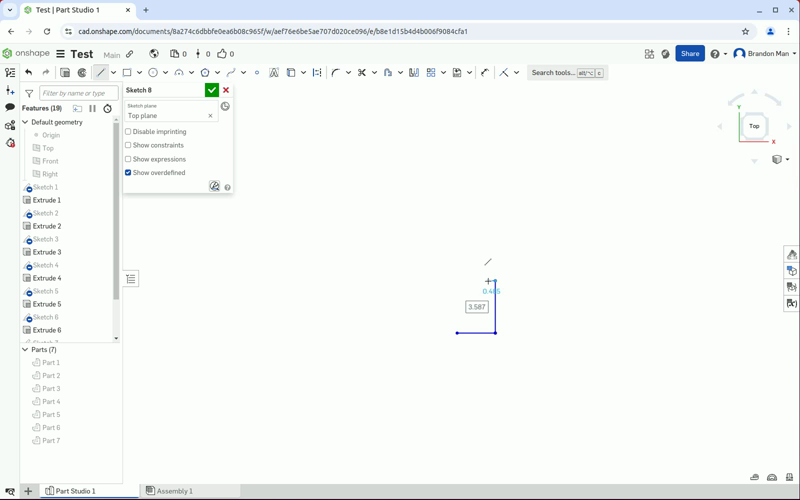
scroll(6)
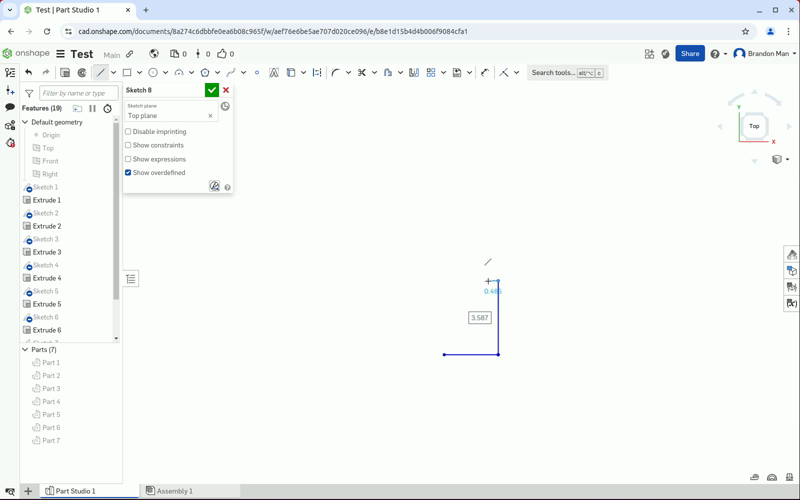
scroll(6)
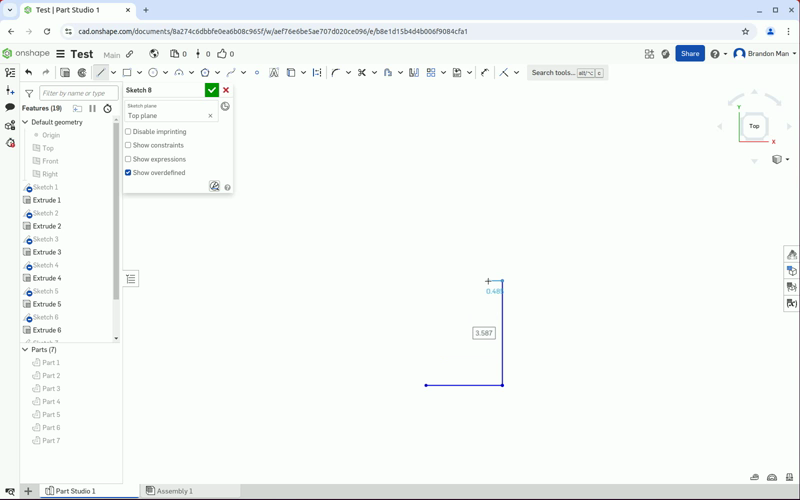
scroll(6)
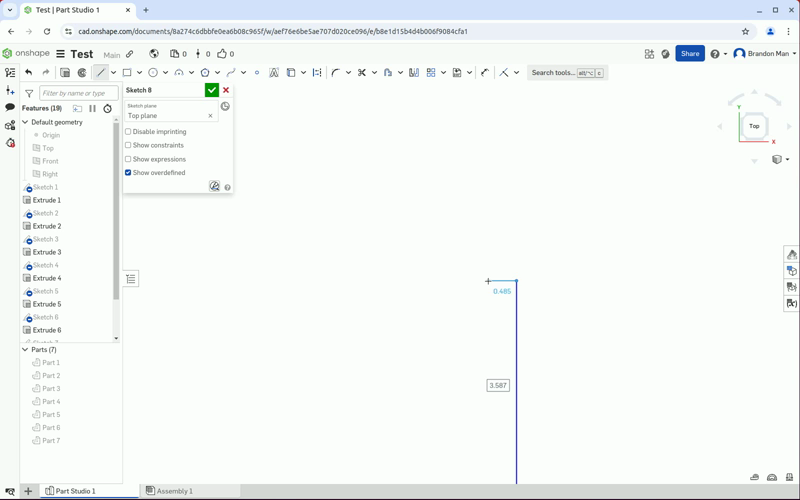
click(488, 280)
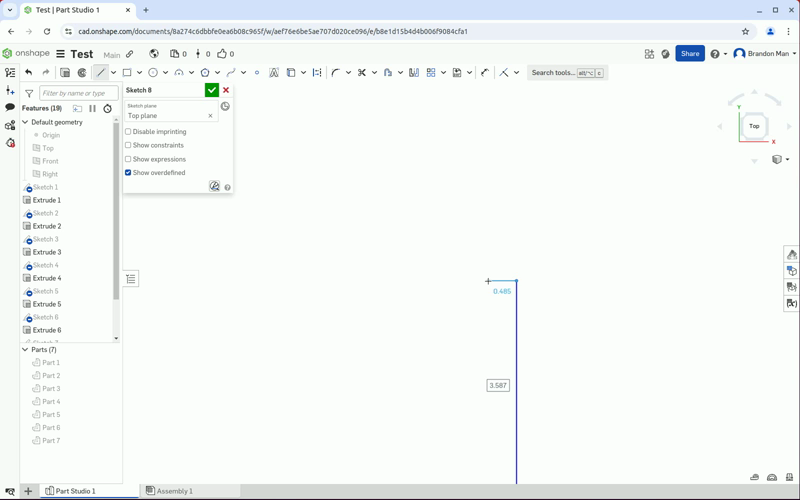
scroll(-6)
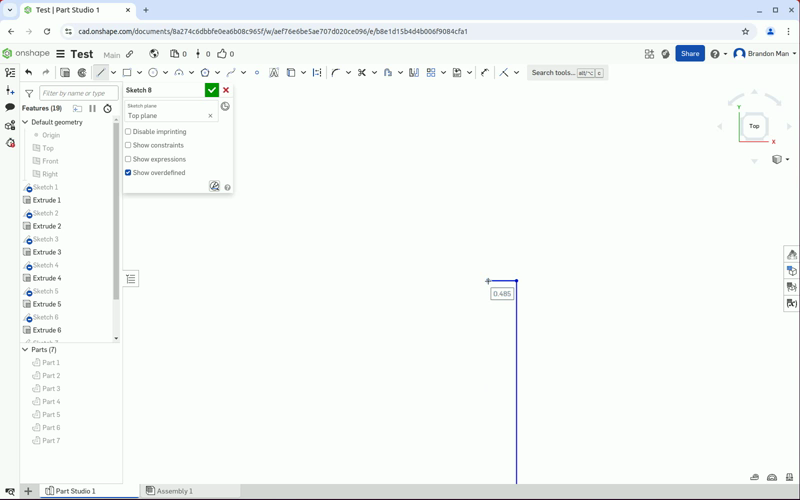
scroll(-6)
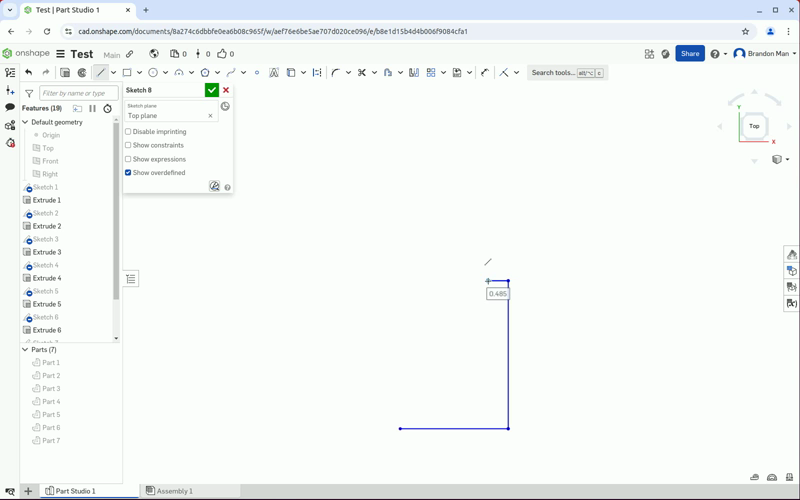
scroll(-6)
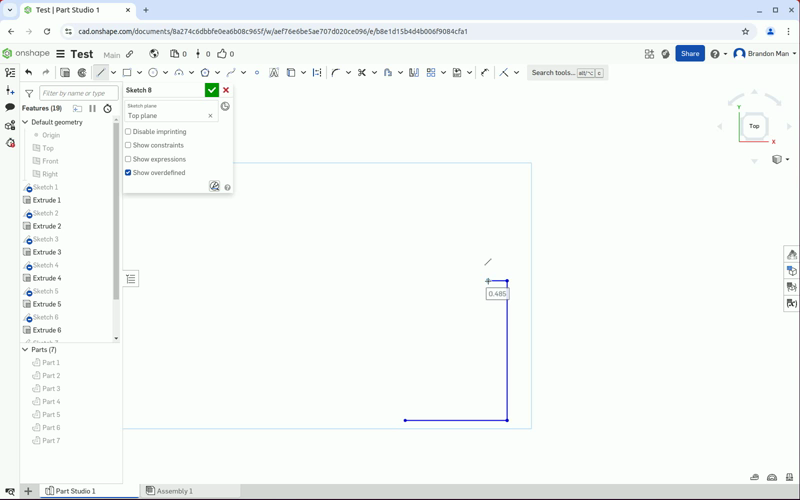
scroll(-6)
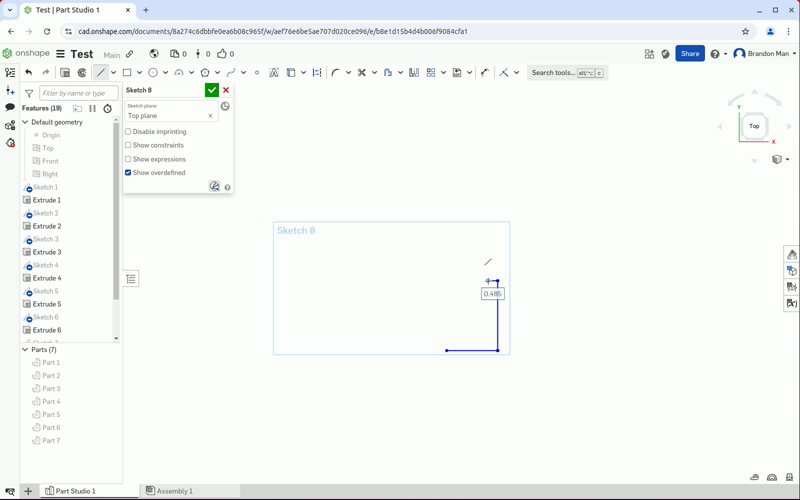
scroll(-6)
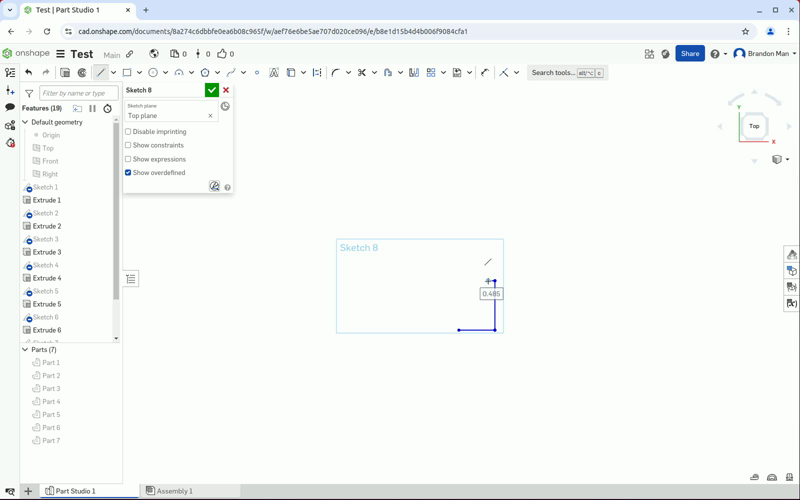
scroll(-6)
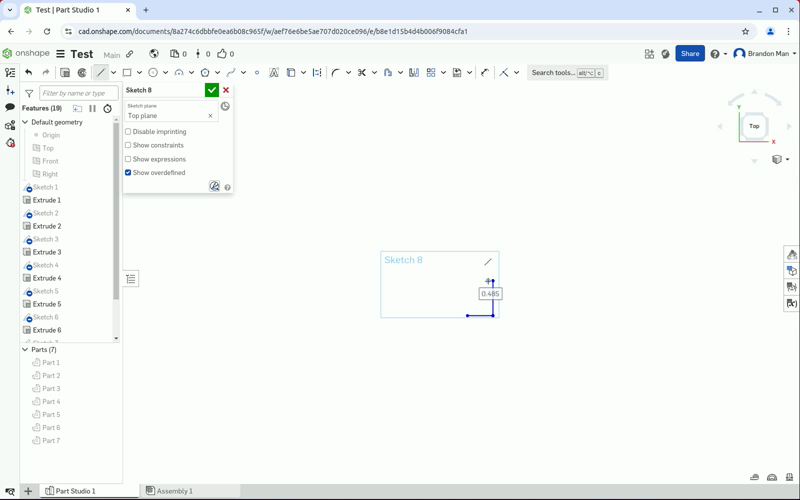
scroll(-6)
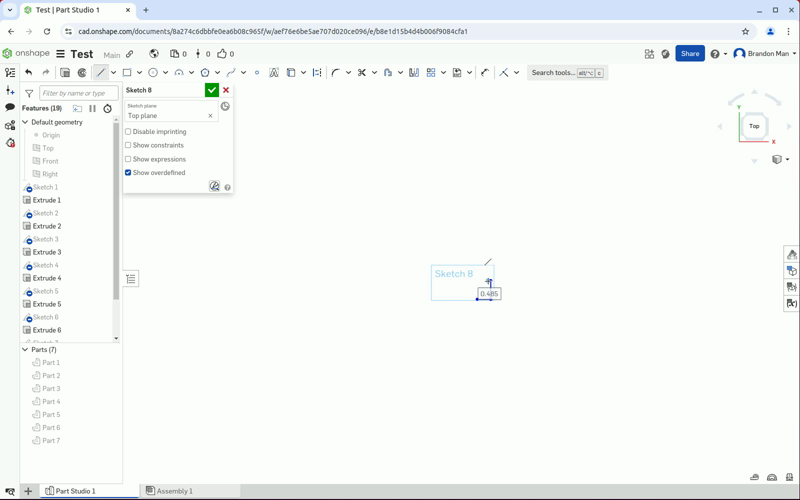
key_up(shift)
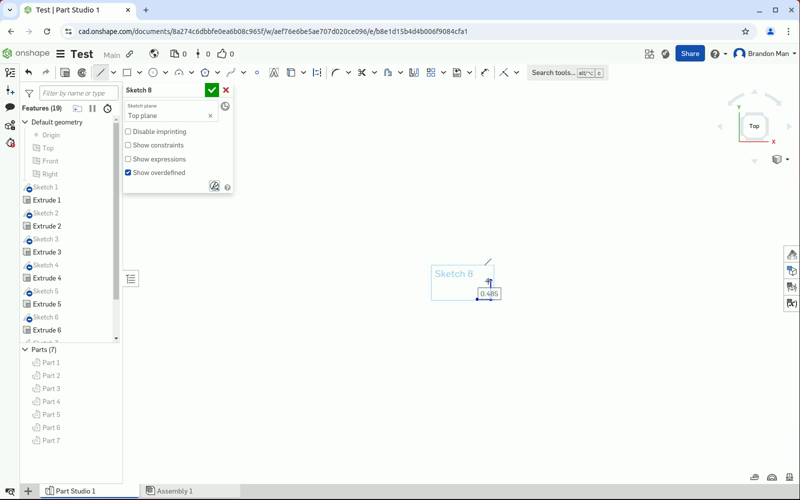
key_down(shift)
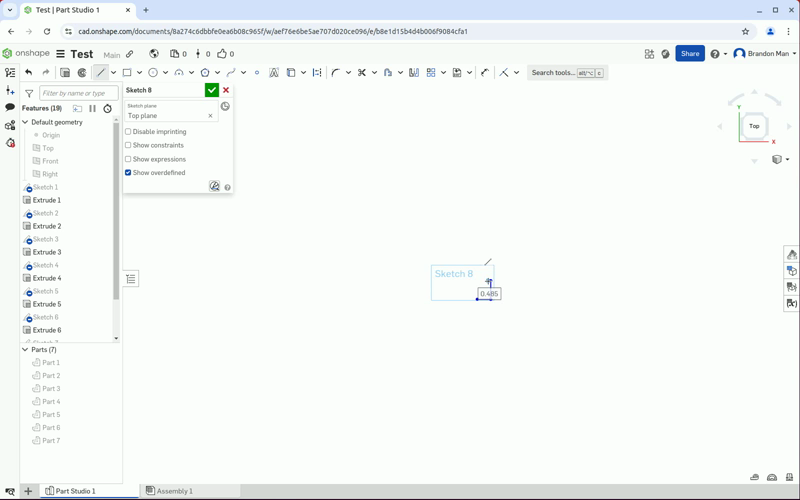
key_up(shift)
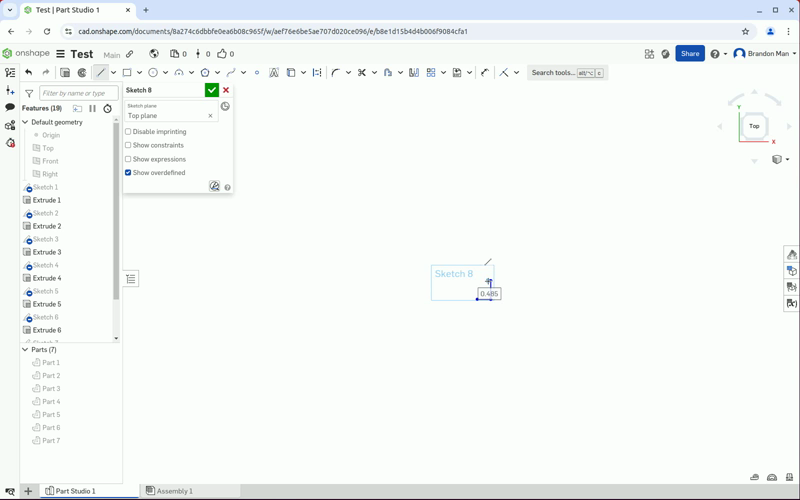
key_down(shift)
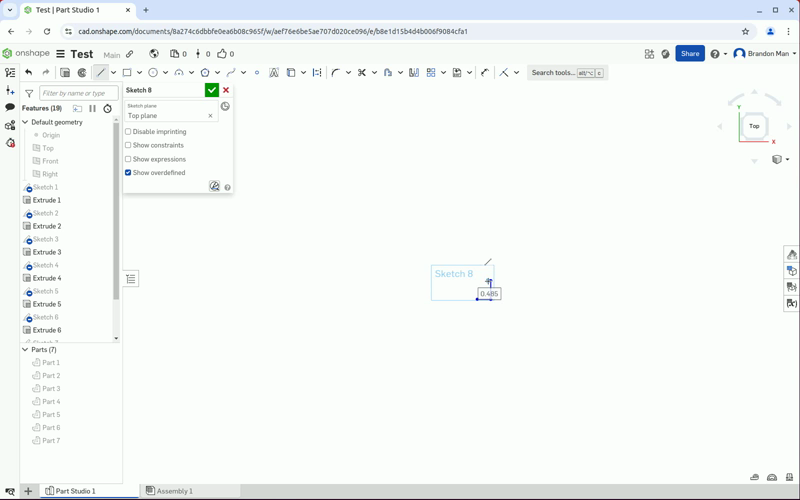
mouse_move(518, 280)
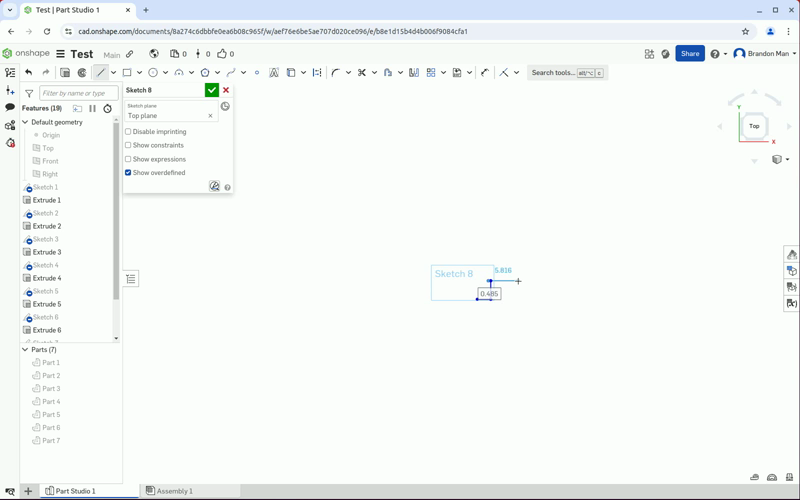
mouse_move(485, 280)
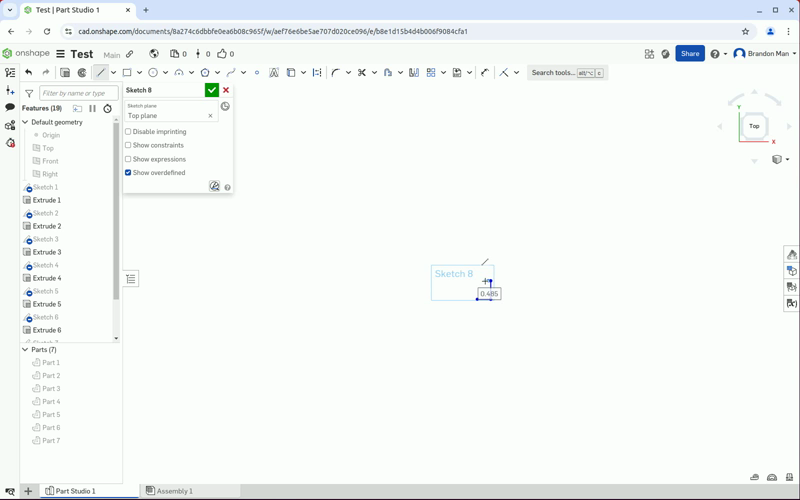
scroll(6)
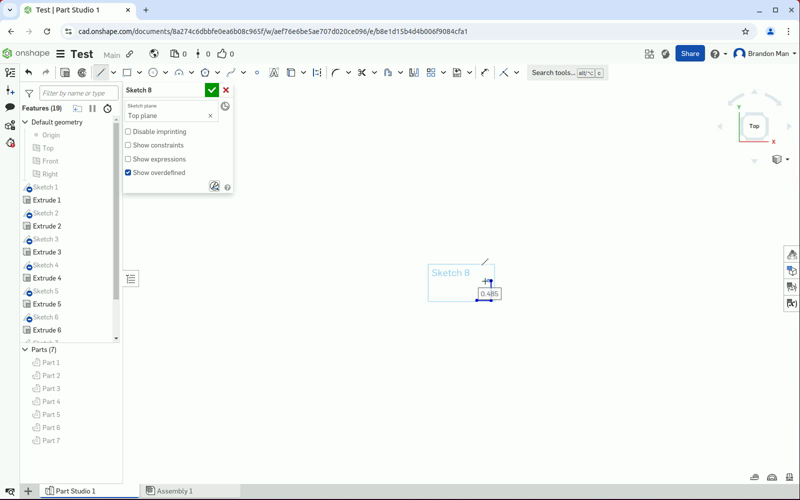
scroll(6)
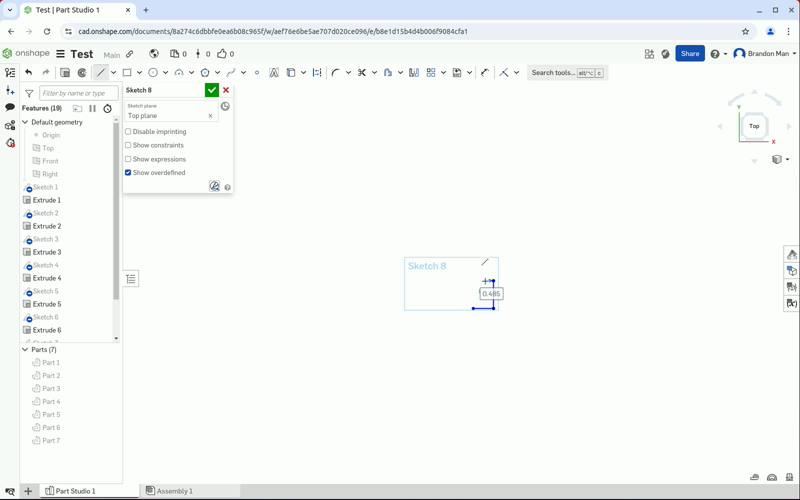
scroll(6)
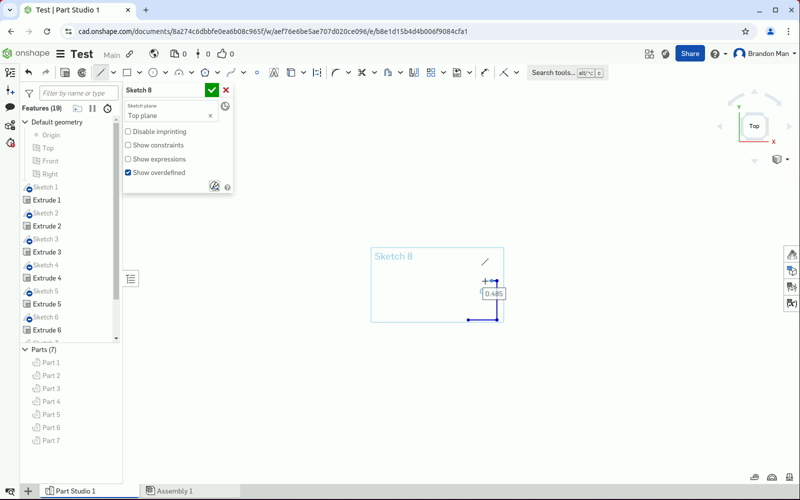
scroll(6)
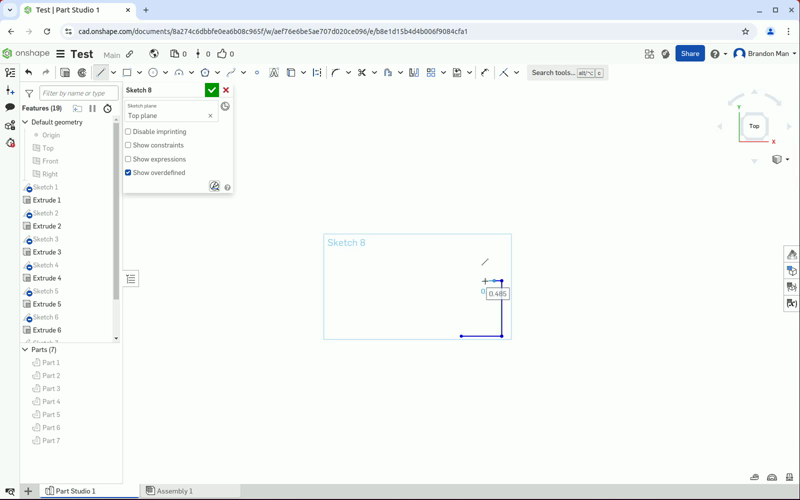
scroll(6)
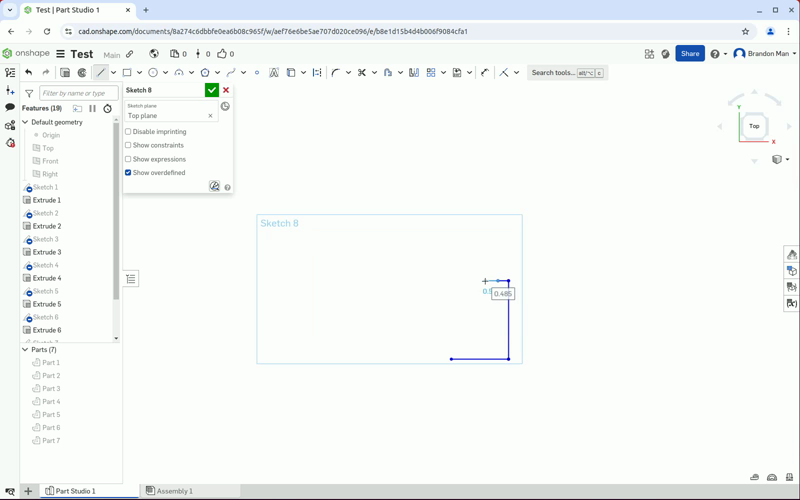
scroll(6)
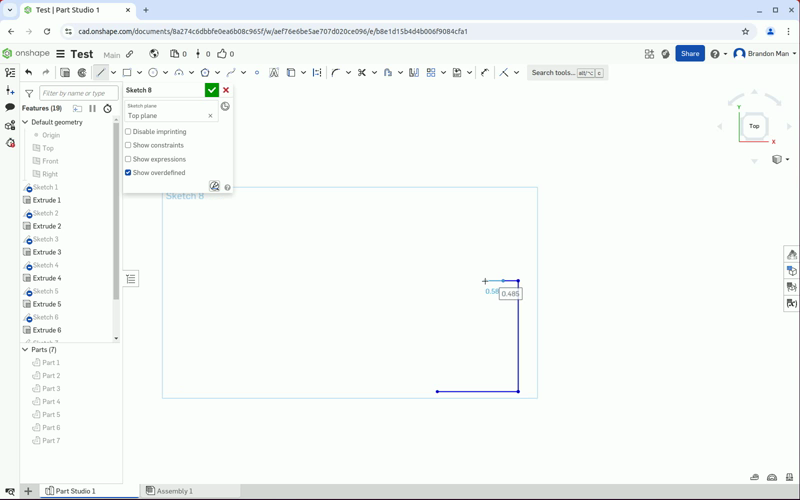
scroll(6)
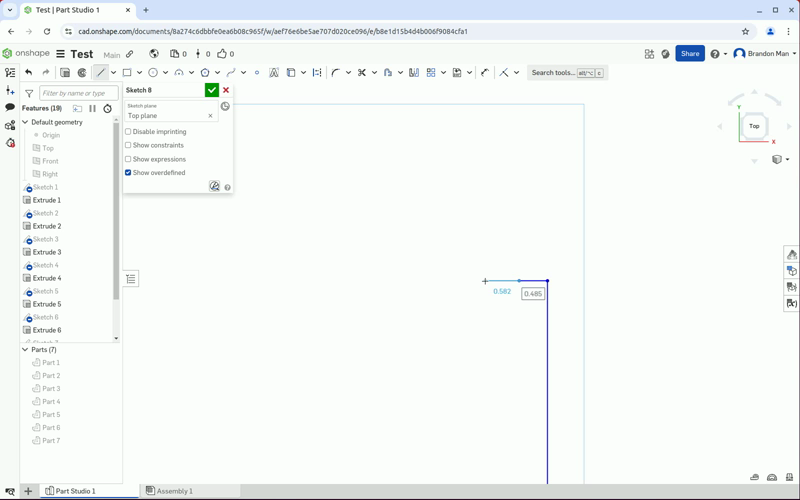
click(485, 280)
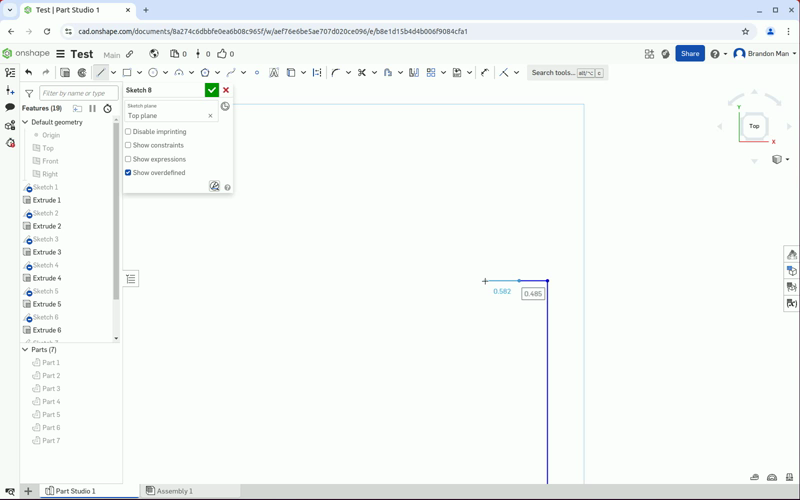
scroll(-6)
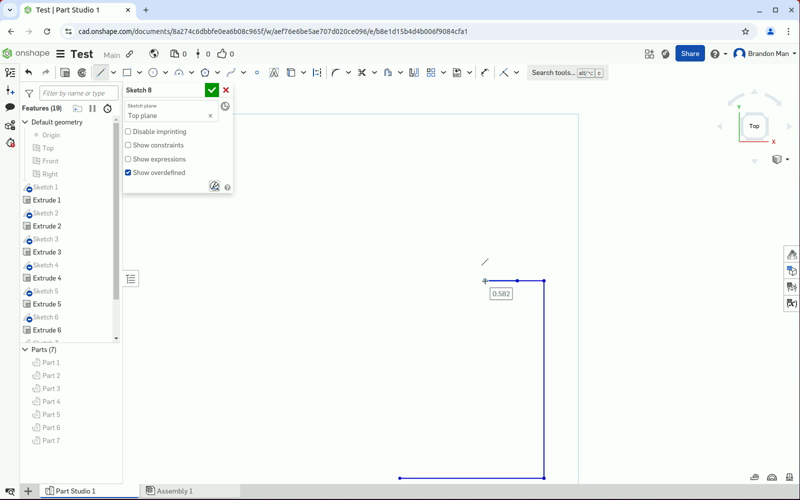
scroll(-6)
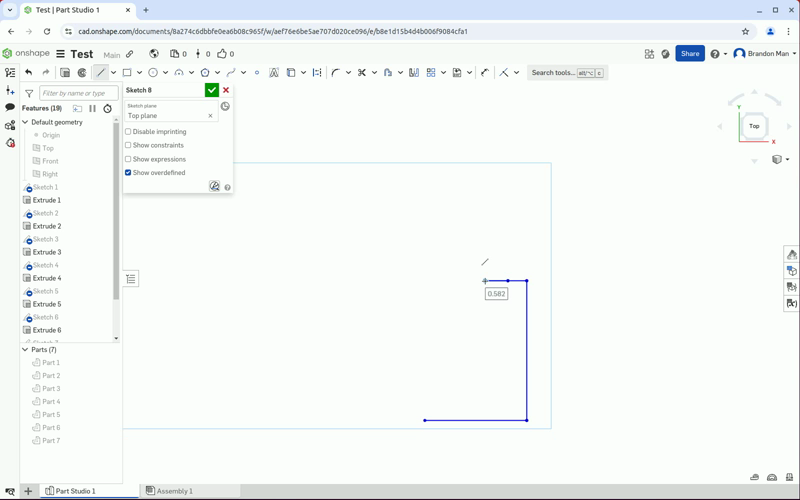
scroll(-6)
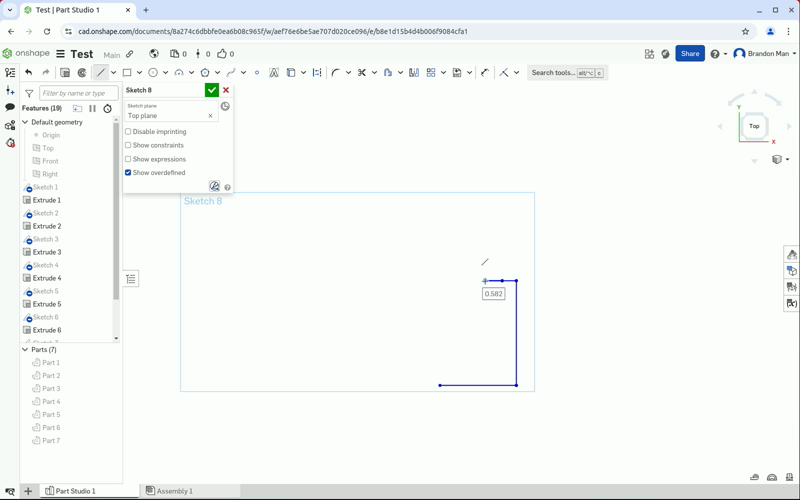
scroll(-6)
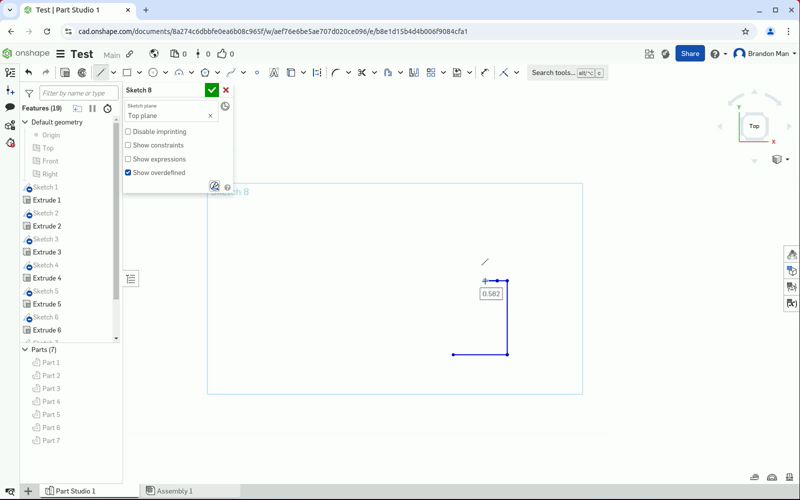
scroll(-6)
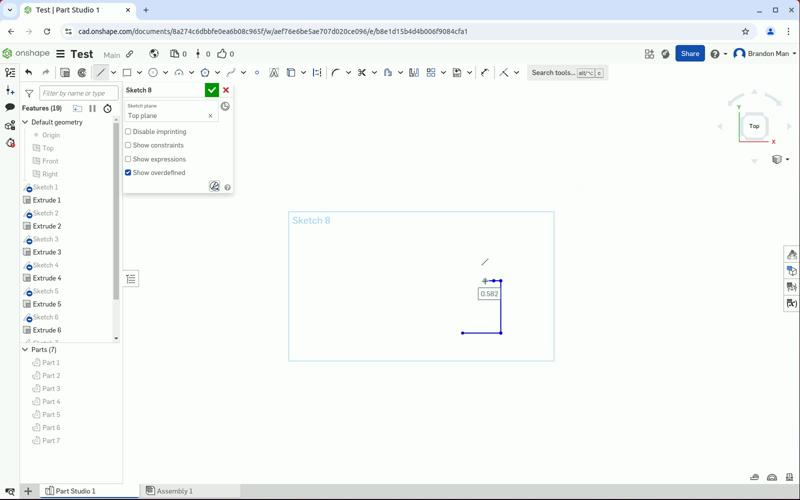
scroll(-6)
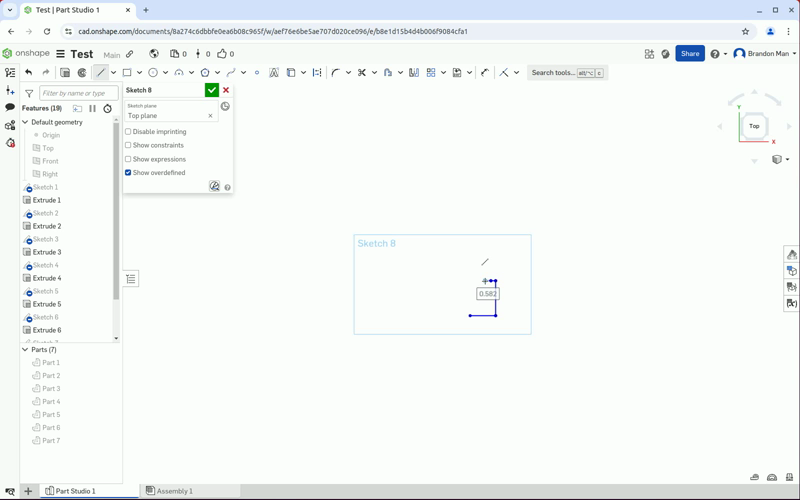
scroll(-6)
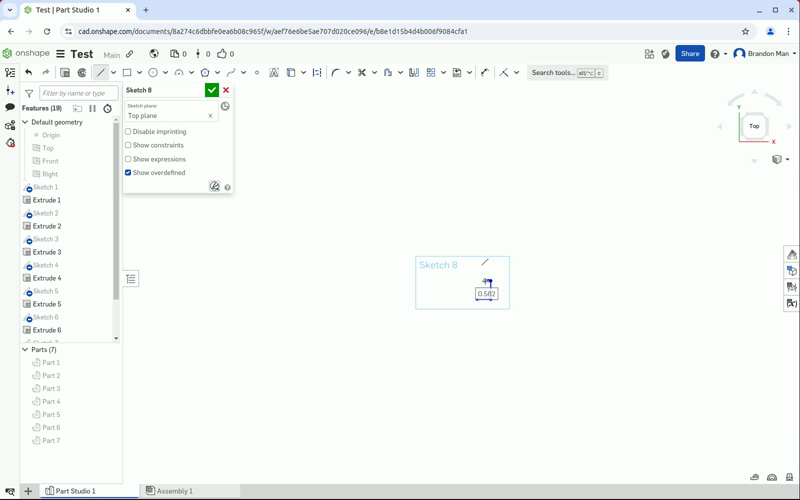
key_up(shift)
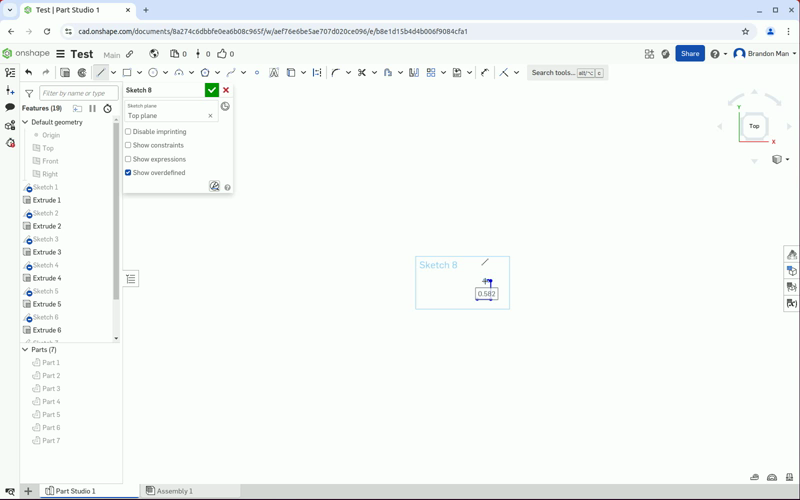
key(esc)
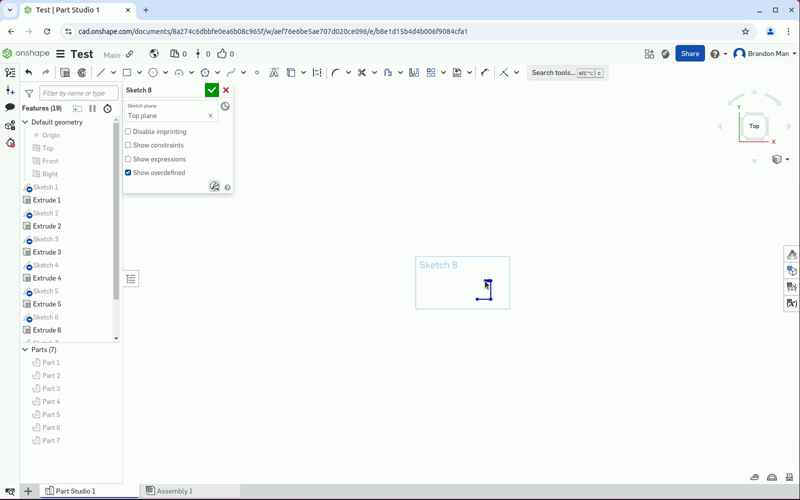
key(a)
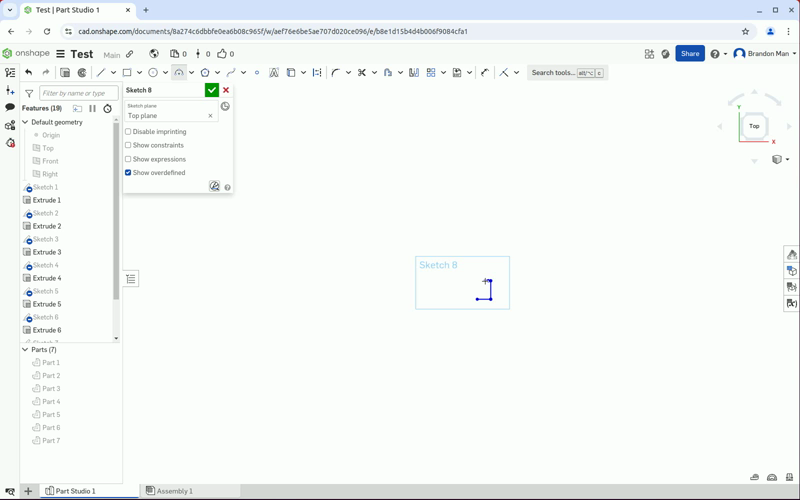
mouse_move(485, 280)
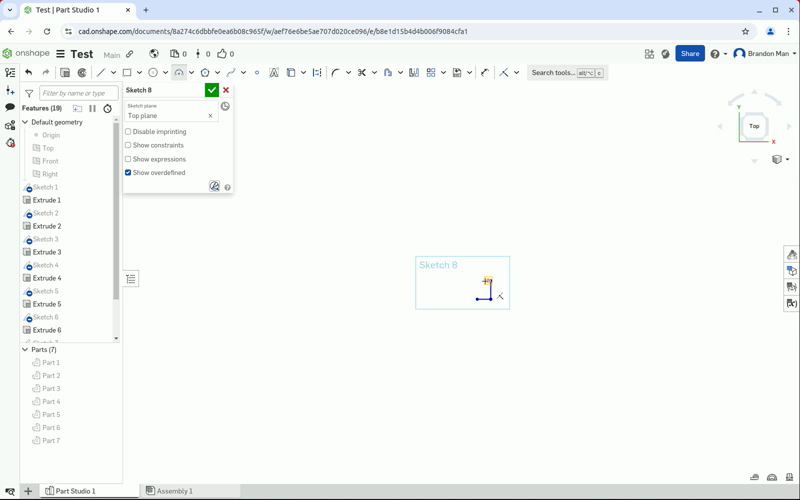
scroll(6)
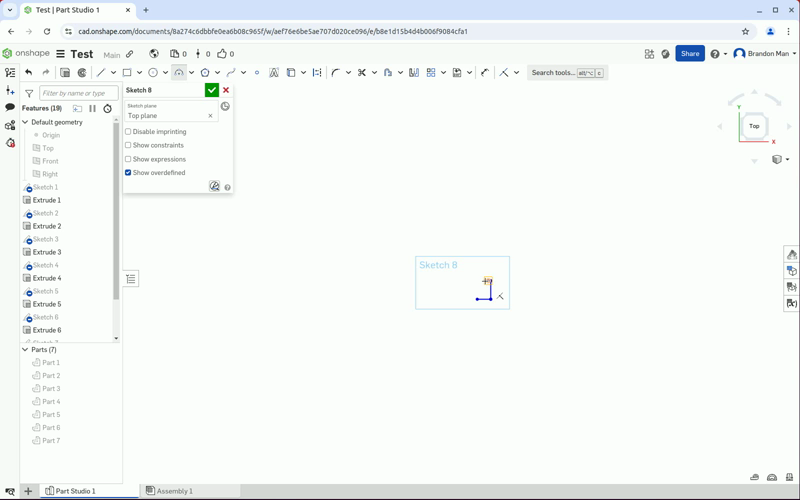
scroll(6)
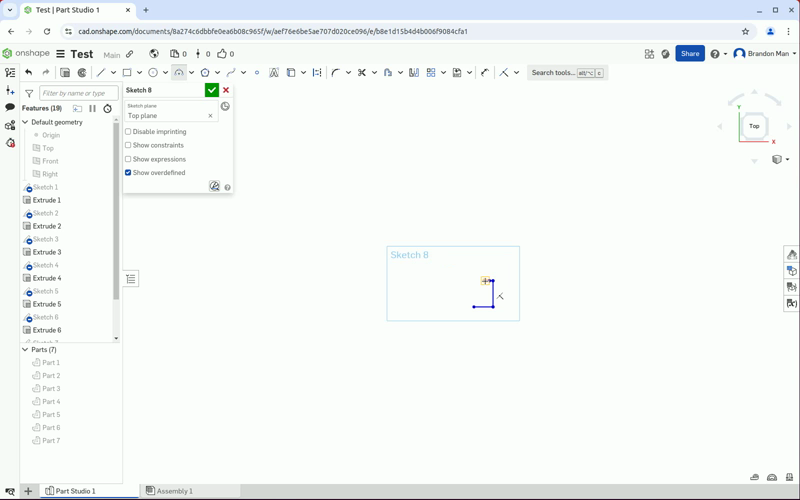
scroll(6)
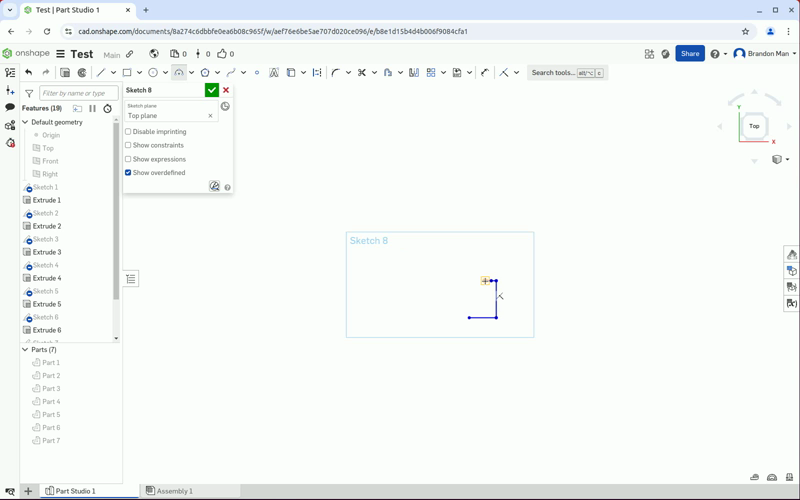
scroll(6)
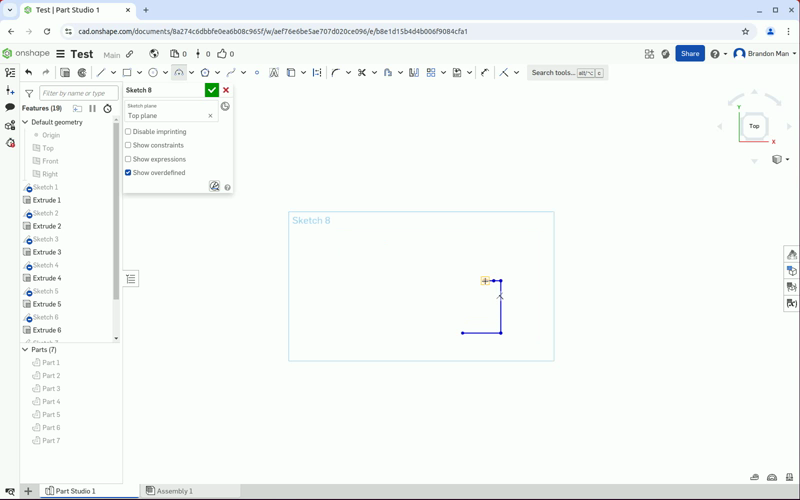
scroll(6)
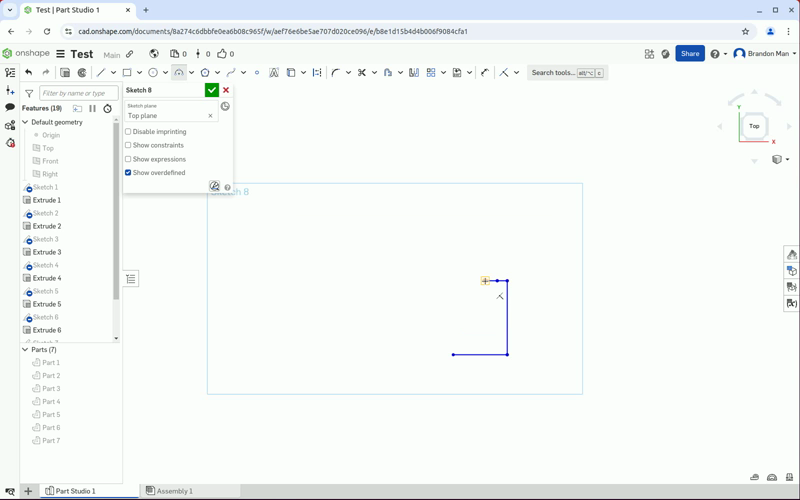
scroll(6)
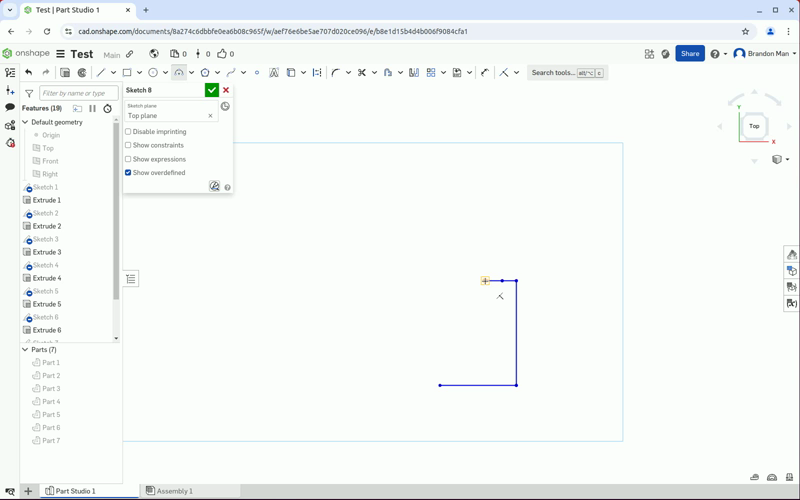
scroll(6)
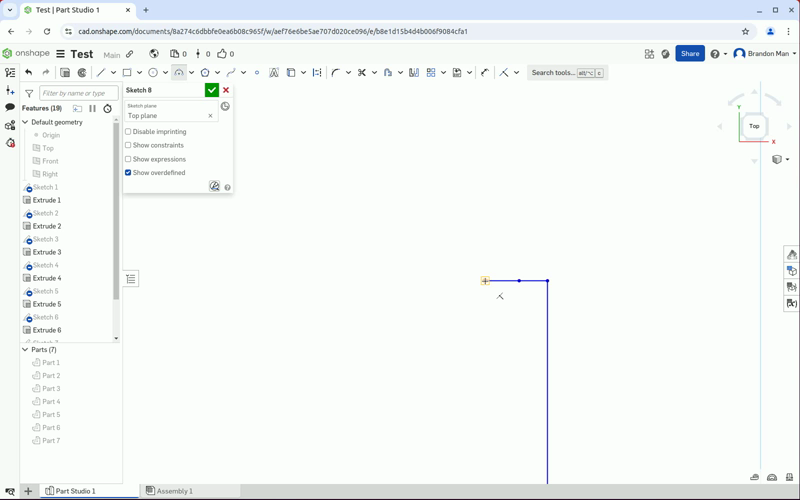
click(485, 280)
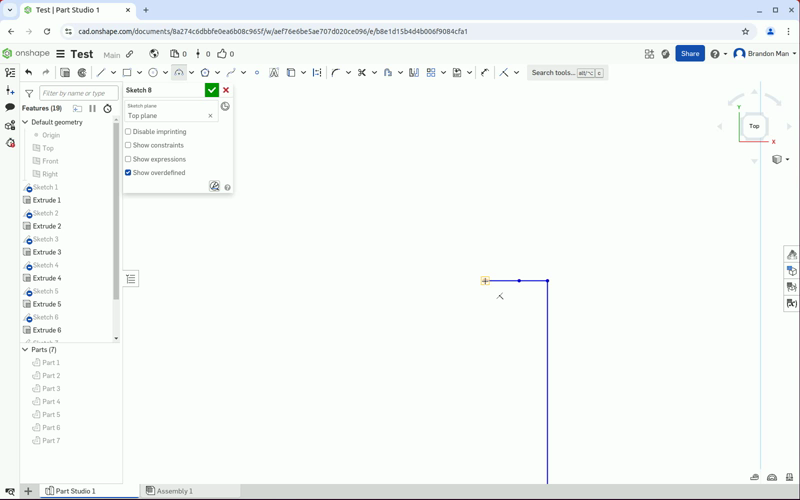
scroll(-6)
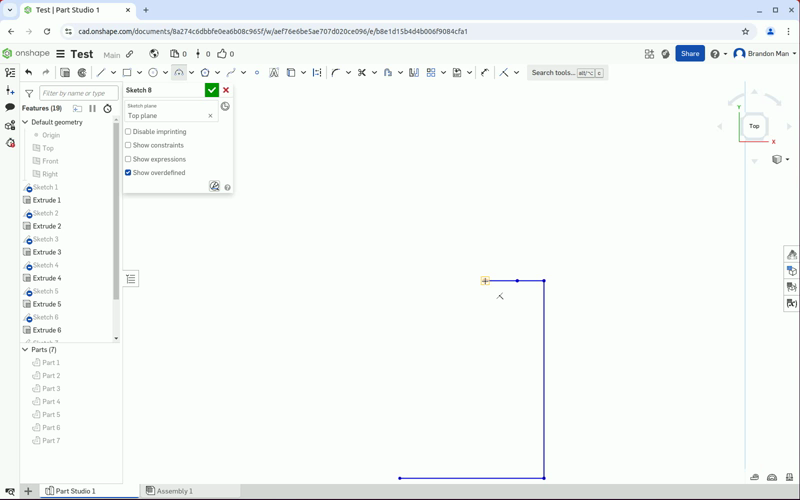
scroll(-6)
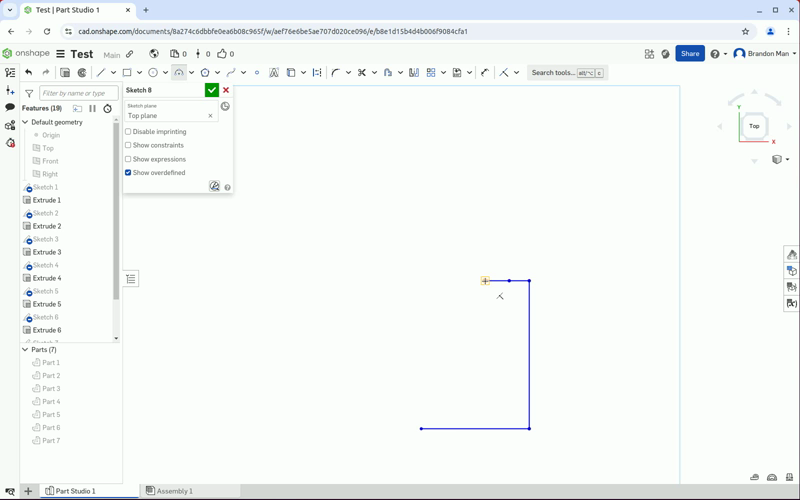
scroll(-6)
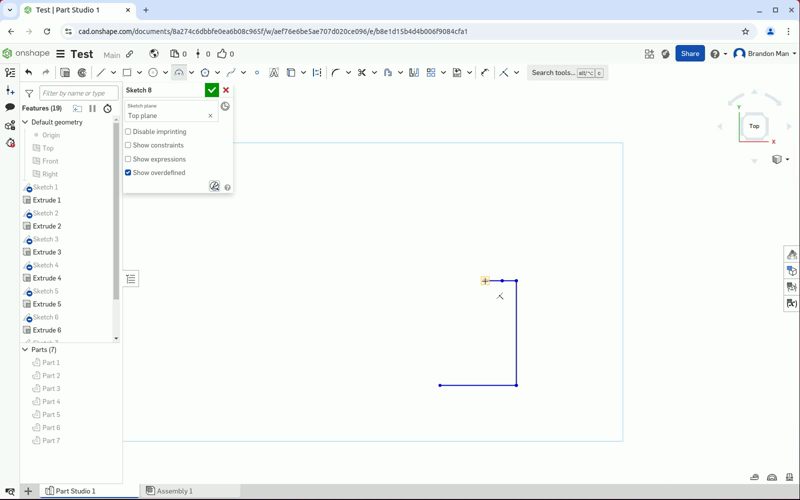
scroll(-6)
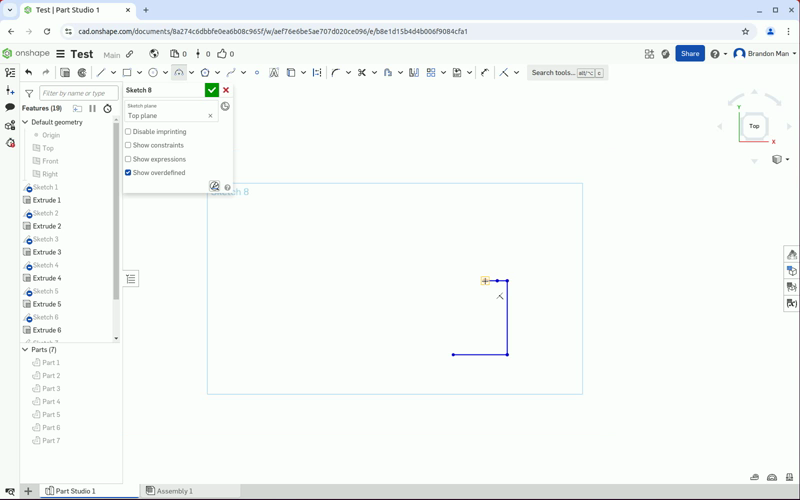
scroll(-6)
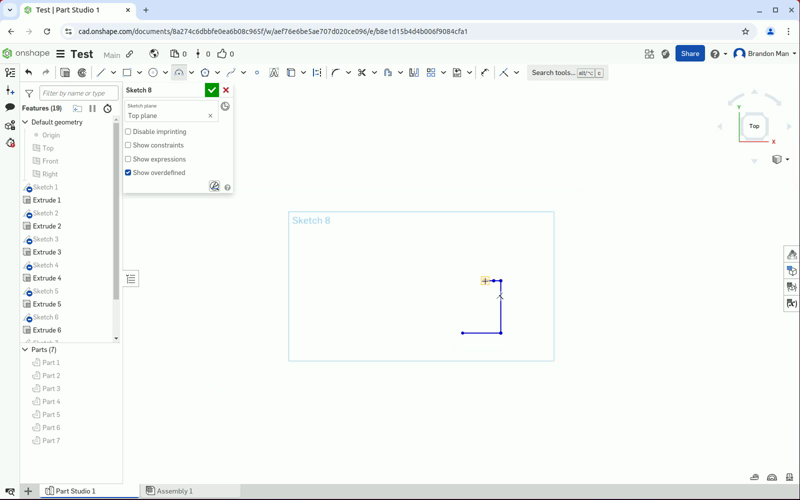
scroll(-6)
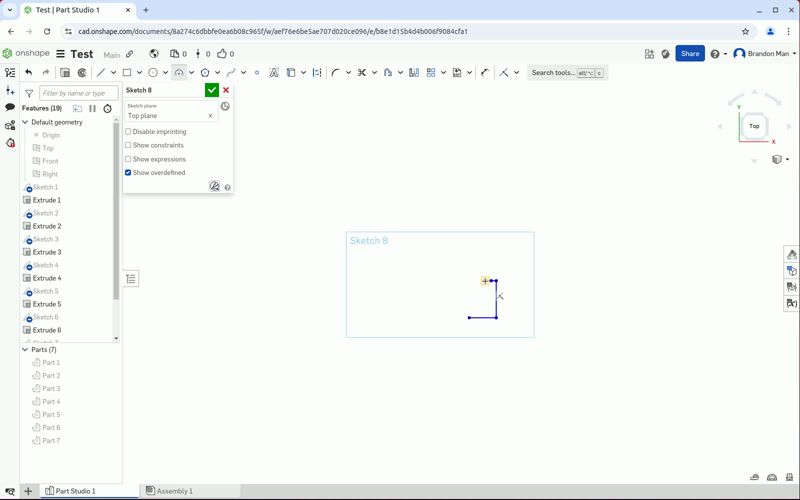
scroll(-6)
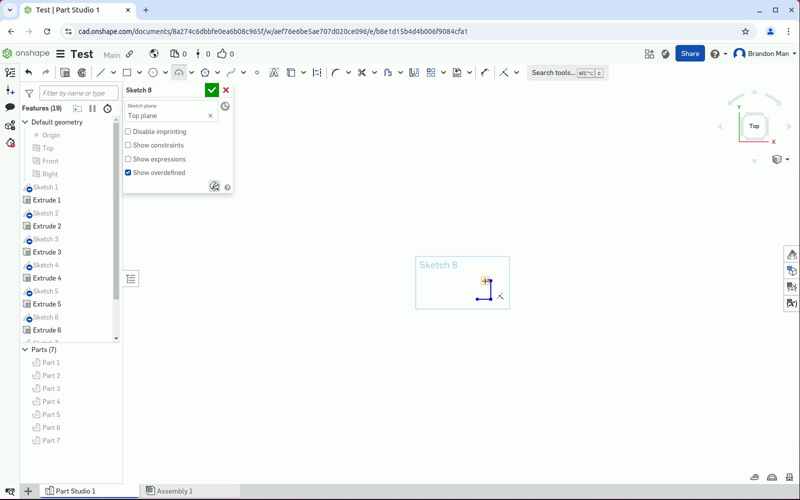
mouse_move(477, 299)
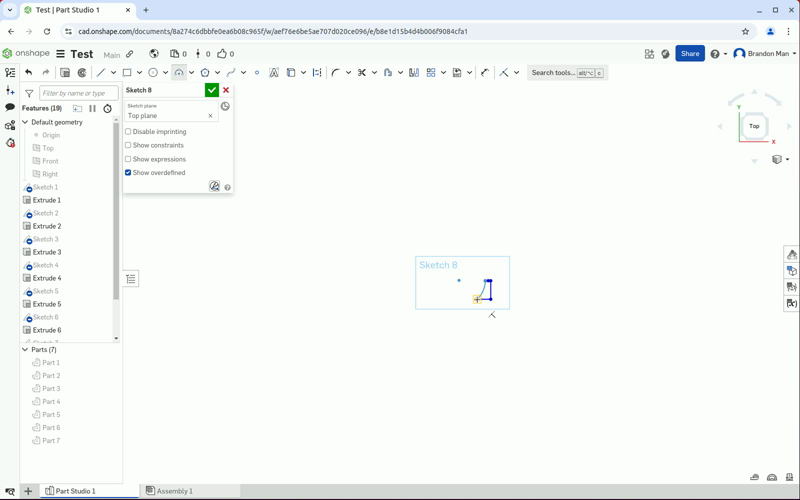
click(477, 299)
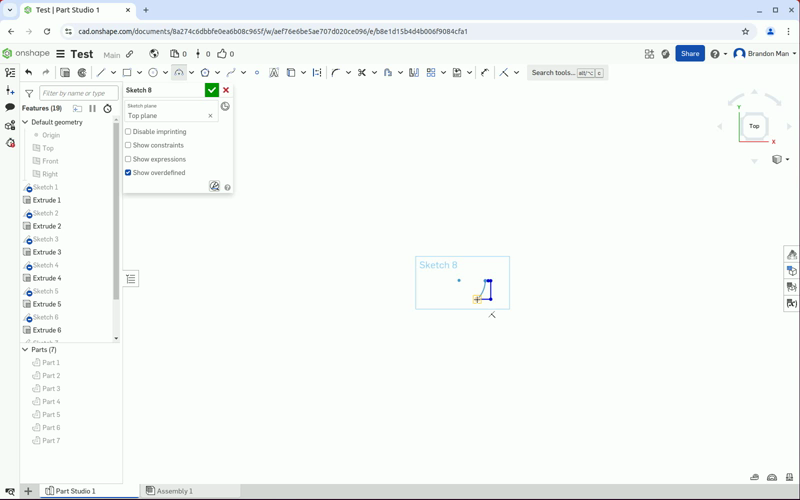
key_down(shift)
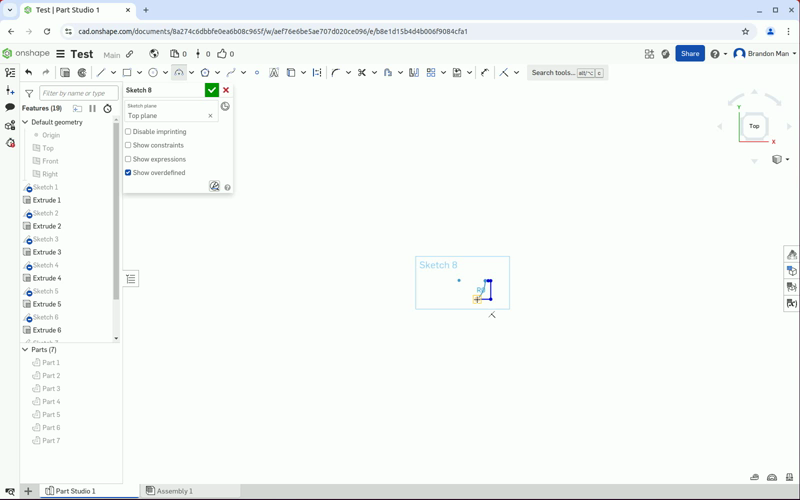
mouse_move(483, 291)
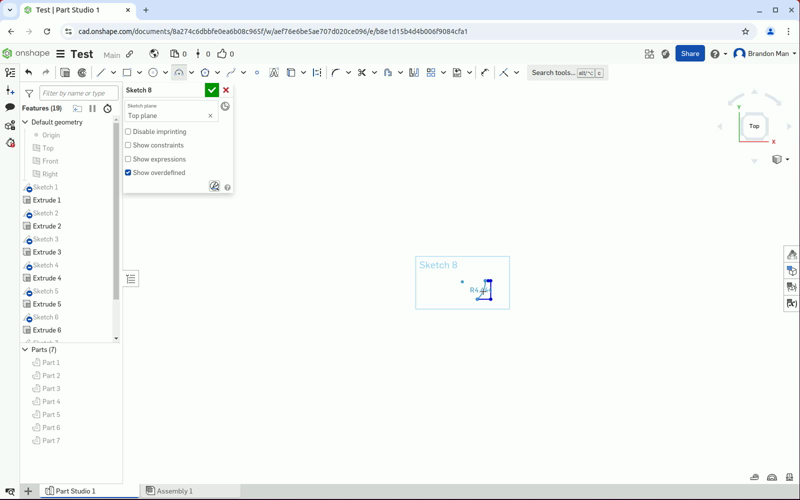
click(483, 291)
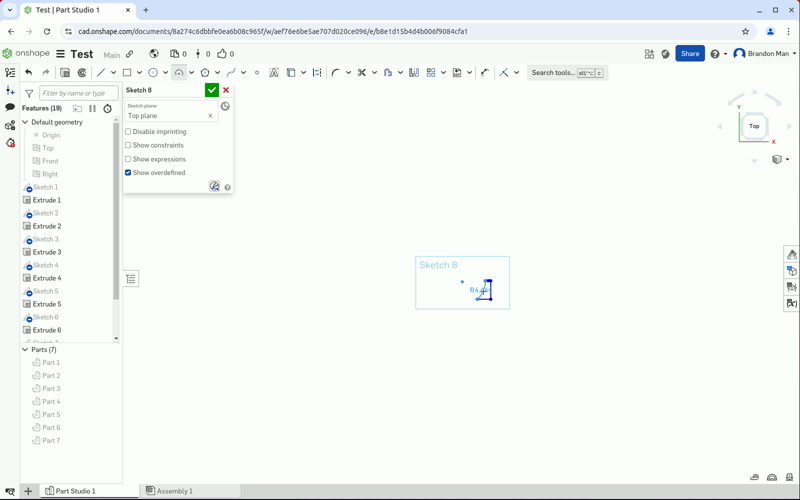
key_up(shift)
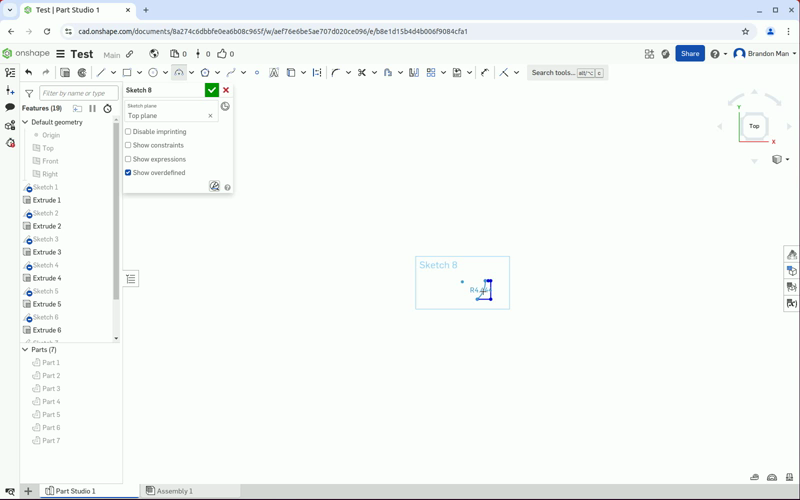
key(esc)
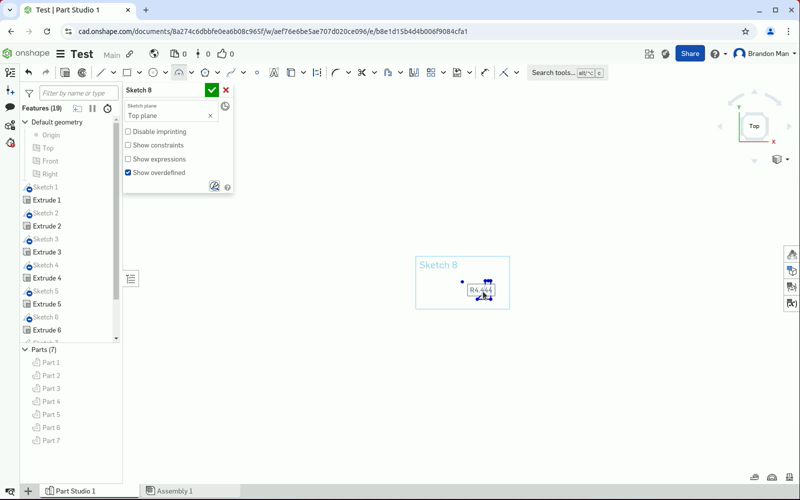
mouse_move(488, 283)
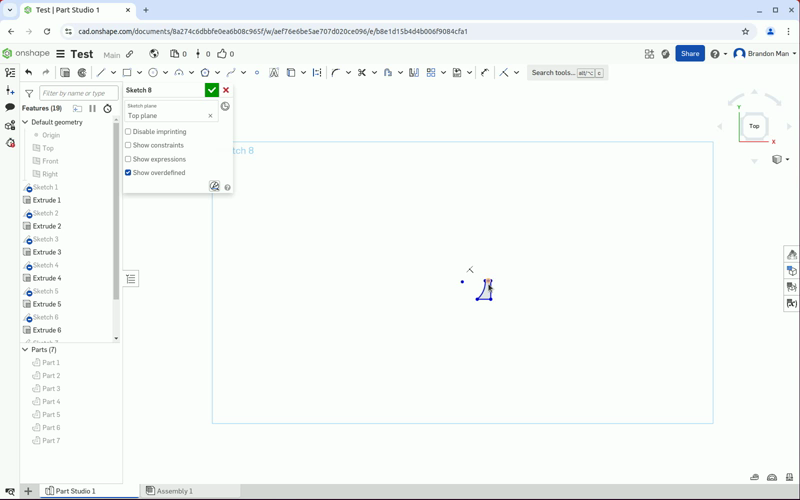
scroll(6)
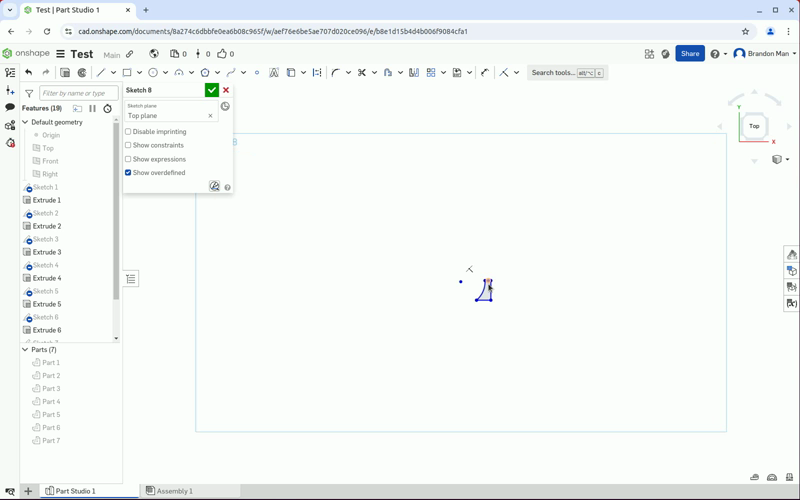
scroll(6)
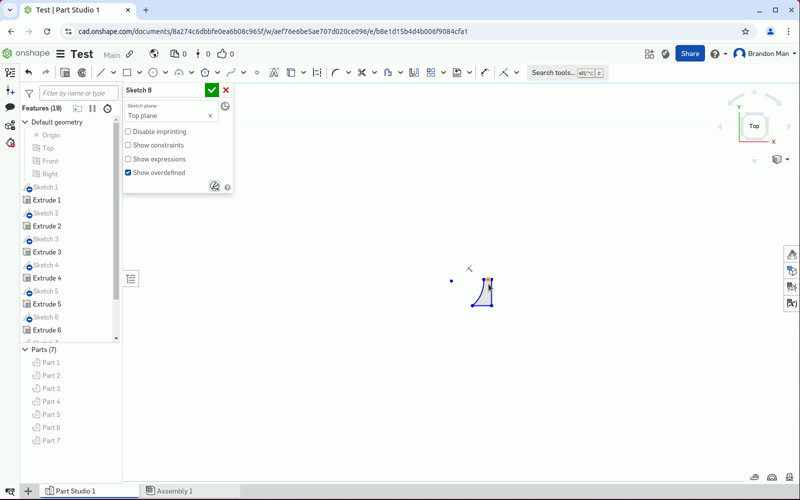
scroll(6)
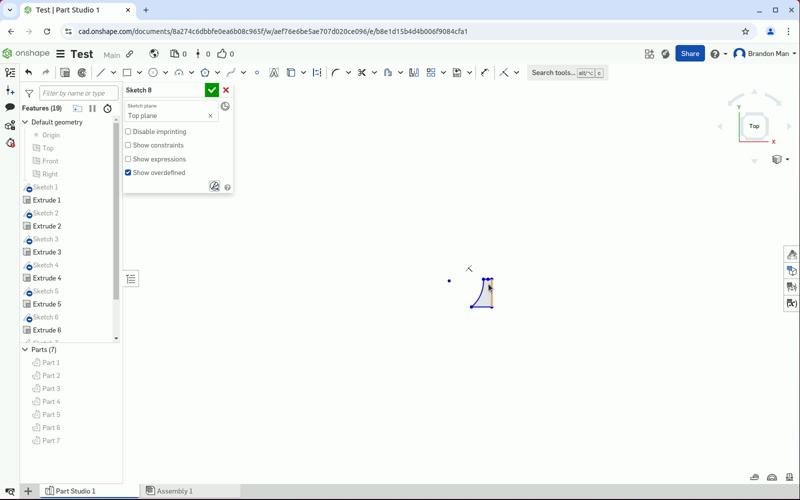
scroll(6)
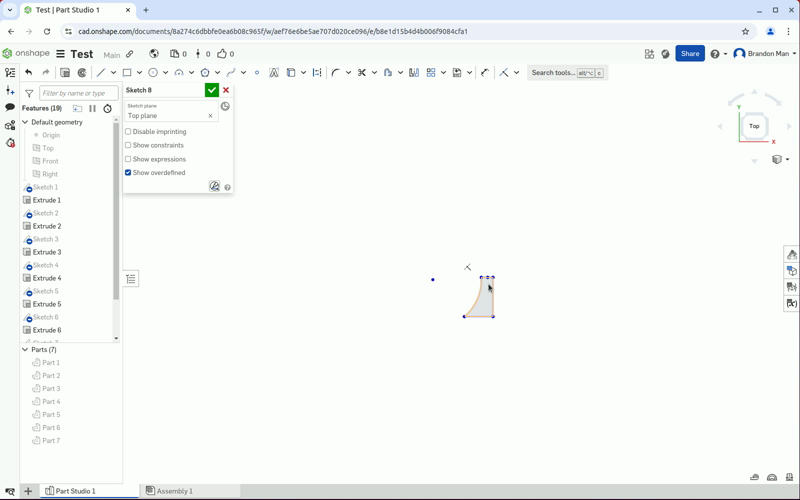
scroll(6)
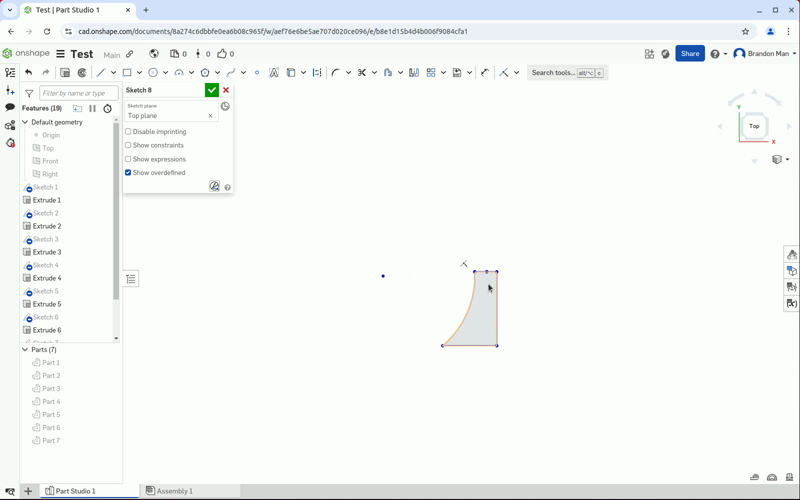
scroll(6)
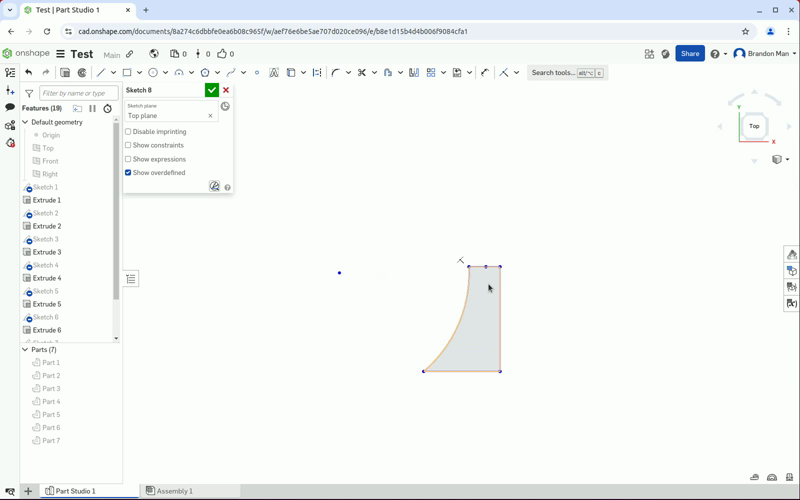
scroll(6)
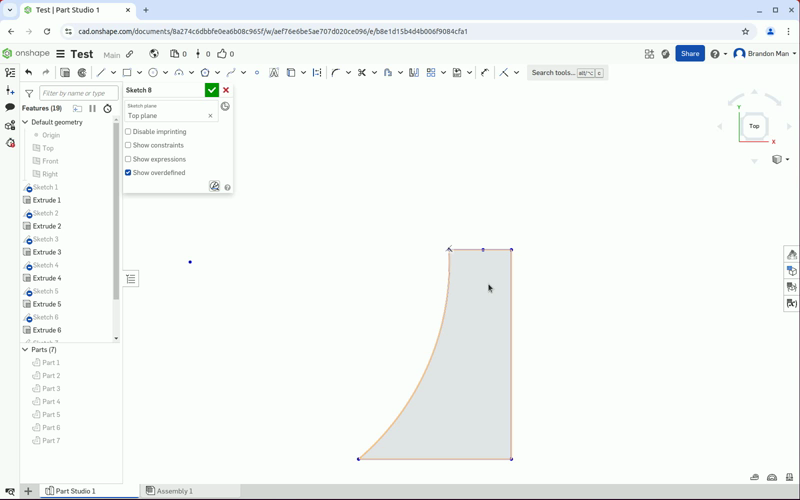
click(488, 283)
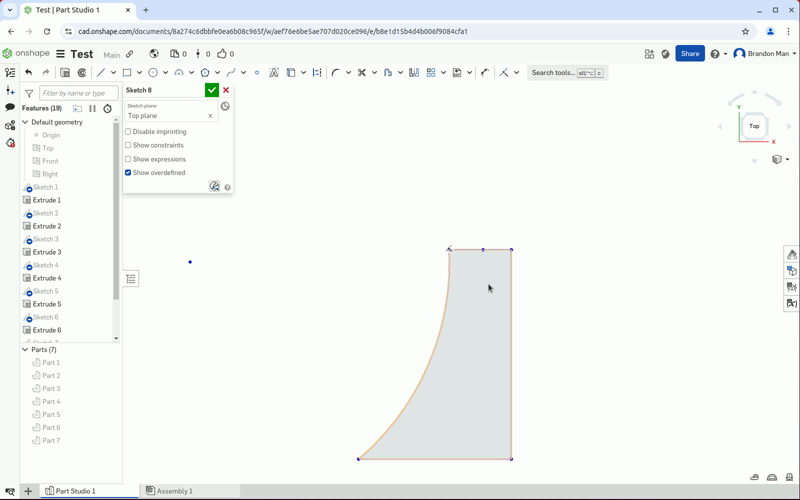
scroll(-6)
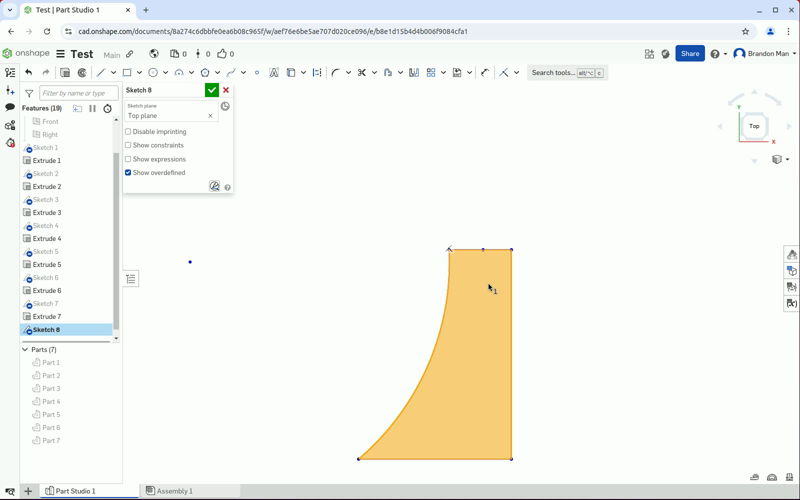
scroll(-6)
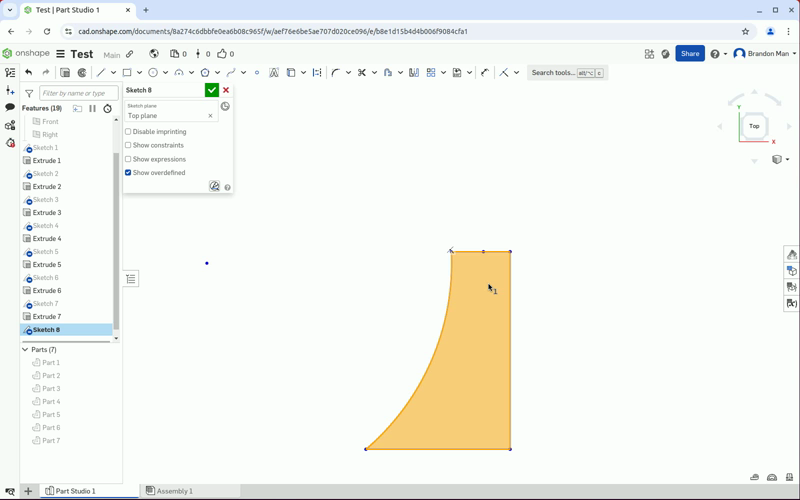
scroll(-6)
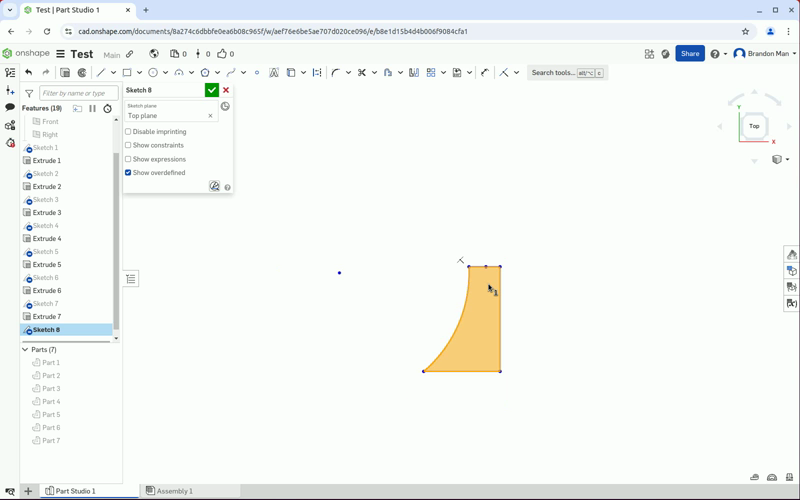
scroll(-6)
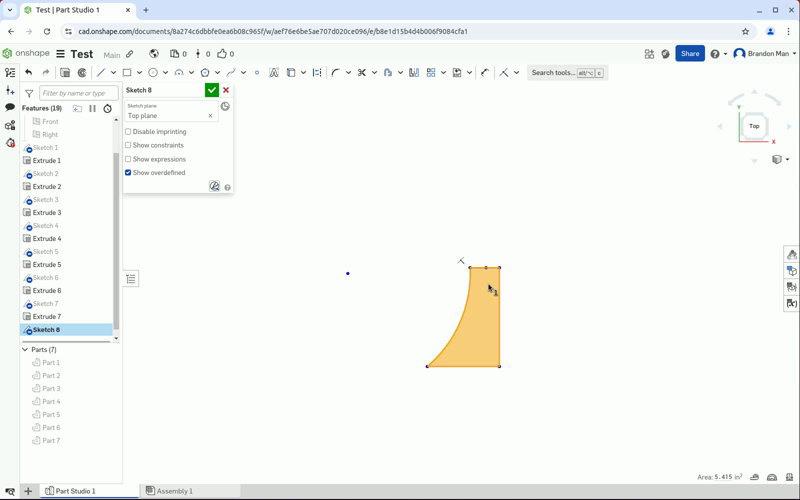
scroll(-6)
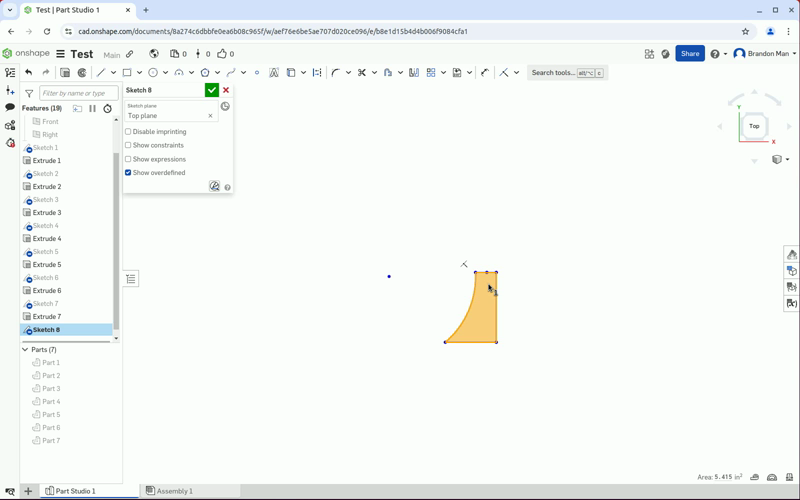
scroll(-6)
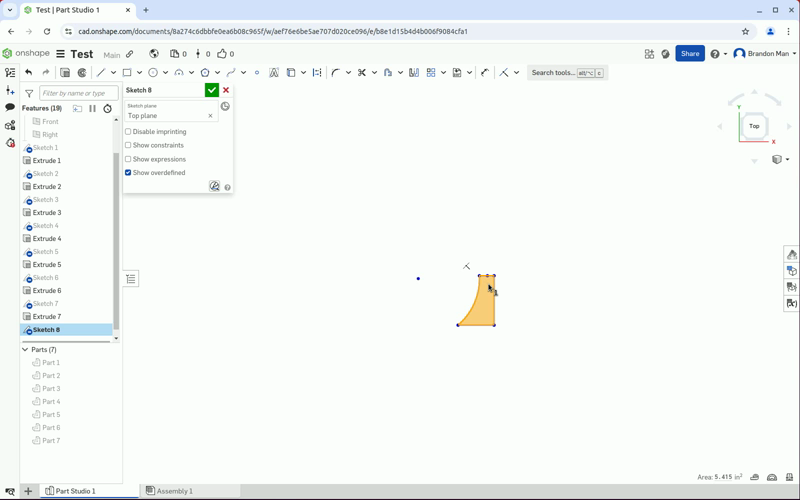
scroll(-6)
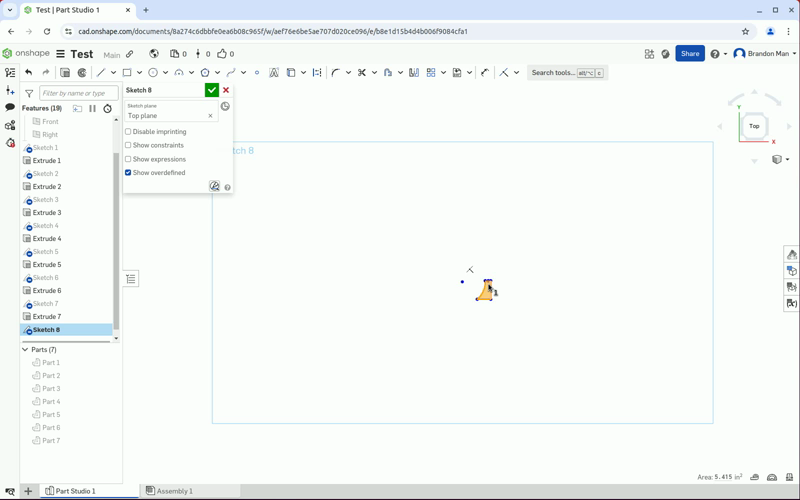
mouse_move(73, 352)
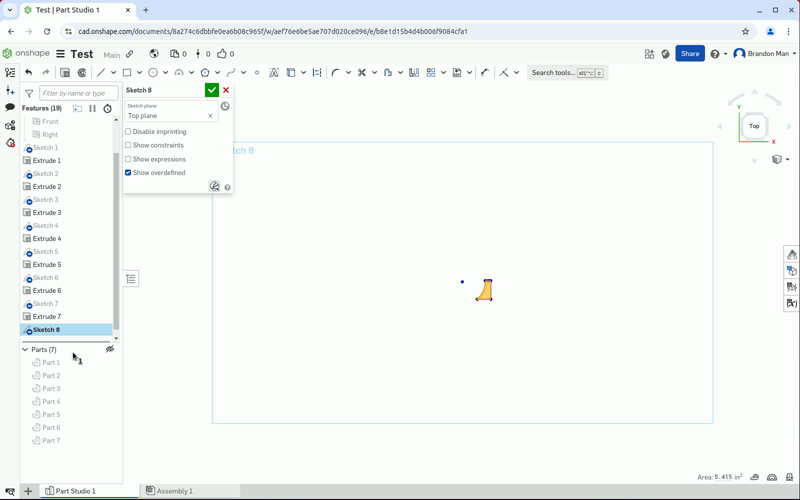
key(shift+y)
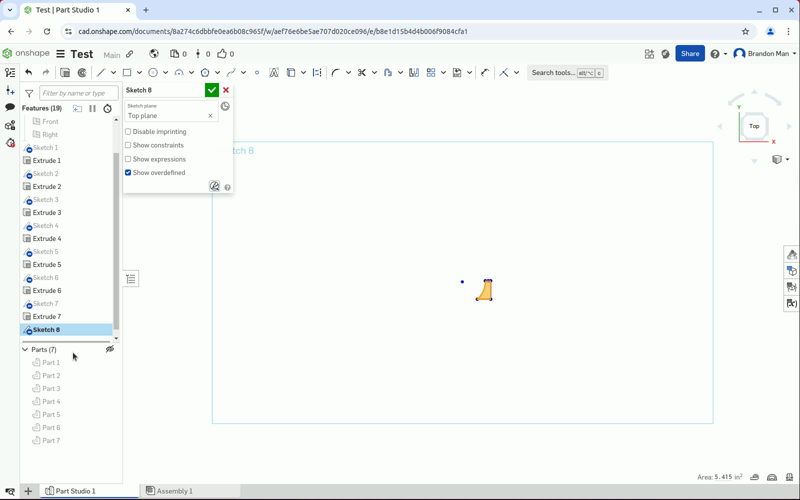
key(shift+e)
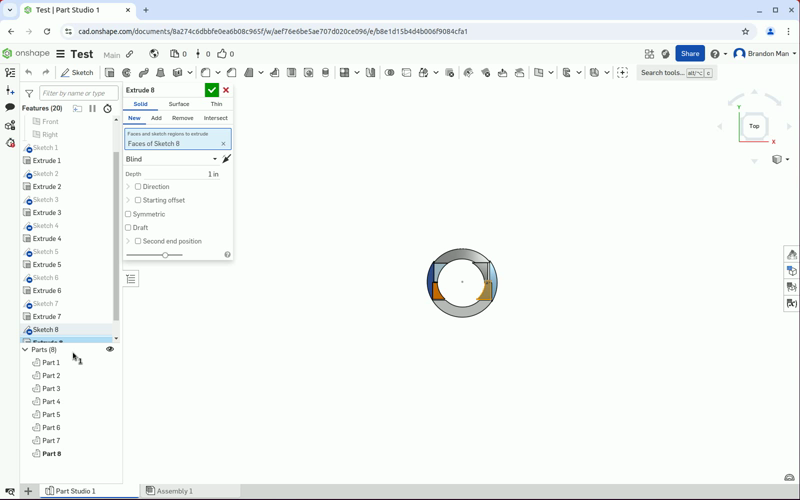
mouse_move(143, 106)
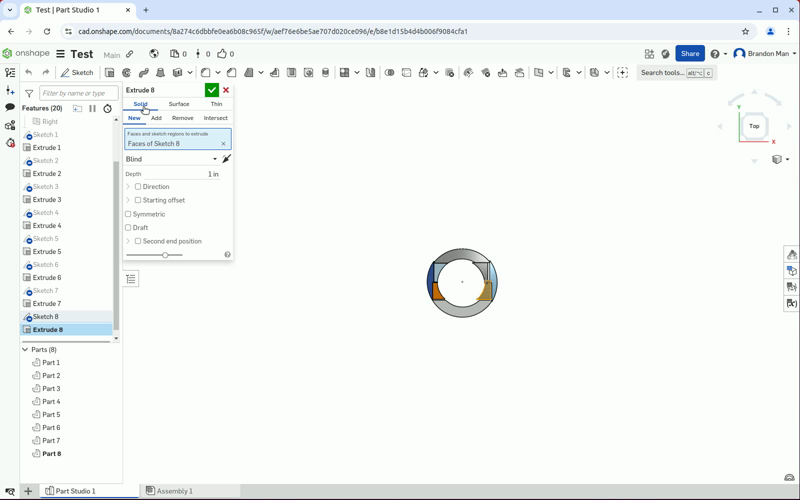
click(143, 106)
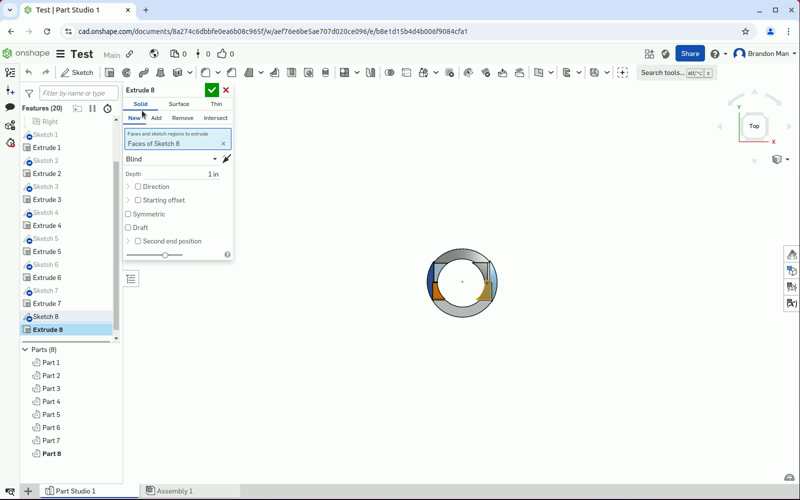
mouse_move(137, 120)
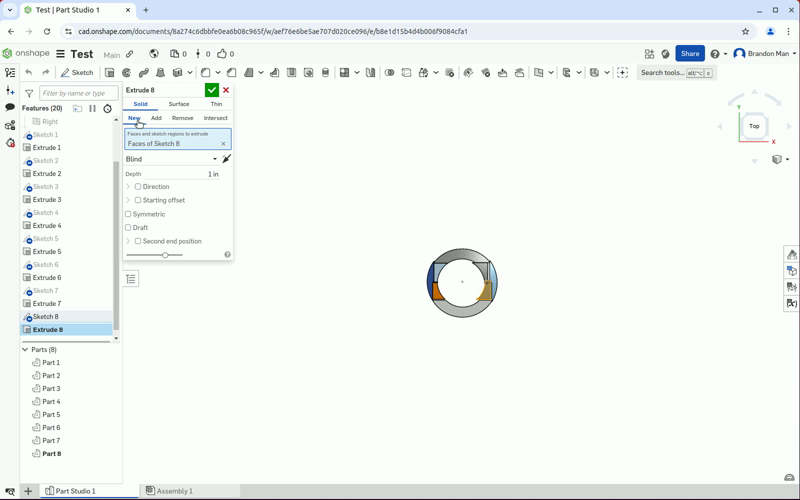
click(137, 120)
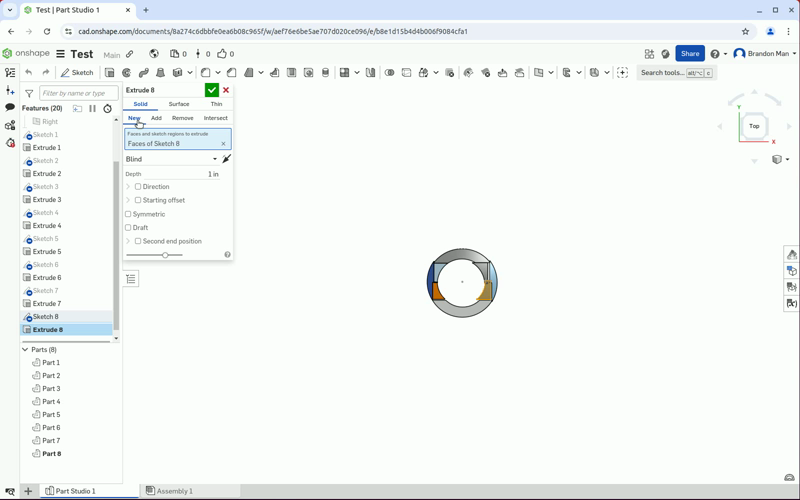
key(tab, 4)
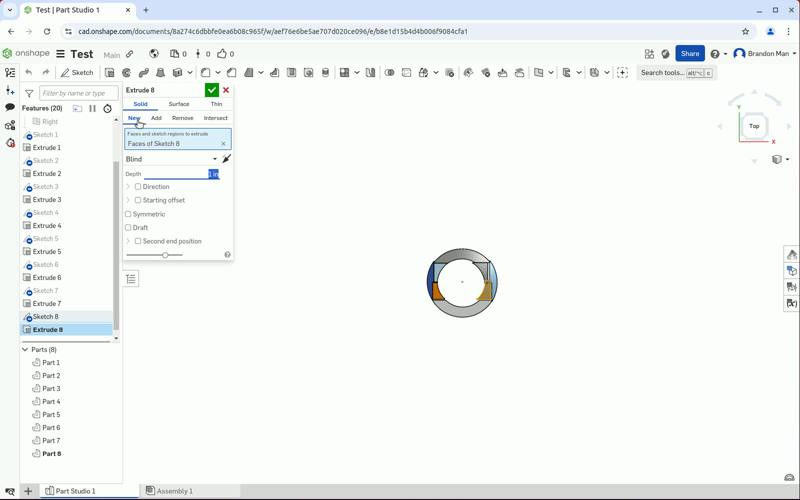
text(5.777)
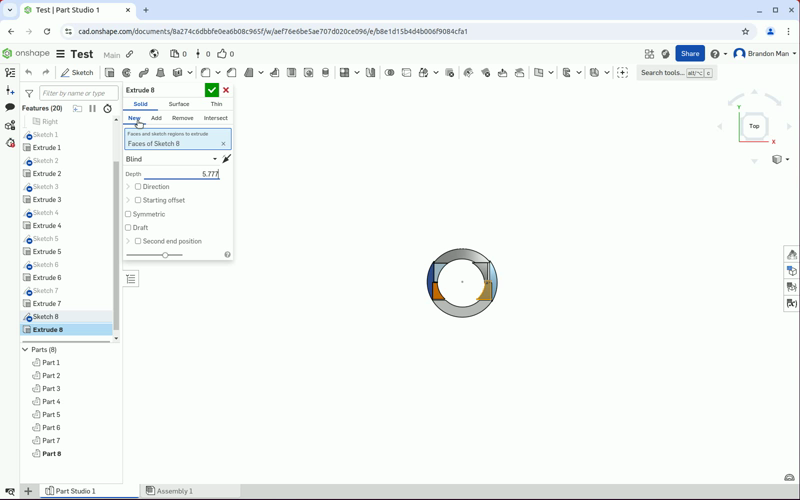
key(enter)
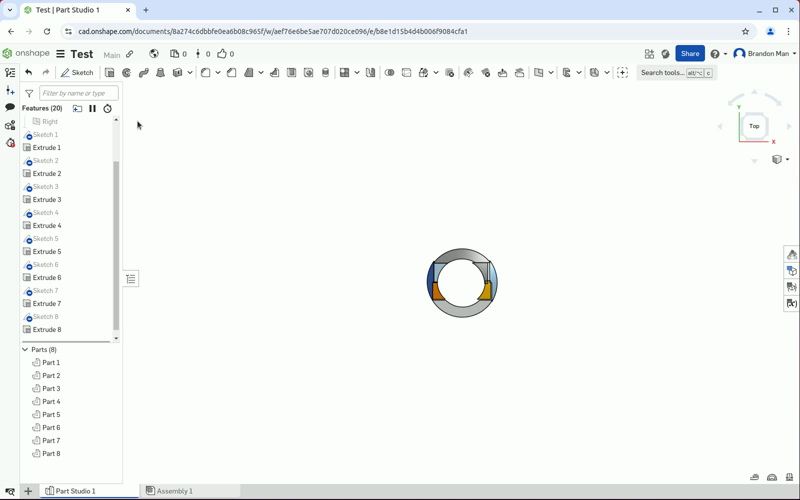
key(shift+h)
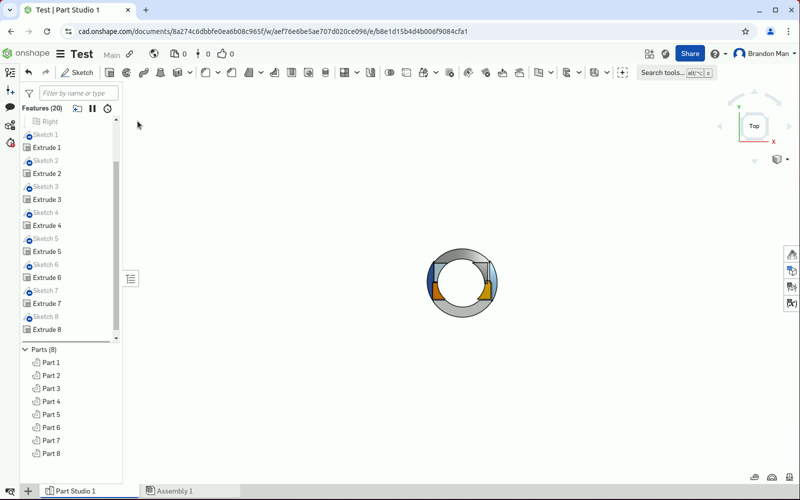
key(shift+h)
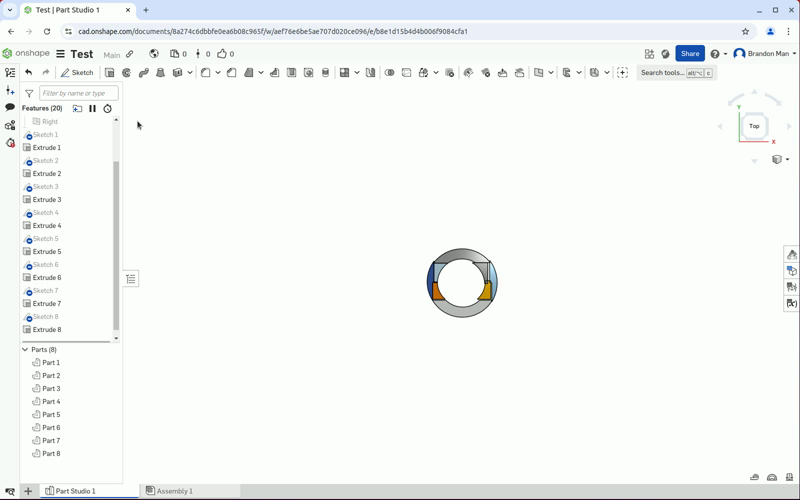
mouse_move(69, 137)
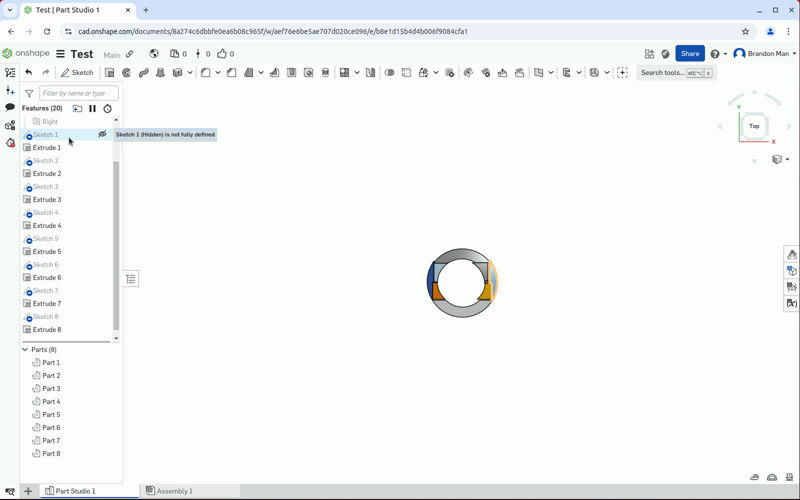
click(69, 137)
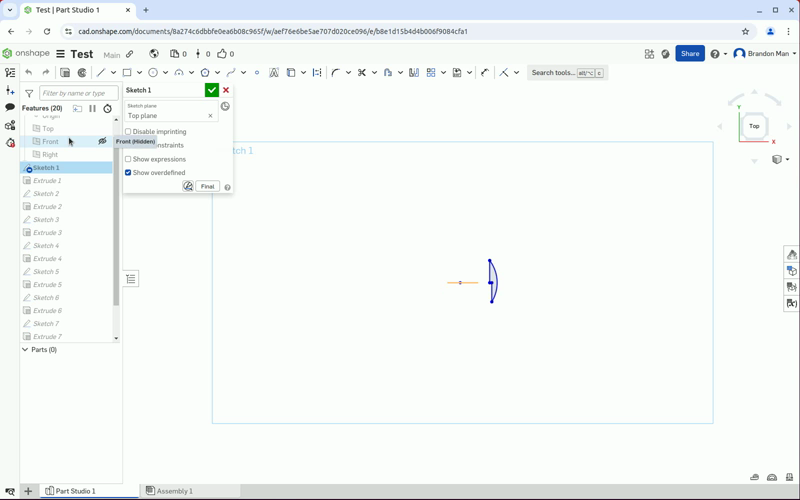
mouse_move(229, 92)
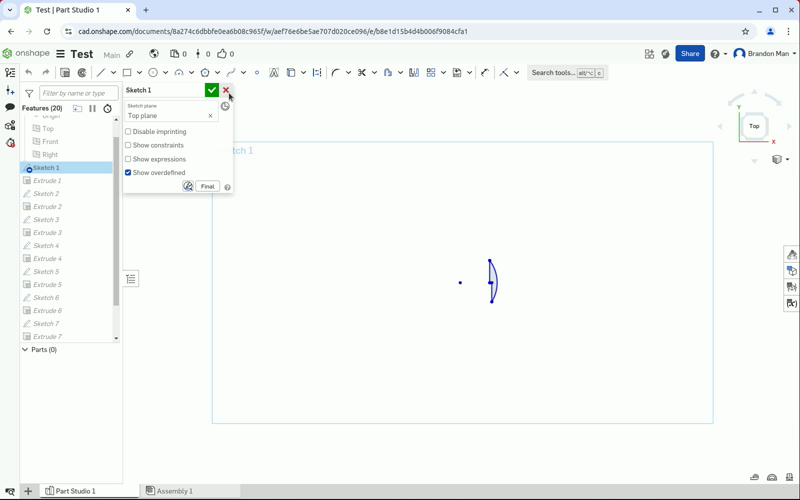
click(229, 92)
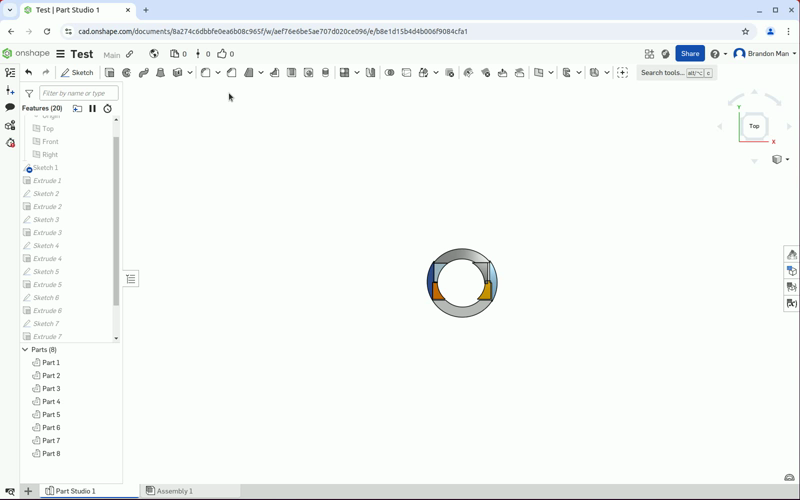
mouse_move(73, 352)
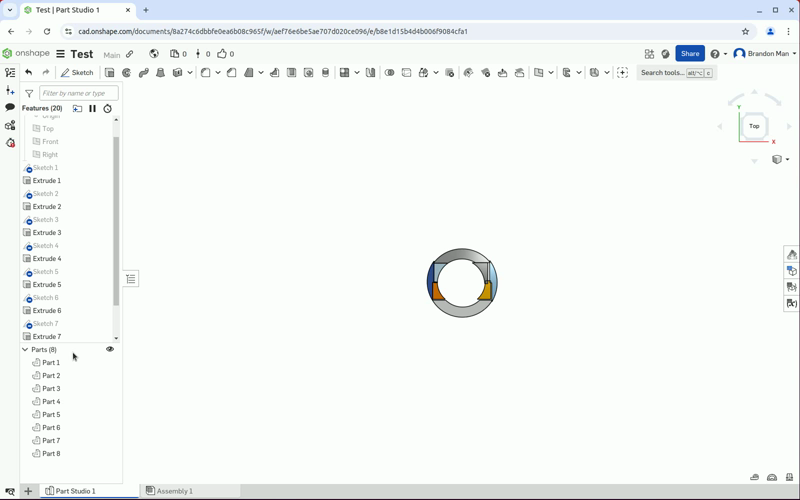
key(y)
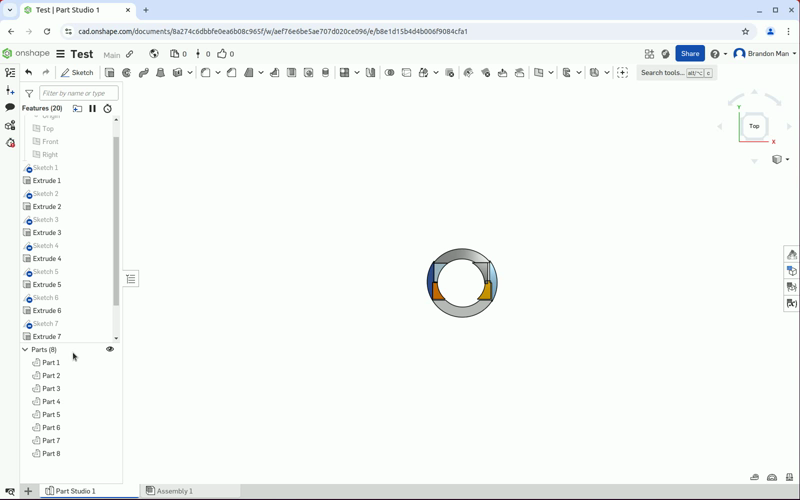
key(shift+p)
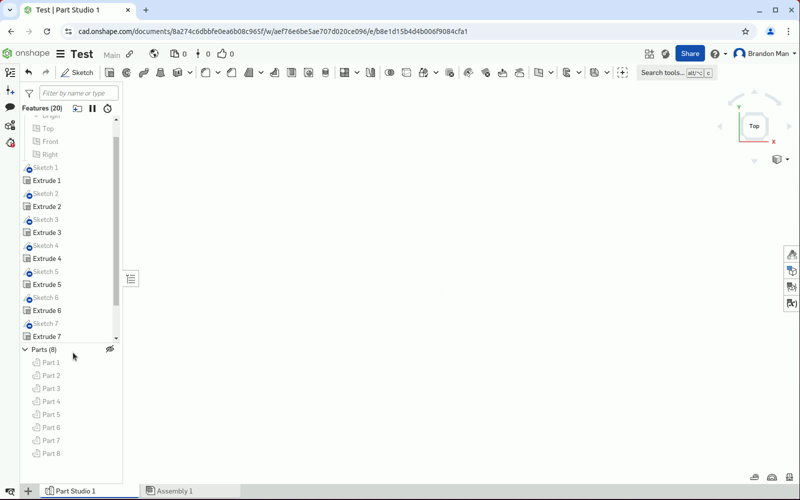
key(space)
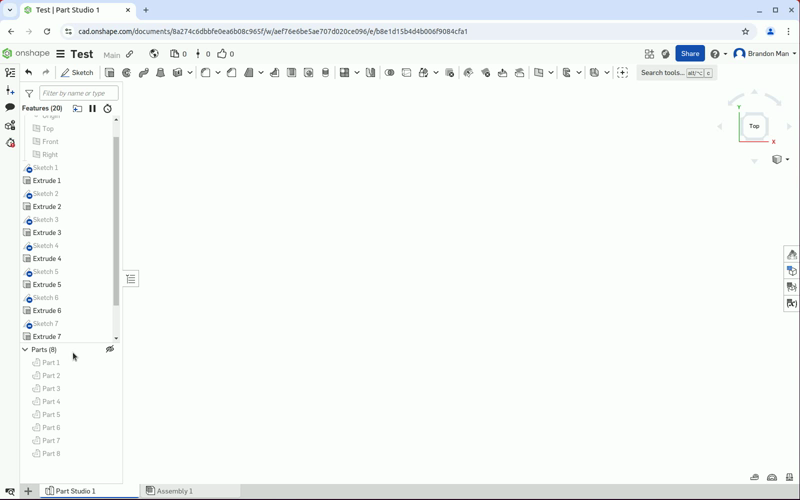
key_down(shift)
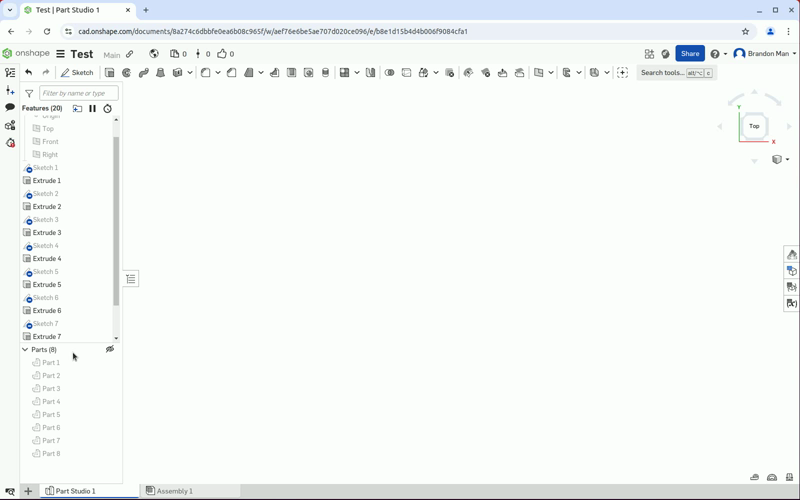
key(up)
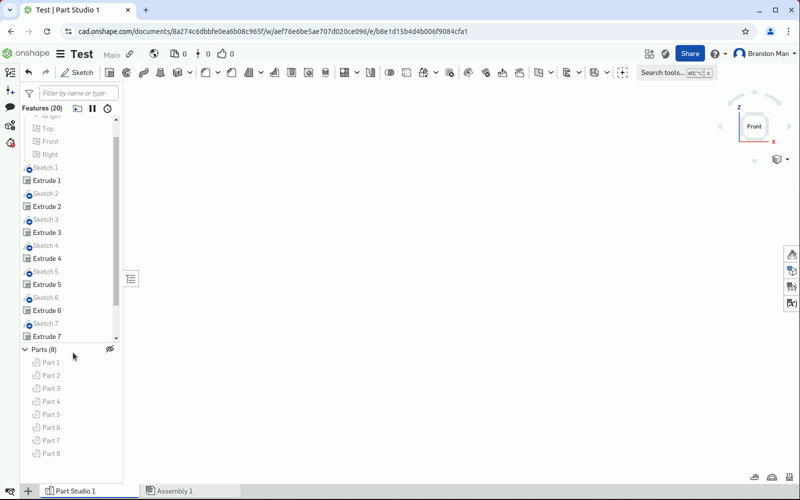
key_up(shift)
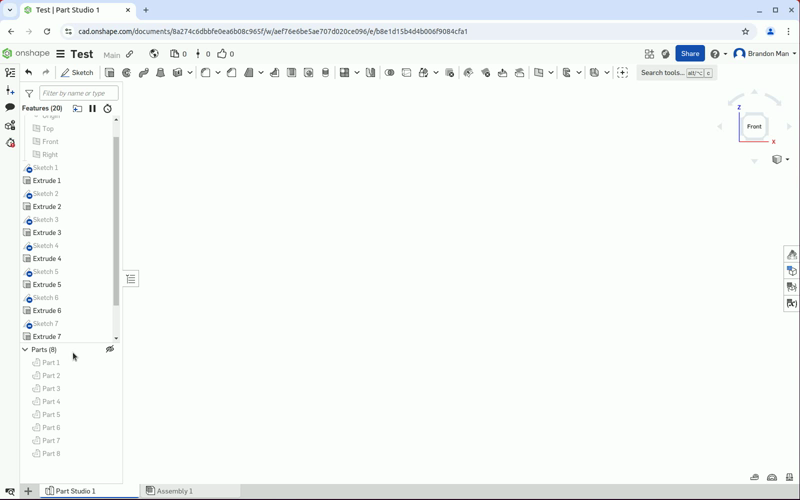
mouse_move(73, 352)
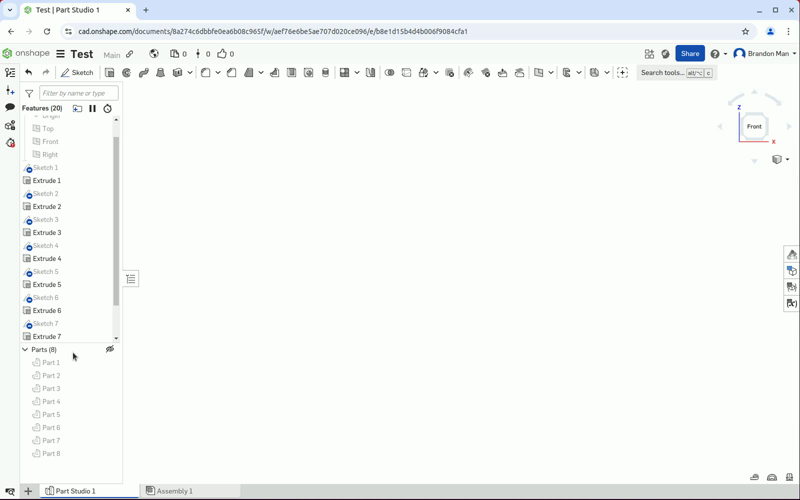
key(shift+y)
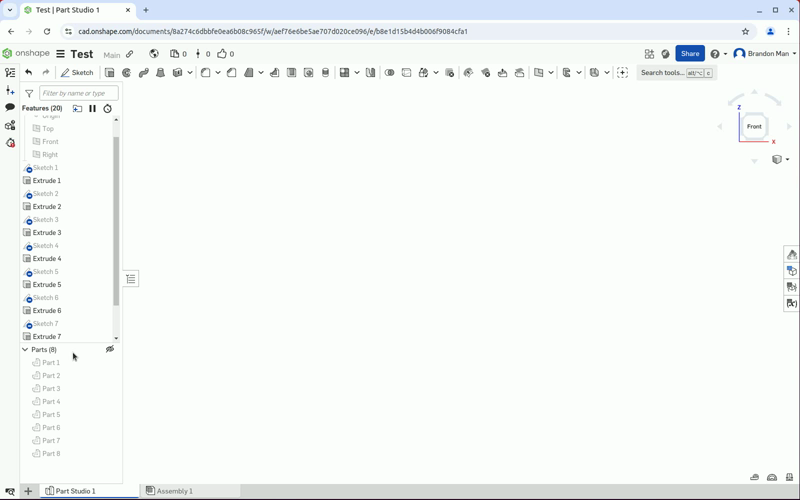
key(shift+s)
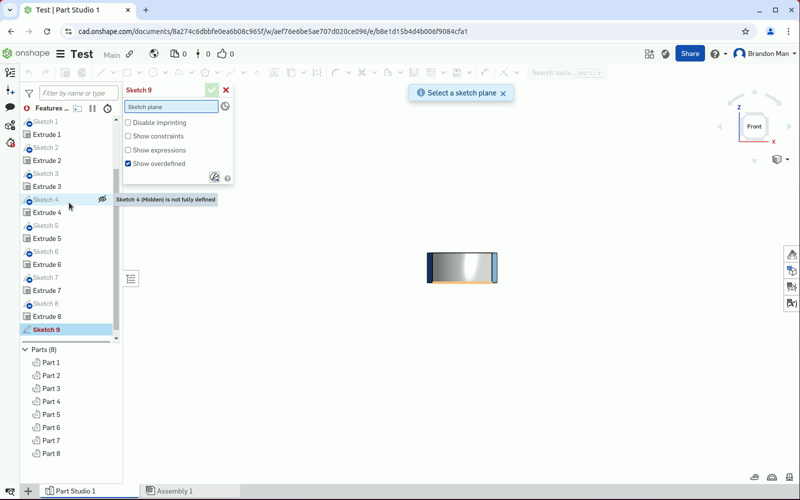
scroll(3)
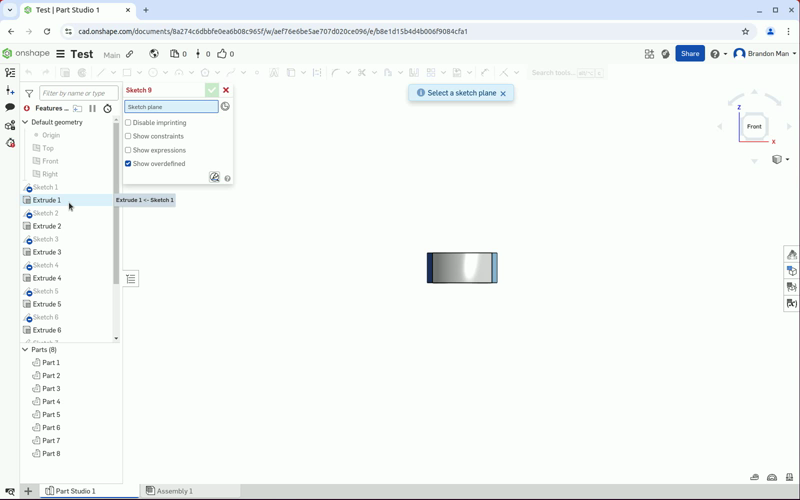
mouse_move(69, 163)
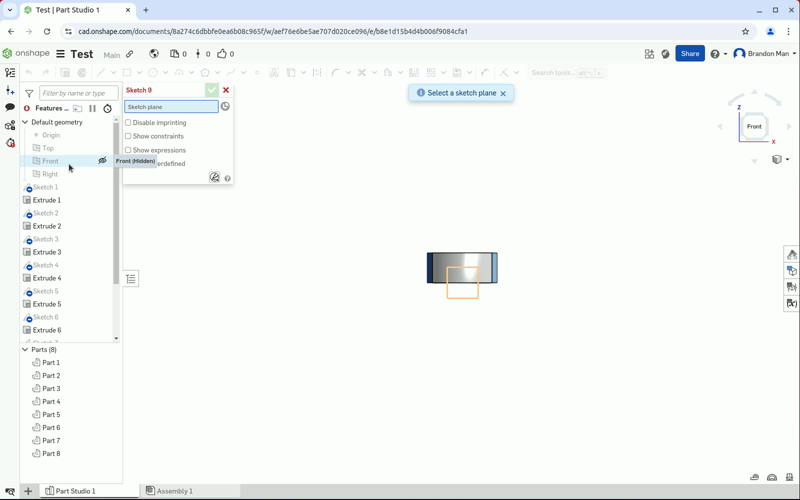
click(69, 163)
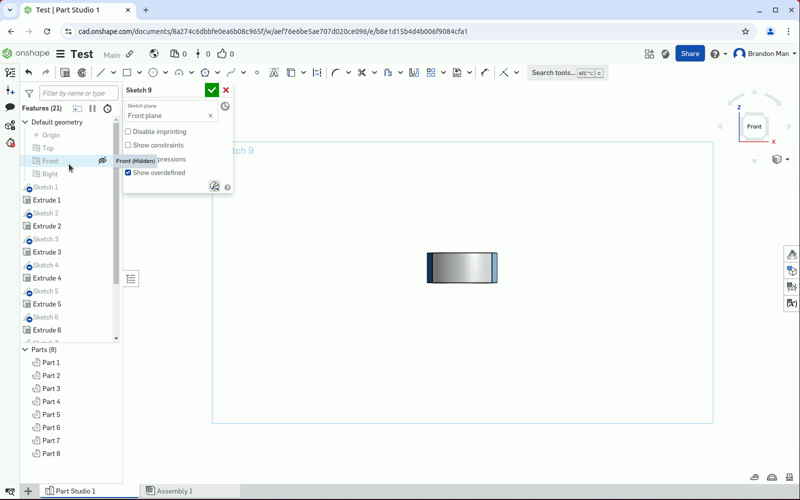
mouse_move(73, 352)
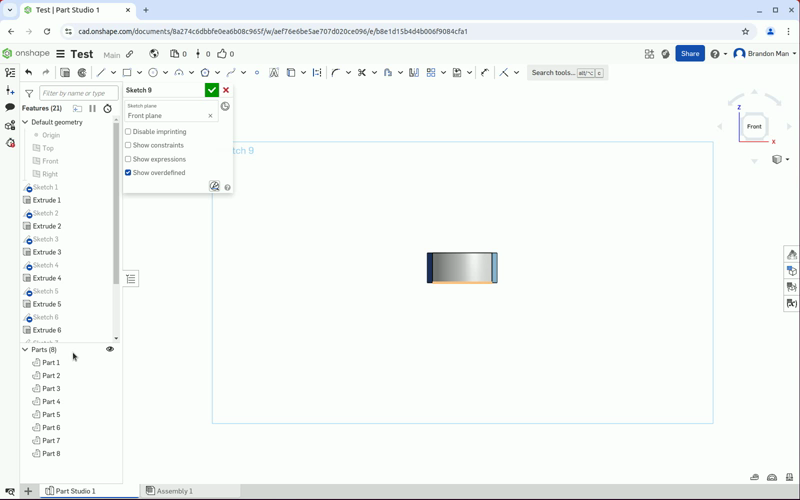
key(y)
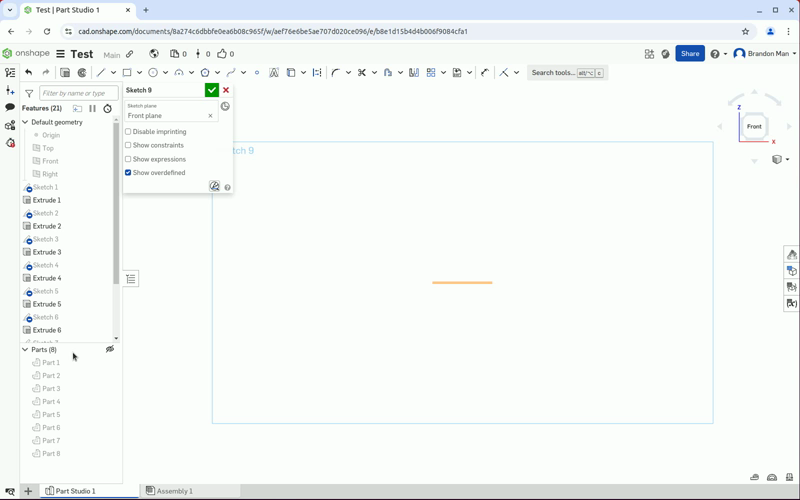
key(c)
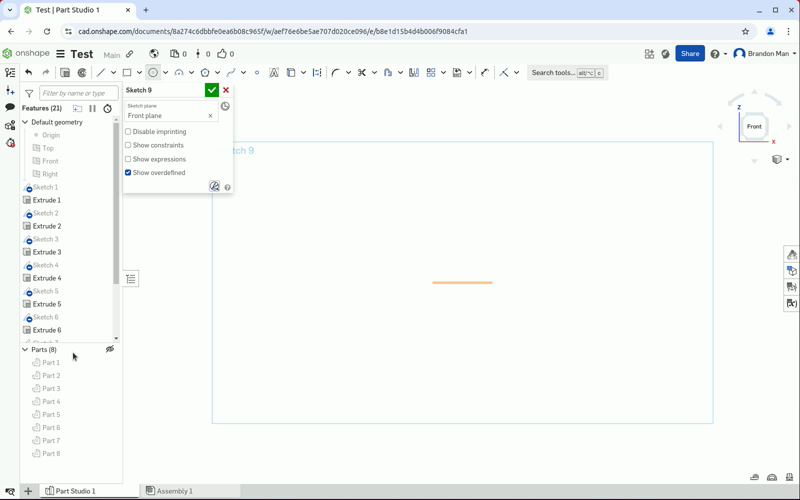
key_down(shift)
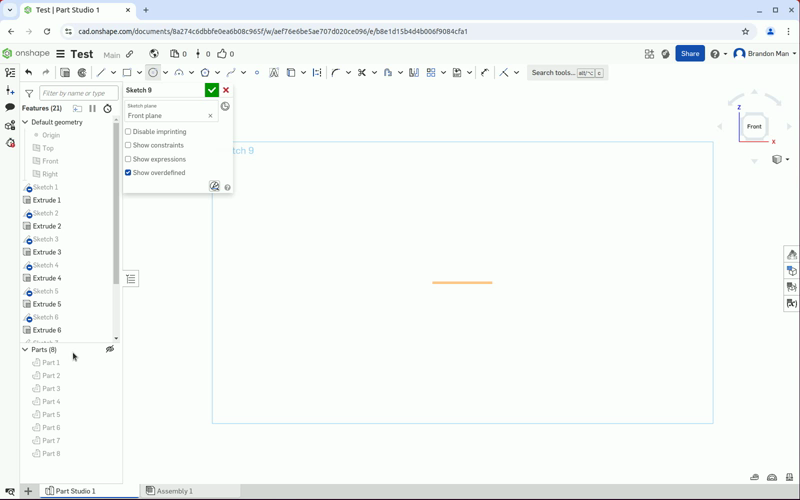
mouse_move(460, 282)
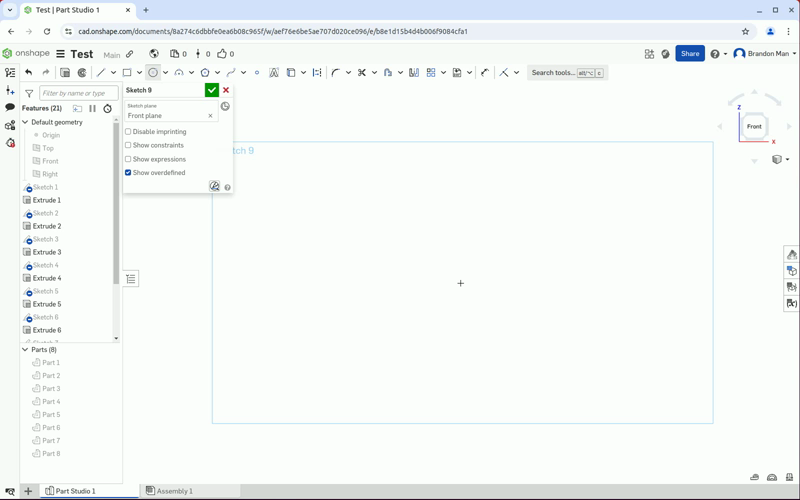
click(460, 282)
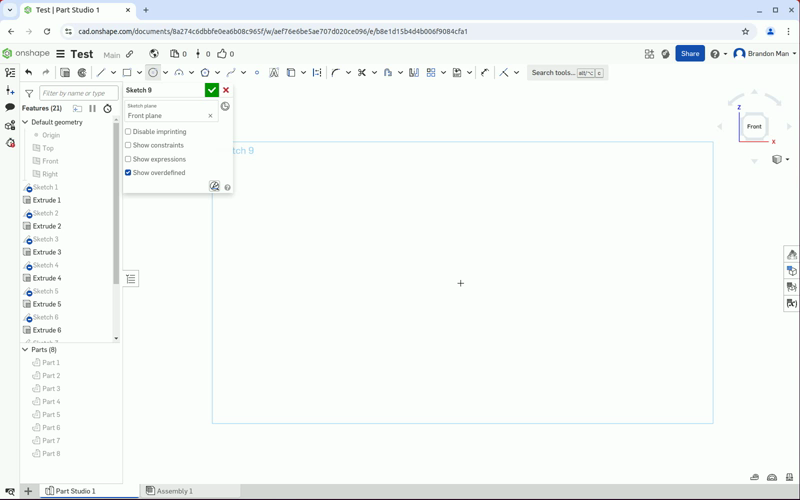
key_up(shift)
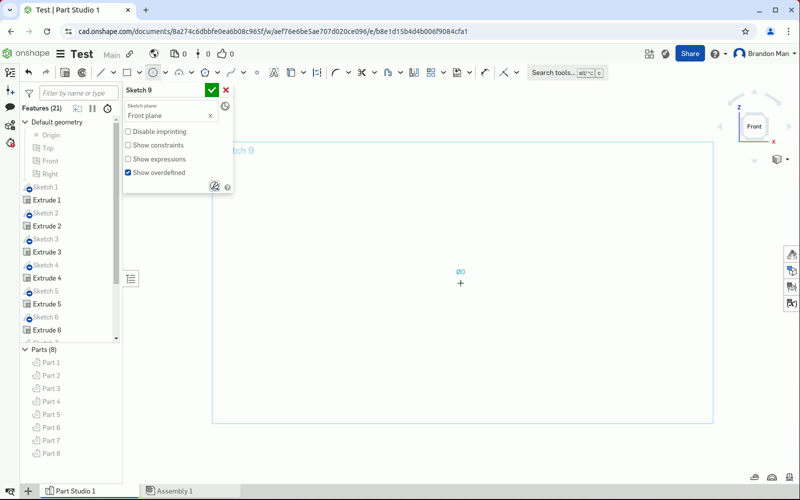
mouse_move(516, 282)
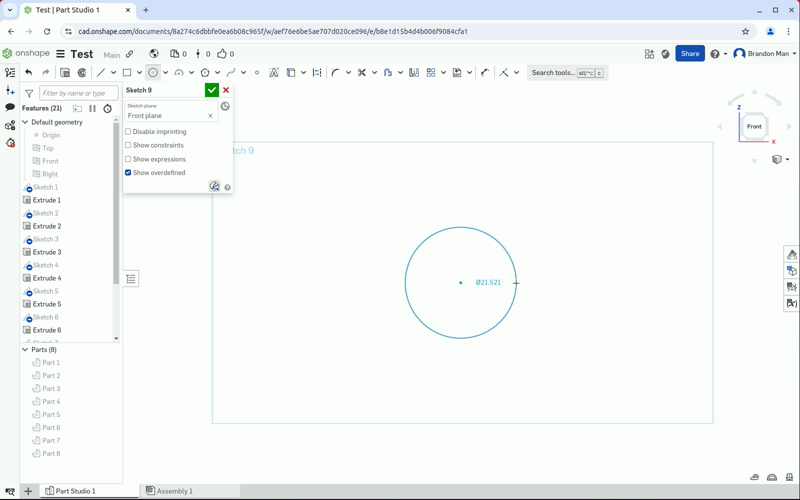
click(516, 282)
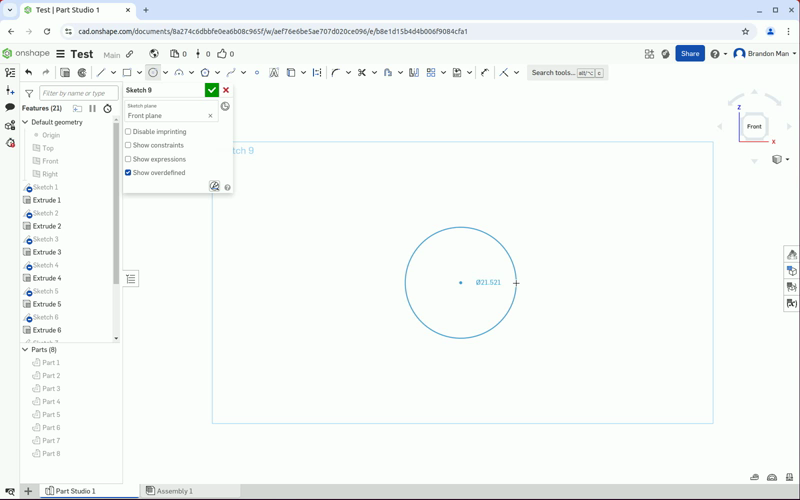
key(esc)
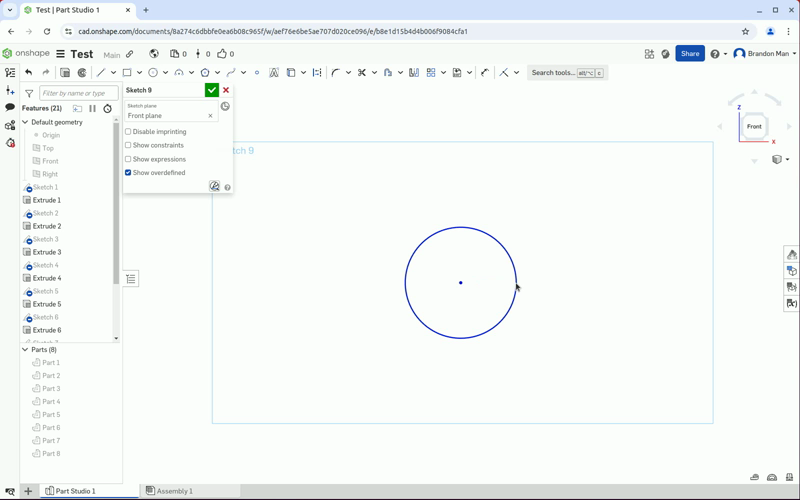
mouse_move(466, 241)
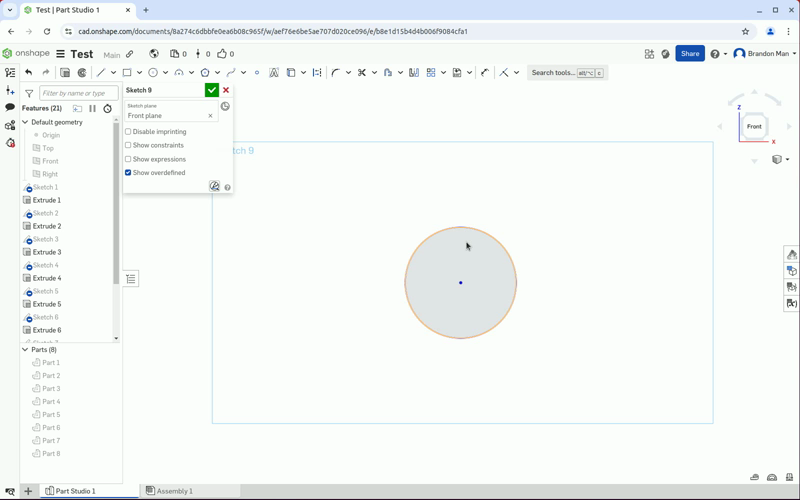
click(466, 241)
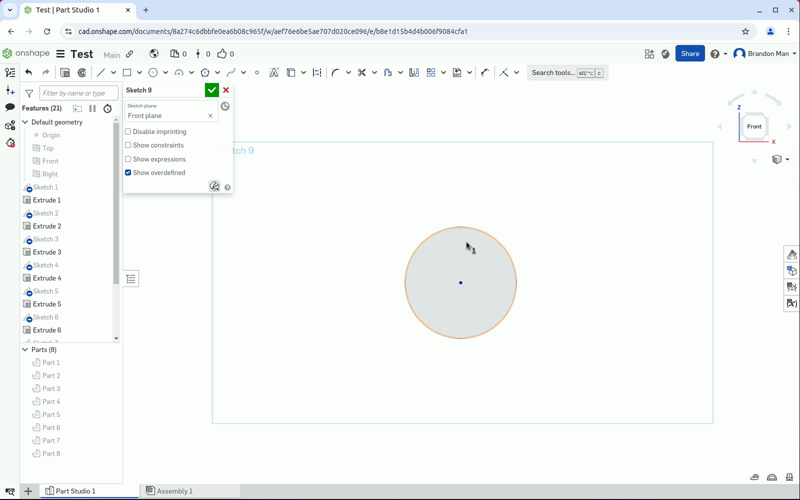
mouse_move(73, 352)
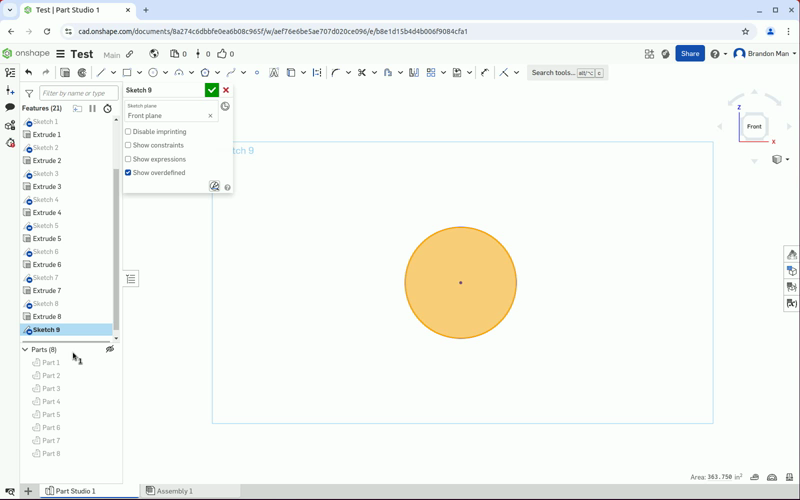
key(shift+y)
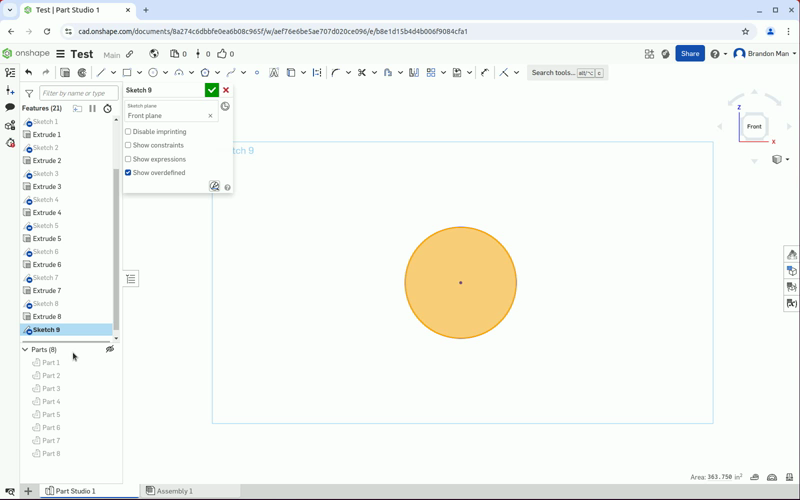
key(shift+e)
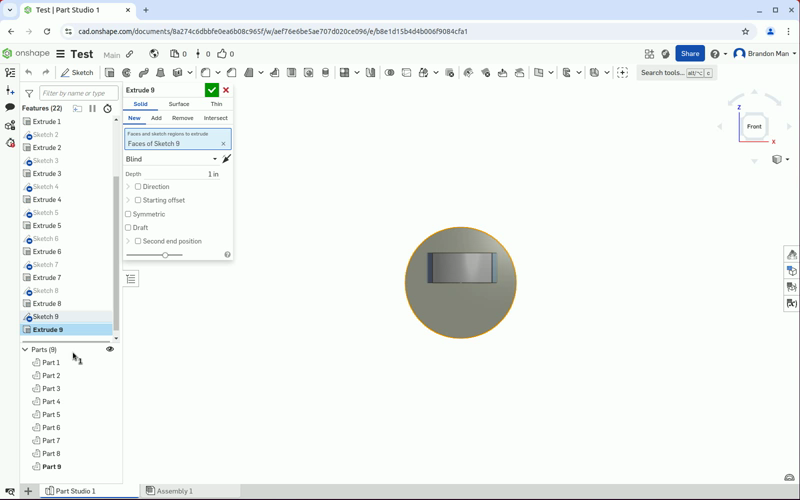
mouse_move(143, 106)
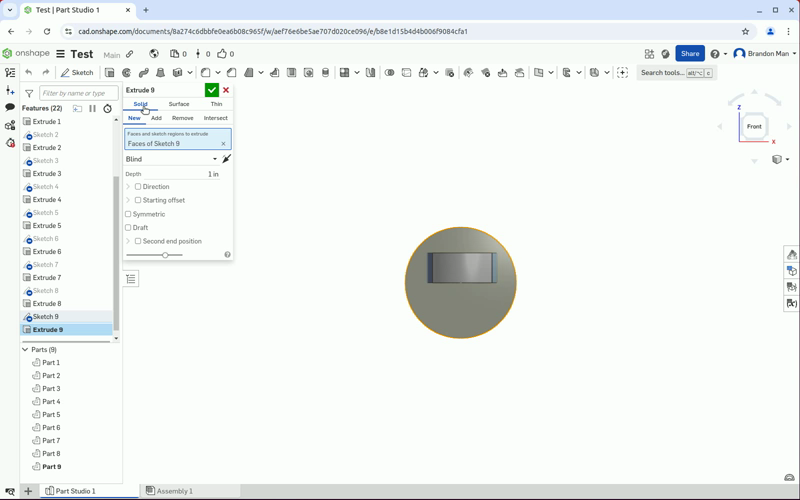
click(143, 106)
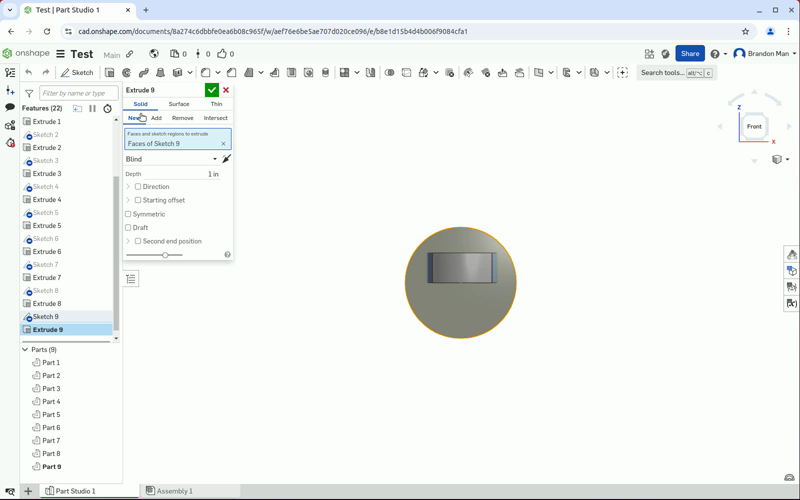
mouse_move(137, 120)
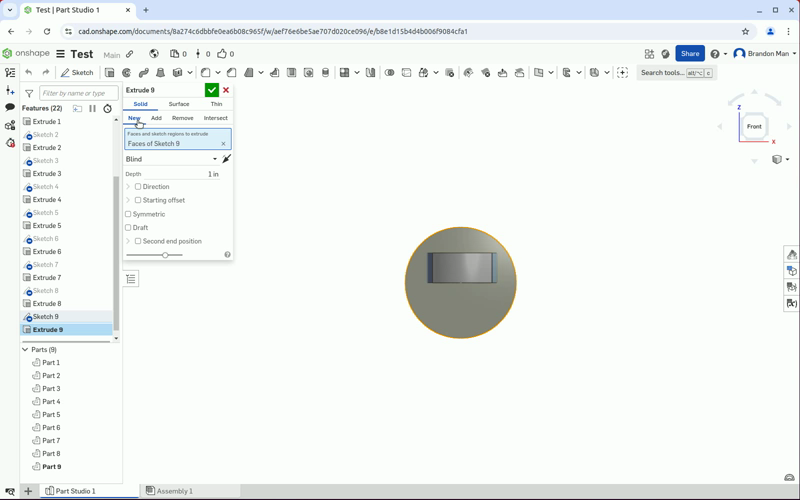
click(137, 120)
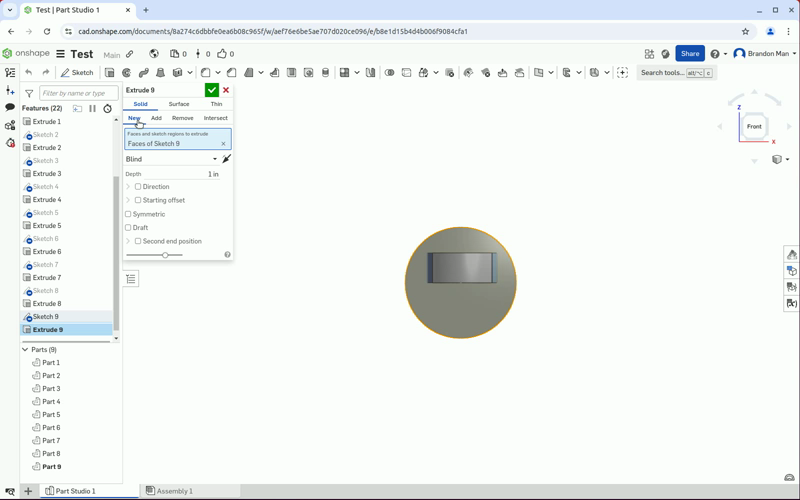
key(tab, 4)
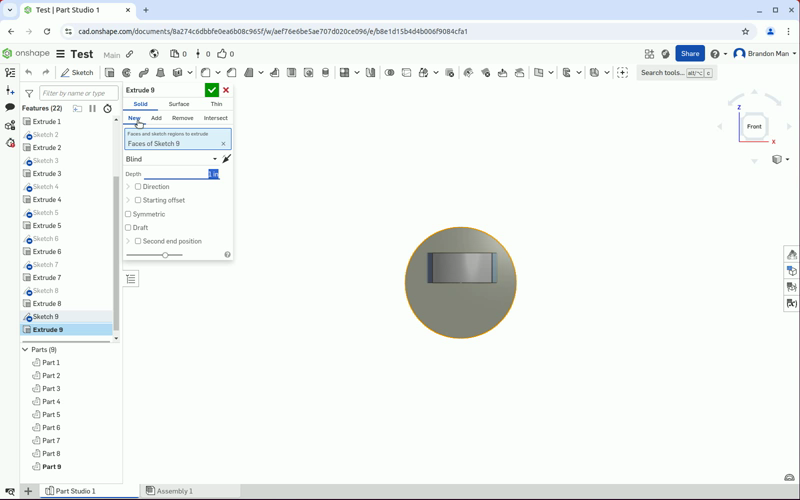
text(23.108)
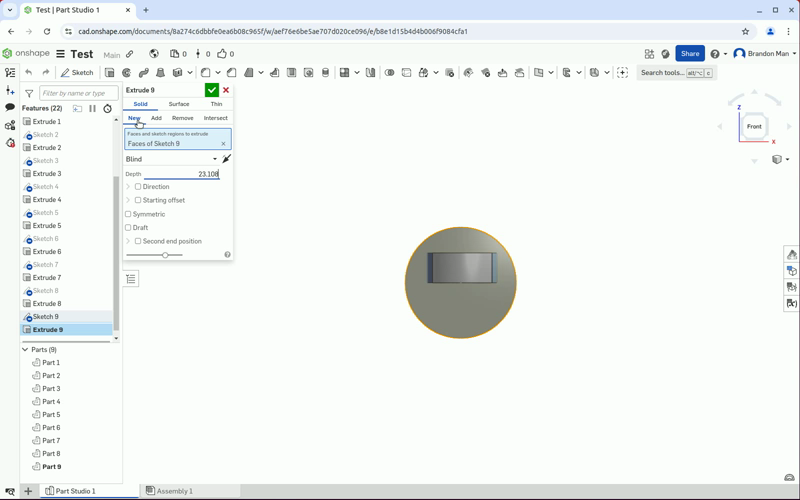
key(enter)
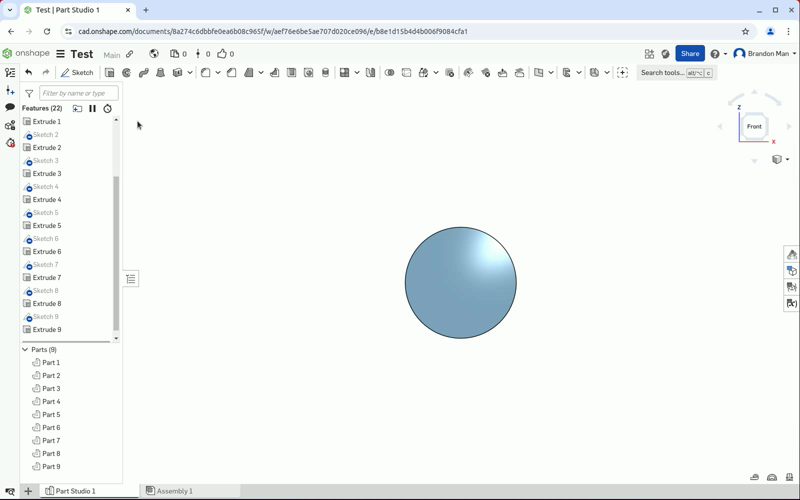
key(shift+h)
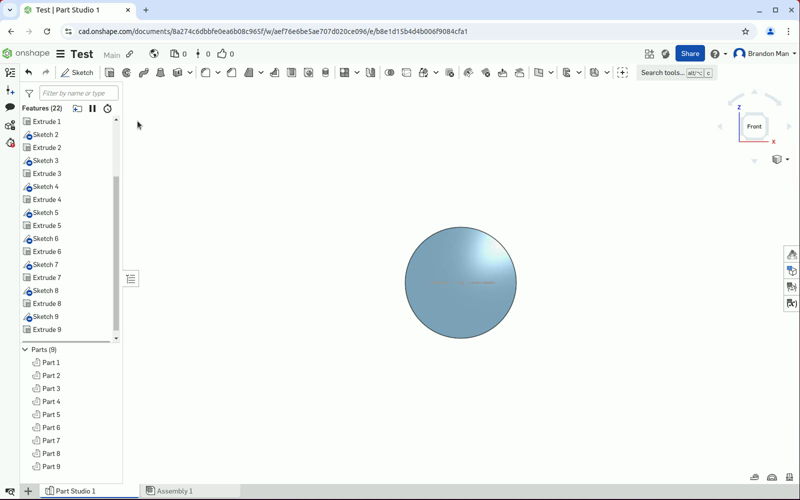
key(shift+h)
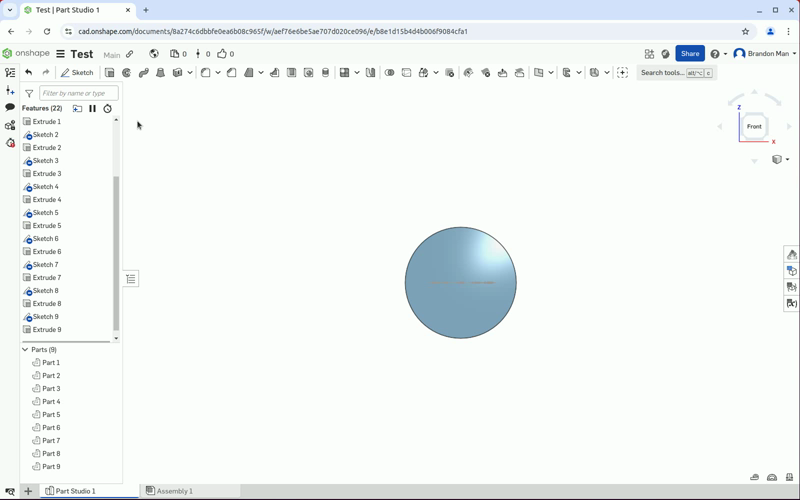
key(shift+7)
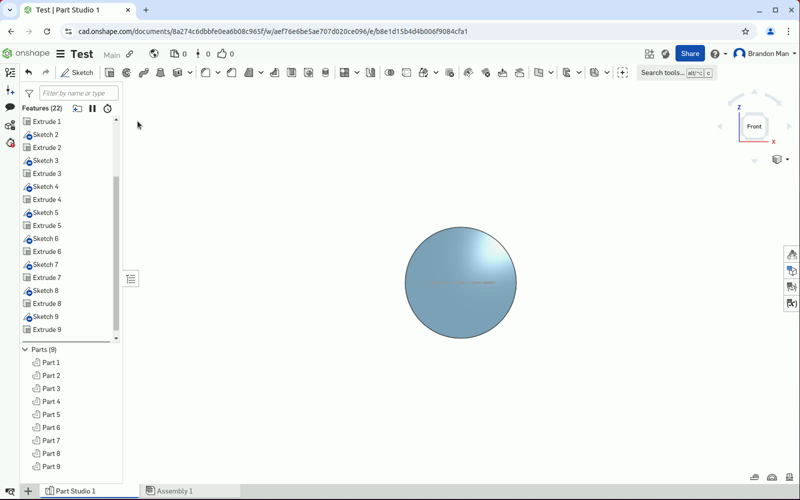
key(left, 2)
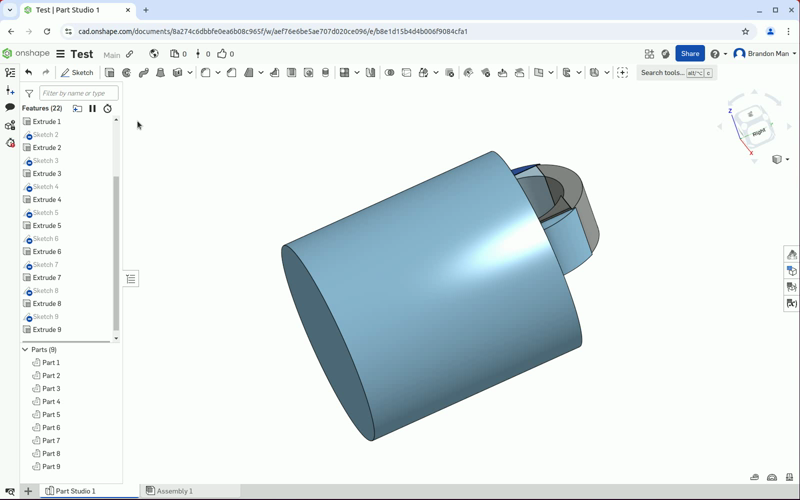
key(down, 2)
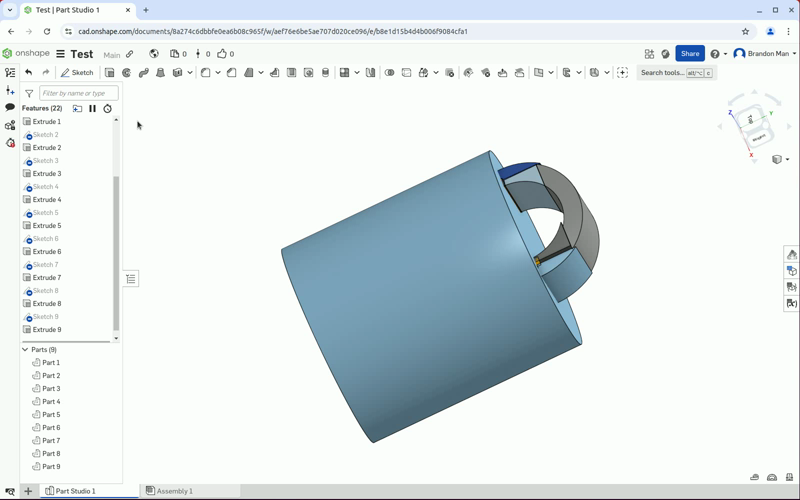
key(up, 2)
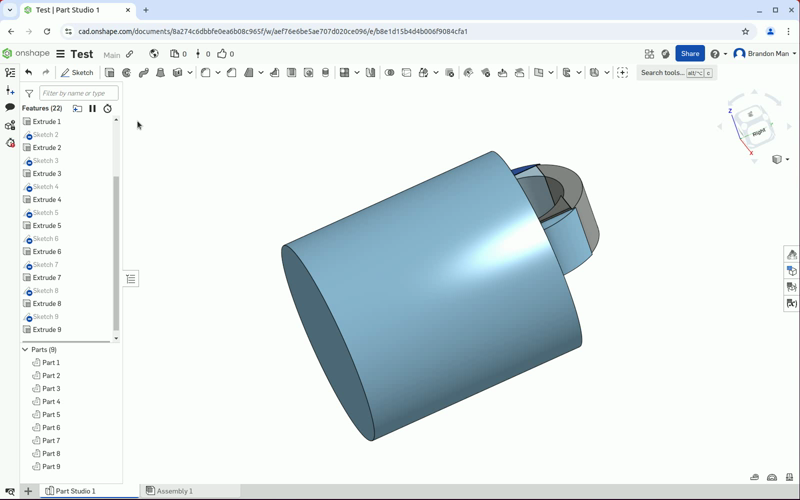
key(right, 2)
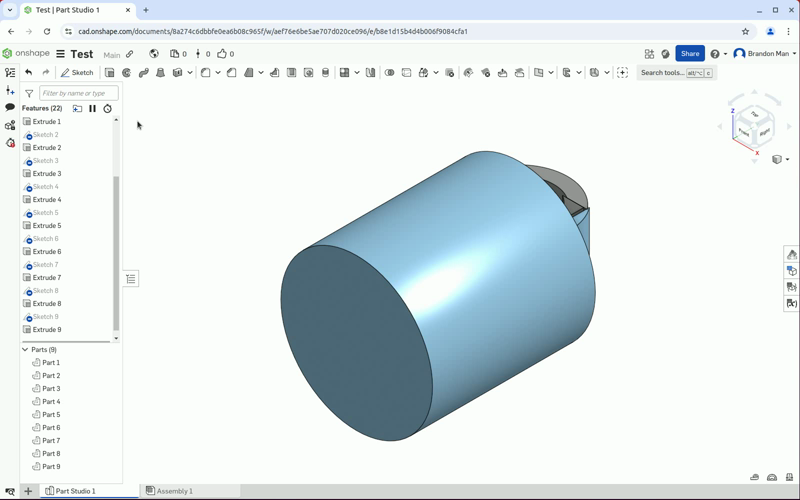
mouse_move(69, 111)
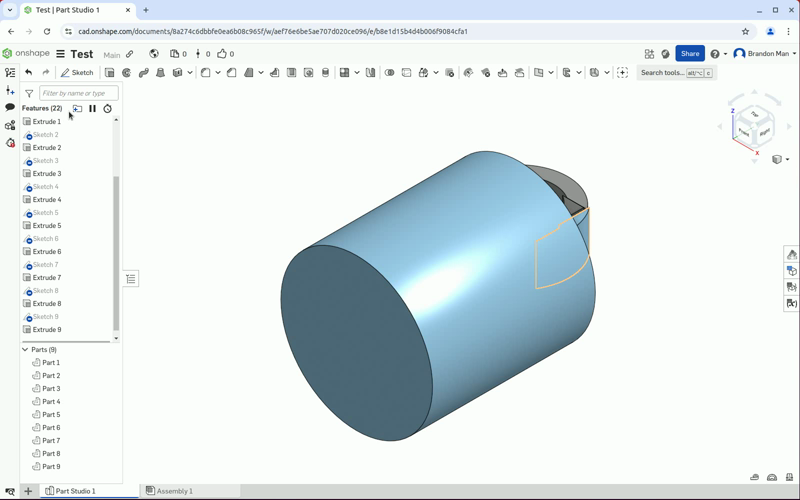
click(69, 111)